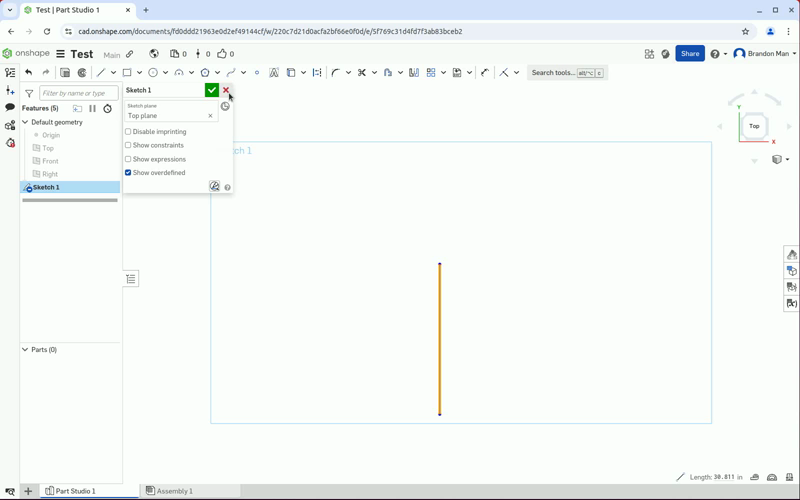
key(shift+h)
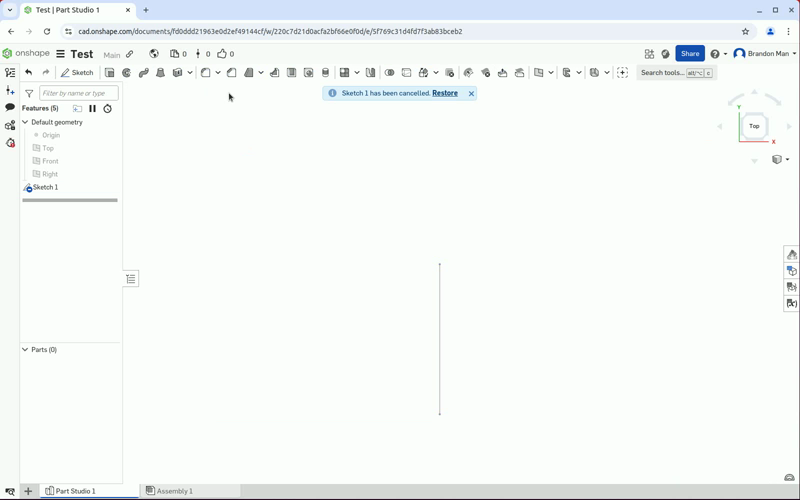
key(shift+s)
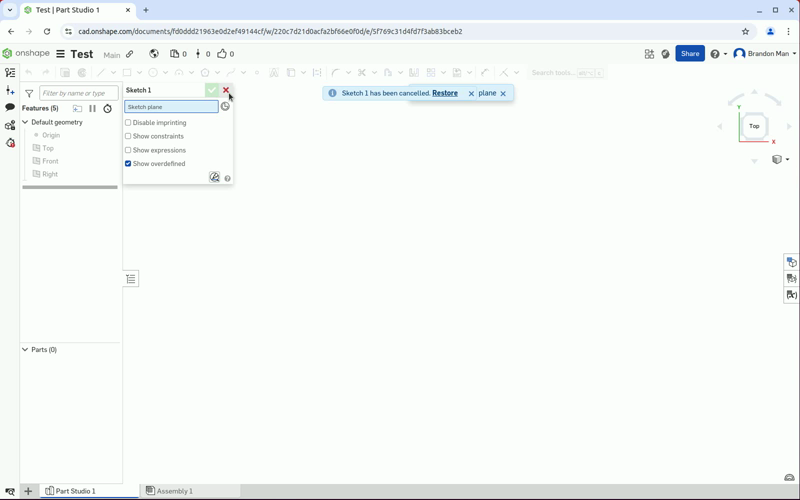
mouse_move(73, 150)
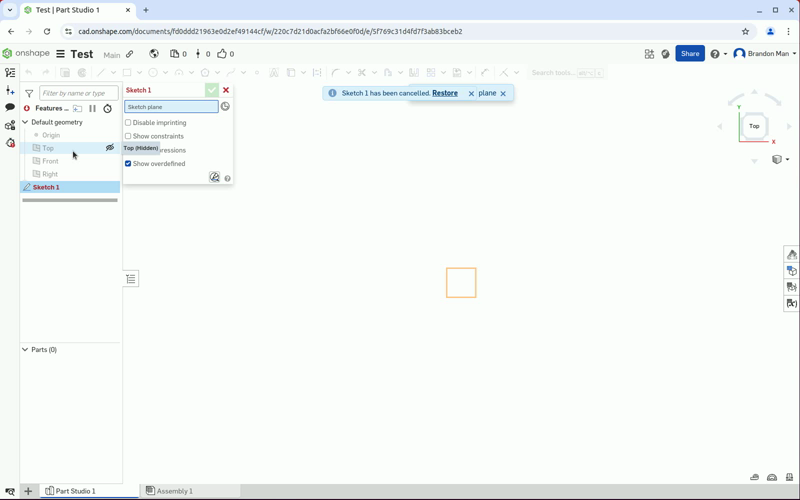
click(73, 150)
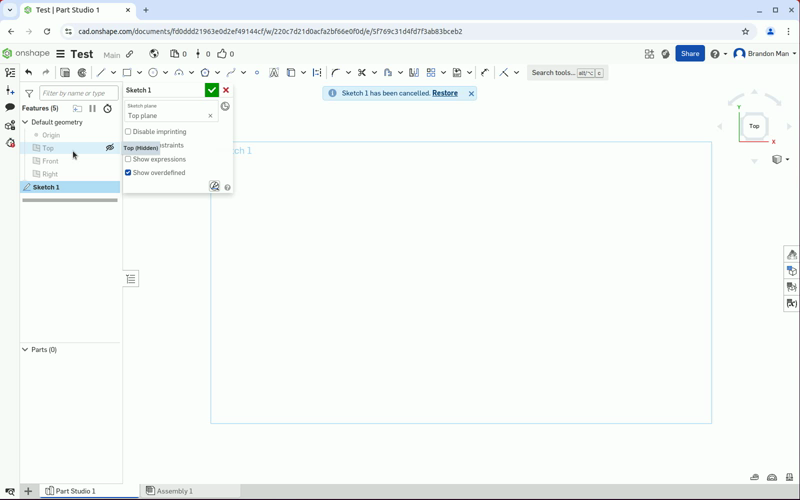
mouse_move(73, 352)
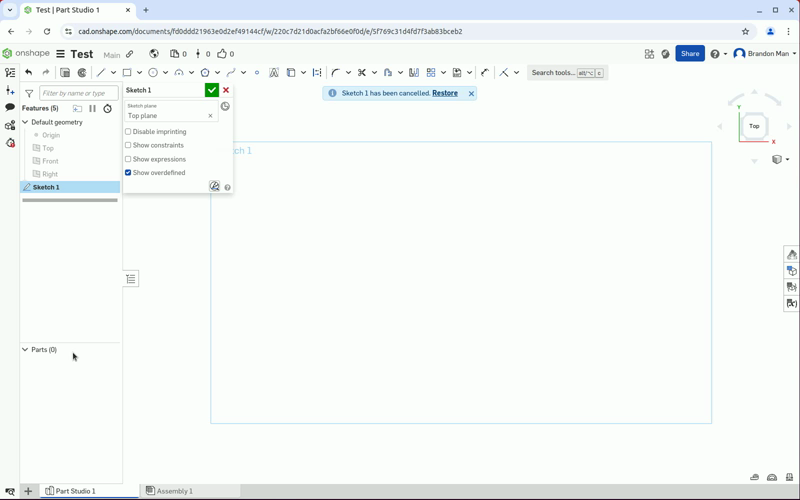
key(y)
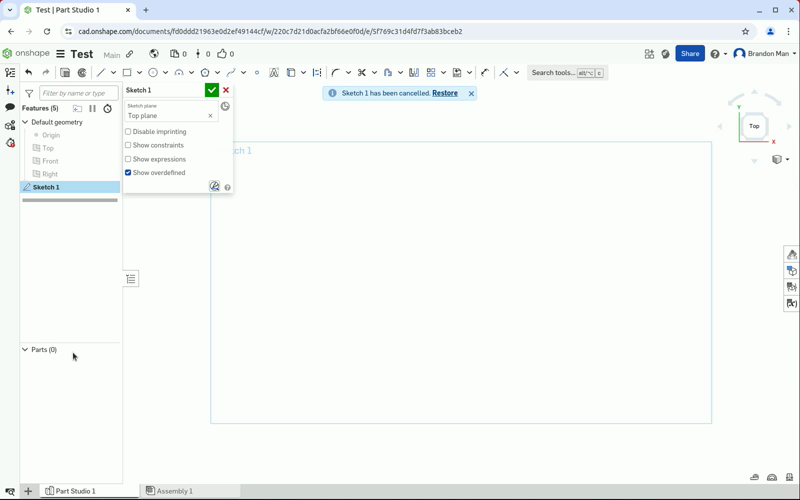
key(l)
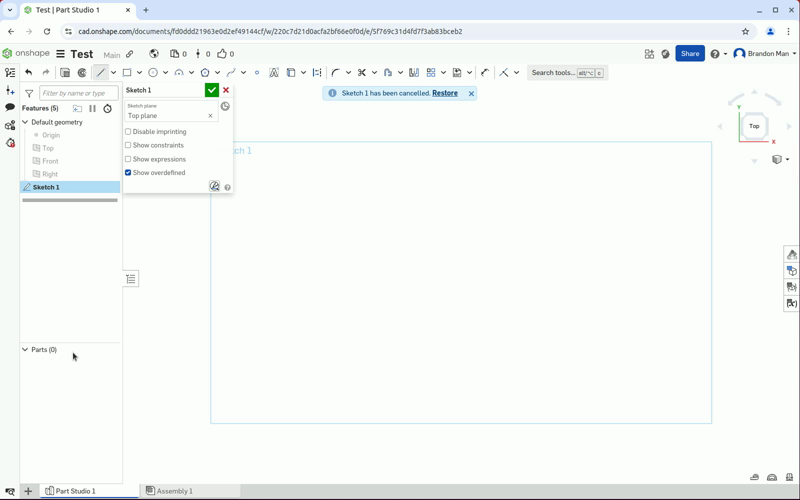
key_down(shift)
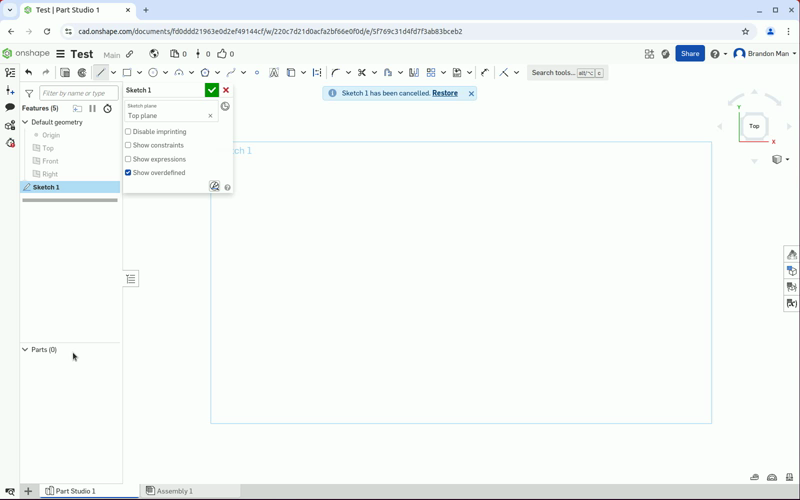
mouse_move(447, 325)
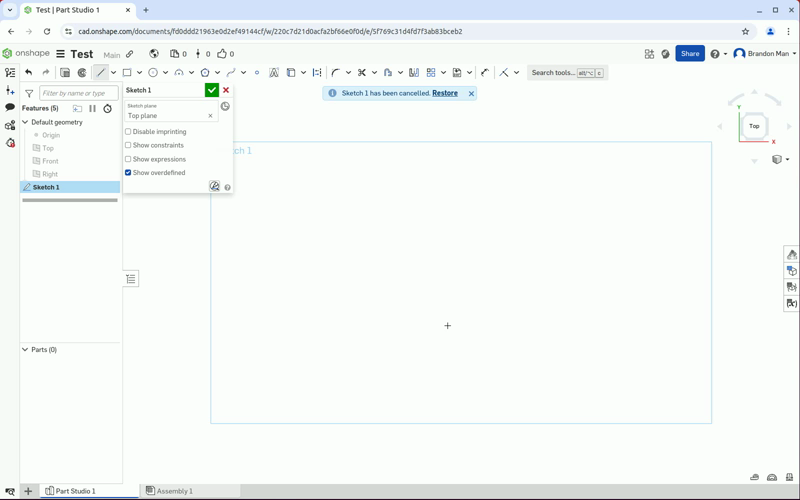
click(447, 325)
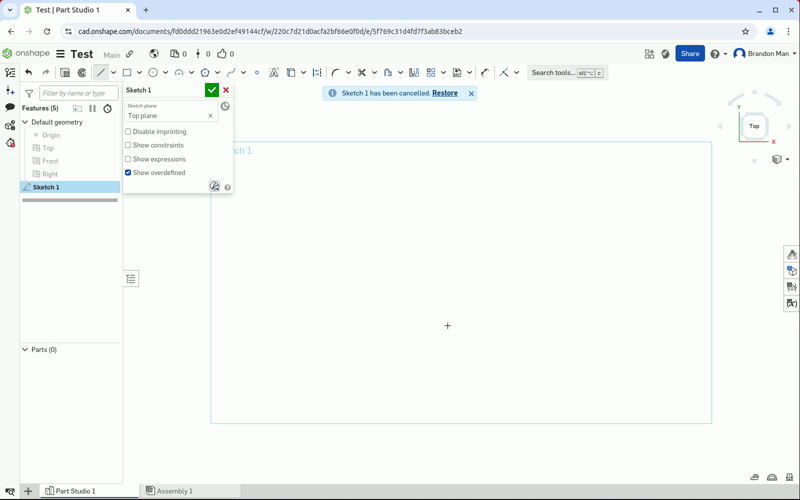
key_up(shift)
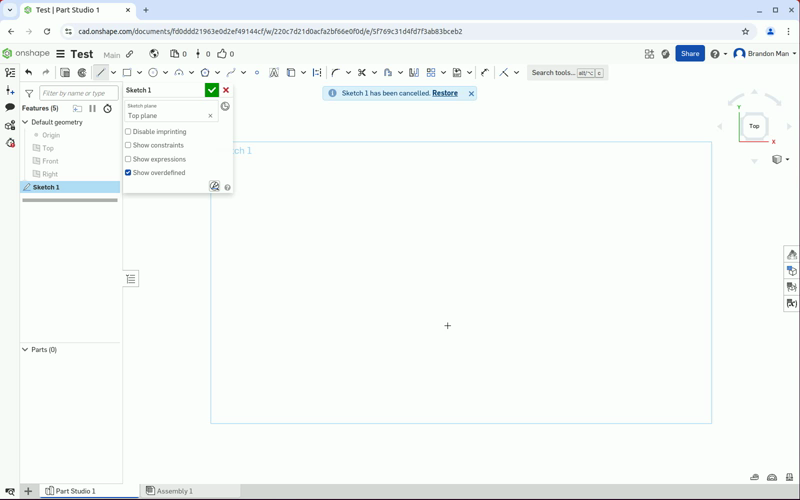
key_down(shift)
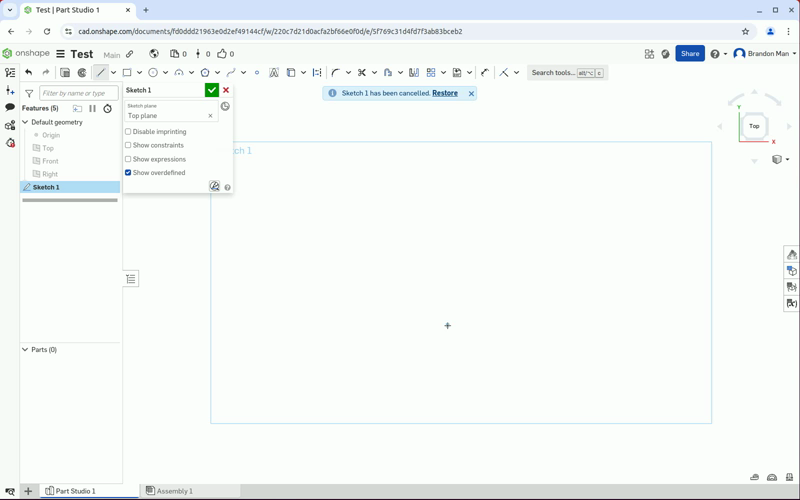
mouse_move(477, 325)
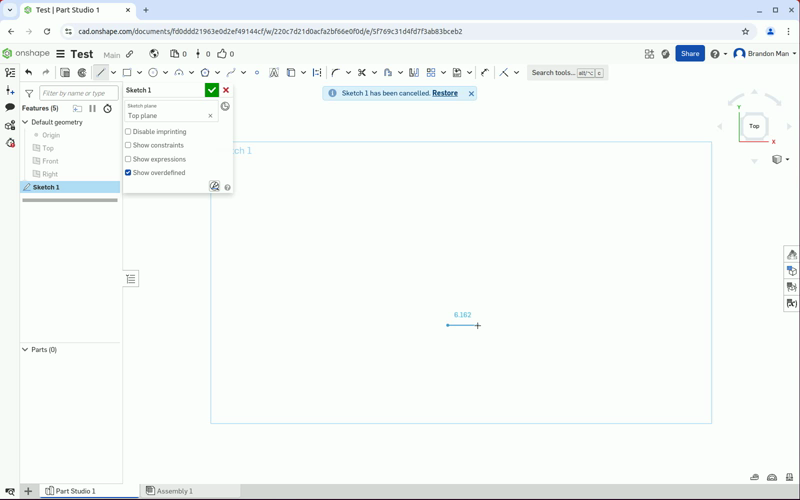
mouse_move(460, 325)
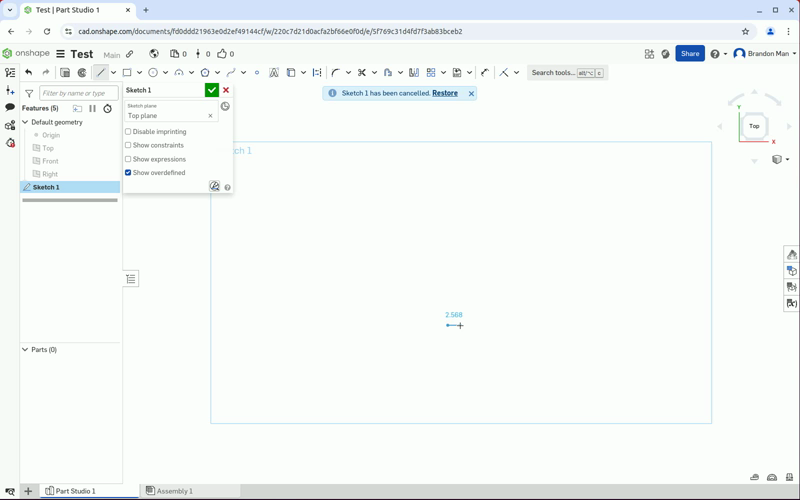
click(460, 325)
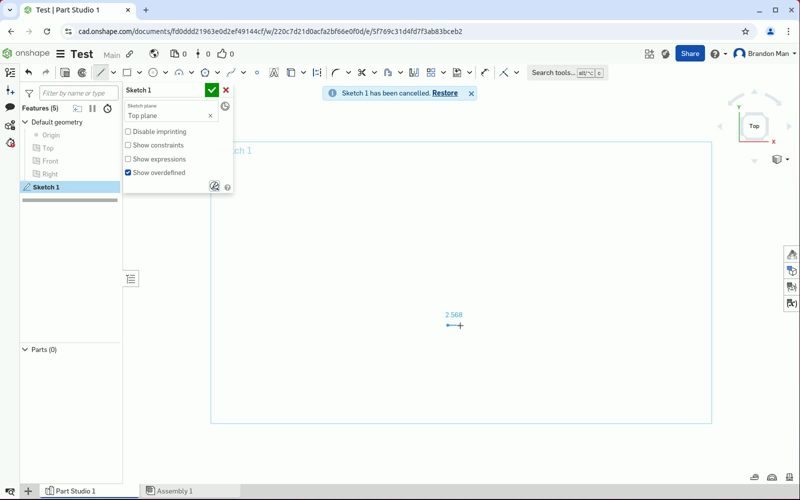
key_up(shift)
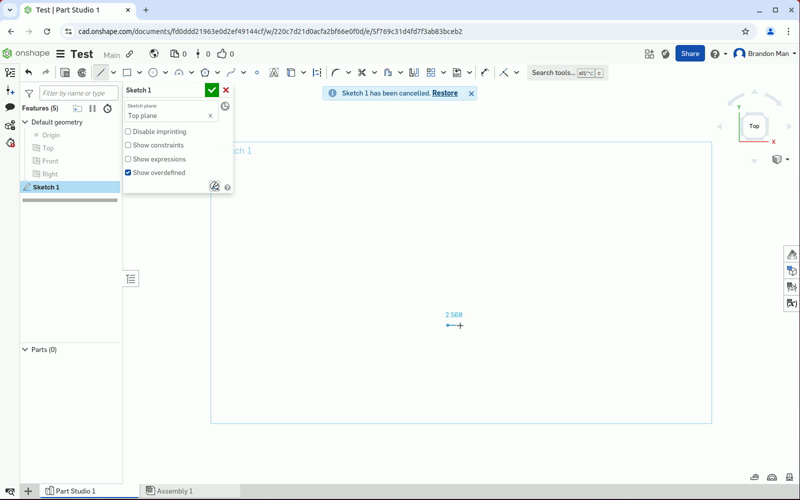
key_down(shift)
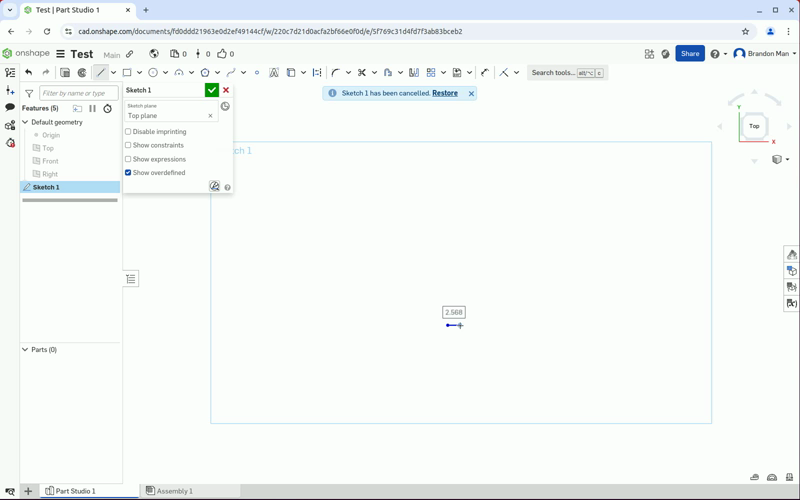
mouse_move(490, 325)
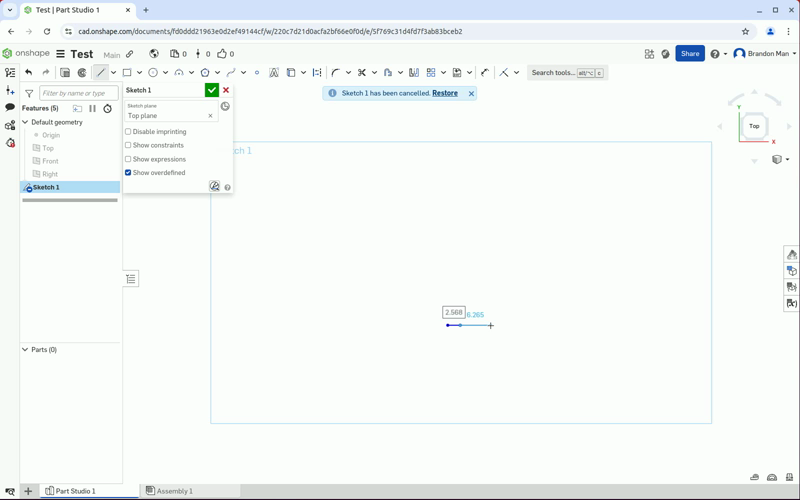
mouse_move(460, 282)
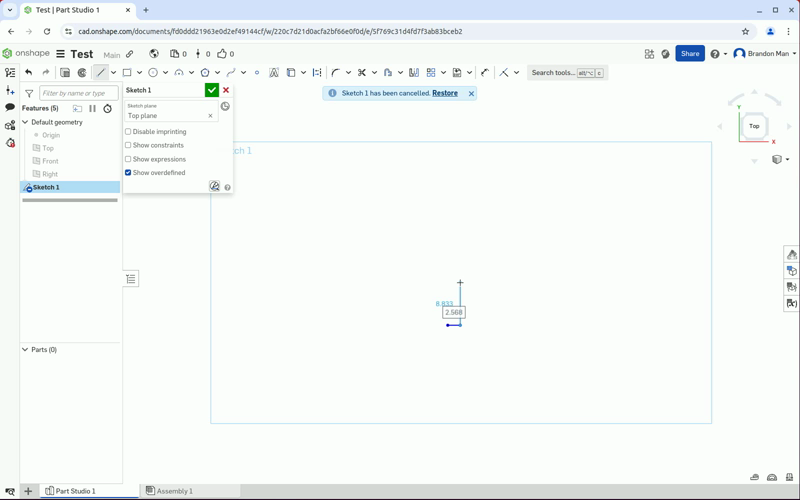
click(460, 282)
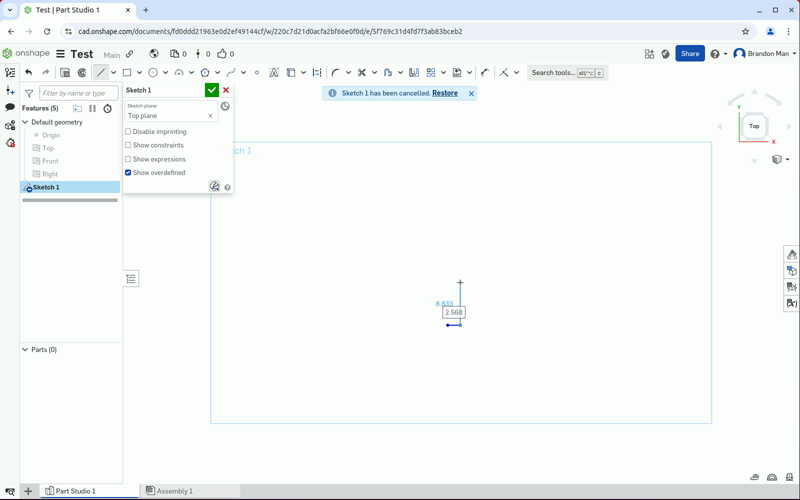
key_up(shift)
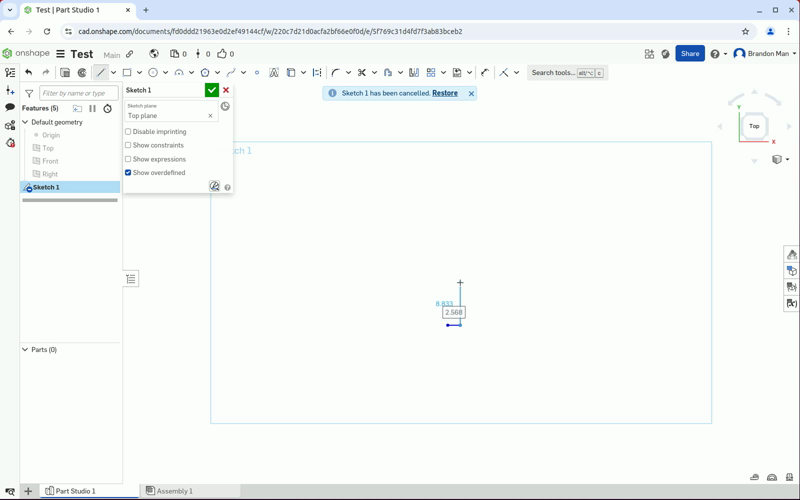
key_down(shift)
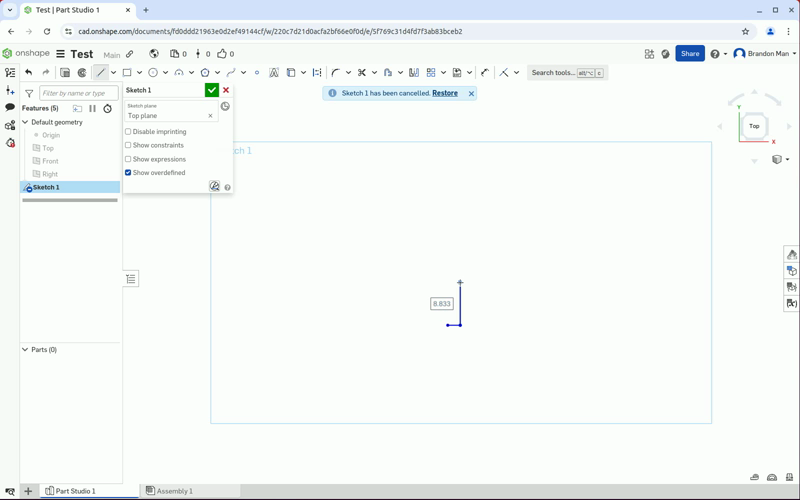
mouse_move(490, 282)
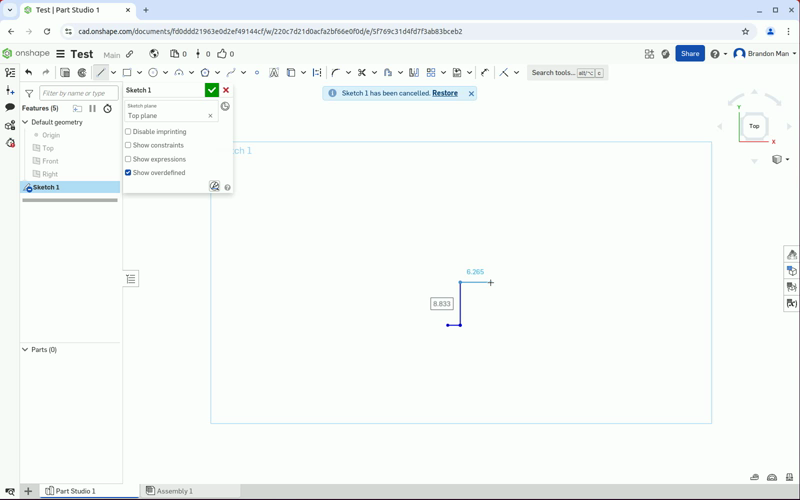
mouse_move(458, 282)
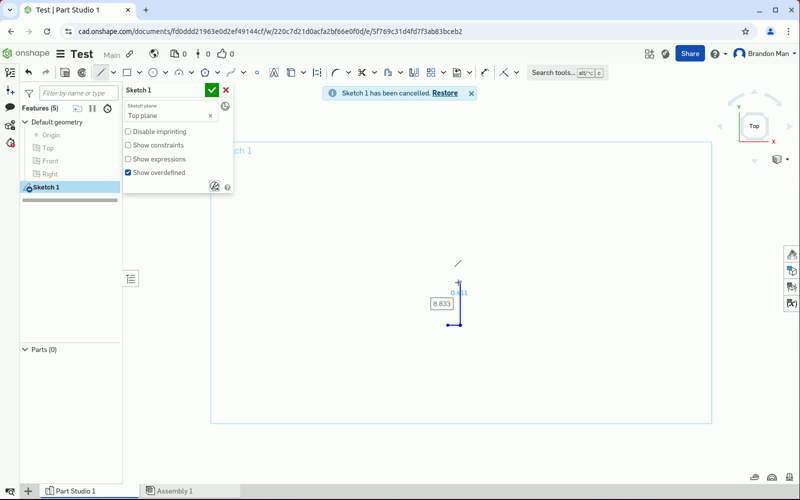
scroll(6)
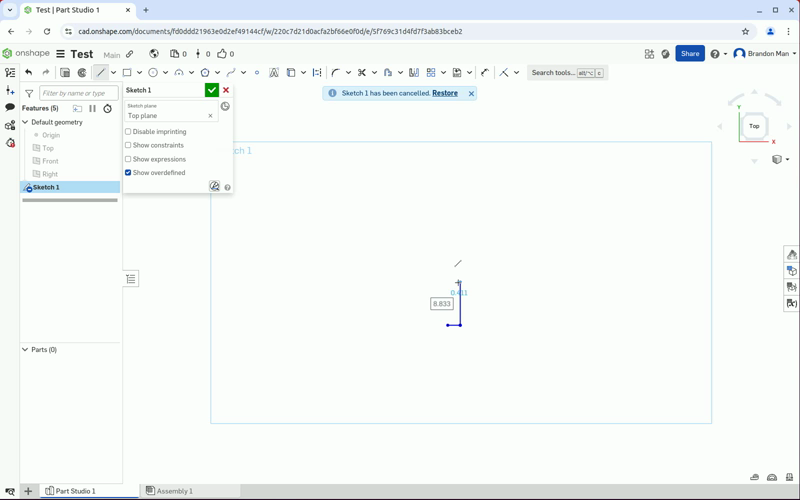
scroll(6)
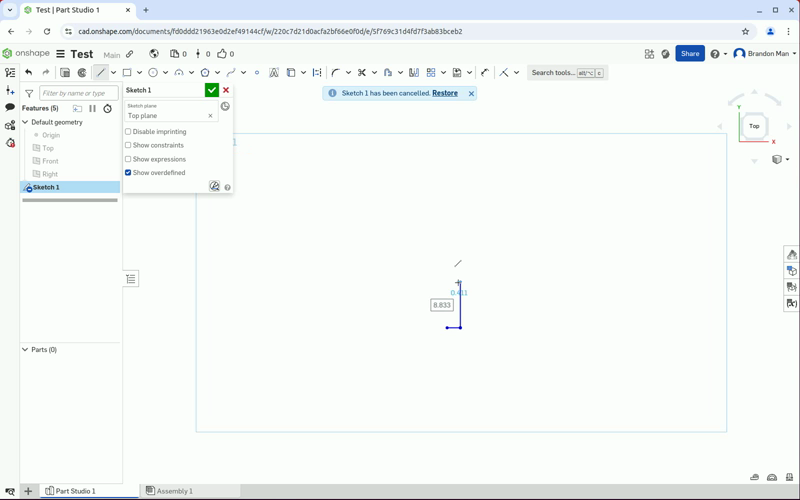
scroll(6)
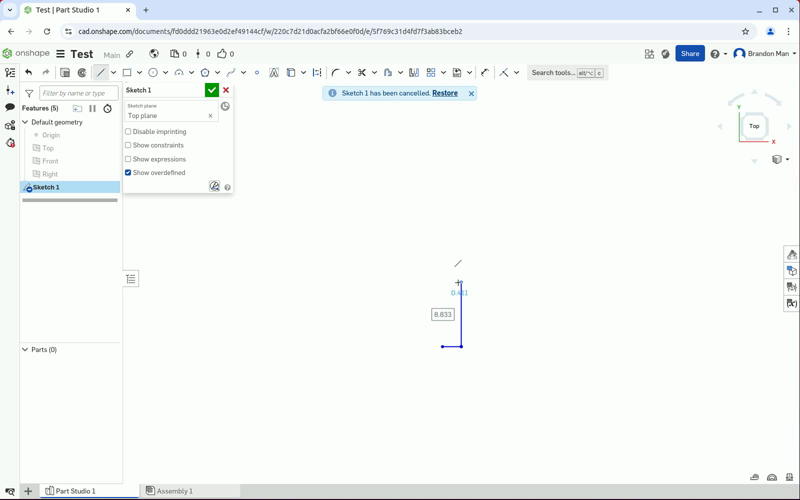
scroll(6)
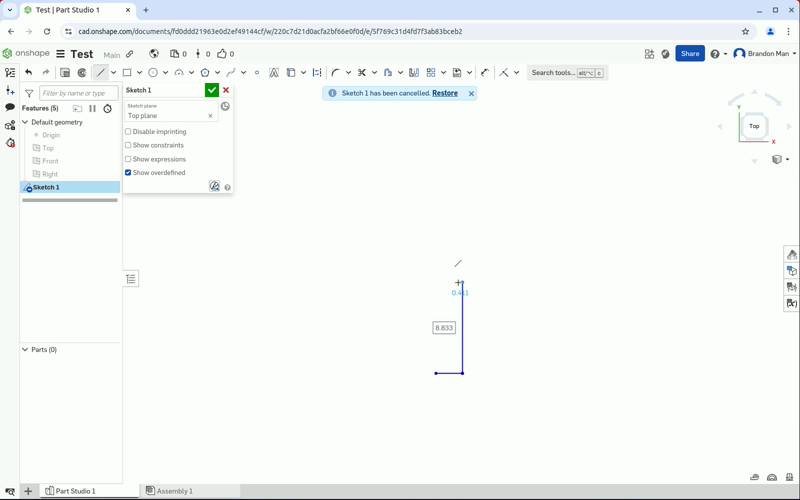
scroll(6)
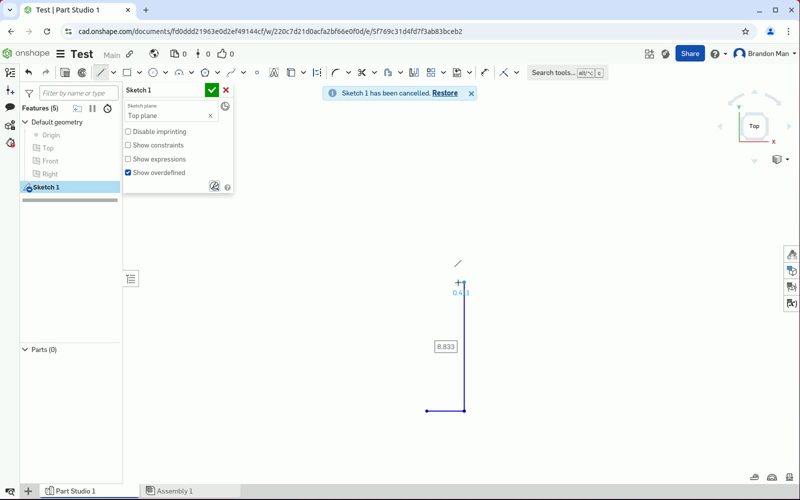
scroll(6)
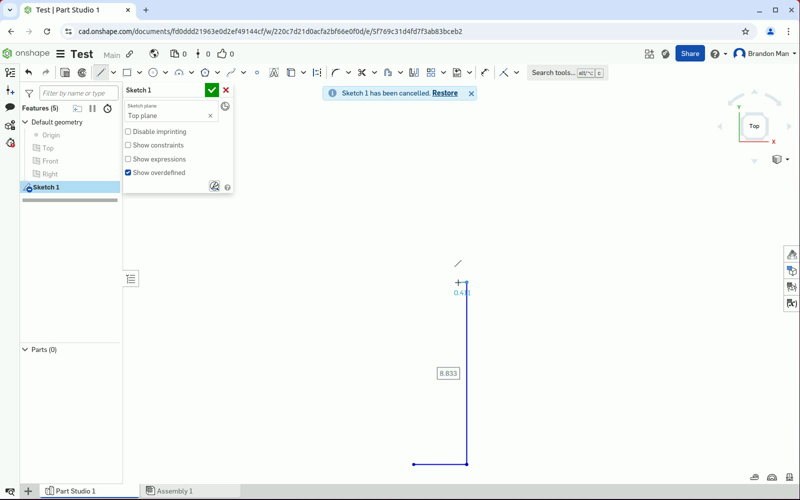
scroll(6)
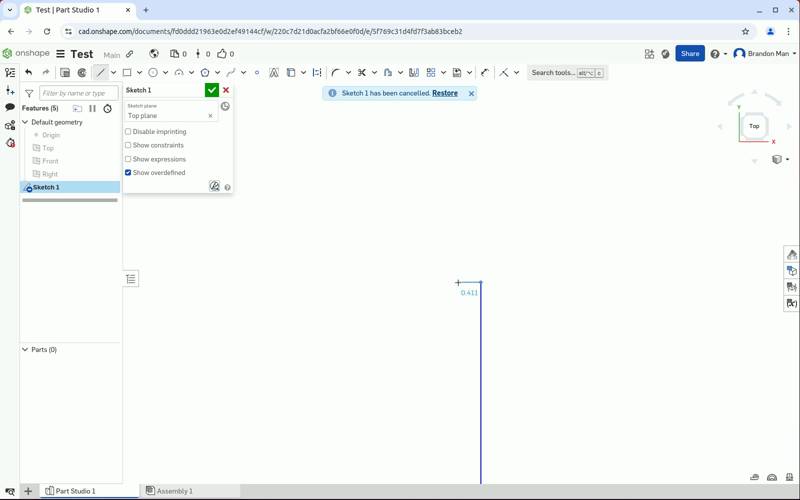
click(458, 282)
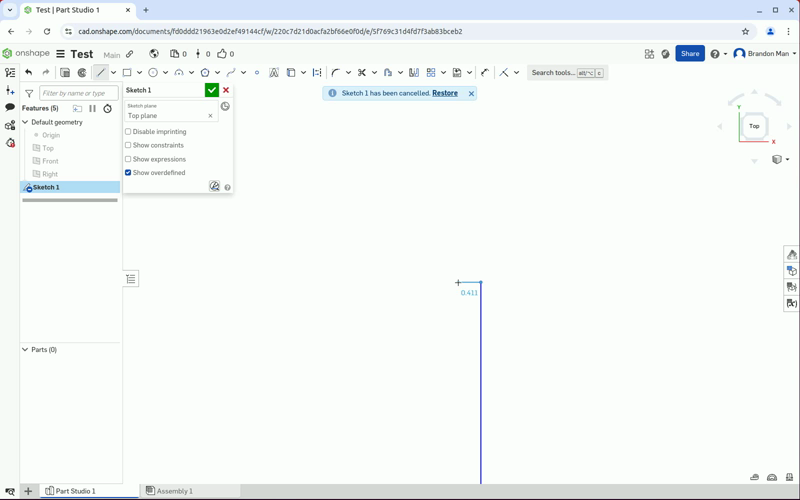
scroll(-6)
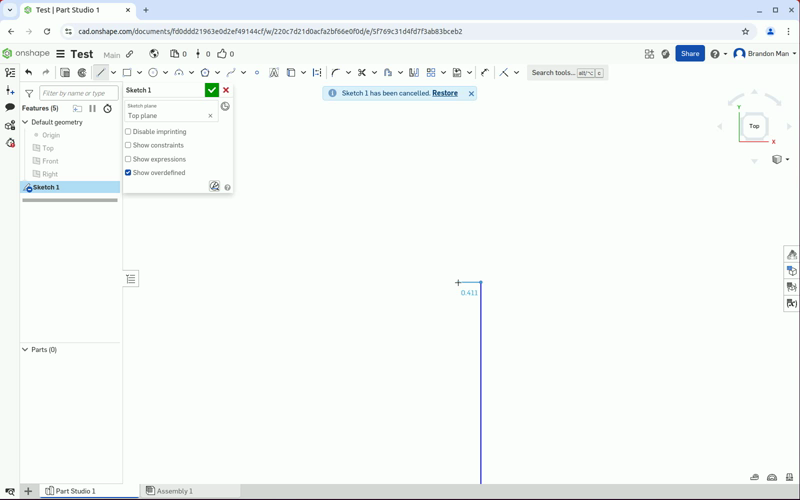
scroll(-6)
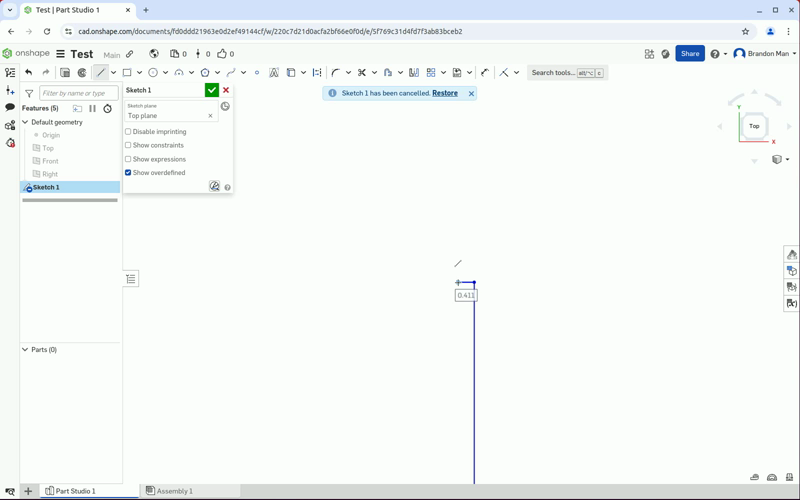
scroll(-6)
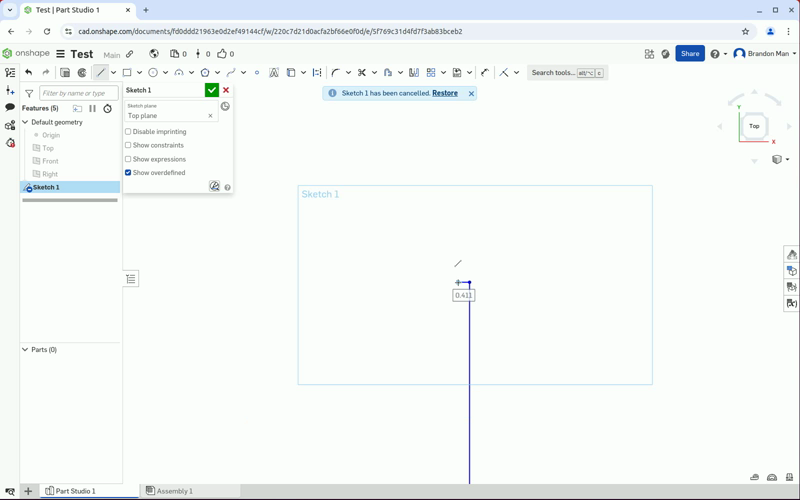
scroll(-6)
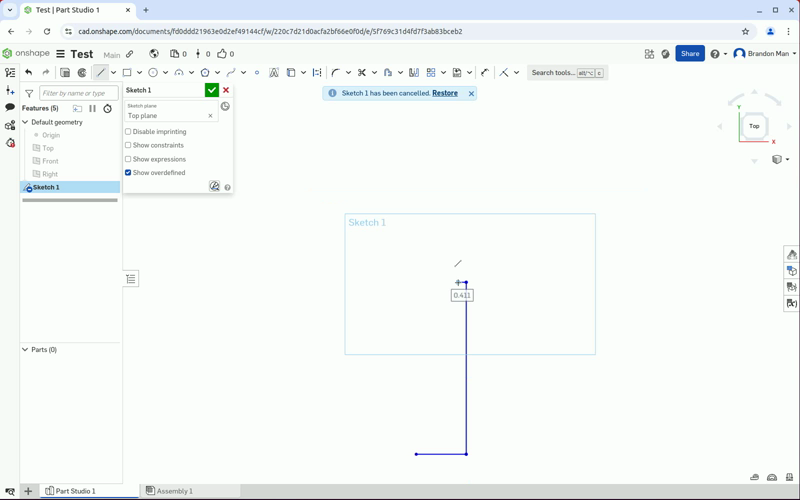
scroll(-6)
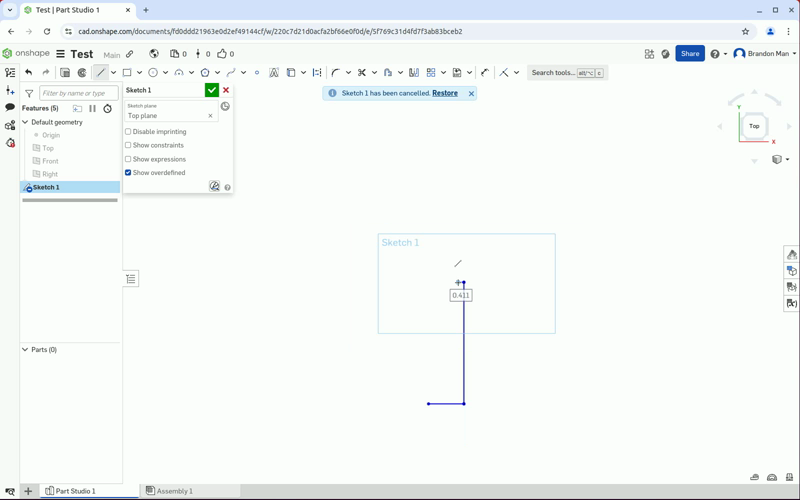
scroll(-6)
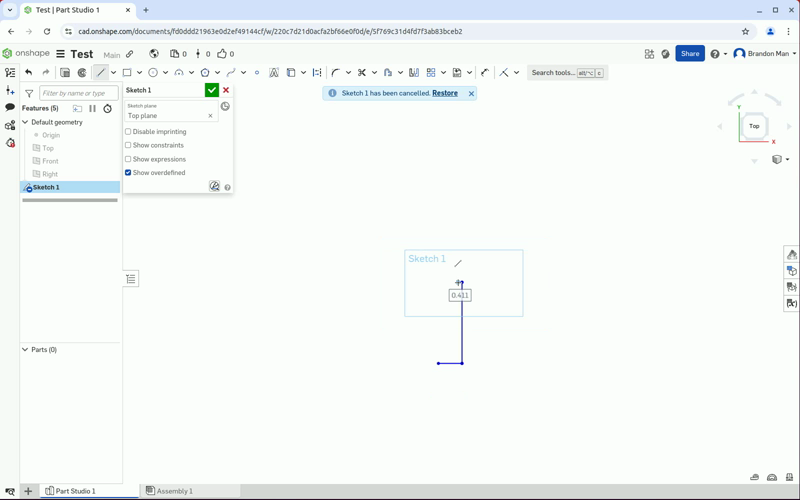
scroll(-6)
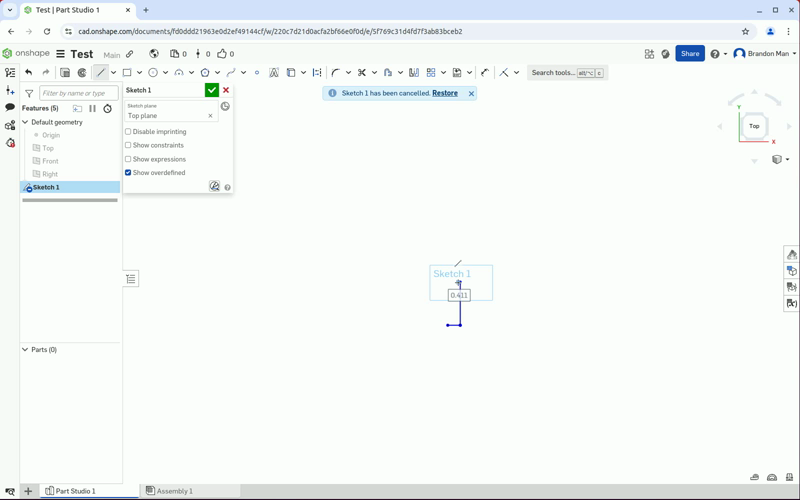
key_up(shift)
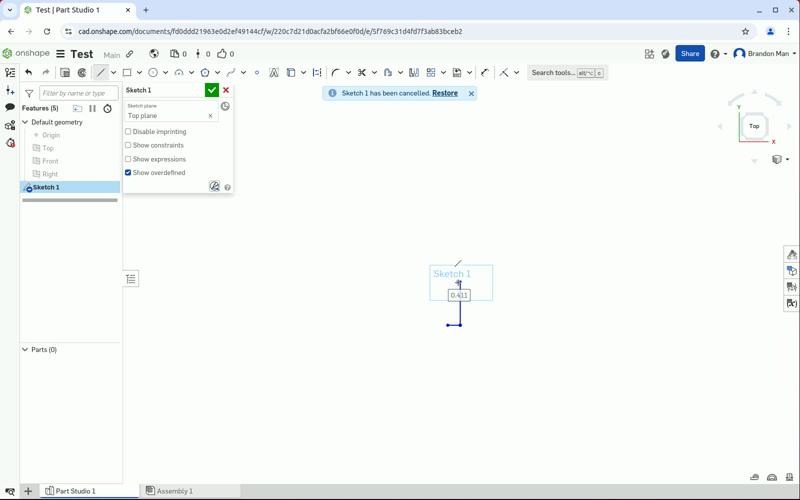
key_down(shift)
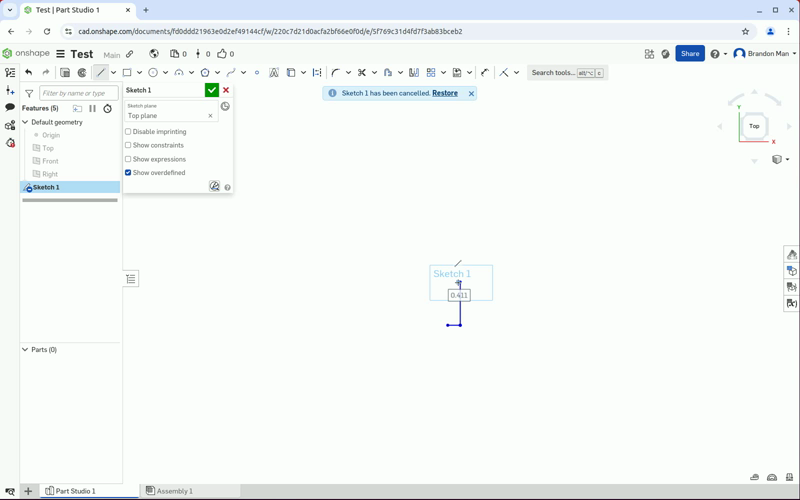
mouse_move(488, 282)
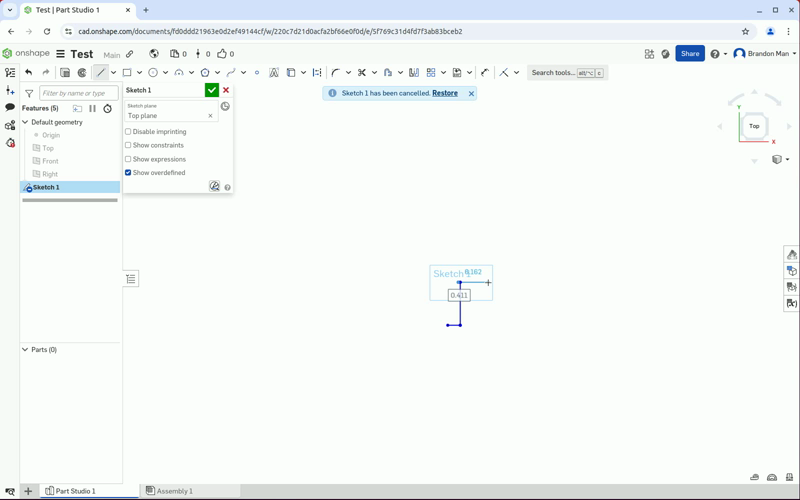
mouse_move(458, 320)
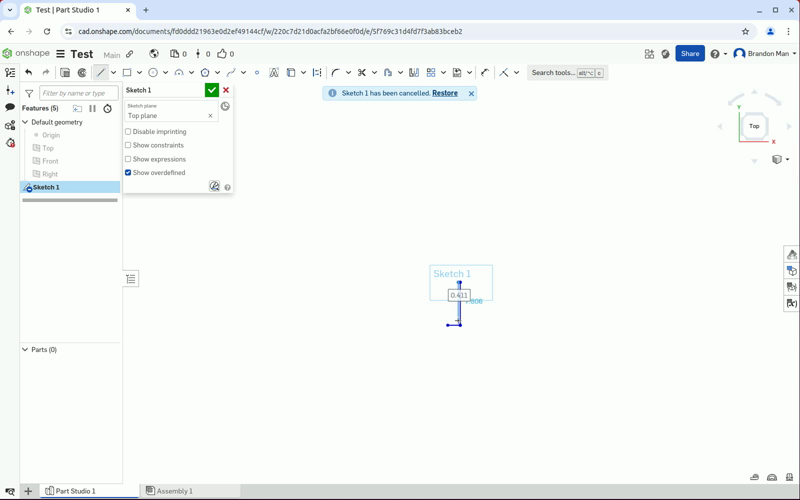
click(458, 320)
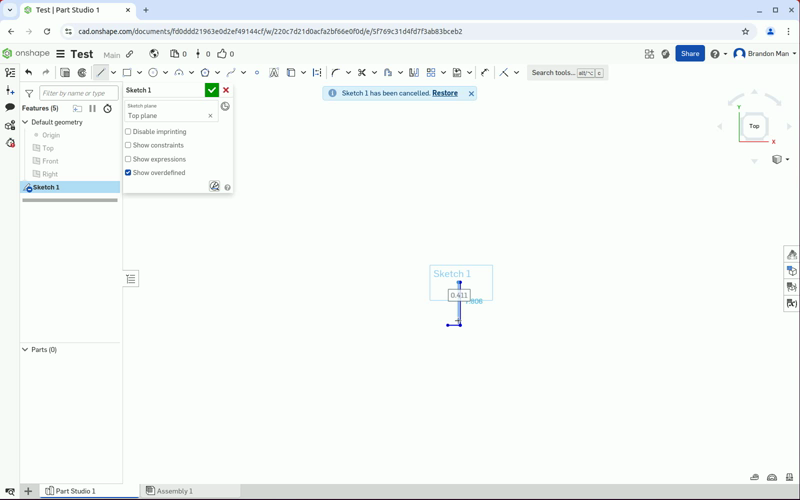
key_up(shift)
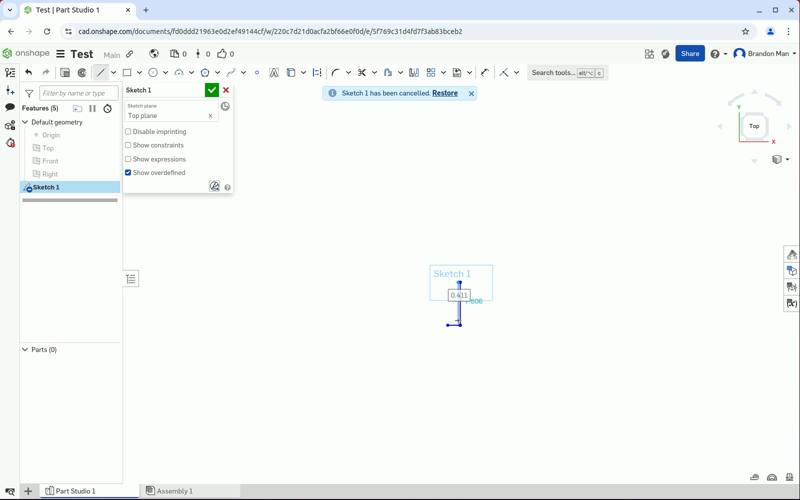
key_down(shift)
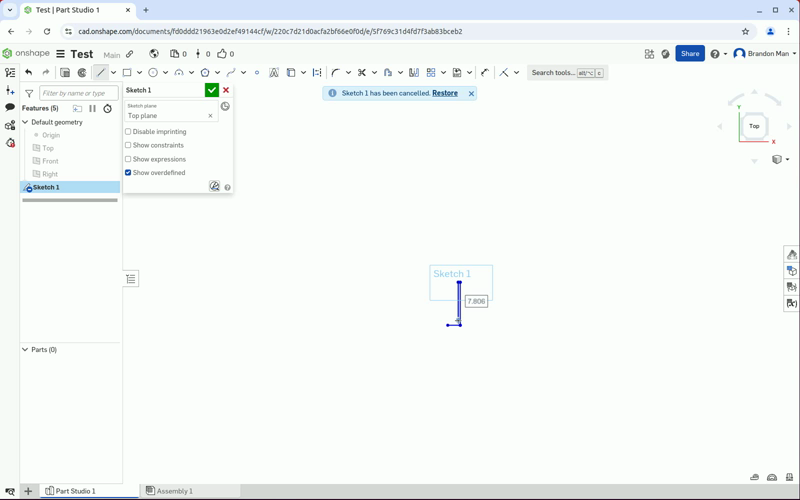
mouse_move(488, 320)
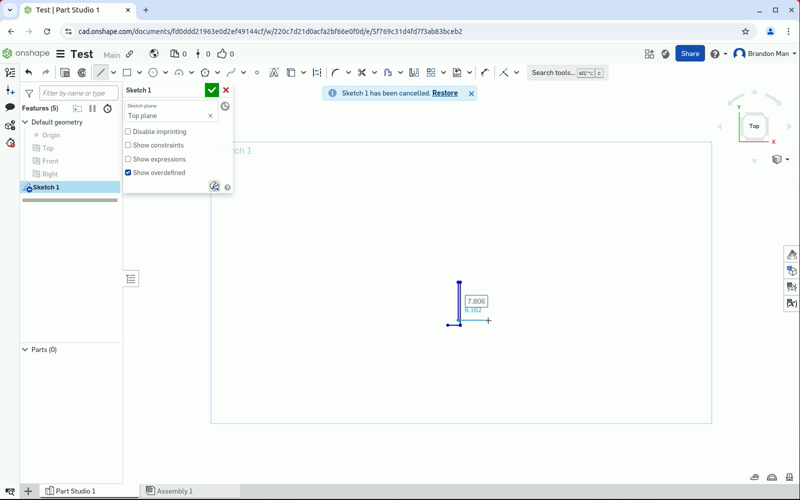
mouse_move(447, 320)
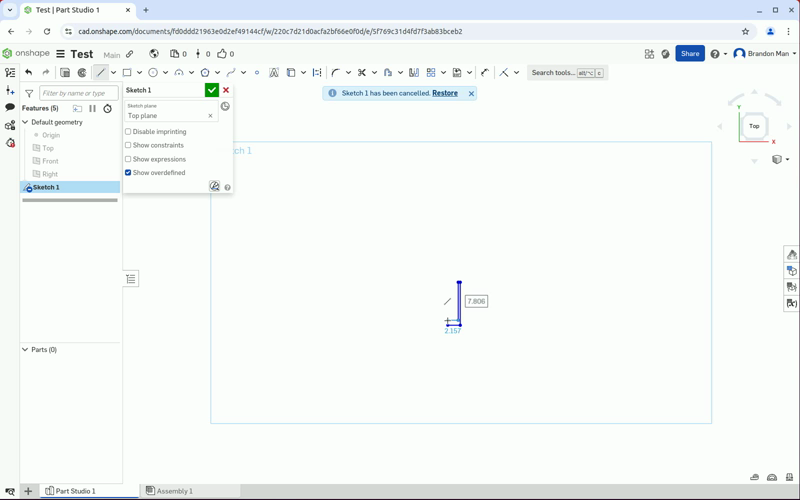
click(447, 320)
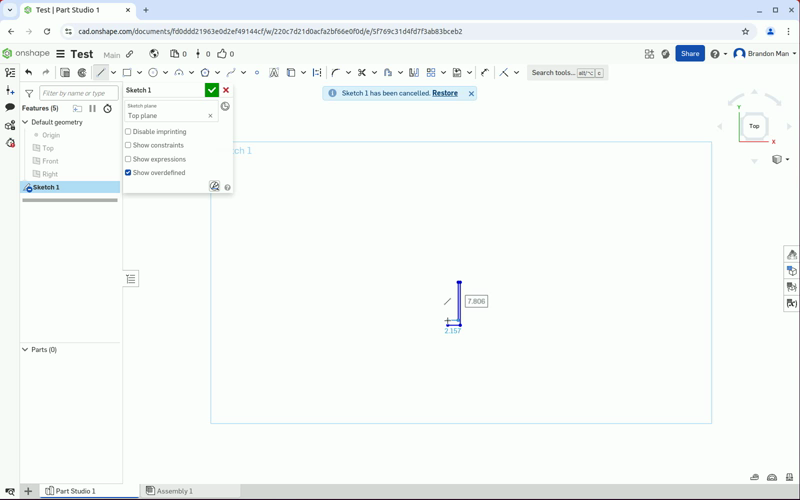
key_up(shift)
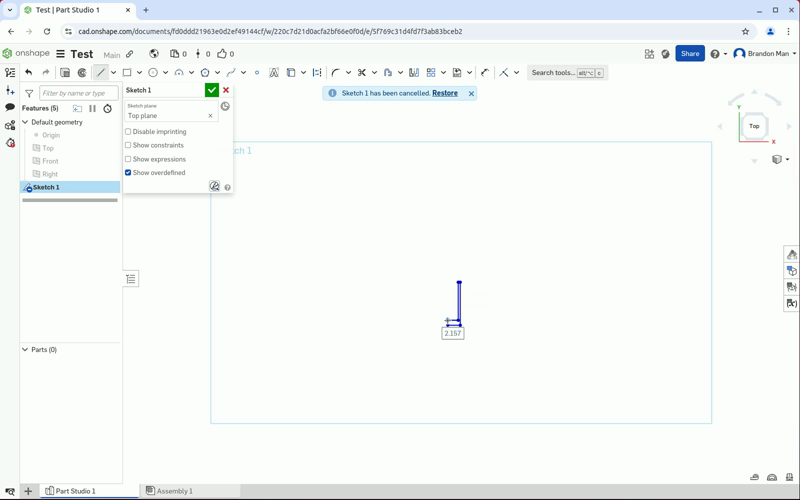
mouse_move(477, 320)
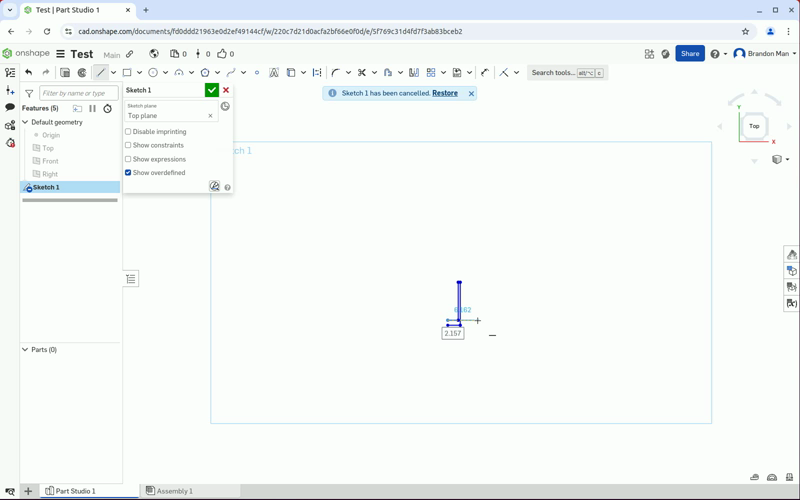
key_down(shift)
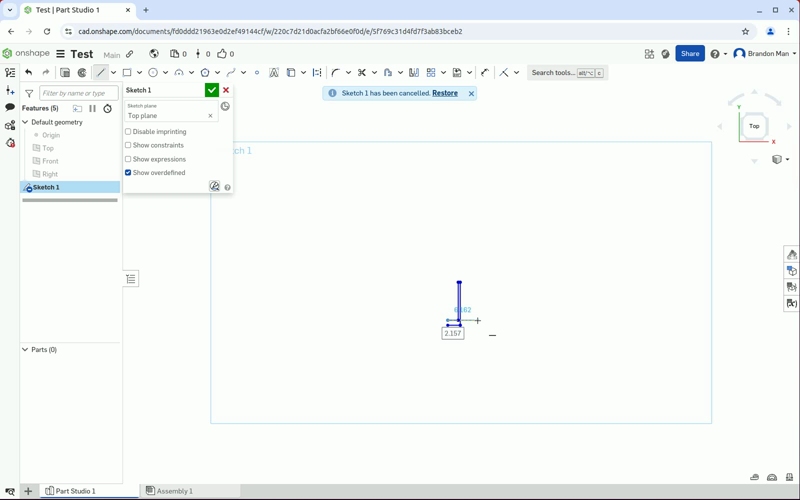
mouse_move(447, 325)
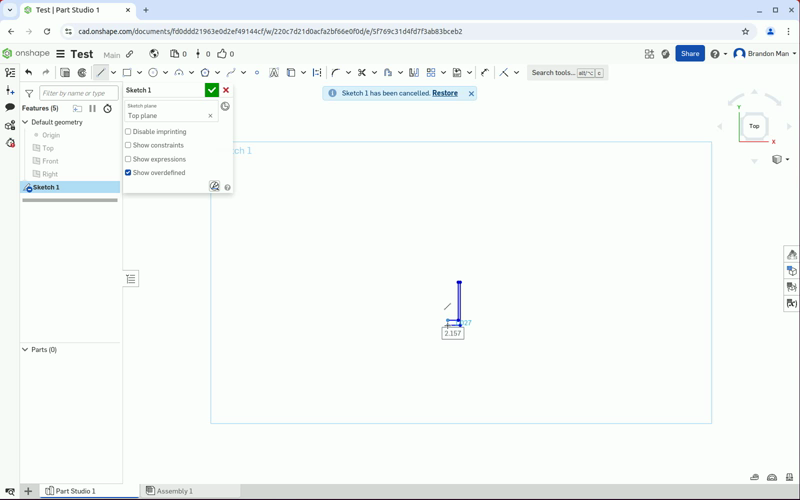
scroll(6)
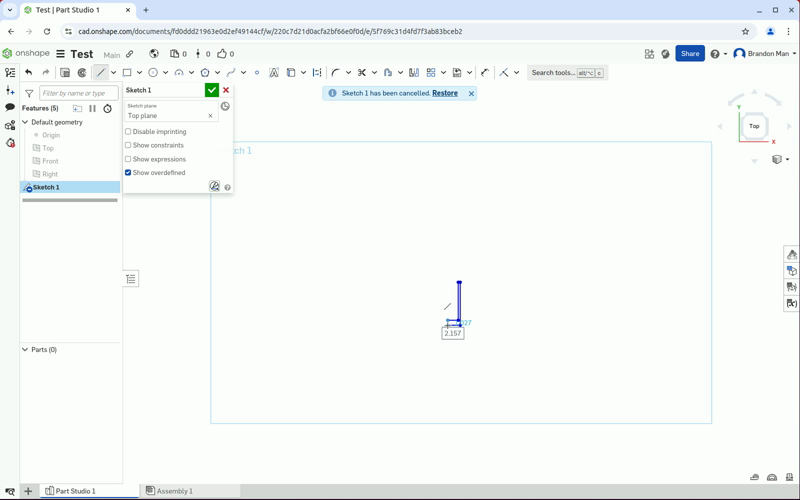
scroll(6)
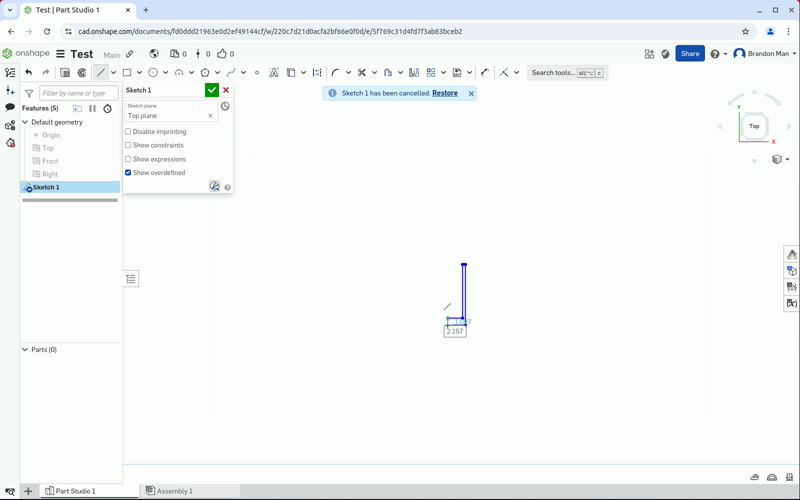
scroll(6)
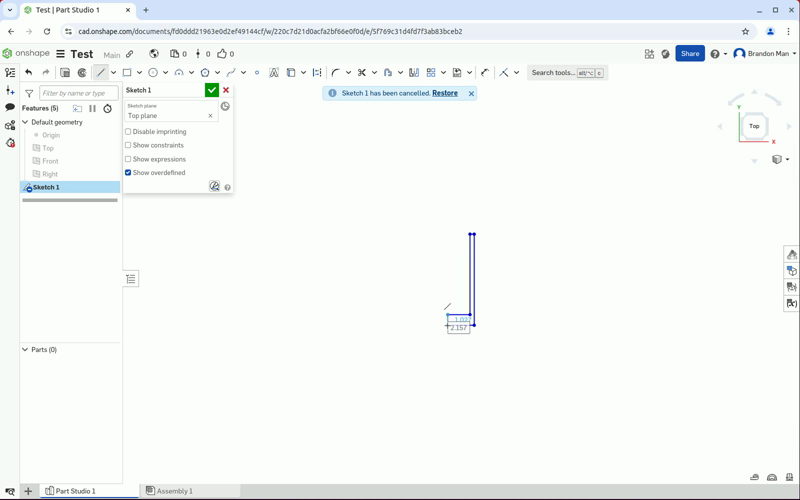
scroll(6)
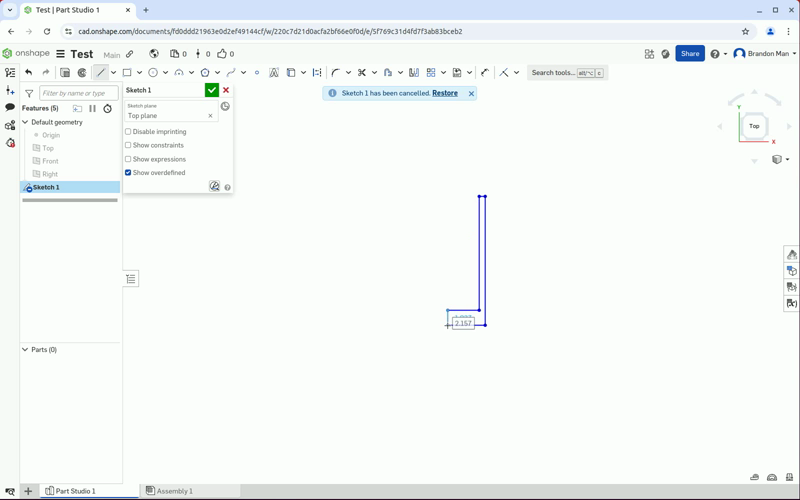
scroll(6)
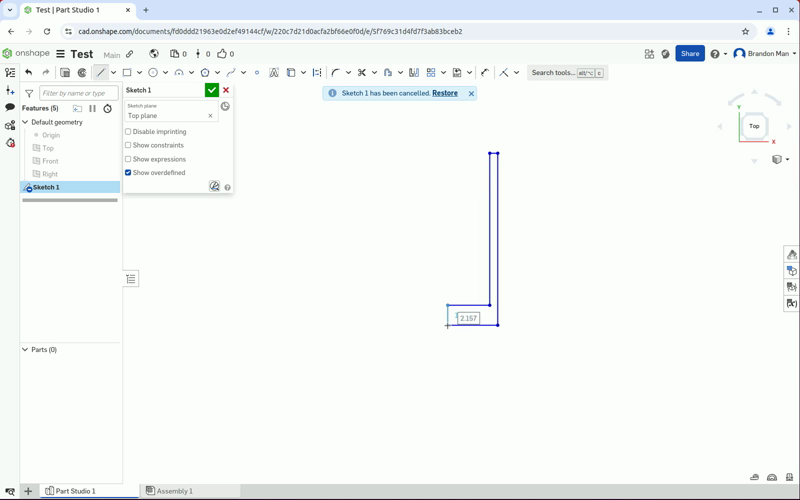
scroll(6)
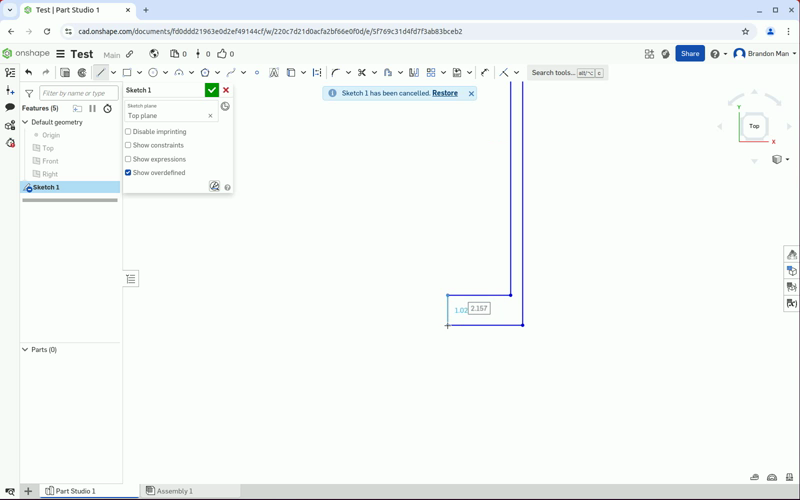
scroll(6)
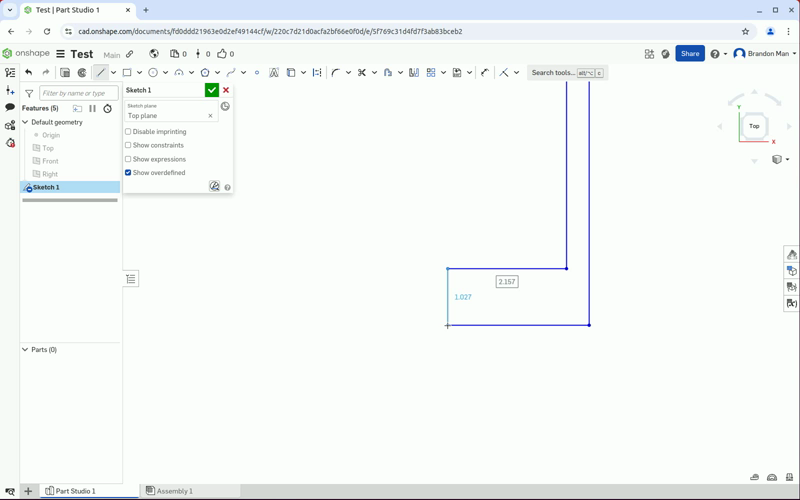
key_up(shift)
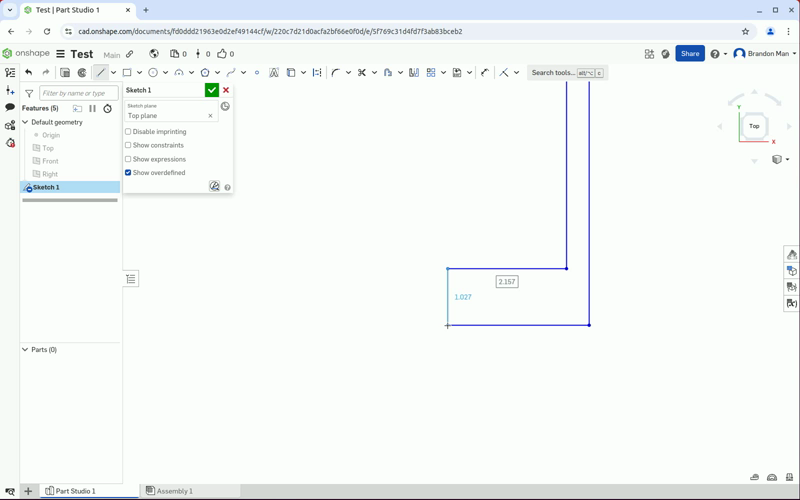
click(447, 325)
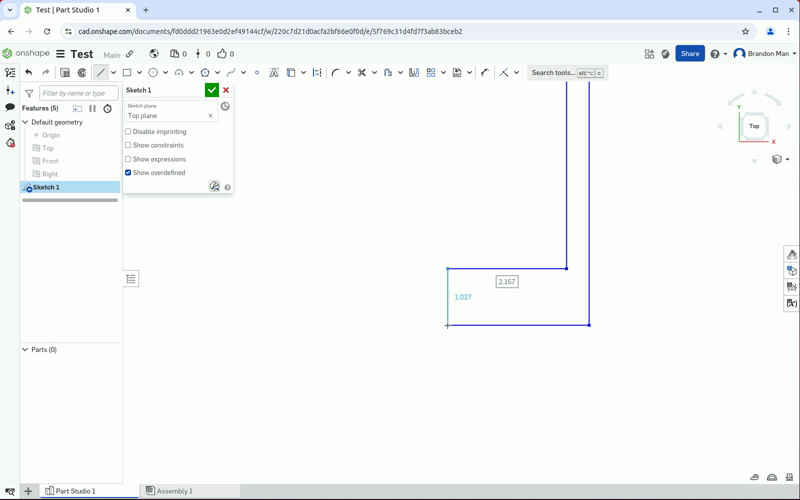
scroll(-6)
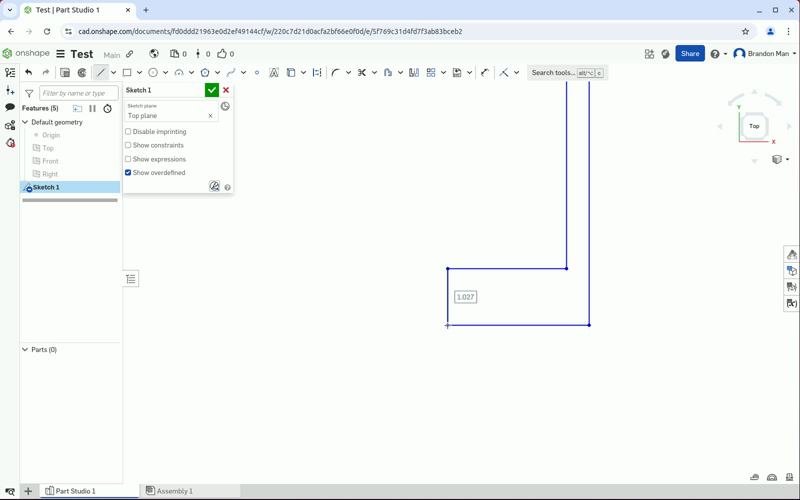
scroll(-6)
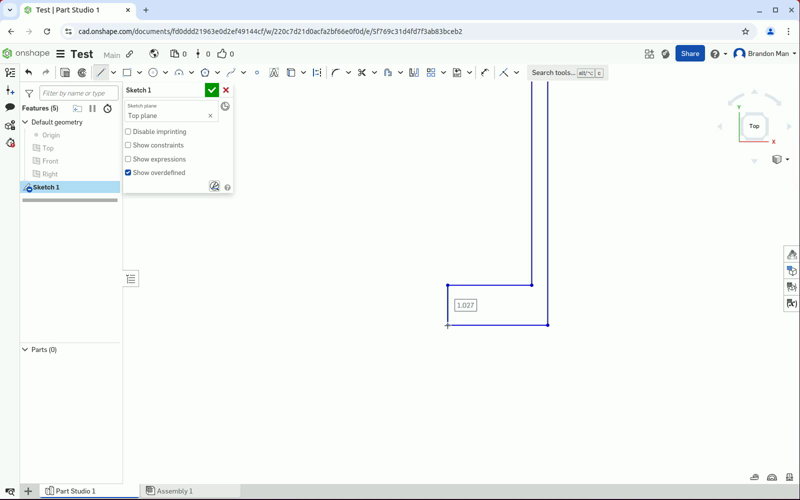
scroll(-6)
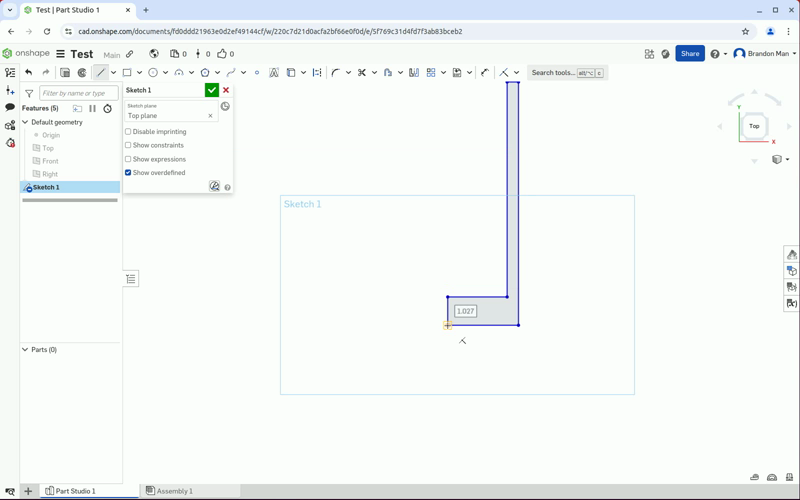
scroll(-6)
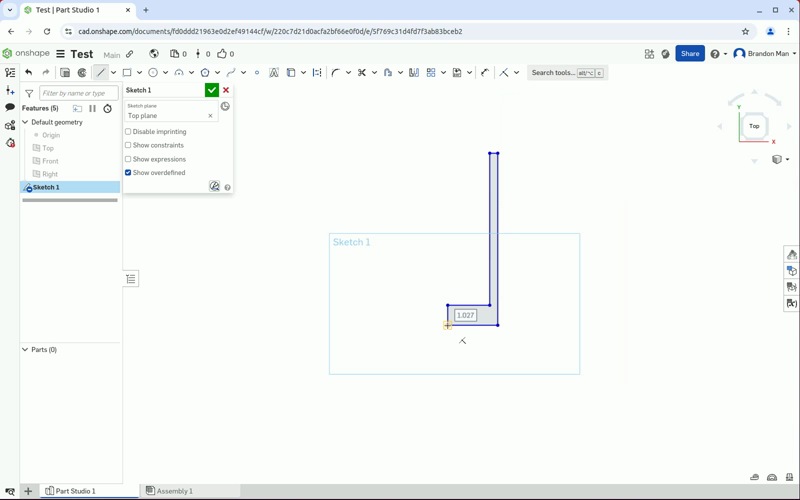
scroll(-6)
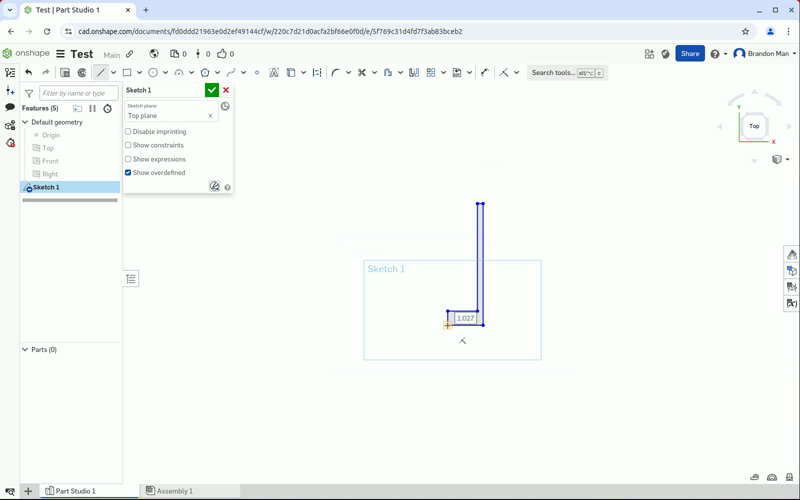
scroll(-6)
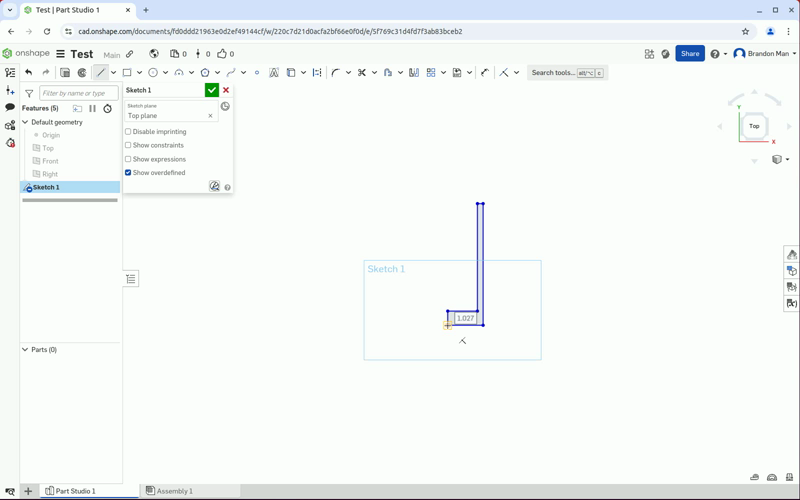
scroll(-6)
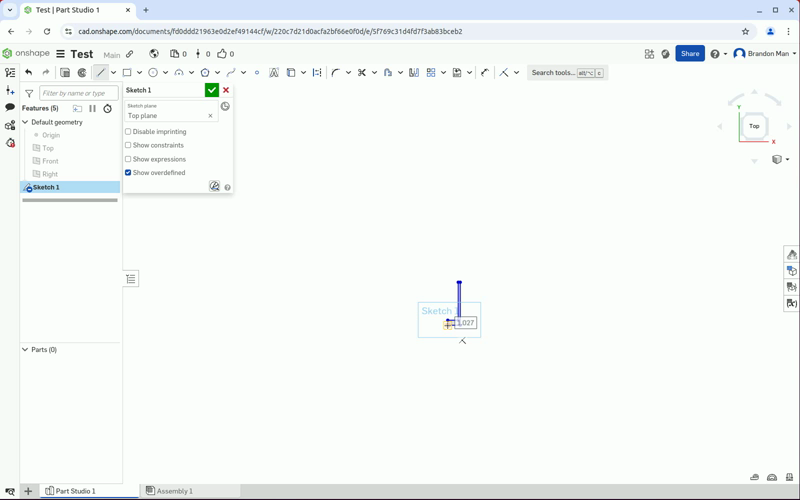
key(esc)
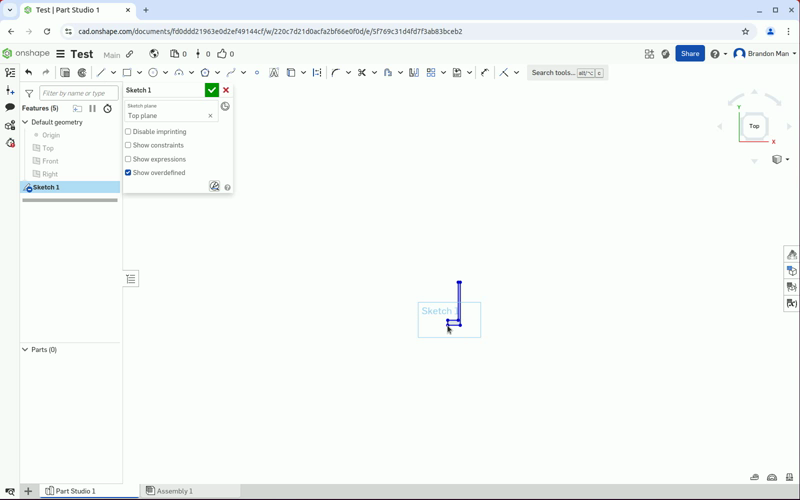
mouse_move(459, 294)
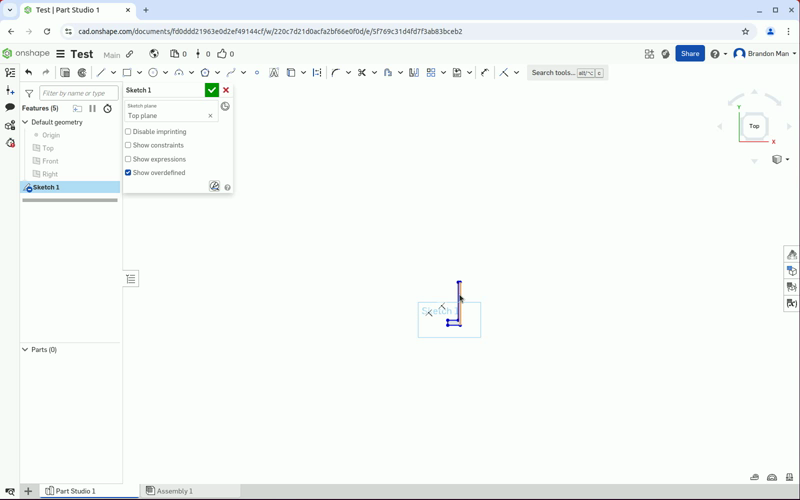
scroll(6)
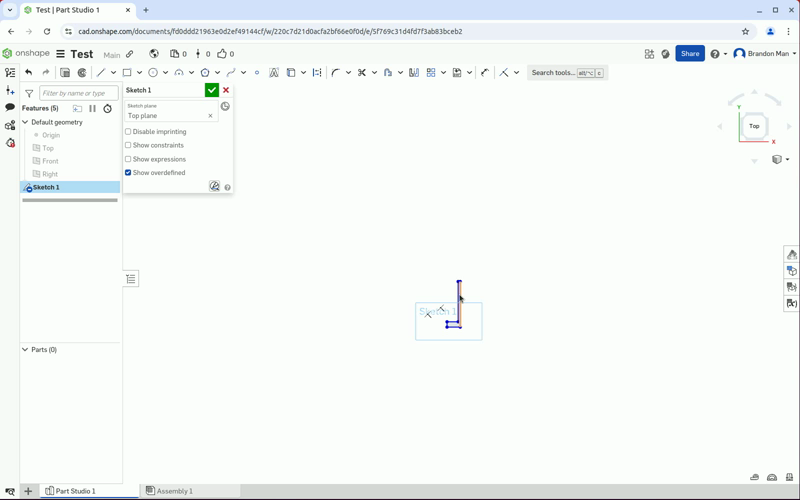
scroll(6)
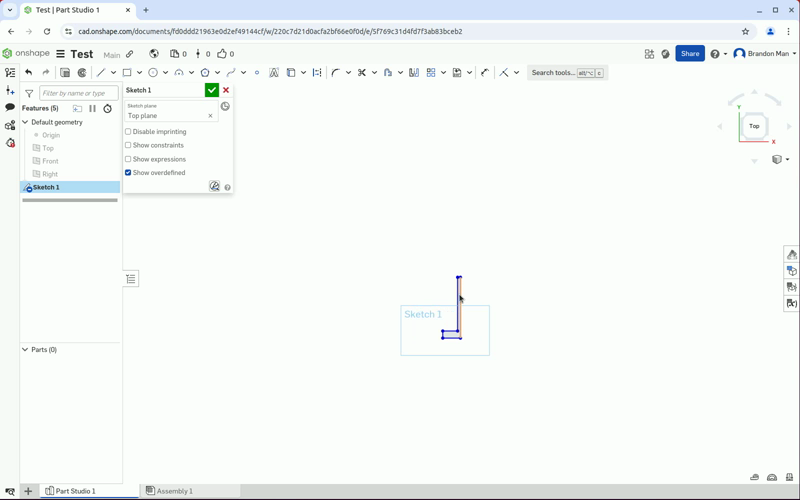
scroll(6)
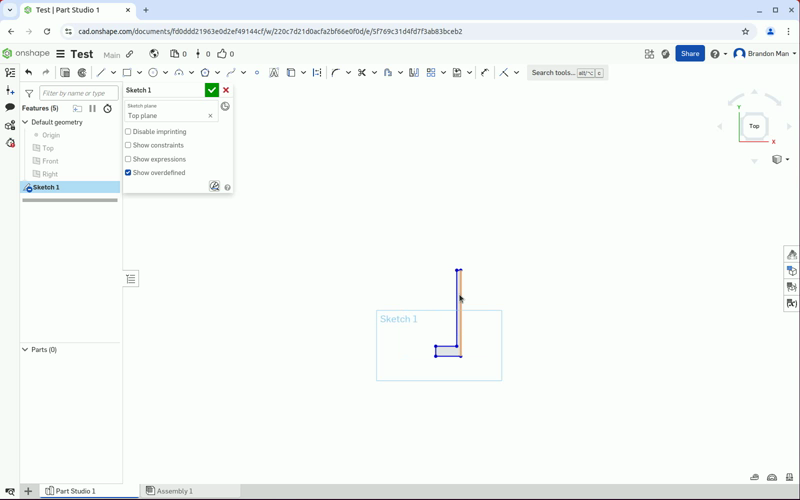
scroll(6)
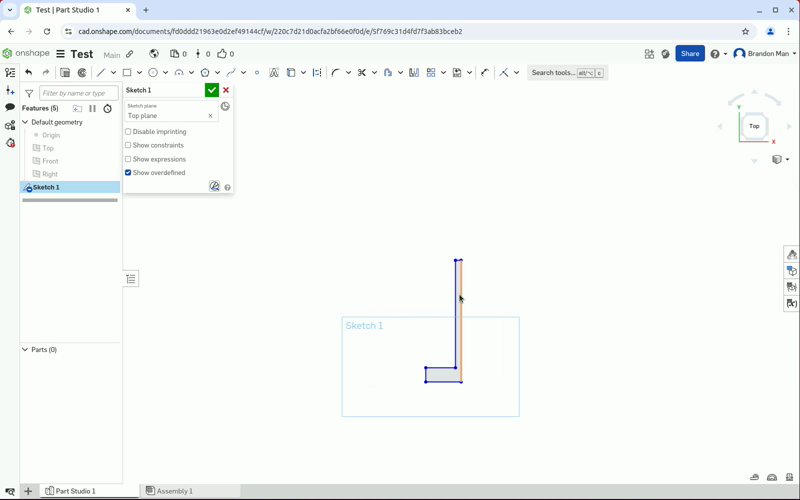
scroll(6)
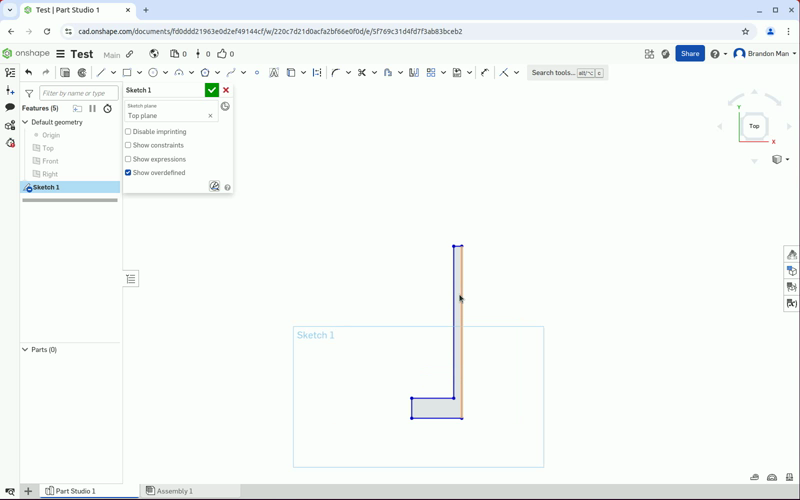
scroll(6)
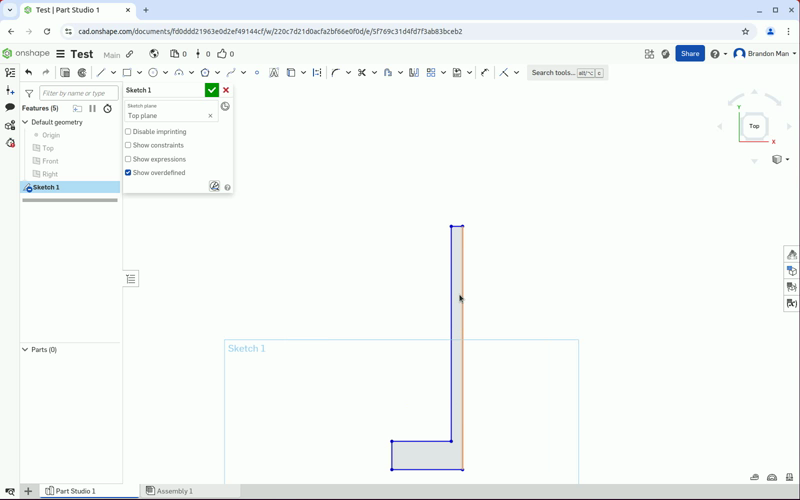
scroll(6)
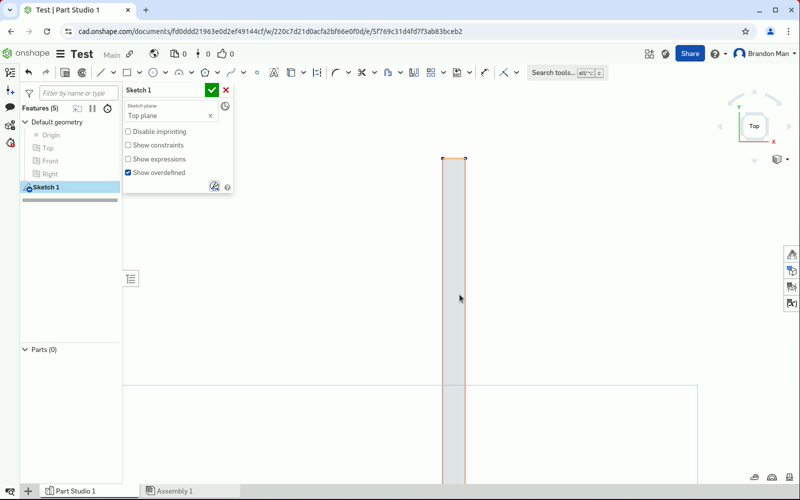
click(459, 294)
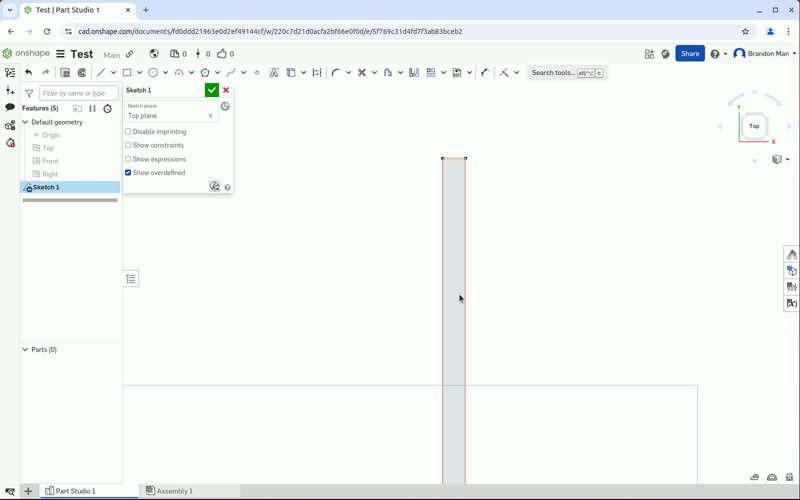
scroll(-6)
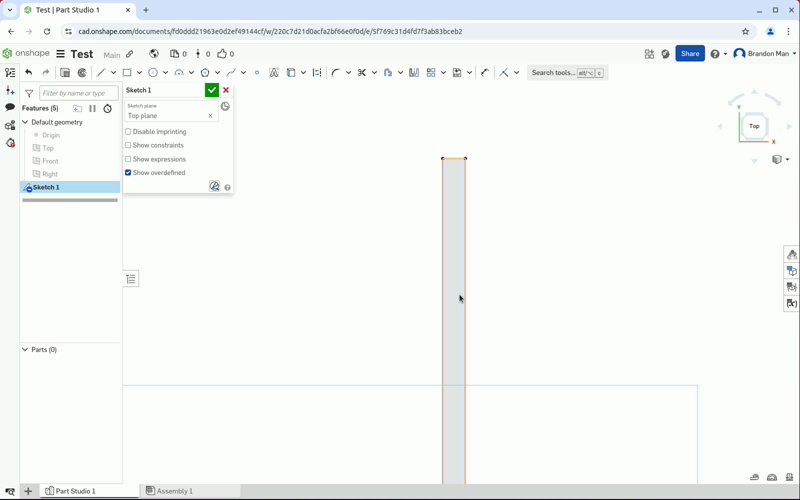
scroll(-6)
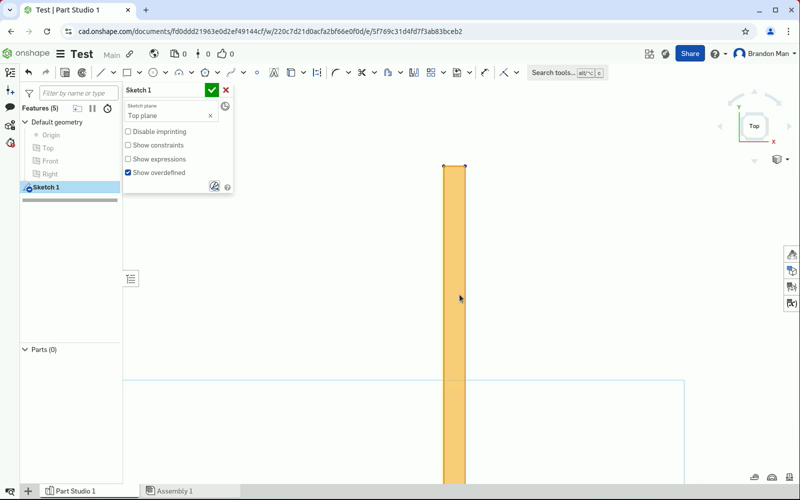
scroll(-6)
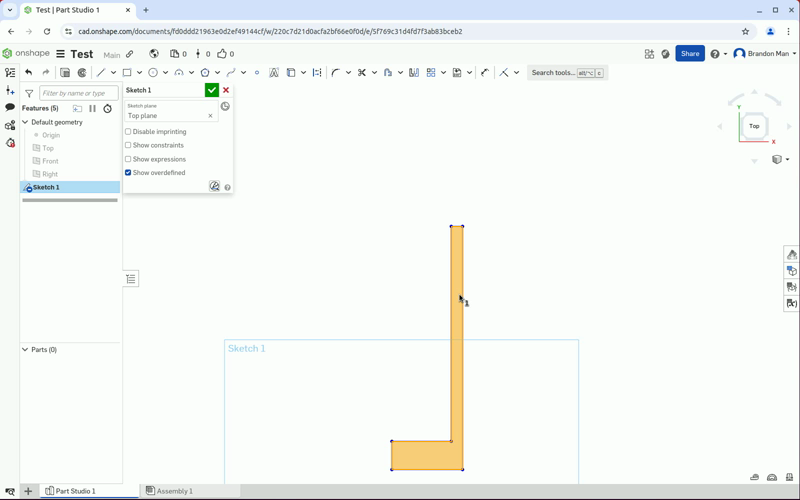
scroll(-6)
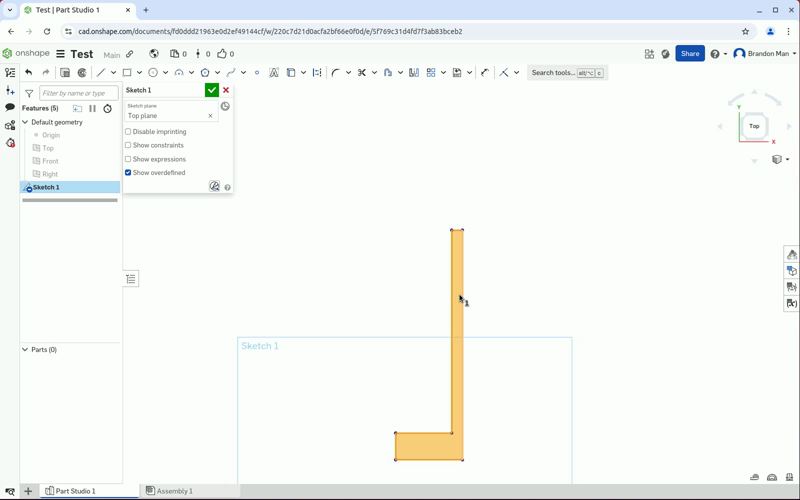
scroll(-6)
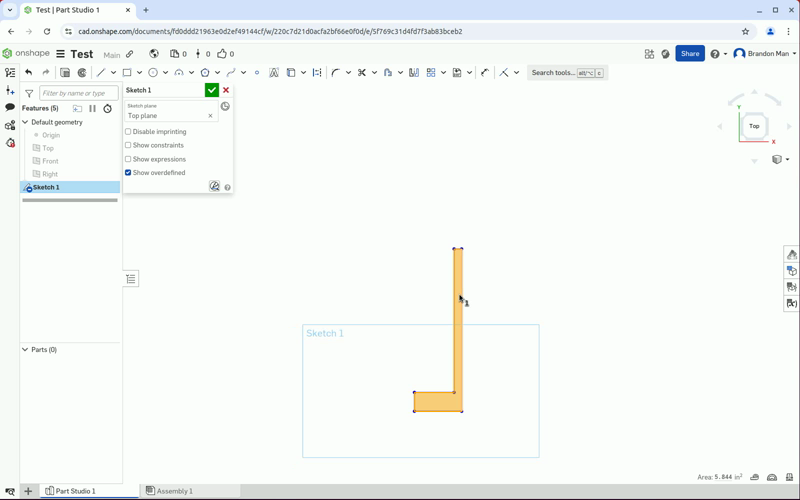
scroll(-6)
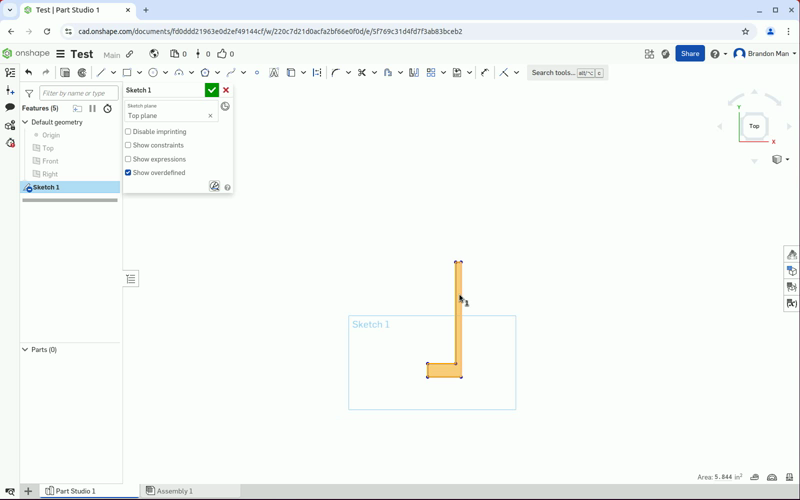
scroll(-6)
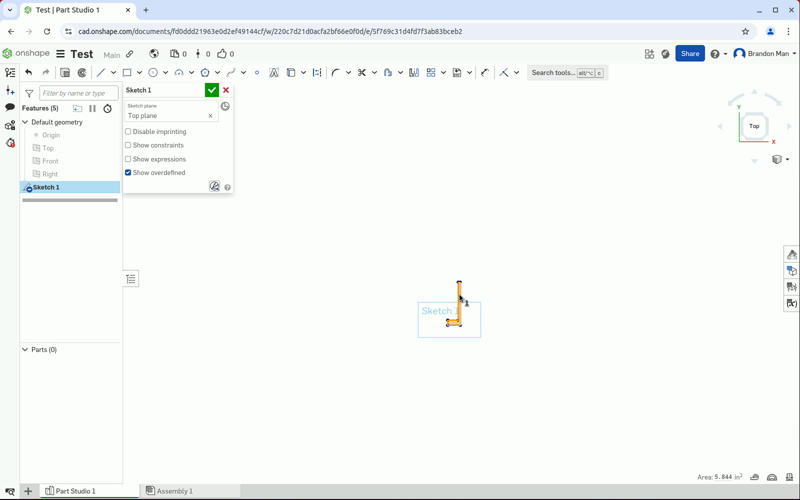
mouse_move(73, 352)
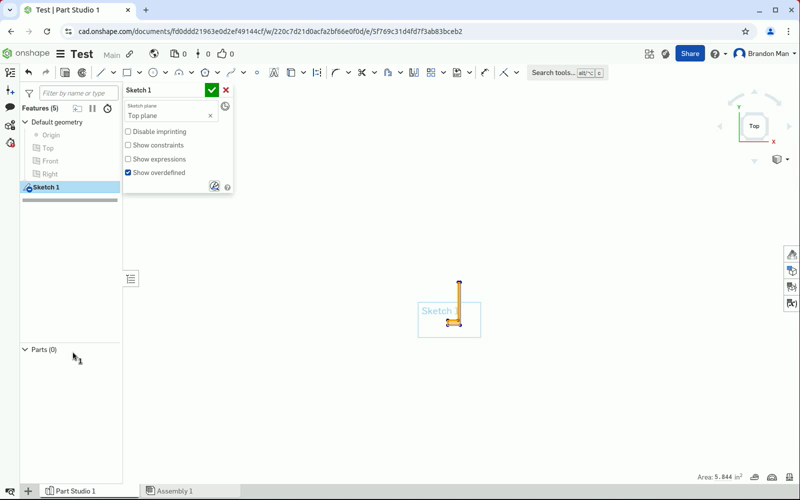
key(shift+y)
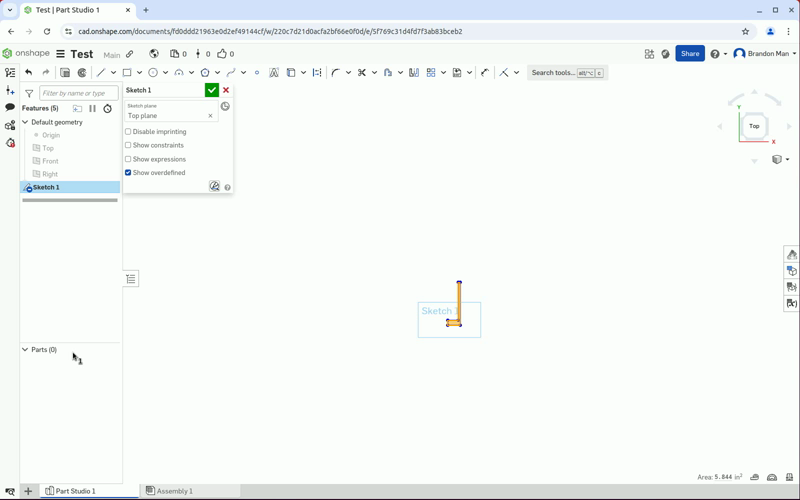
key(shift+e)
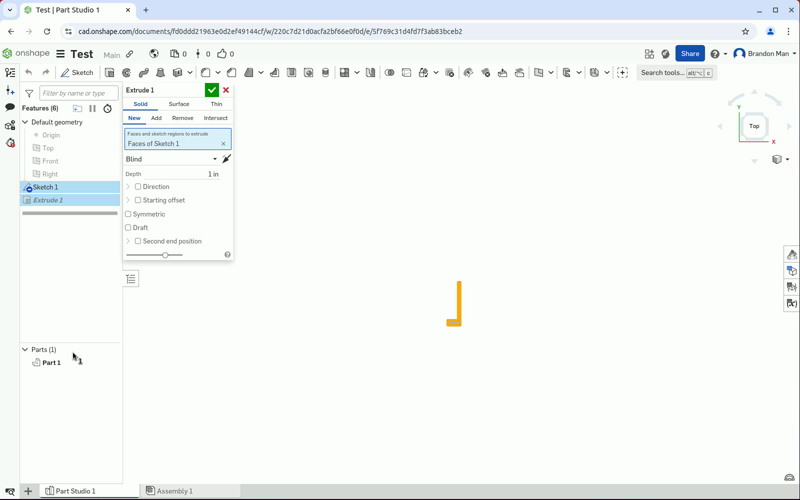
mouse_move(143, 106)
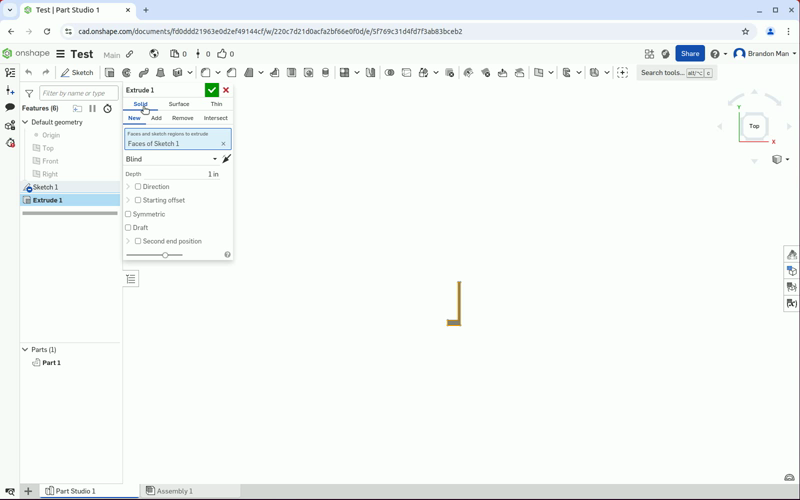
click(143, 106)
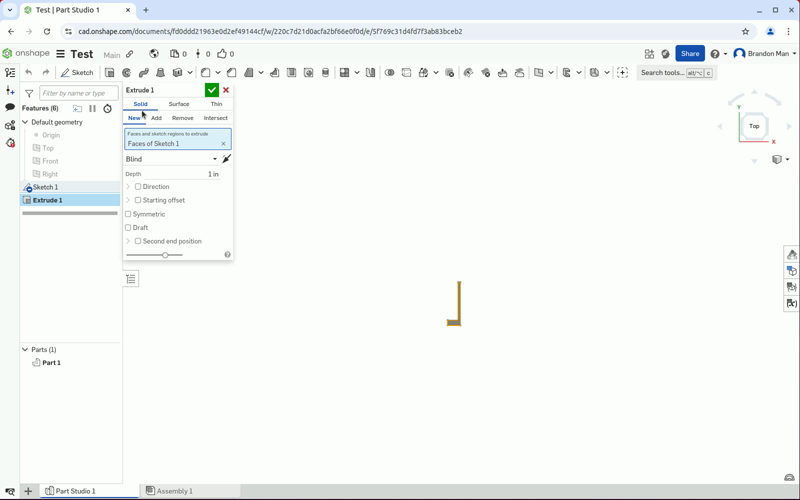
mouse_move(137, 120)
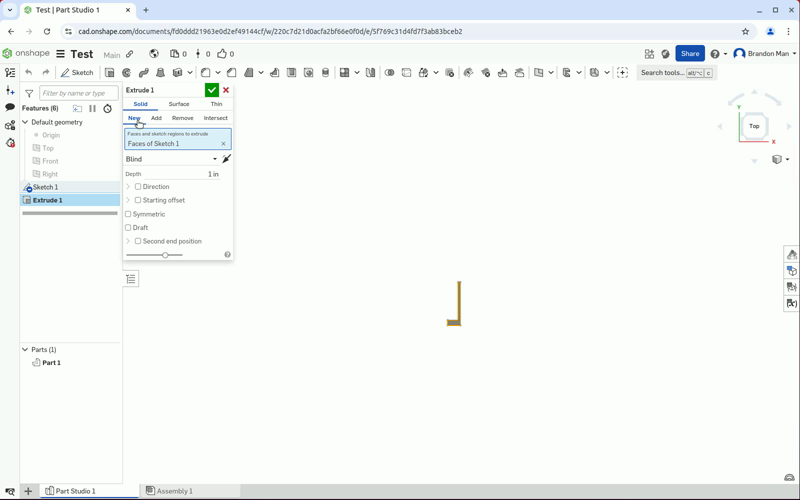
click(137, 120)
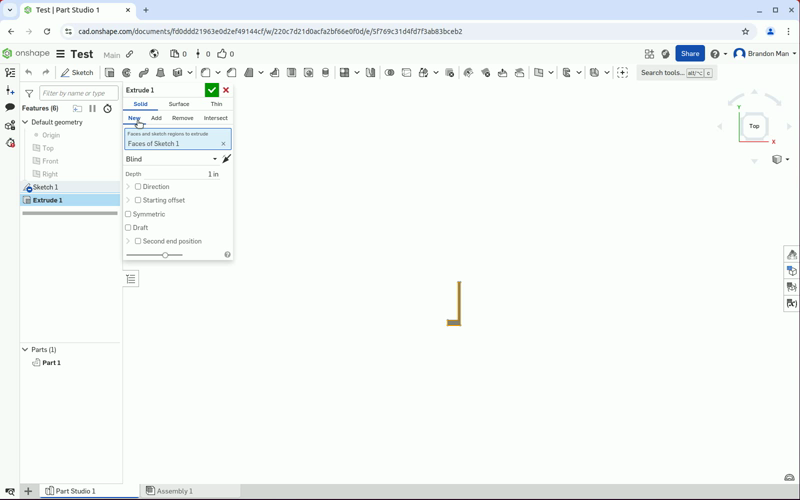
key(tab, 4)
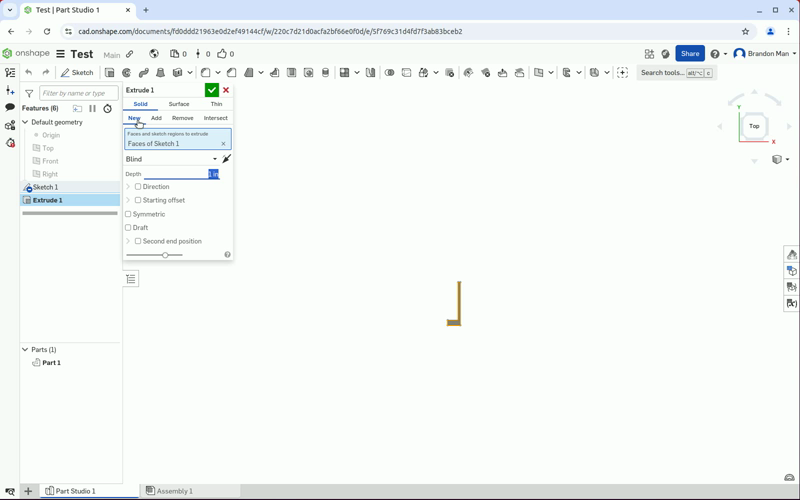
text(7.943)
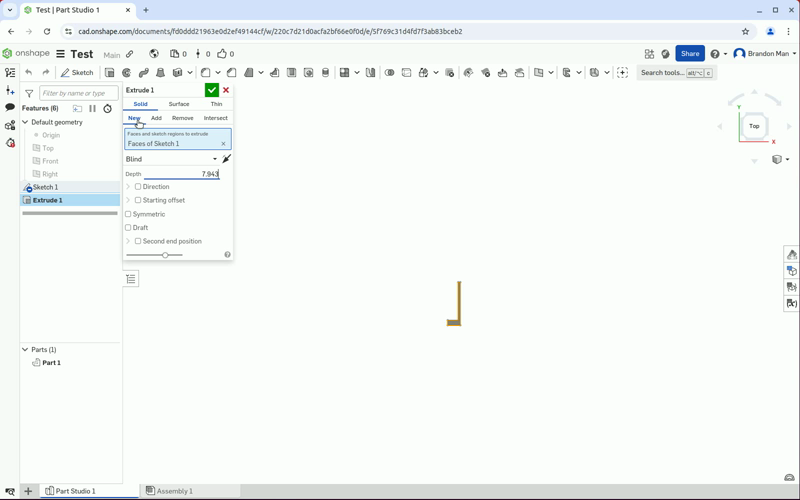
key(enter)
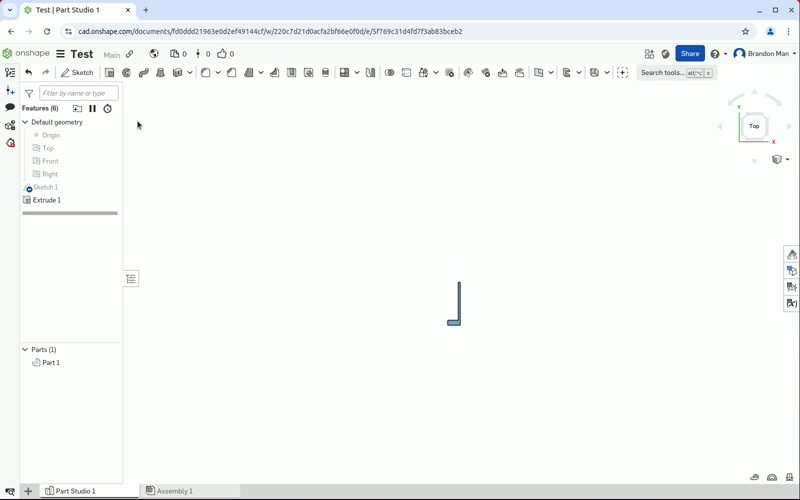
key(shift+h)
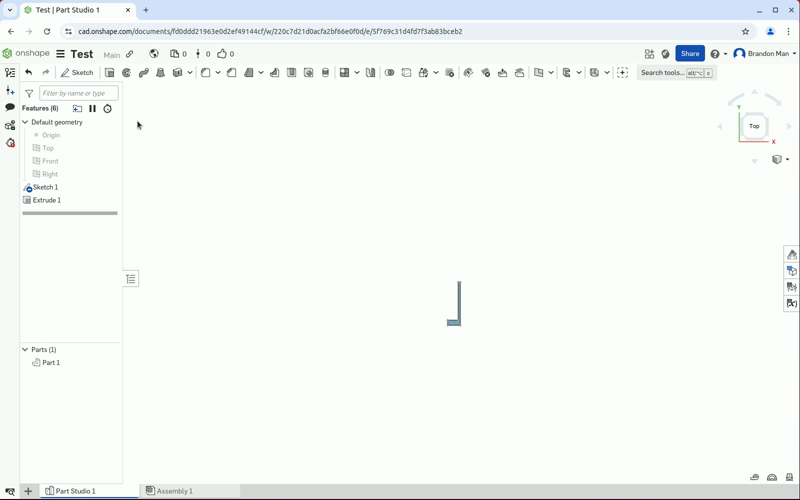
key(shift+h)
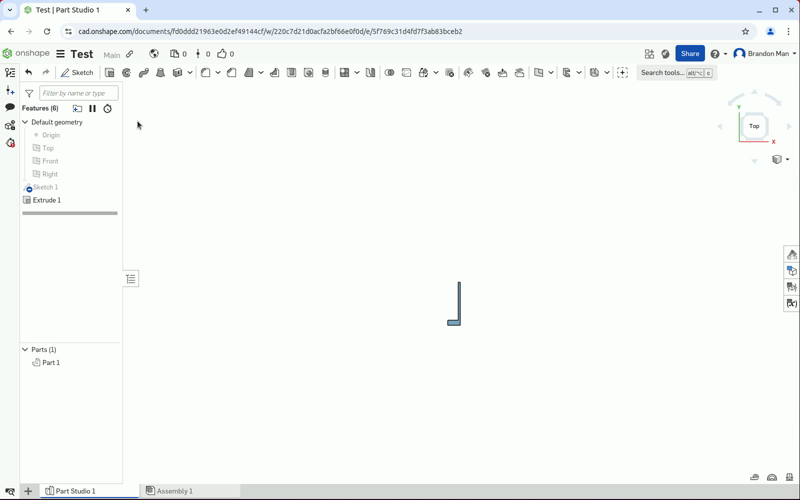
mouse_move(73, 189)
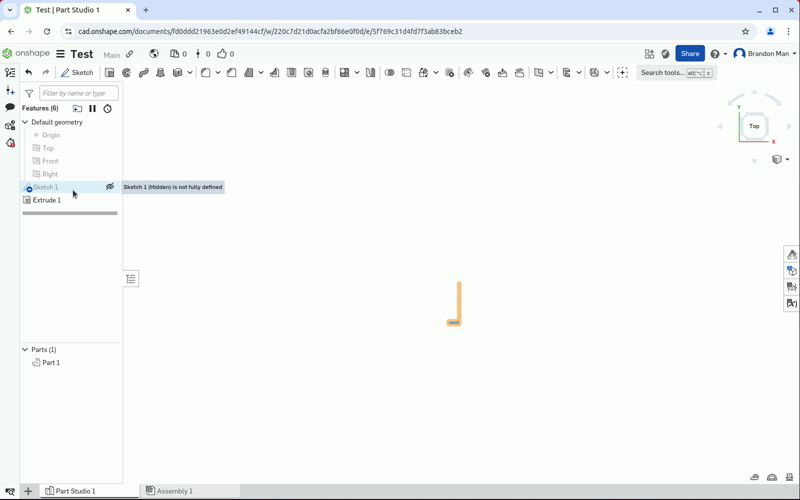
click(73, 189)
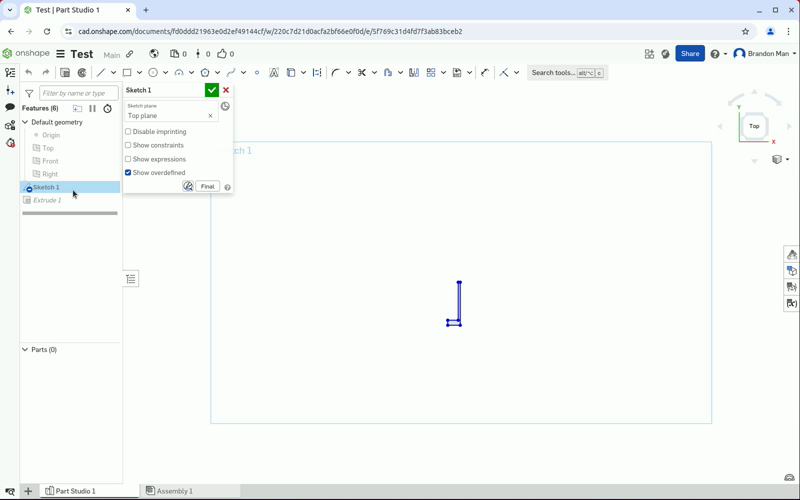
mouse_move(229, 92)
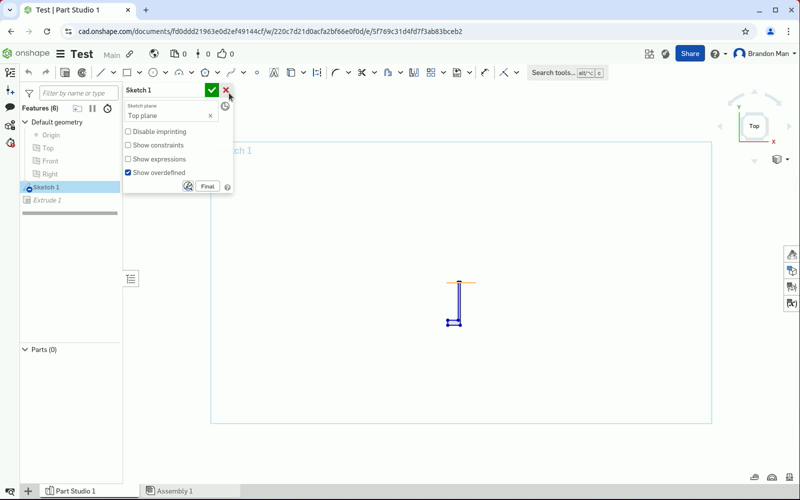
click(229, 92)
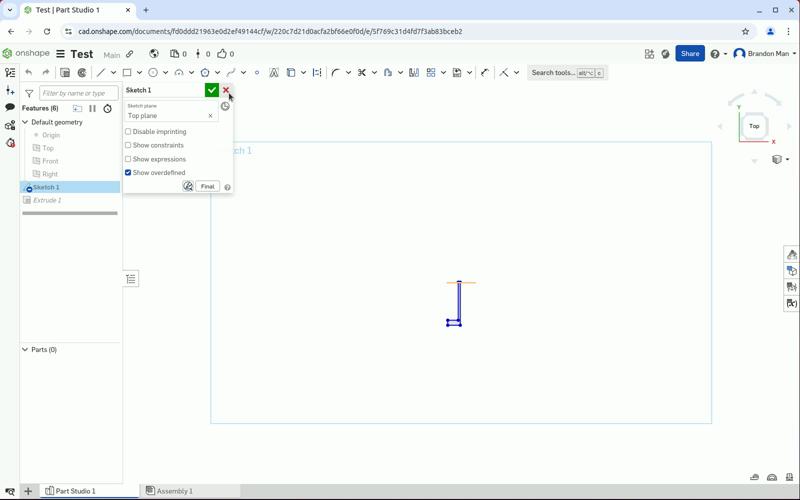
key(shift+s)
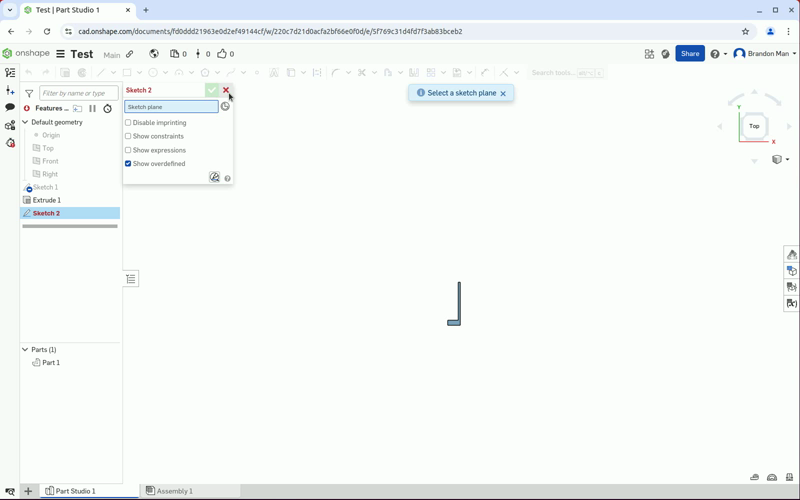
mouse_move(73, 150)
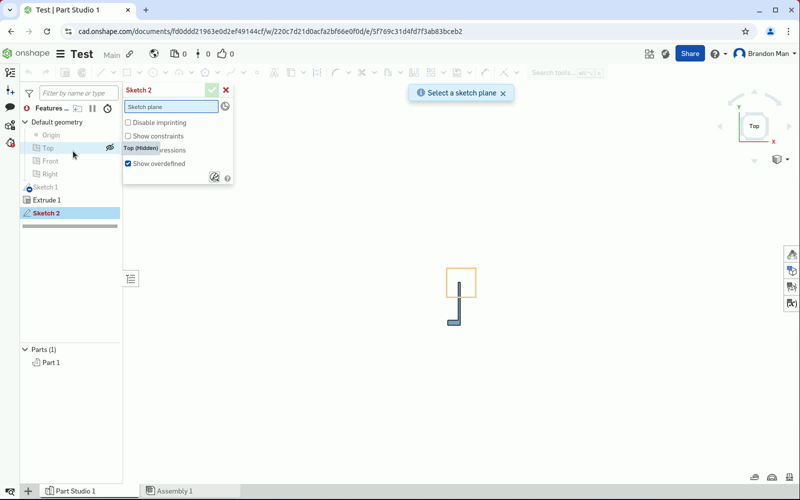
click(73, 150)
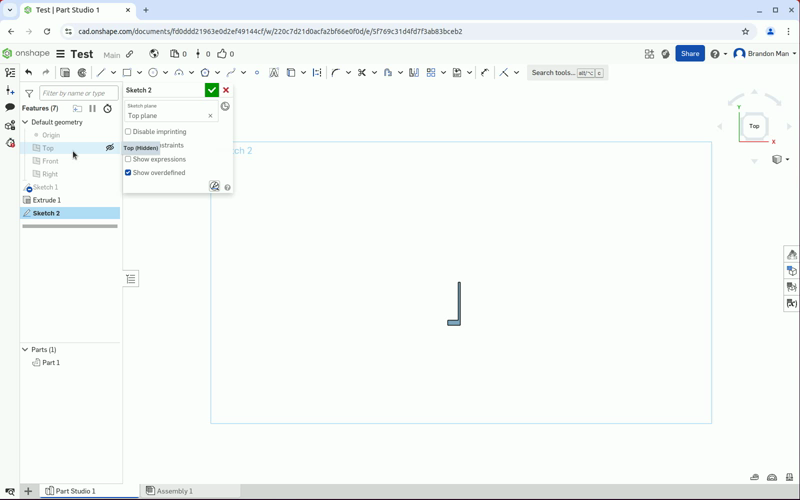
mouse_move(73, 352)
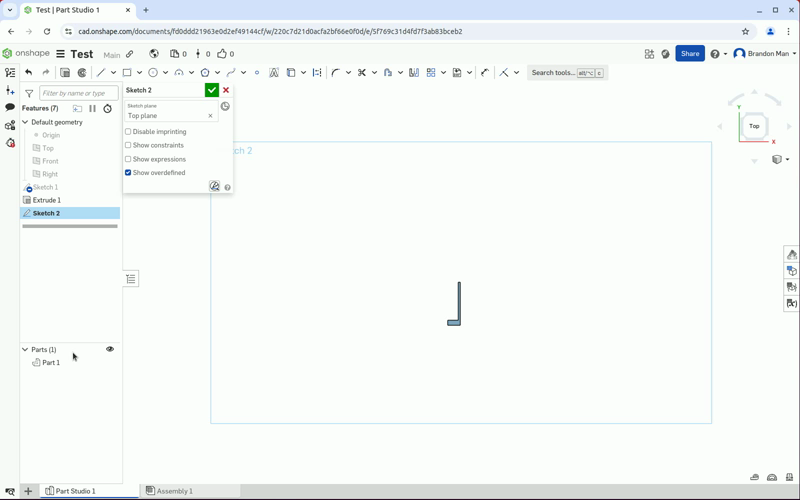
key(y)
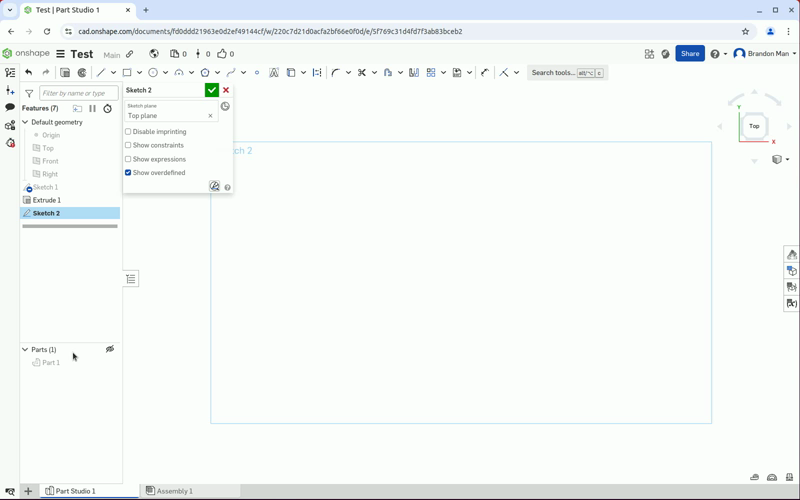
key(l)
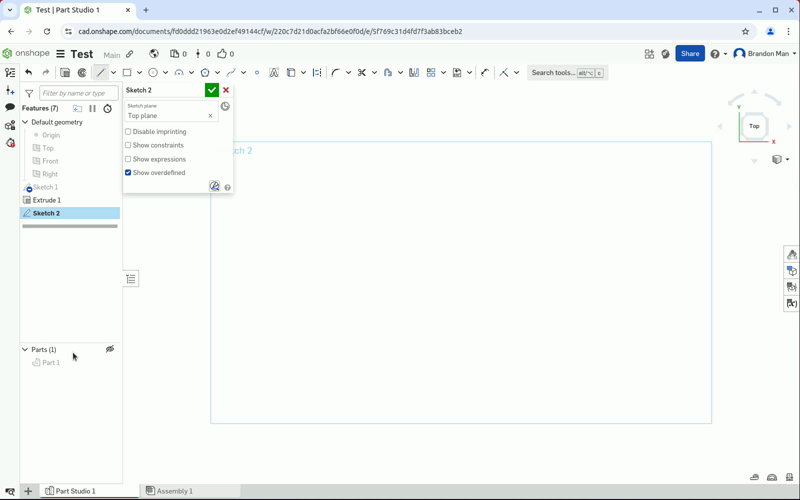
key_down(shift)
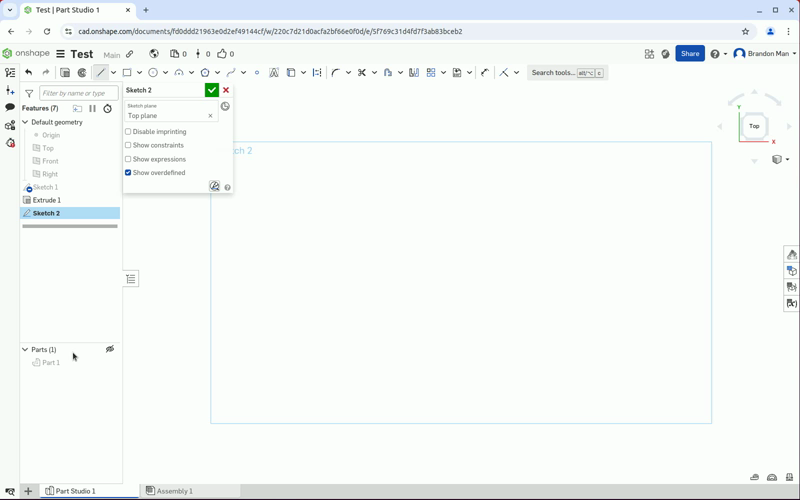
mouse_move(401, 246)
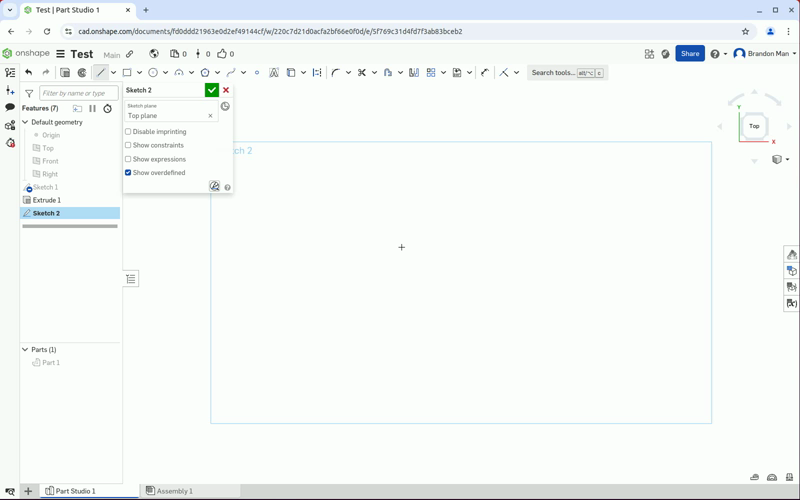
click(401, 246)
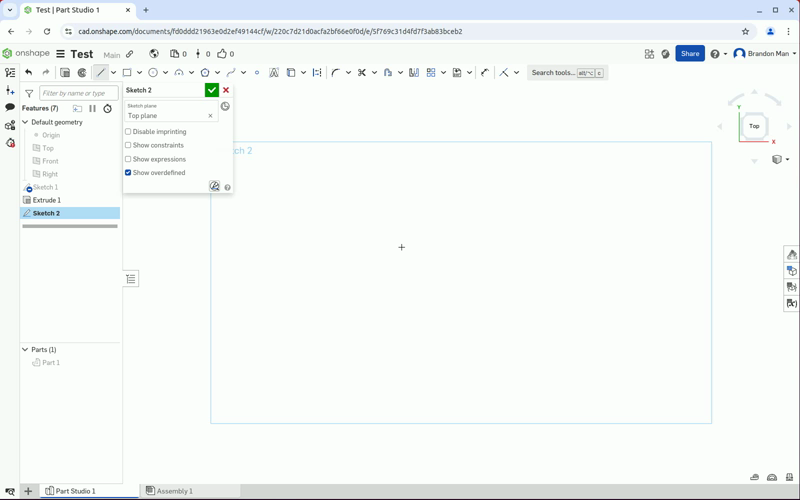
key_up(shift)
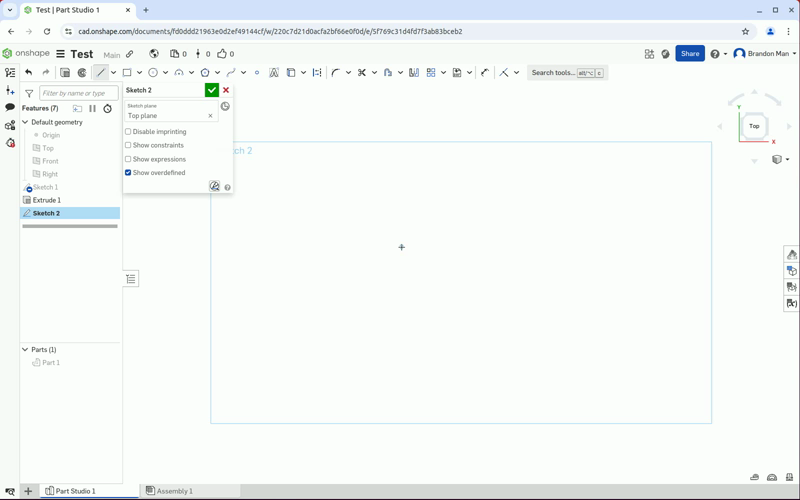
key_down(shift)
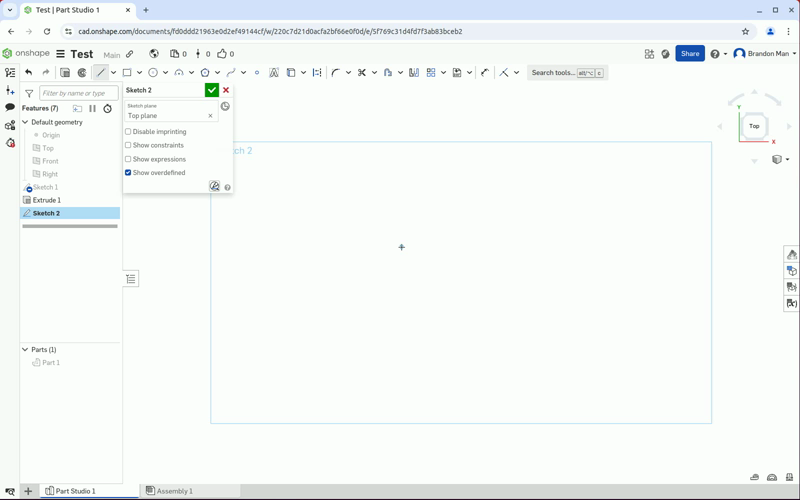
mouse_move(431, 246)
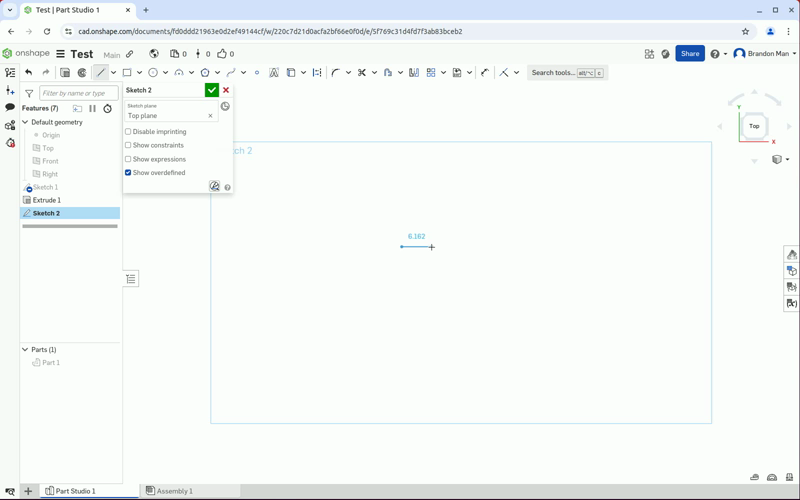
mouse_move(404, 246)
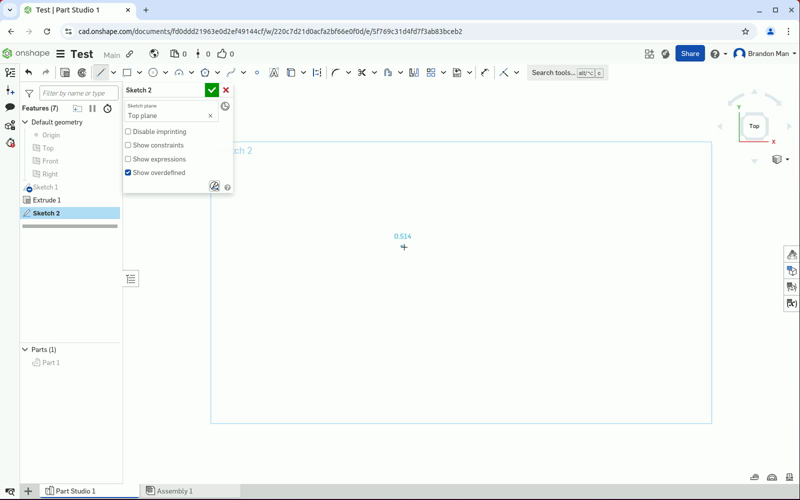
scroll(6)
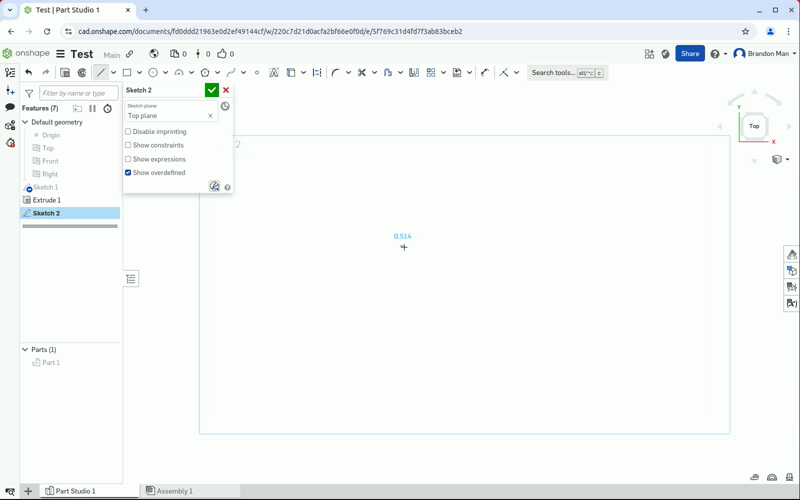
scroll(6)
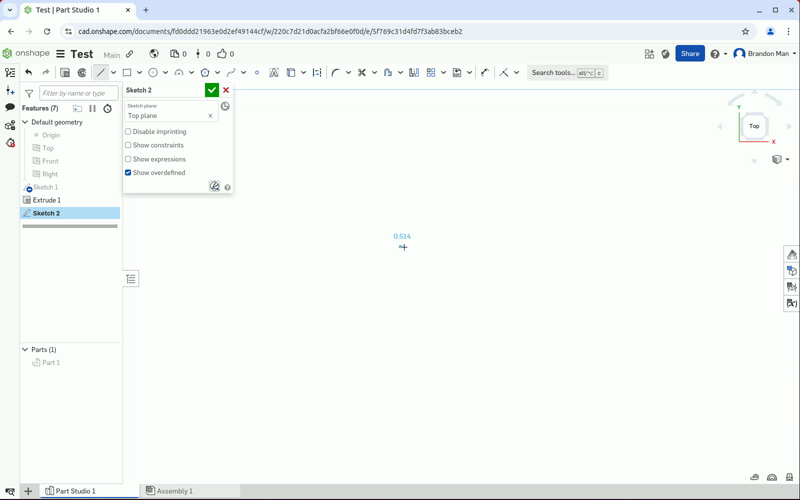
scroll(6)
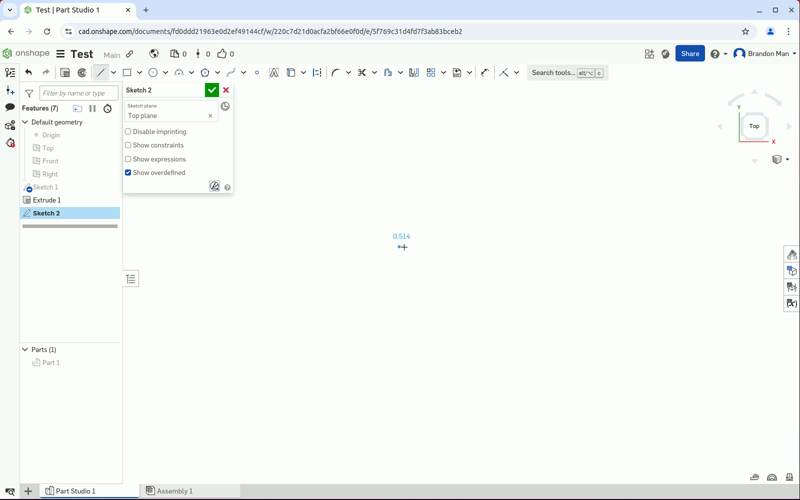
scroll(6)
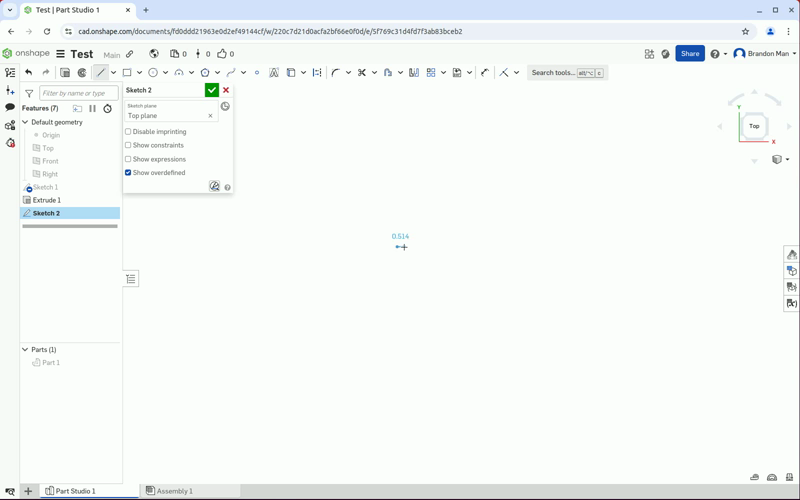
scroll(6)
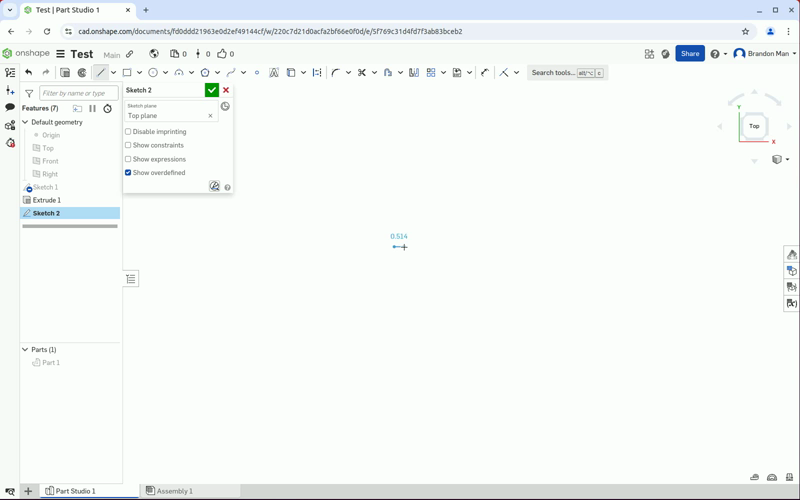
scroll(6)
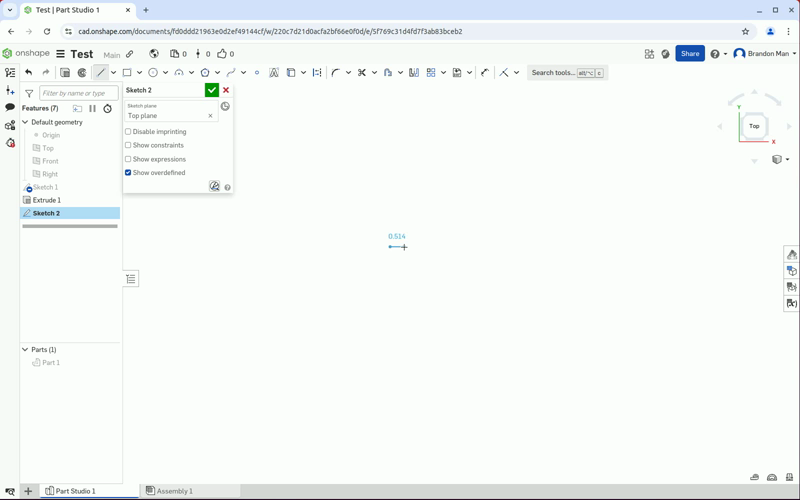
scroll(6)
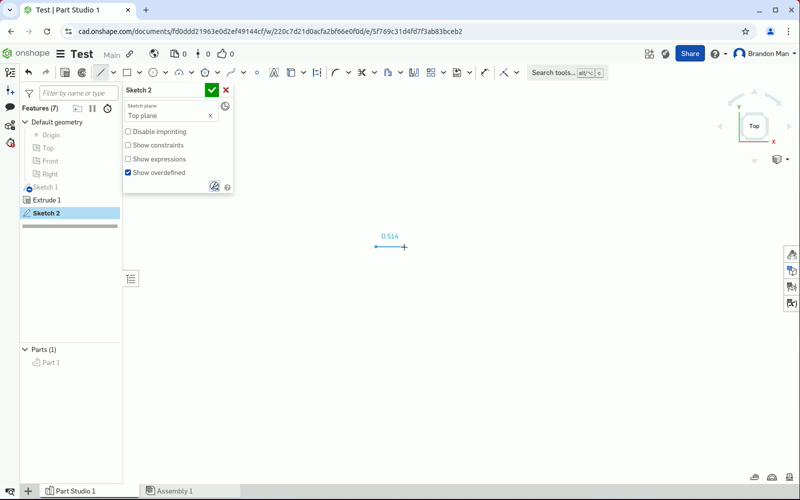
click(404, 246)
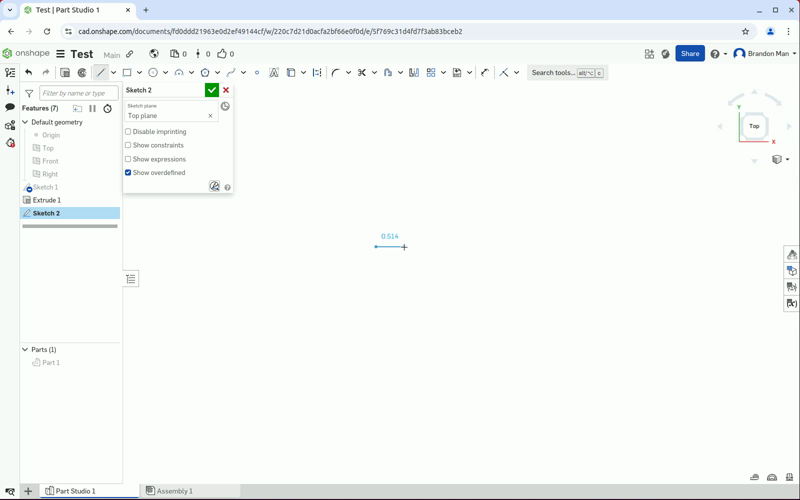
scroll(-6)
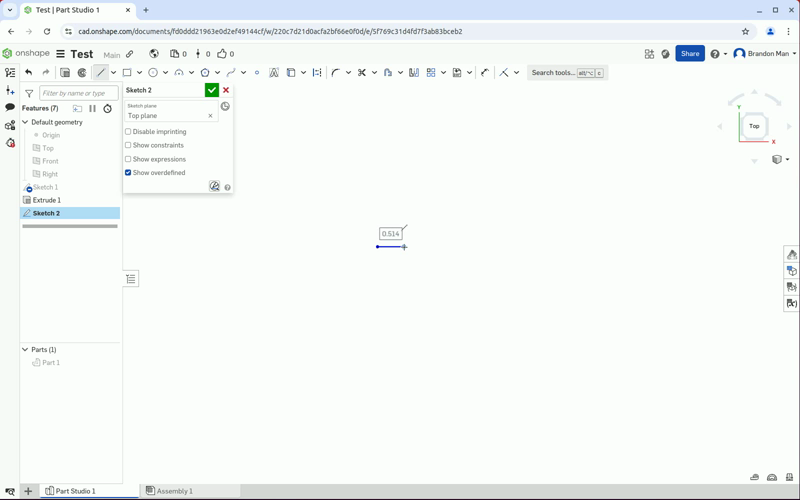
scroll(-6)
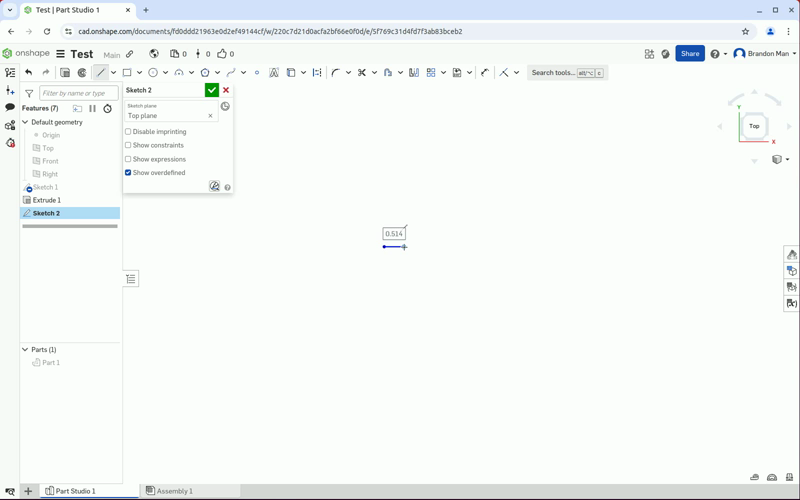
scroll(-6)
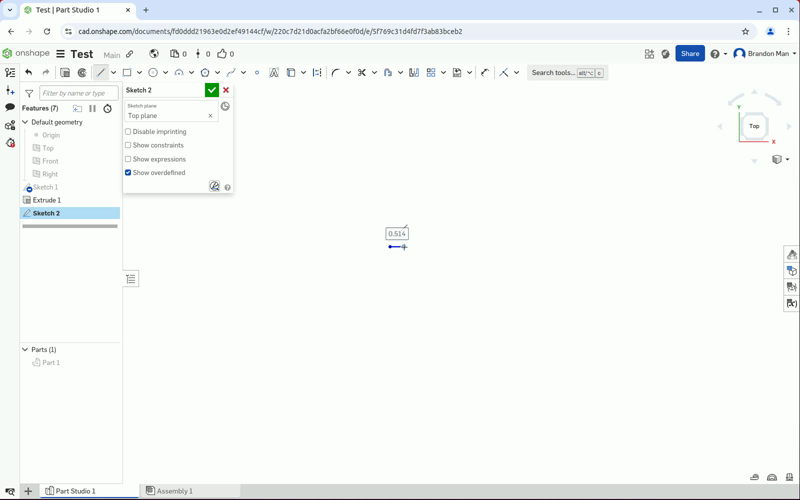
scroll(-6)
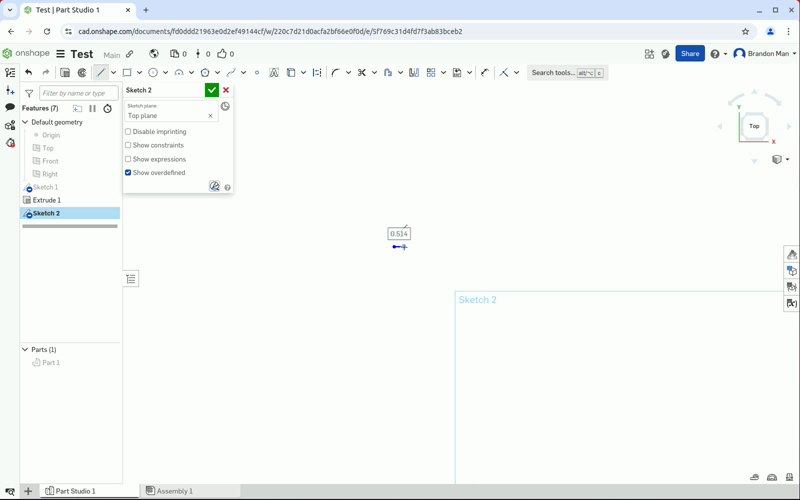
scroll(-6)
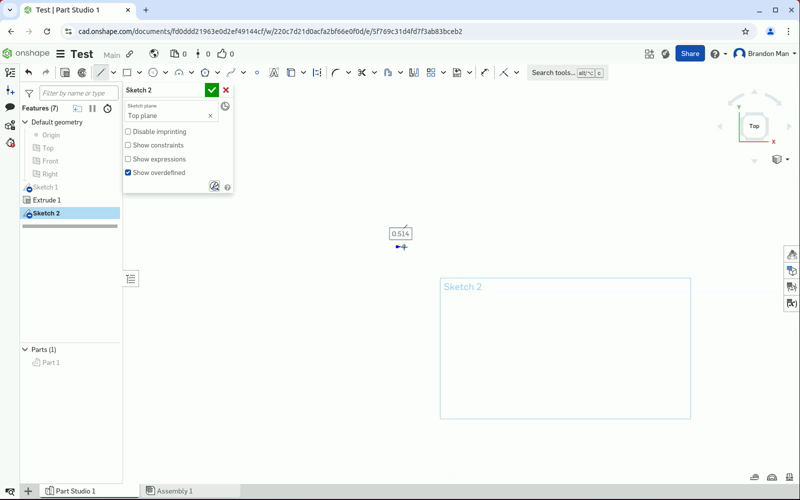
scroll(-6)
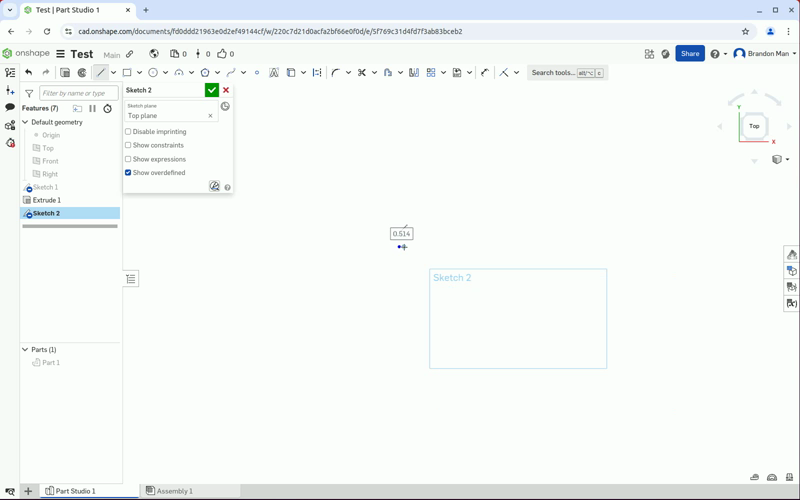
scroll(-6)
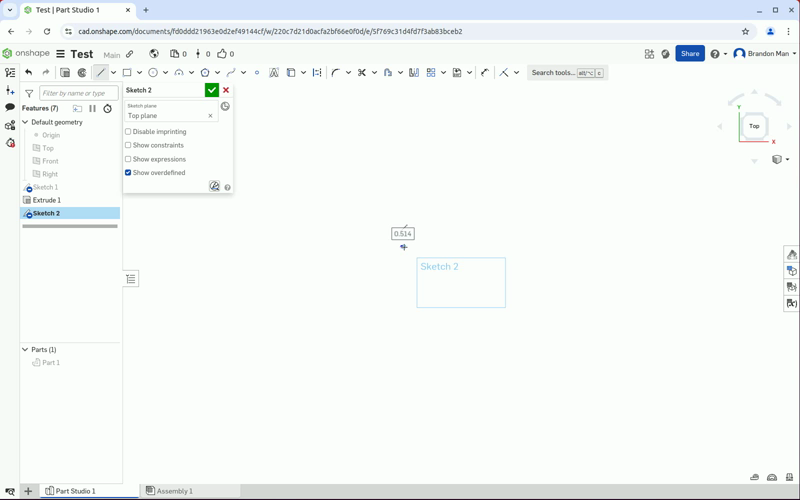
key_up(shift)
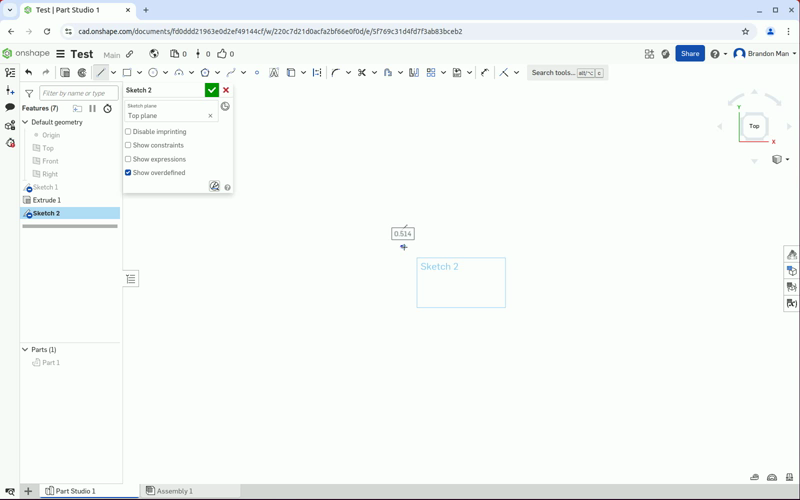
key_down(shift)
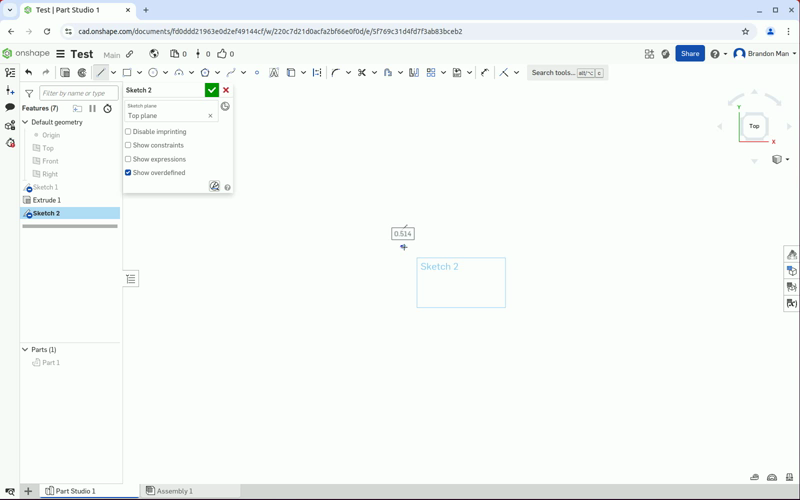
mouse_move(508, 246)
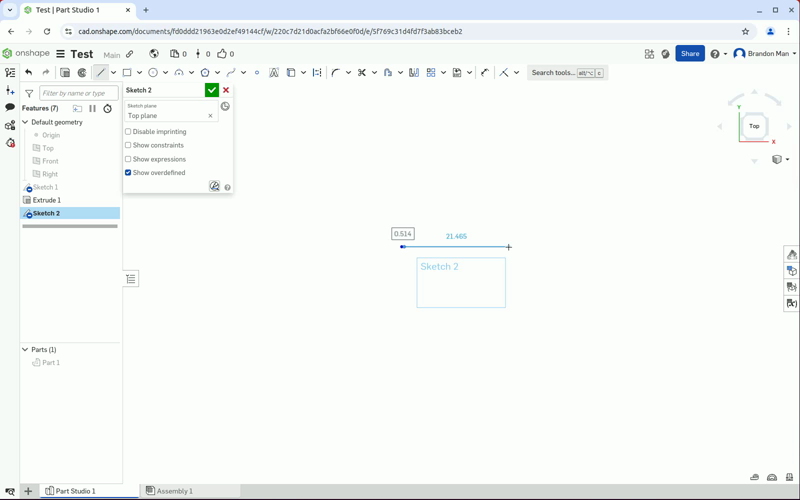
click(508, 246)
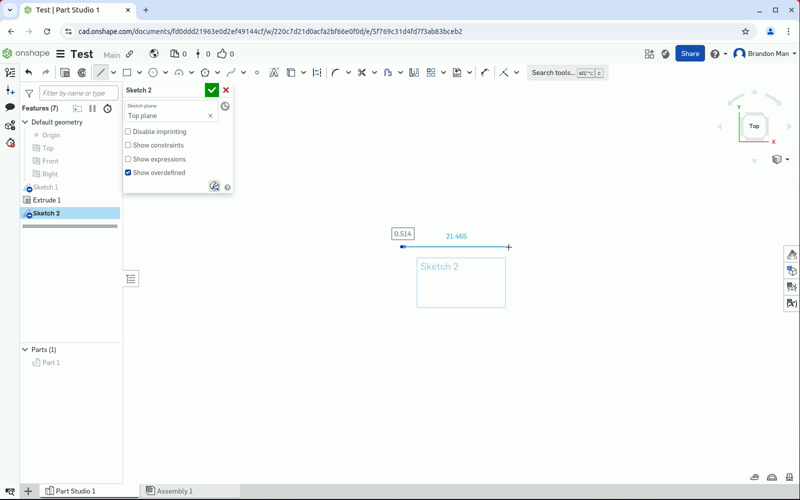
key_up(shift)
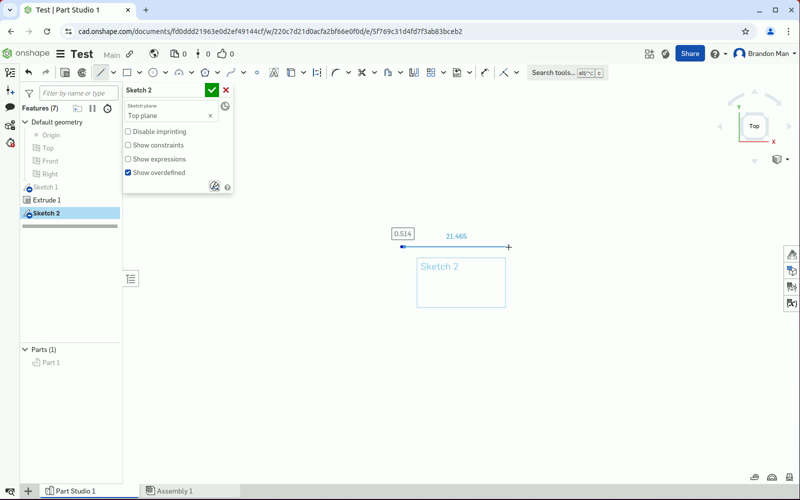
key_down(shift)
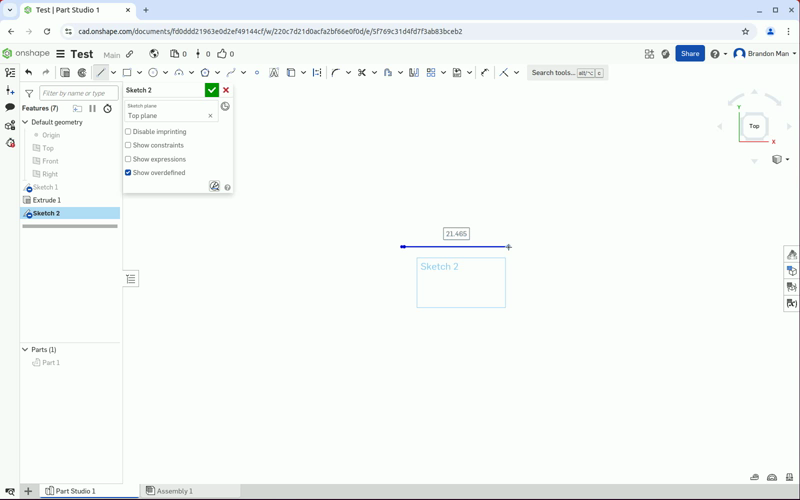
mouse_move(508, 360)
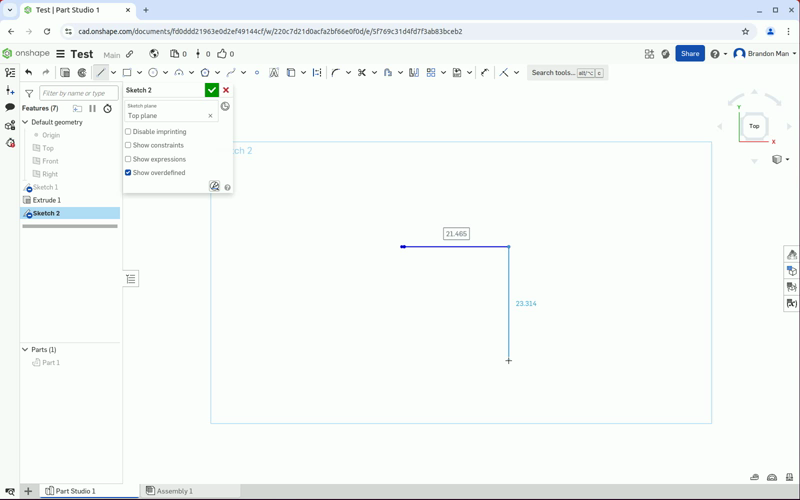
click(508, 360)
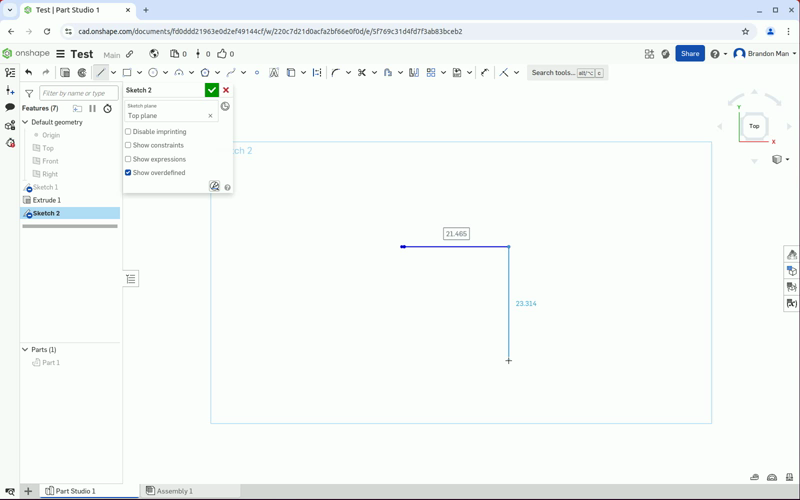
key_up(shift)
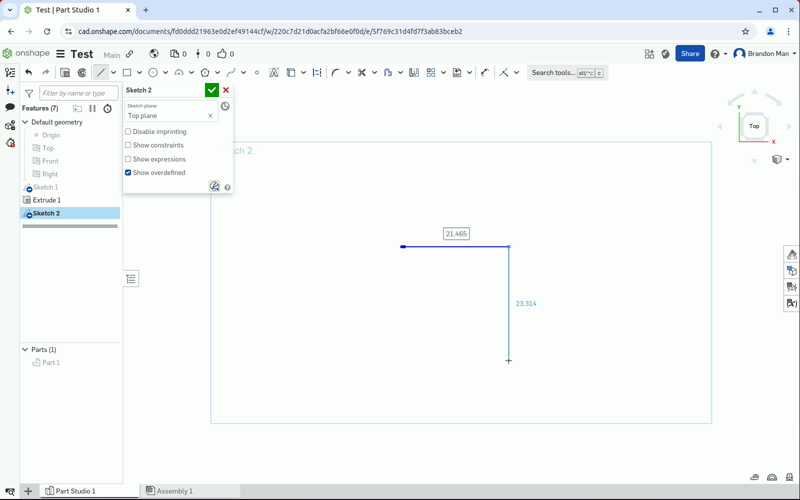
key_down(shift)
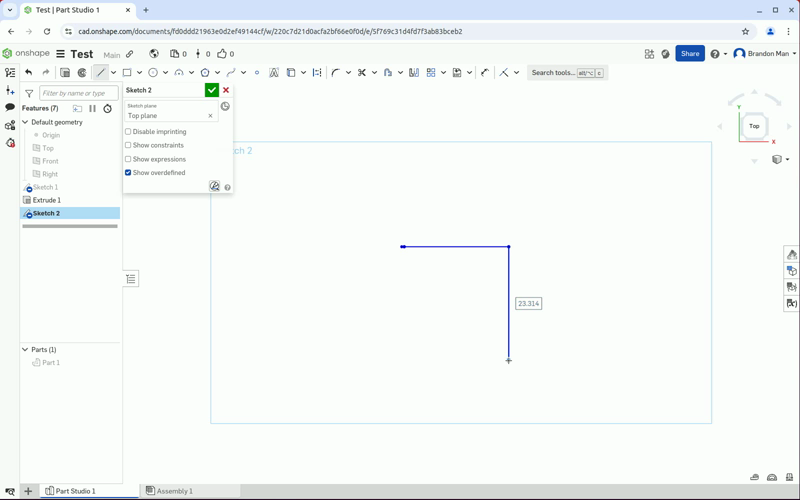
mouse_move(538, 360)
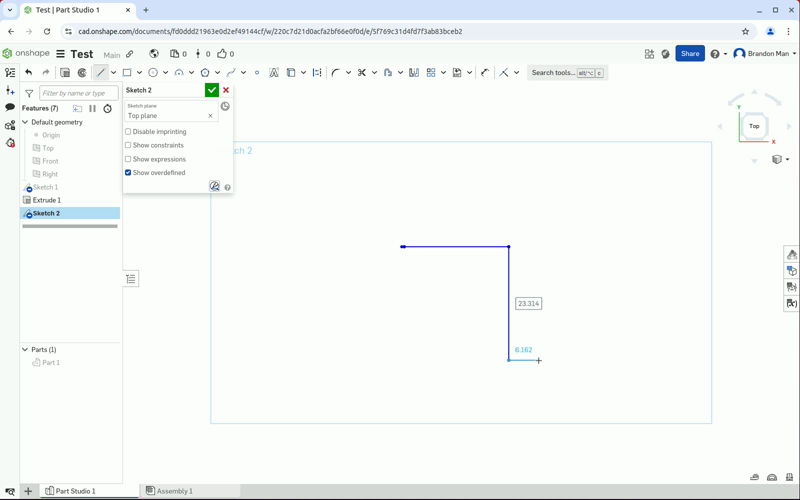
mouse_move(510, 360)
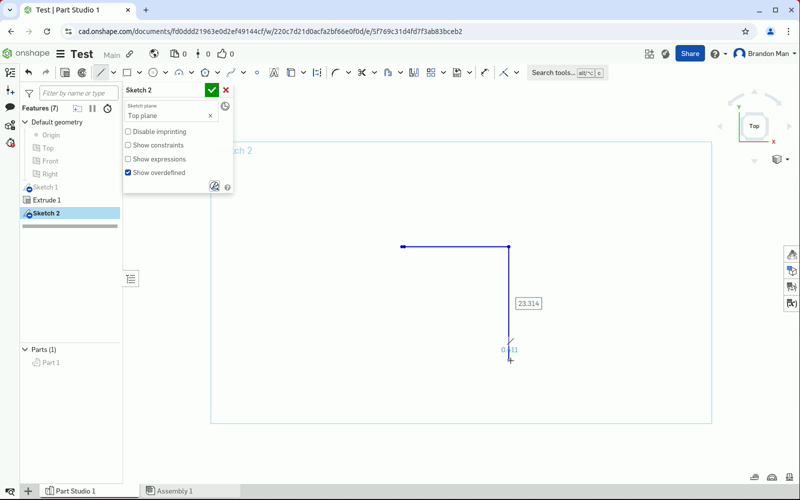
scroll(6)
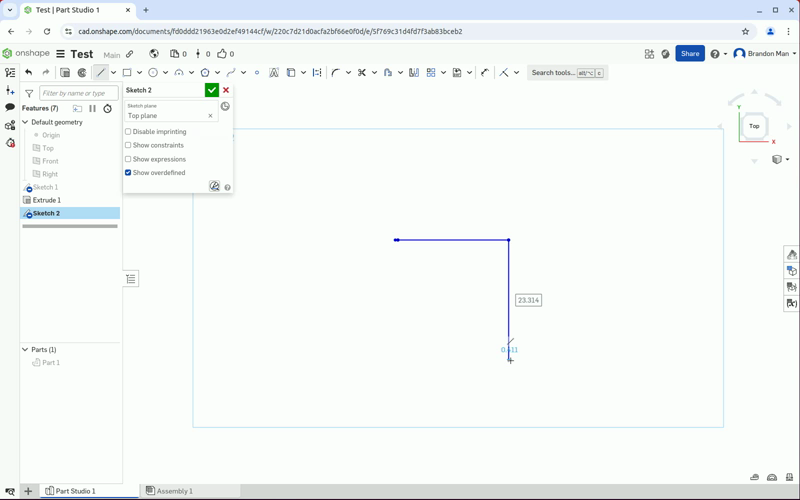
scroll(6)
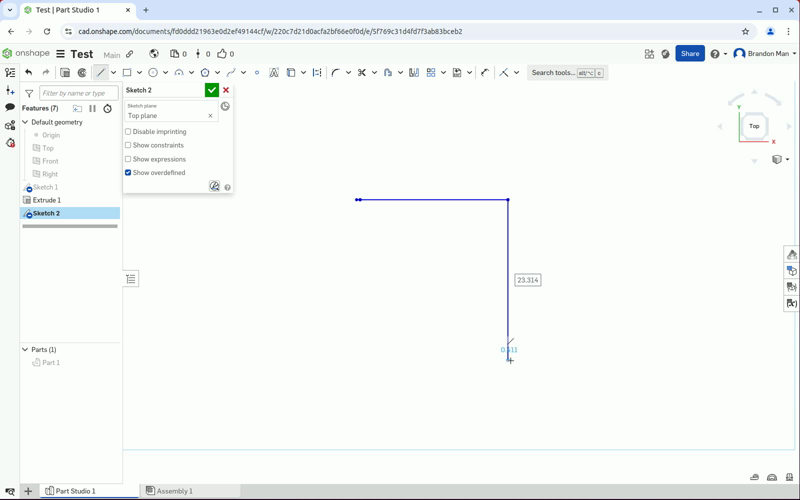
scroll(6)
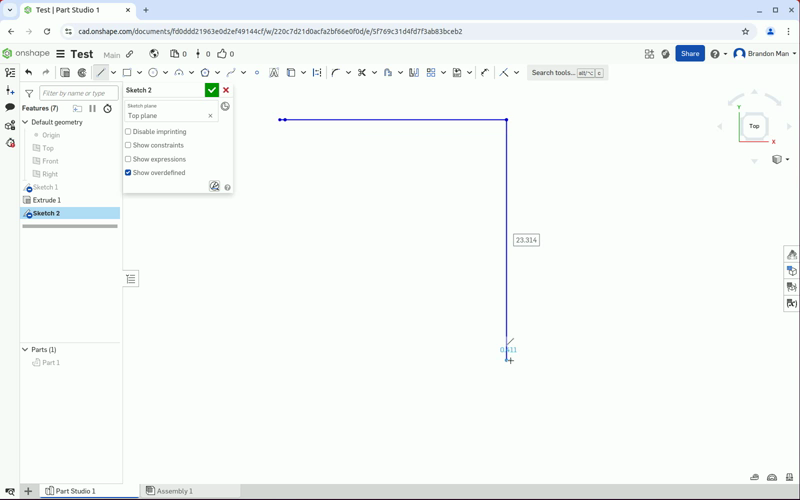
scroll(6)
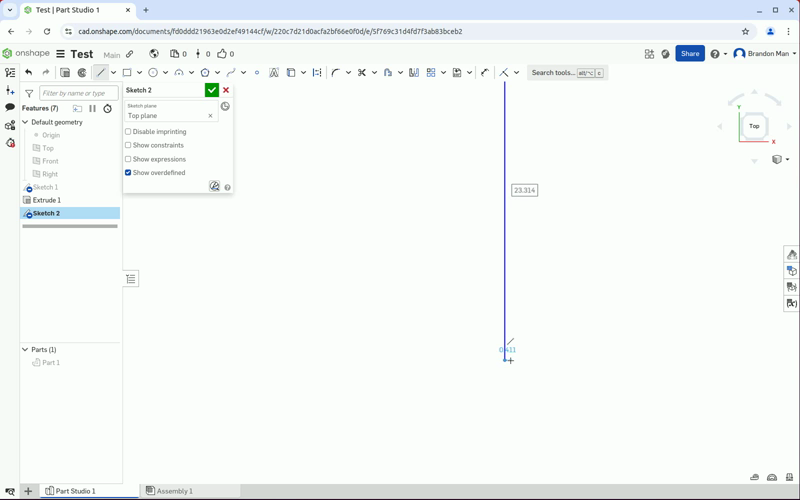
scroll(6)
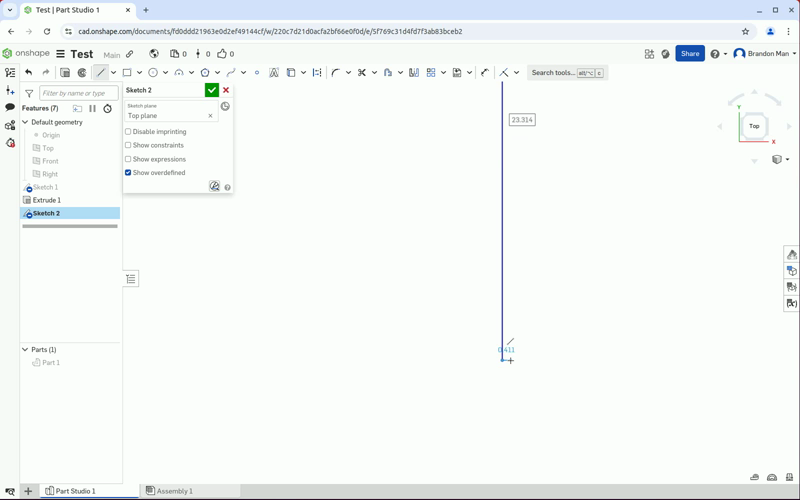
scroll(6)
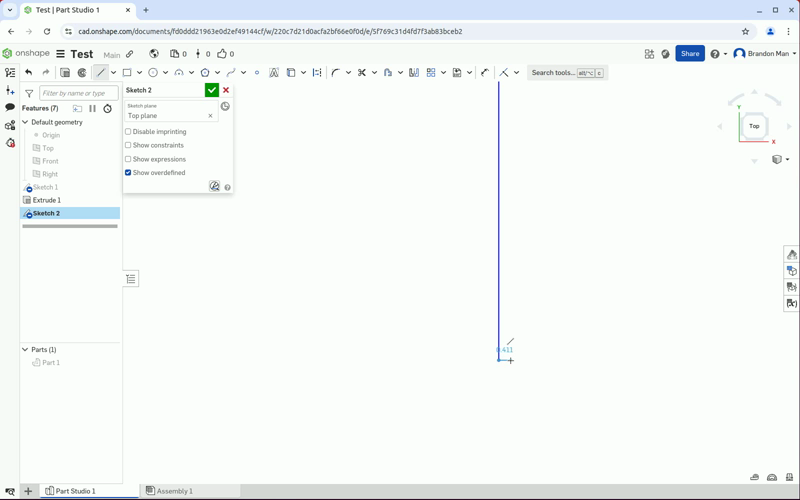
scroll(6)
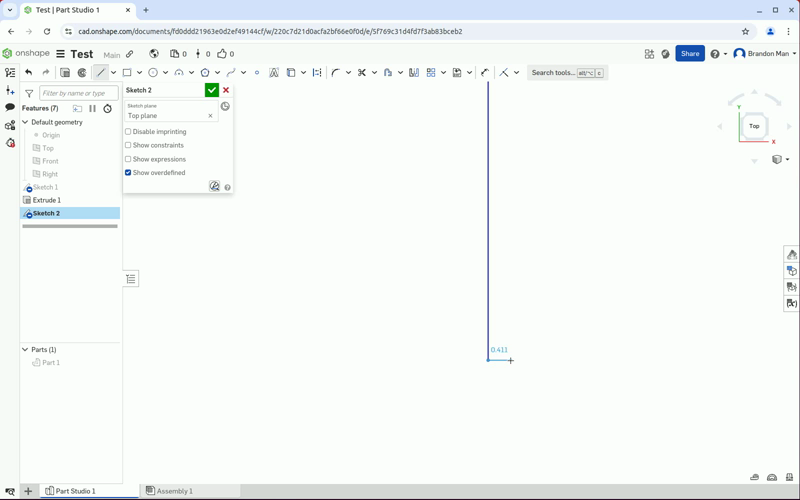
click(510, 360)
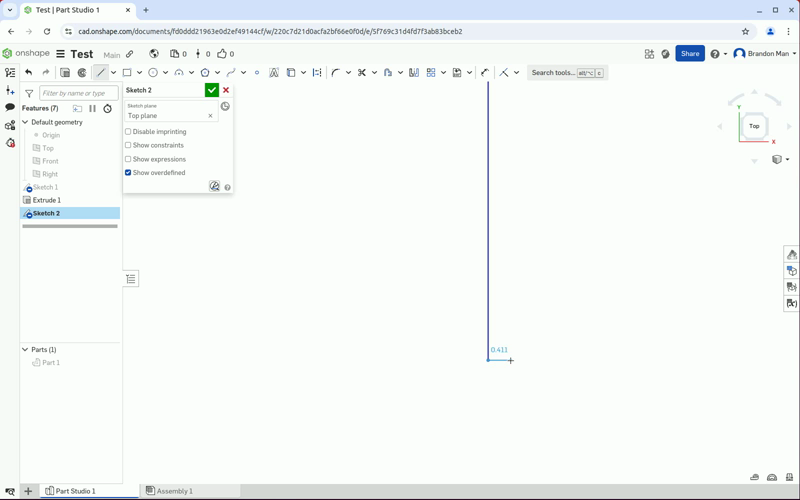
scroll(-6)
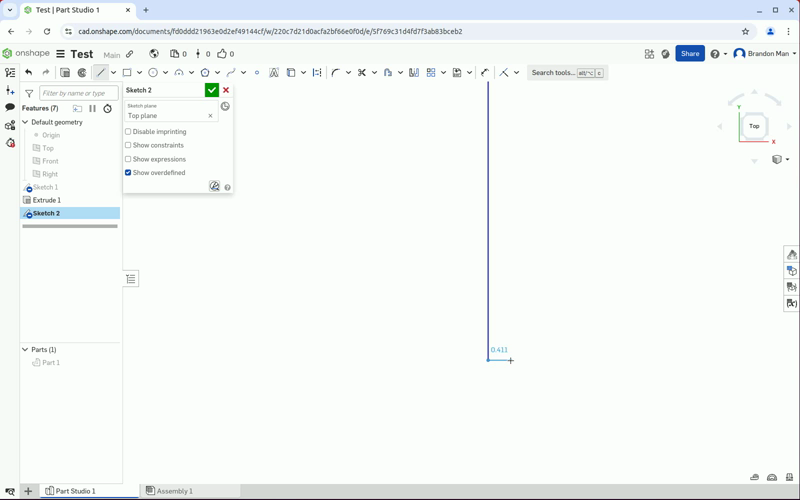
scroll(-6)
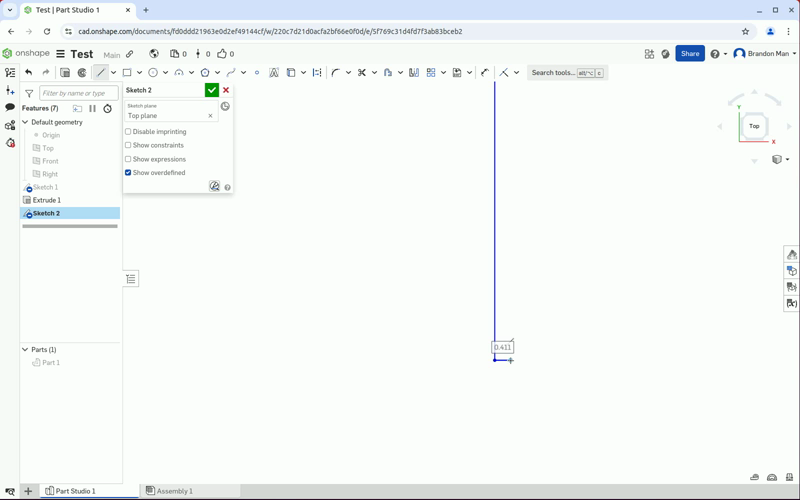
scroll(-6)
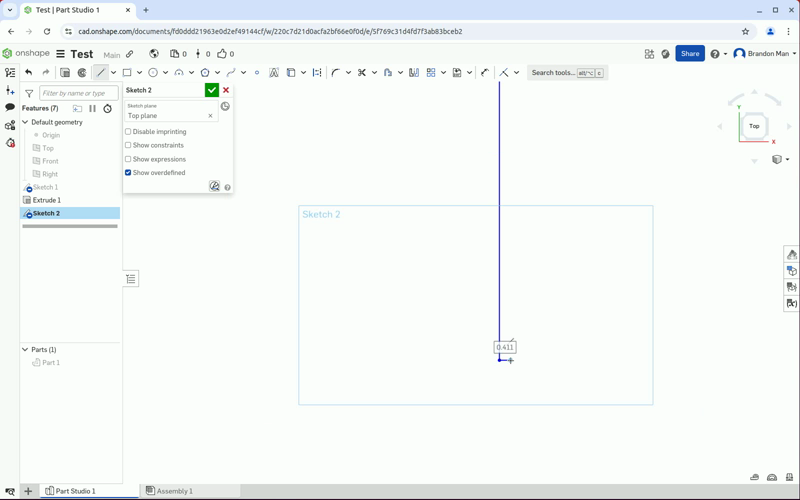
scroll(-6)
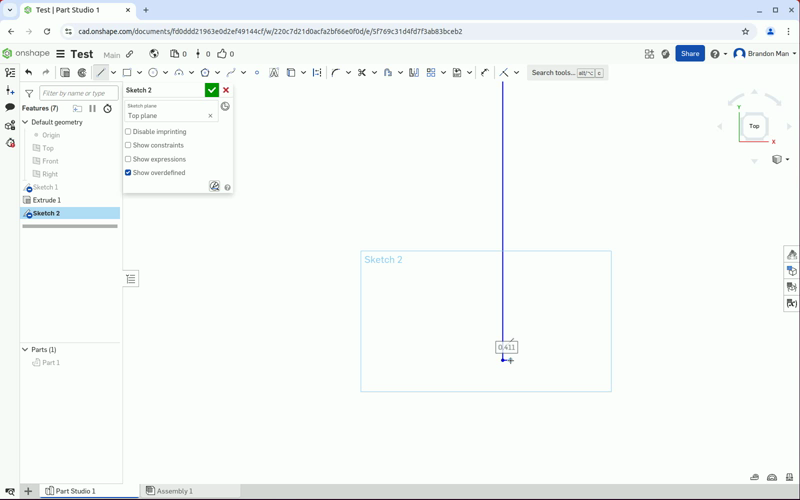
scroll(-6)
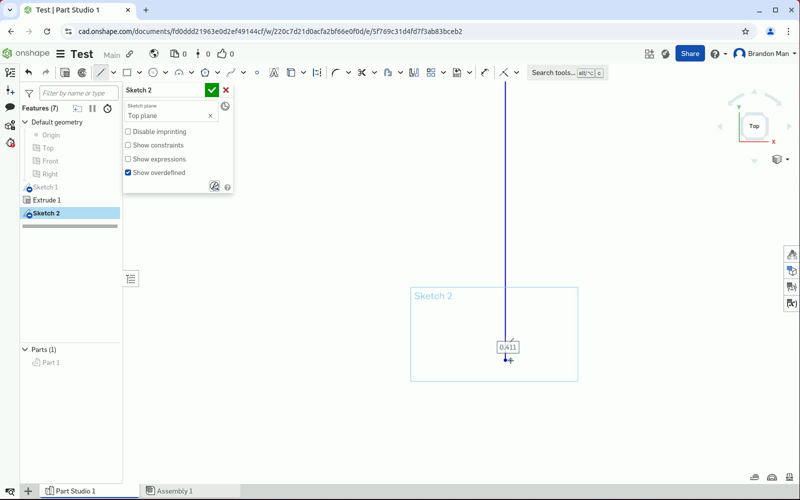
scroll(-6)
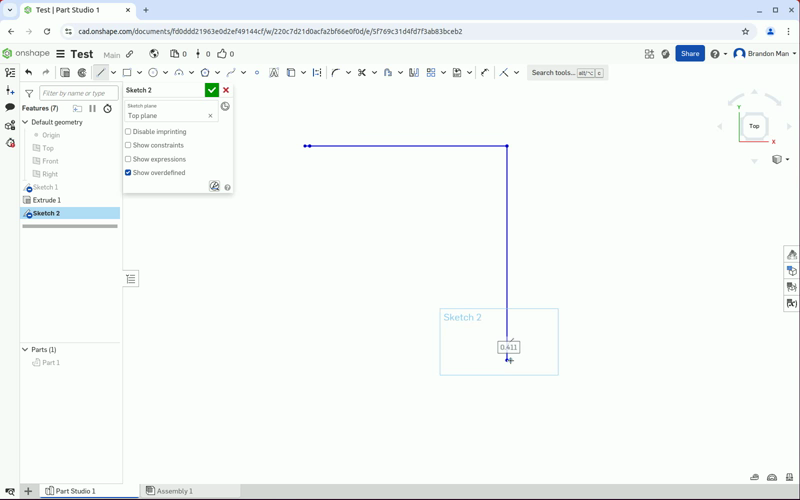
scroll(-6)
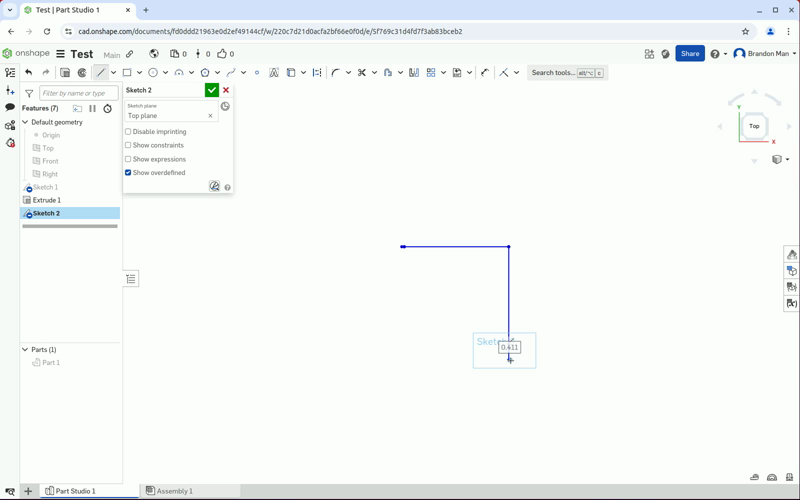
key_up(shift)
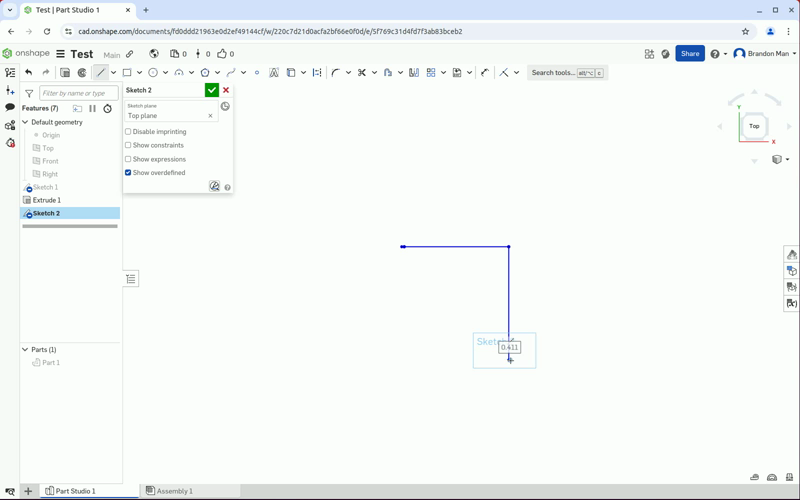
key_down(shift)
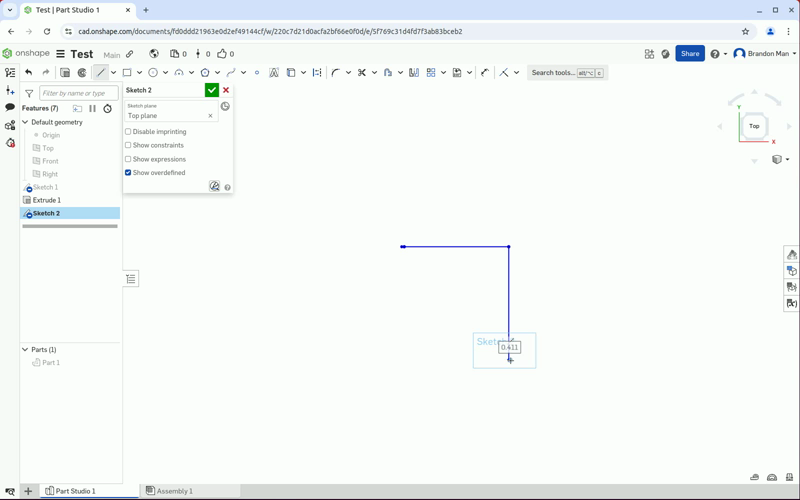
mouse_move(510, 244)
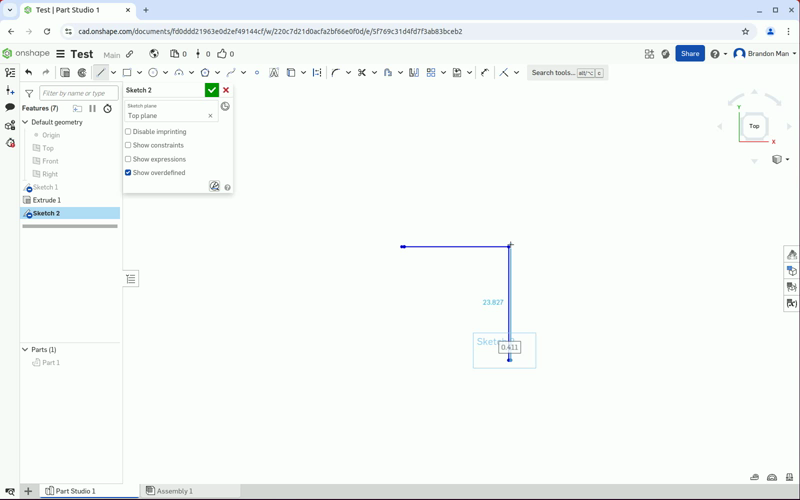
scroll(6)
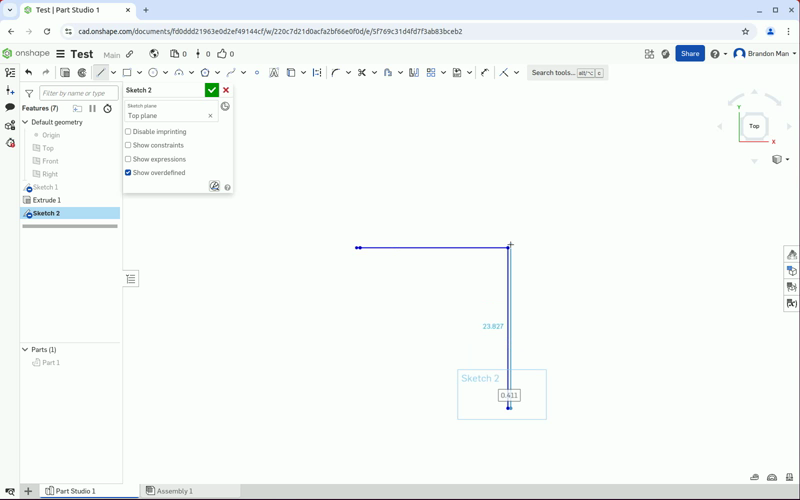
scroll(6)
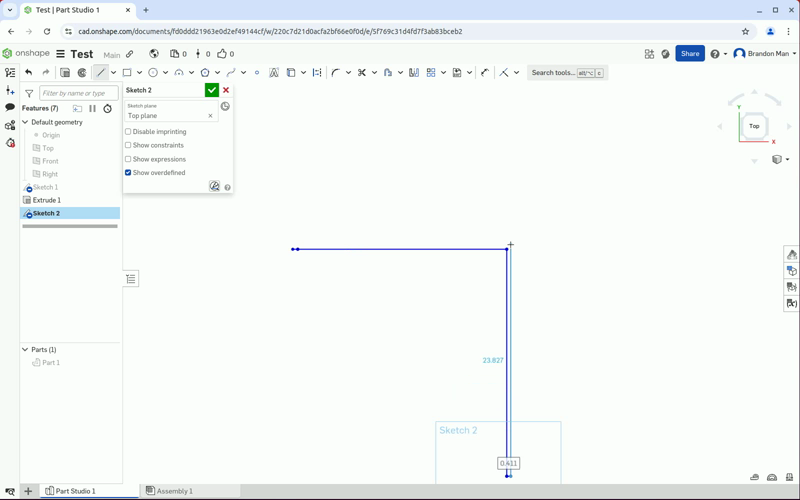
scroll(6)
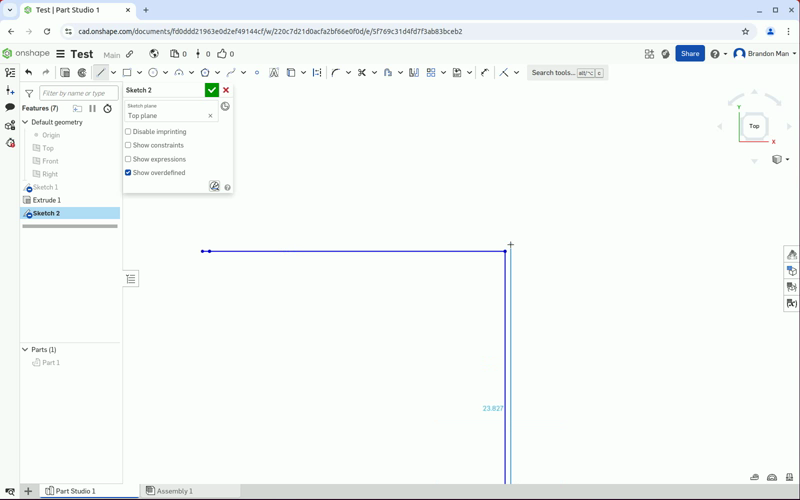
scroll(6)
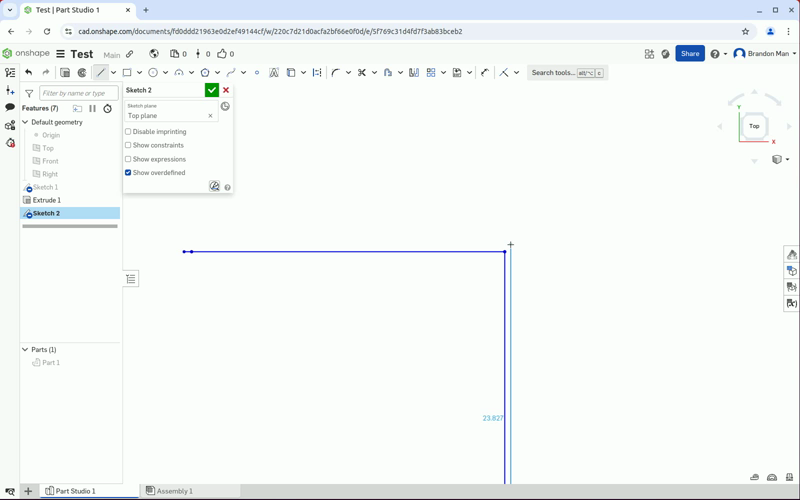
scroll(6)
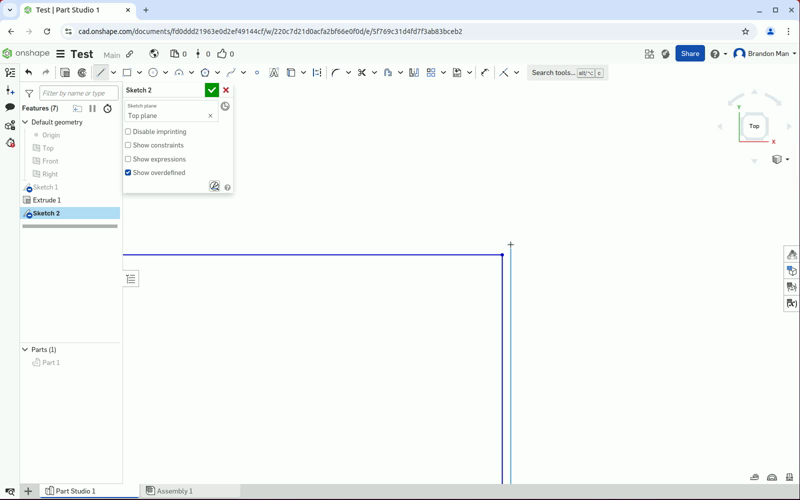
scroll(6)
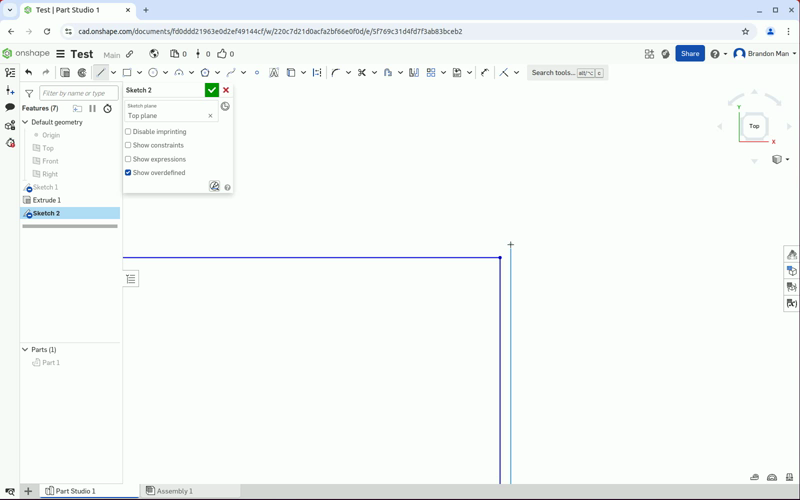
scroll(6)
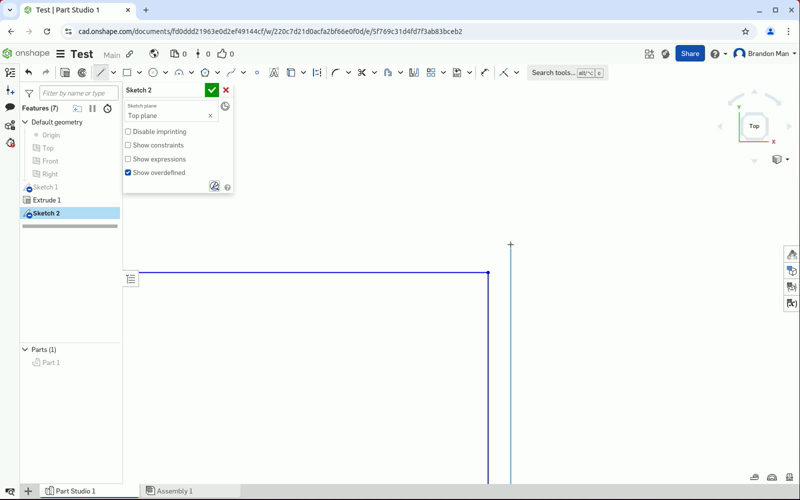
click(510, 244)
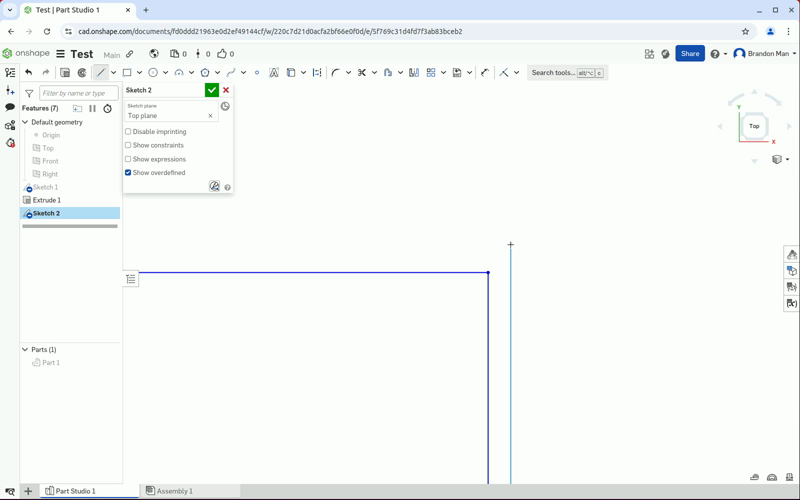
scroll(-6)
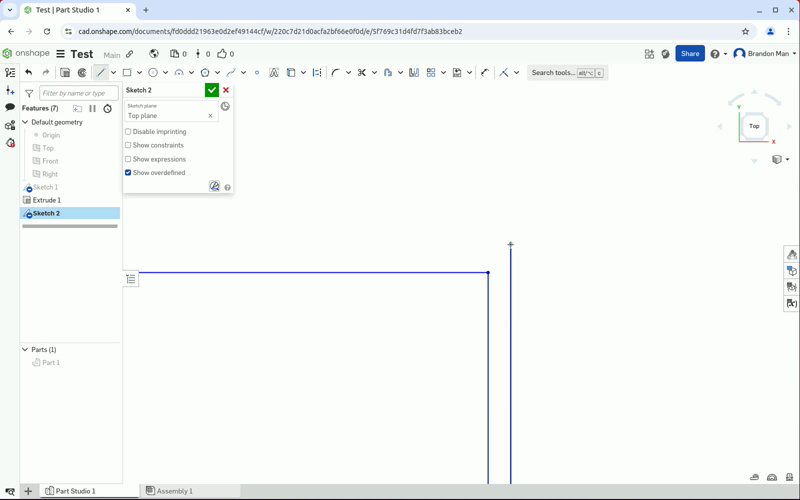
scroll(-6)
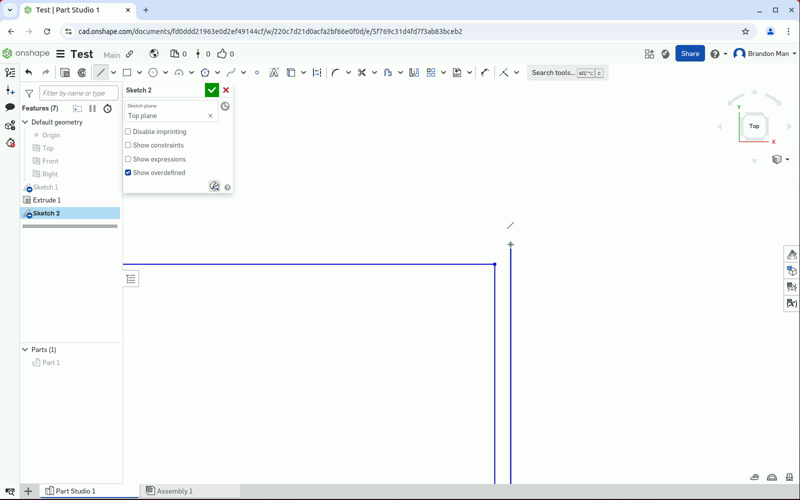
scroll(-6)
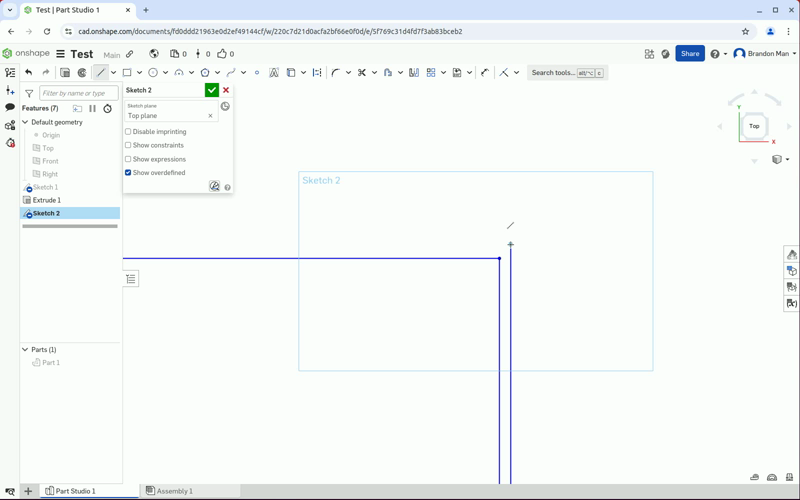
scroll(-6)
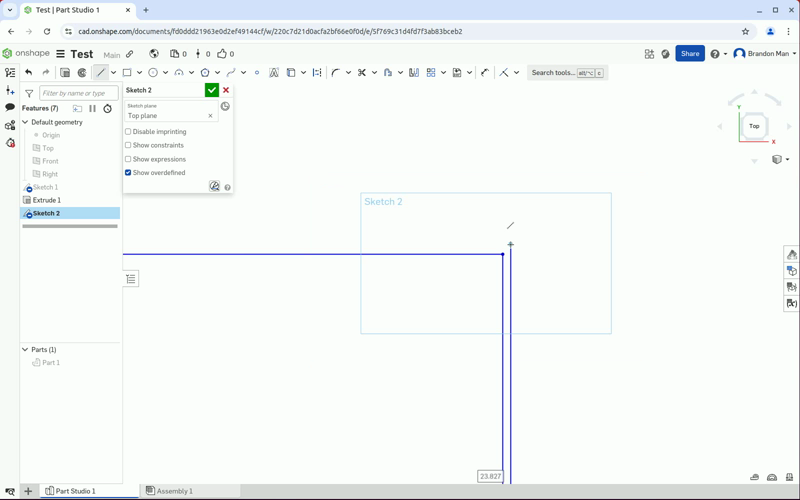
scroll(-6)
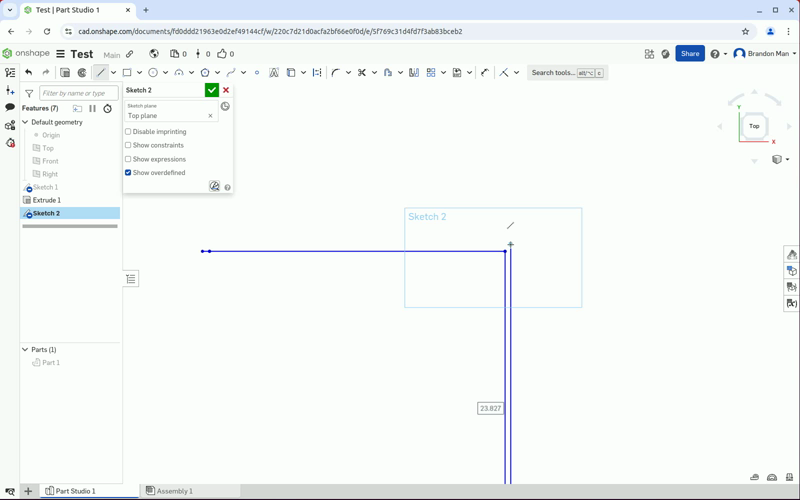
scroll(-6)
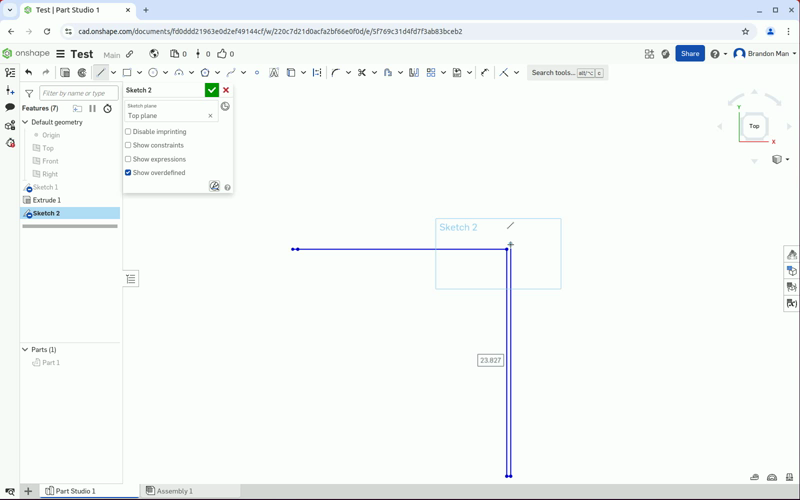
scroll(-6)
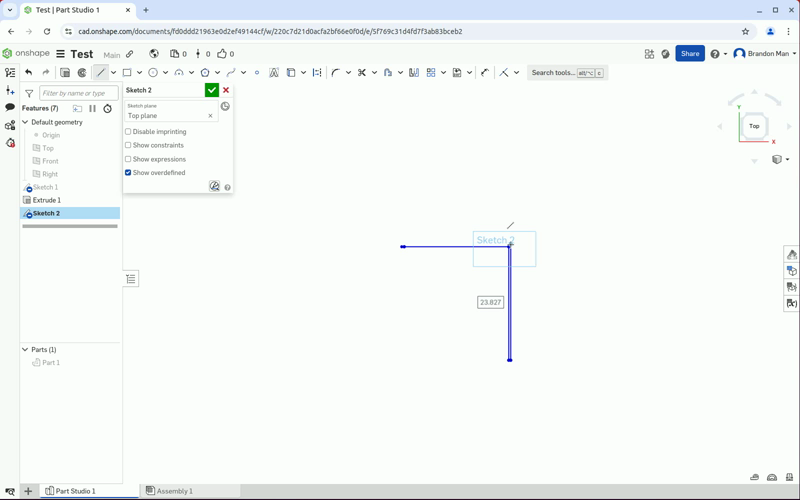
key_up(shift)
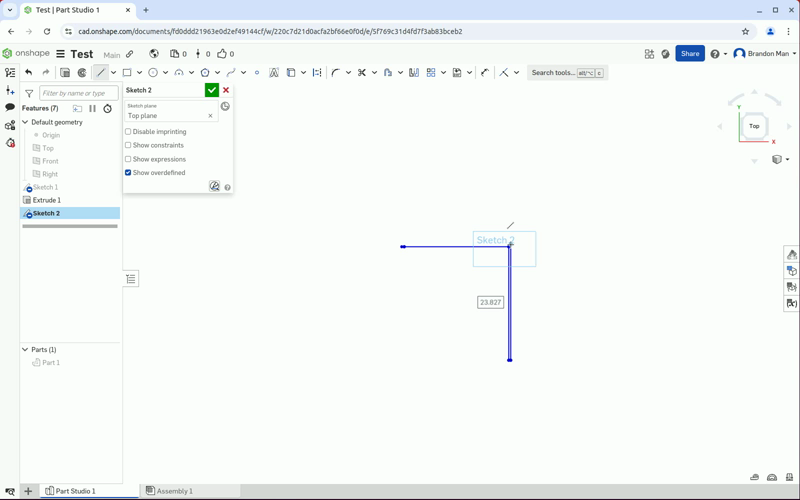
key_down(shift)
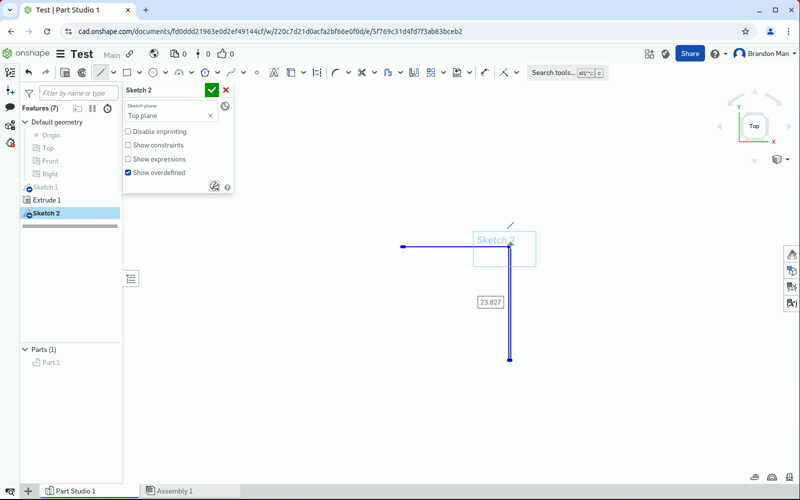
mouse_move(401, 244)
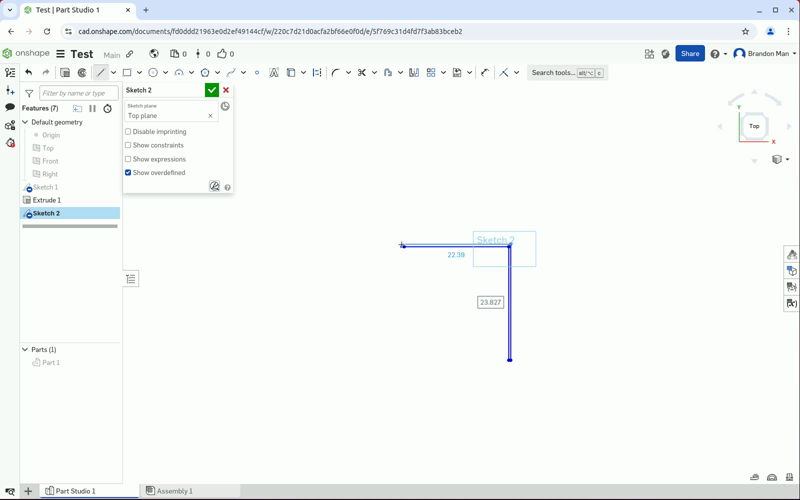
scroll(6)
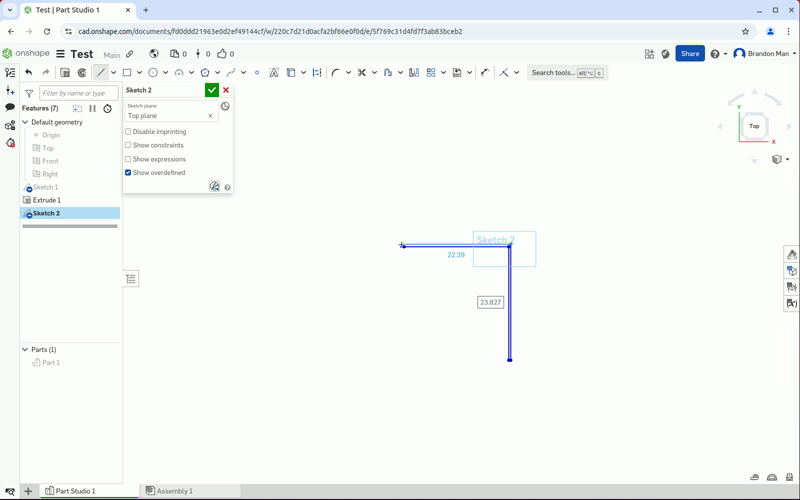
scroll(6)
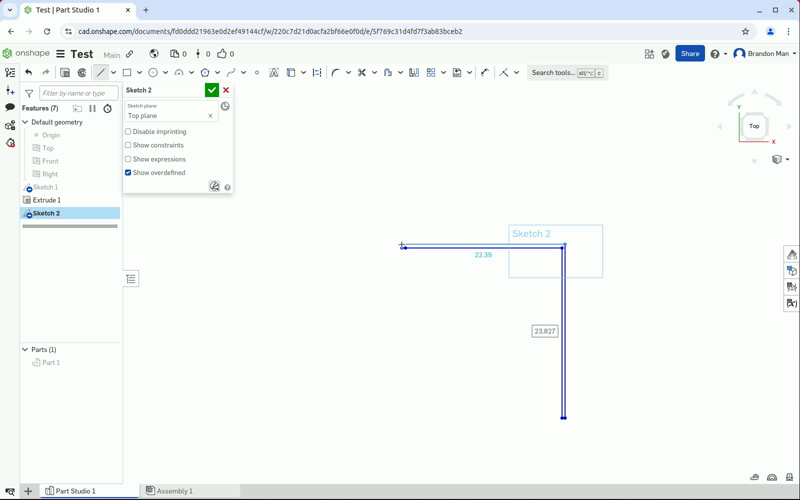
scroll(6)
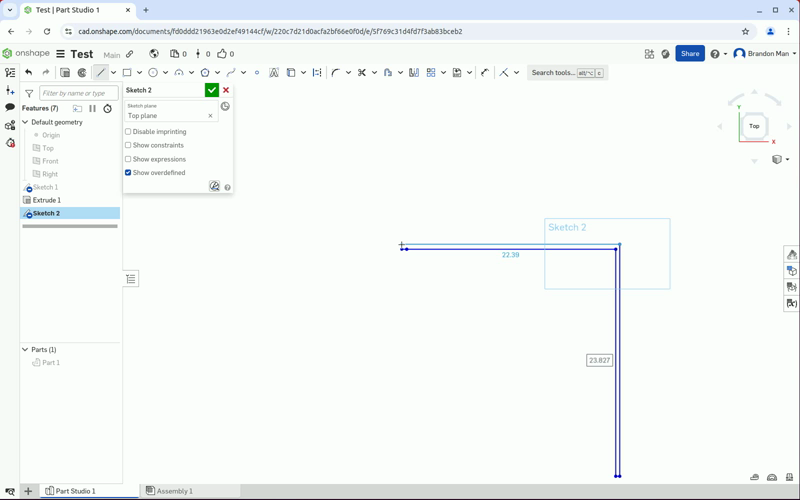
scroll(6)
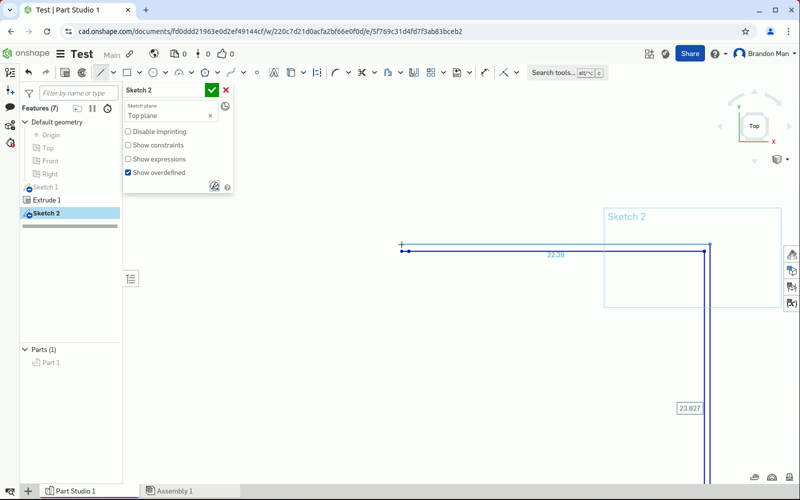
scroll(6)
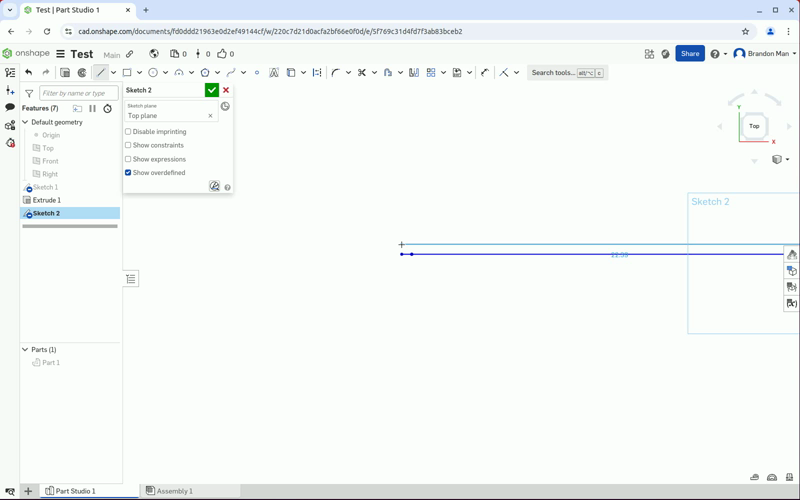
scroll(6)
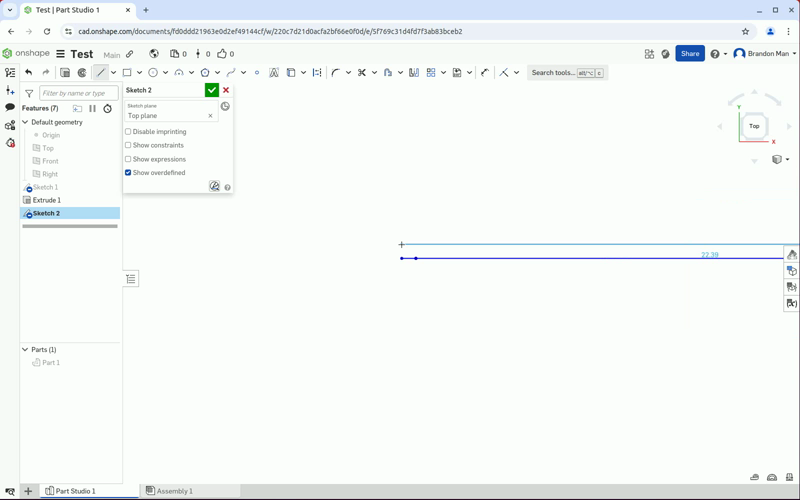
scroll(6)
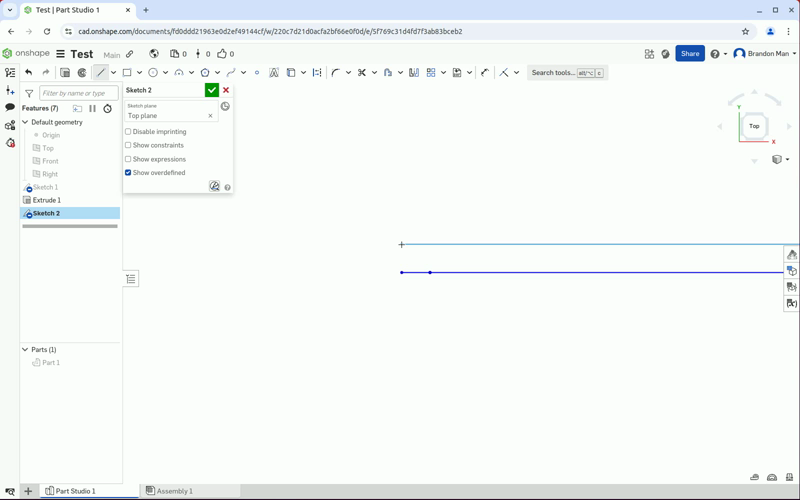
click(401, 244)
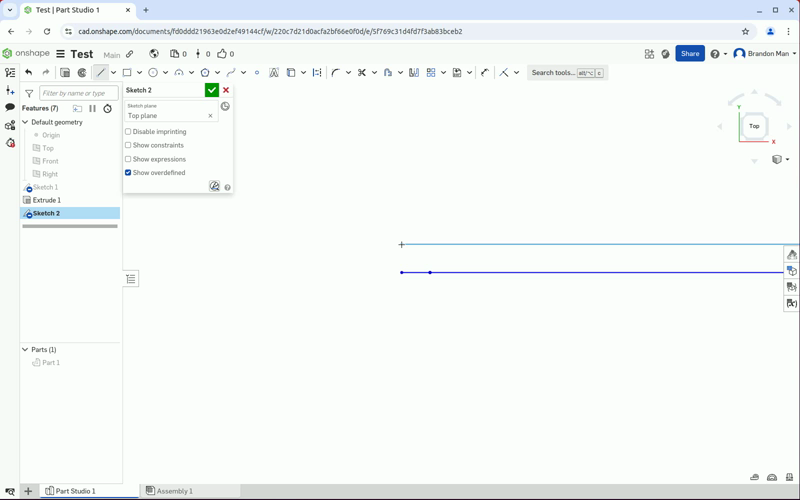
scroll(-6)
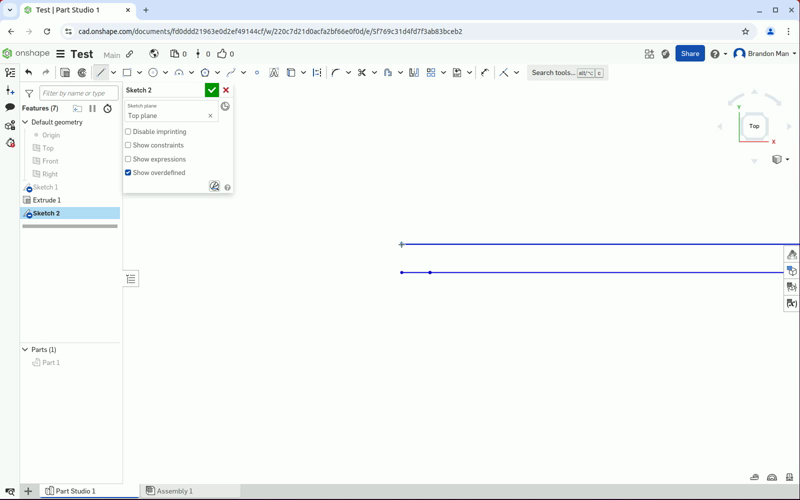
scroll(-6)
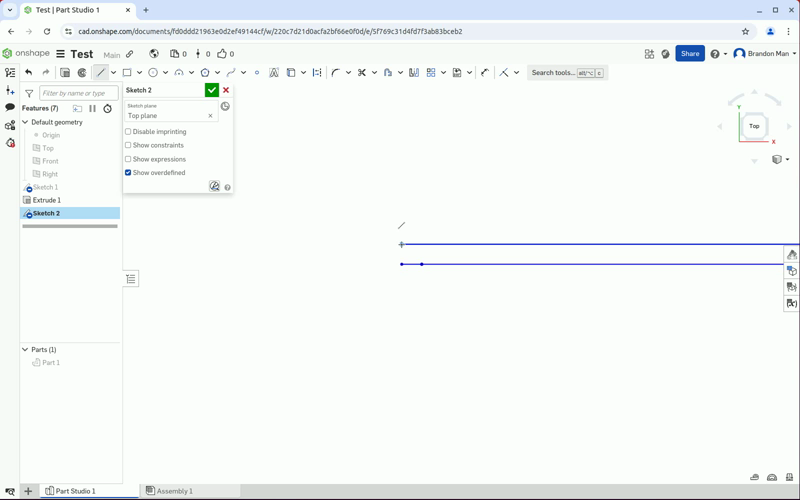
scroll(-6)
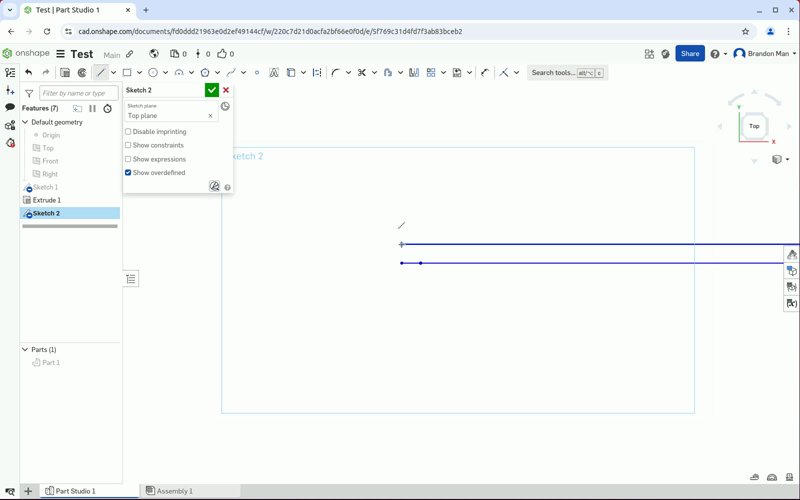
scroll(-6)
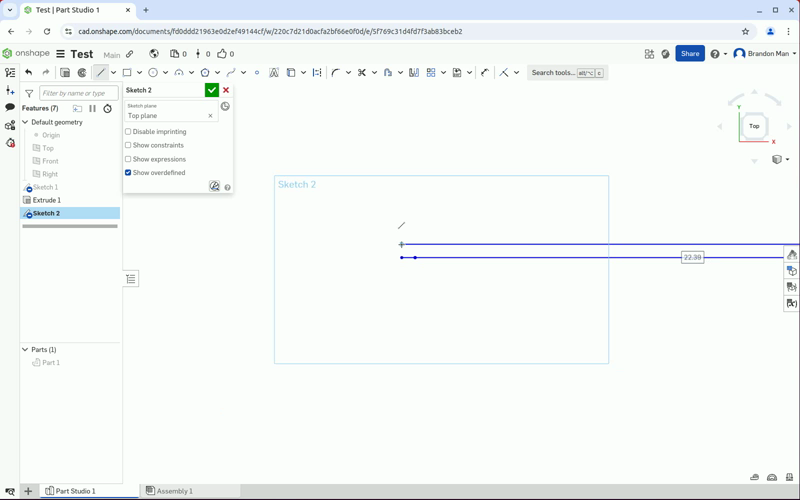
scroll(-6)
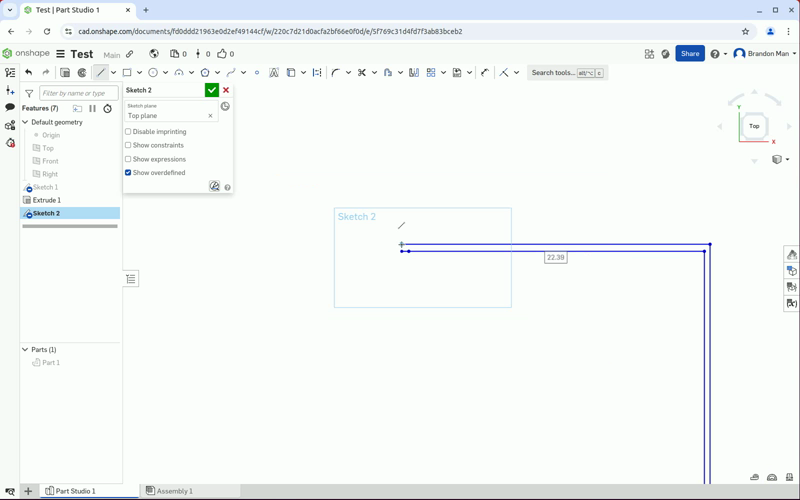
scroll(-6)
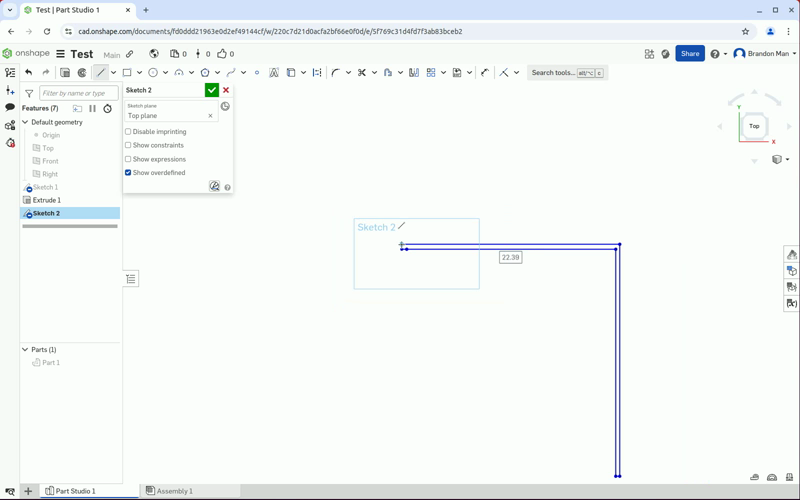
scroll(-6)
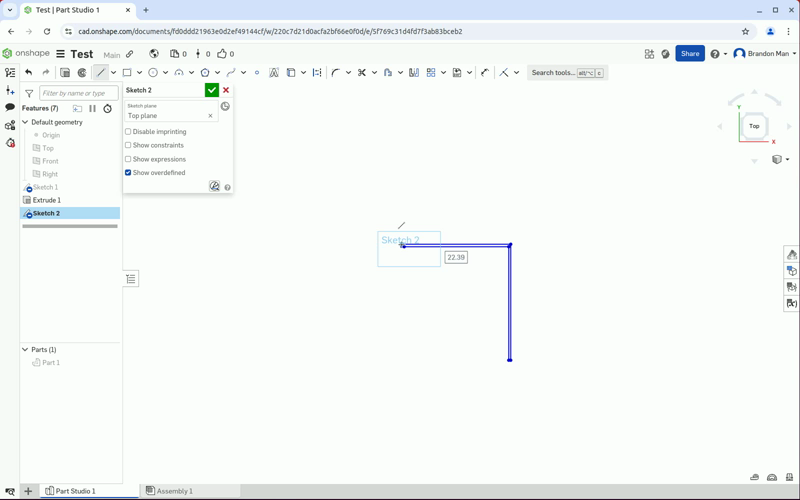
key_up(shift)
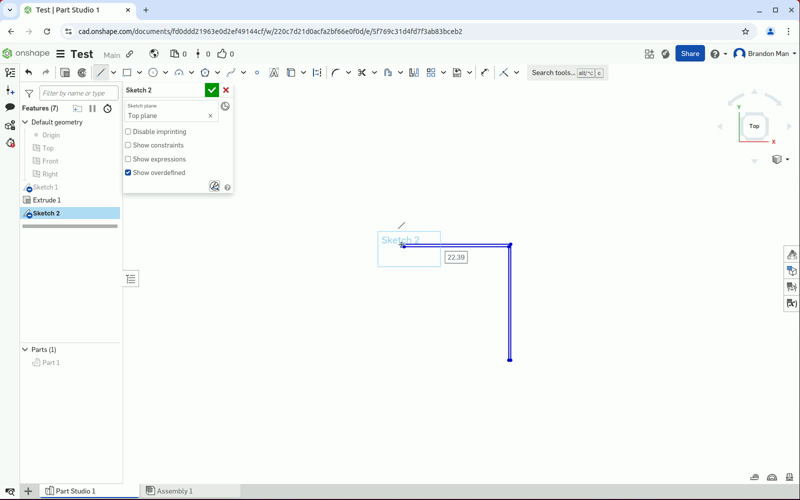
mouse_move(431, 244)
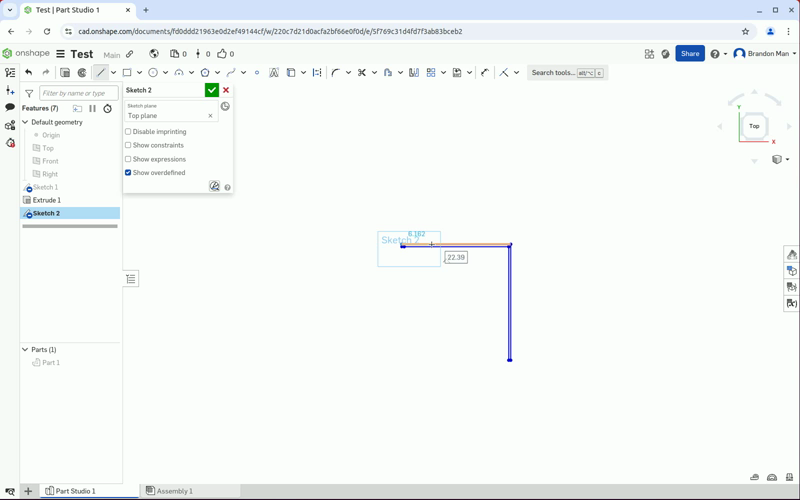
key_down(shift)
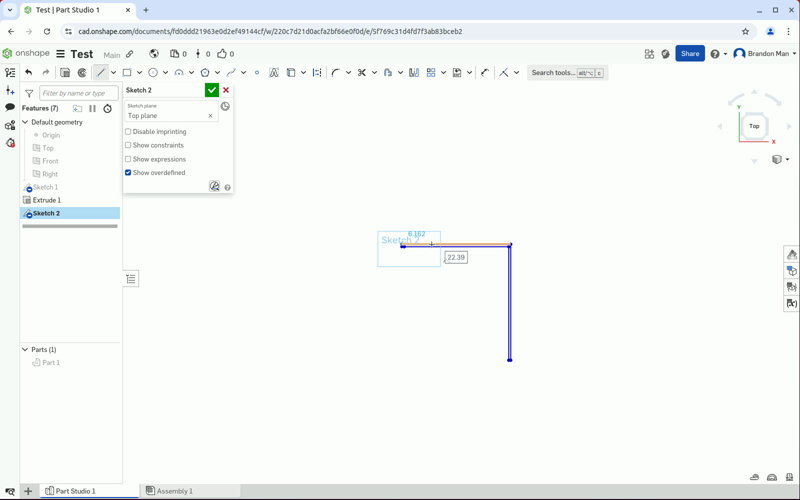
mouse_move(401, 246)
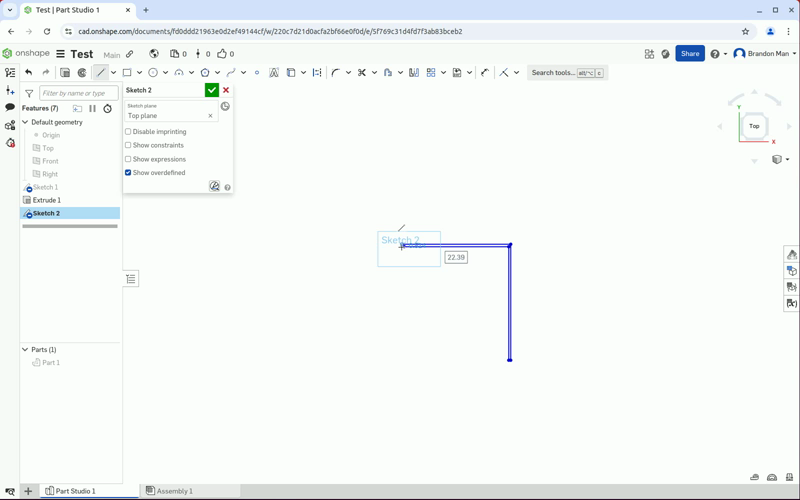
scroll(6)
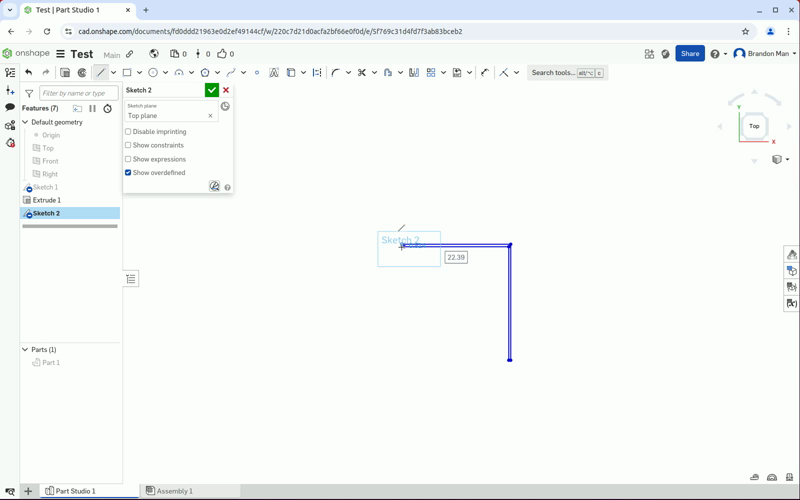
scroll(6)
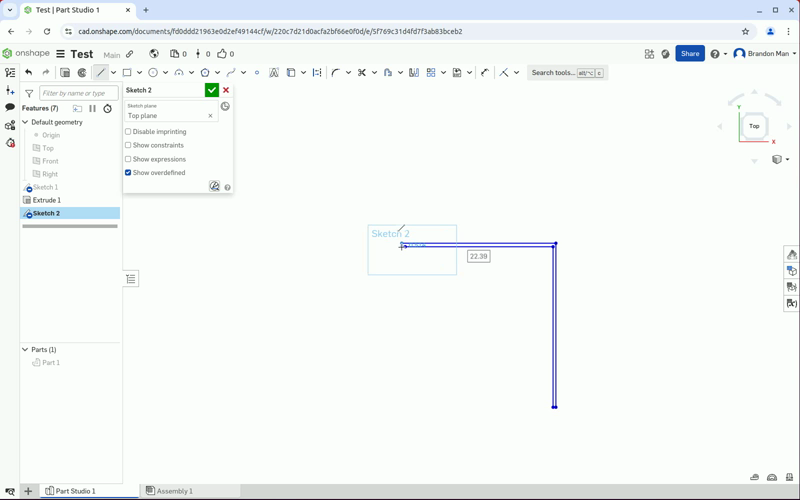
scroll(6)
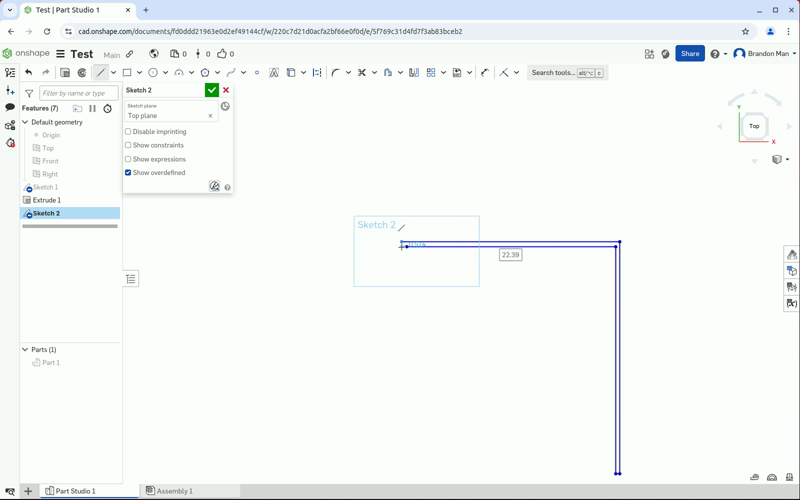
scroll(6)
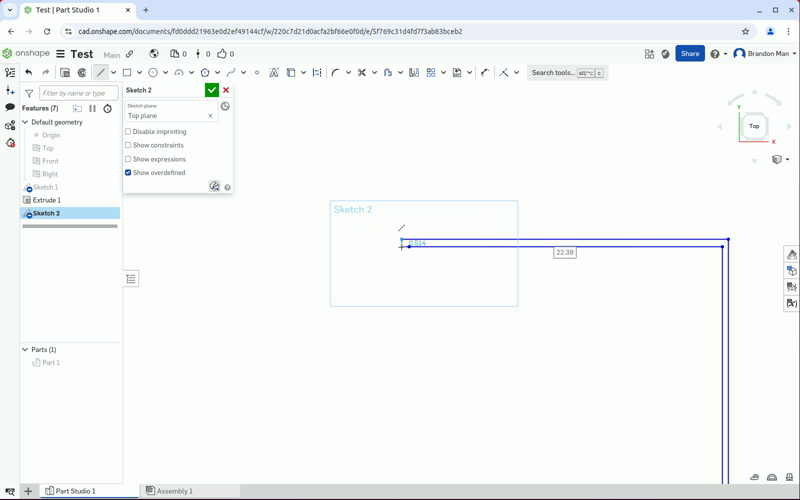
scroll(6)
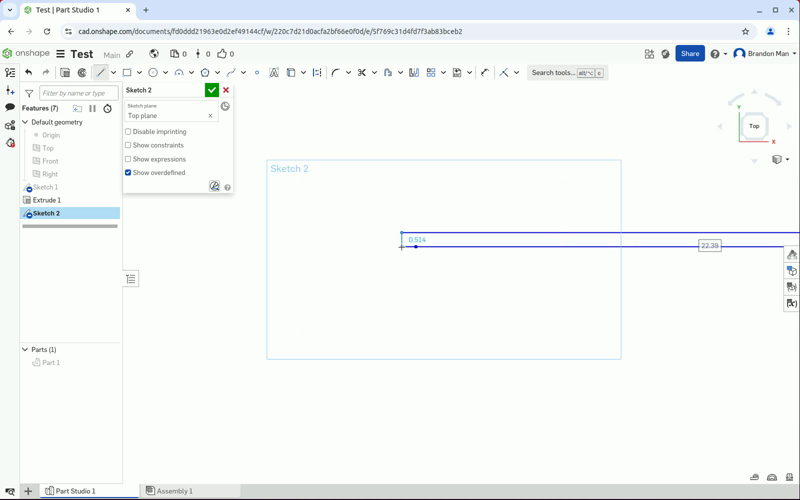
scroll(6)
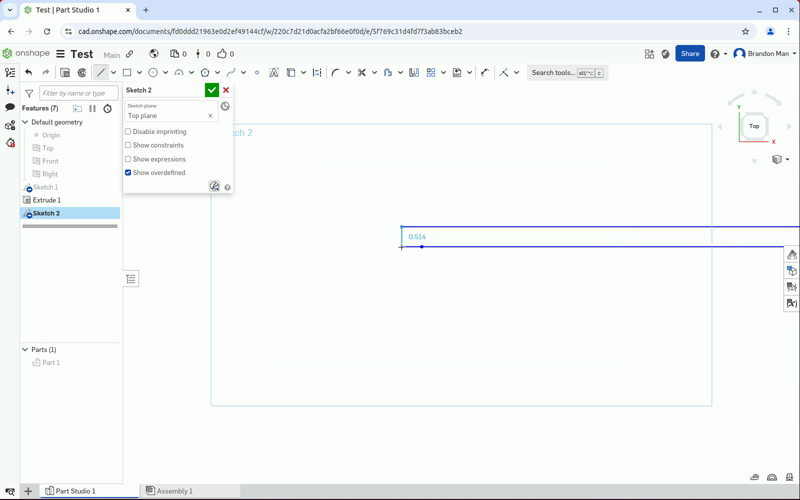
scroll(6)
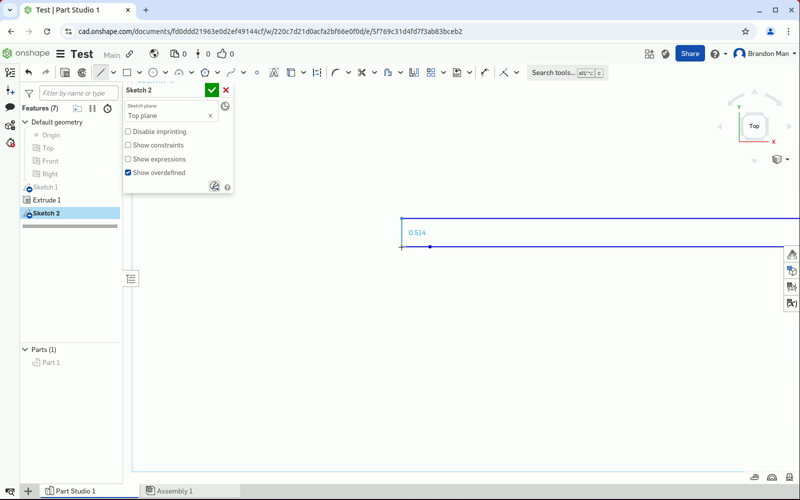
key_up(shift)
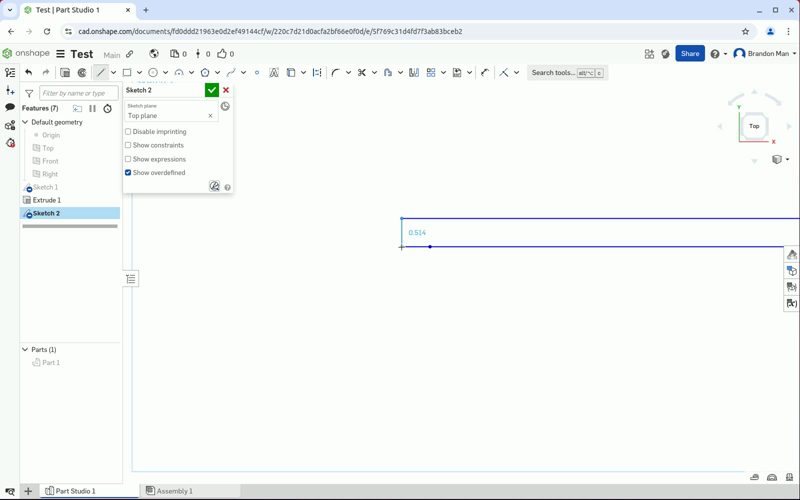
click(401, 246)
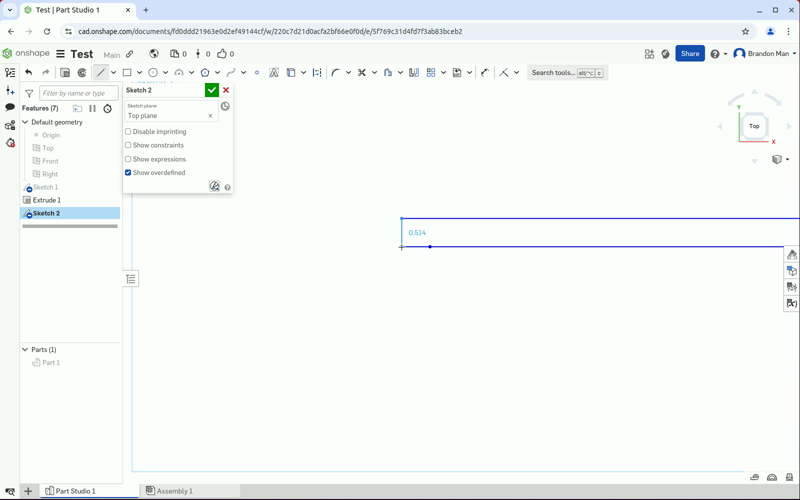
scroll(-6)
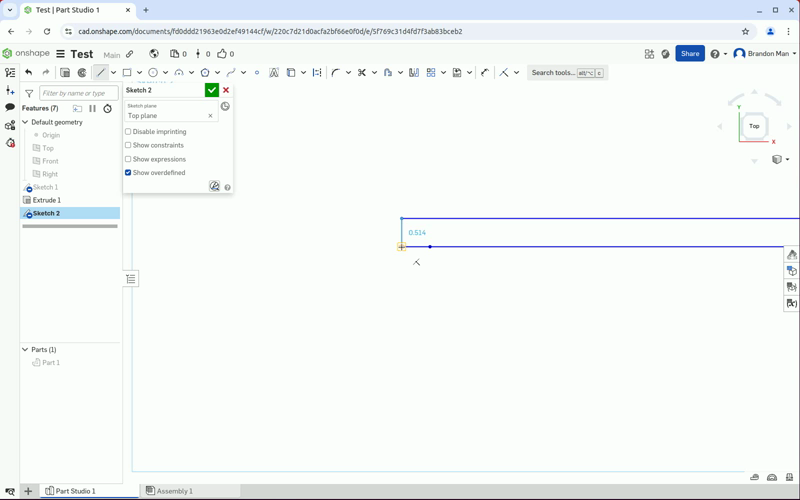
scroll(-6)
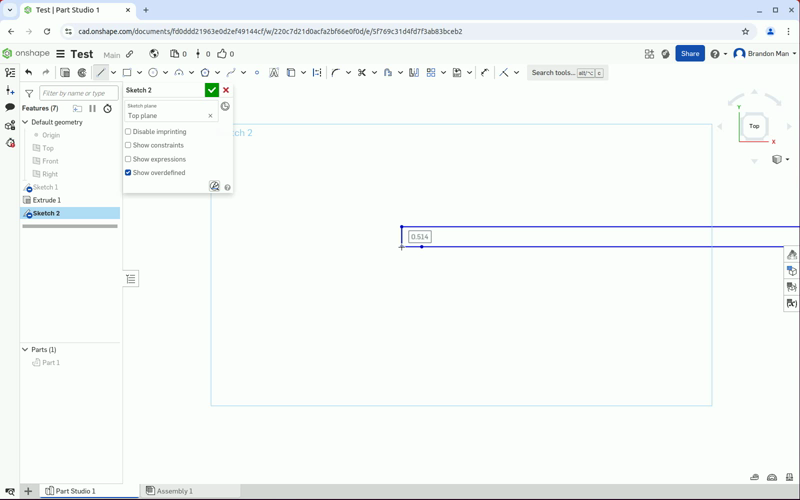
scroll(-6)
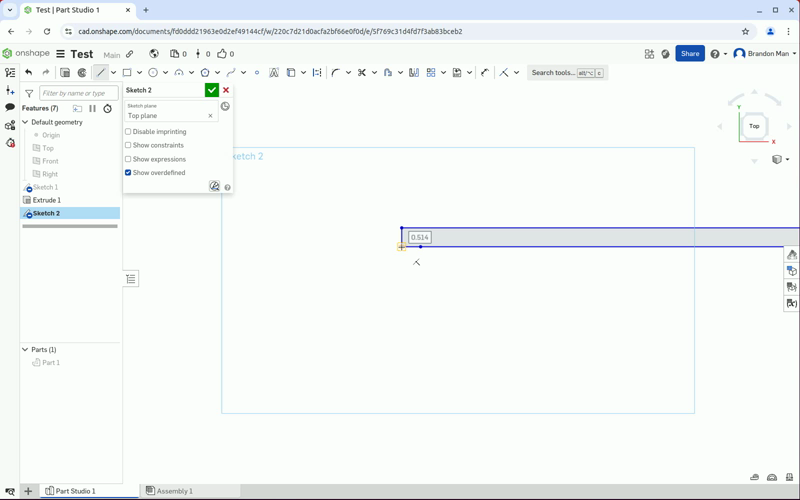
scroll(-6)
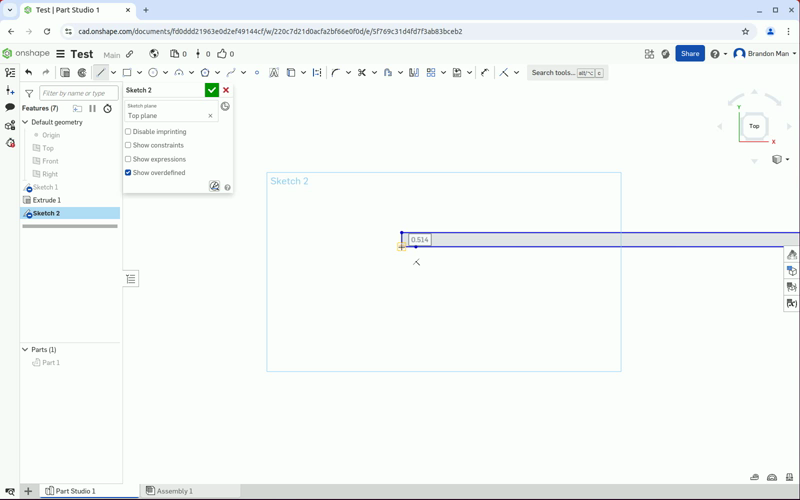
scroll(-6)
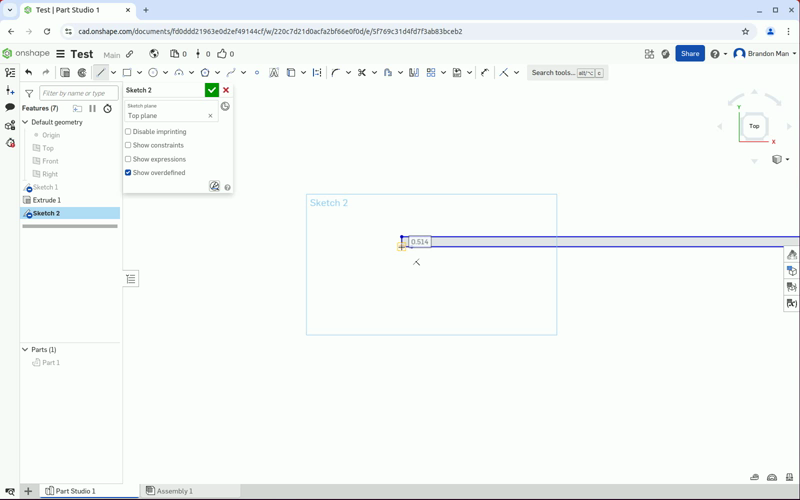
scroll(-6)
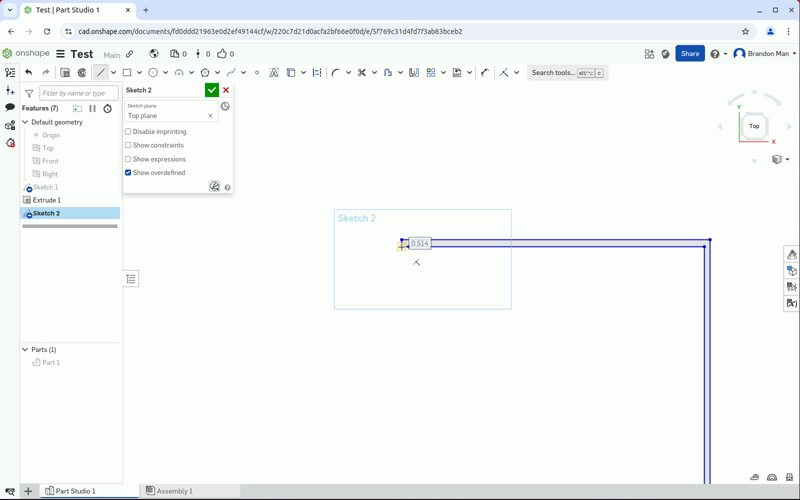
scroll(-6)
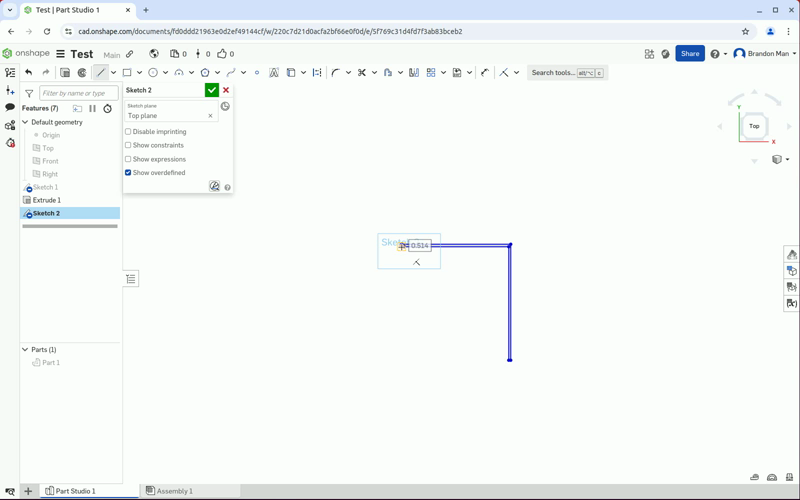
key(esc)
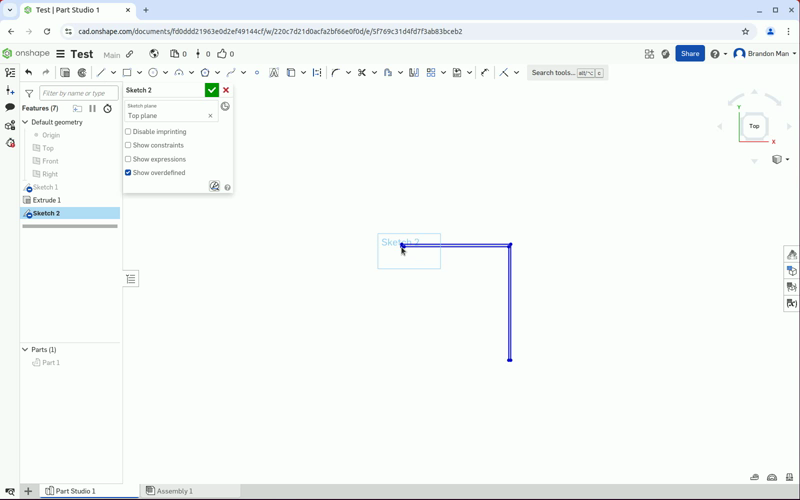
mouse_move(510, 357)
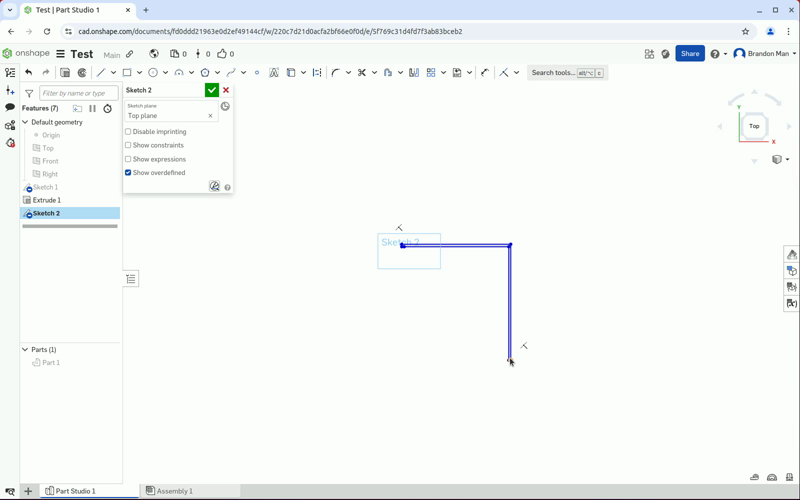
scroll(6)
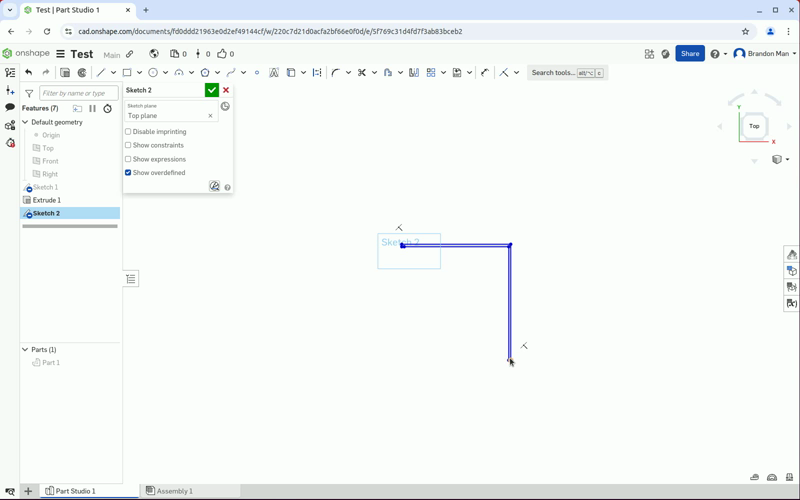
scroll(6)
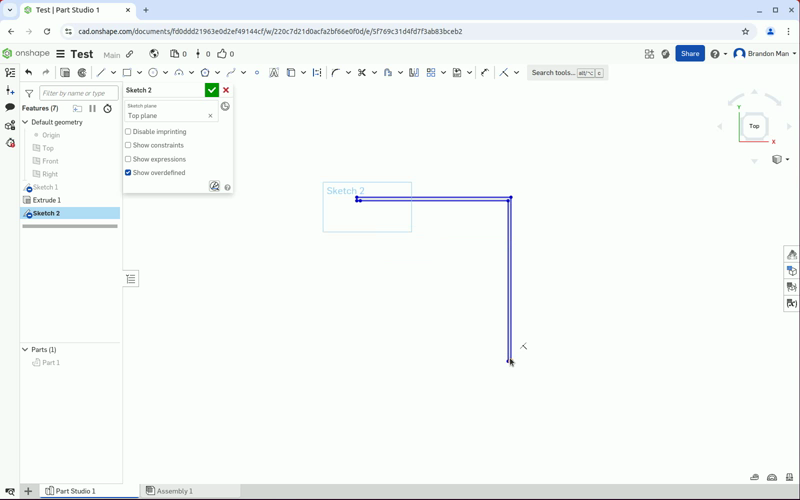
scroll(6)
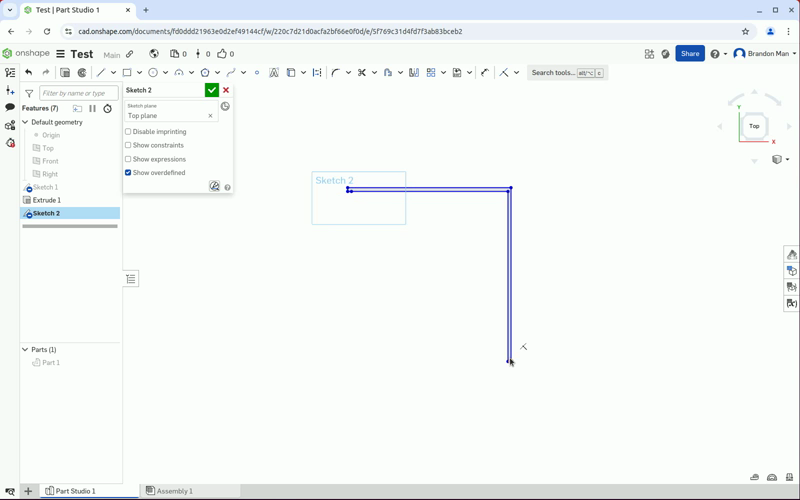
scroll(6)
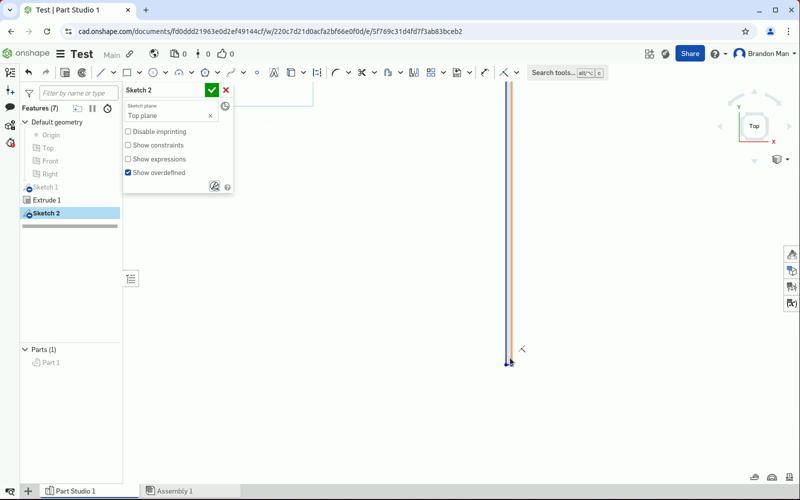
scroll(6)
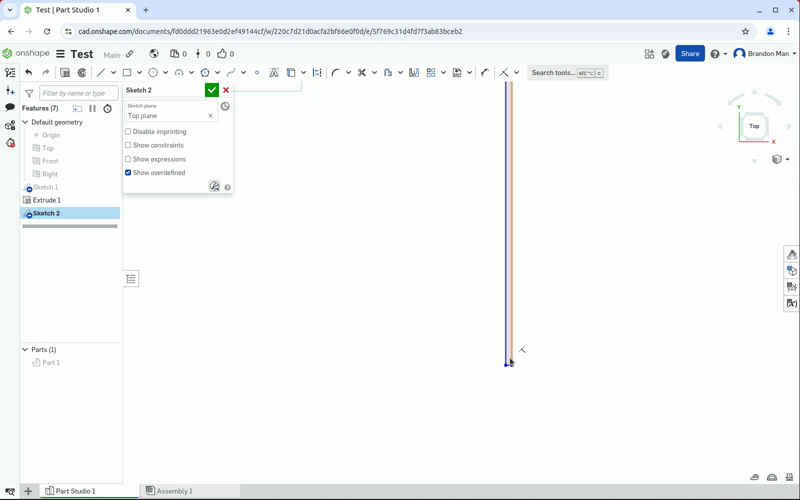
scroll(6)
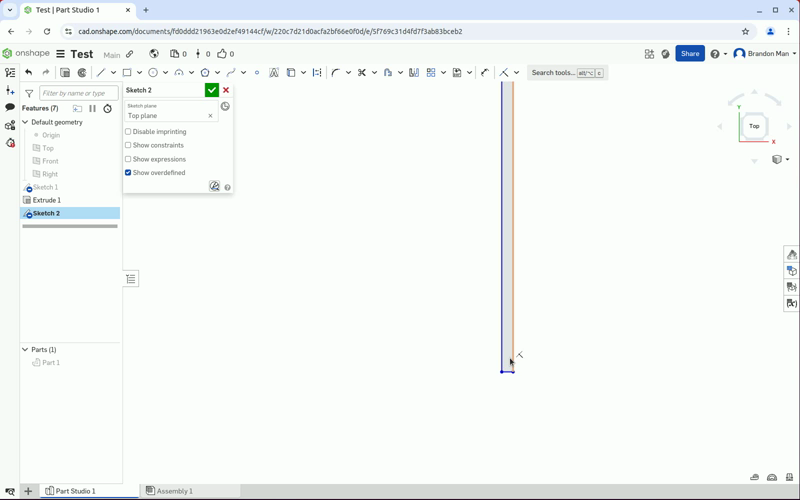
scroll(6)
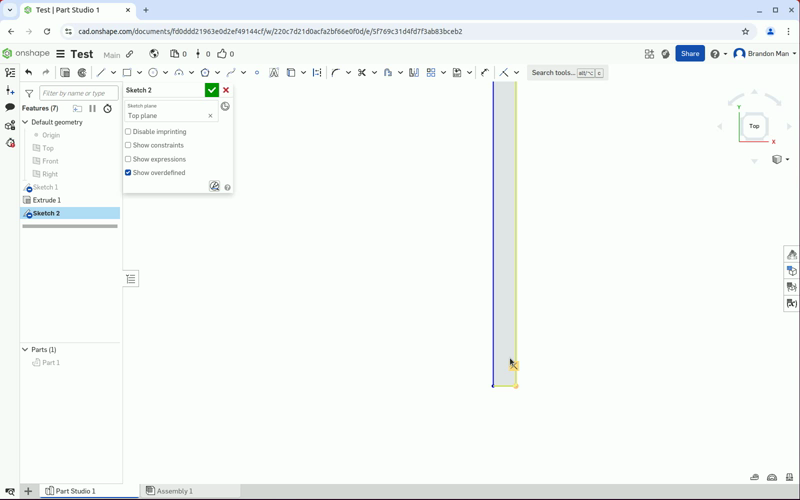
click(510, 357)
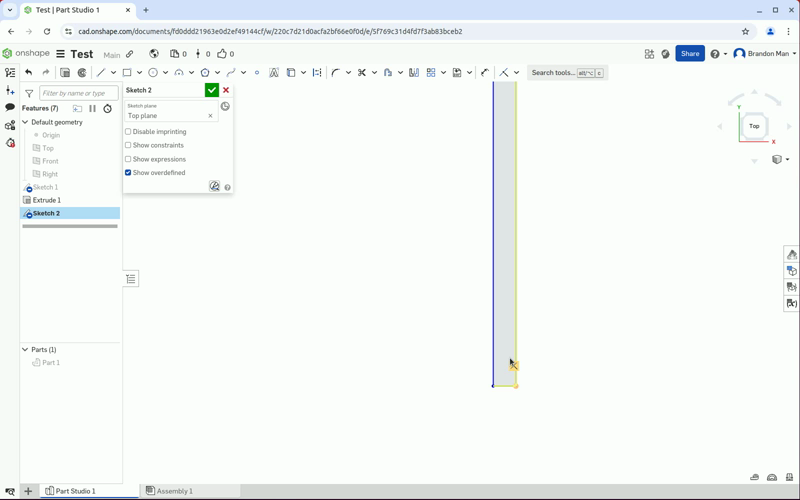
scroll(-6)
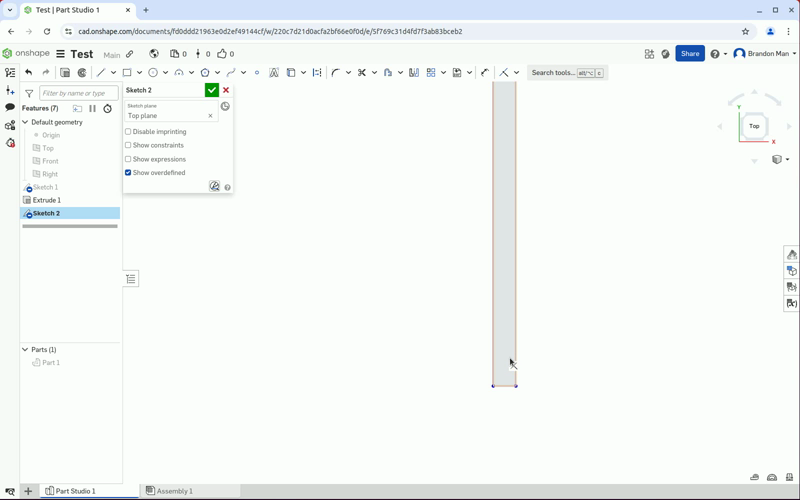
scroll(-6)
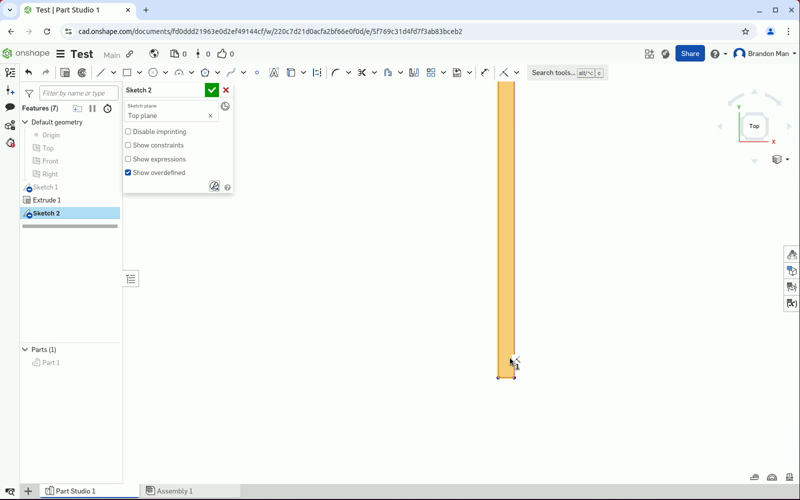
scroll(-6)
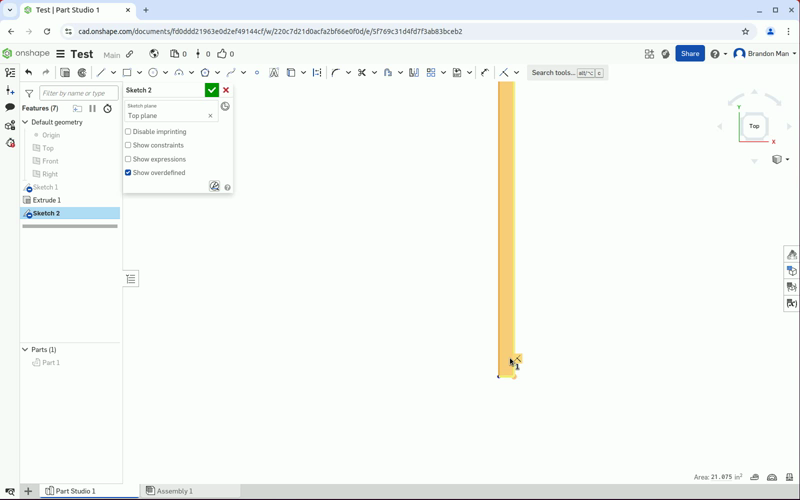
scroll(-6)
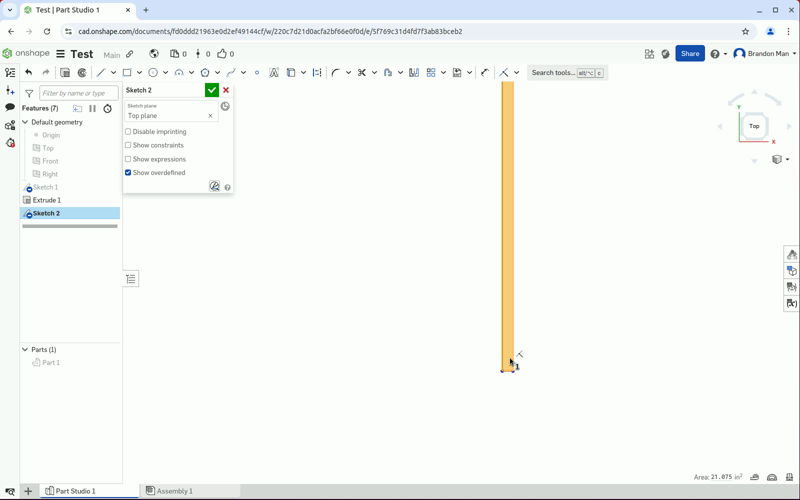
scroll(-6)
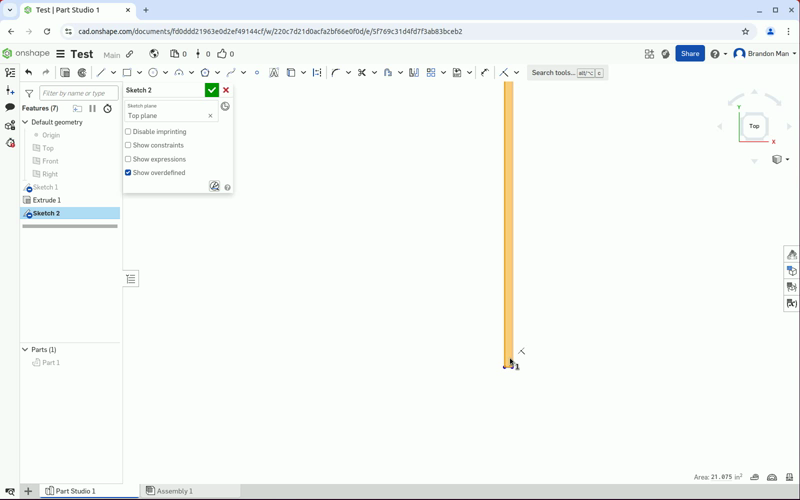
scroll(-6)
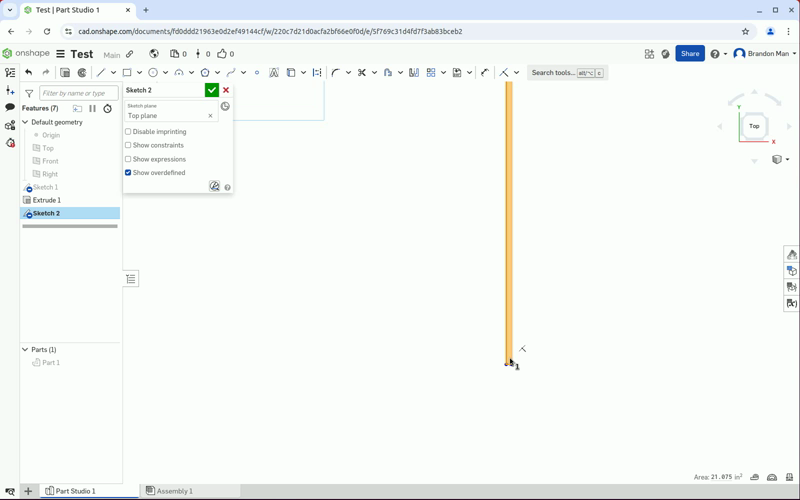
scroll(-6)
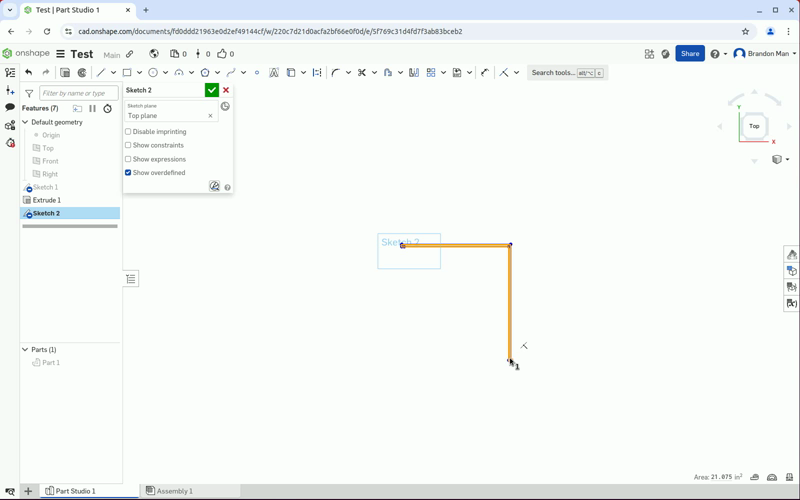
mouse_move(73, 352)
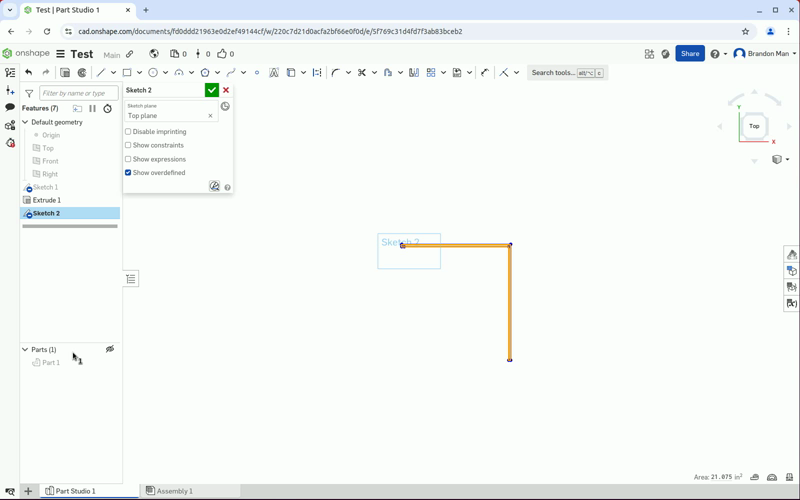
key(shift+y)
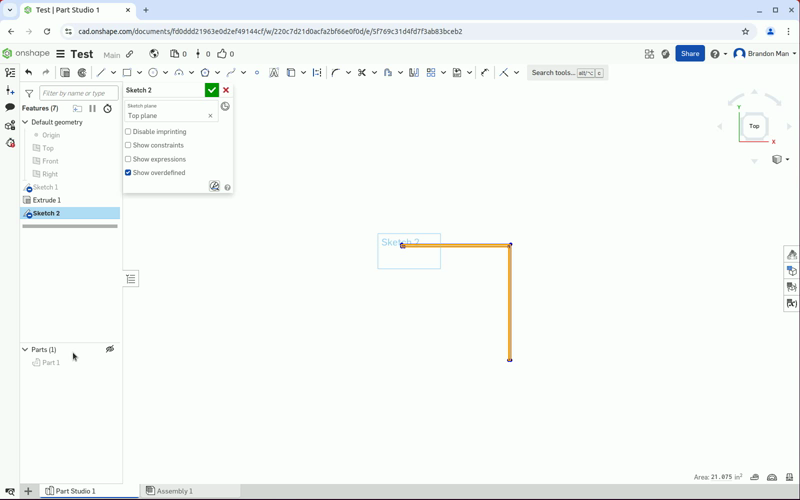
key(shift+e)
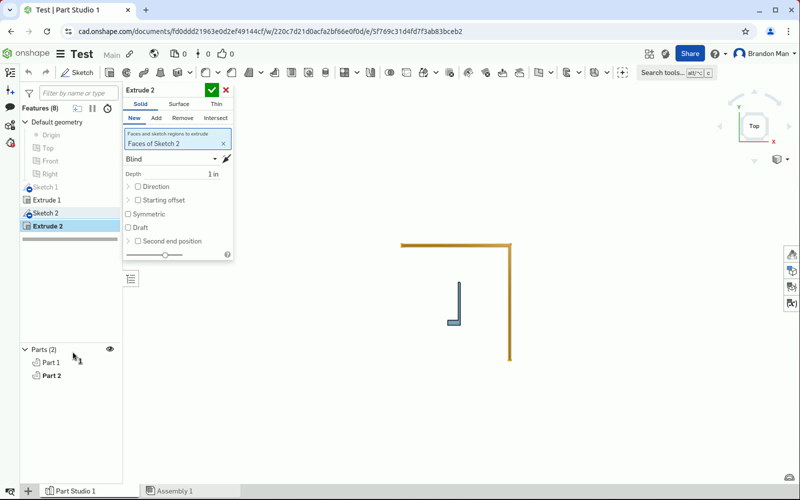
mouse_move(143, 106)
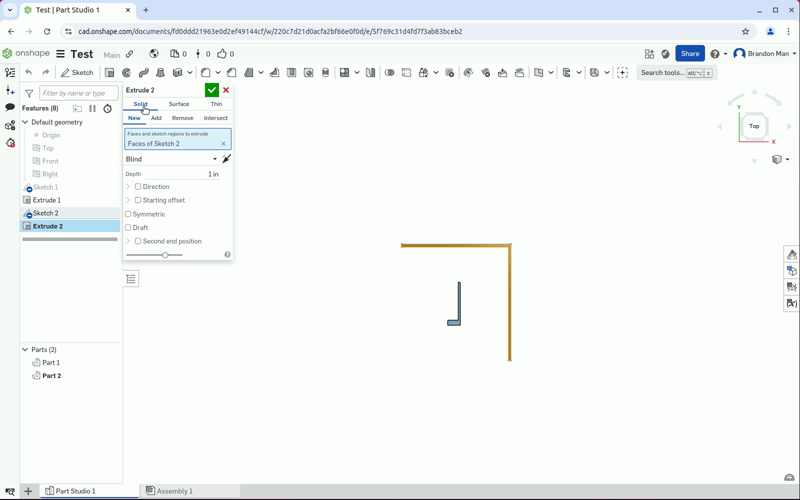
click(143, 106)
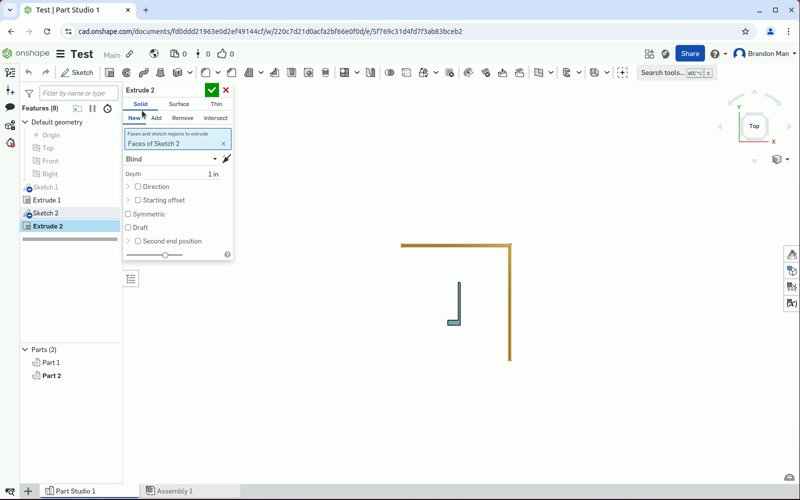
mouse_move(137, 120)
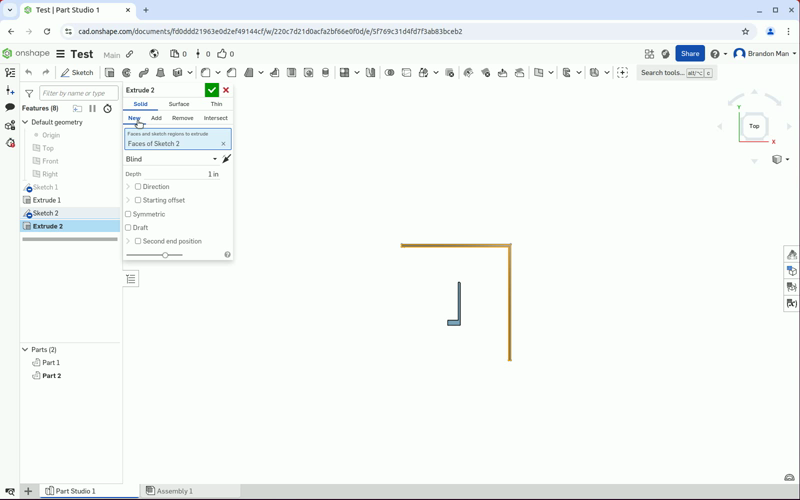
click(137, 120)
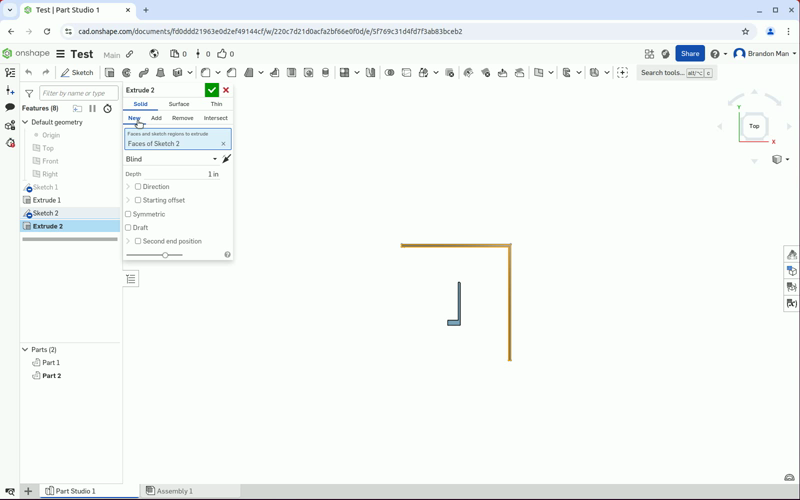
key(tab, 4)
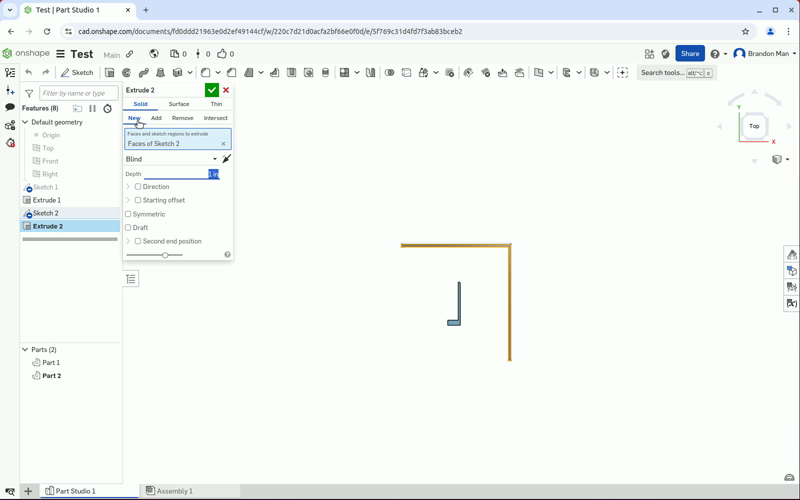
text(7.943)
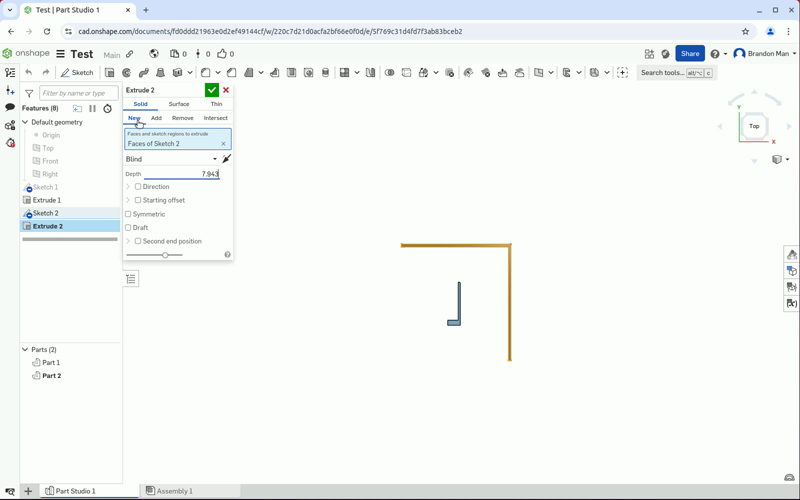
key(enter)
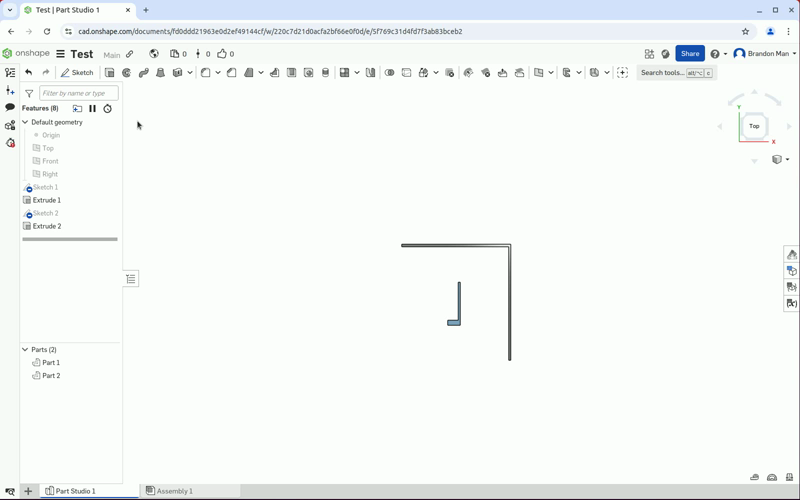
key(shift+h)
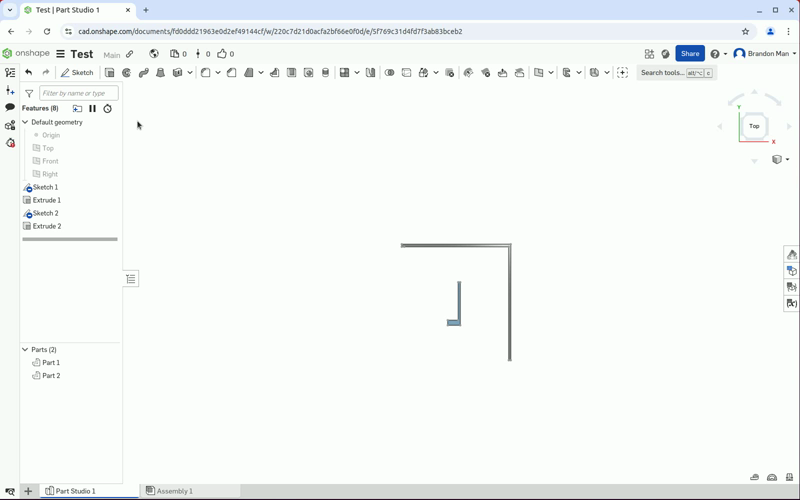
key(shift+h)
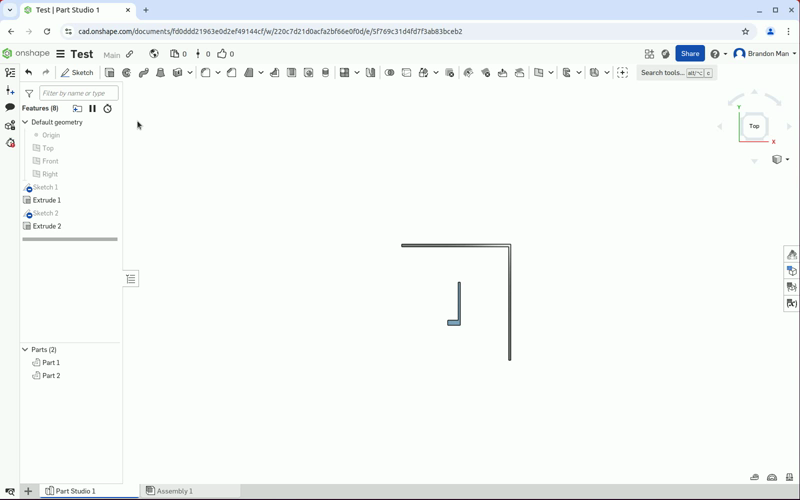
mouse_move(73, 189)
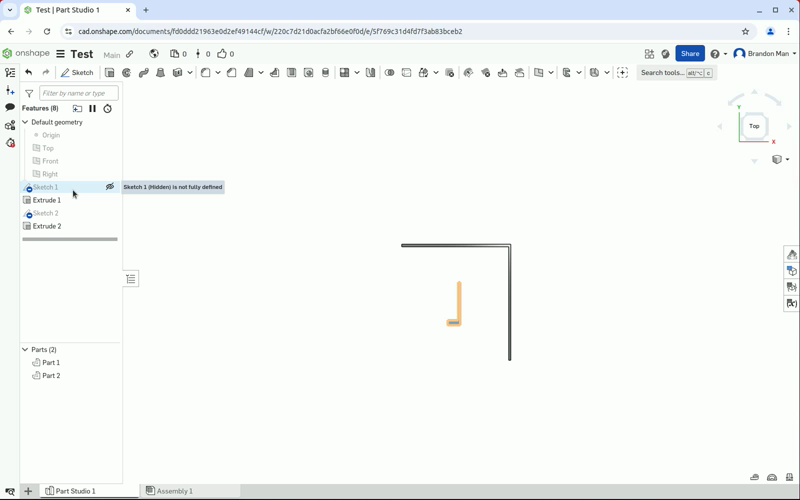
click(73, 189)
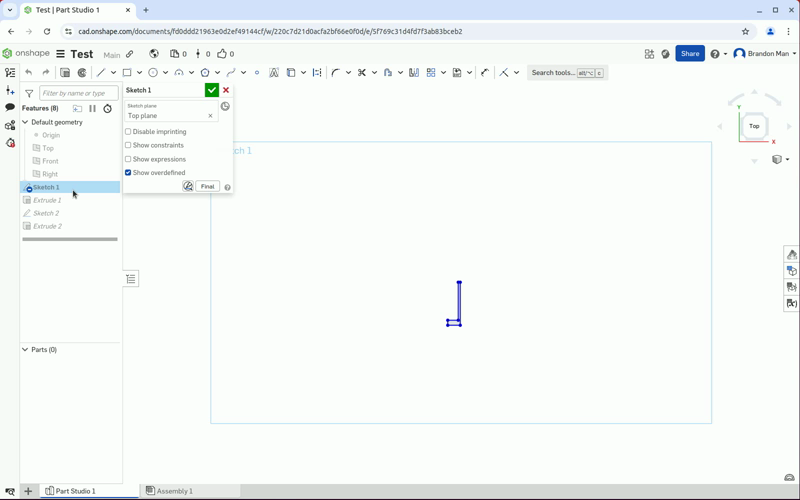
mouse_move(229, 92)
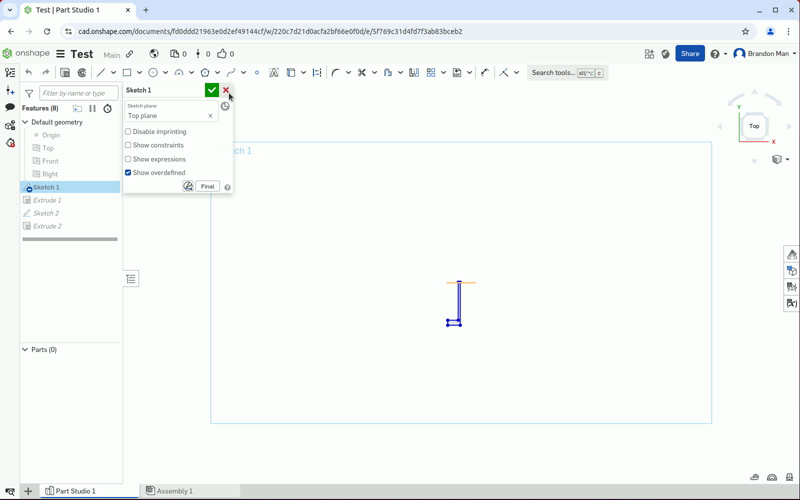
click(229, 92)
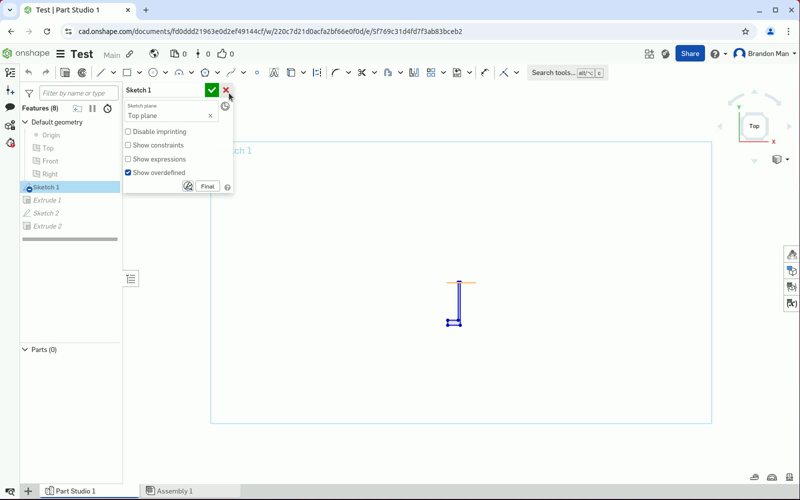
key(shift+s)
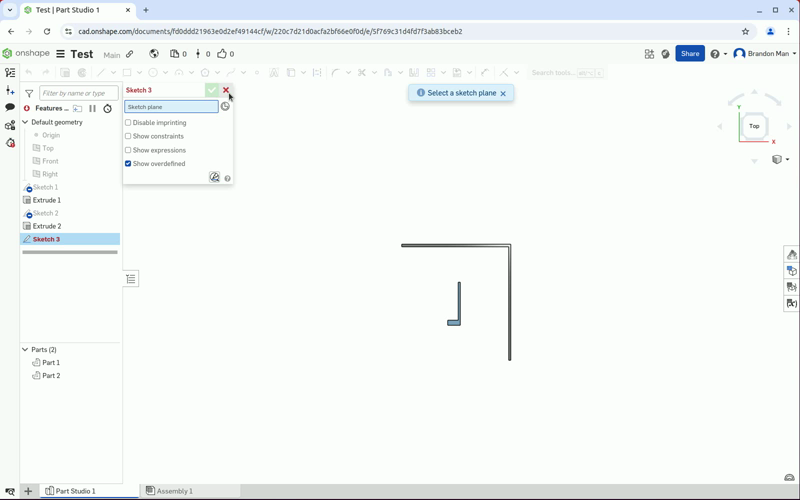
mouse_move(73, 150)
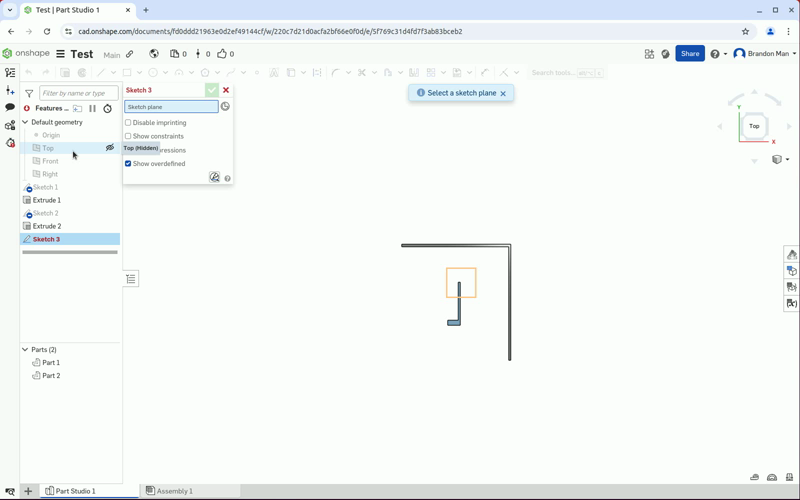
click(73, 150)
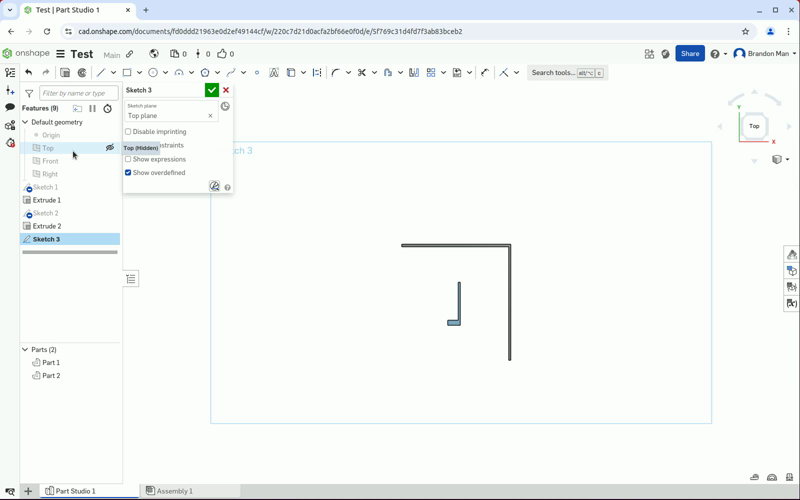
mouse_move(73, 352)
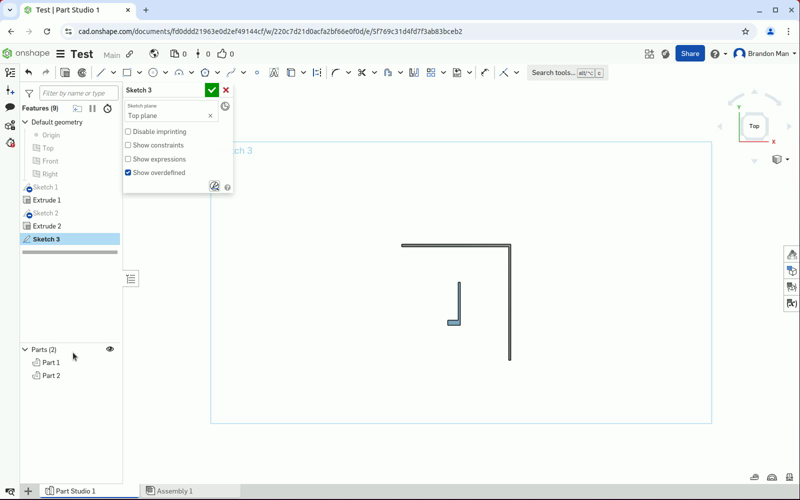
key(y)
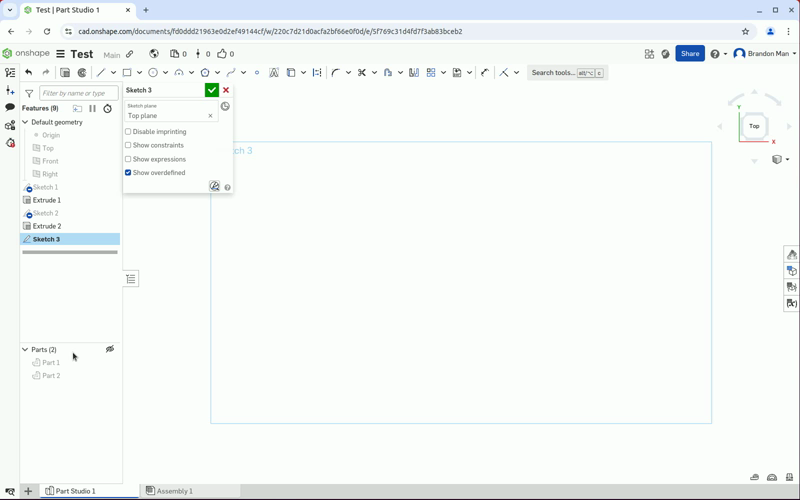
key(l)
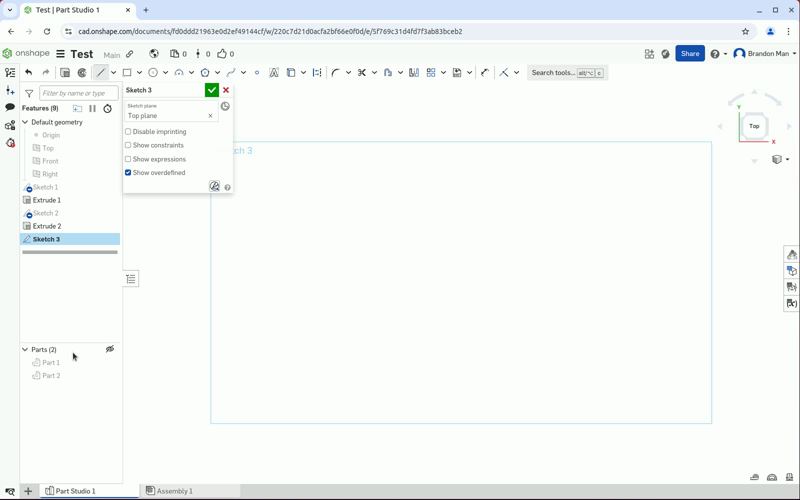
key_down(shift)
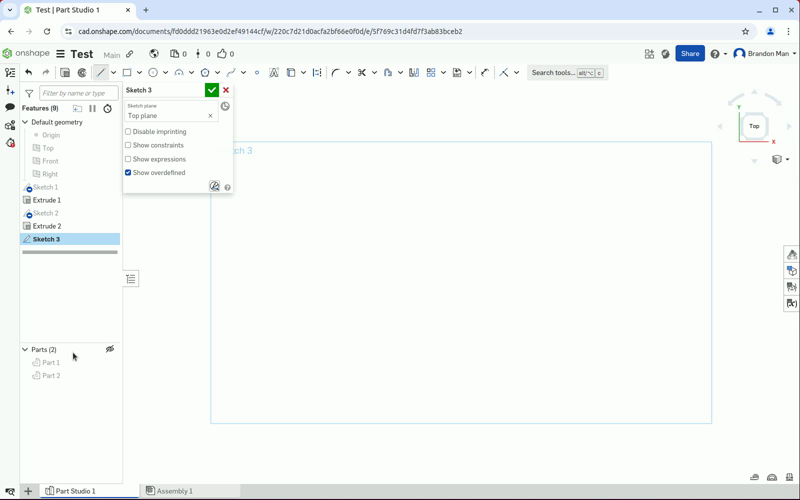
mouse_move(401, 365)
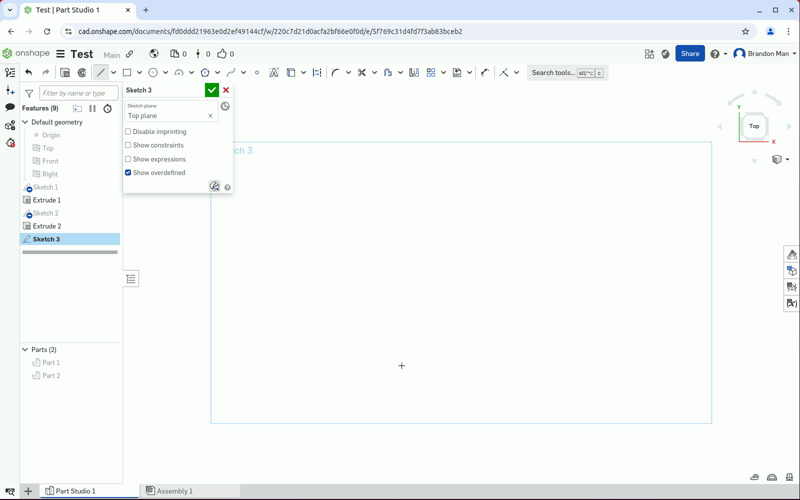
click(401, 365)
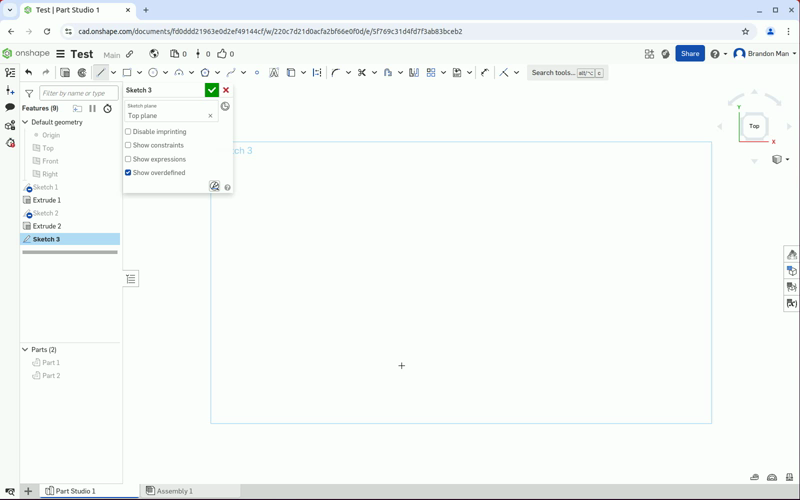
key_up(shift)
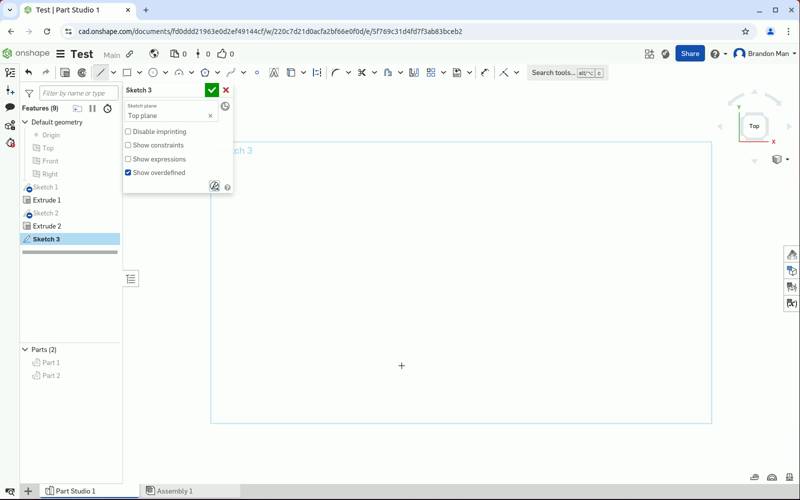
key_down(shift)
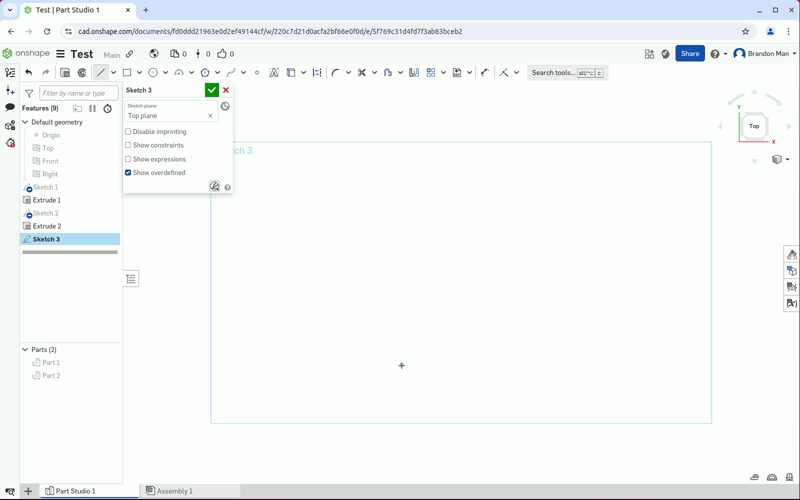
mouse_move(431, 365)
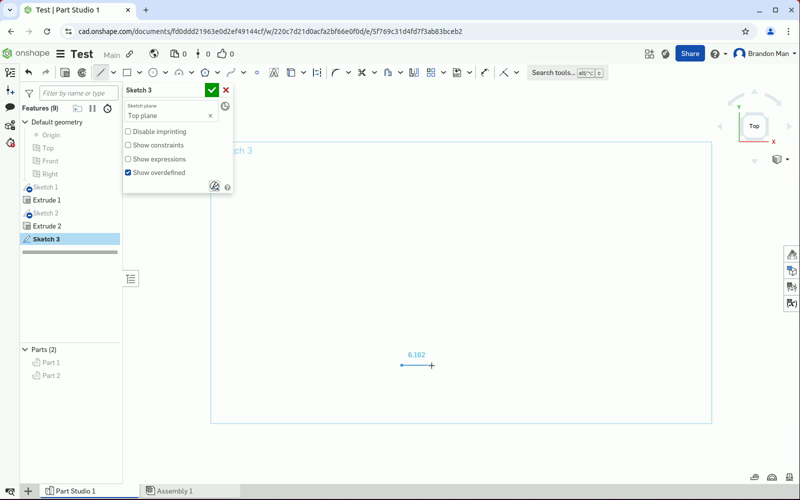
mouse_move(404, 365)
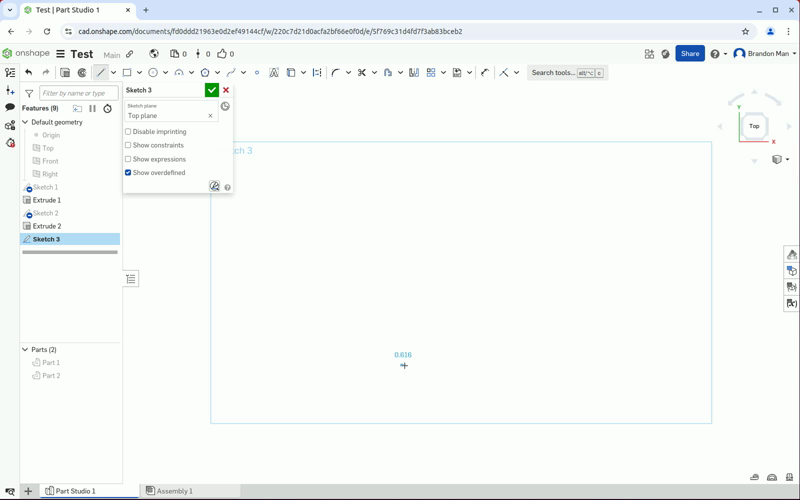
scroll(6)
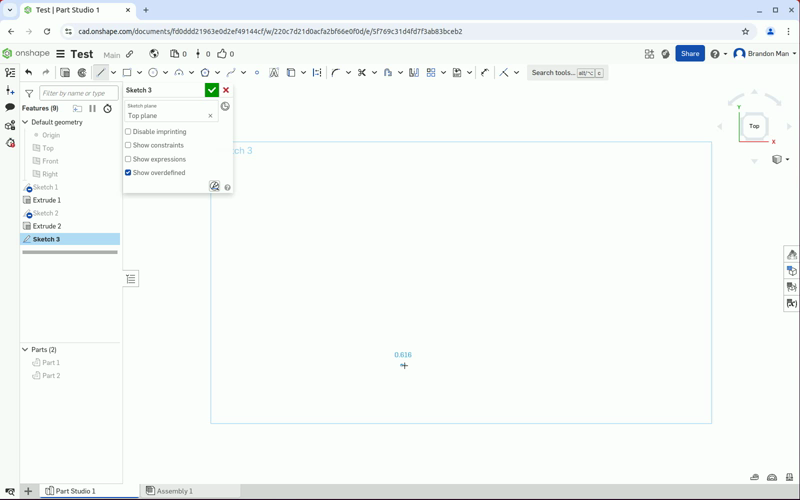
scroll(6)
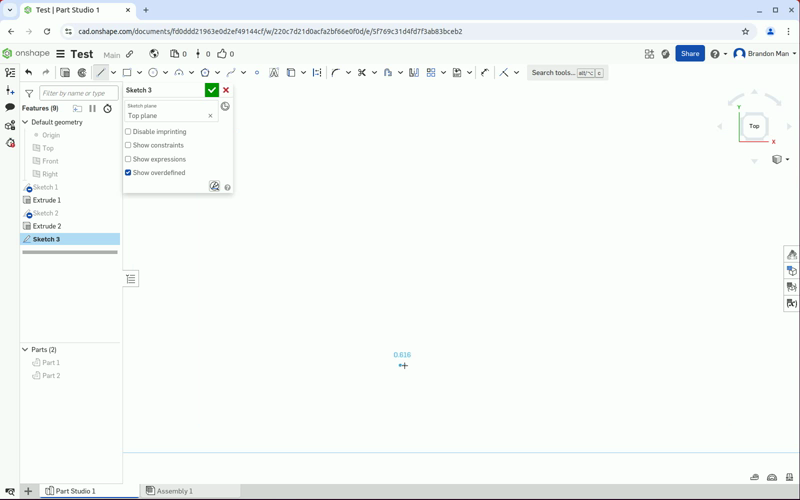
scroll(6)
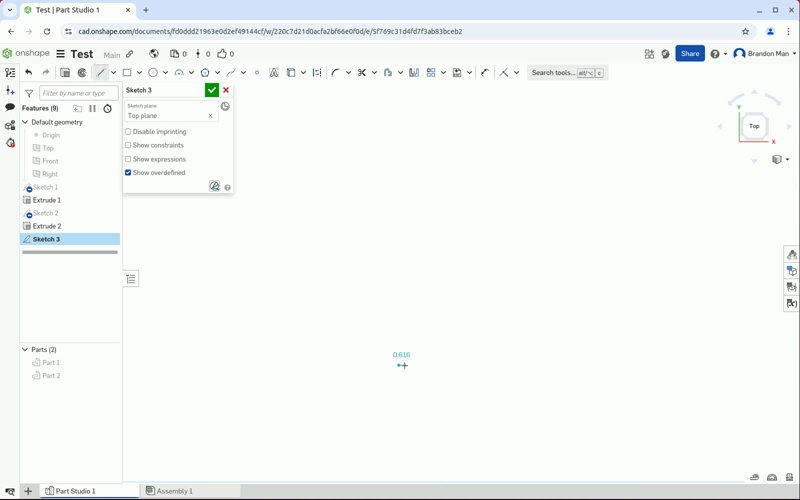
scroll(6)
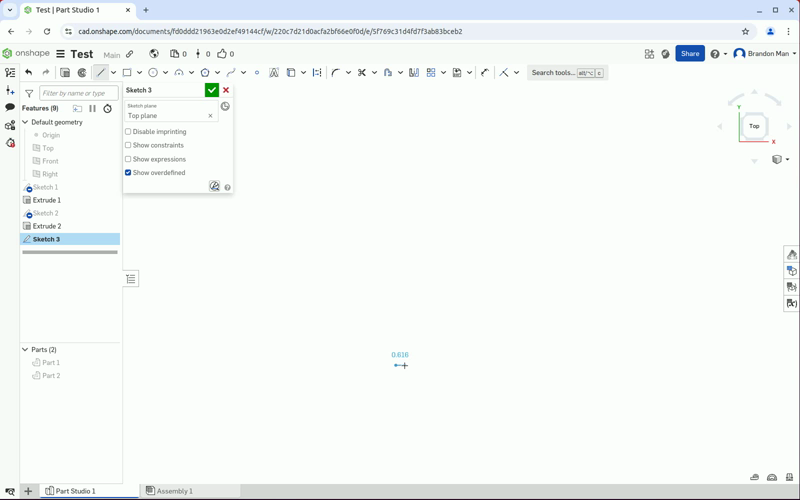
scroll(6)
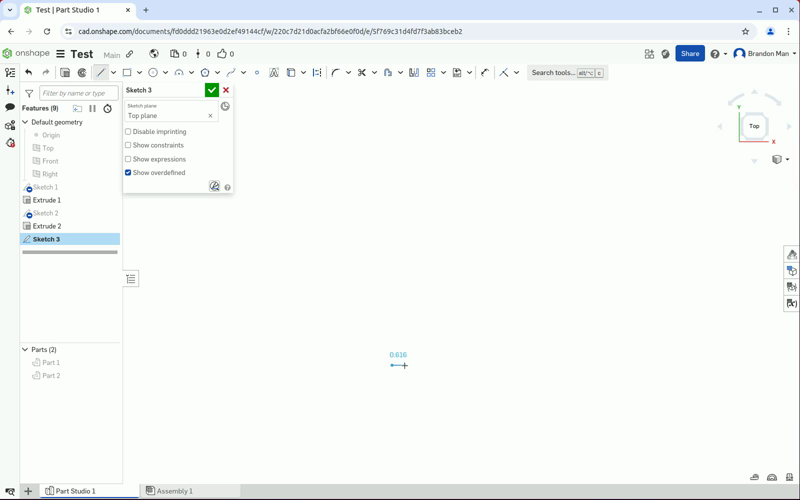
scroll(6)
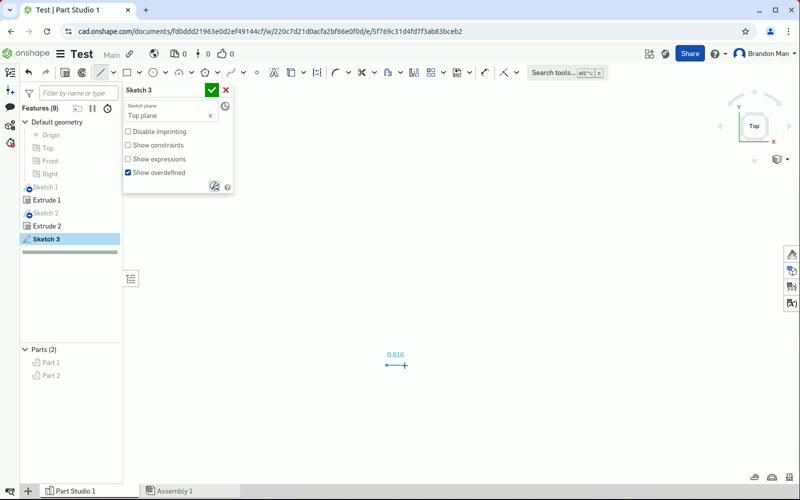
scroll(6)
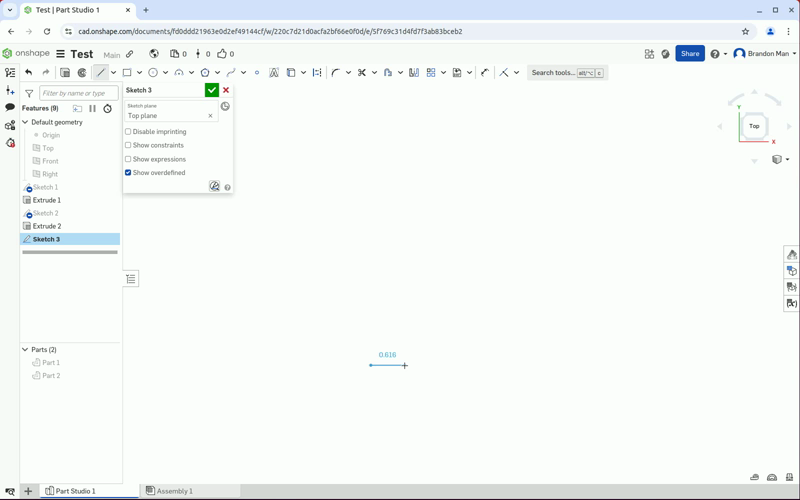
click(404, 365)
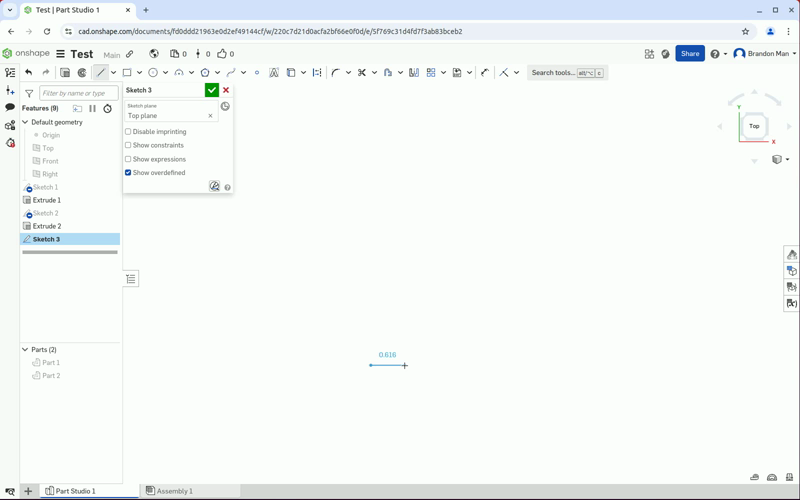
scroll(-6)
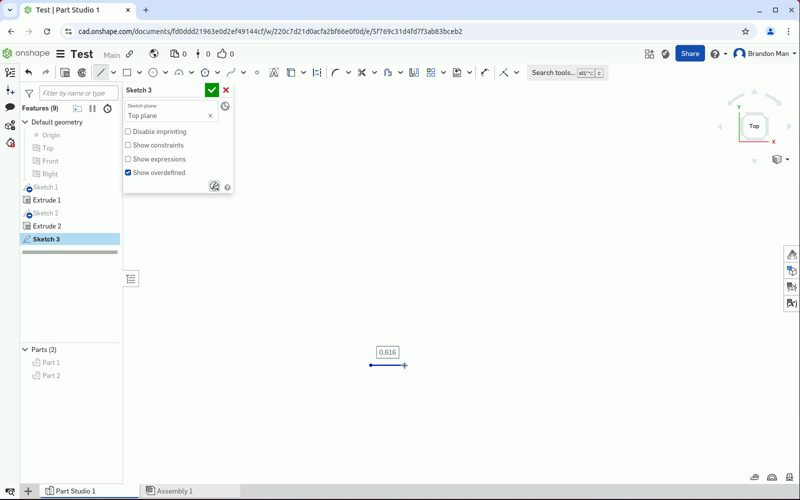
scroll(-6)
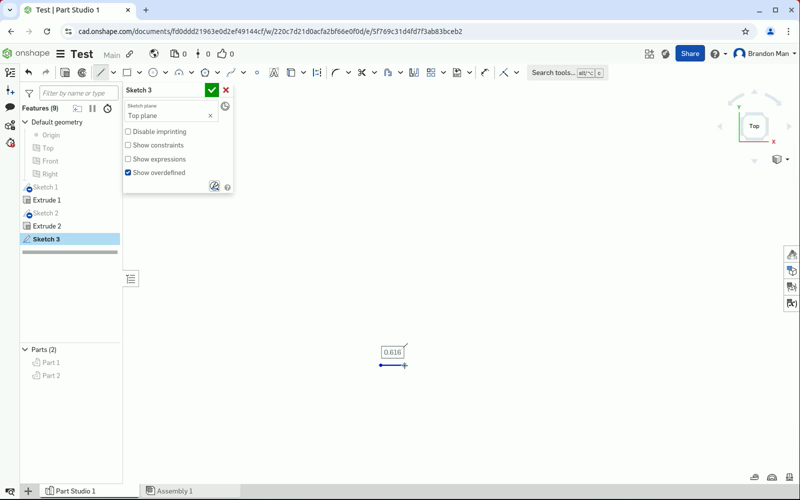
scroll(-6)
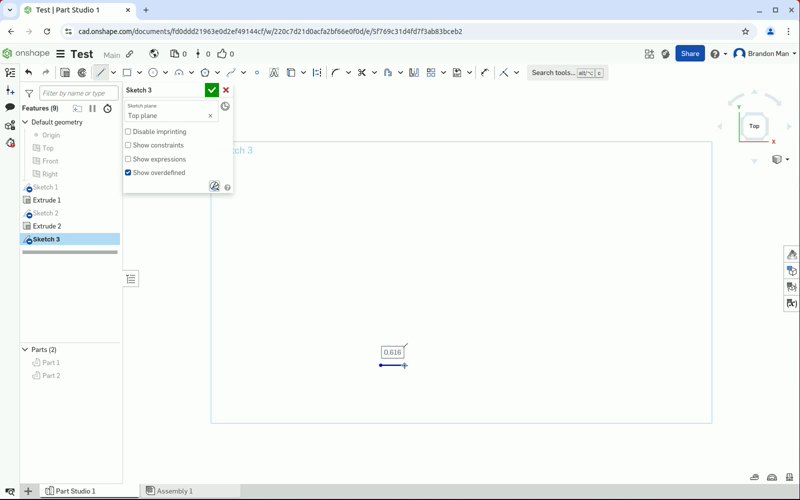
scroll(-6)
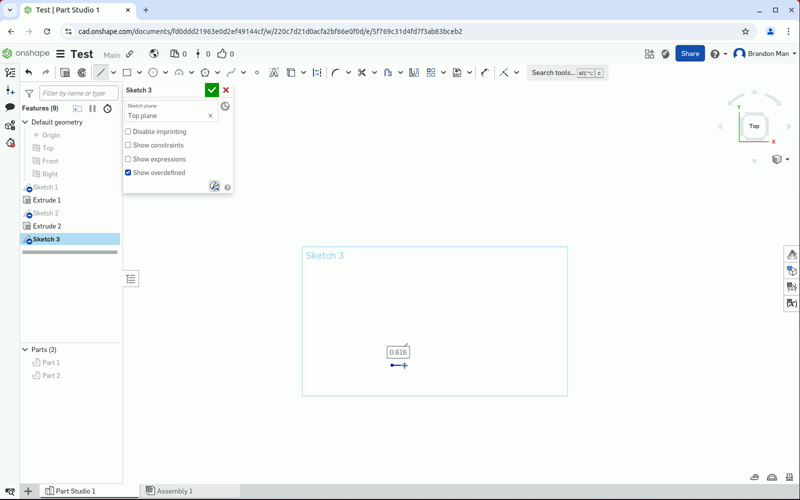
scroll(-6)
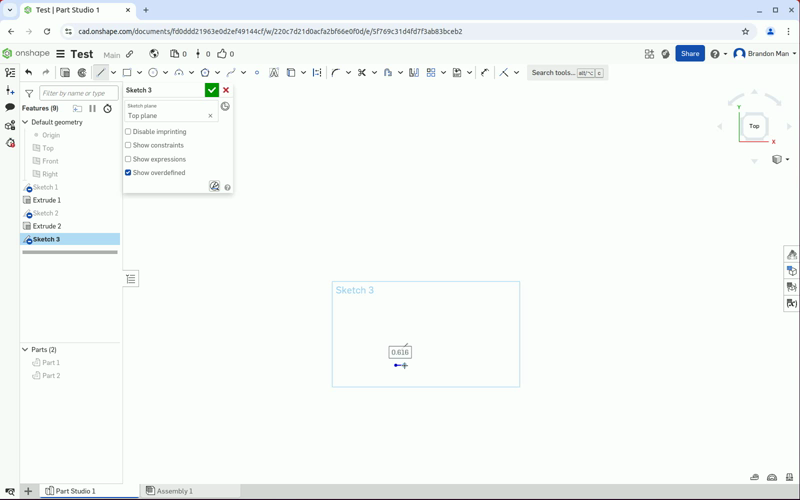
scroll(-6)
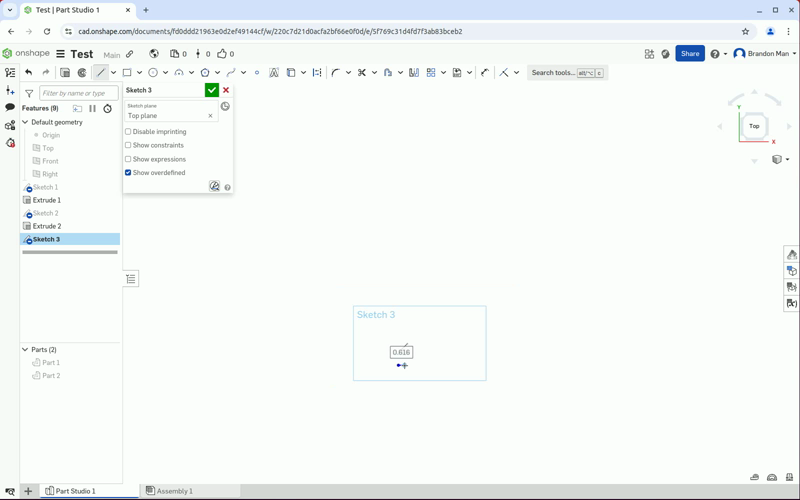
scroll(-6)
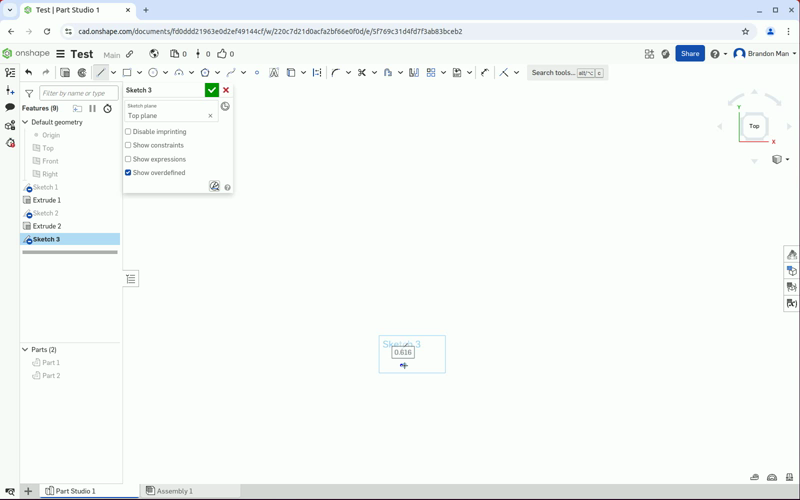
key_up(shift)
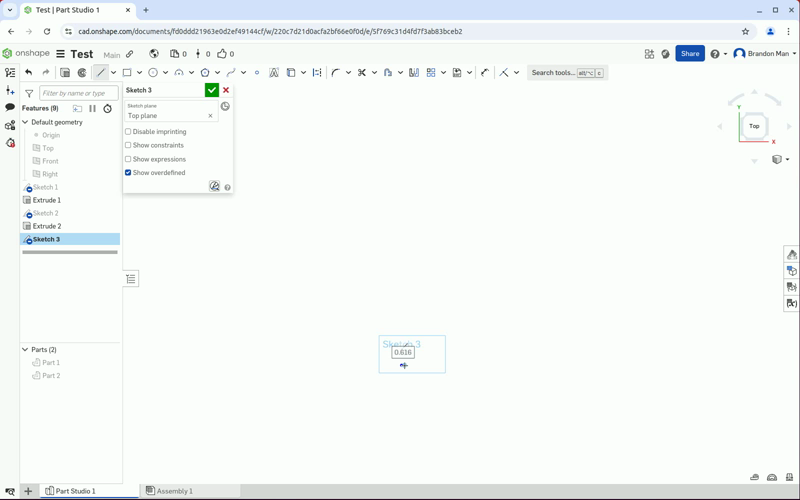
key_down(shift)
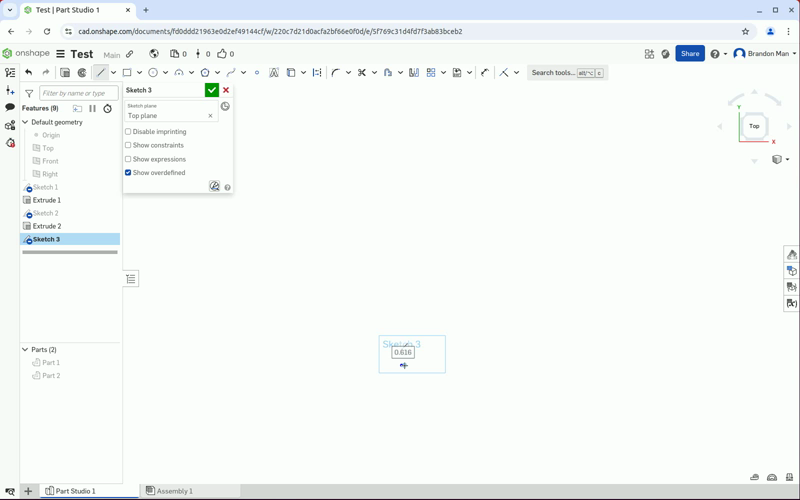
mouse_move(404, 246)
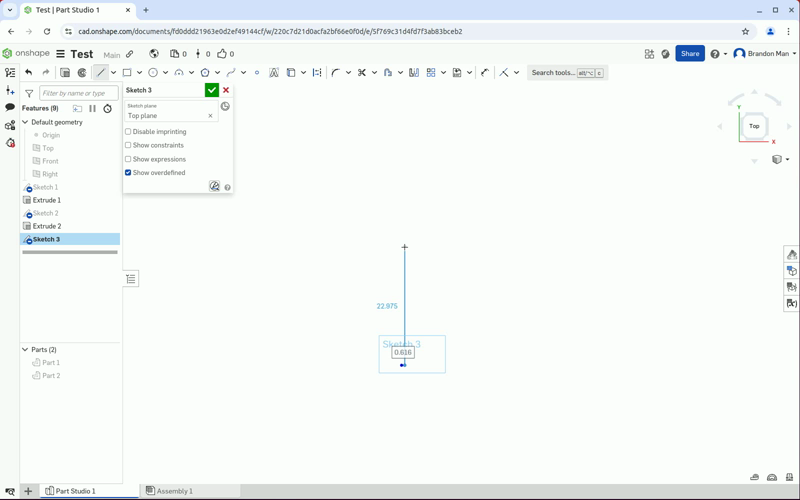
click(404, 246)
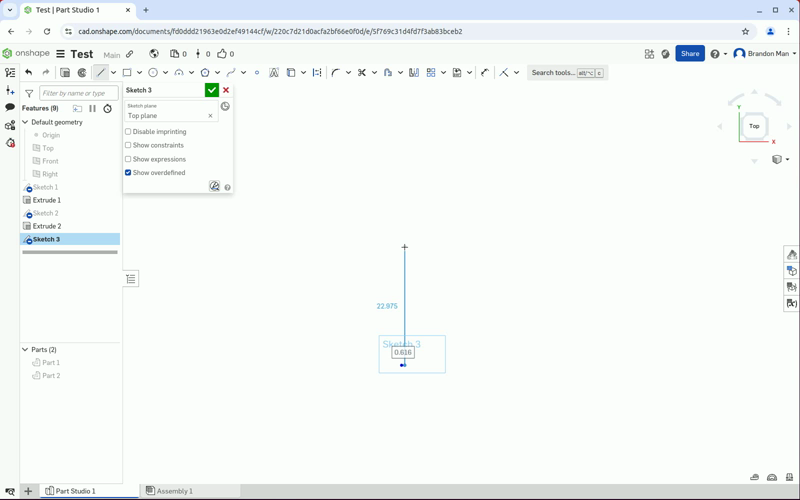
key_up(shift)
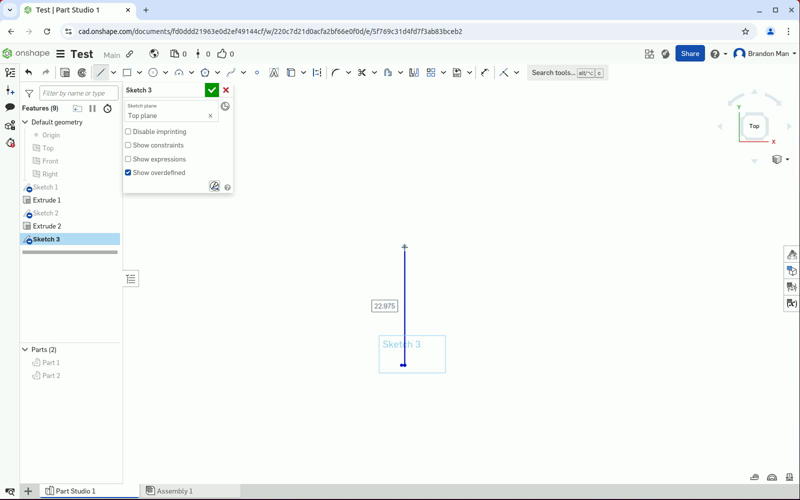
key_down(shift)
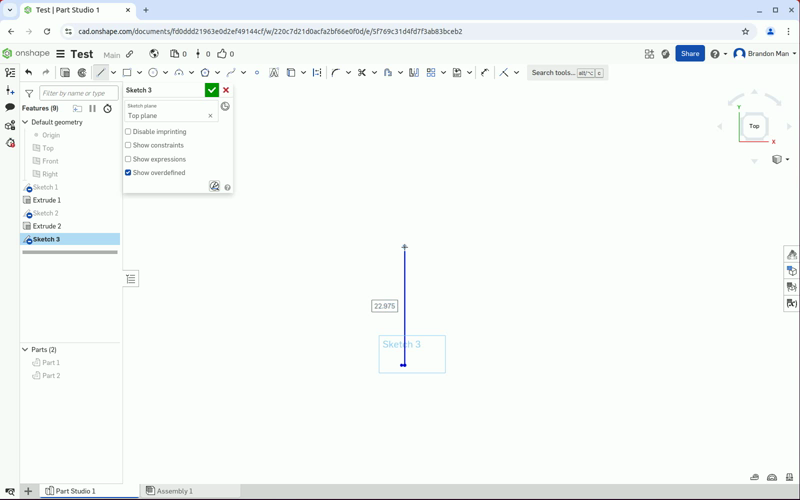
mouse_move(434, 246)
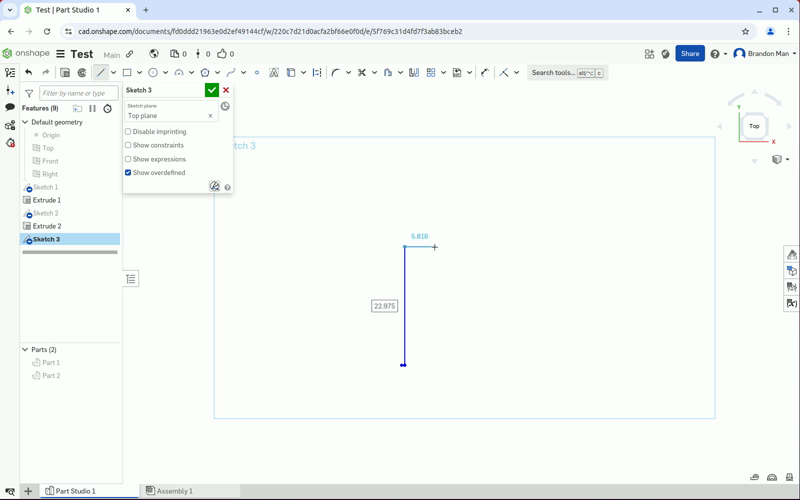
mouse_move(401, 246)
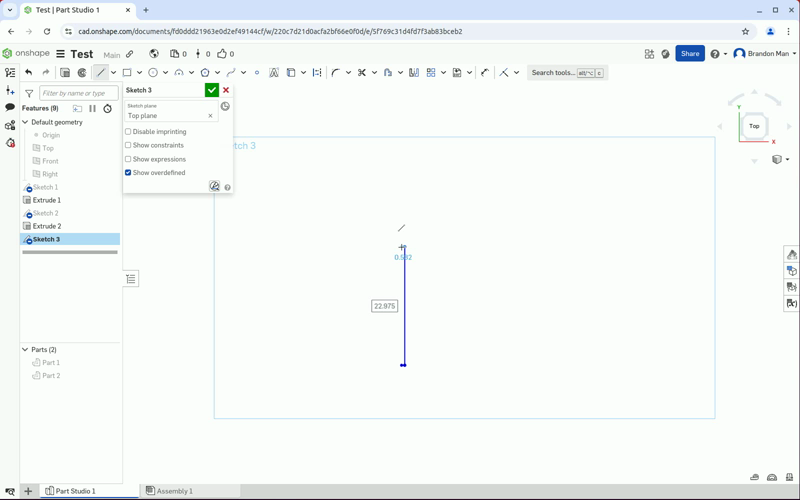
scroll(6)
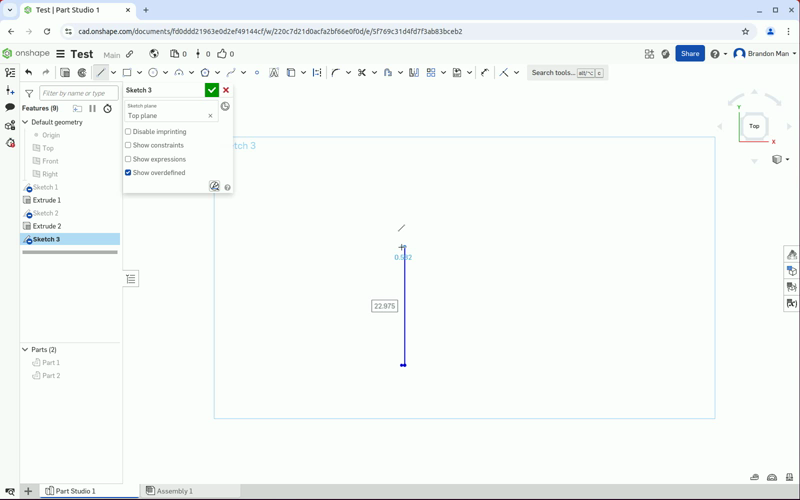
scroll(6)
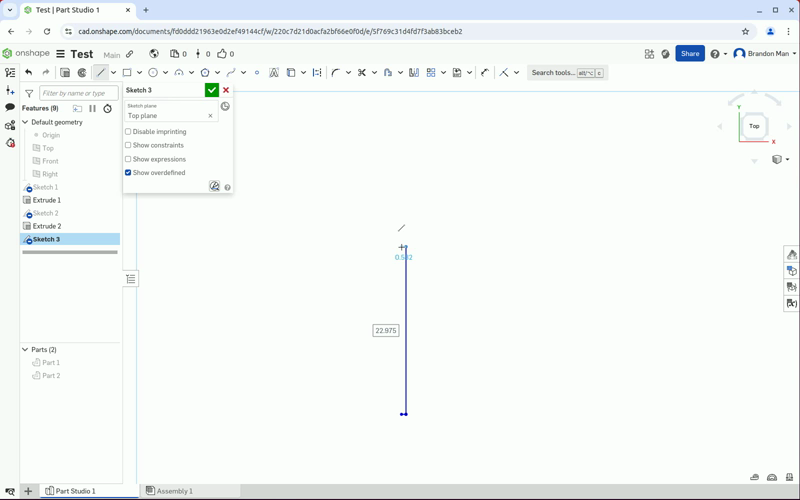
scroll(6)
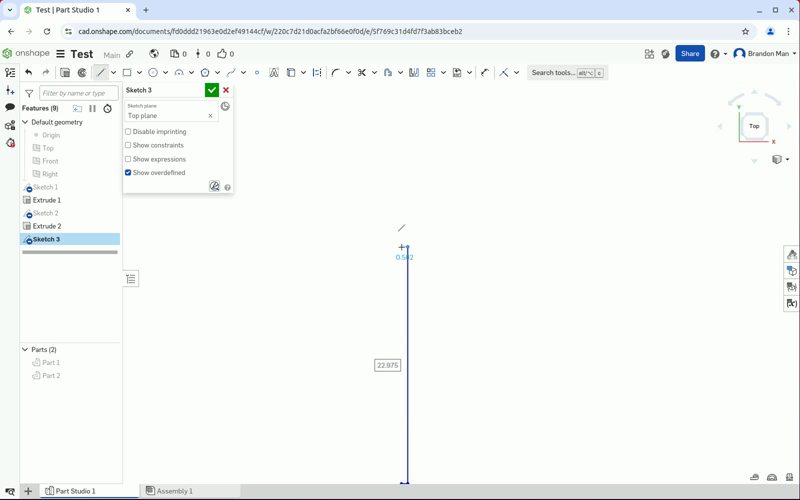
scroll(6)
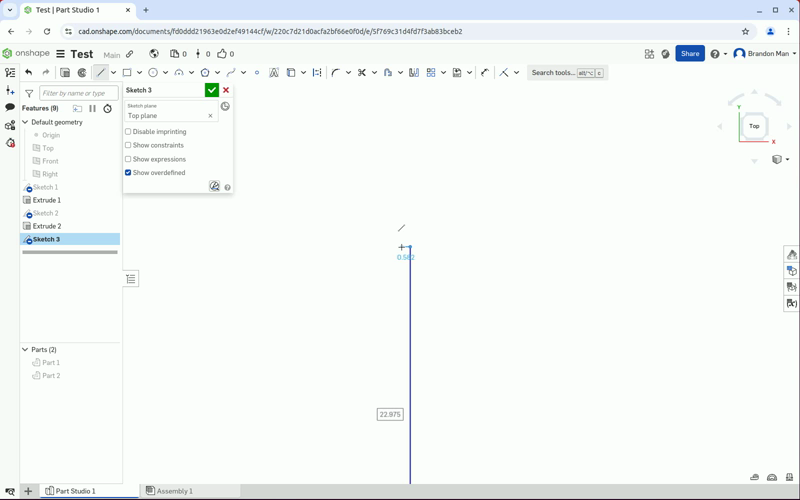
scroll(6)
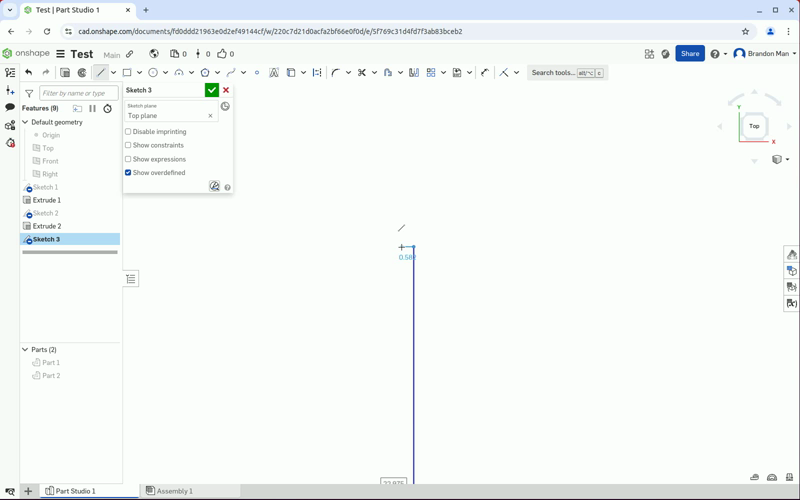
scroll(6)
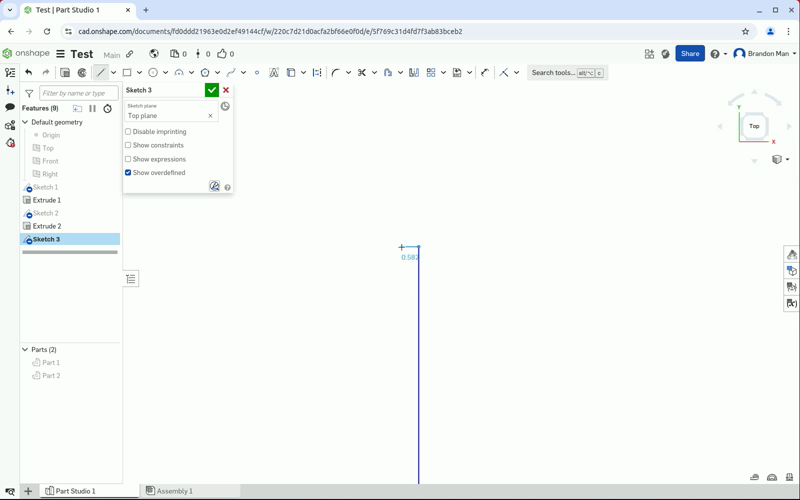
scroll(6)
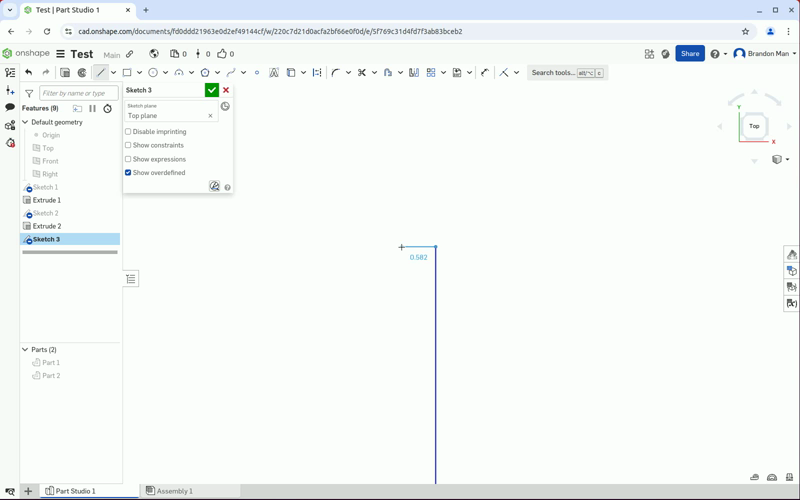
click(401, 246)
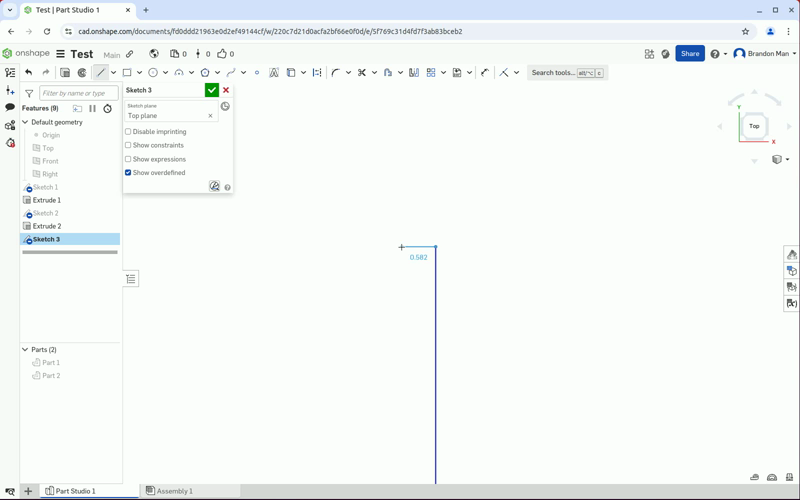
scroll(-6)
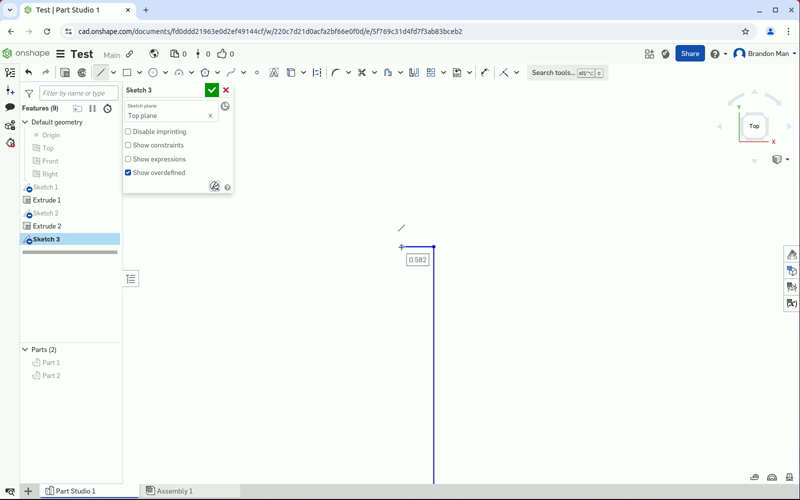
scroll(-6)
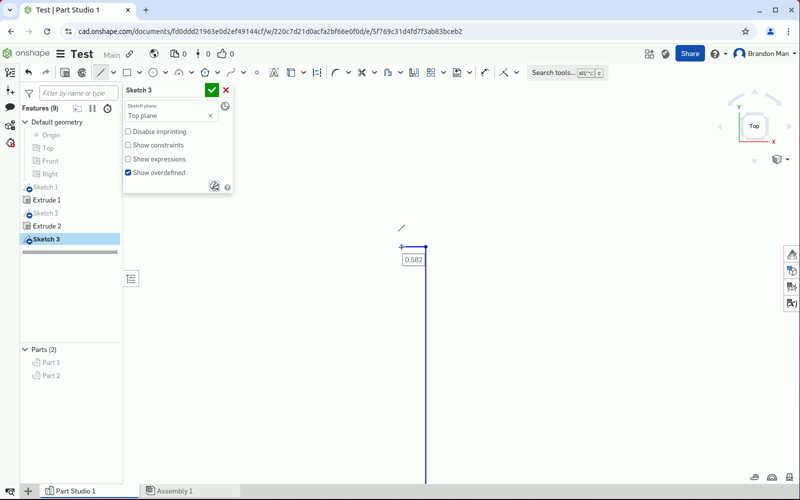
scroll(-6)
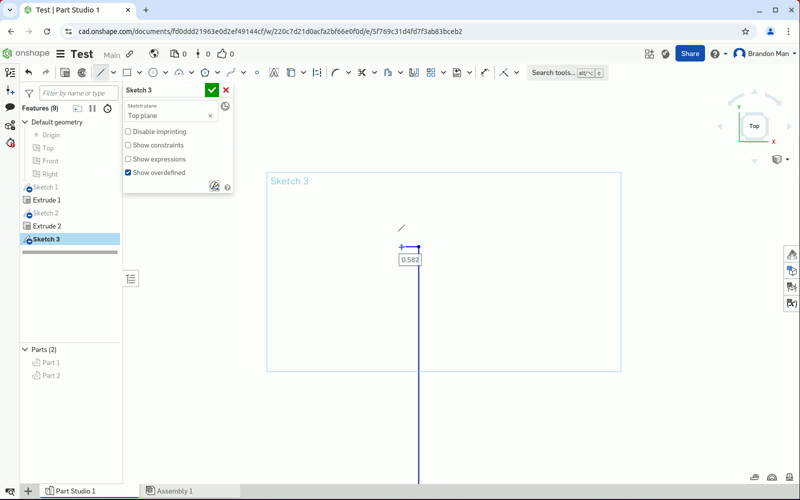
scroll(-6)
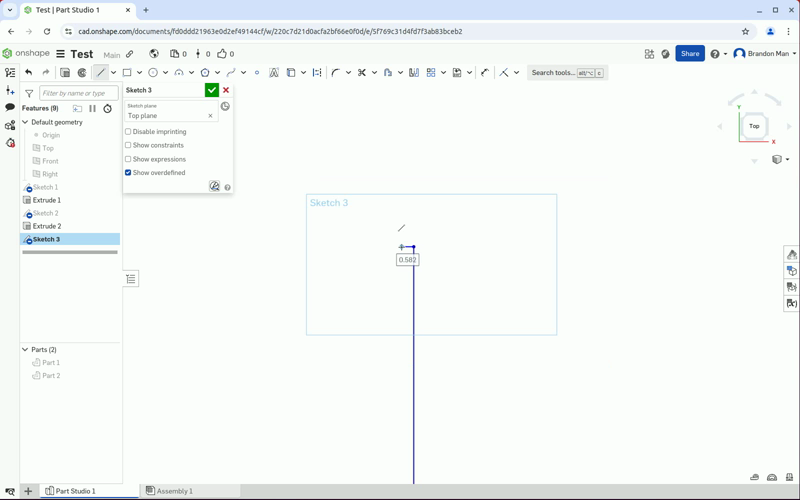
scroll(-6)
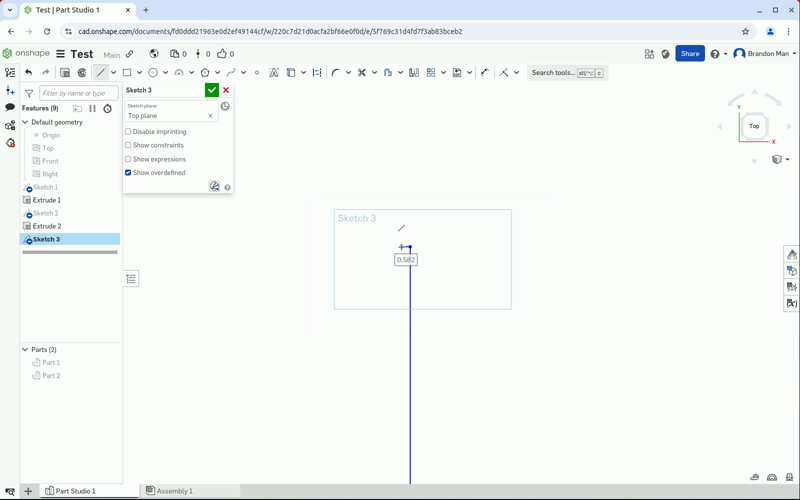
scroll(-6)
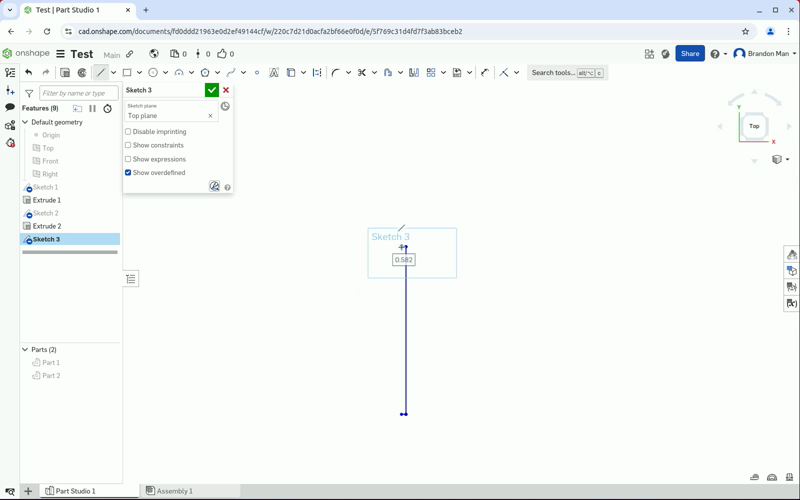
scroll(-6)
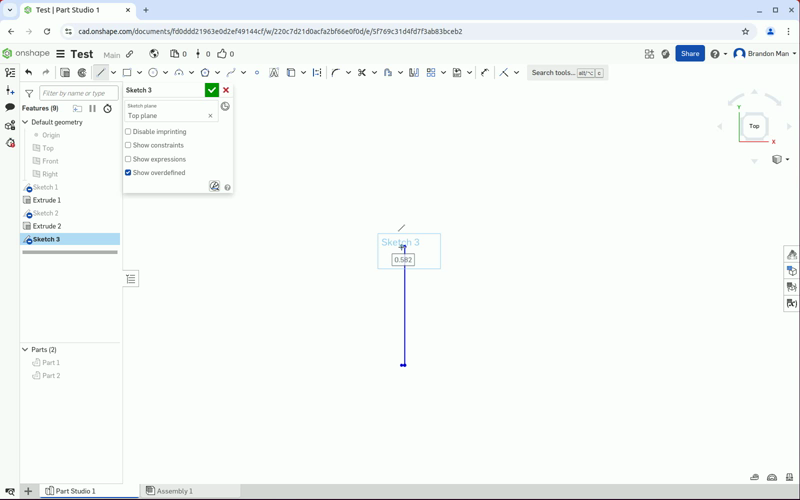
key_up(shift)
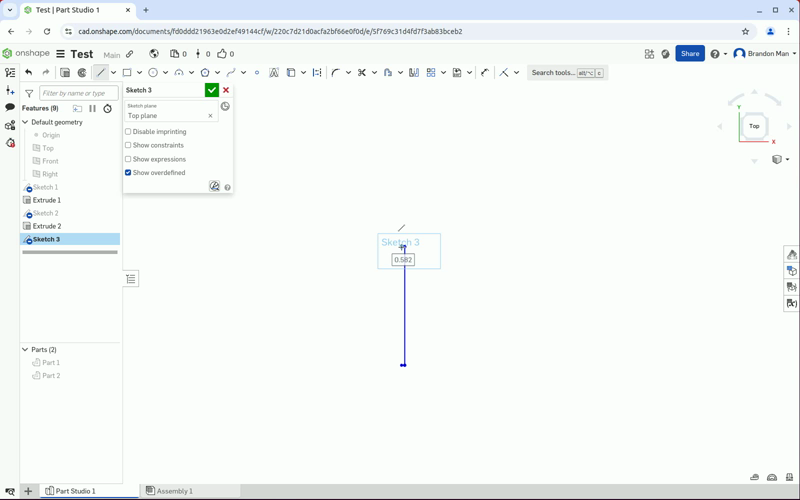
key_down(shift)
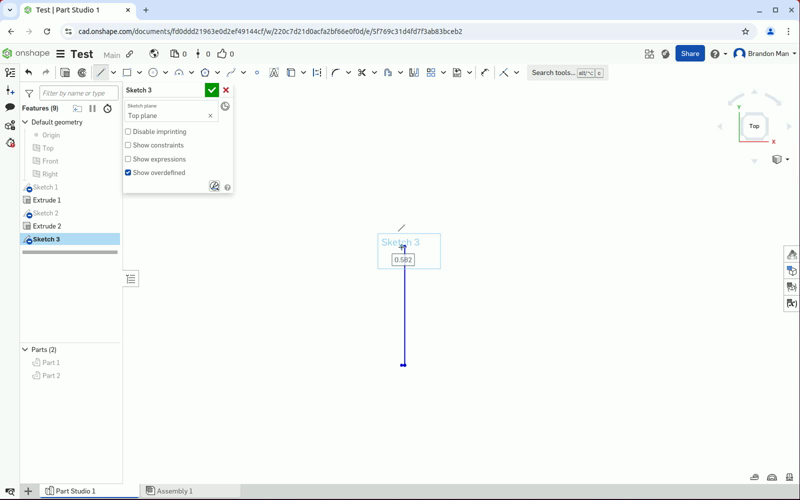
mouse_move(431, 246)
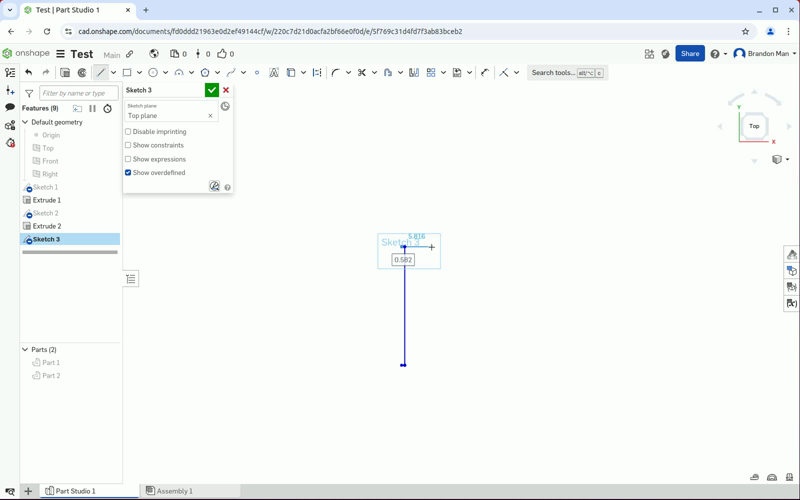
mouse_move(401, 282)
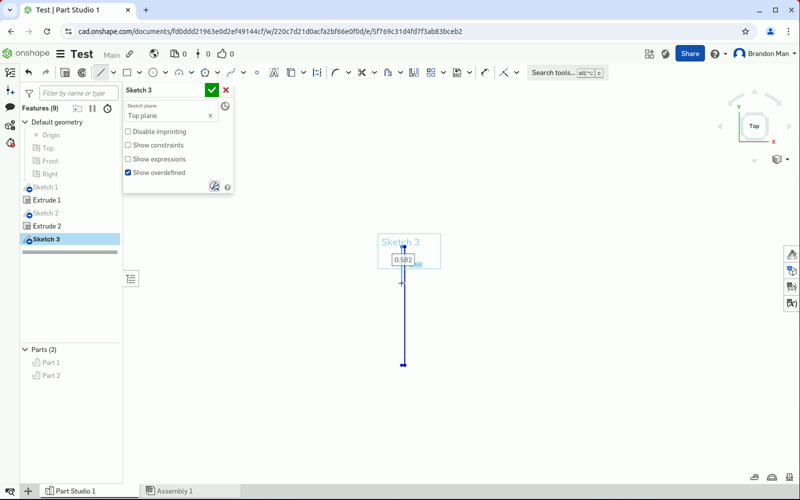
click(401, 282)
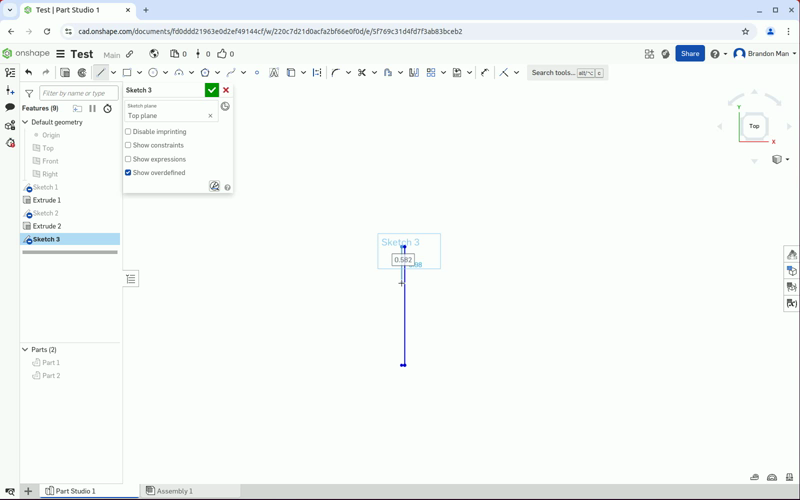
key_up(shift)
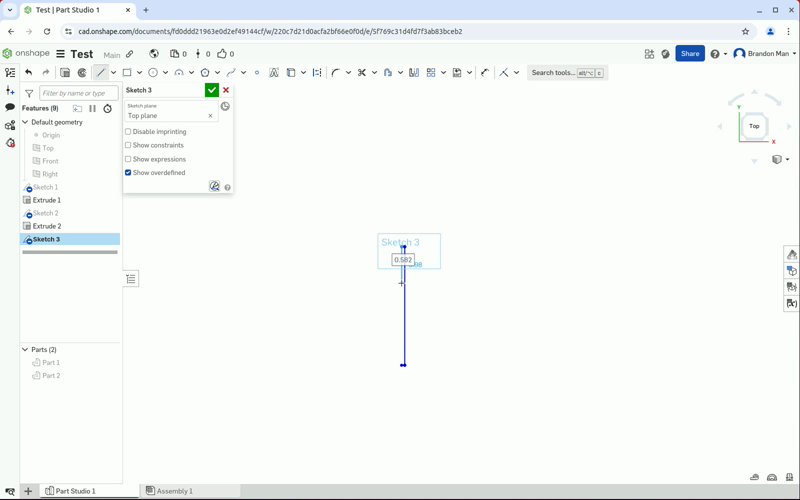
key_down(shift)
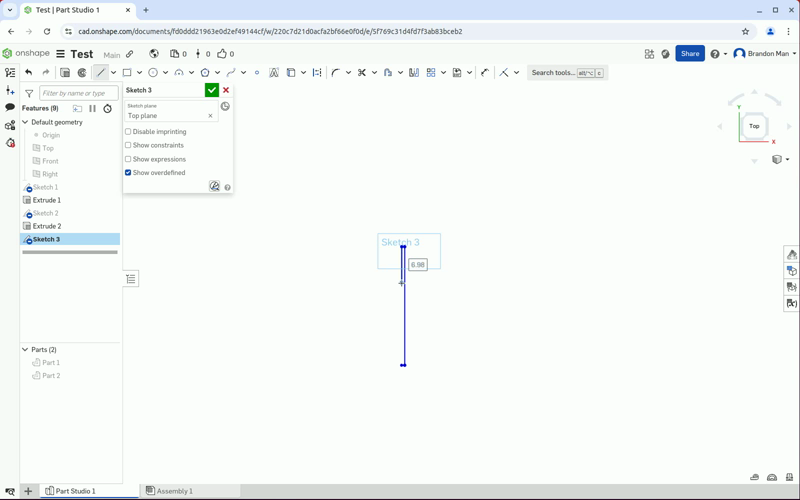
mouse_move(401, 365)
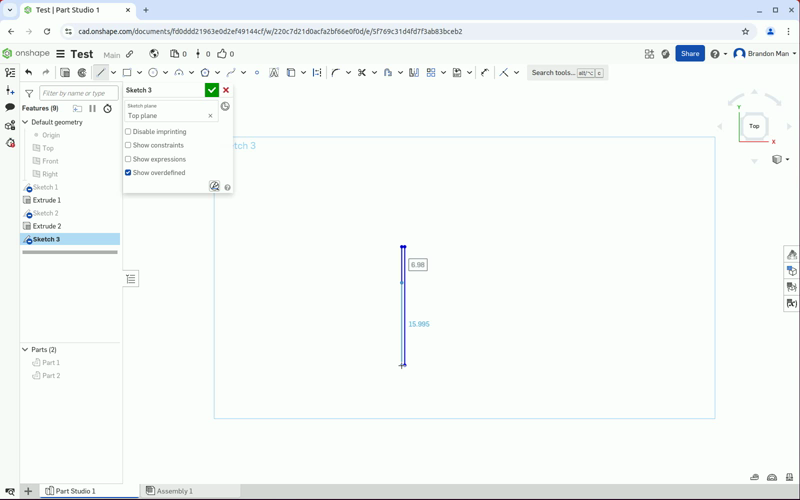
scroll(6)
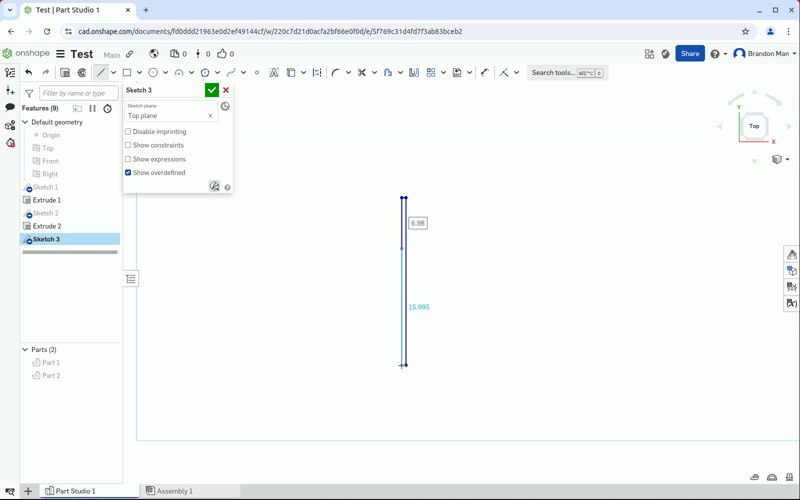
scroll(6)
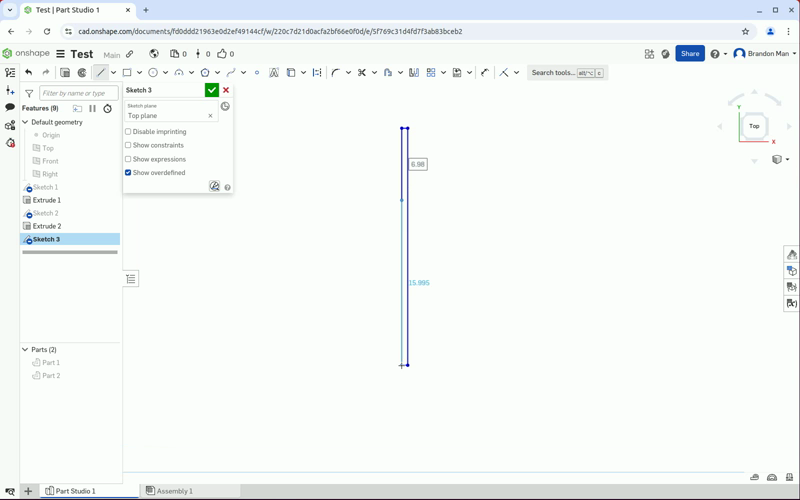
scroll(6)
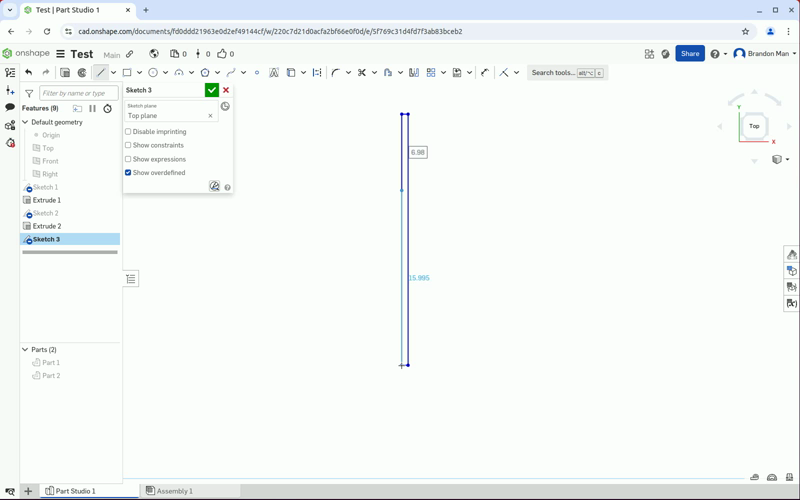
scroll(6)
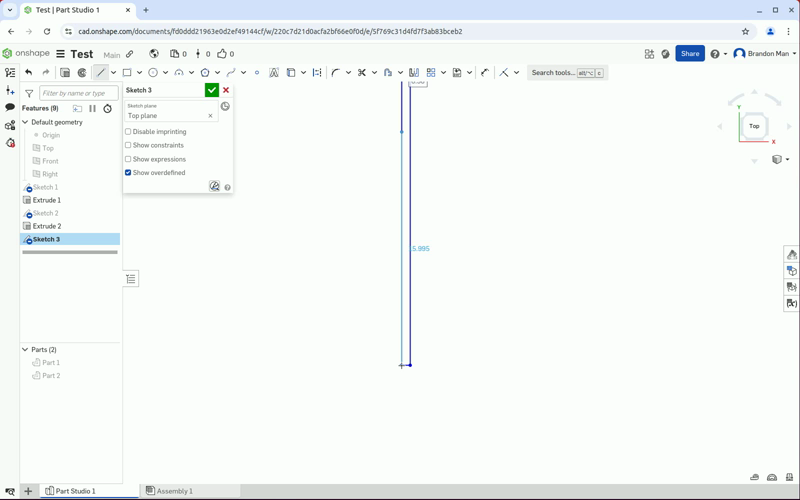
scroll(6)
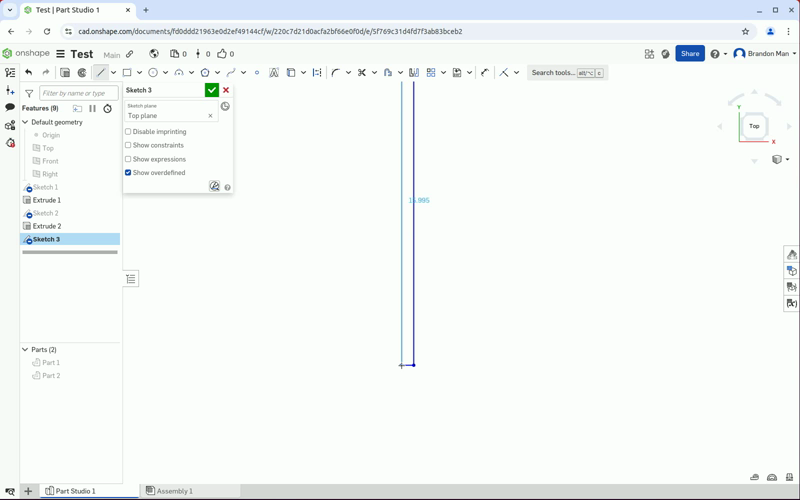
scroll(6)
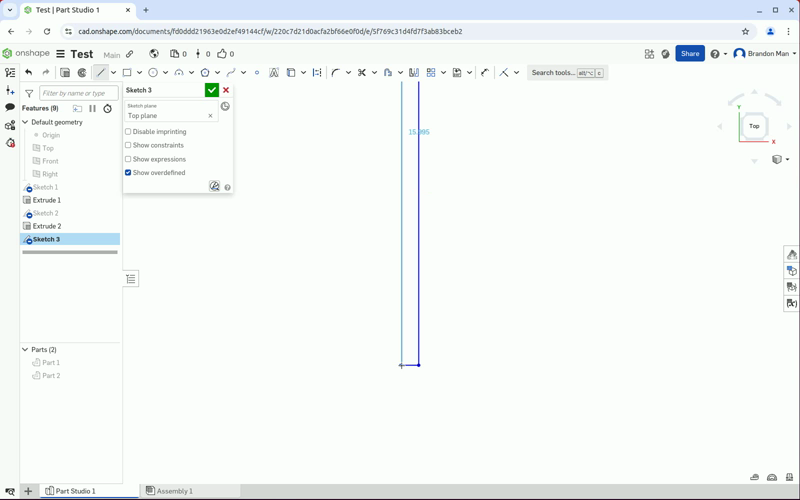
scroll(6)
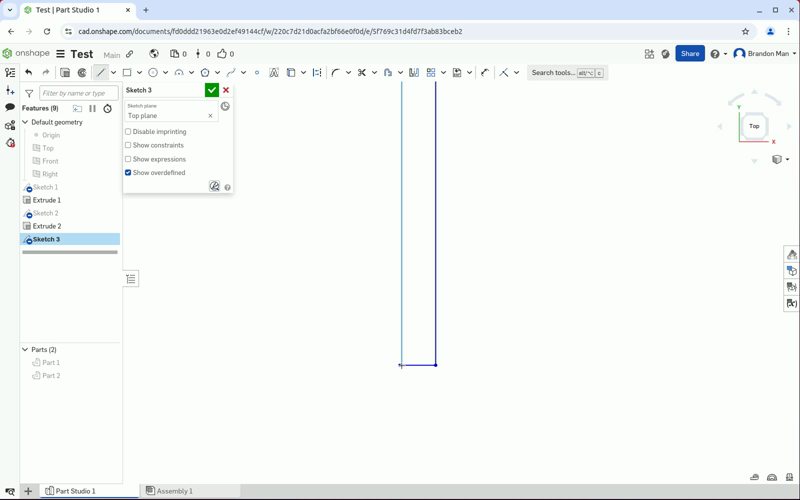
key_up(shift)
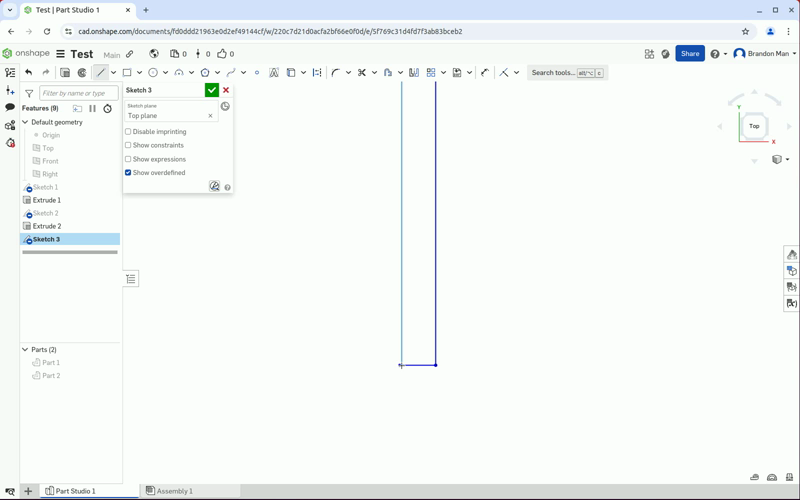
click(401, 365)
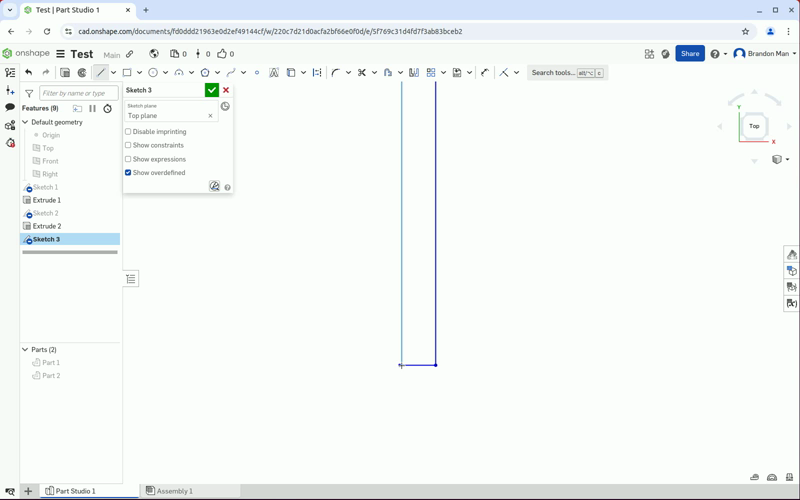
scroll(-6)
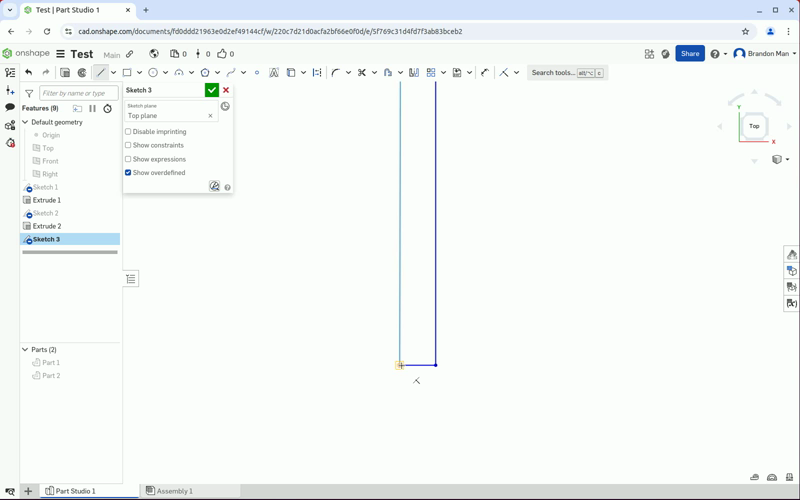
scroll(-6)
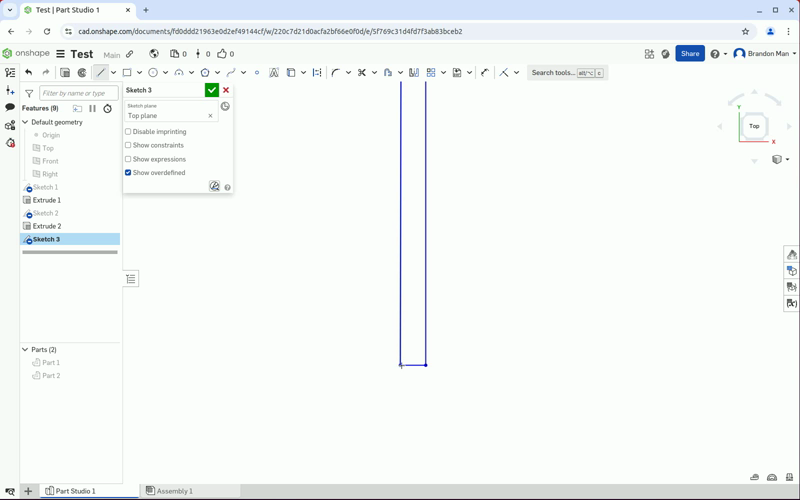
scroll(-6)
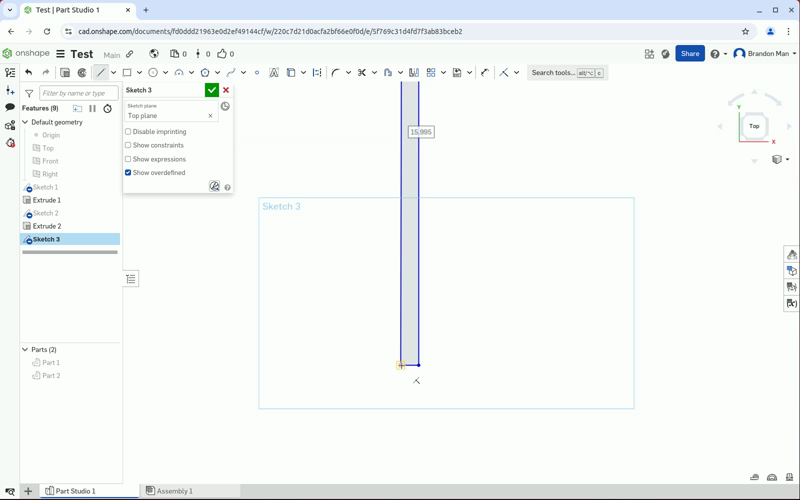
scroll(-6)
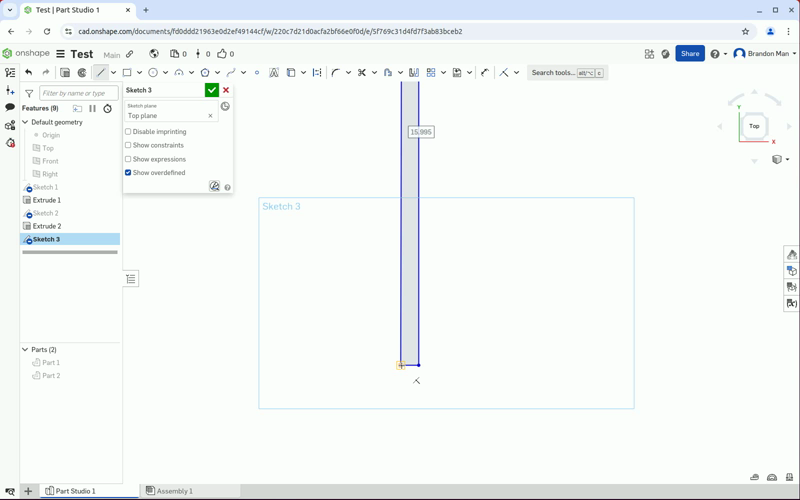
scroll(-6)
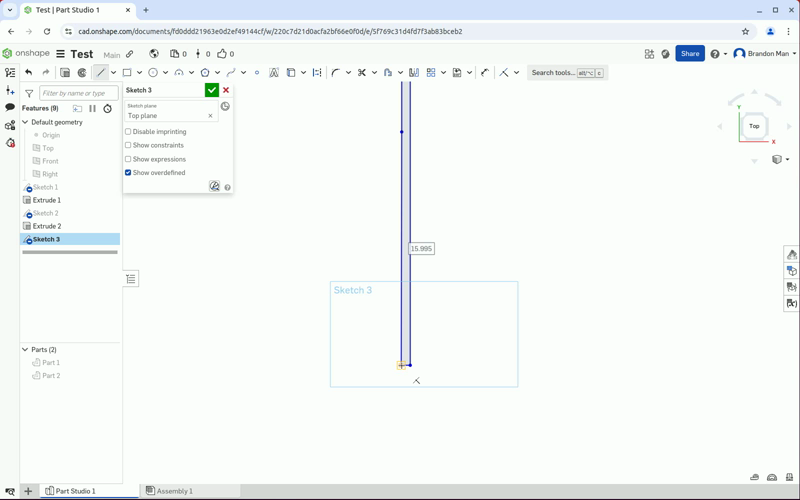
scroll(-6)
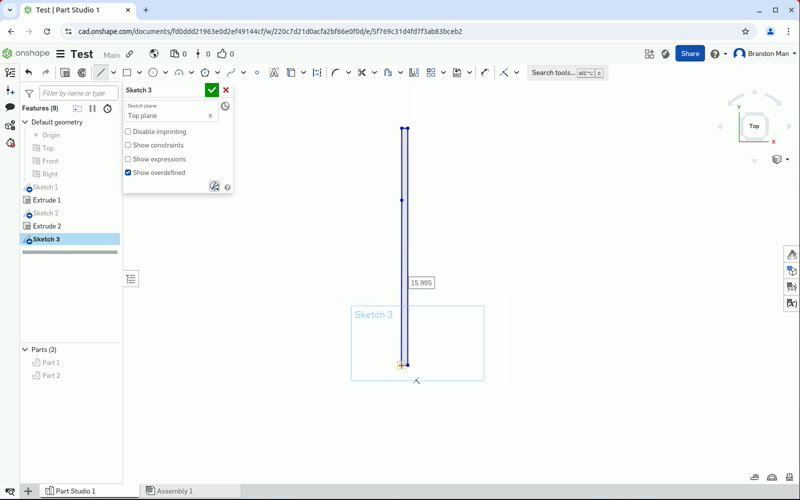
scroll(-6)
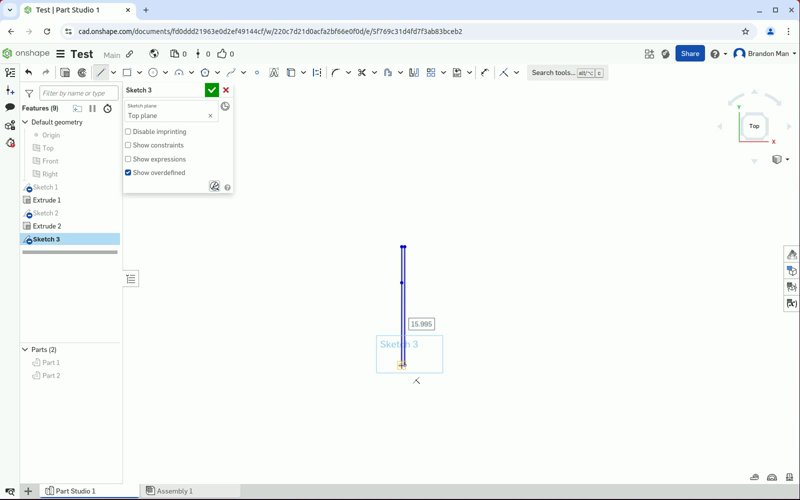
key(esc)
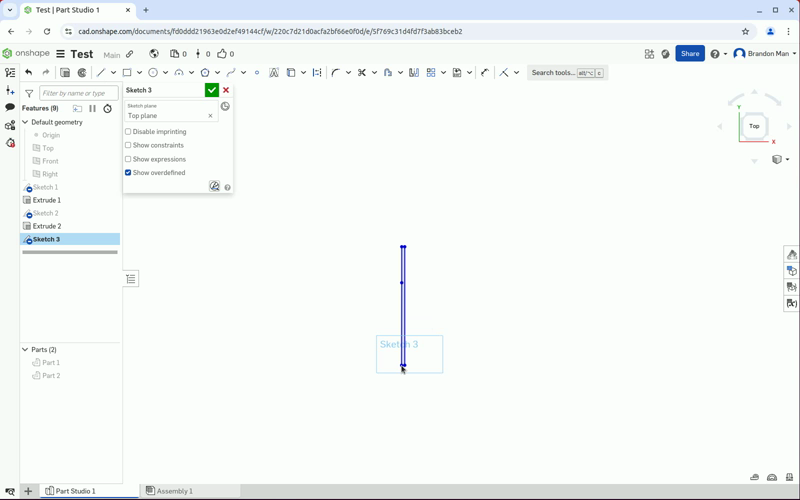
mouse_move(404, 272)
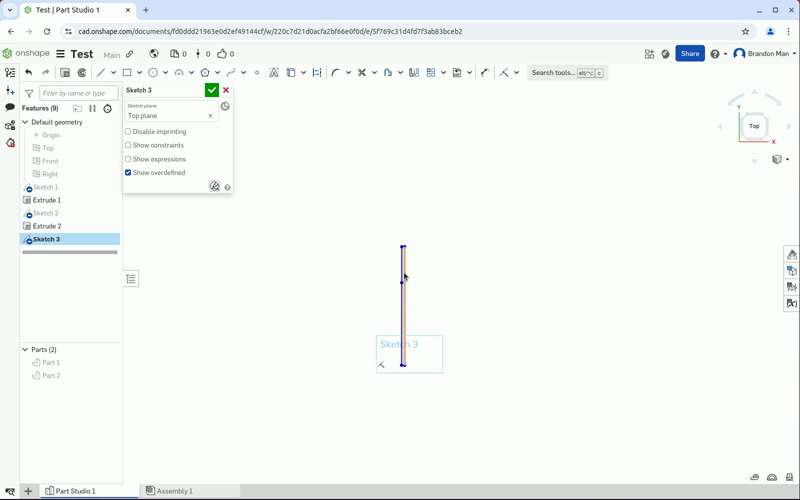
scroll(6)
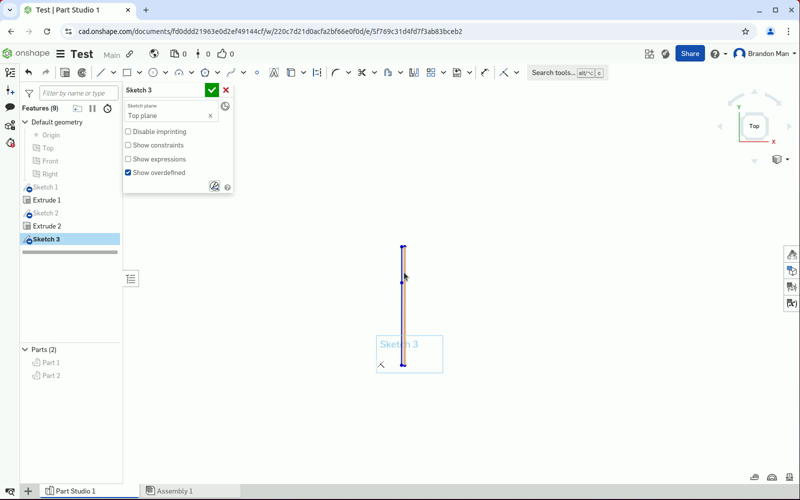
scroll(6)
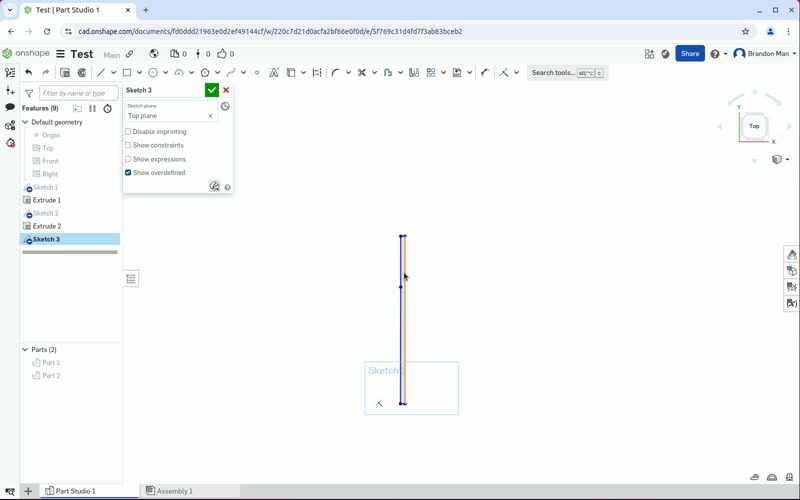
scroll(6)
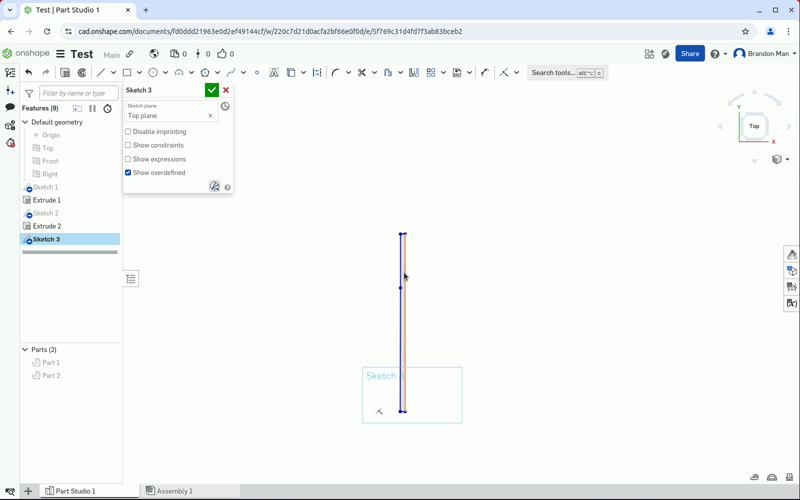
scroll(6)
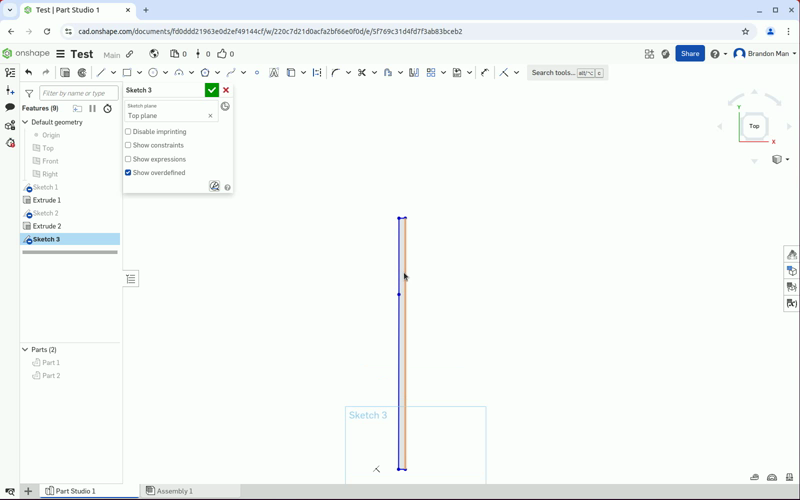
scroll(6)
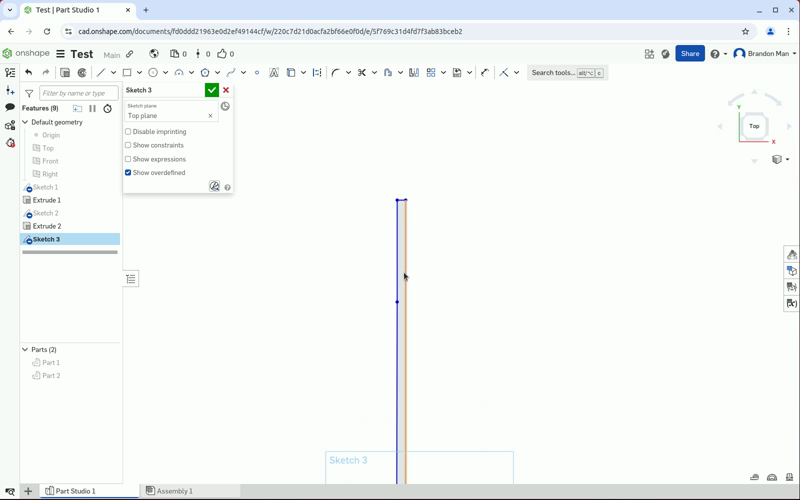
scroll(6)
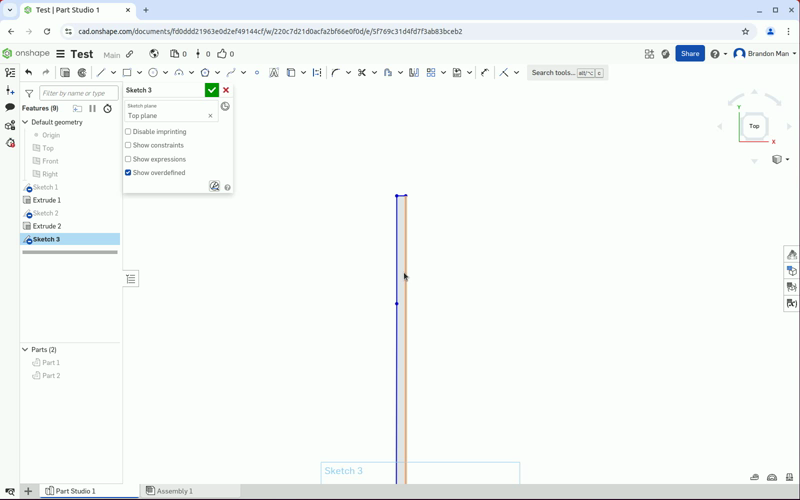
scroll(6)
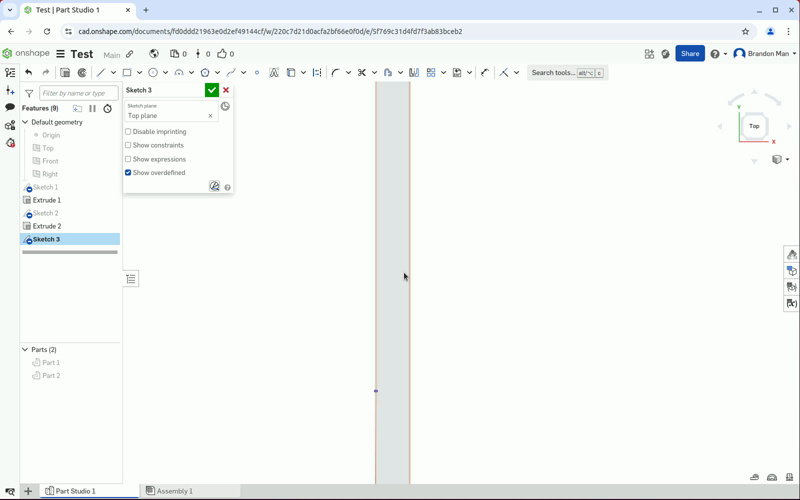
click(404, 272)
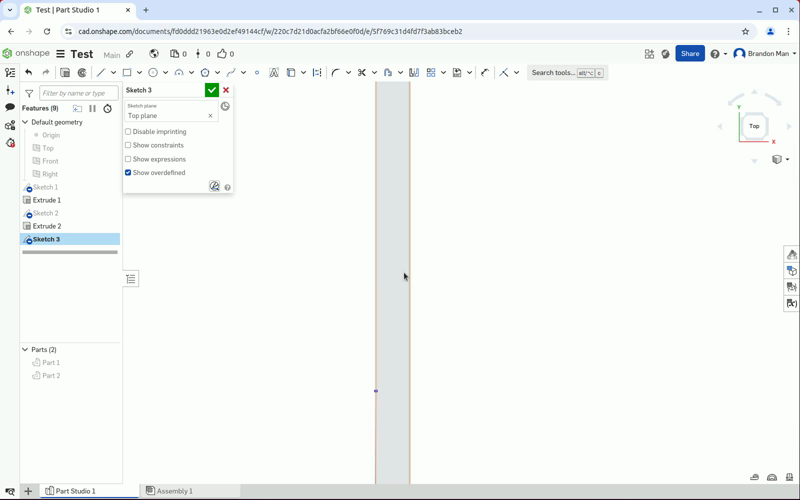
scroll(-6)
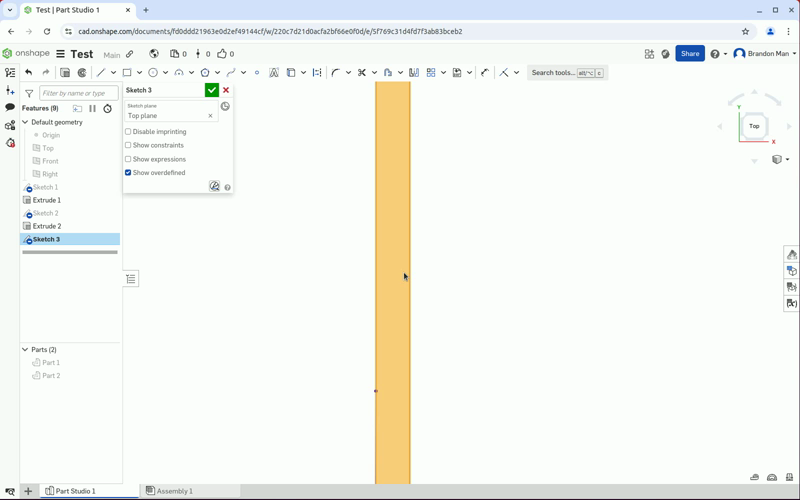
scroll(-6)
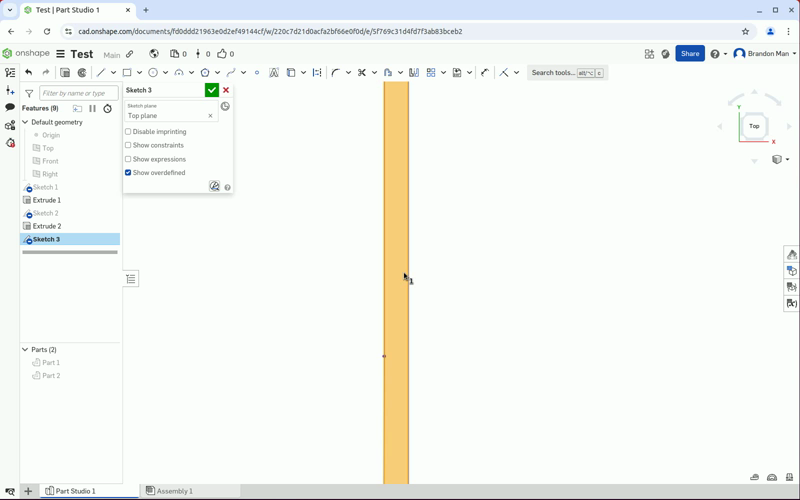
scroll(-6)
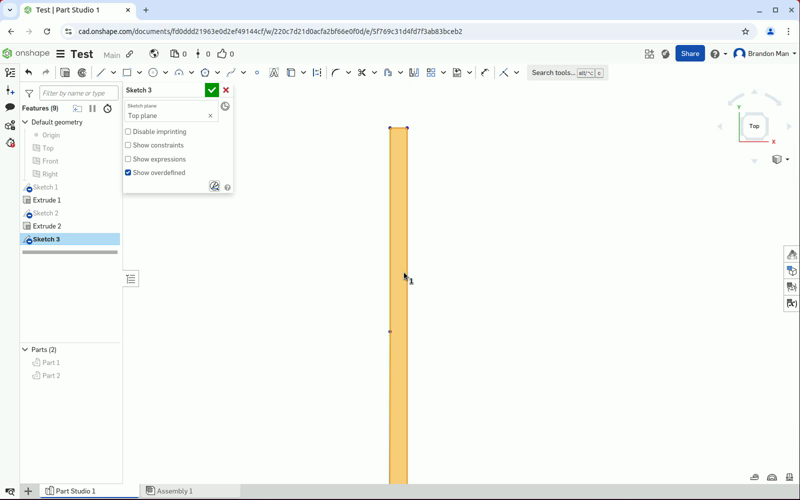
scroll(-6)
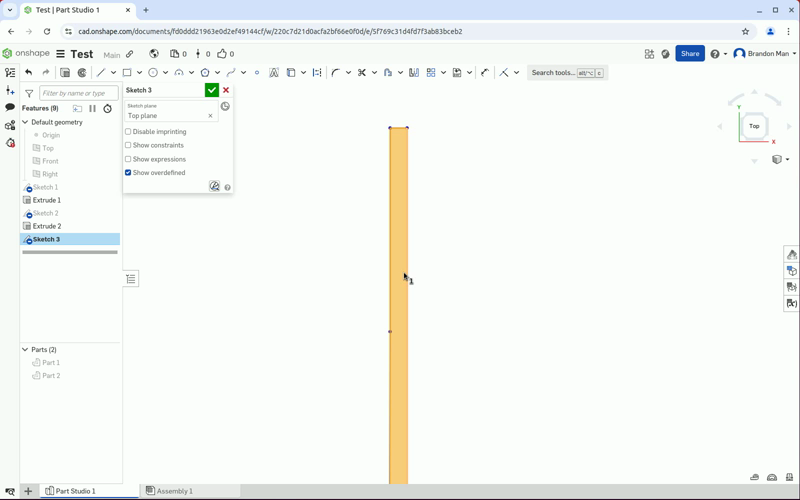
scroll(-6)
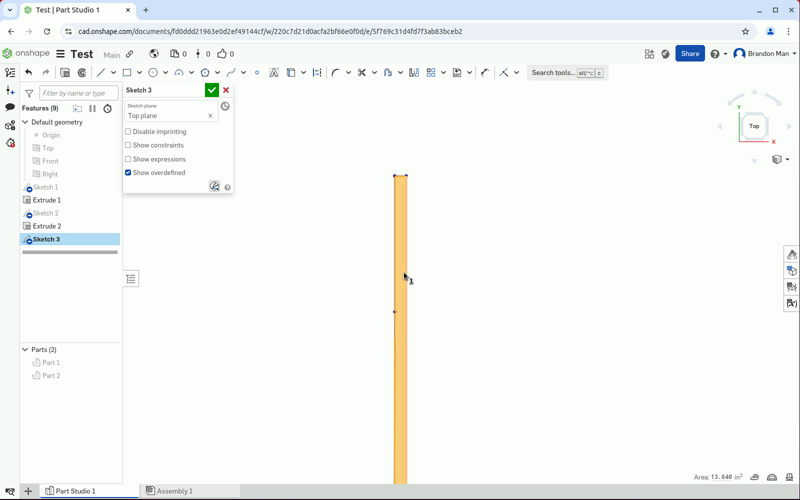
scroll(-6)
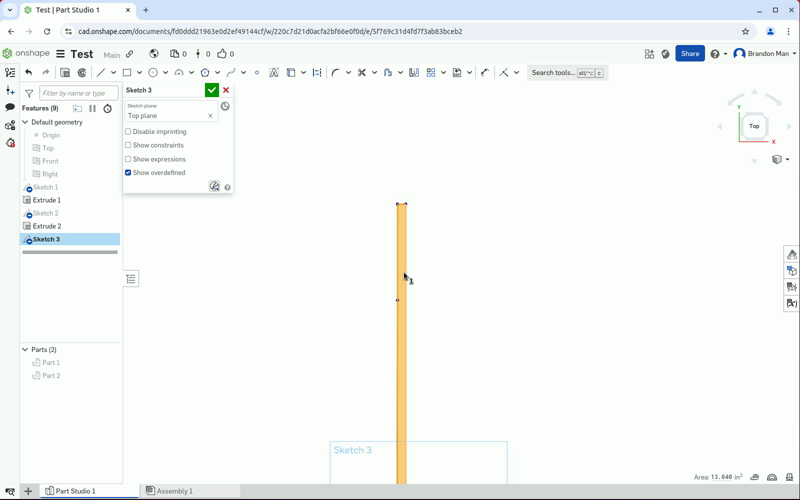
scroll(-6)
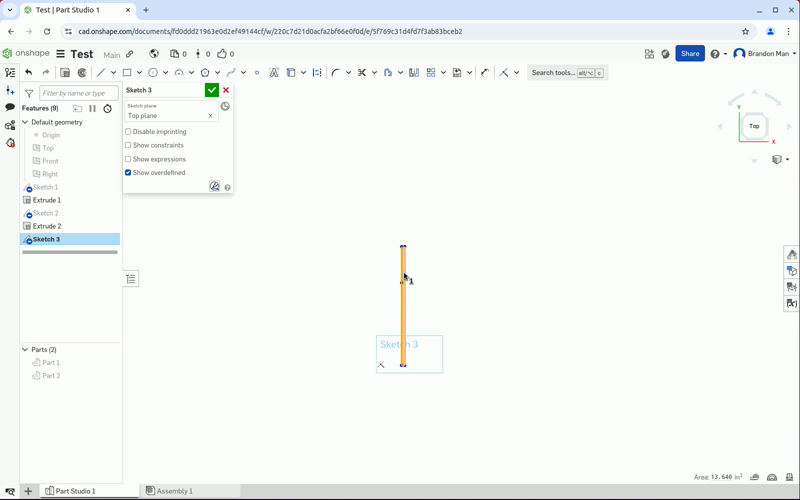
mouse_move(73, 352)
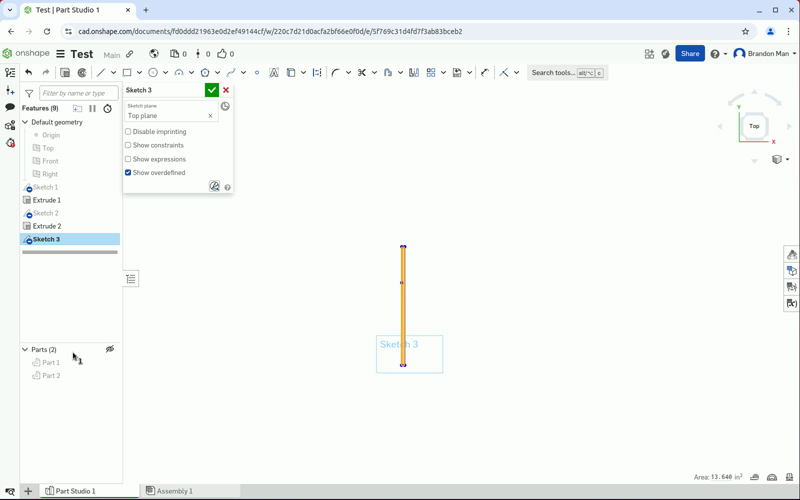
key(shift+y)
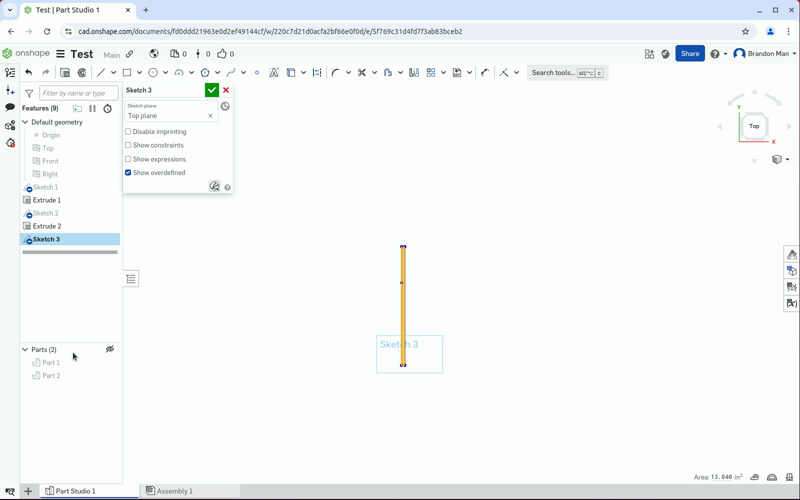
key(shift+e)
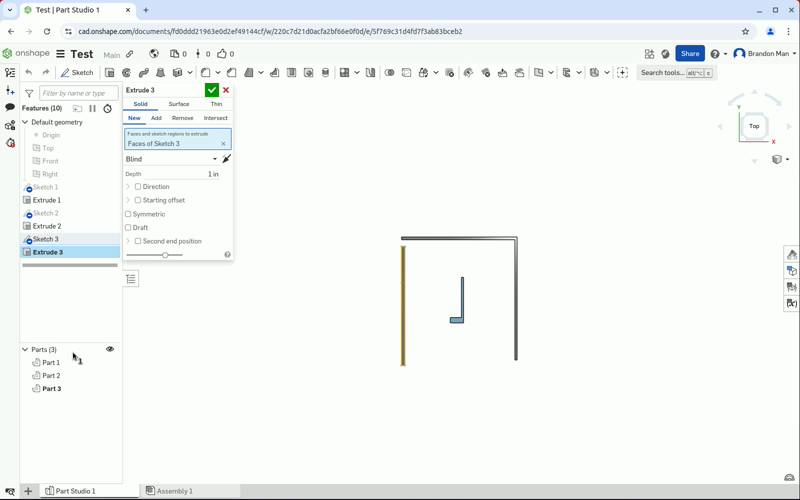
mouse_move(143, 106)
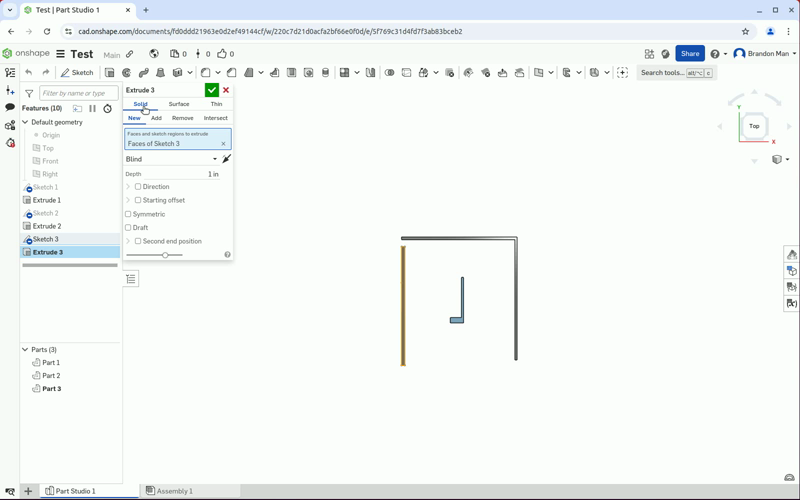
click(143, 106)
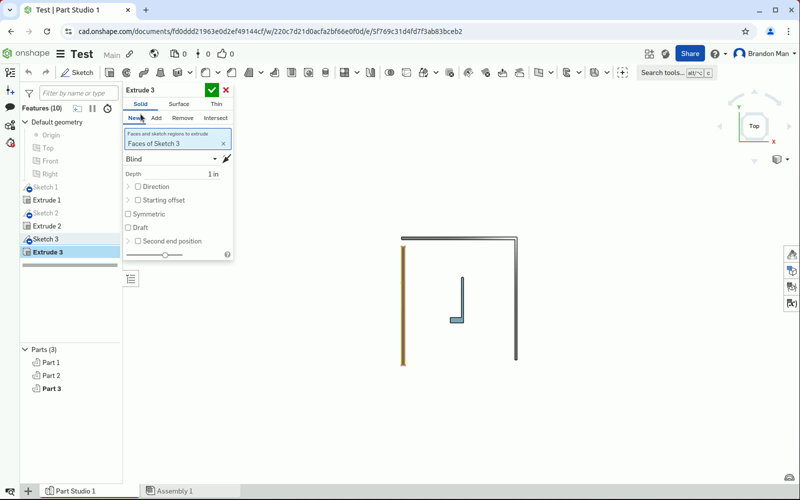
mouse_move(137, 120)
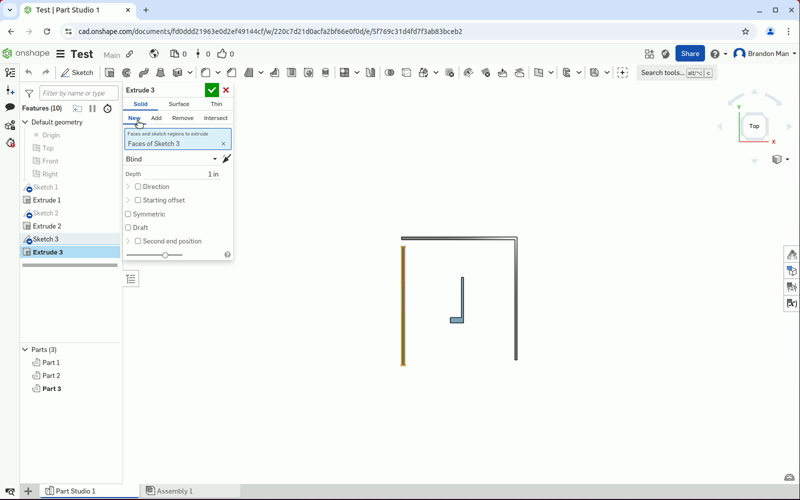
click(137, 120)
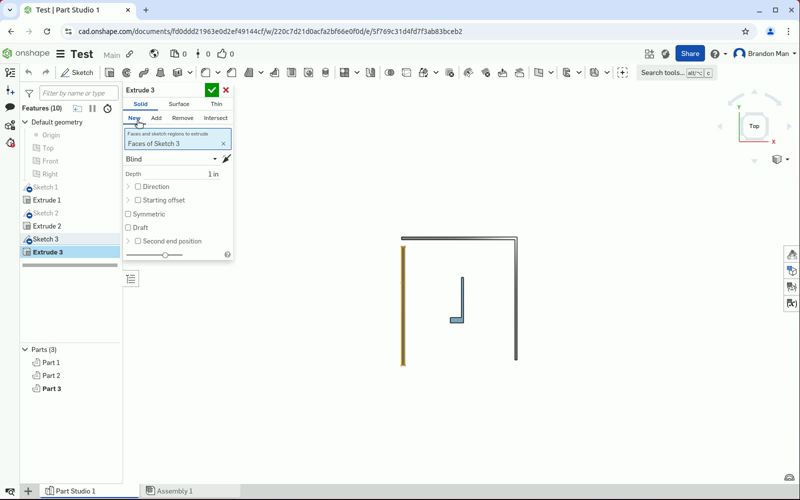
key(tab, 4)
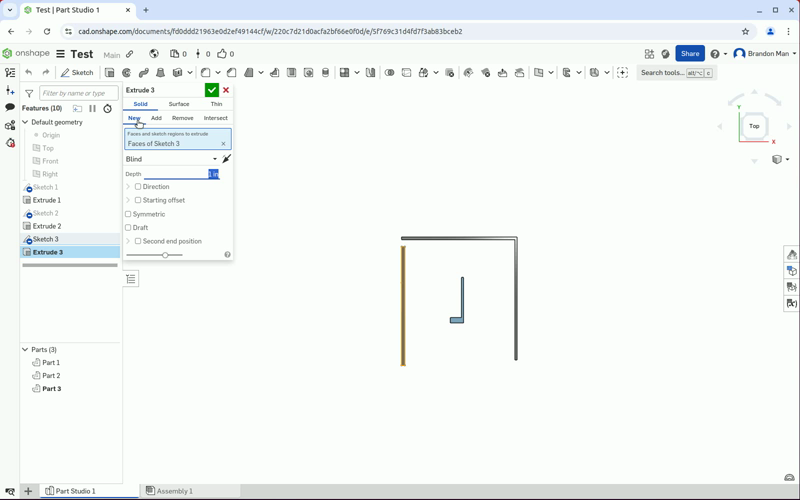
text(7.943)
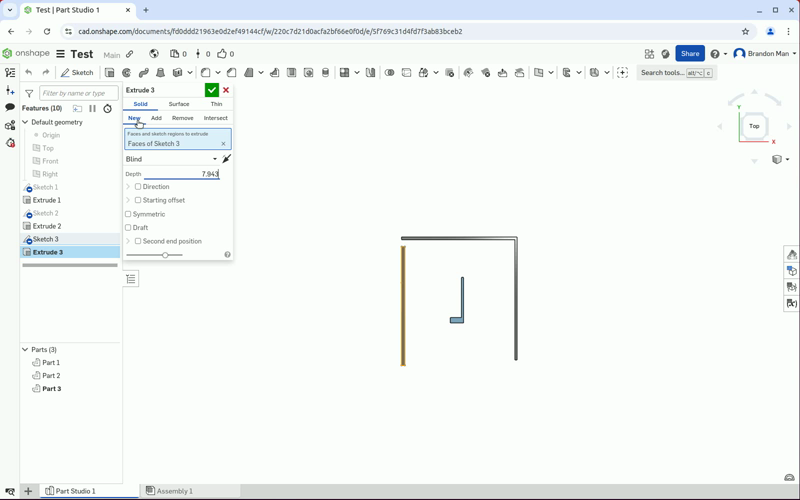
key(enter)
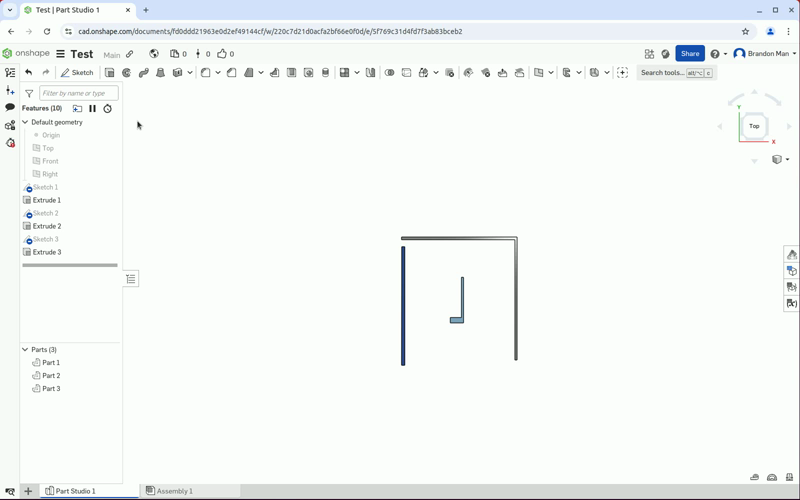
key(shift+h)
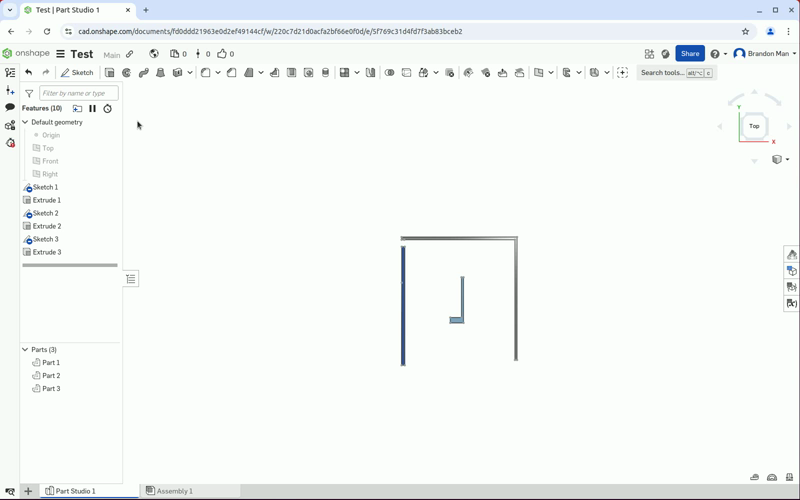
key(shift+h)
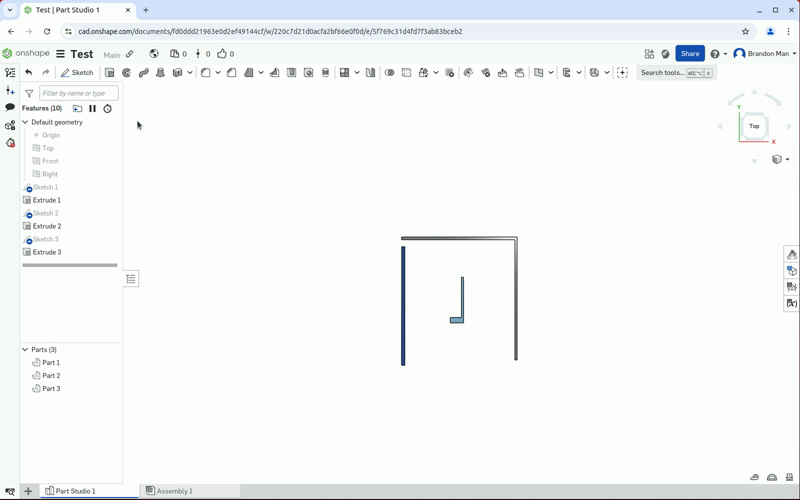
mouse_move(73, 189)
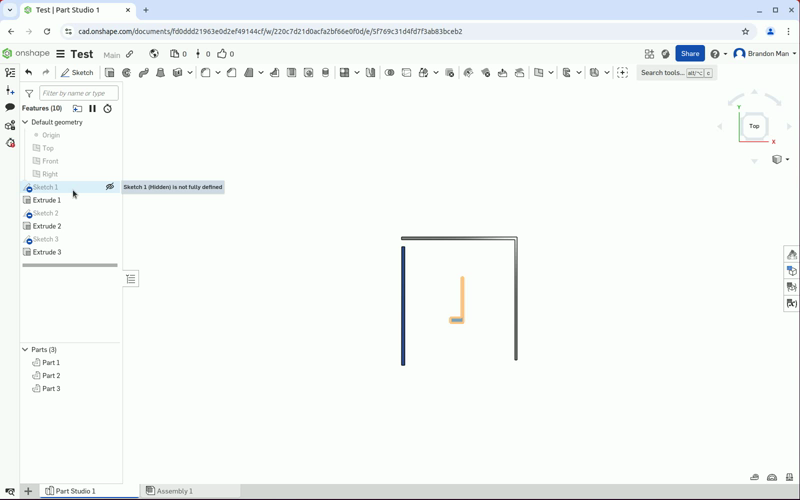
click(73, 189)
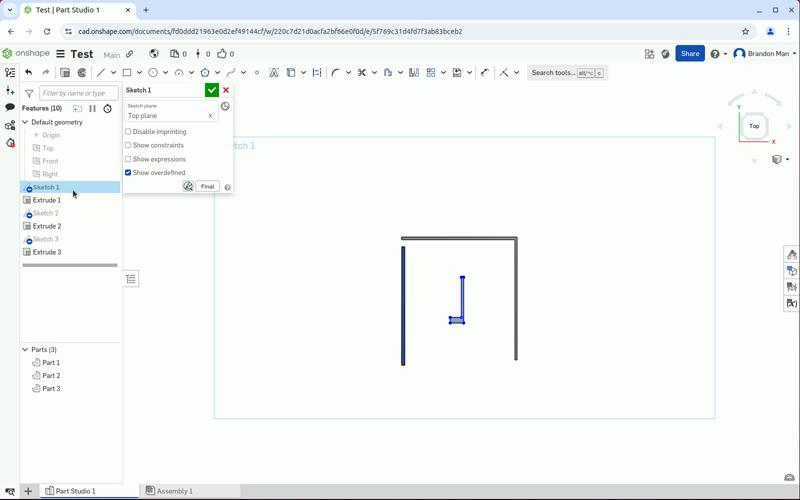
mouse_move(229, 92)
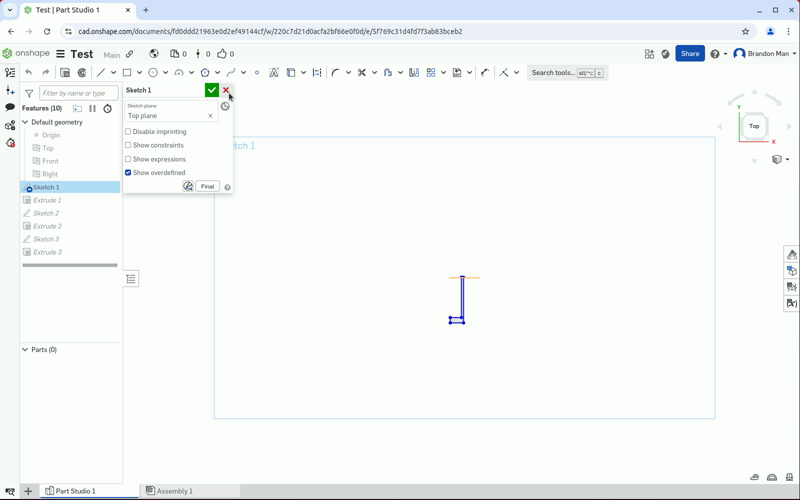
click(229, 92)
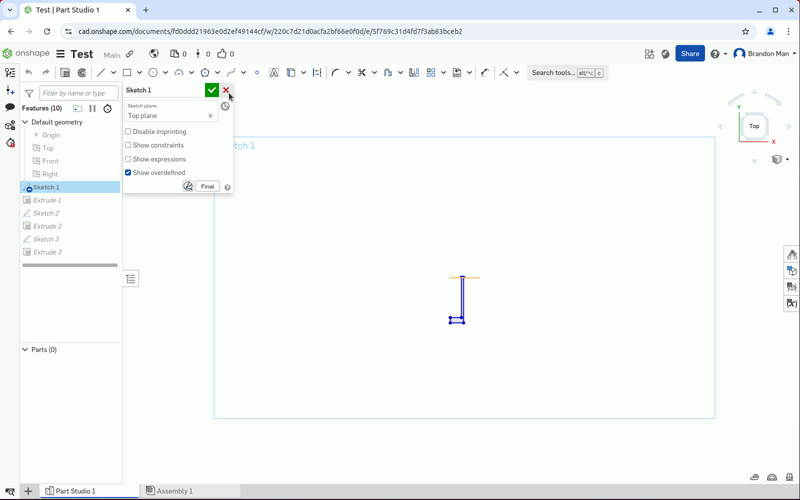
key(shift+s)
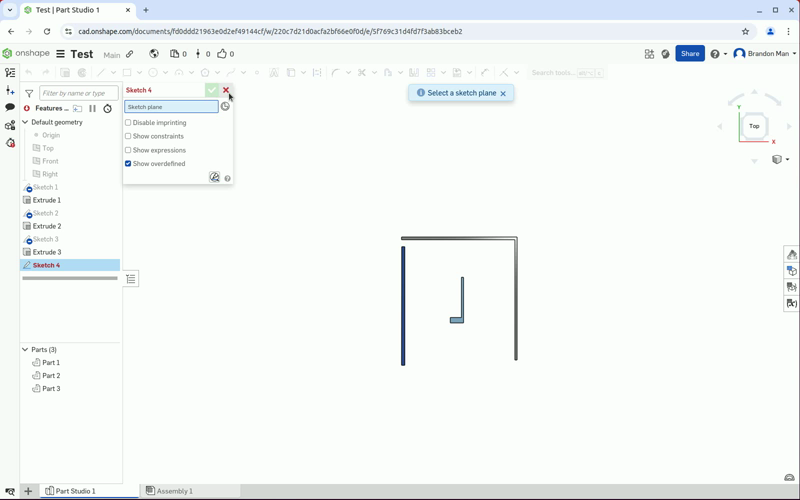
mouse_move(73, 150)
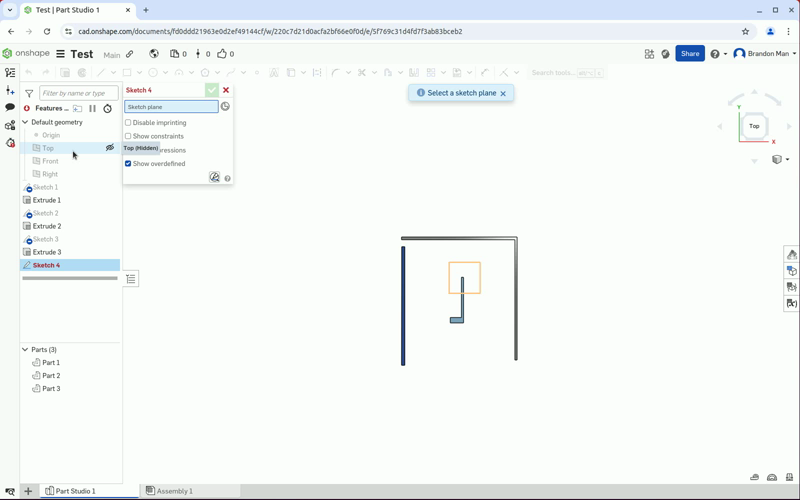
click(73, 150)
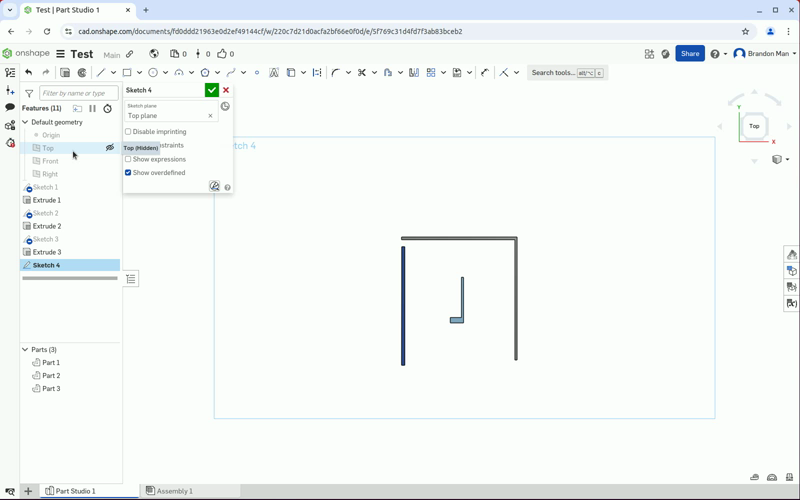
mouse_move(73, 352)
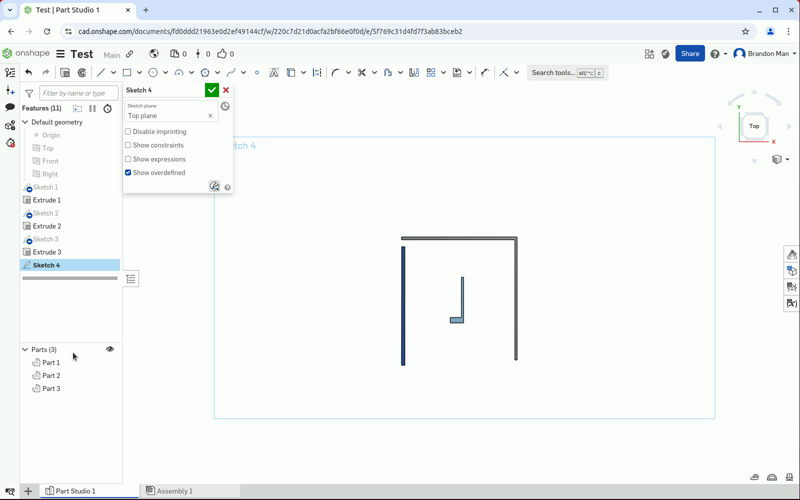
key(y)
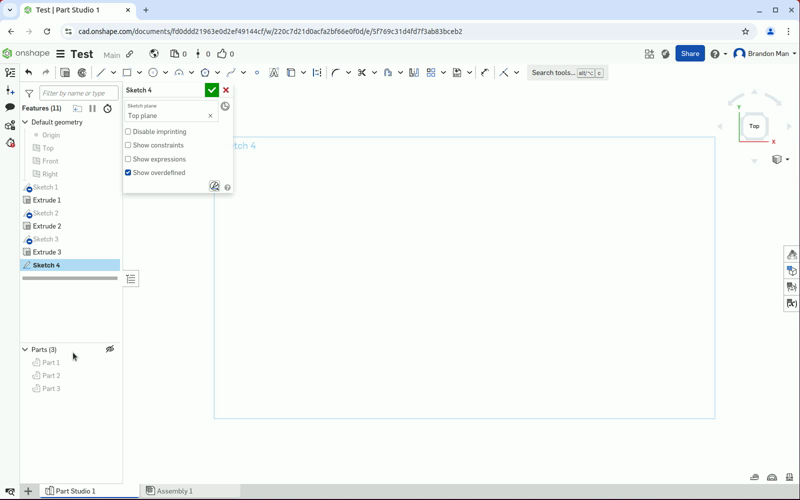
key(l)
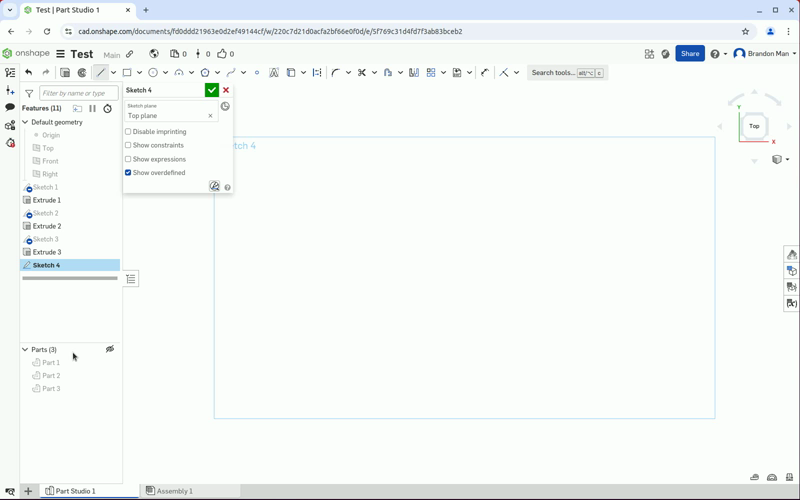
key_down(shift)
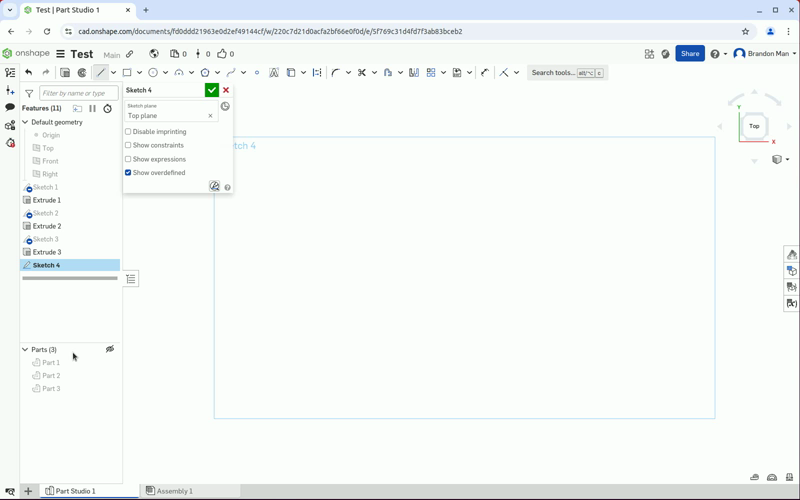
mouse_move(374, 318)
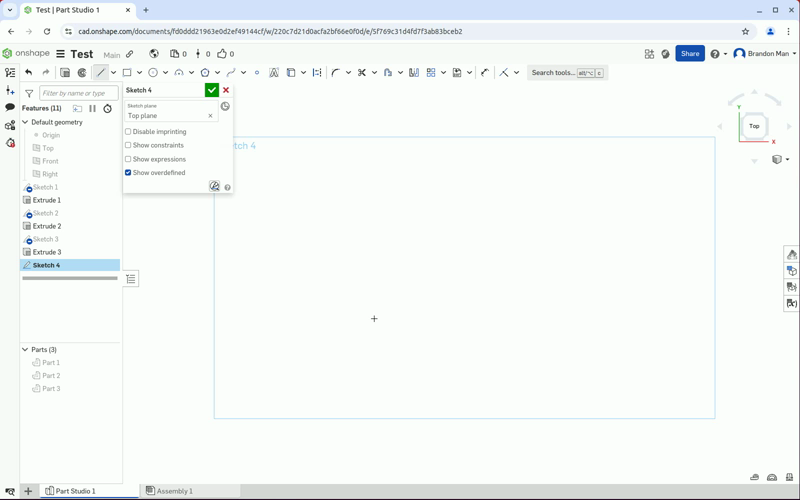
click(374, 318)
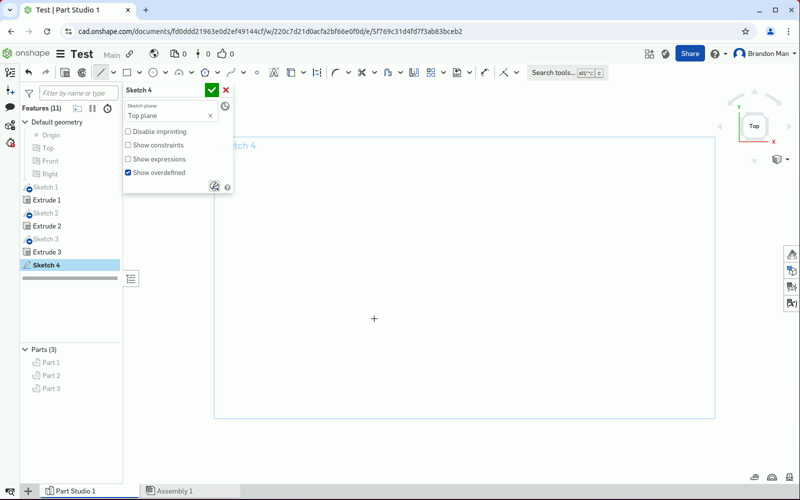
key_up(shift)
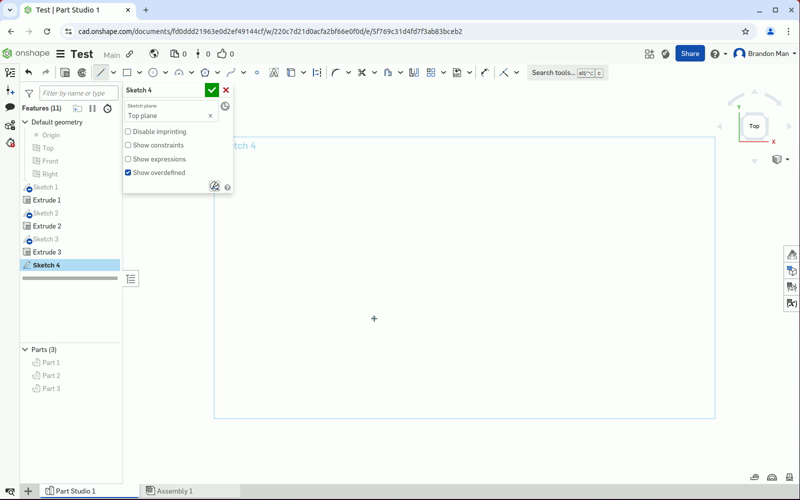
key_down(shift)
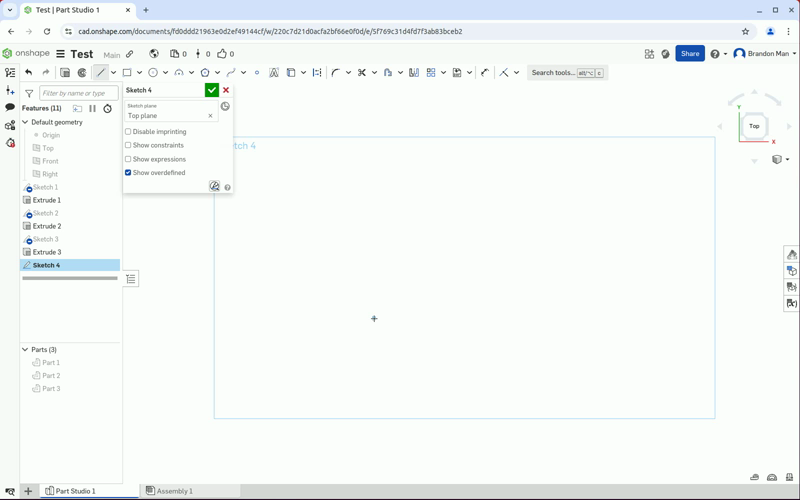
mouse_move(404, 318)
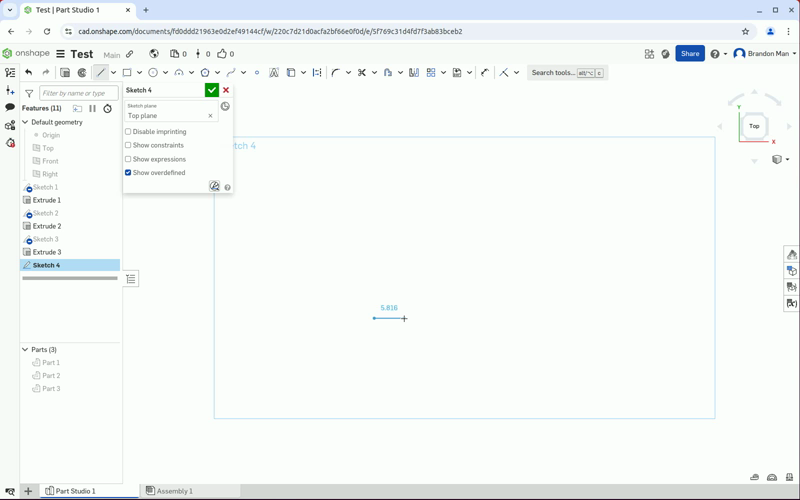
mouse_move(382, 318)
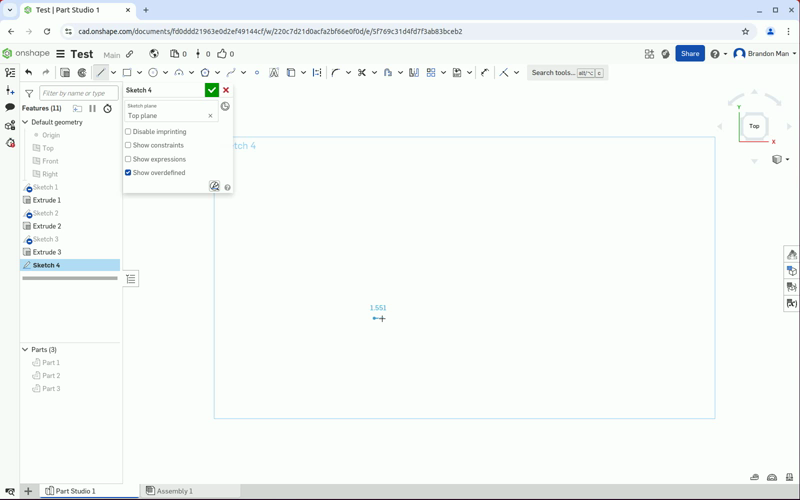
click(382, 318)
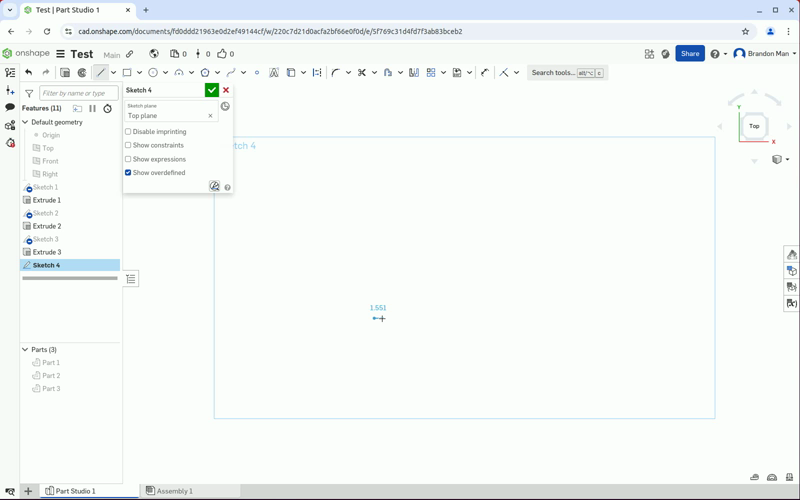
key_up(shift)
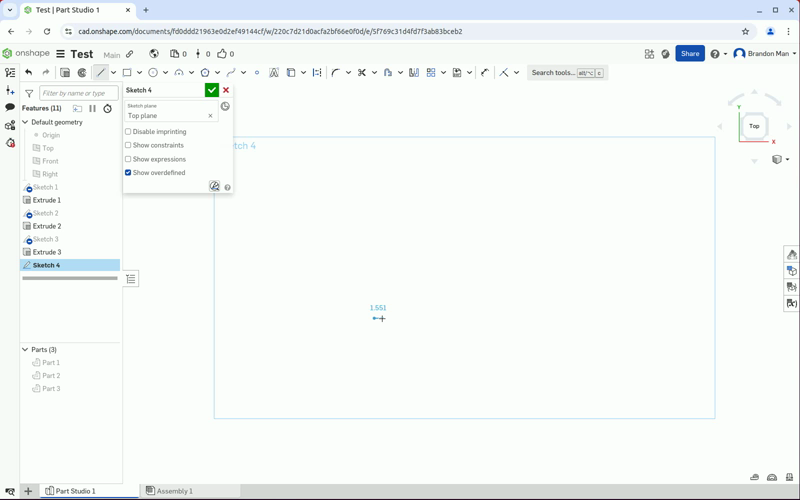
key_down(shift)
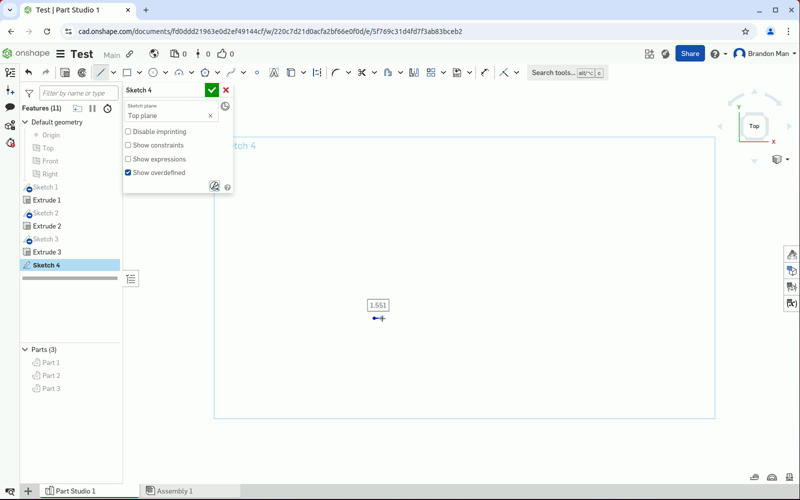
mouse_move(412, 318)
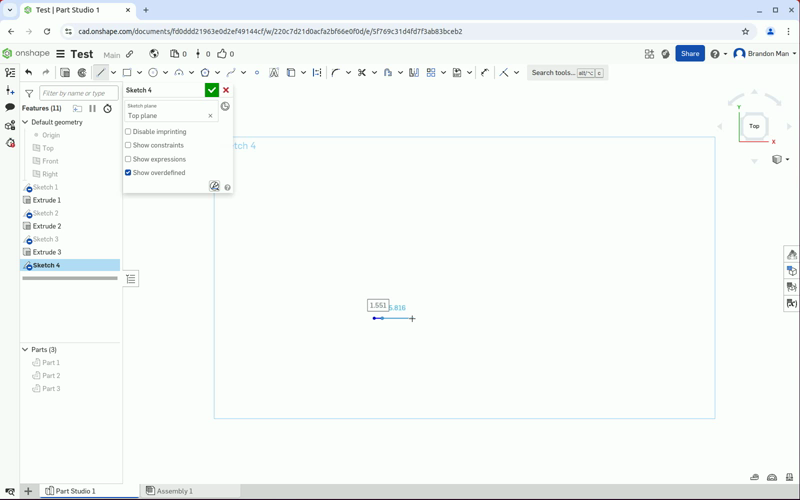
mouse_move(382, 282)
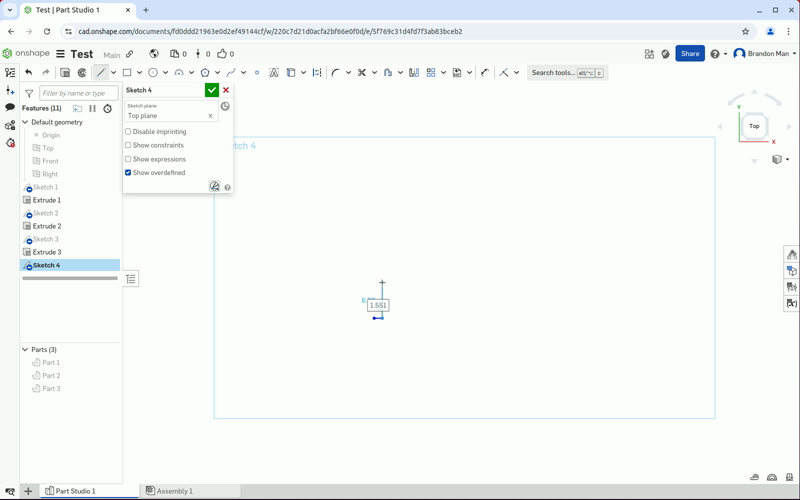
click(382, 282)
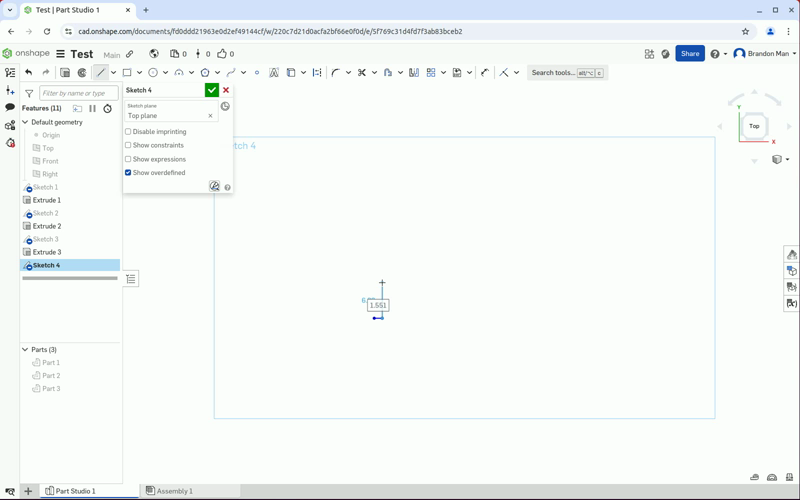
key_up(shift)
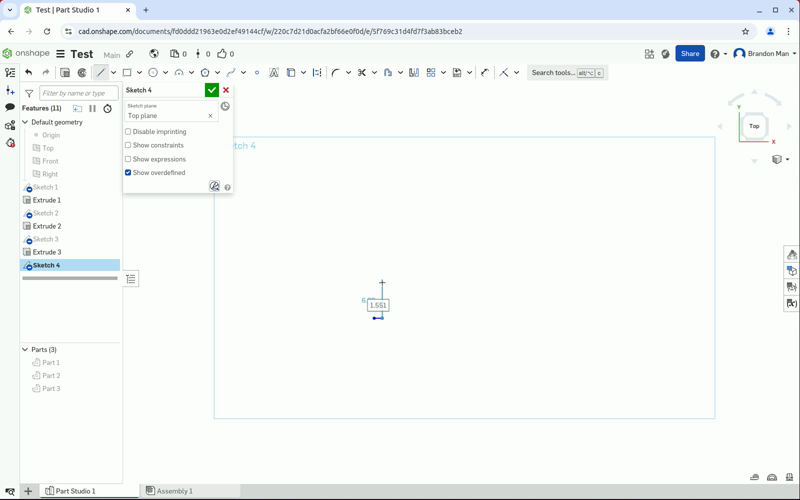
key_down(shift)
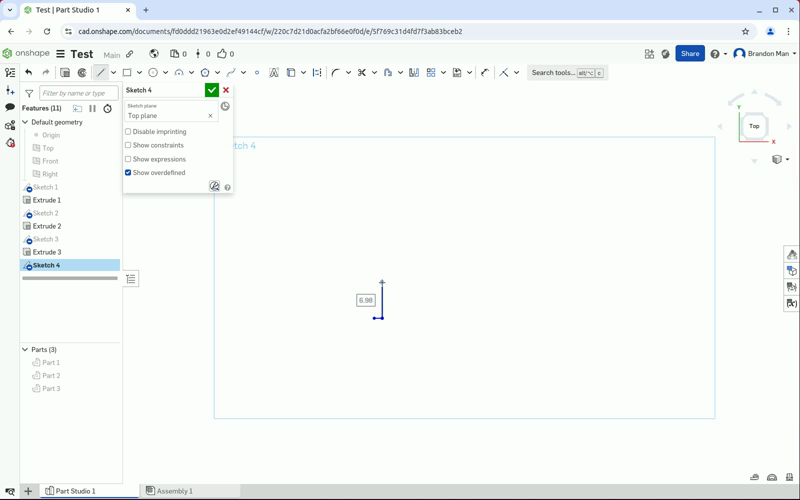
mouse_move(412, 282)
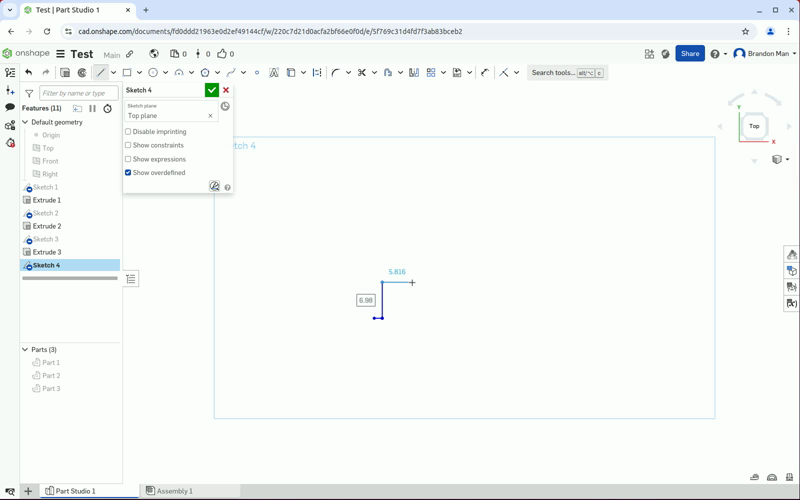
mouse_move(374, 282)
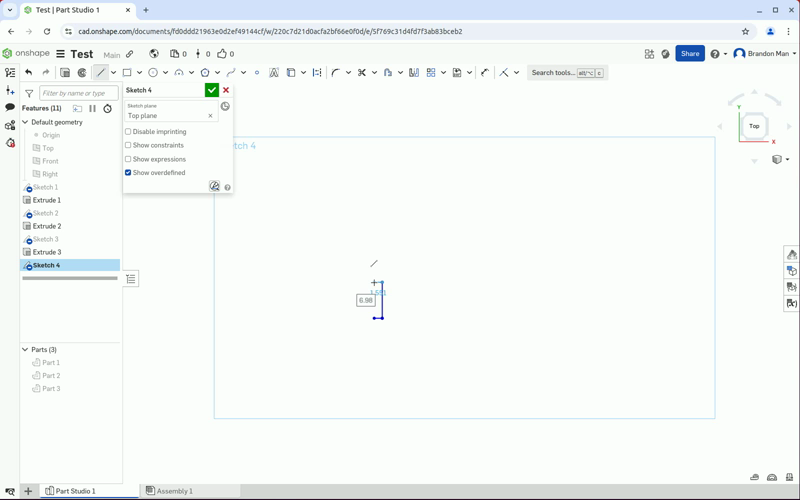
click(374, 282)
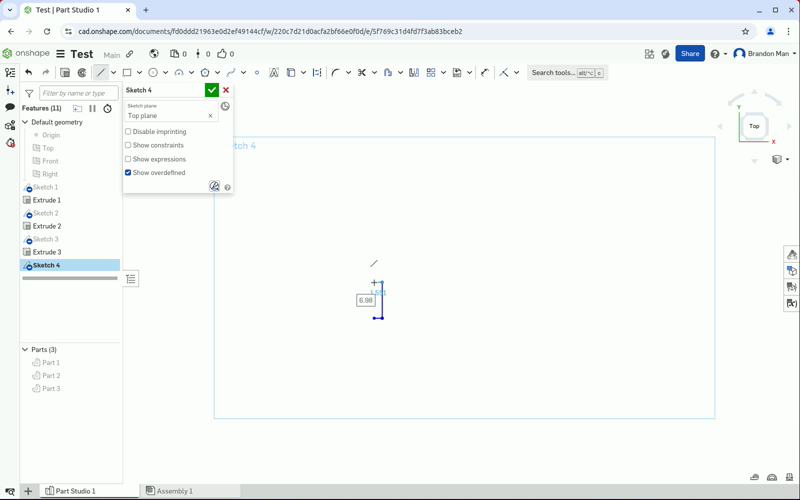
key_up(shift)
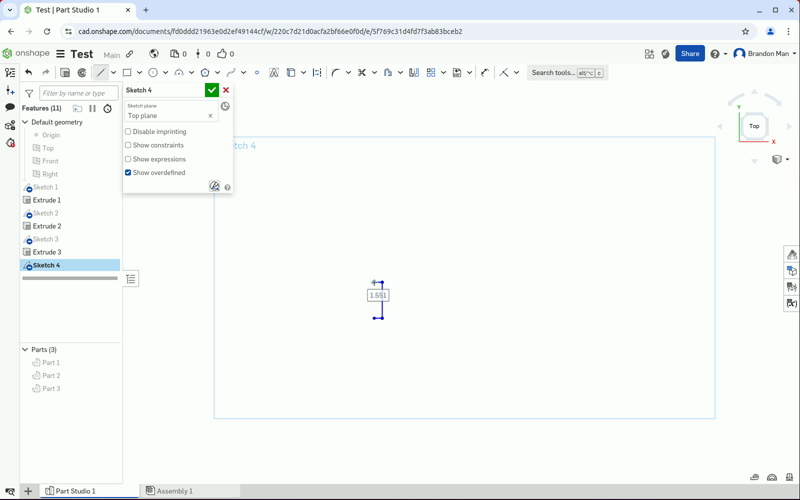
mouse_move(404, 282)
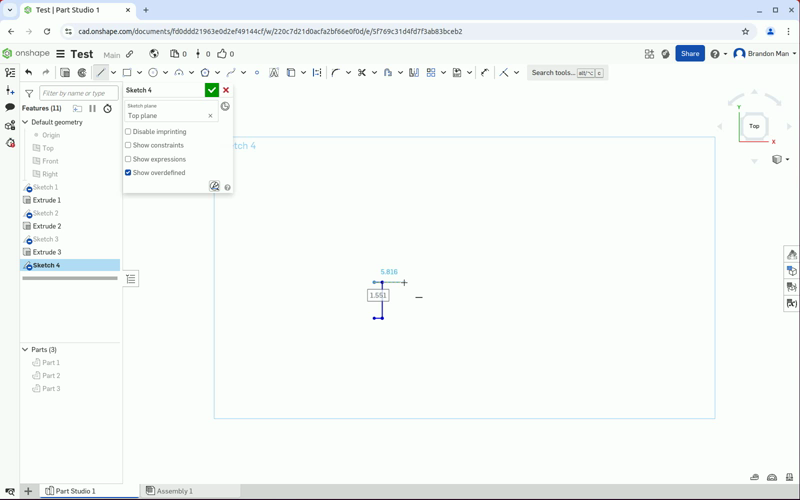
key_down(shift)
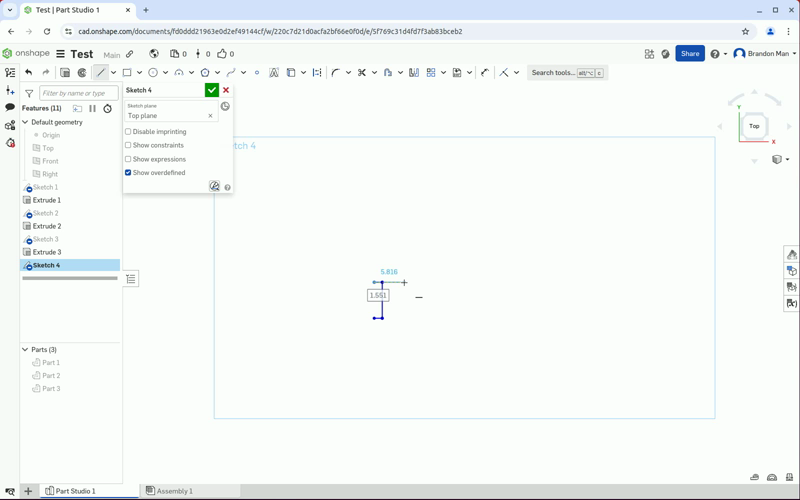
mouse_move(374, 318)
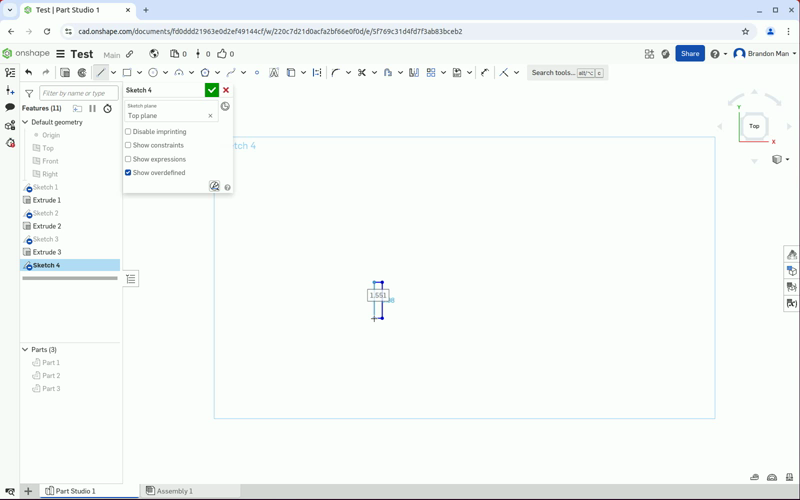
key_up(shift)
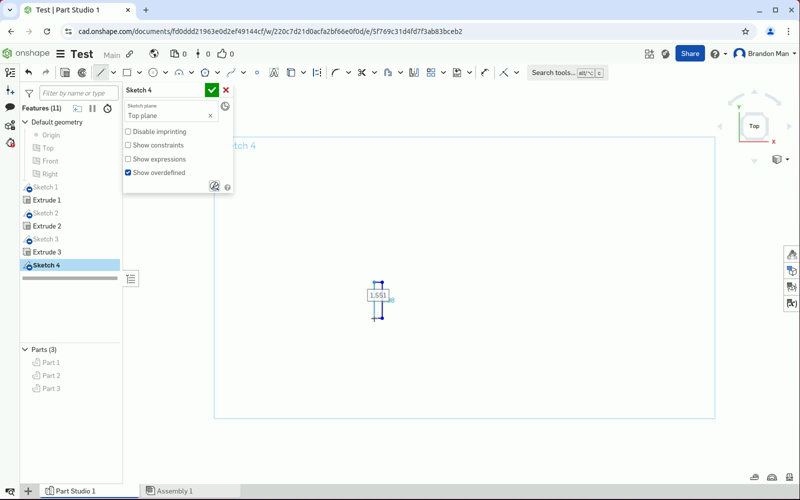
click(374, 318)
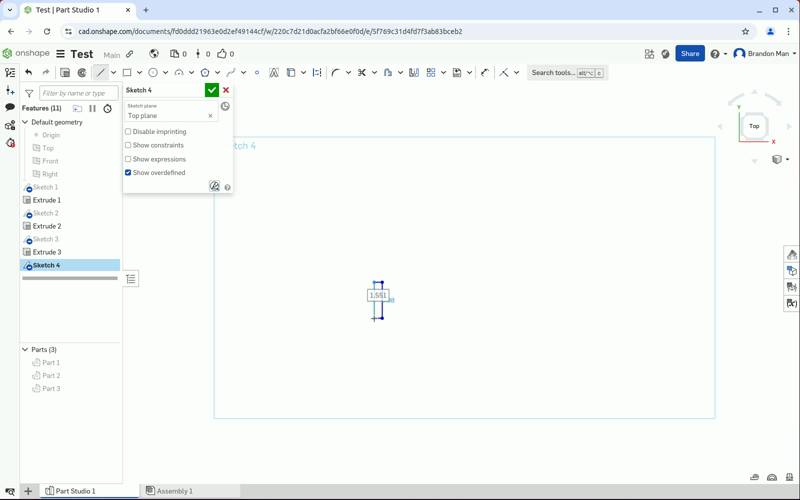
key(esc)
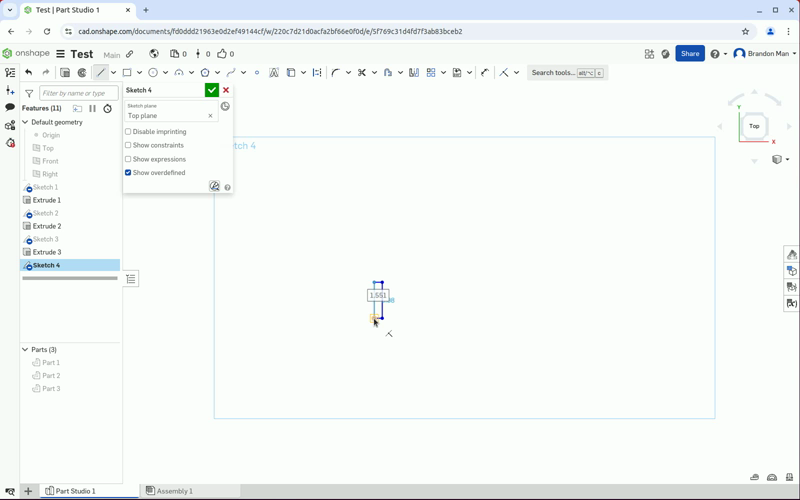
mouse_move(374, 290)
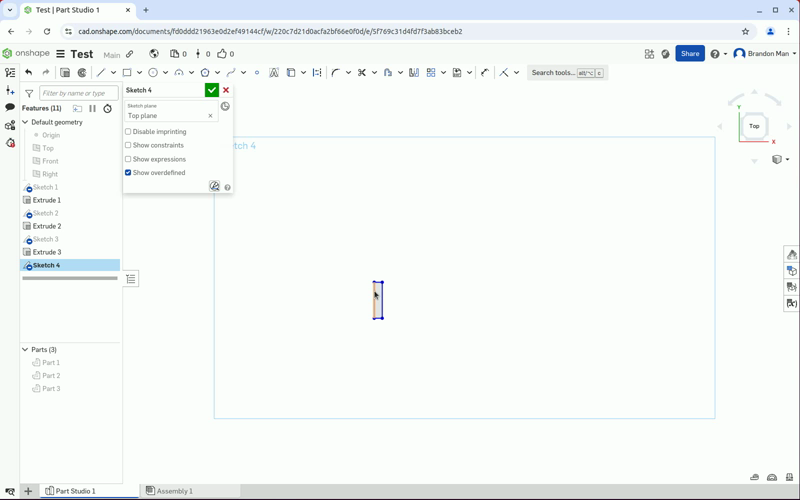
scroll(6)
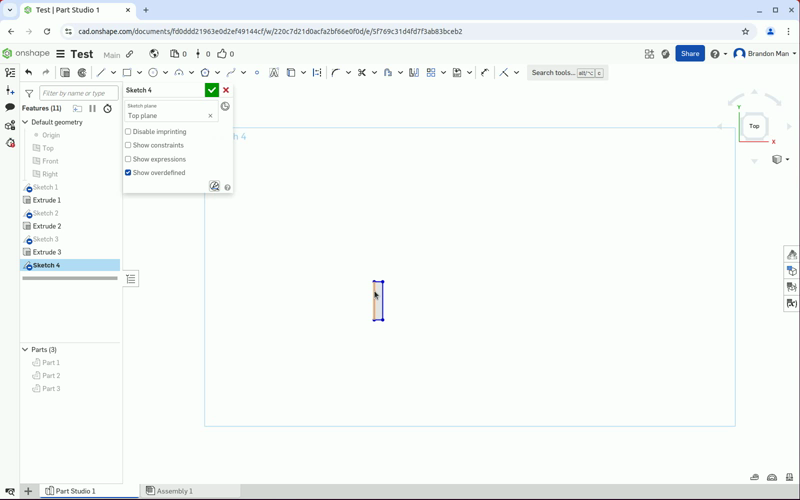
scroll(6)
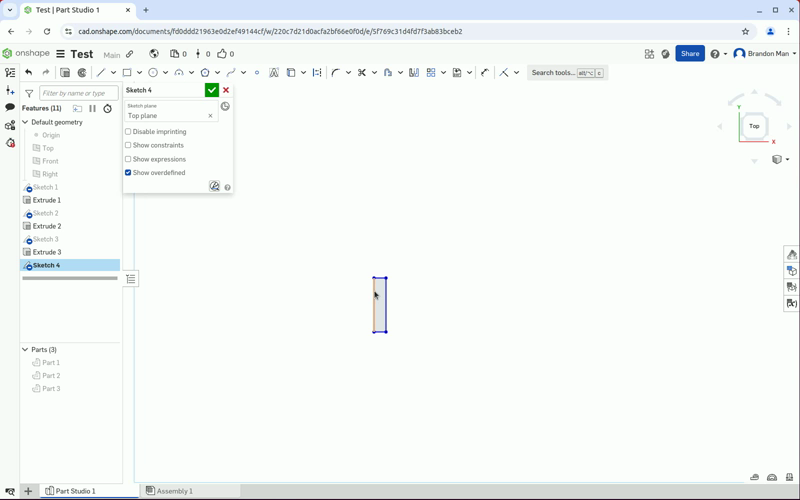
scroll(6)
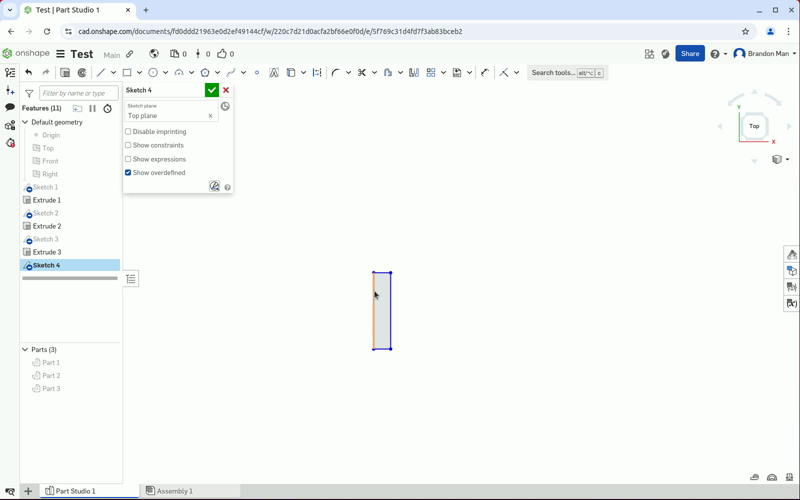
scroll(6)
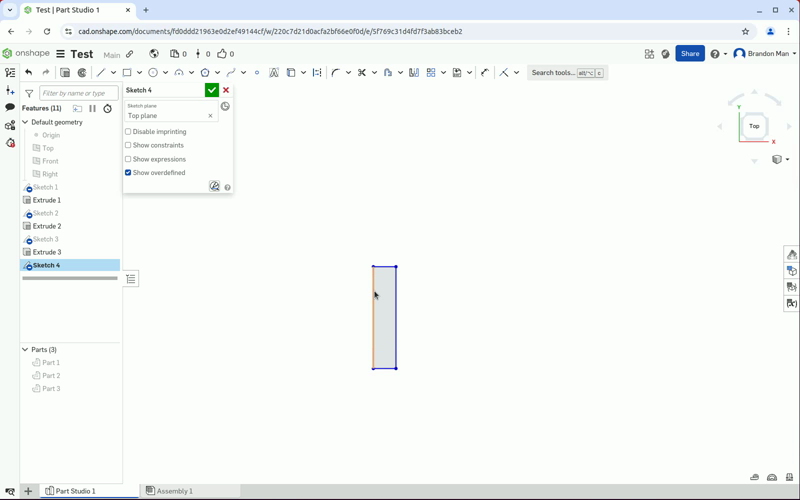
scroll(6)
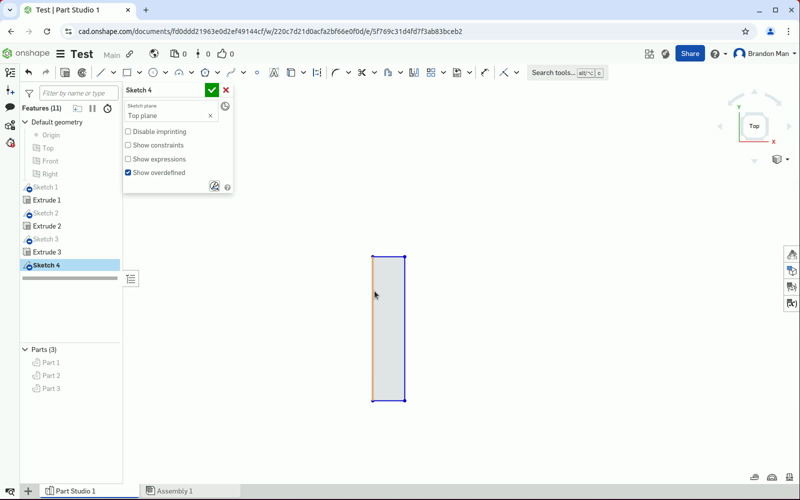
scroll(6)
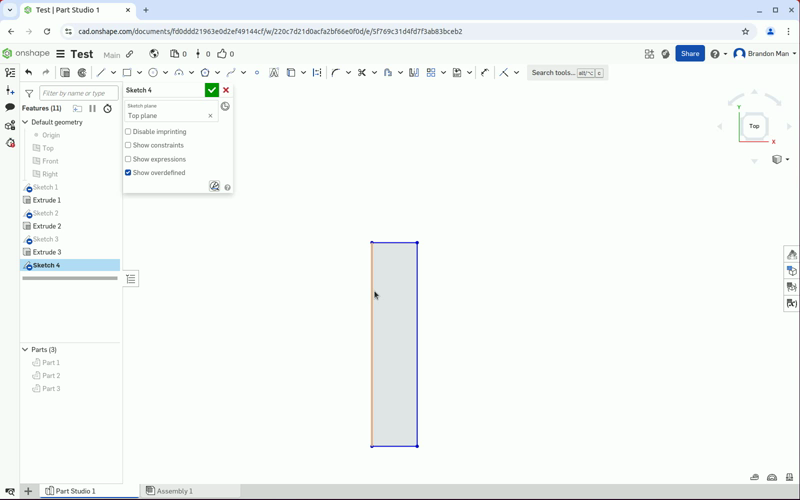
scroll(6)
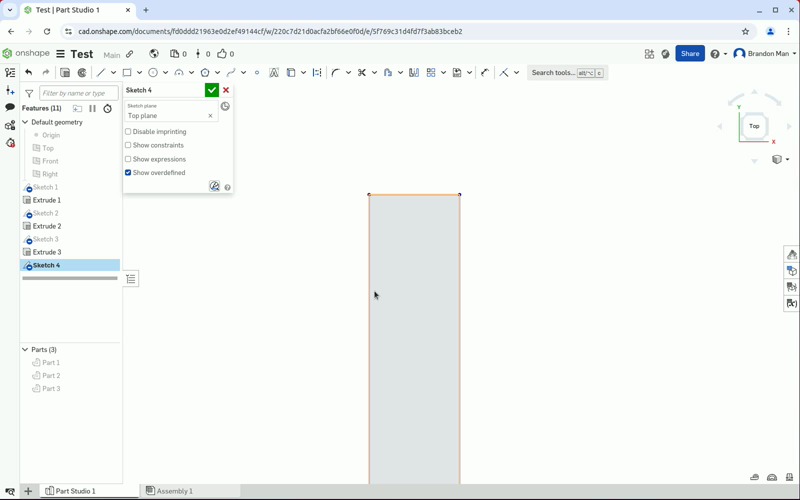
click(374, 290)
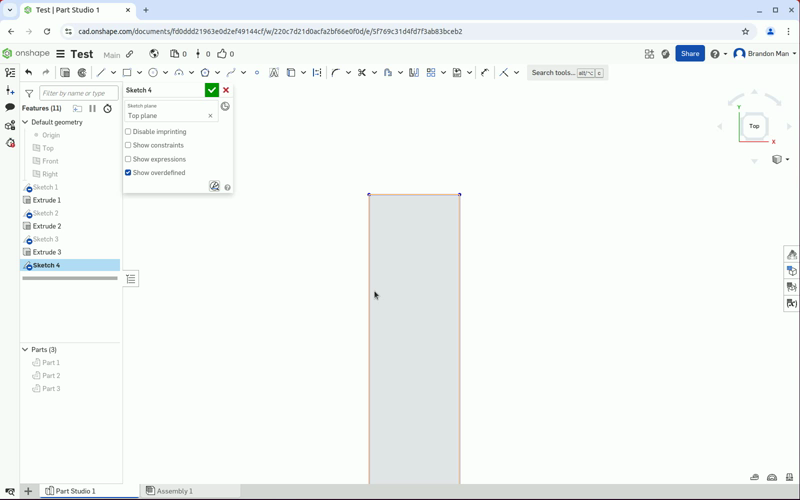
scroll(-6)
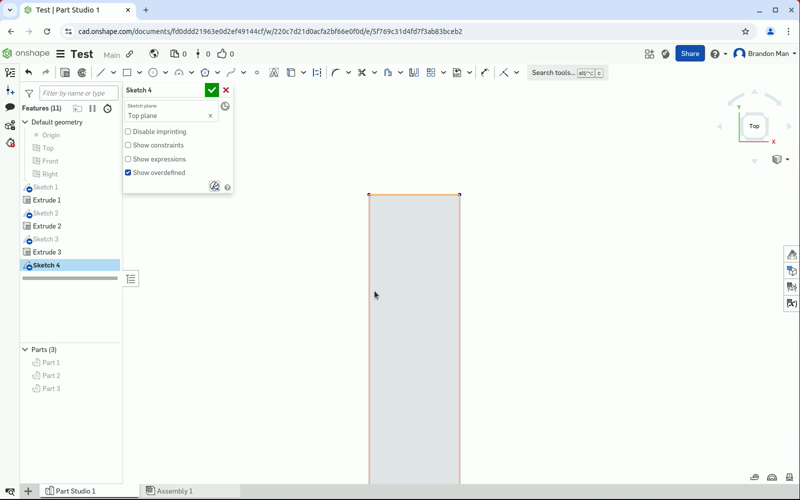
scroll(-6)
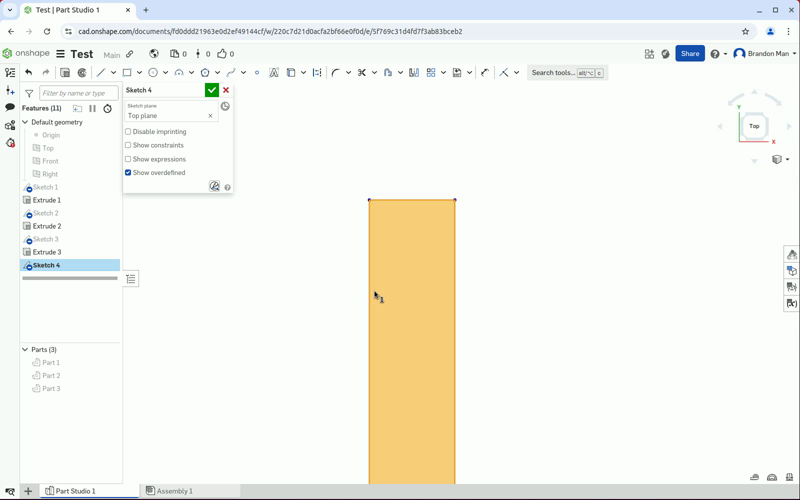
scroll(-6)
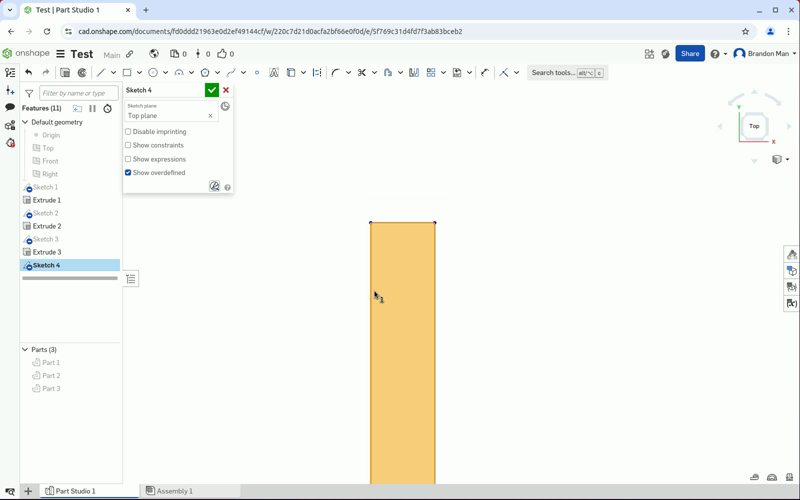
scroll(-6)
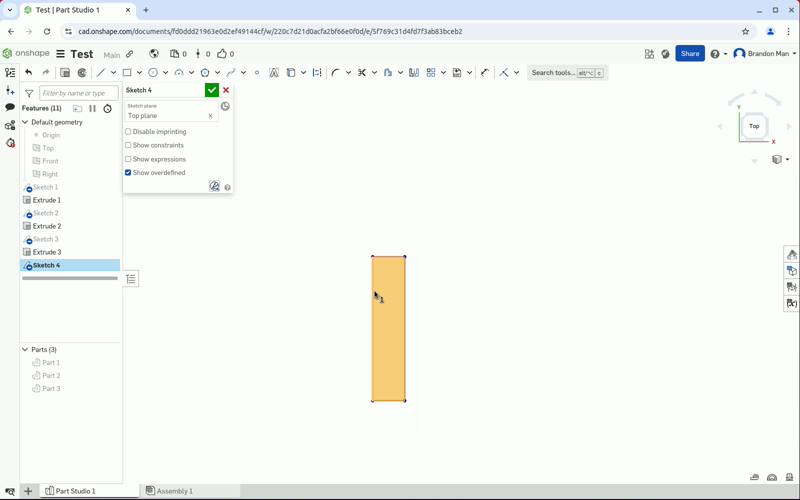
scroll(-6)
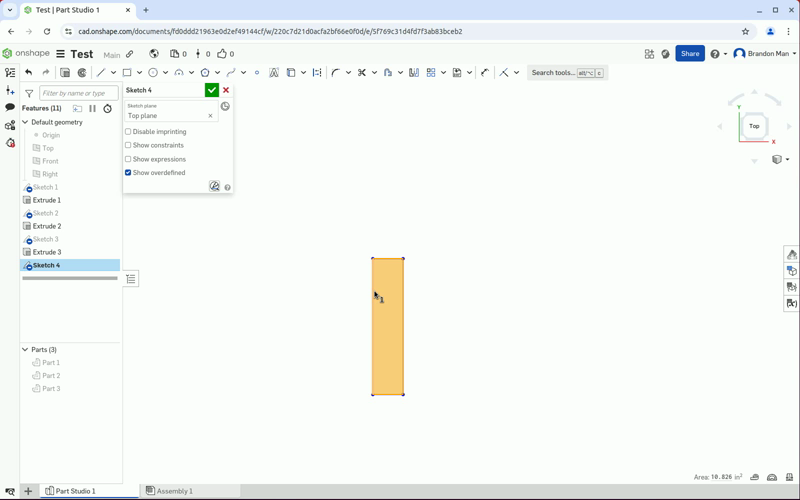
scroll(-6)
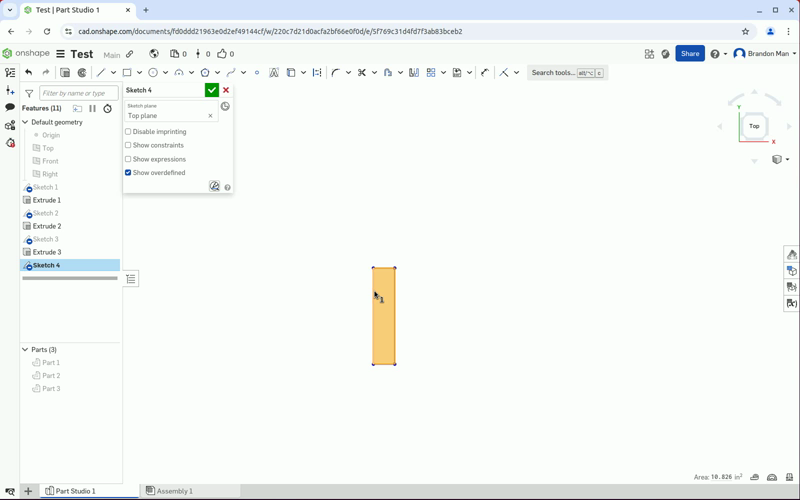
scroll(-6)
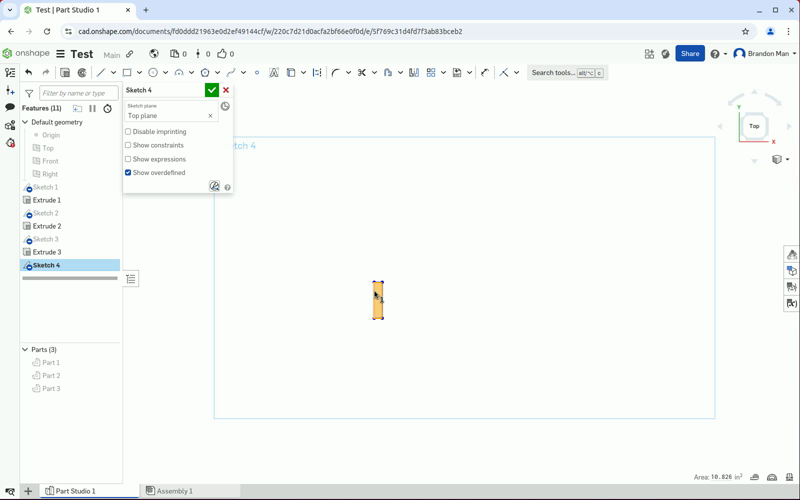
mouse_move(73, 352)
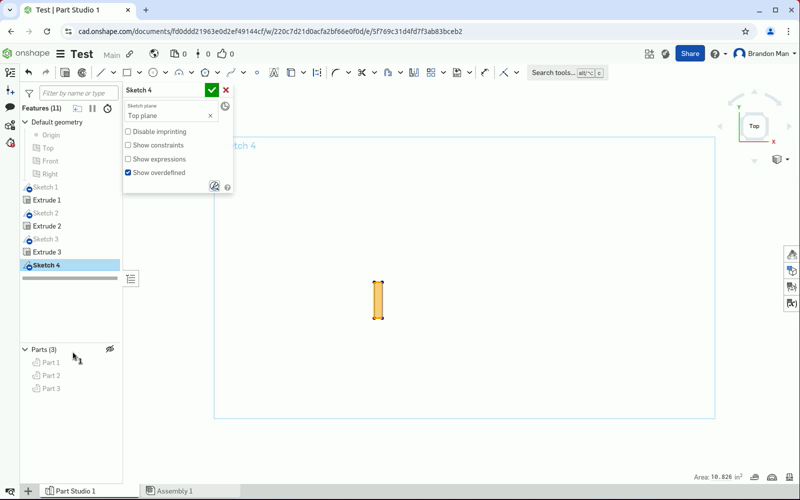
key(shift+y)
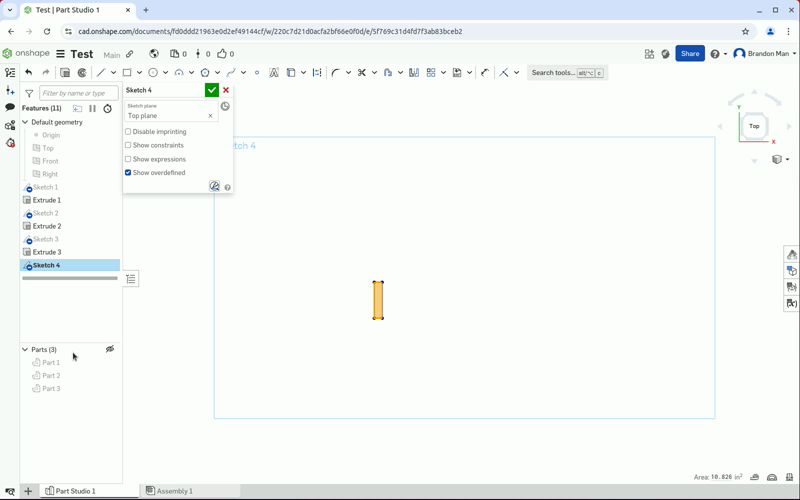
key(shift+e)
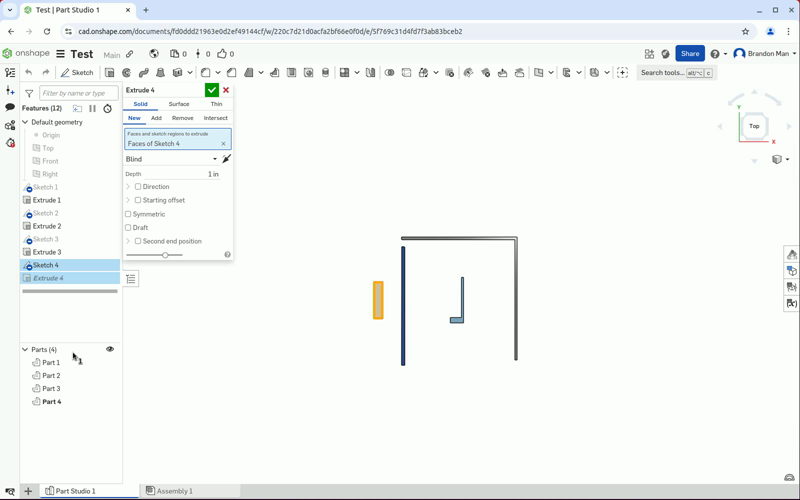
mouse_move(143, 106)
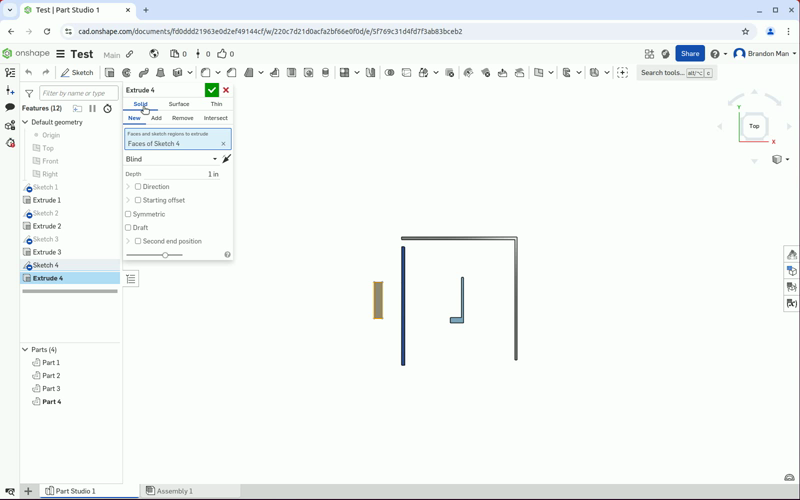
click(143, 106)
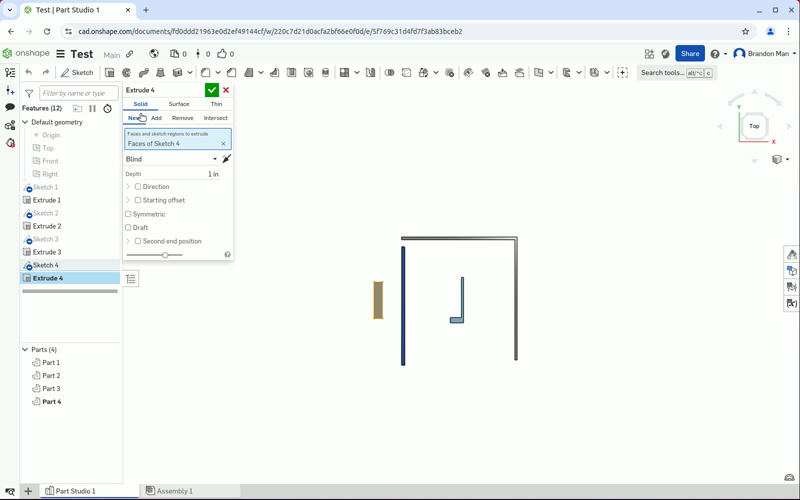
mouse_move(137, 120)
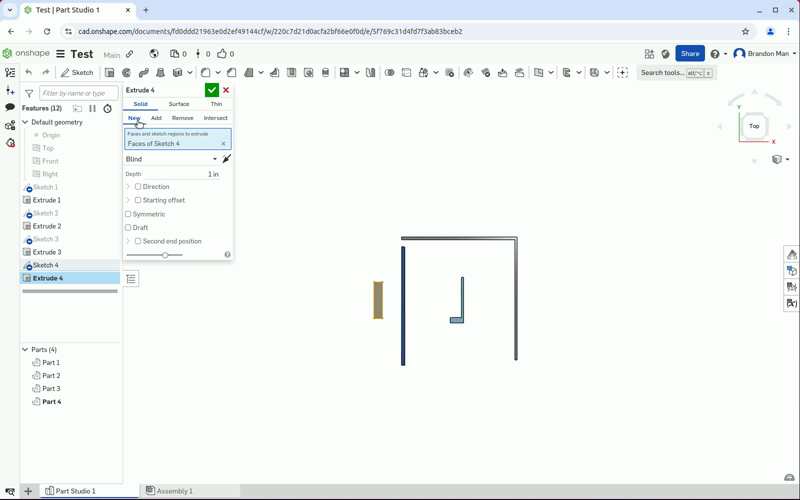
click(137, 120)
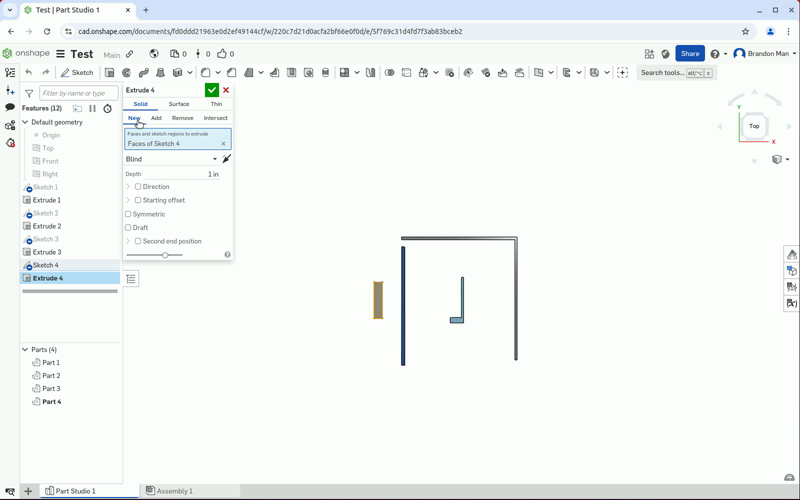
key(tab, 4)
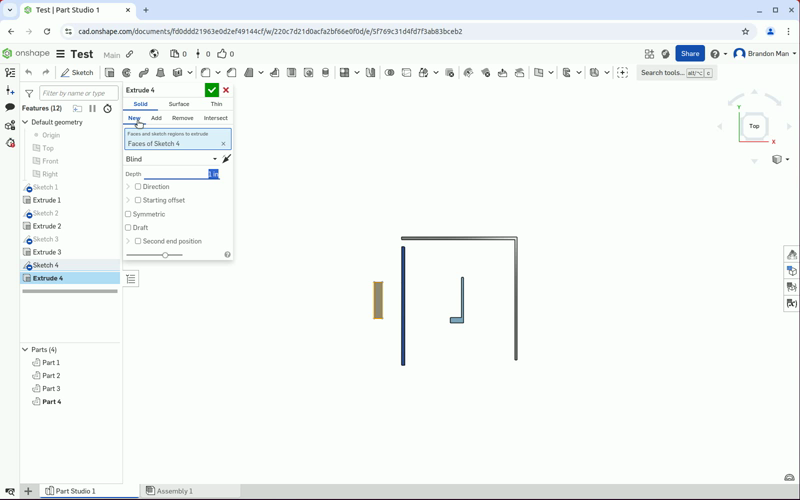
text(7.943)
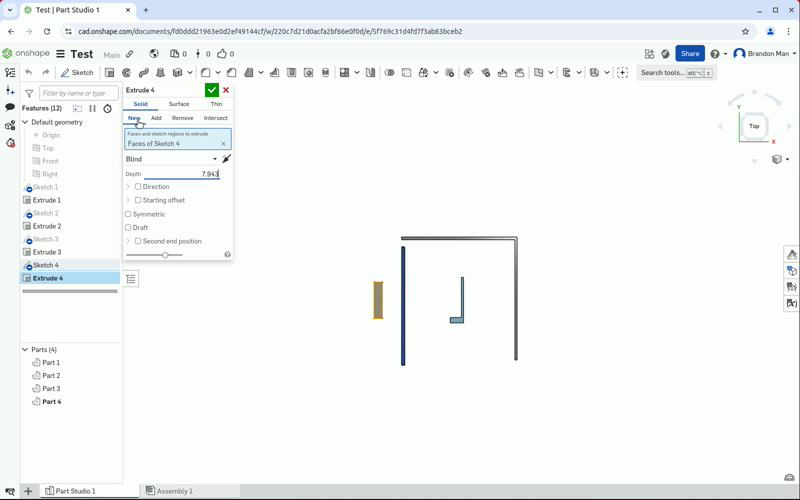
key(enter)
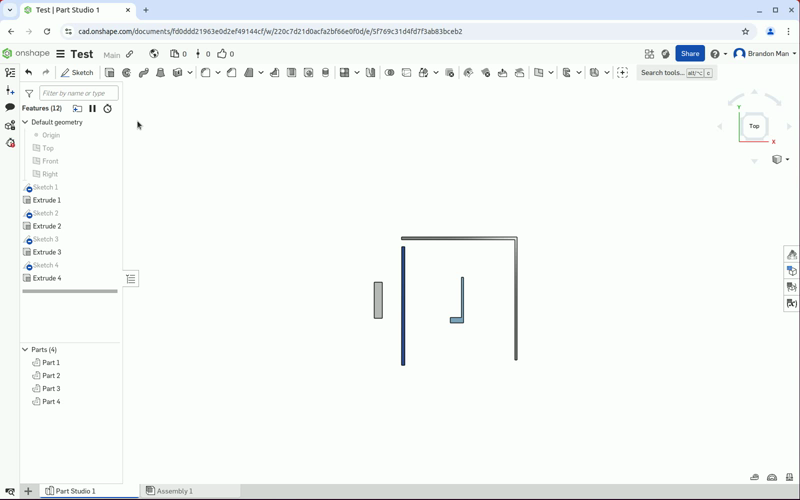
key(shift+h)
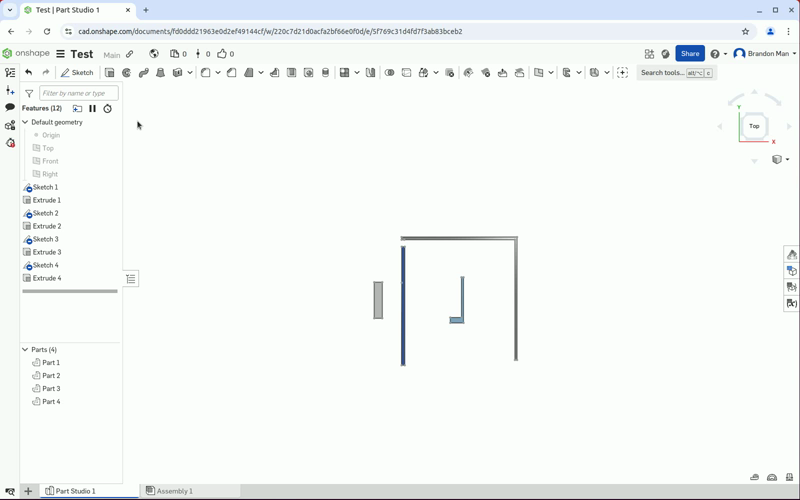
key(shift+h)
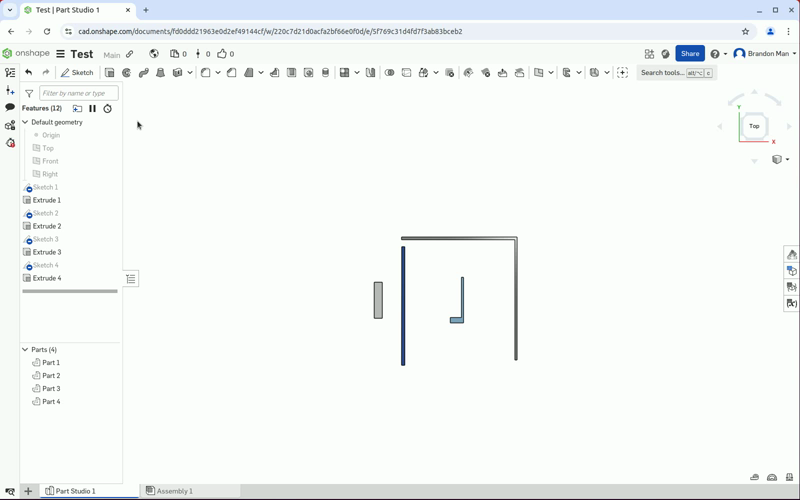
mouse_move(73, 189)
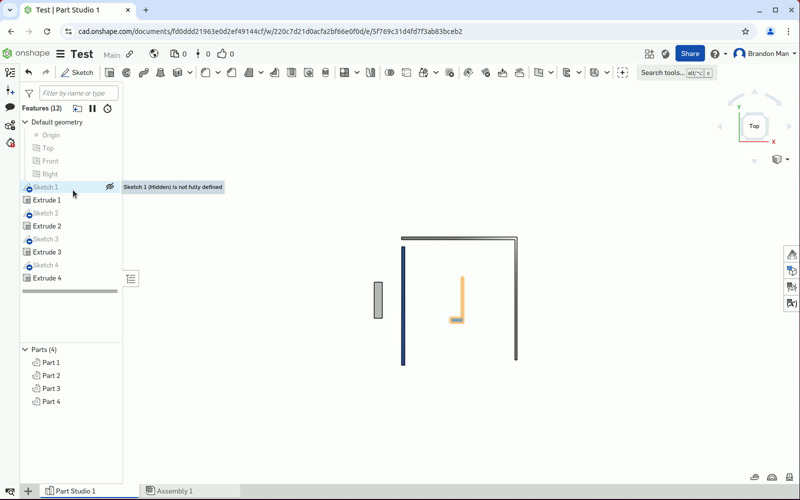
click(73, 189)
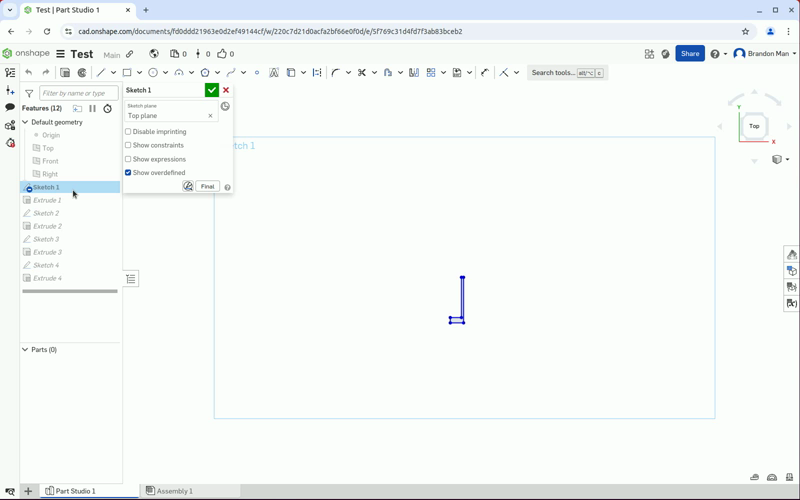
mouse_move(229, 92)
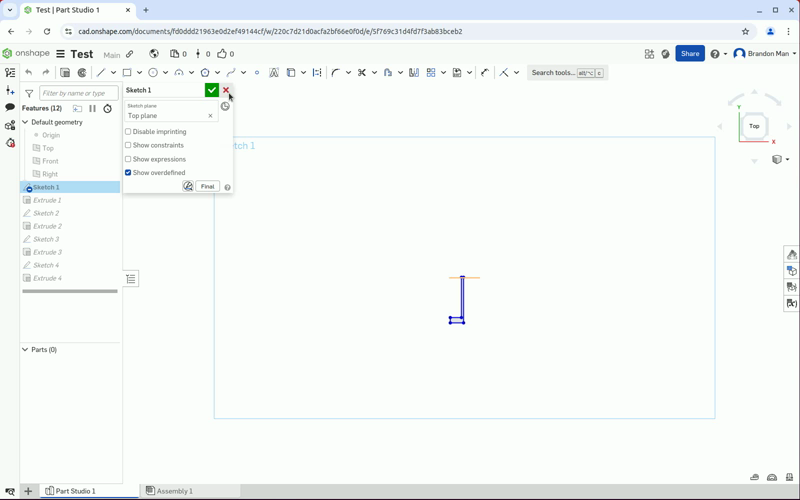
click(229, 92)
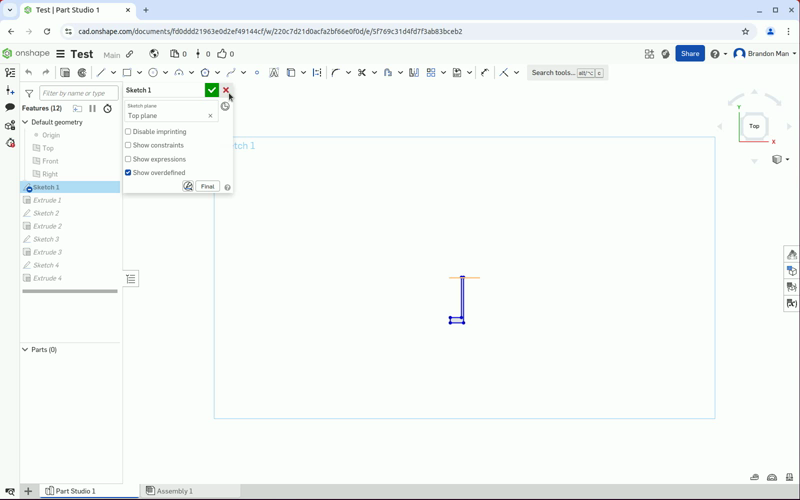
key(shift+s)
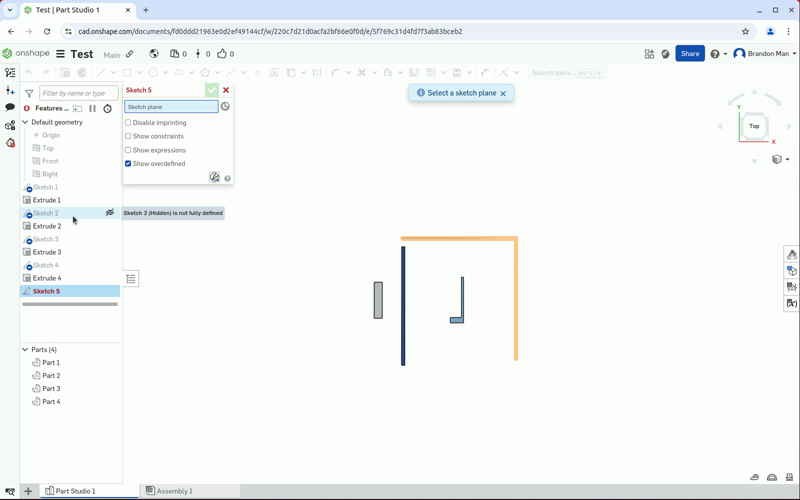
scroll(3)
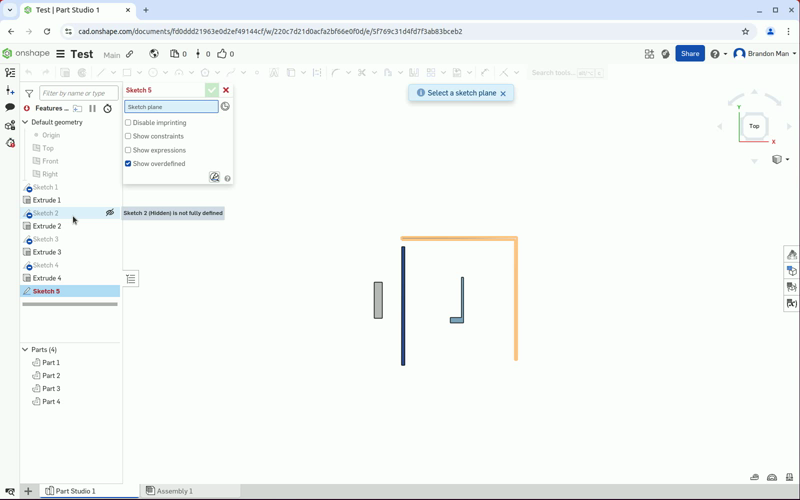
mouse_move(73, 150)
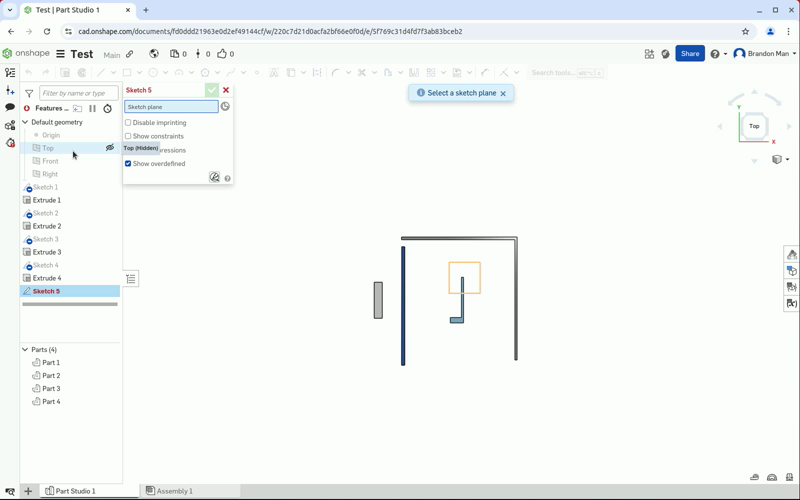
click(73, 150)
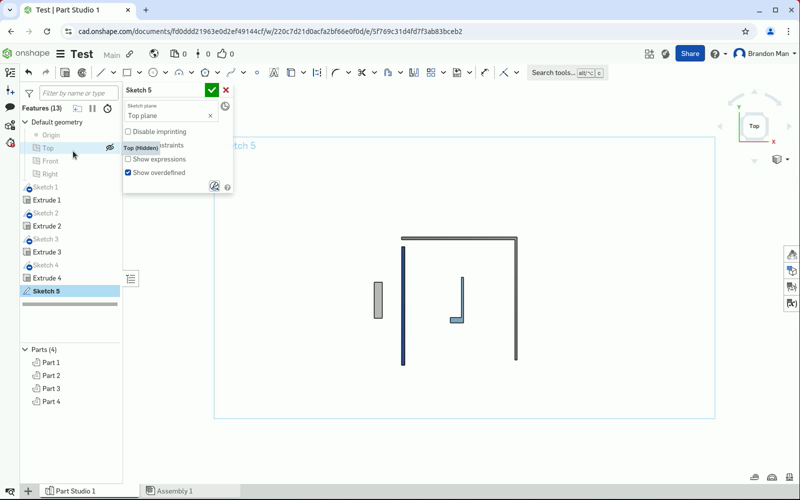
mouse_move(73, 352)
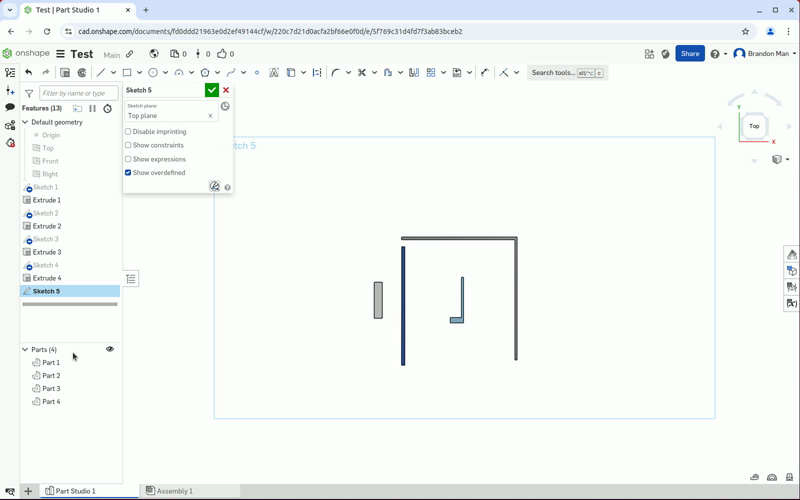
key(y)
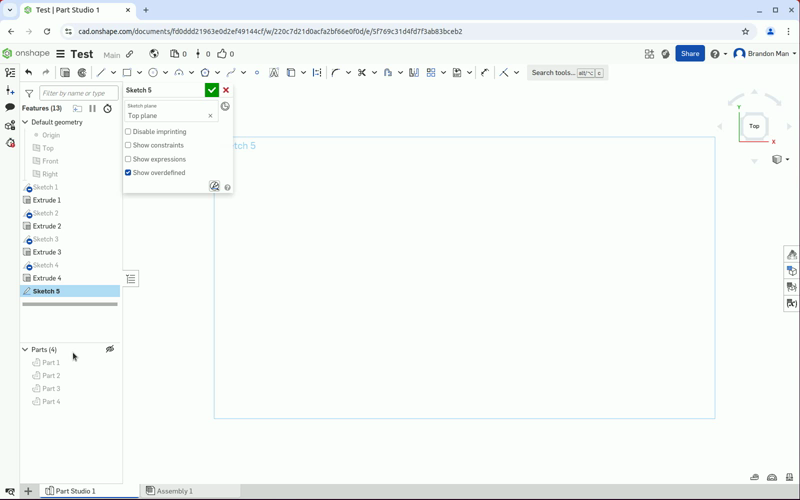
key(l)
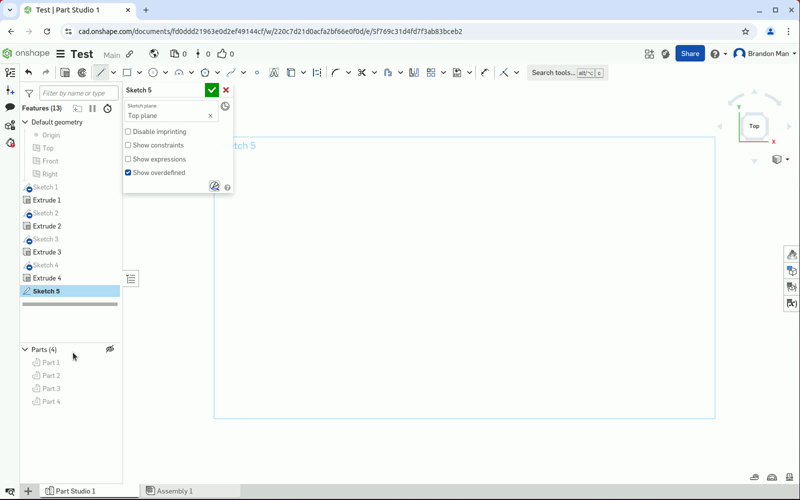
key_down(shift)
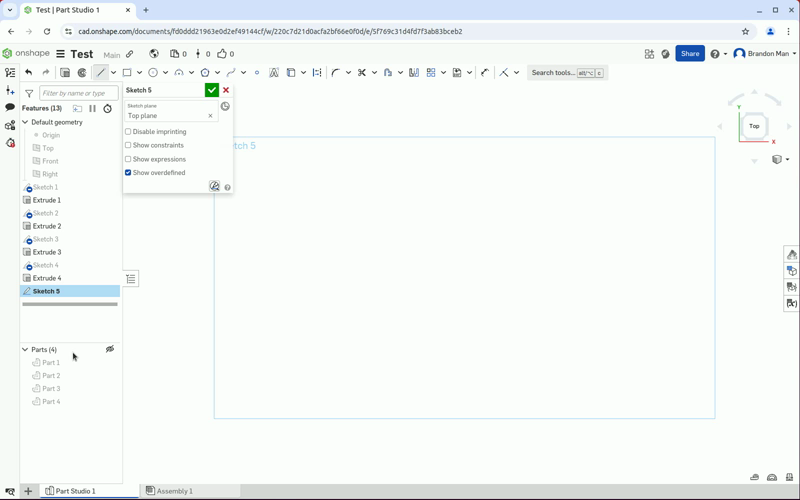
mouse_move(374, 321)
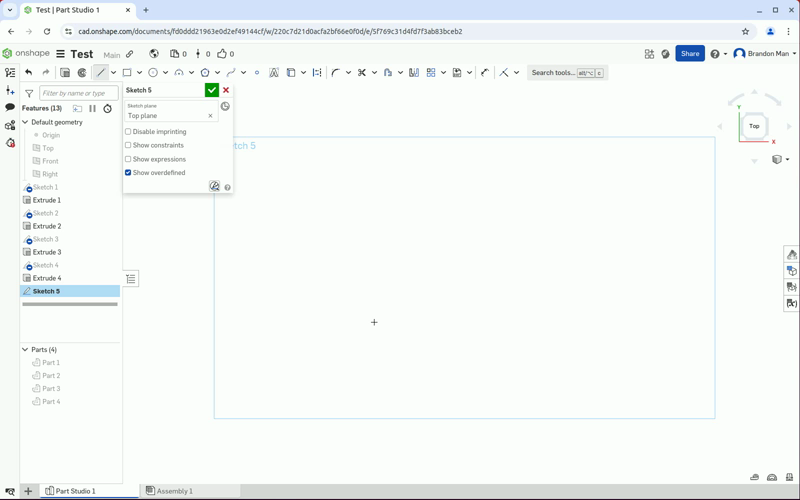
click(374, 321)
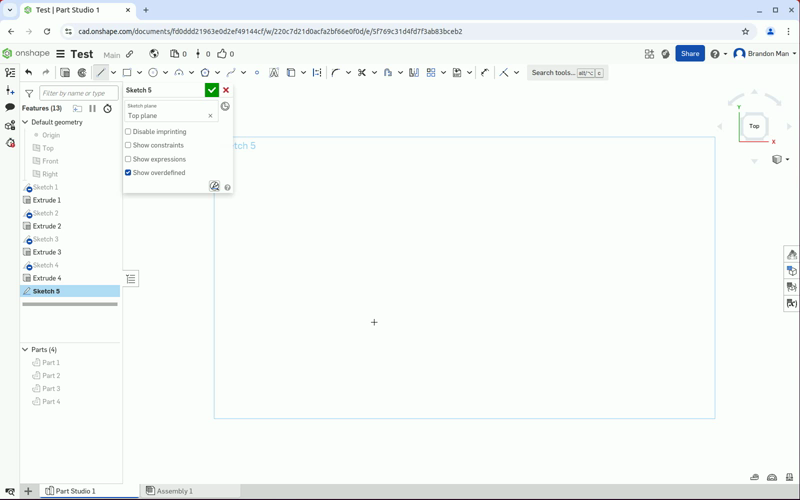
key_up(shift)
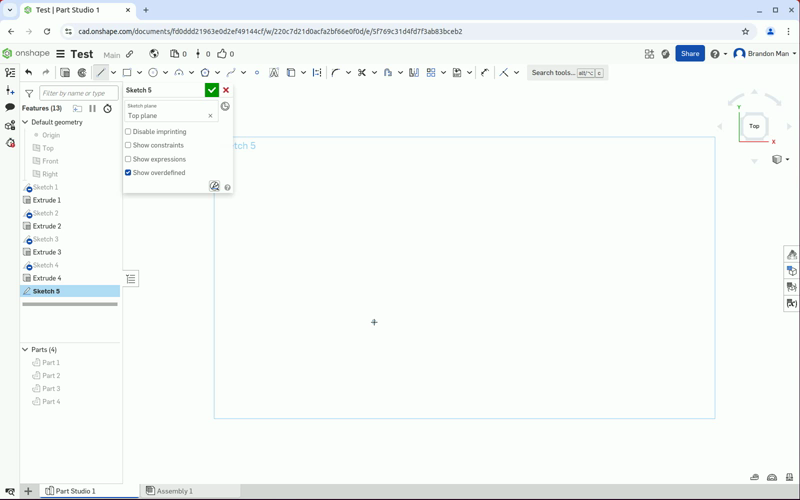
key_down(shift)
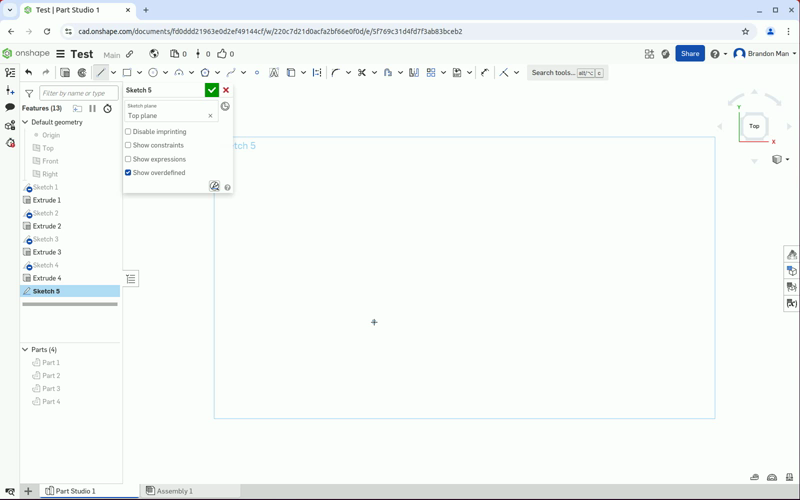
mouse_move(404, 321)
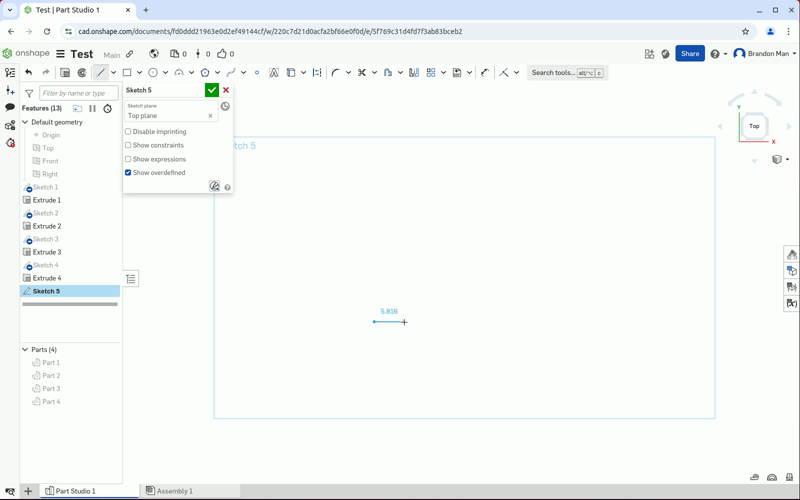
mouse_move(383, 321)
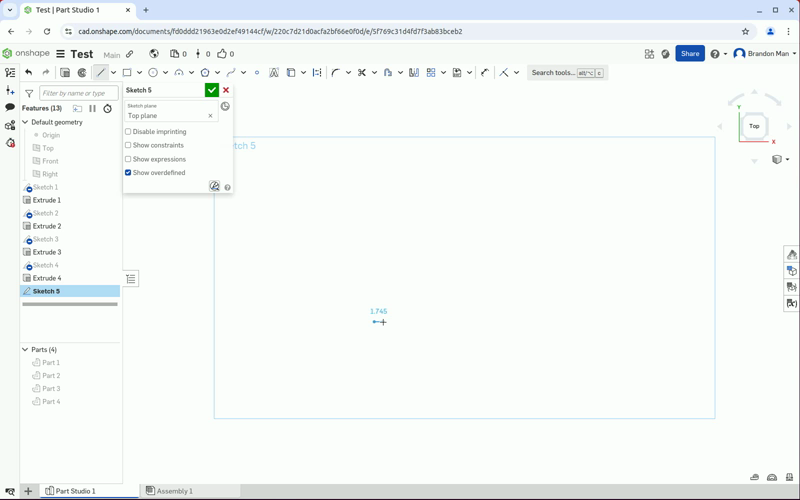
click(383, 321)
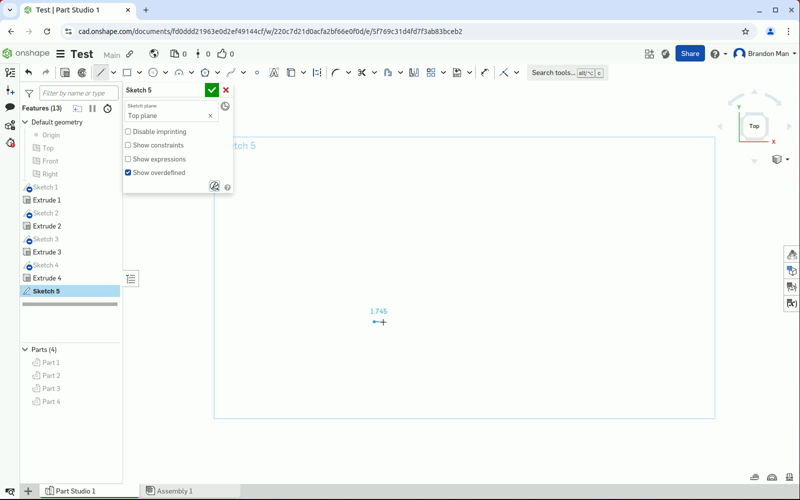
key_up(shift)
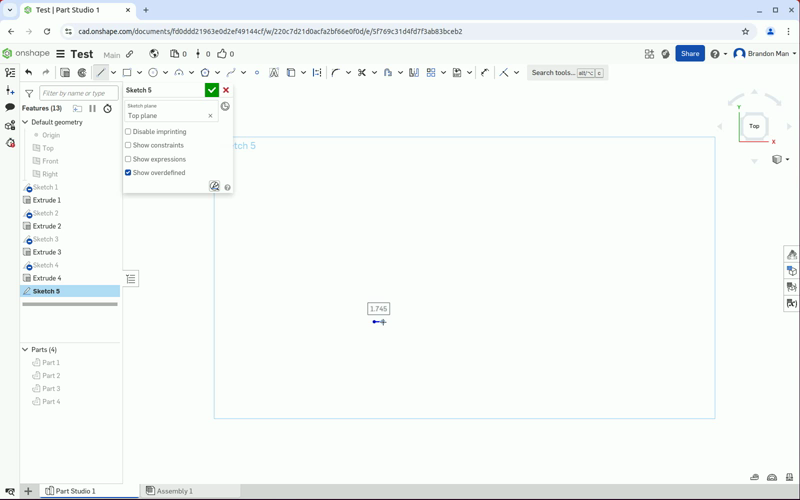
key_down(shift)
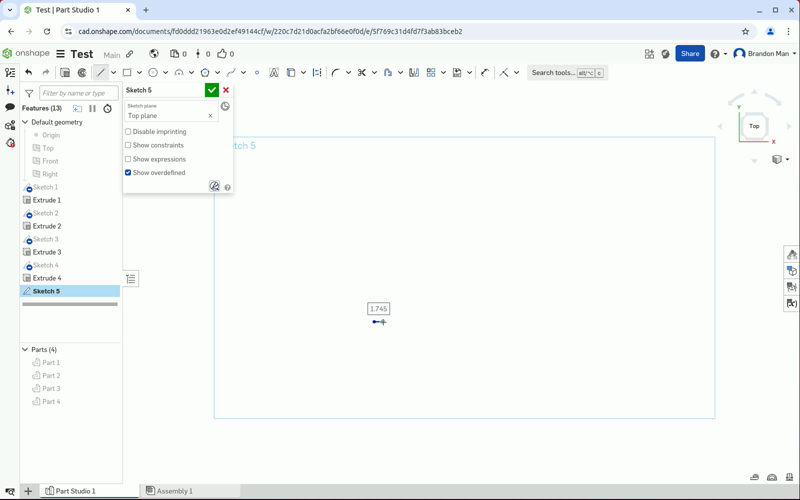
mouse_move(413, 321)
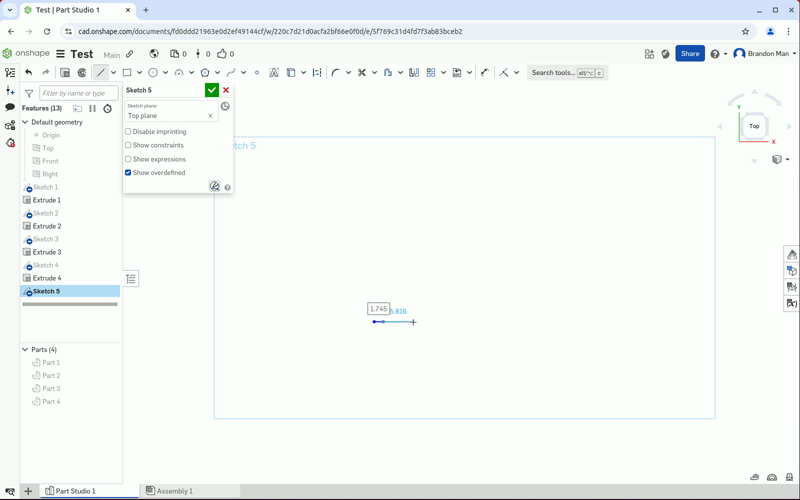
mouse_move(383, 320)
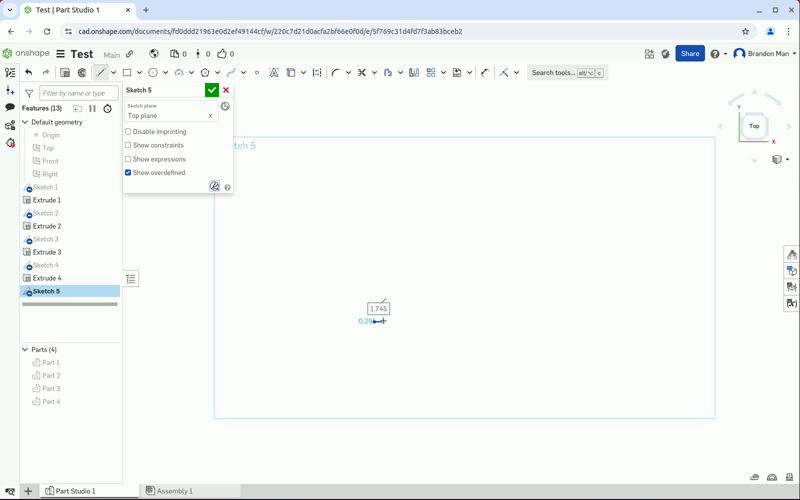
scroll(6)
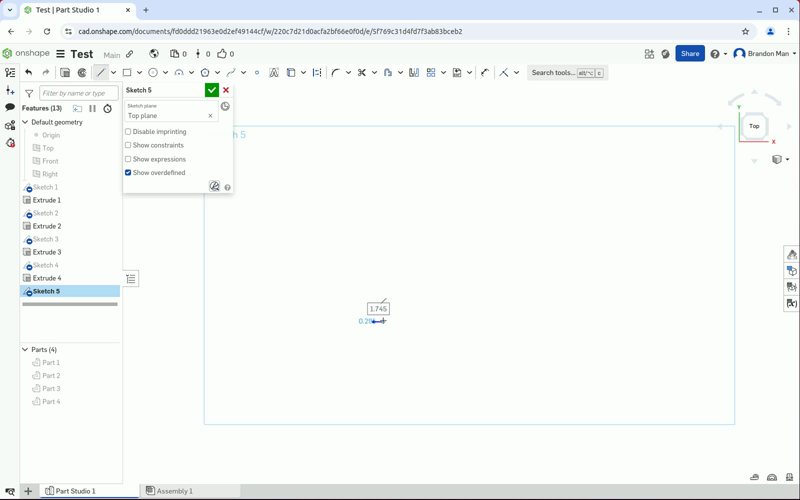
scroll(6)
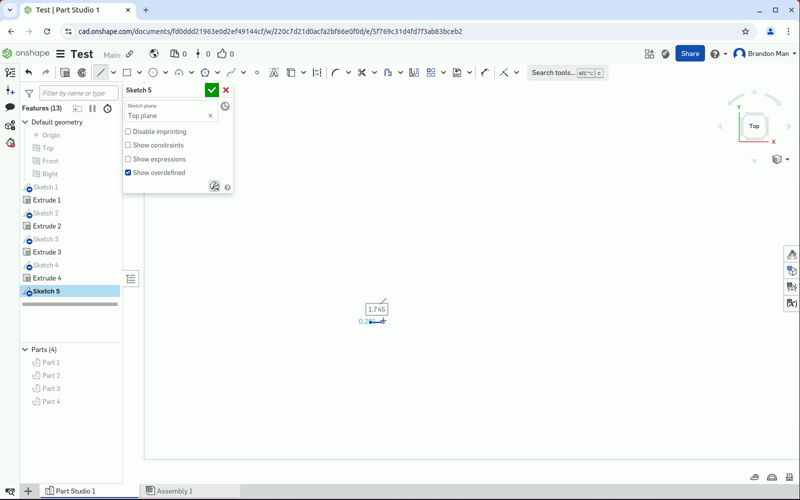
scroll(6)
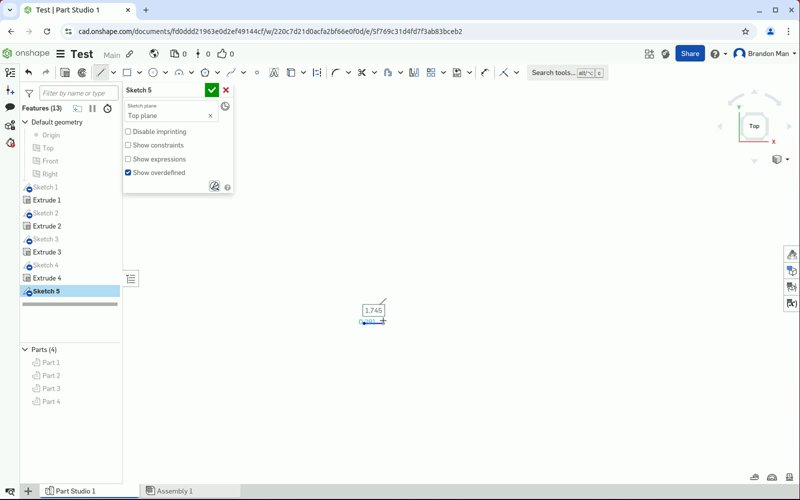
scroll(6)
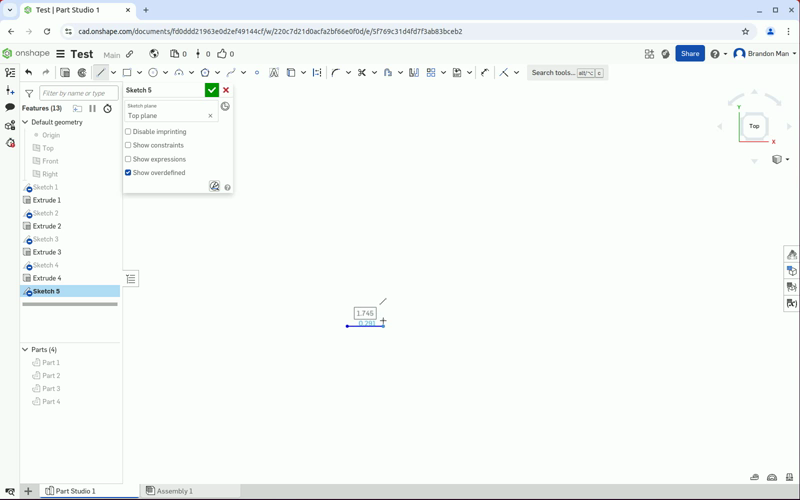
scroll(6)
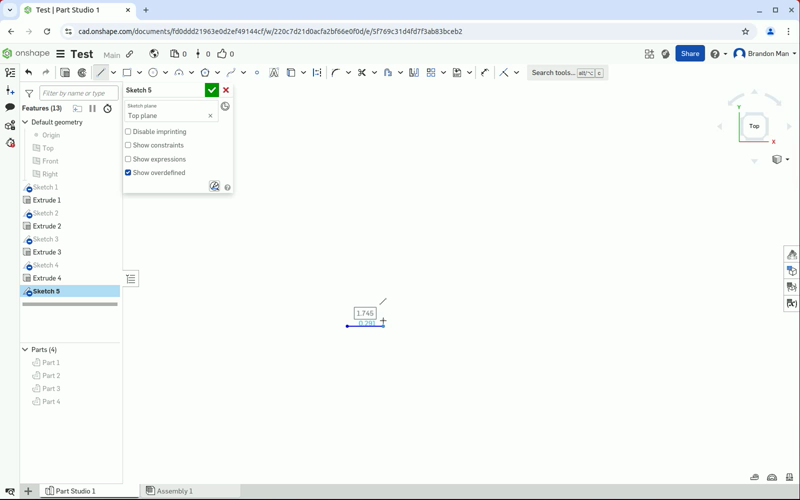
scroll(6)
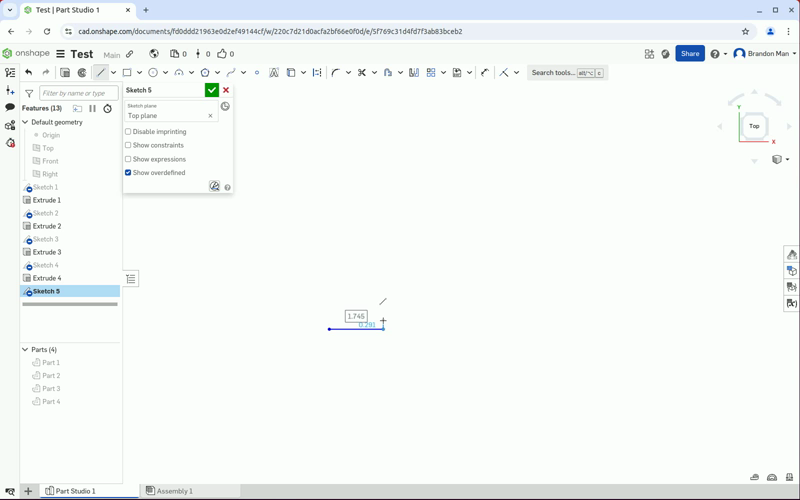
scroll(6)
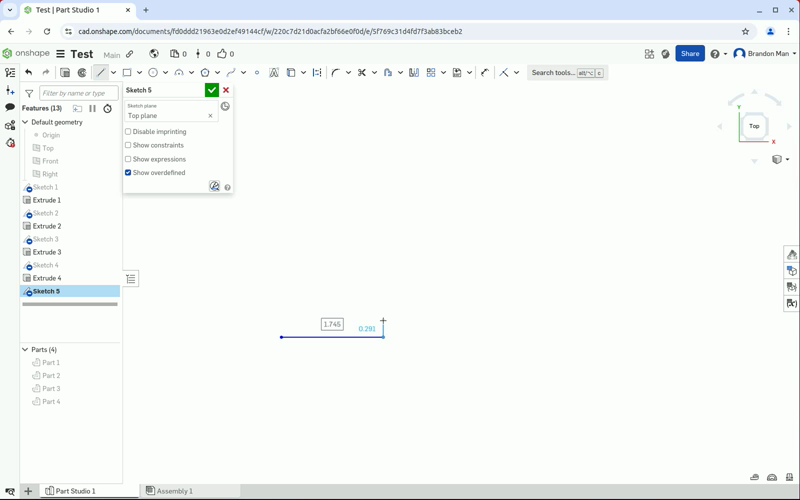
click(383, 320)
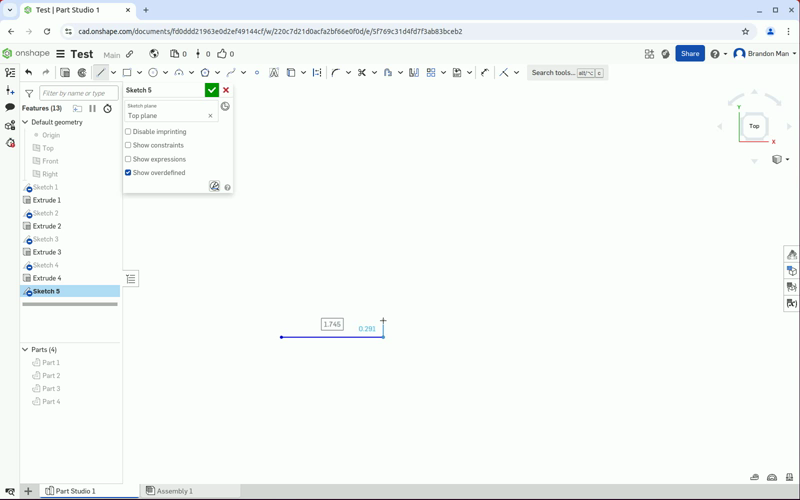
scroll(-6)
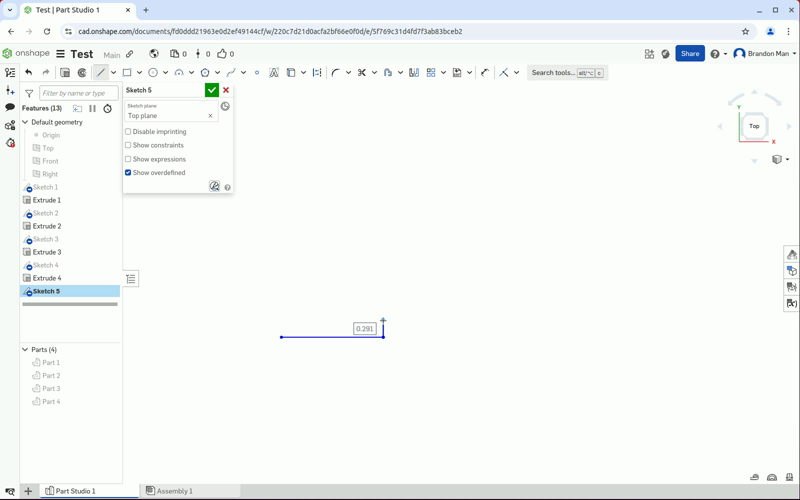
scroll(-6)
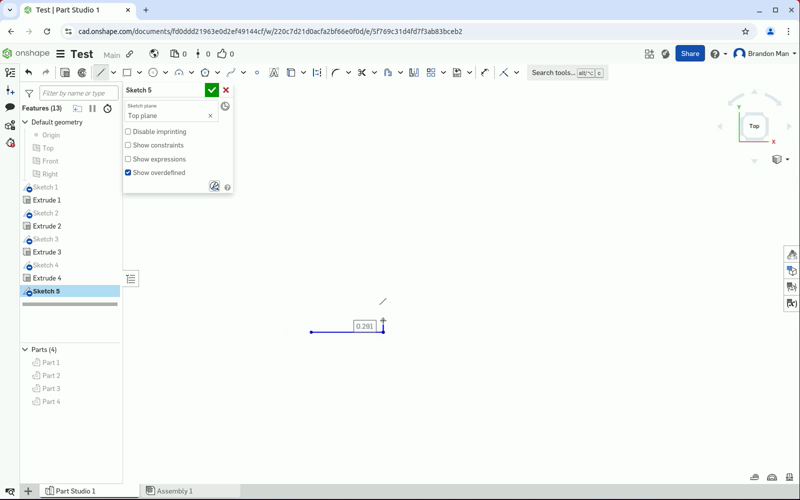
scroll(-6)
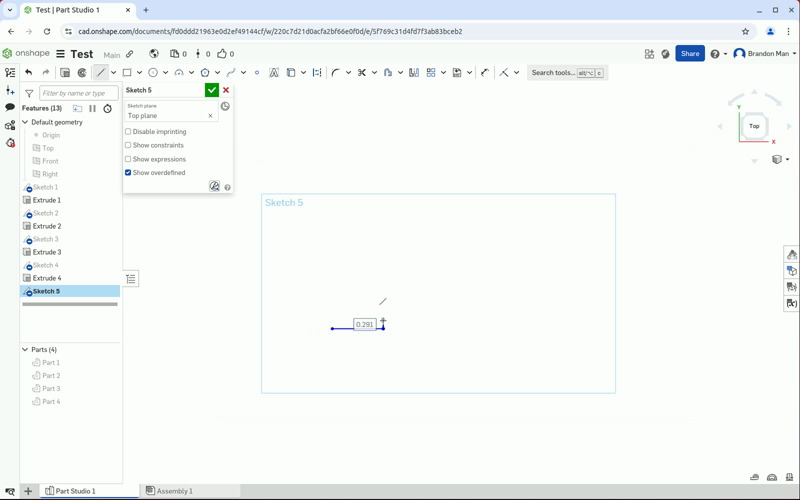
scroll(-6)
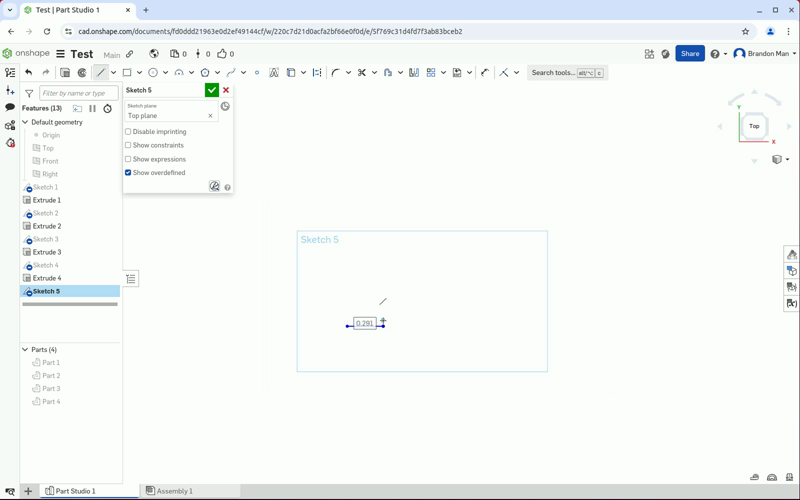
scroll(-6)
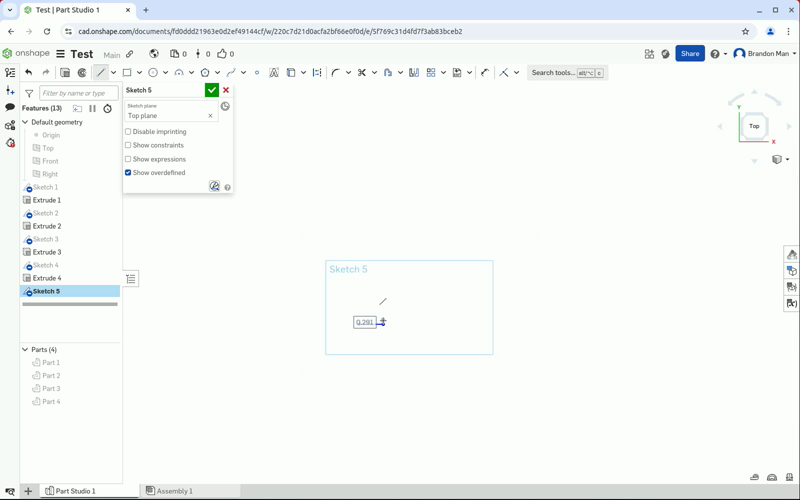
scroll(-6)
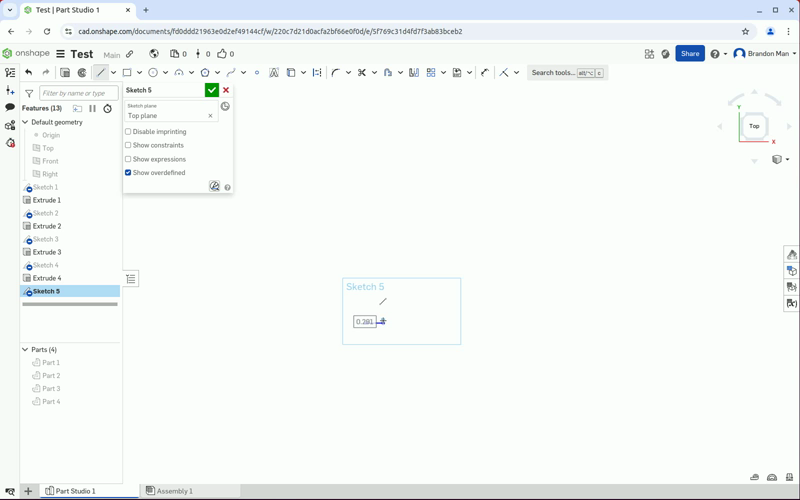
scroll(-6)
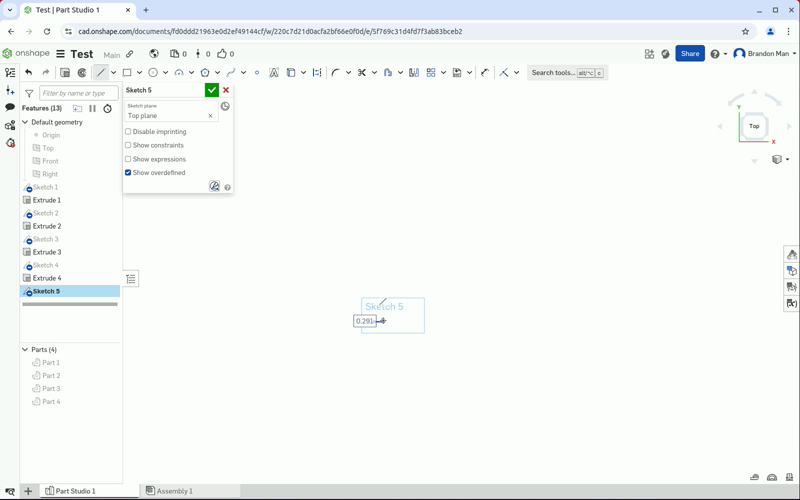
key_up(shift)
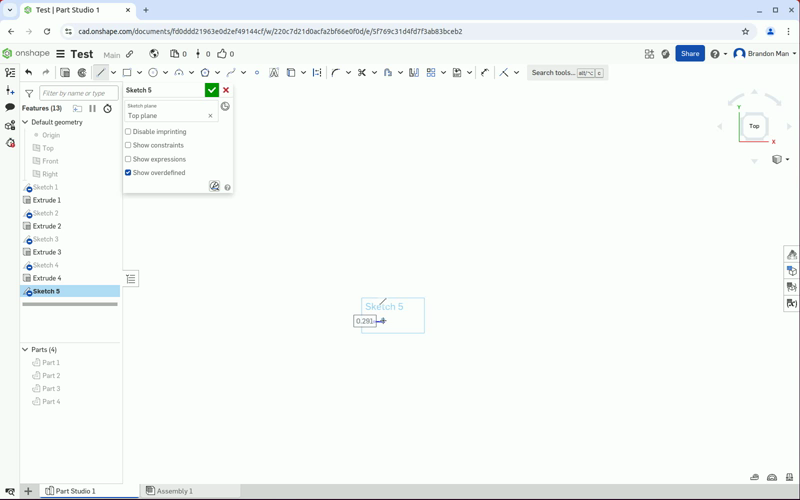
key_down(shift)
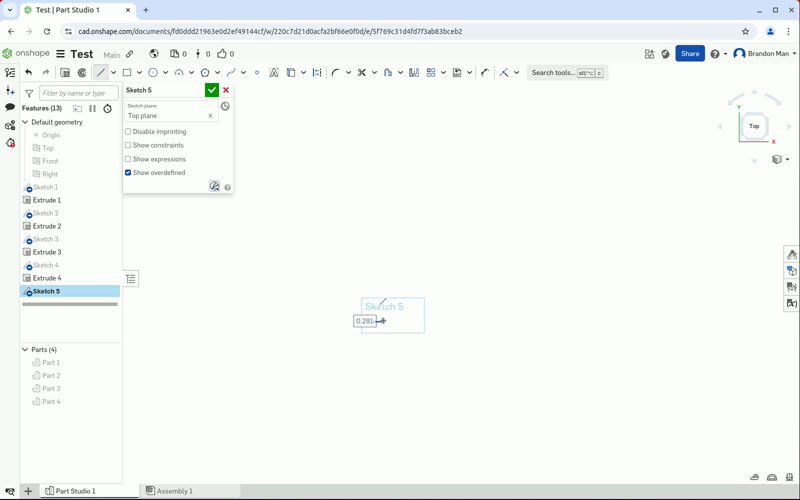
mouse_move(413, 320)
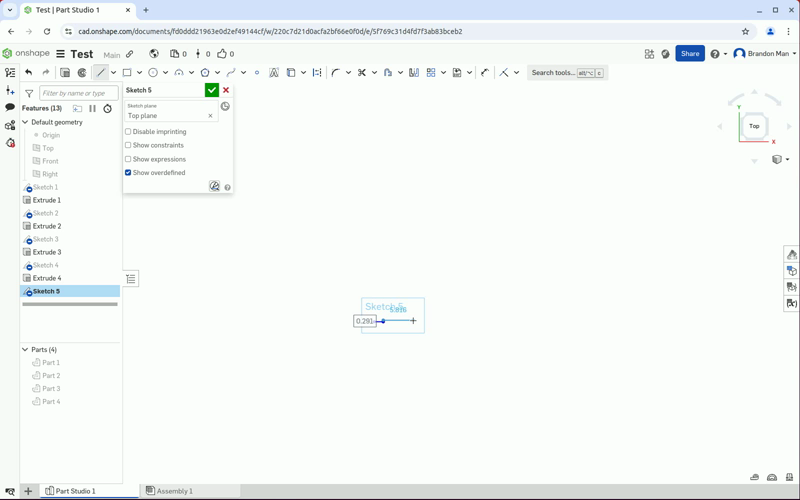
mouse_move(374, 320)
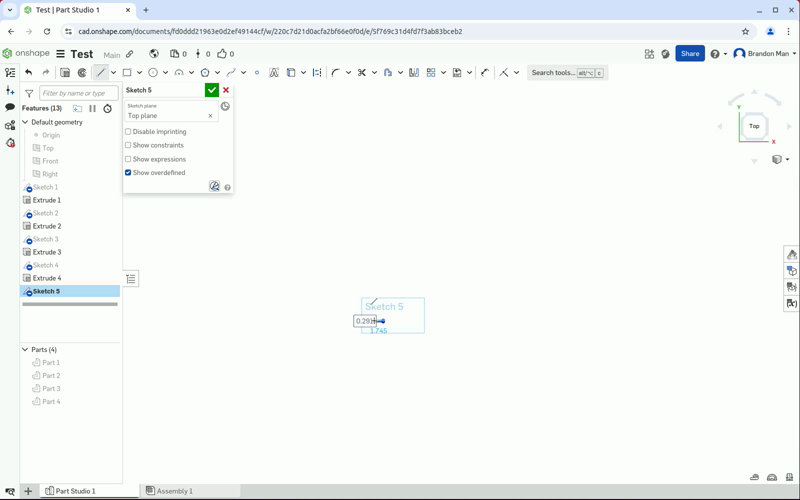
scroll(6)
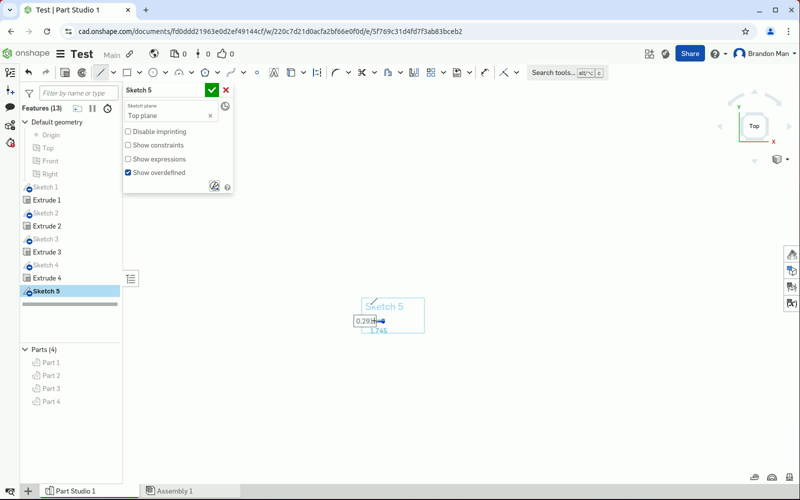
scroll(6)
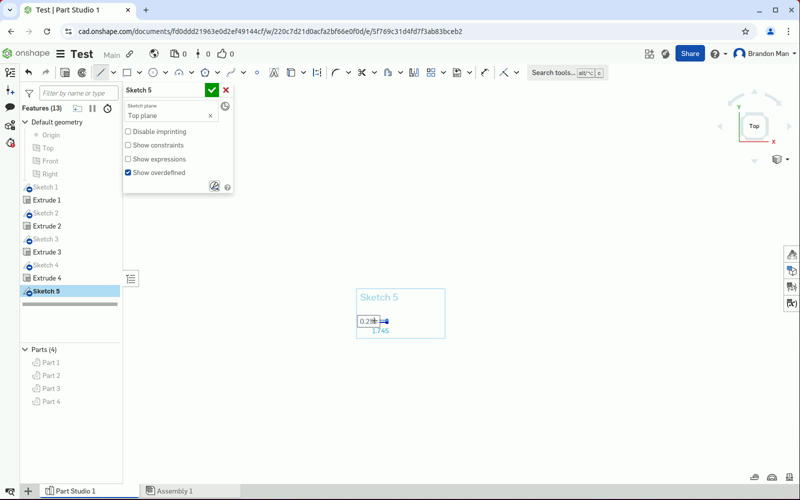
scroll(6)
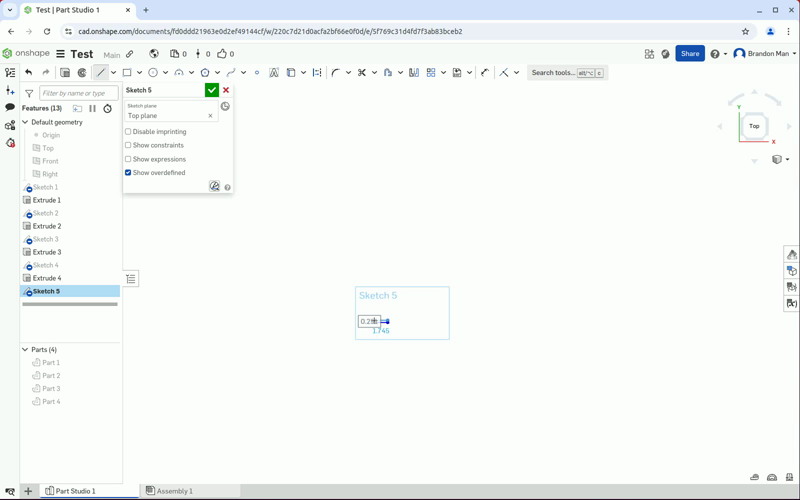
scroll(6)
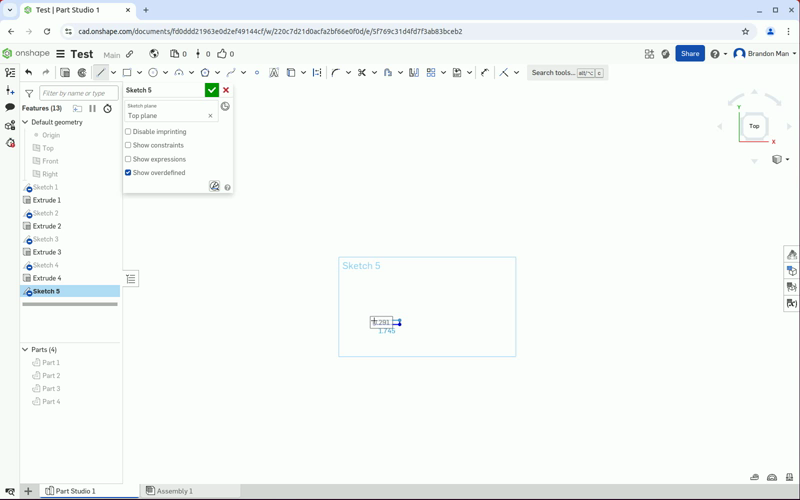
scroll(6)
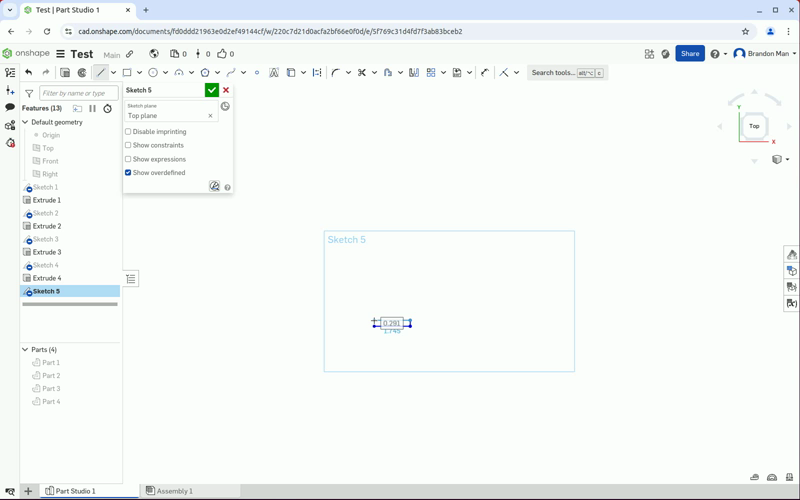
scroll(6)
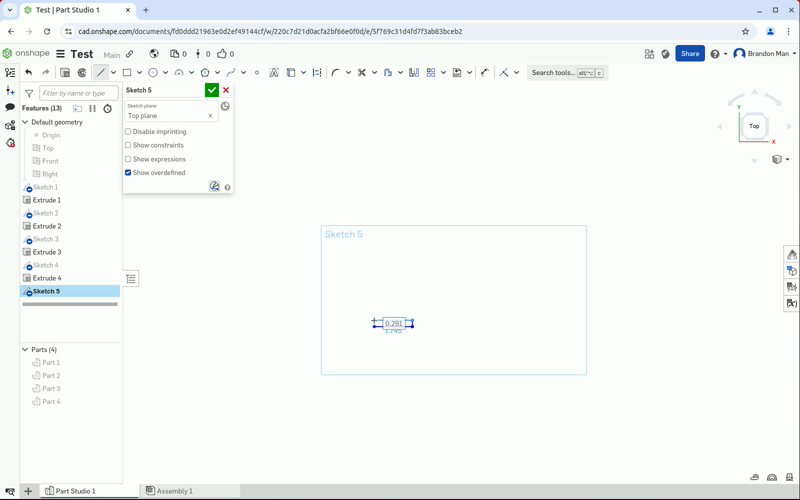
scroll(6)
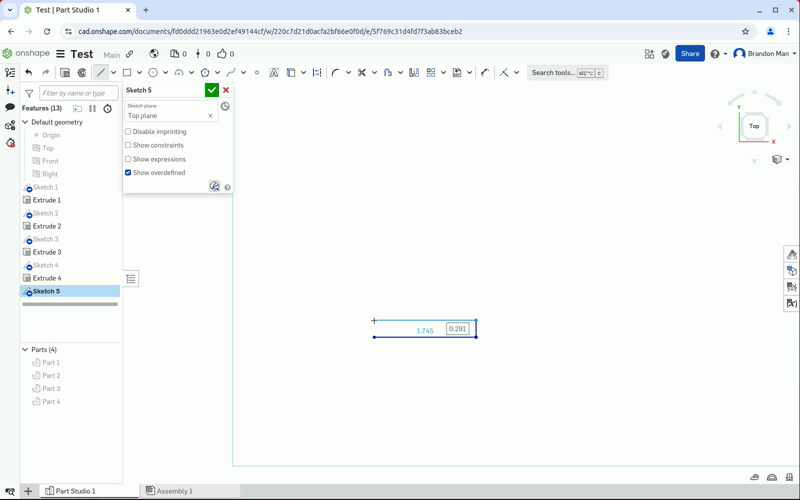
click(374, 320)
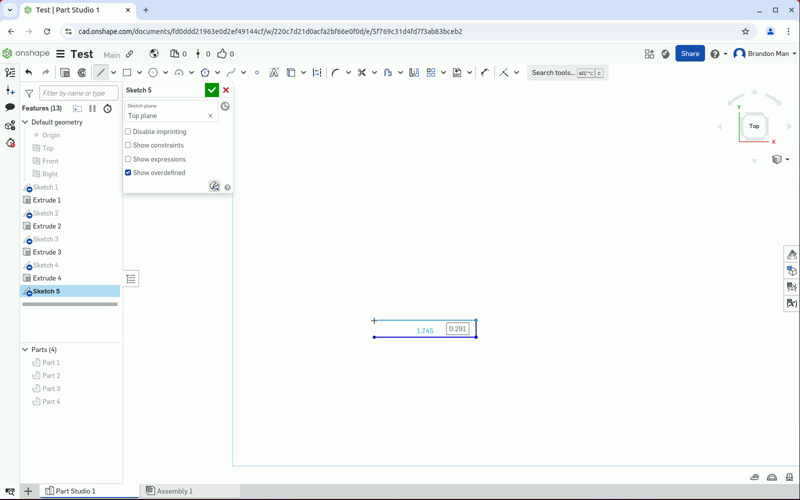
scroll(-6)
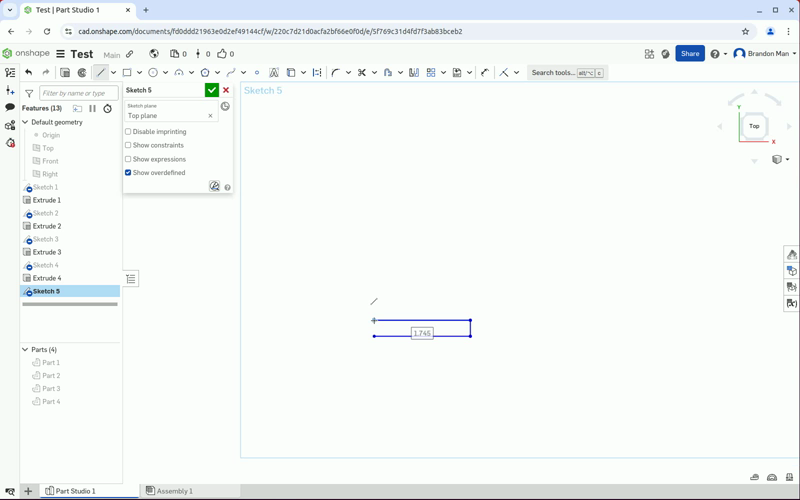
scroll(-6)
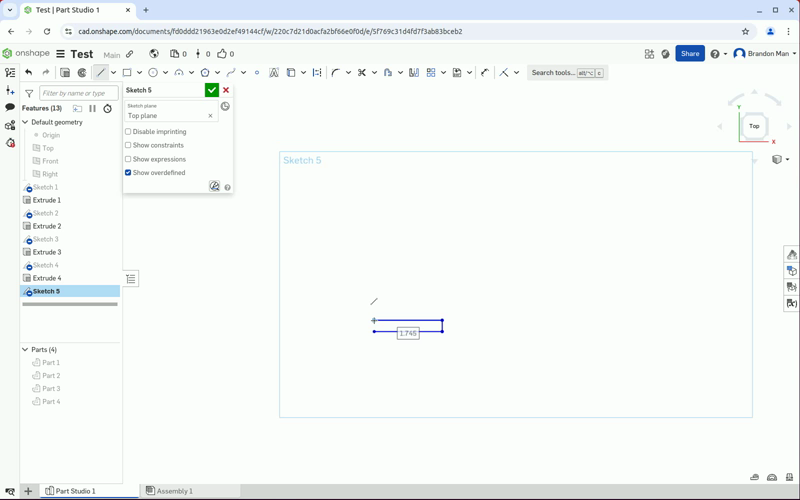
scroll(-6)
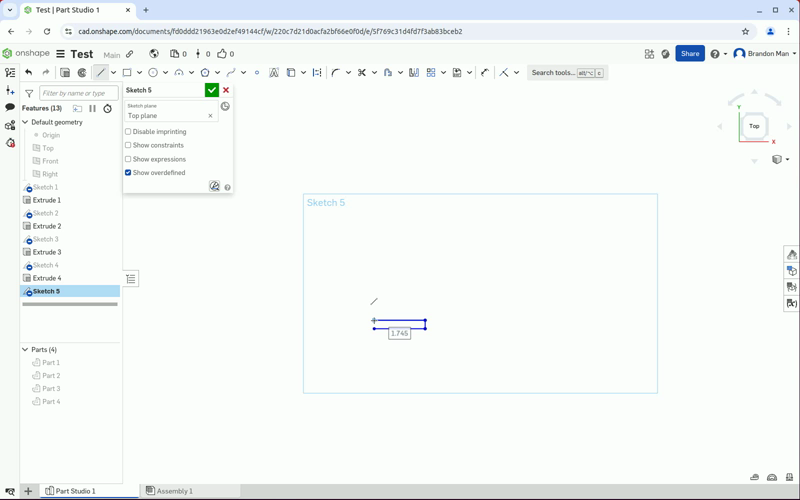
scroll(-6)
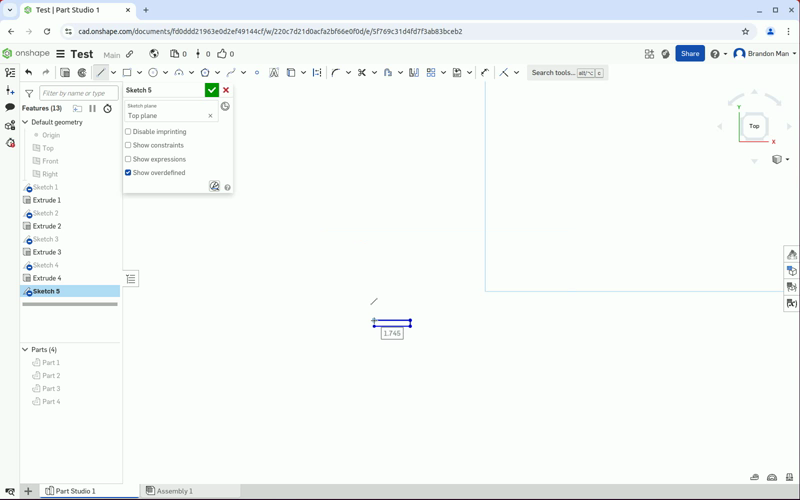
scroll(-6)
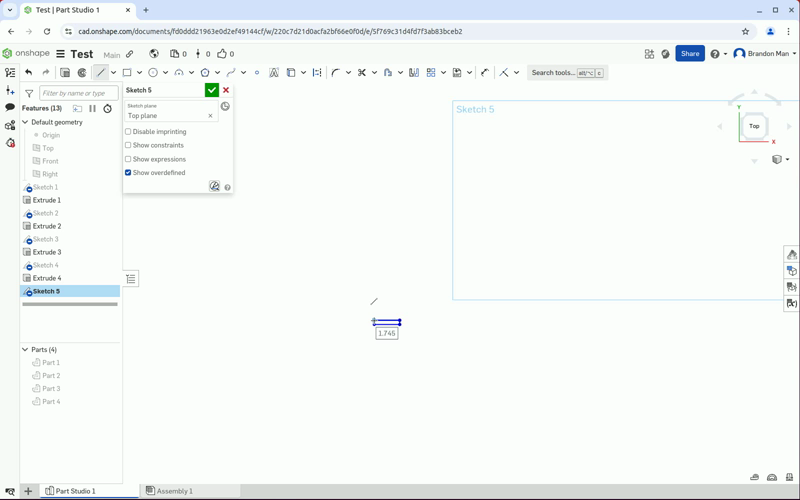
scroll(-6)
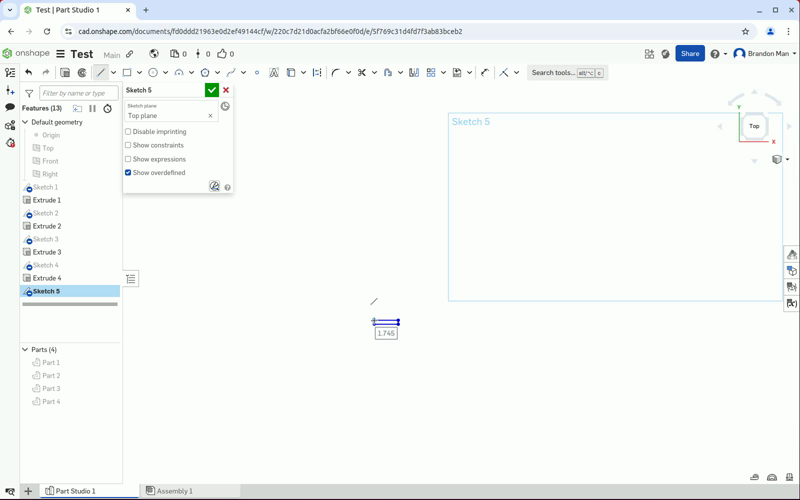
scroll(-6)
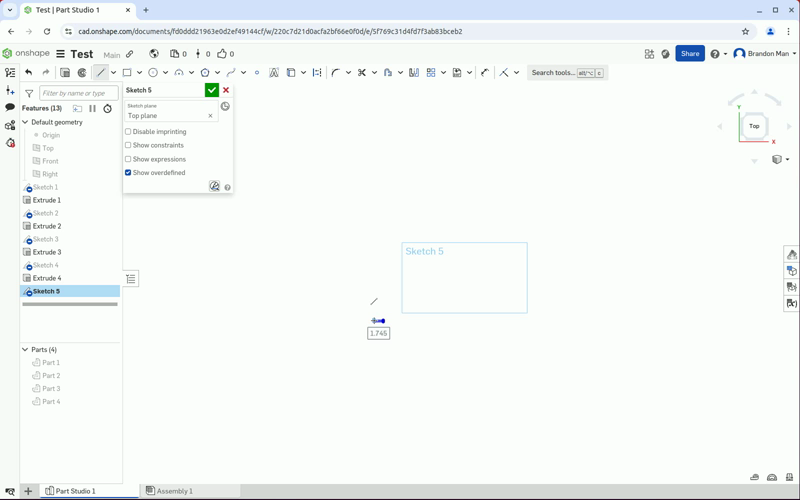
key_up(shift)
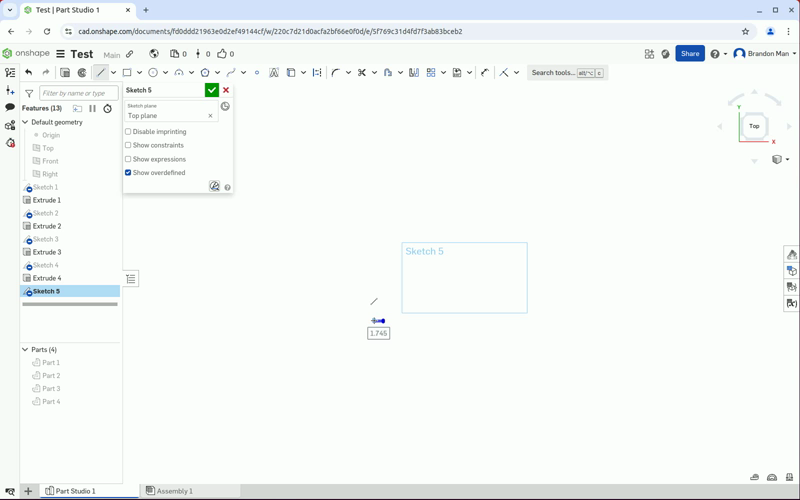
mouse_move(404, 320)
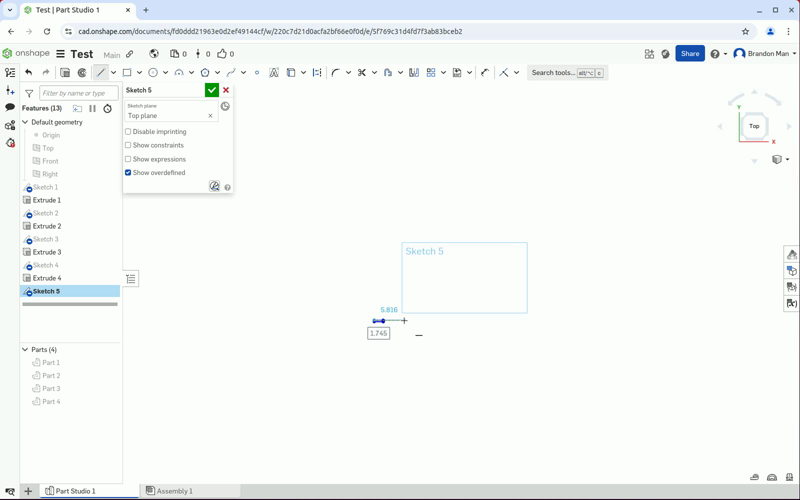
key_down(shift)
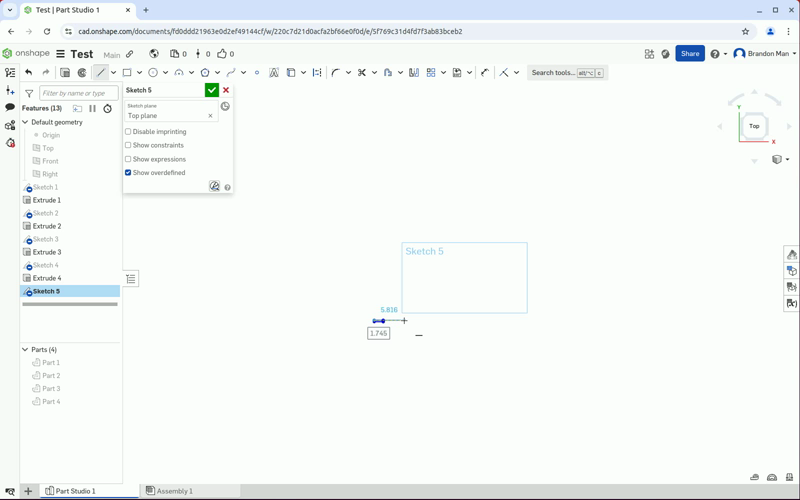
mouse_move(374, 321)
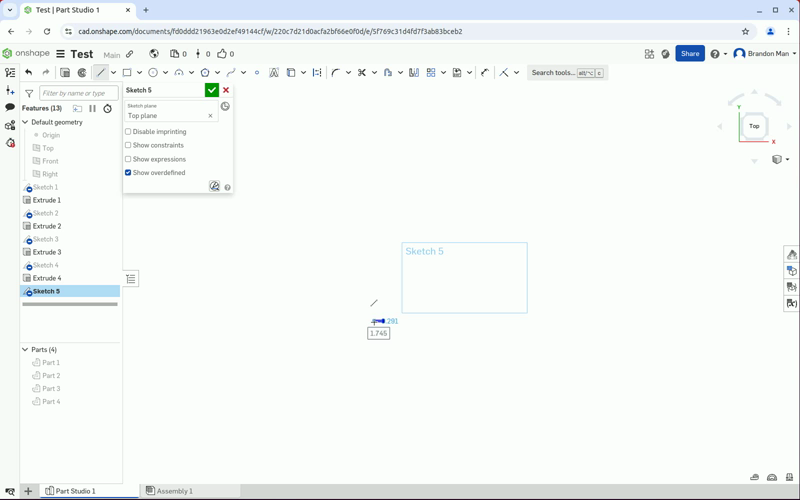
scroll(6)
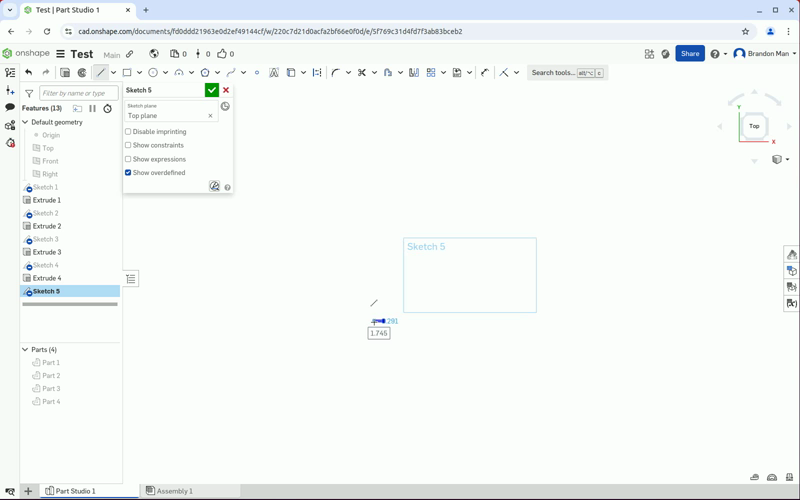
scroll(6)
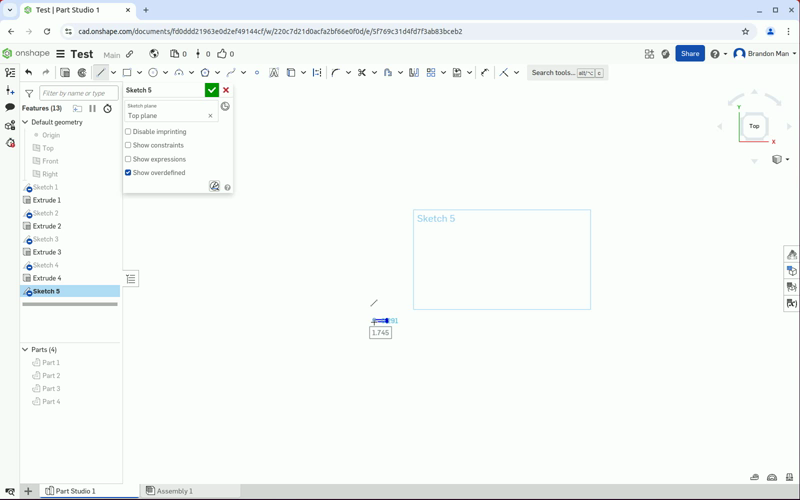
scroll(6)
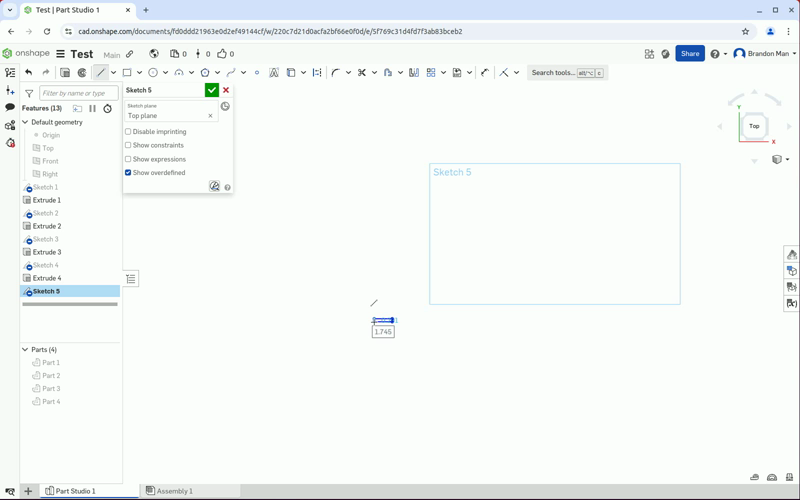
scroll(6)
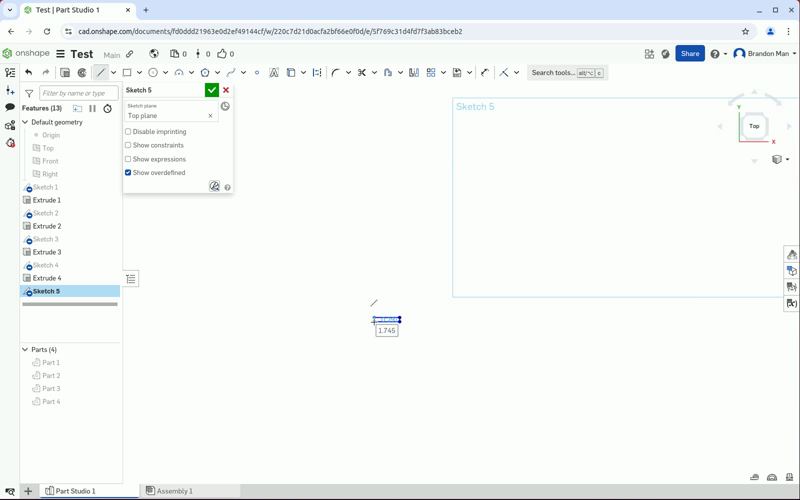
scroll(6)
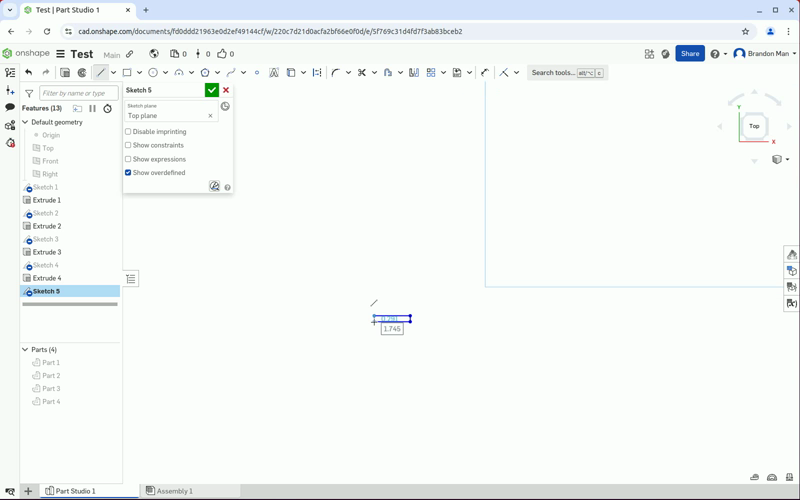
scroll(6)
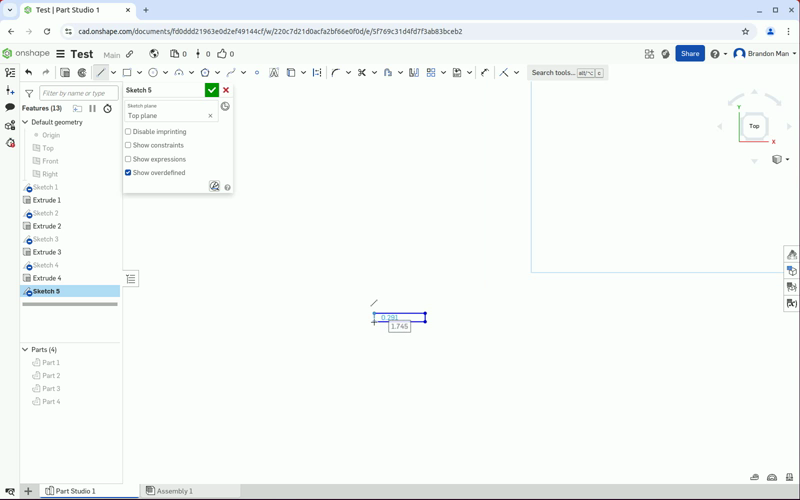
scroll(6)
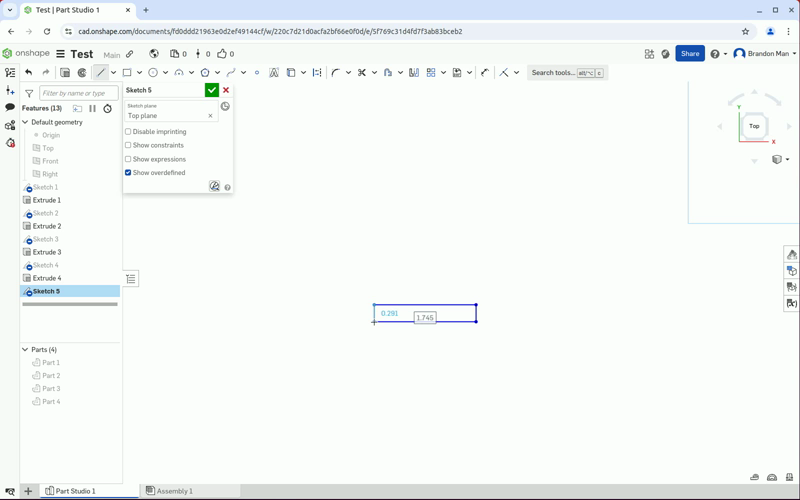
key_up(shift)
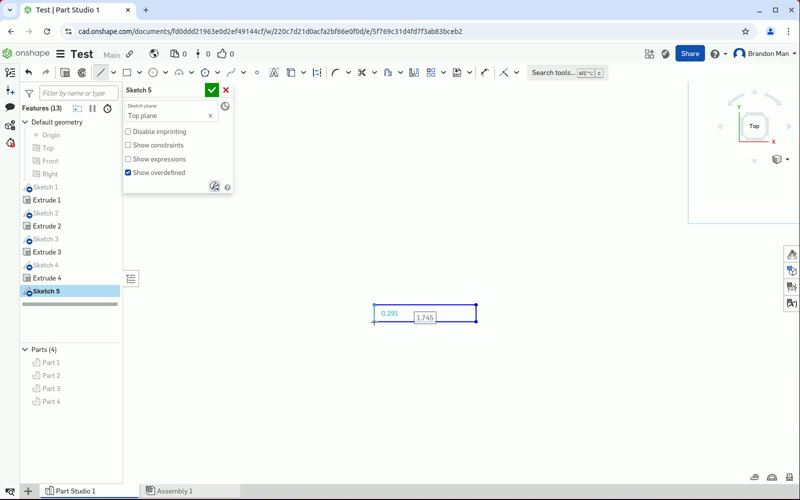
click(374, 321)
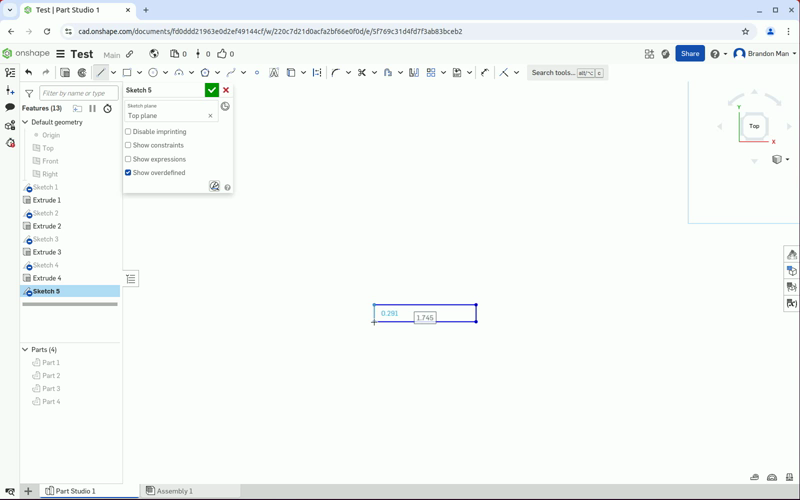
scroll(-6)
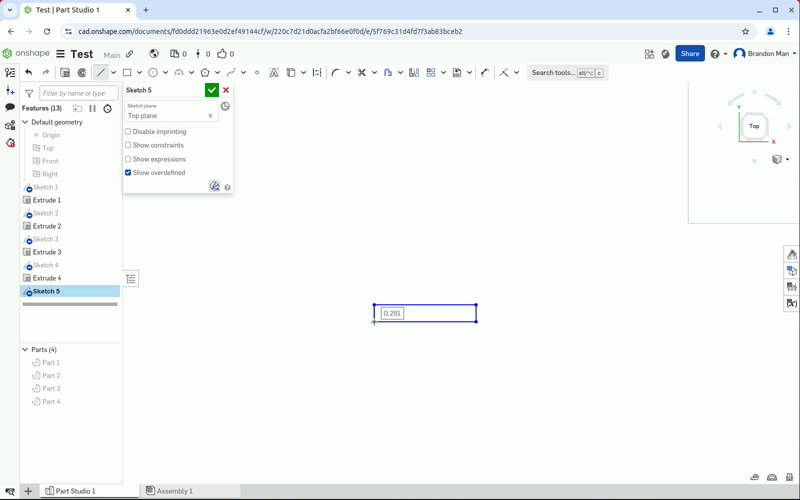
scroll(-6)
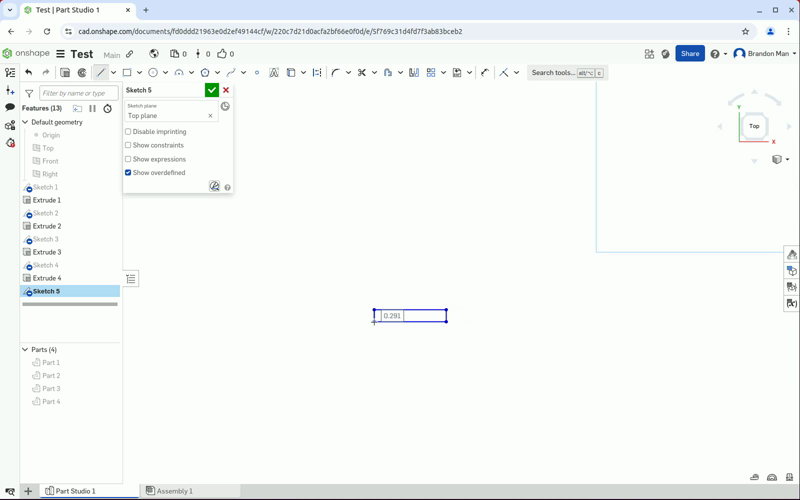
scroll(-6)
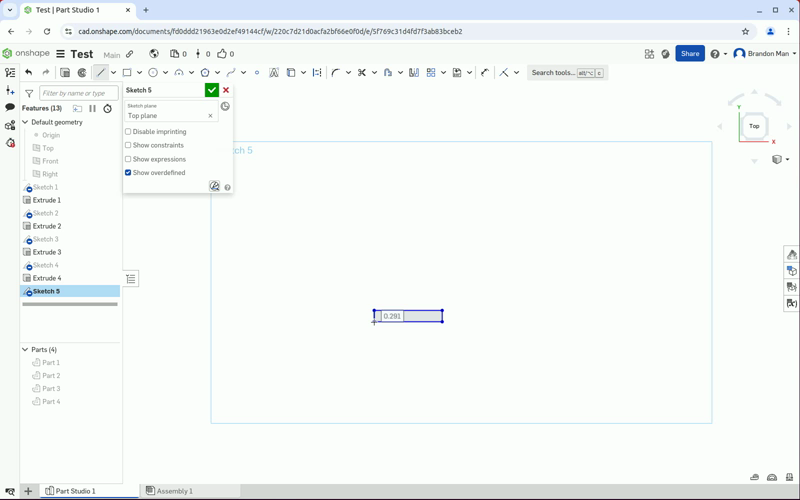
scroll(-6)
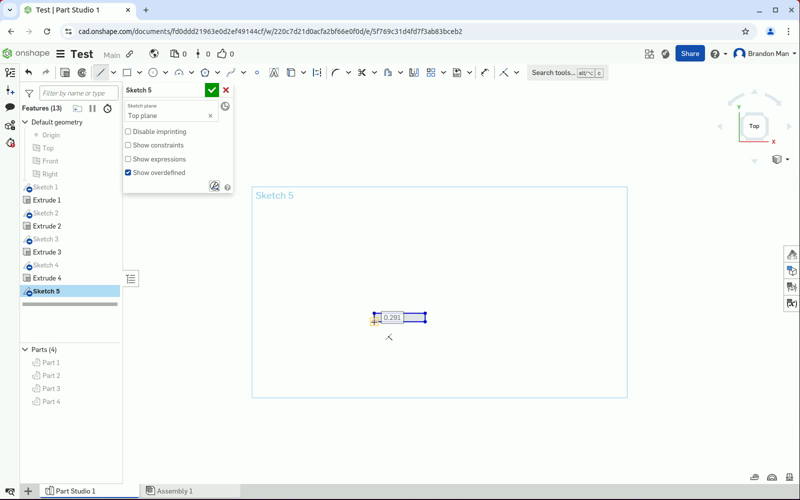
scroll(-6)
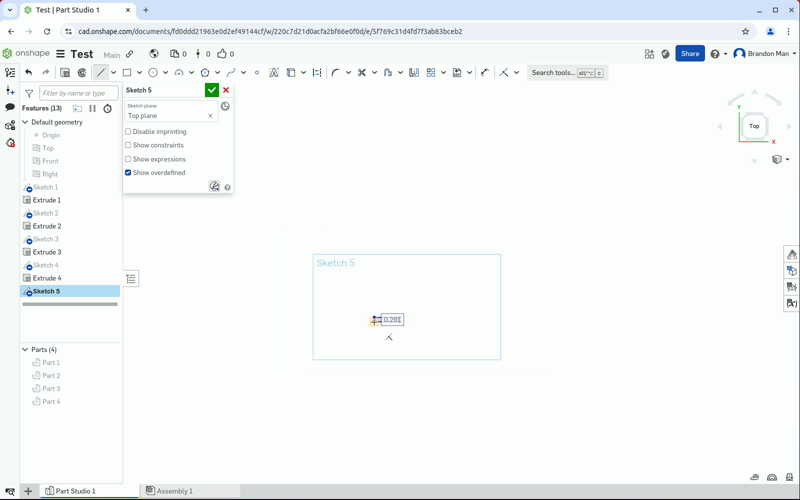
scroll(-6)
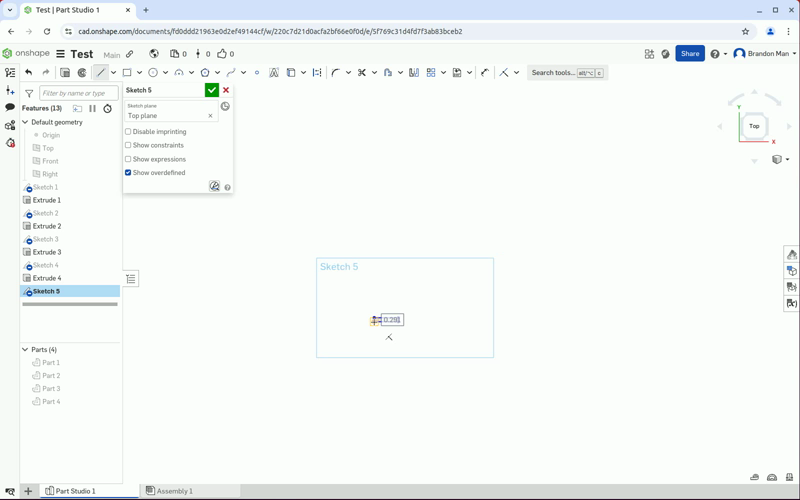
scroll(-6)
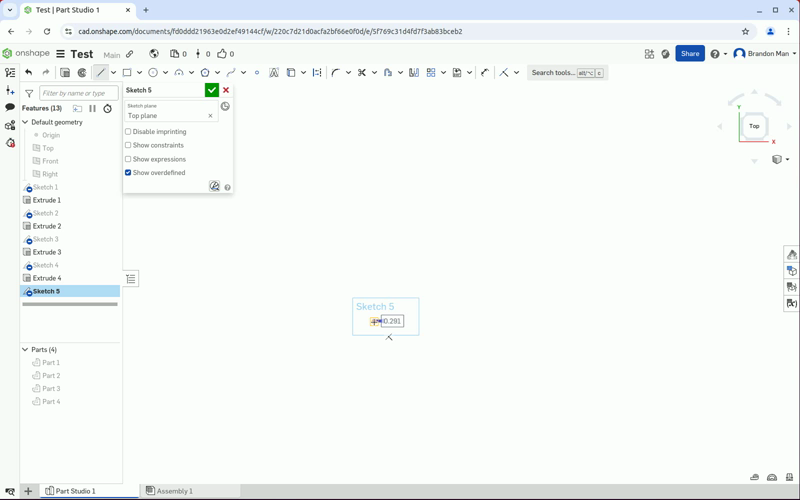
key(esc)
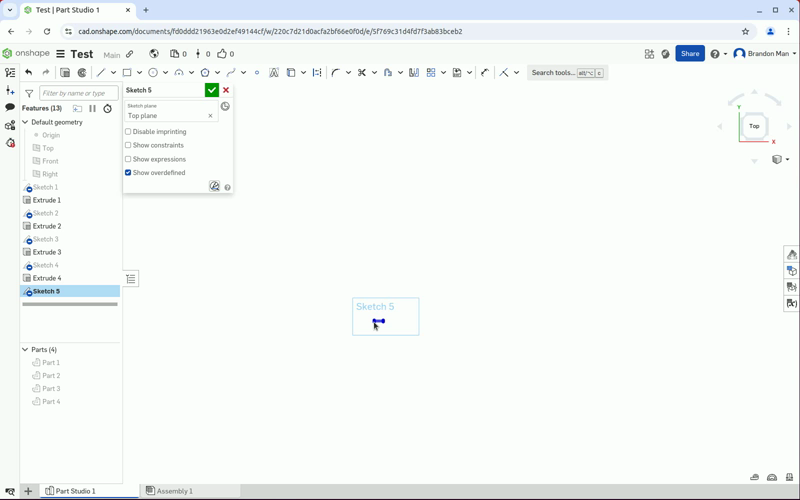
mouse_move(375, 320)
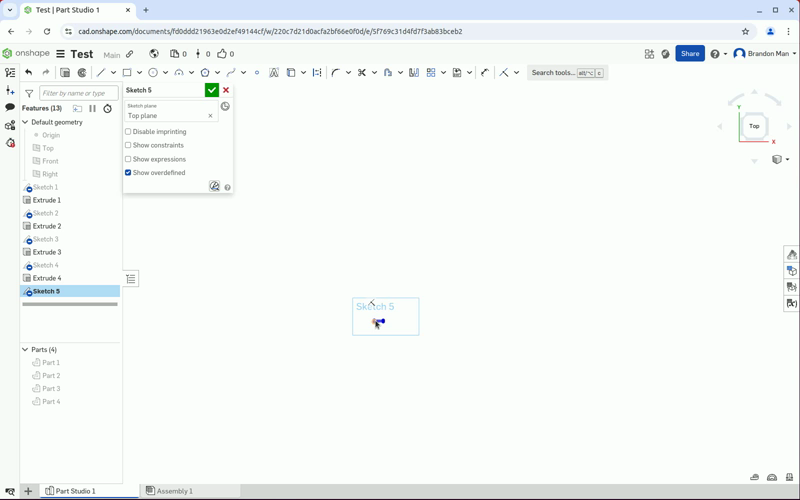
scroll(6)
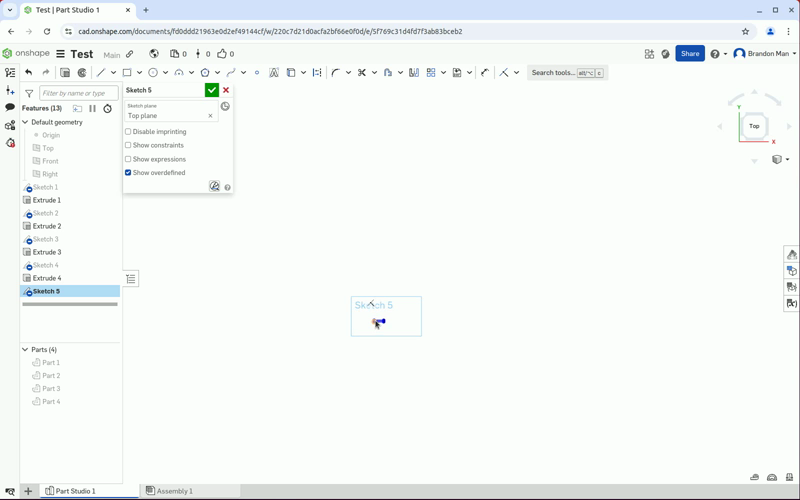
scroll(6)
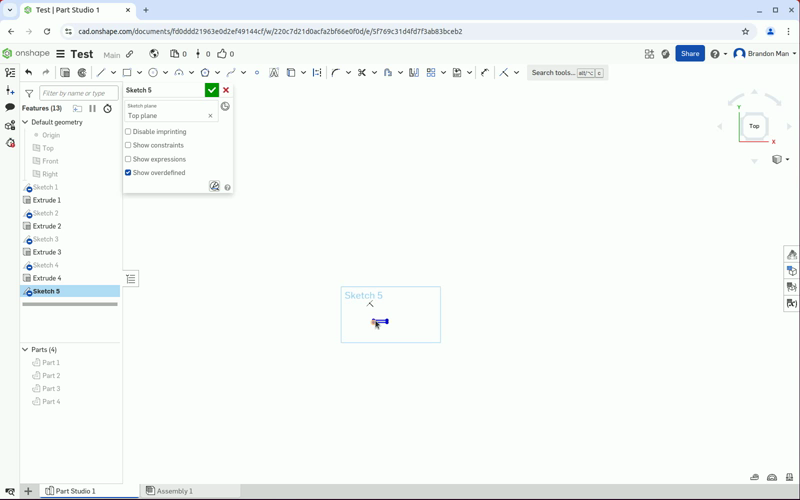
scroll(6)
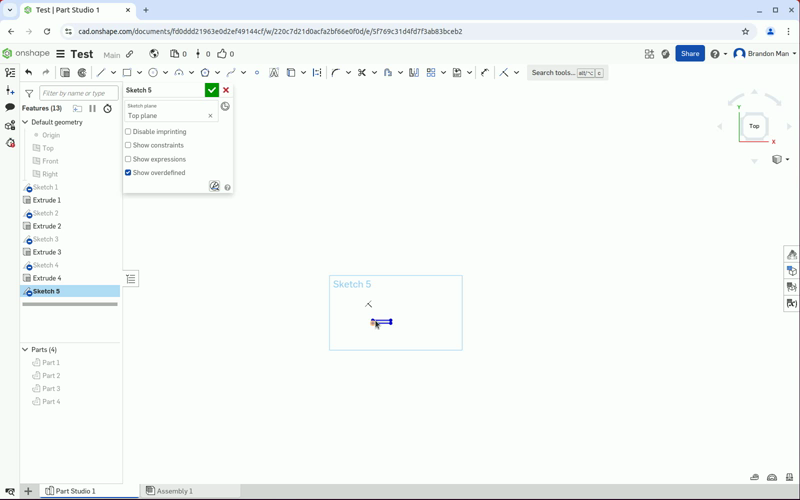
scroll(6)
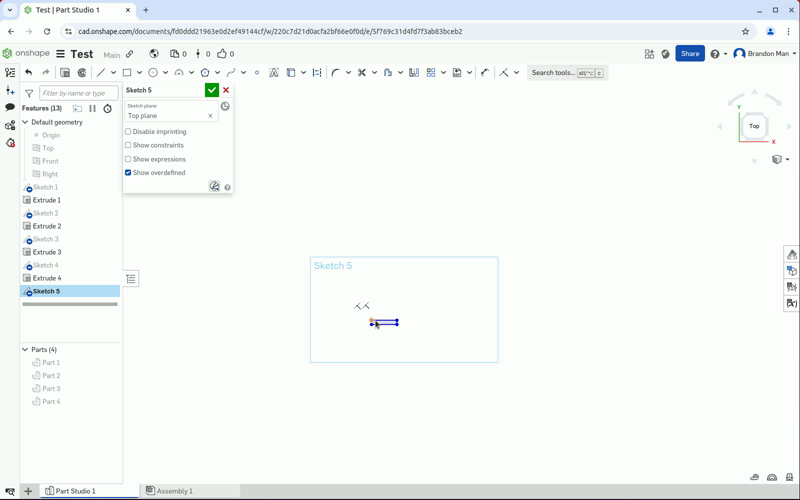
scroll(6)
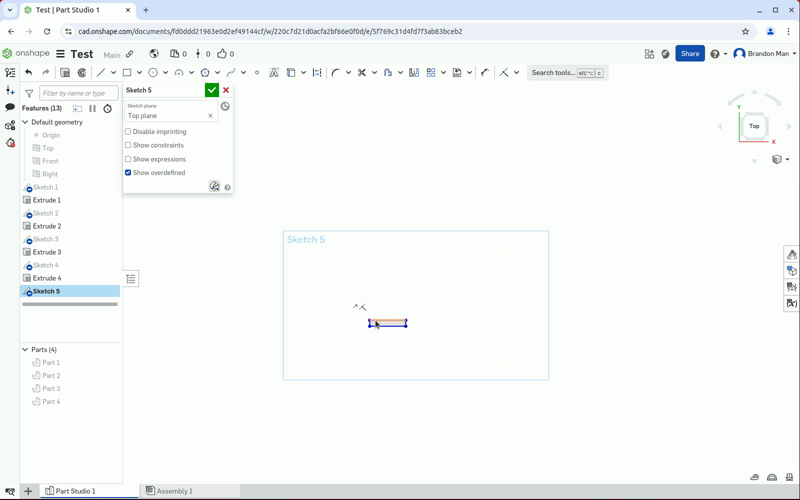
scroll(6)
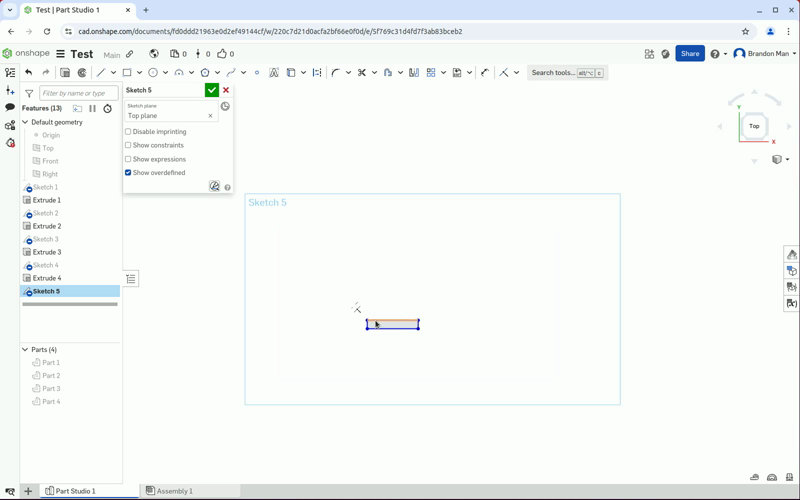
scroll(6)
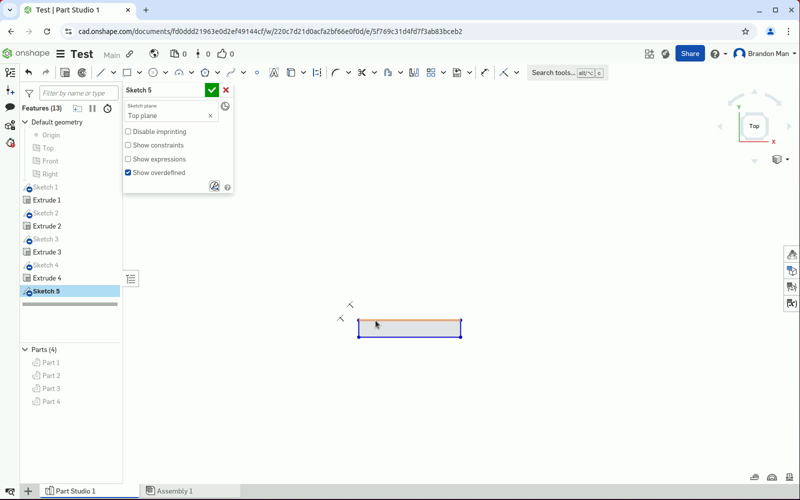
click(375, 320)
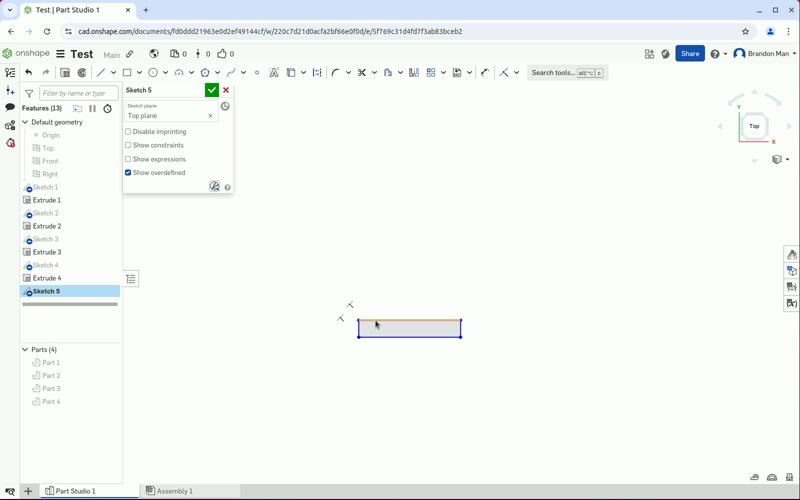
scroll(-6)
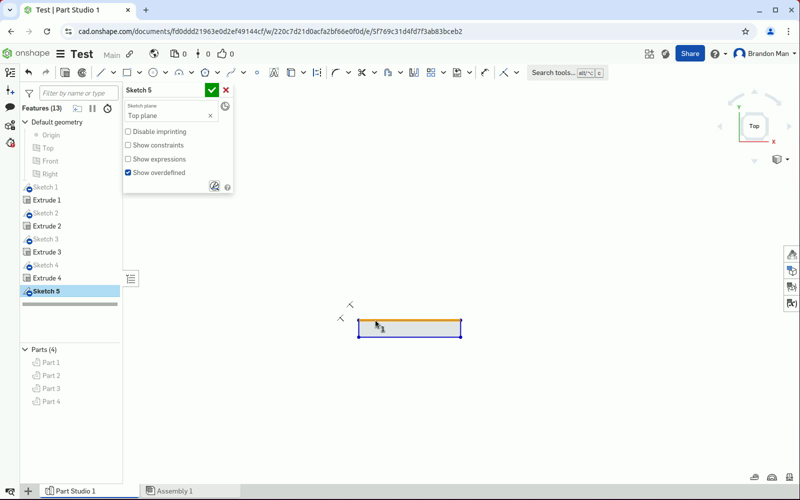
scroll(-6)
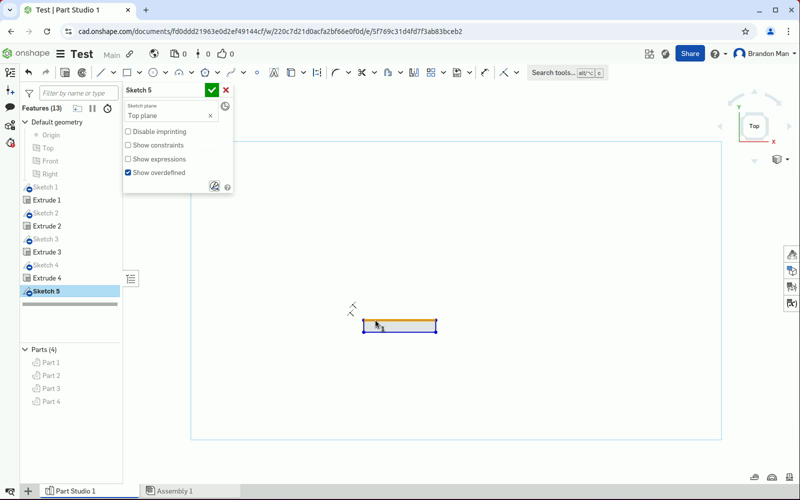
scroll(-6)
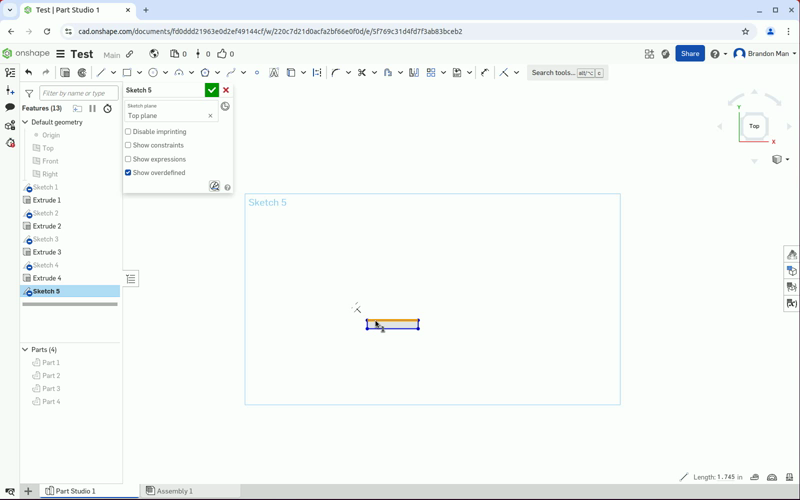
scroll(-6)
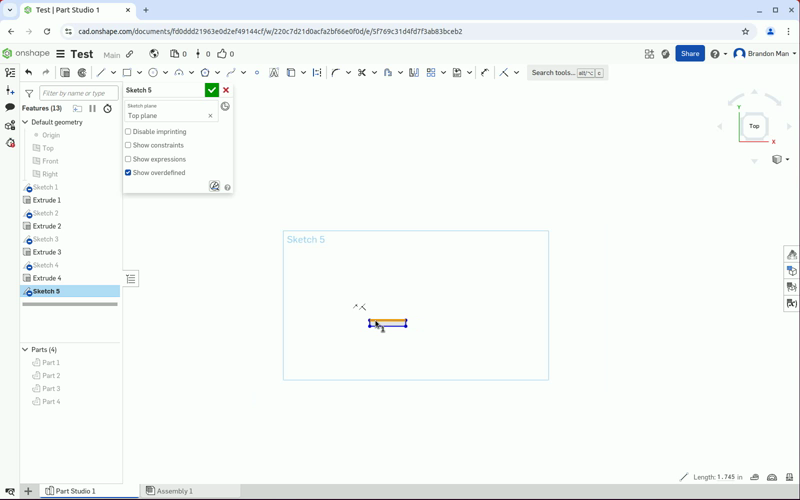
scroll(-6)
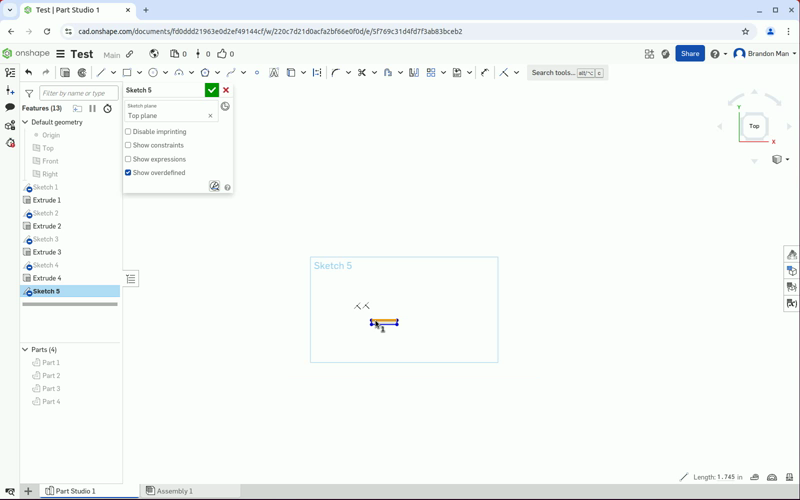
scroll(-6)
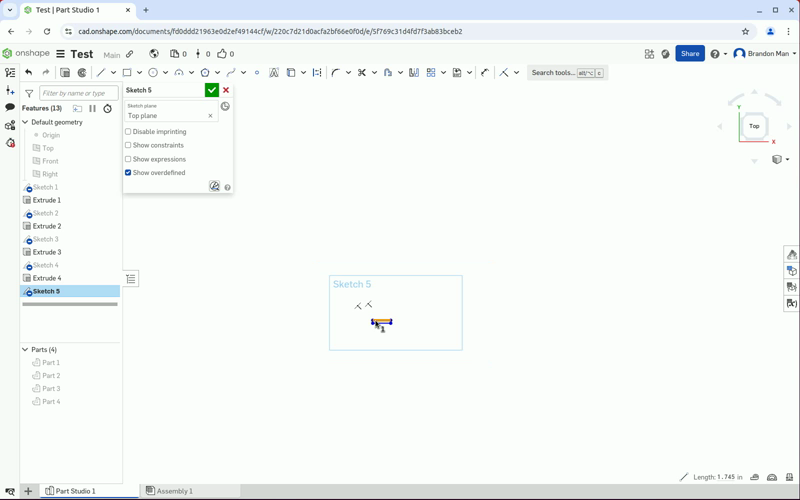
scroll(-6)
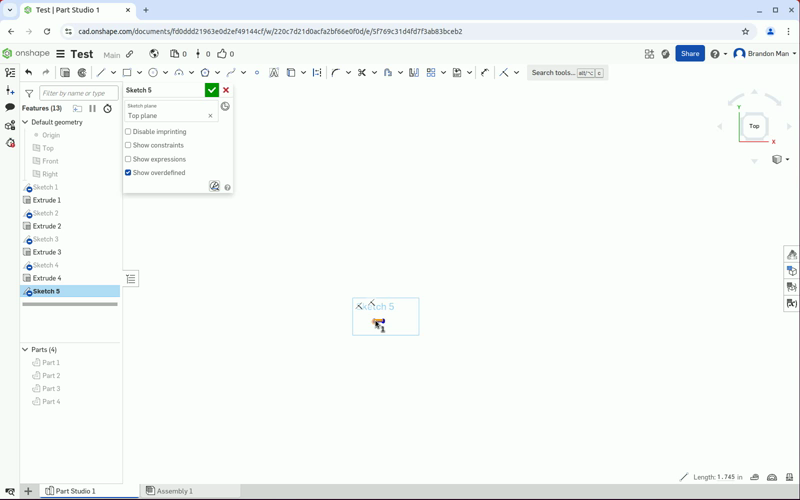
mouse_move(73, 352)
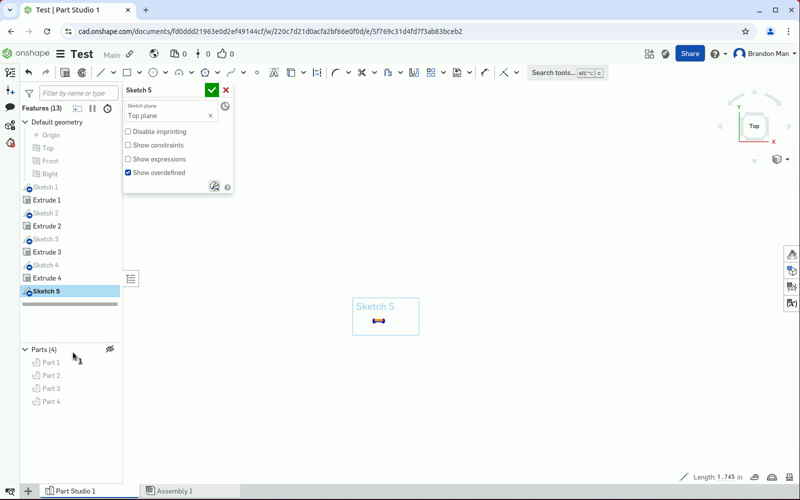
key(shift+y)
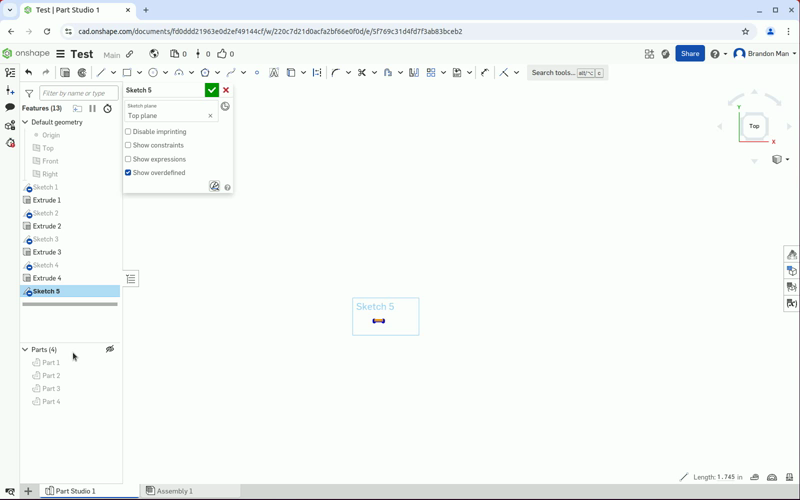
key(shift+e)
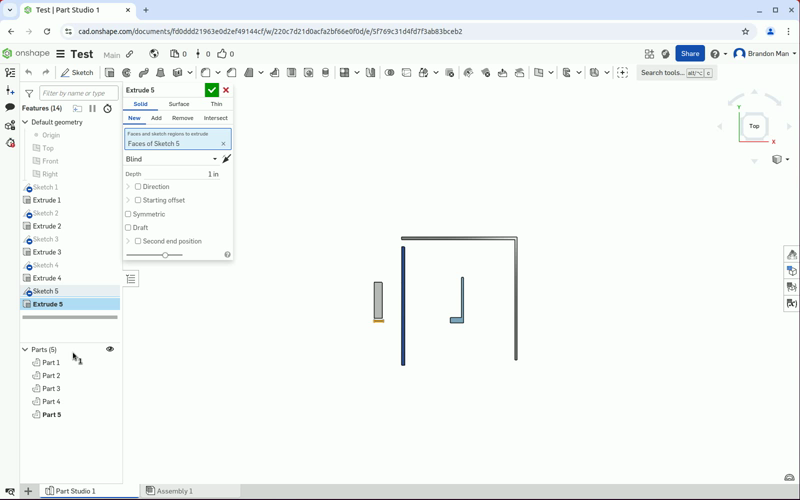
mouse_move(143, 106)
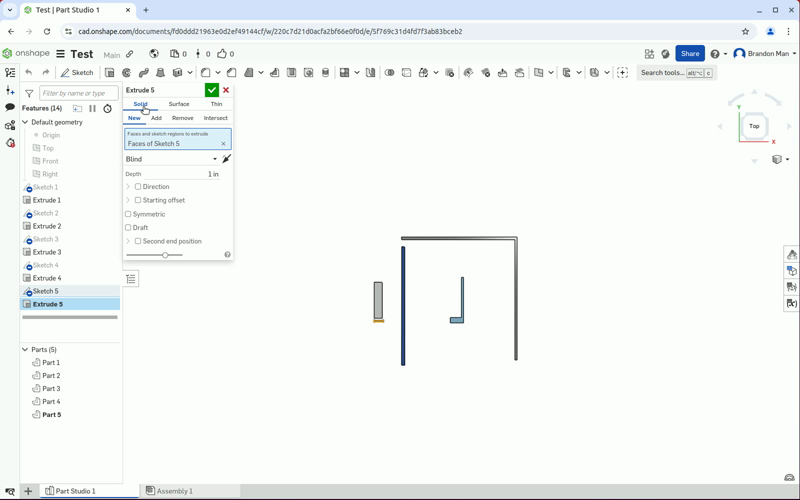
click(143, 106)
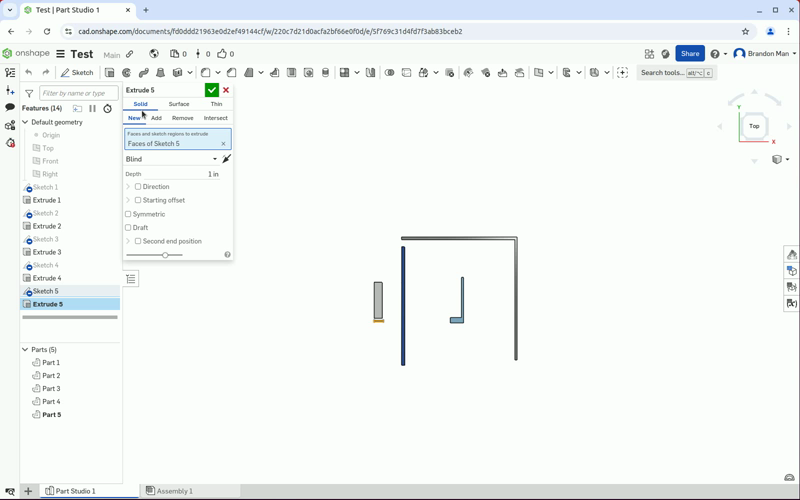
mouse_move(137, 120)
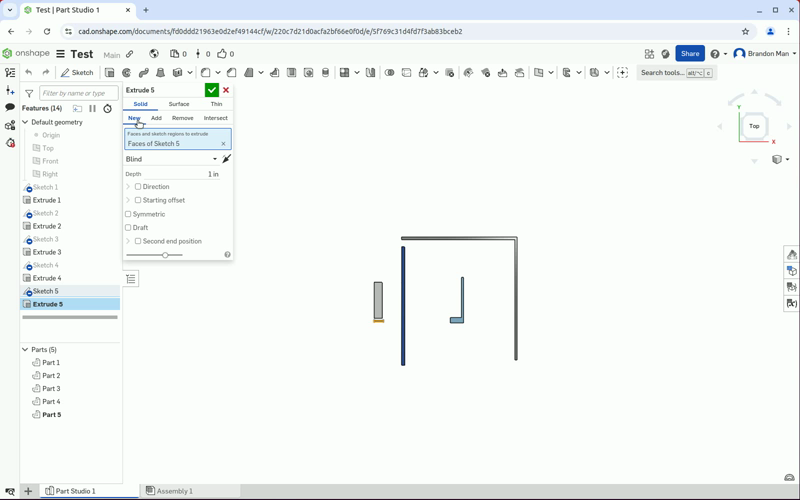
click(137, 120)
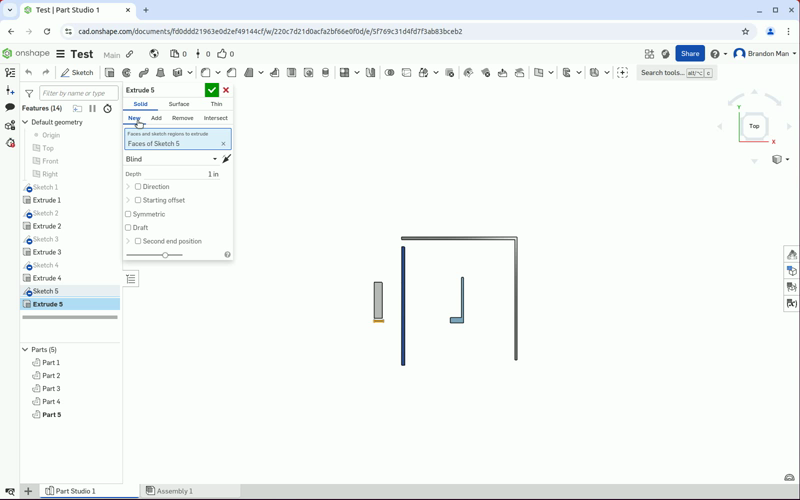
key(tab, 4)
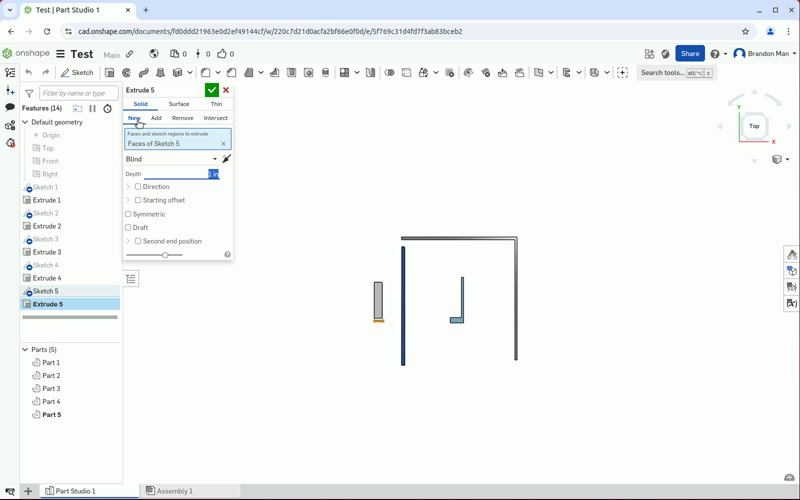
text(7.943)
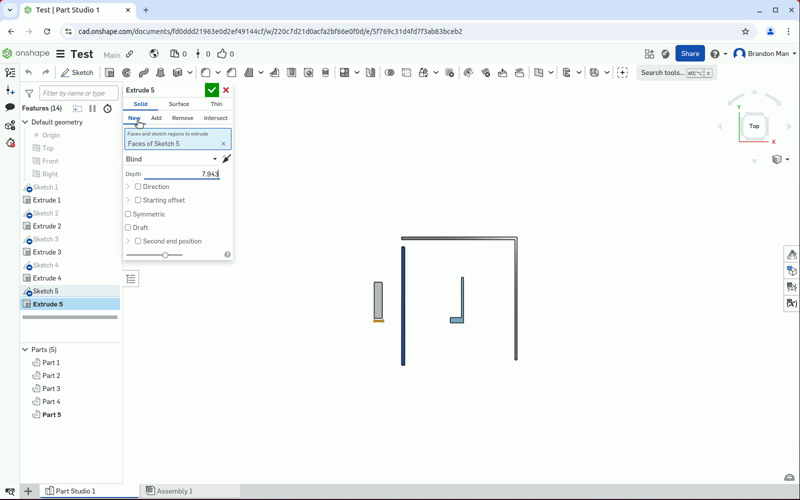
key(enter)
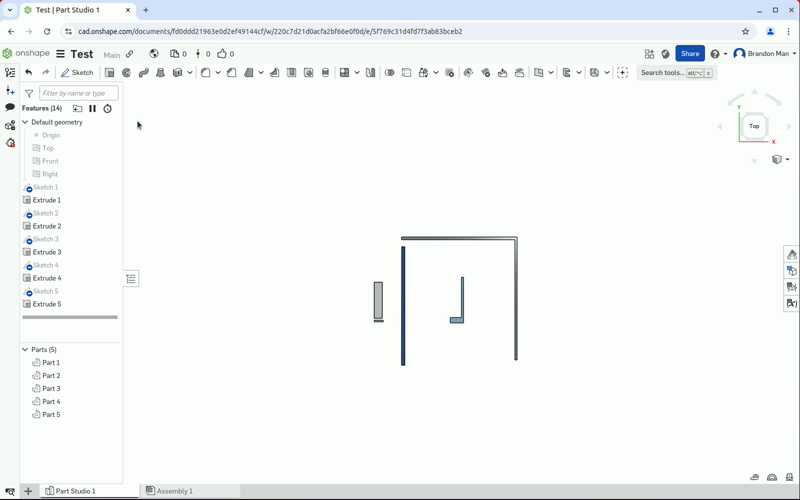
key(shift+h)
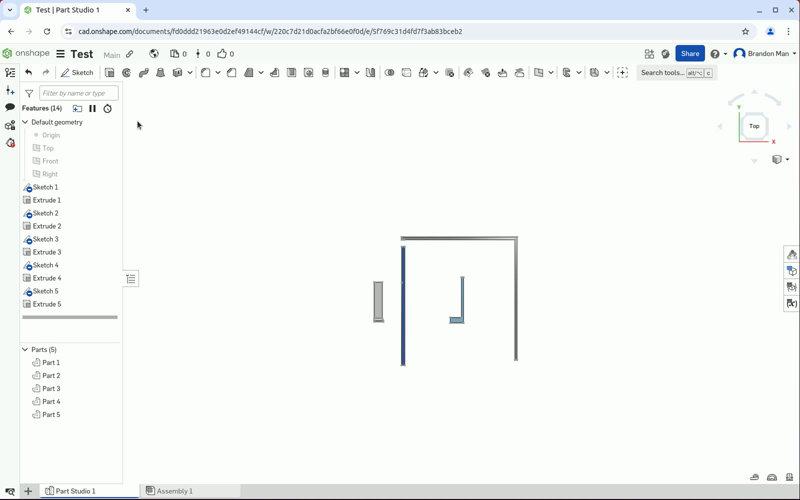
key(shift+h)
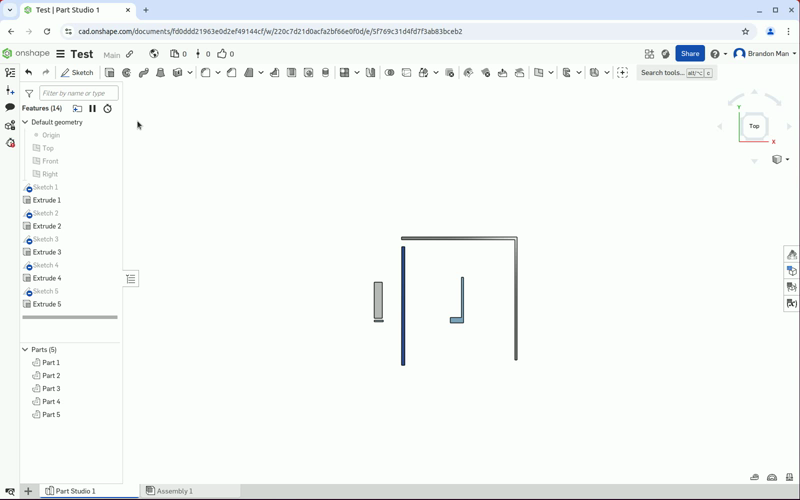
mouse_move(73, 189)
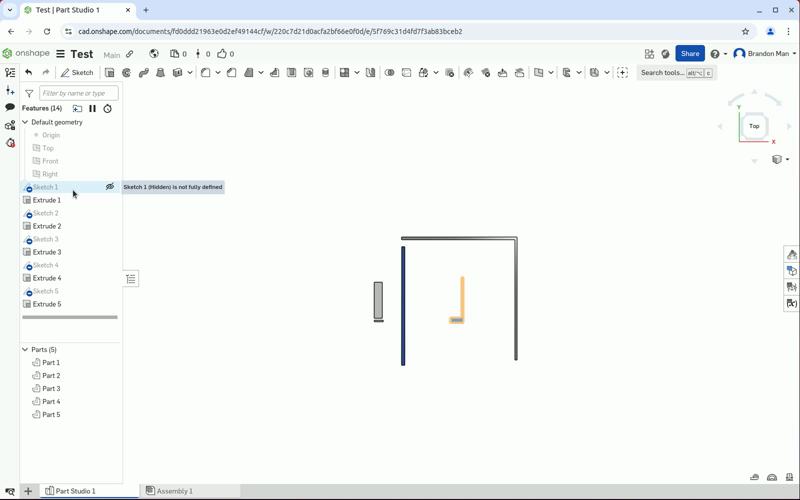
click(73, 189)
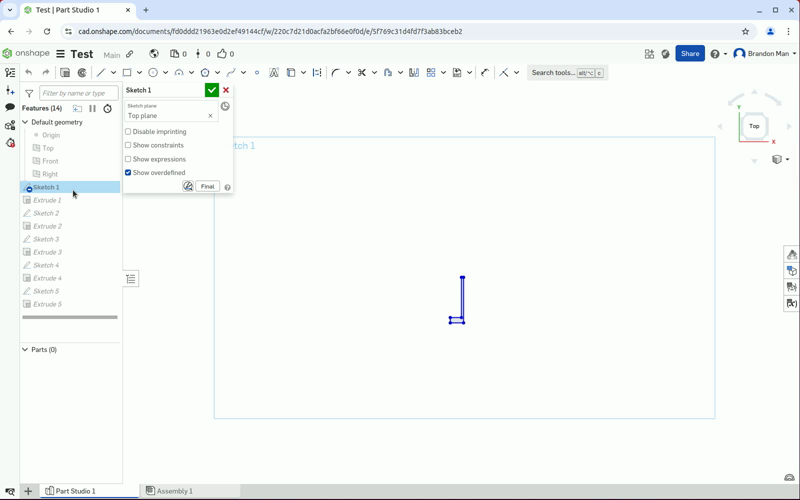
mouse_move(229, 92)
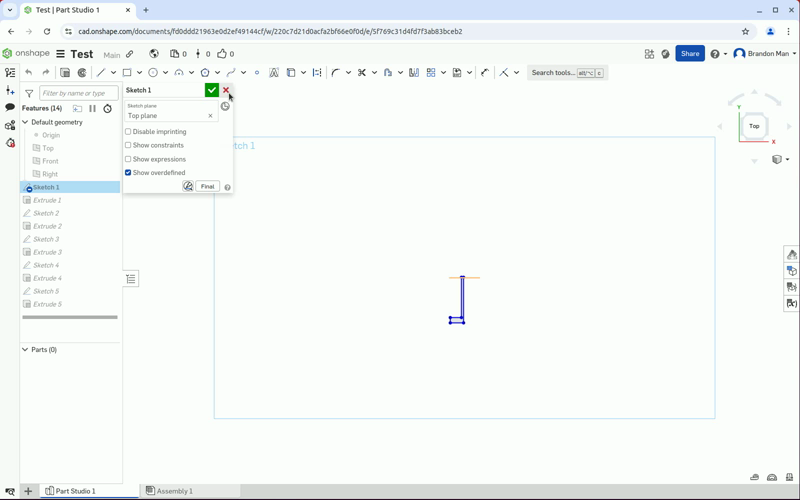
click(229, 92)
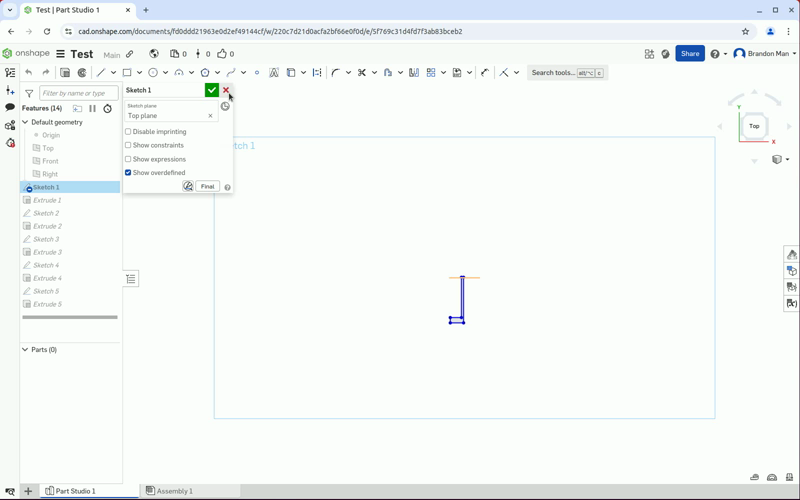
key(shift+s)
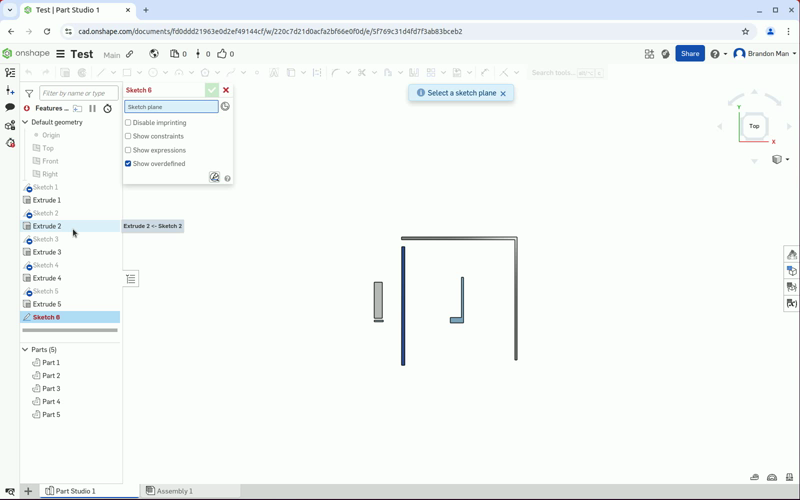
scroll(3)
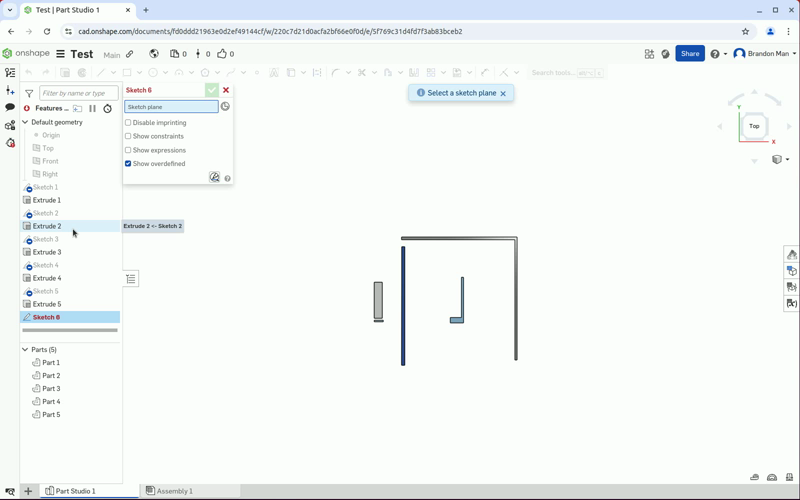
mouse_move(73, 150)
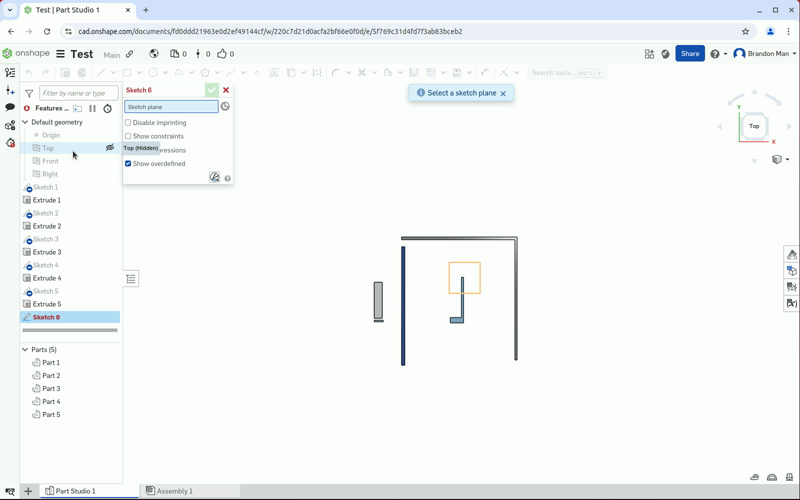
click(73, 150)
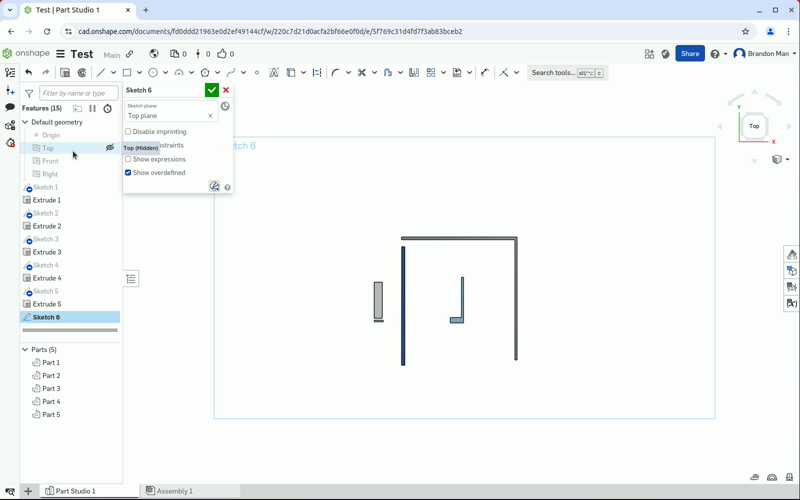
mouse_move(73, 352)
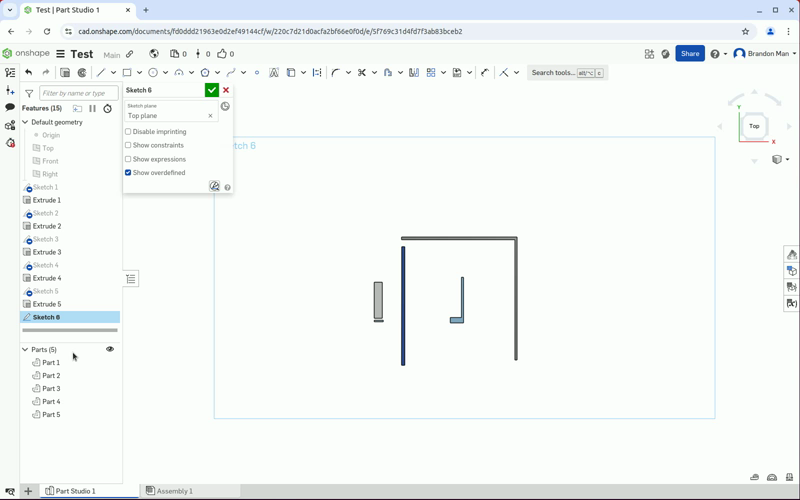
key(y)
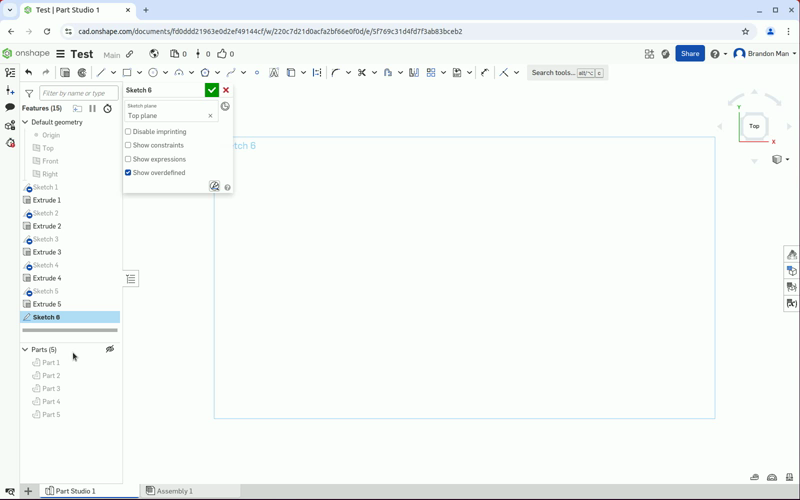
key(l)
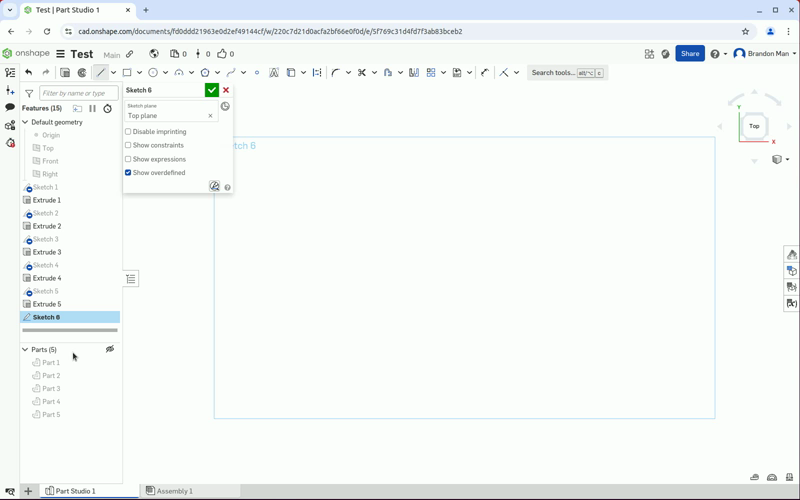
key_down(shift)
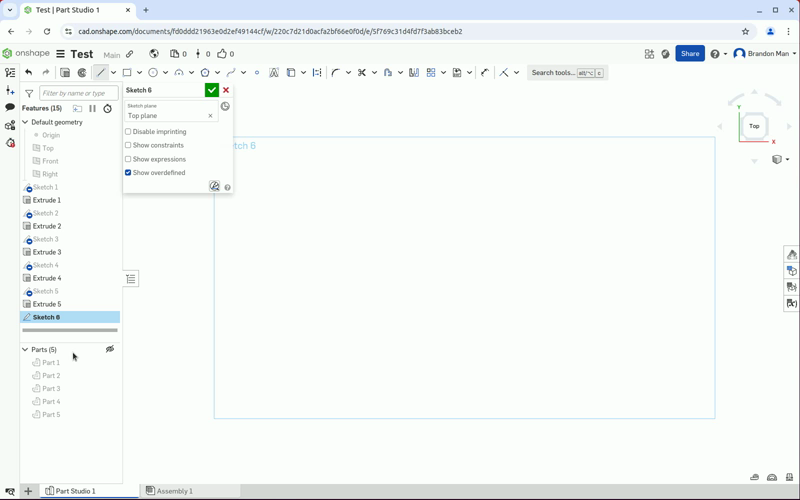
mouse_move(382, 320)
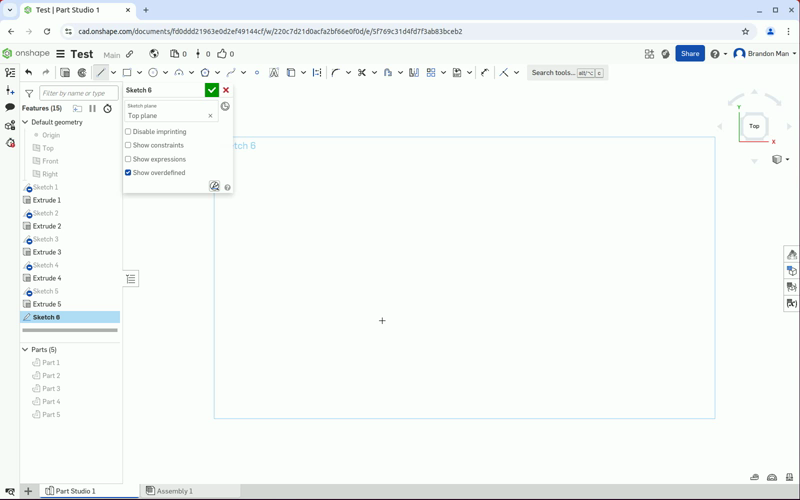
click(382, 320)
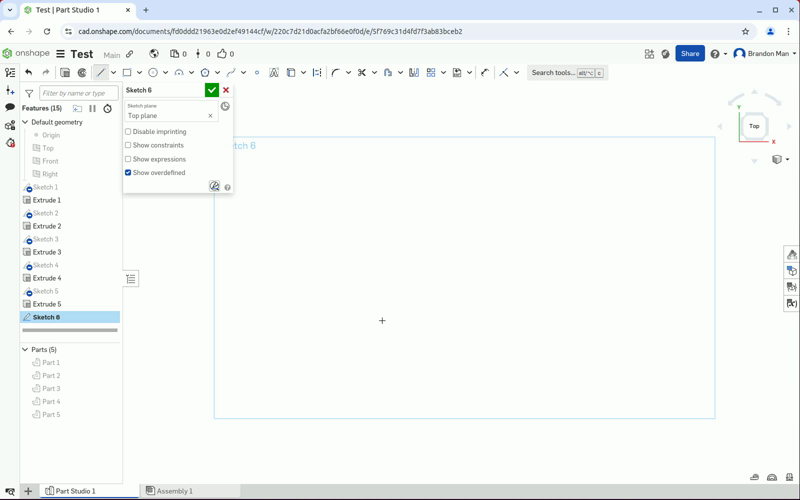
key_up(shift)
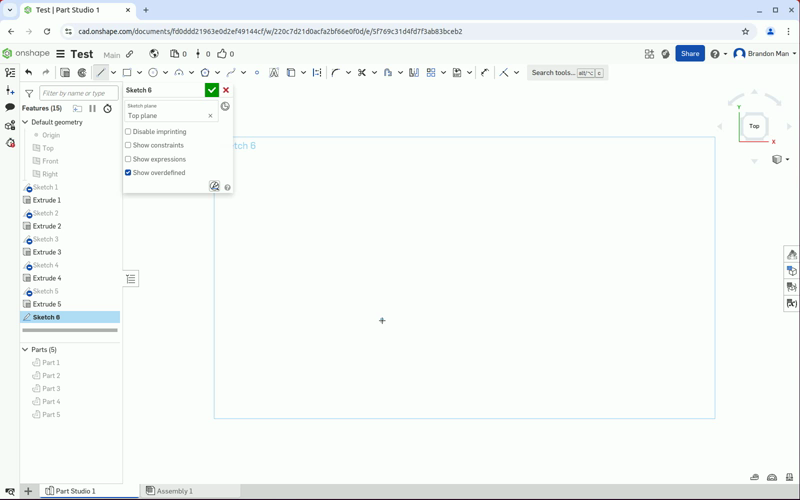
key_down(shift)
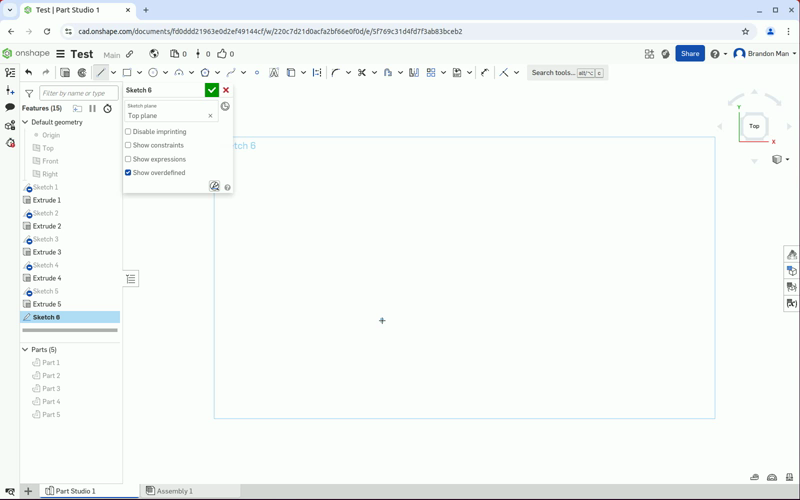
mouse_move(412, 320)
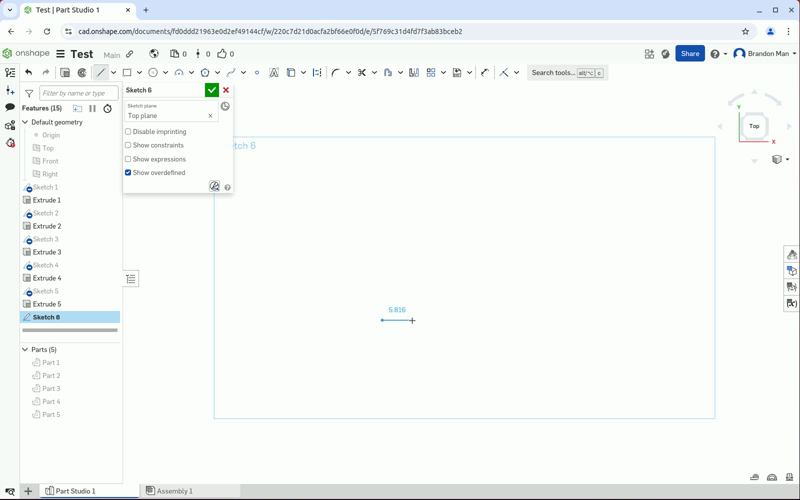
mouse_move(389, 320)
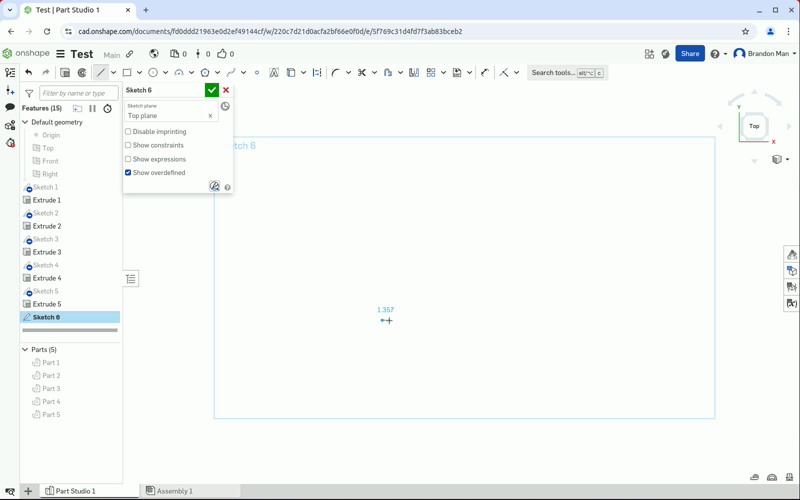
scroll(6)
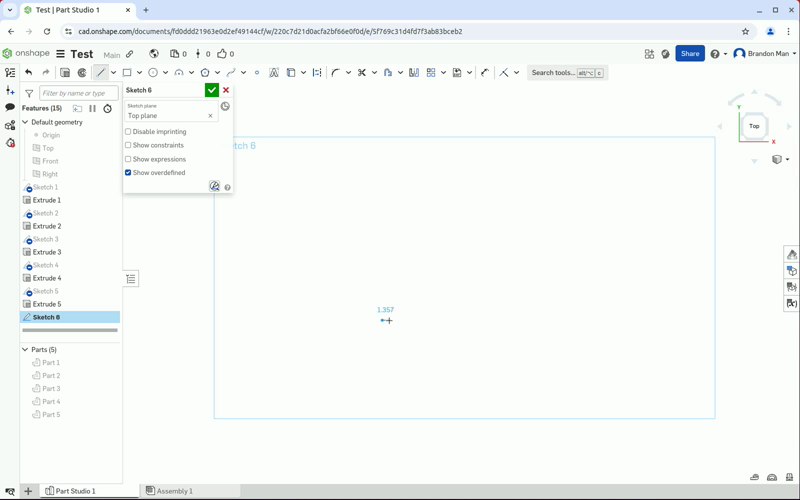
scroll(6)
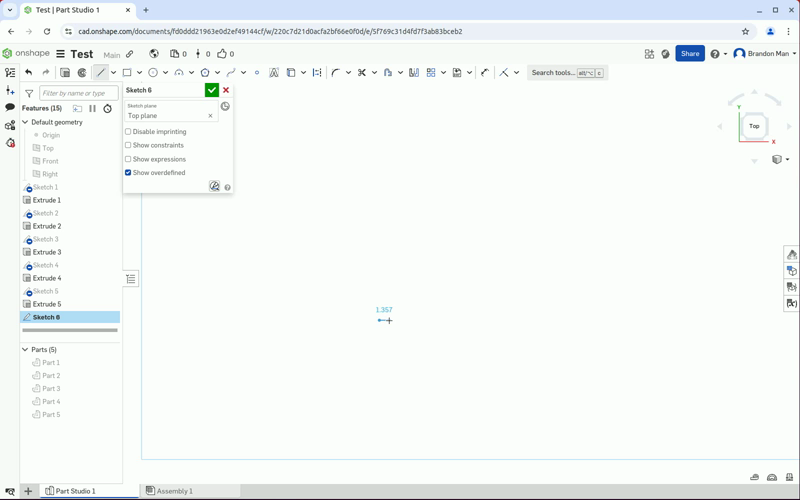
scroll(6)
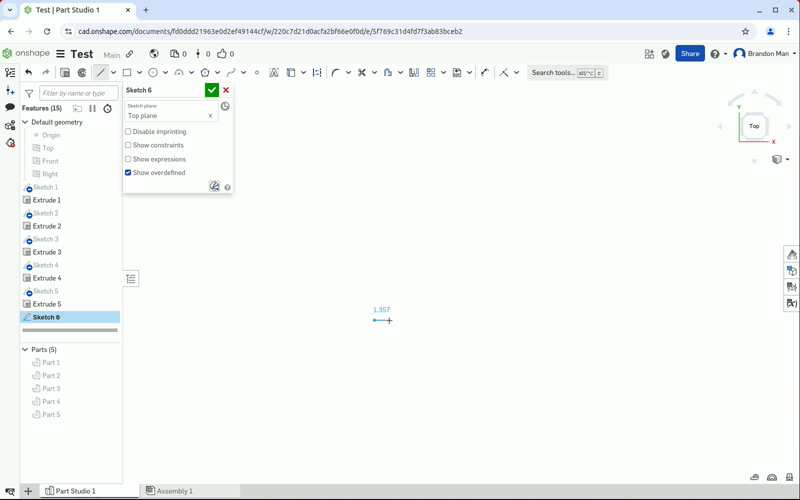
scroll(6)
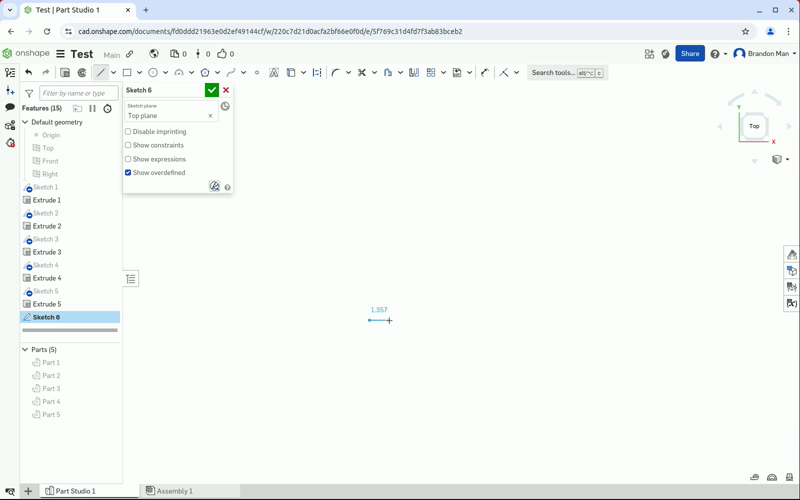
scroll(6)
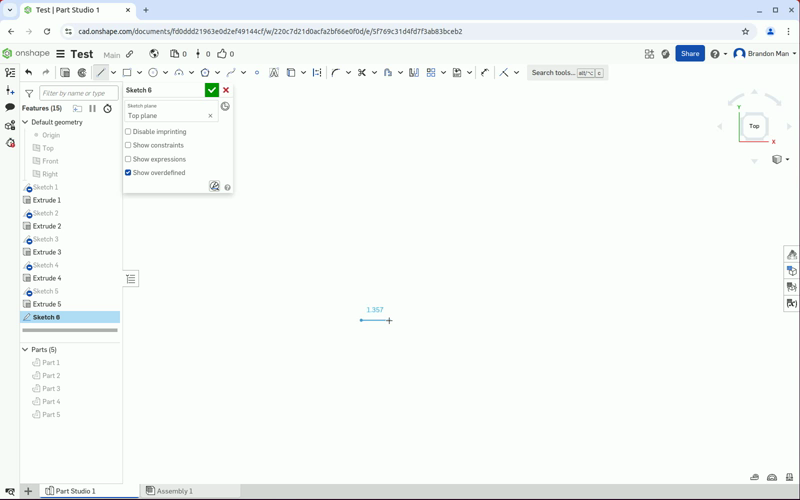
scroll(6)
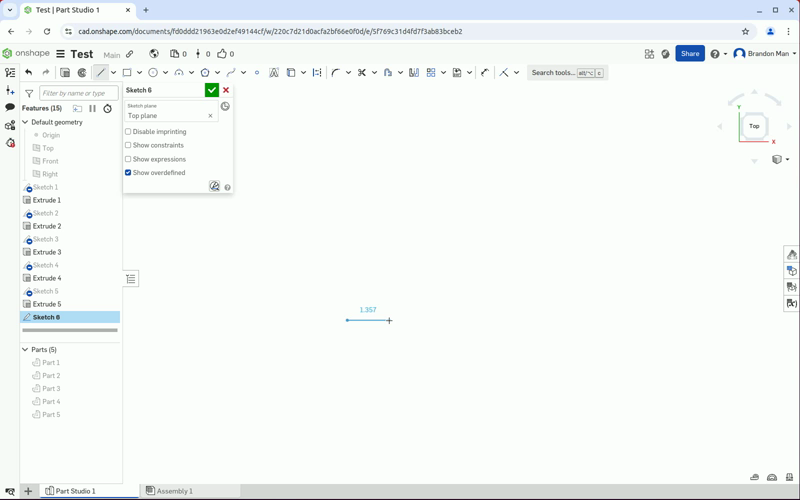
scroll(6)
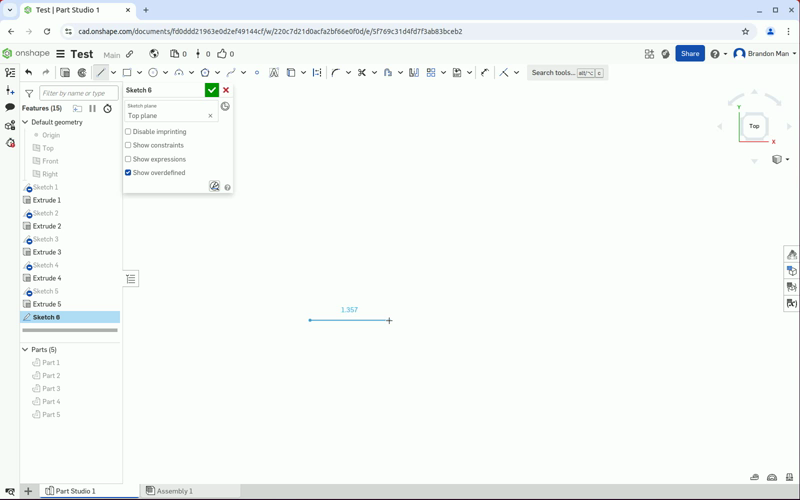
click(389, 320)
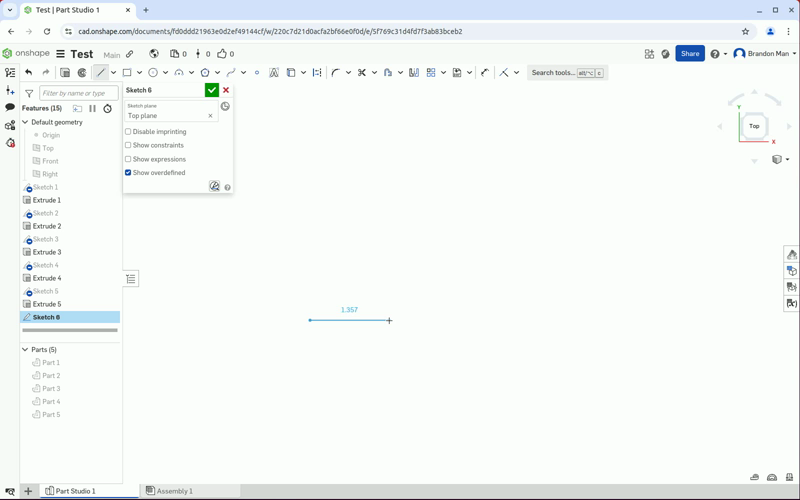
scroll(-6)
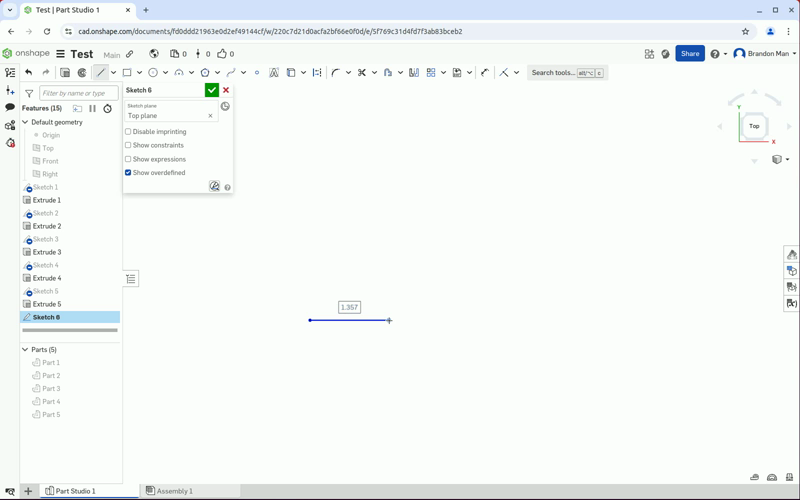
scroll(-6)
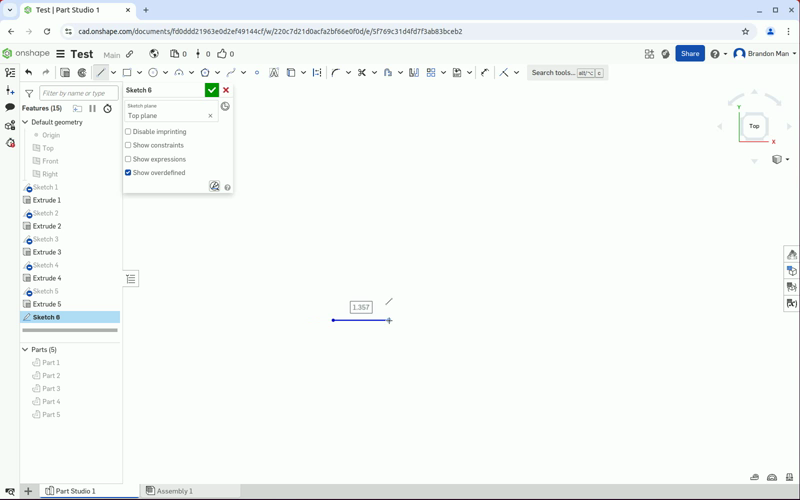
scroll(-6)
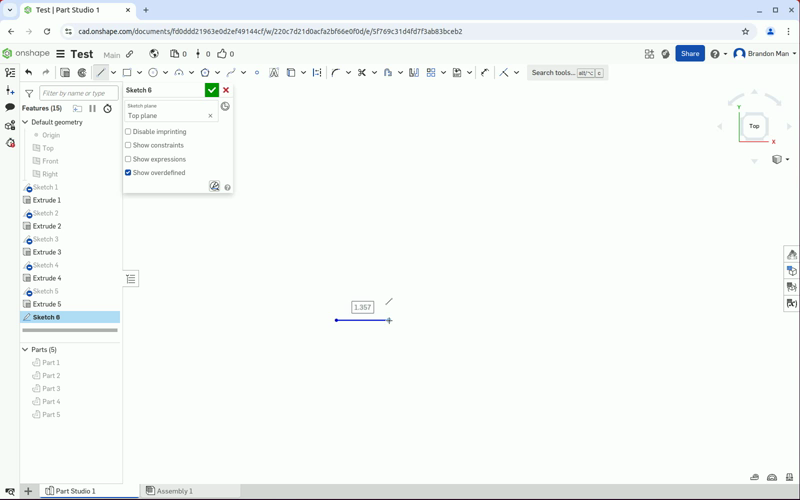
scroll(-6)
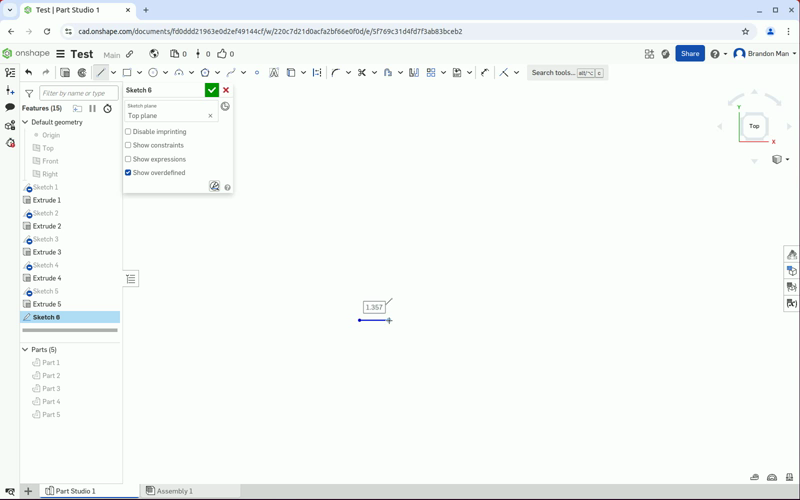
scroll(-6)
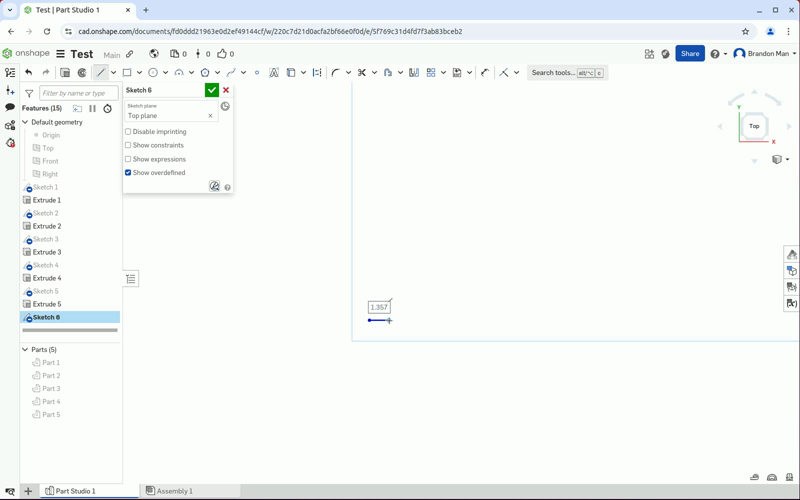
scroll(-6)
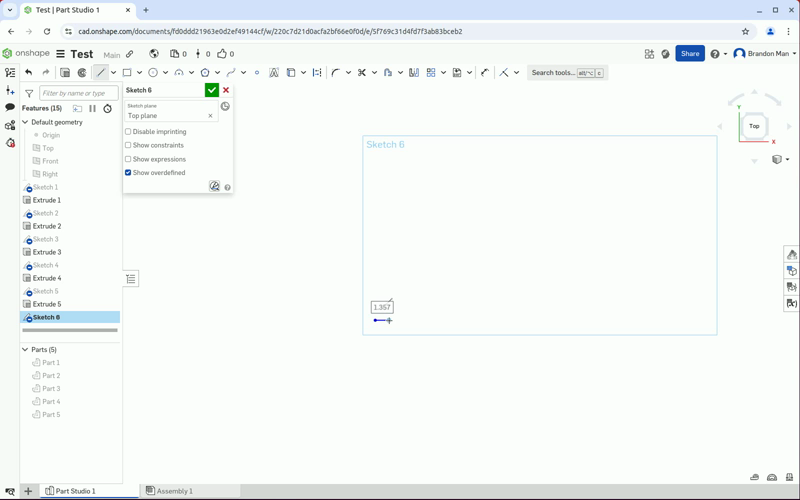
scroll(-6)
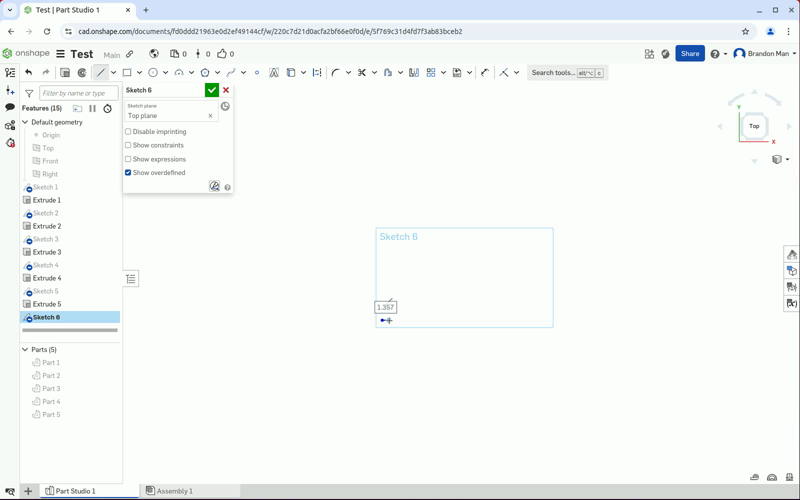
key_up(shift)
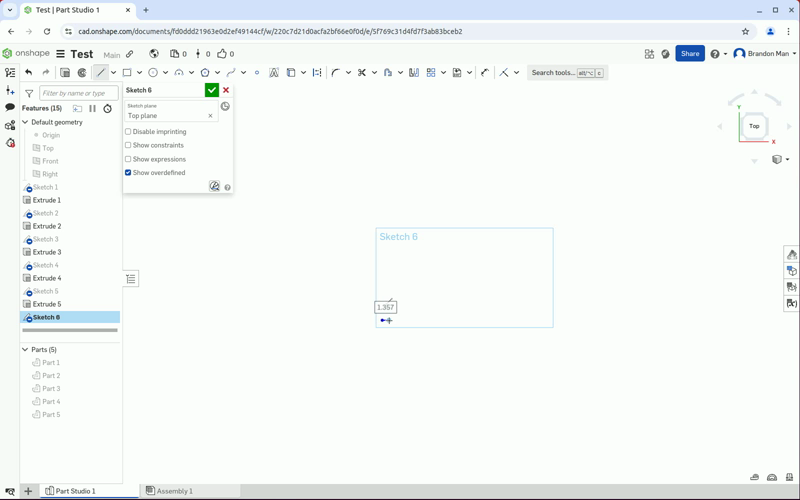
key_down(shift)
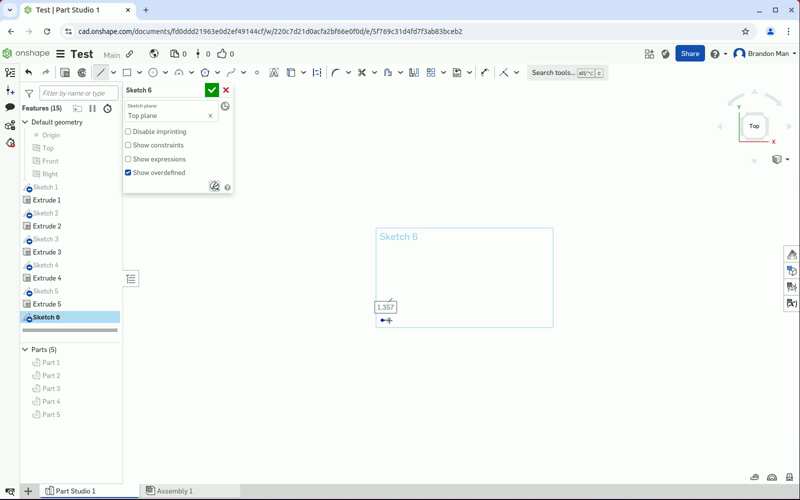
mouse_move(419, 320)
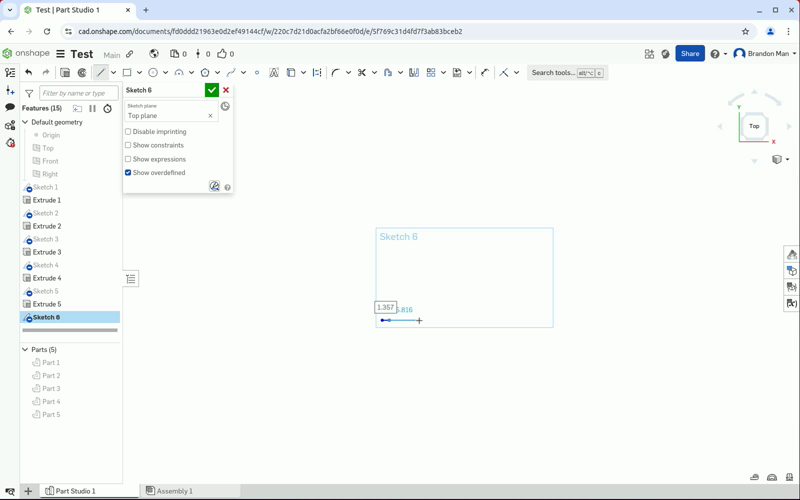
mouse_move(389, 317)
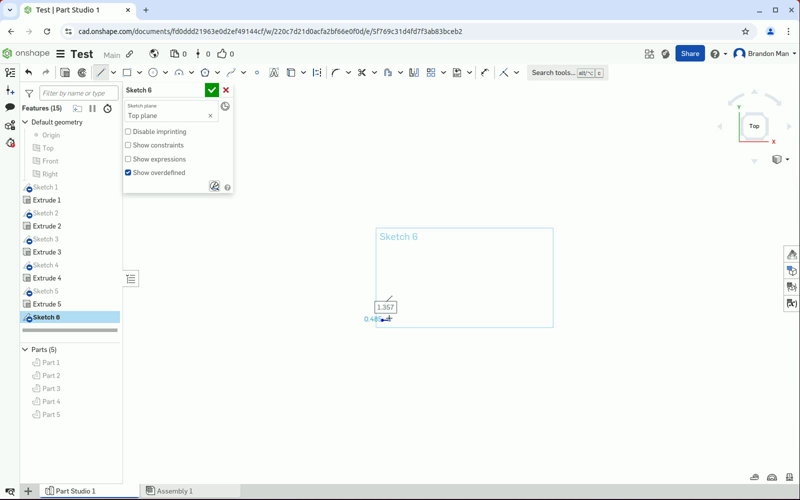
scroll(6)
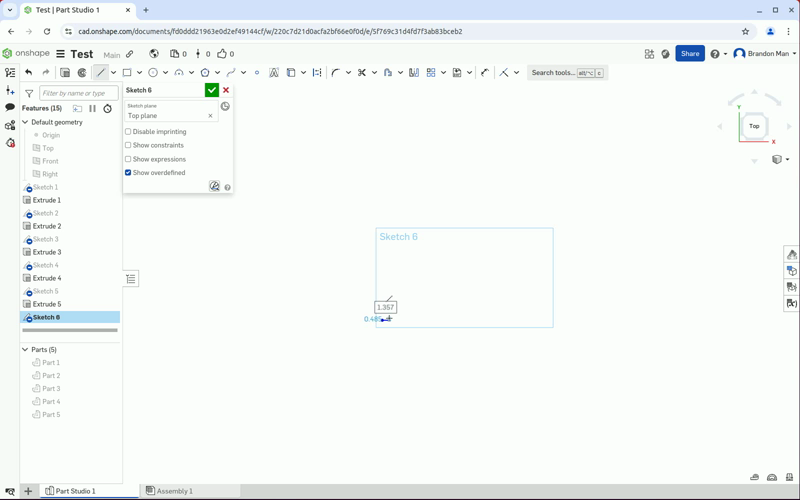
scroll(6)
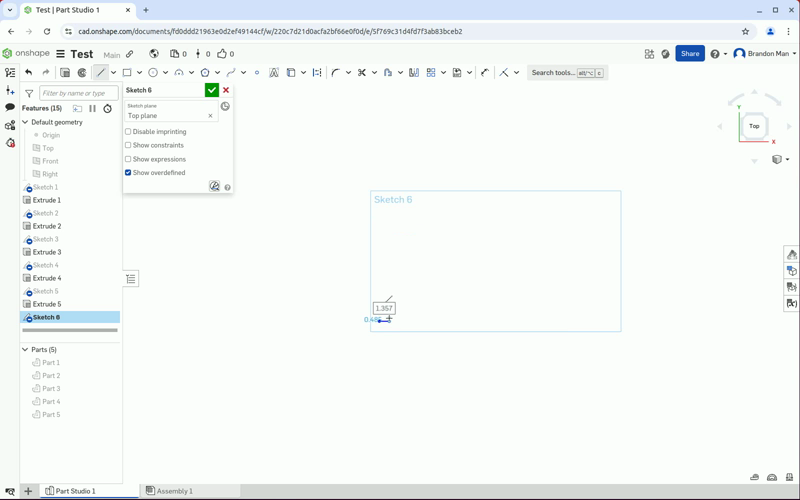
scroll(6)
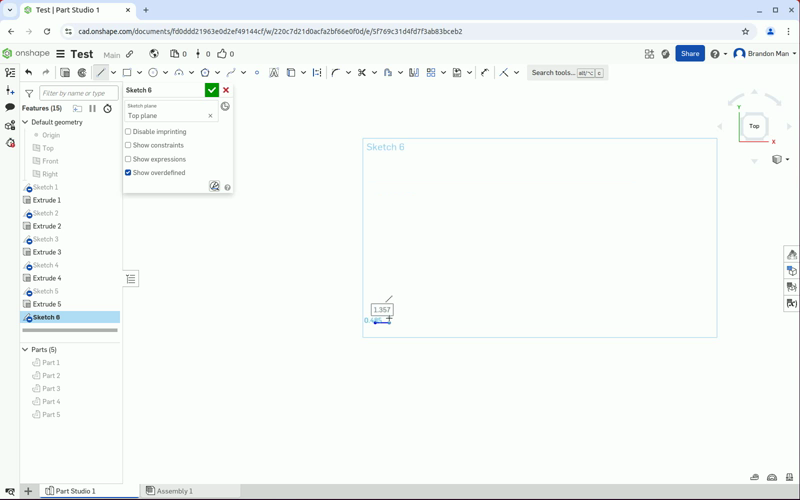
scroll(6)
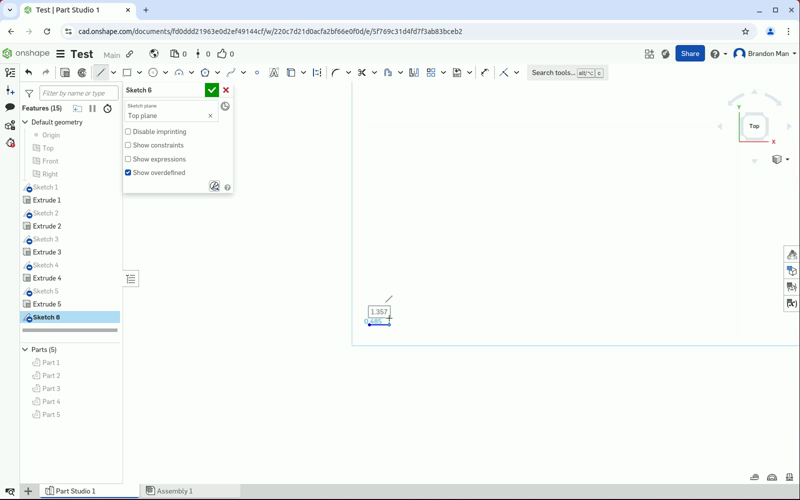
scroll(6)
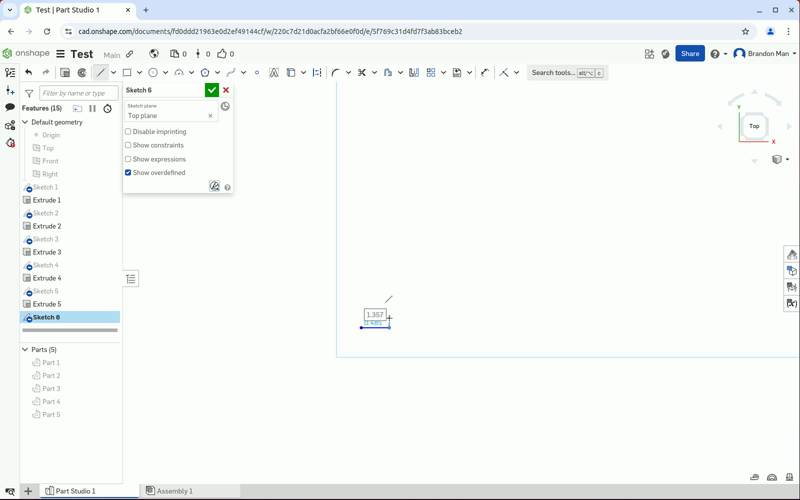
scroll(6)
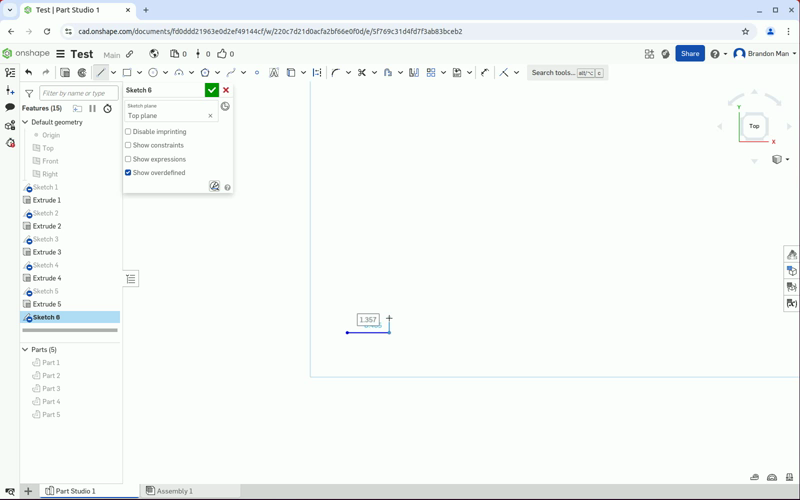
scroll(6)
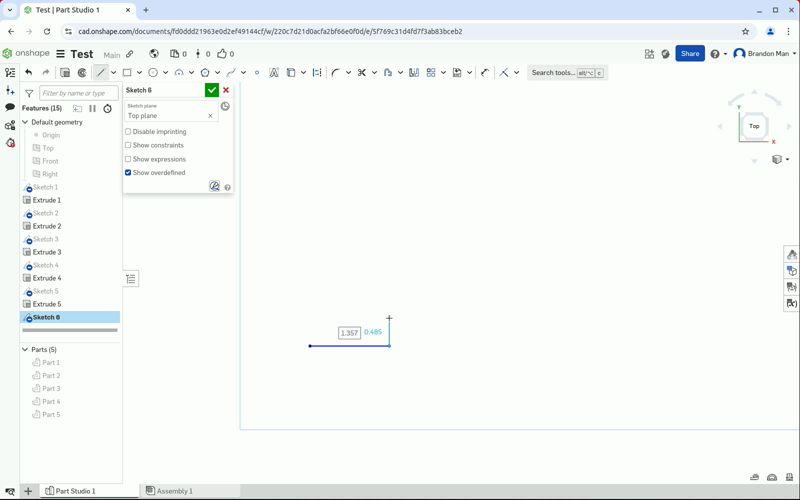
click(389, 317)
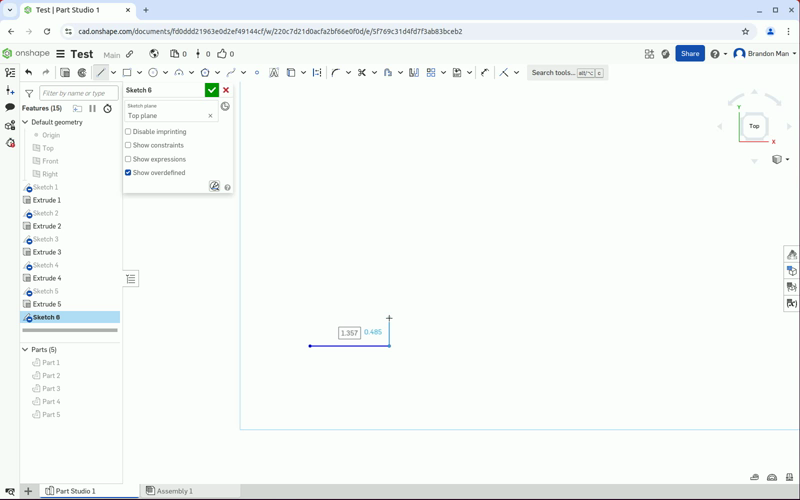
scroll(-6)
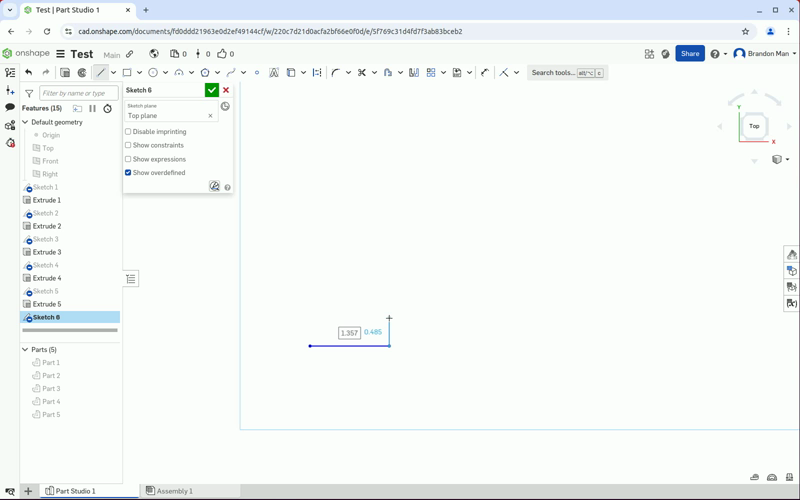
scroll(-6)
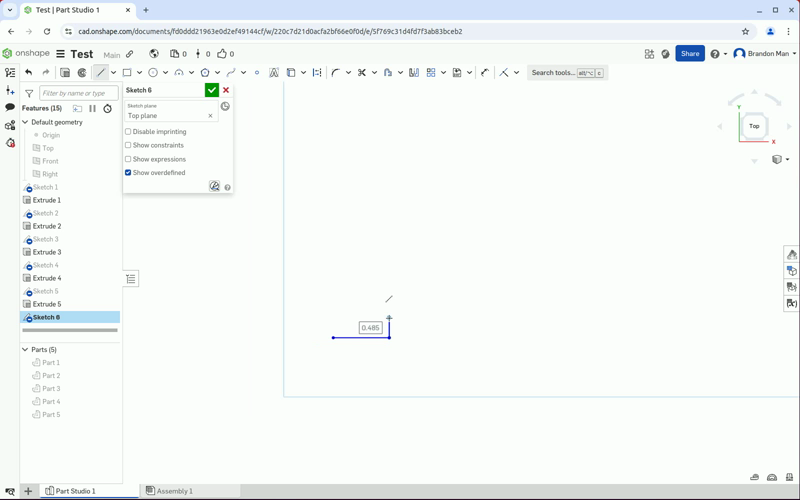
scroll(-6)
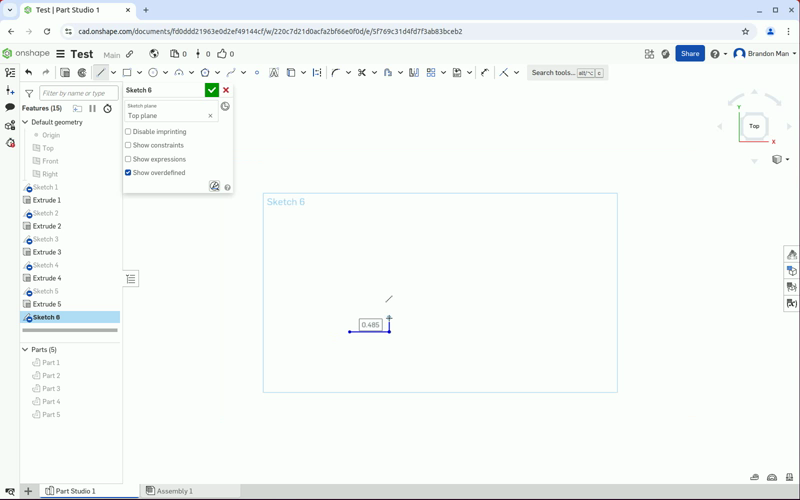
scroll(-6)
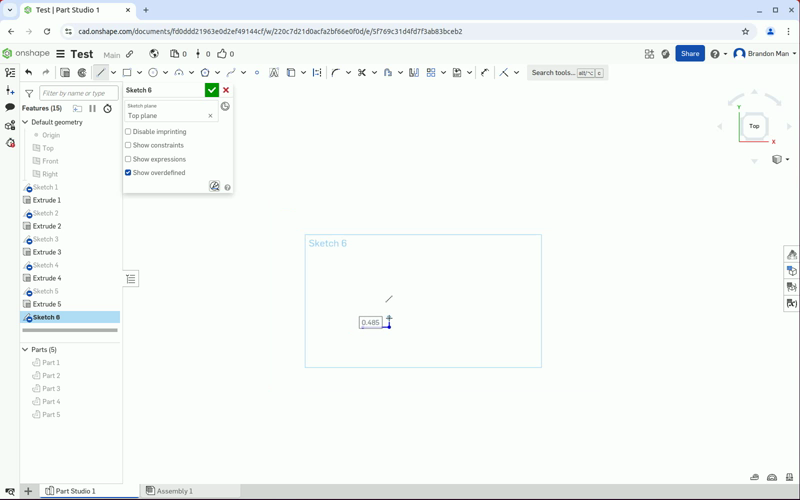
scroll(-6)
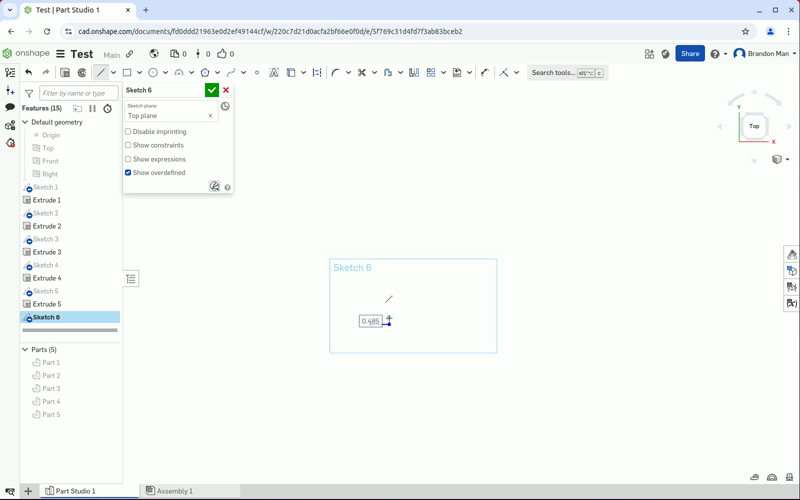
scroll(-6)
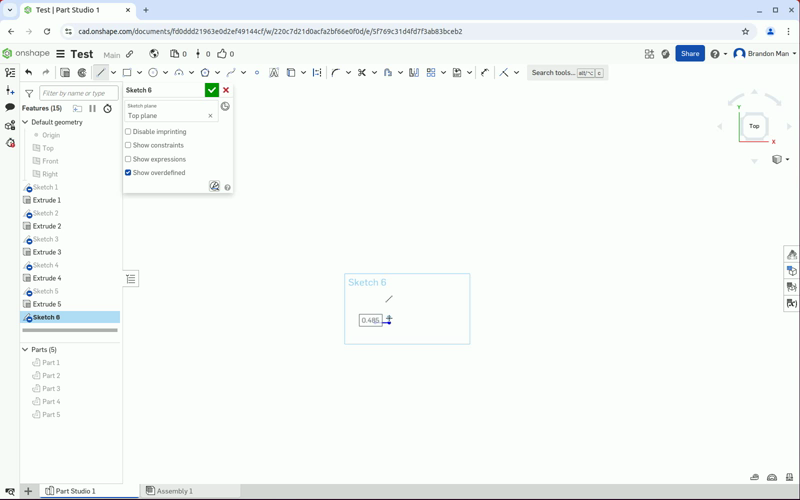
scroll(-6)
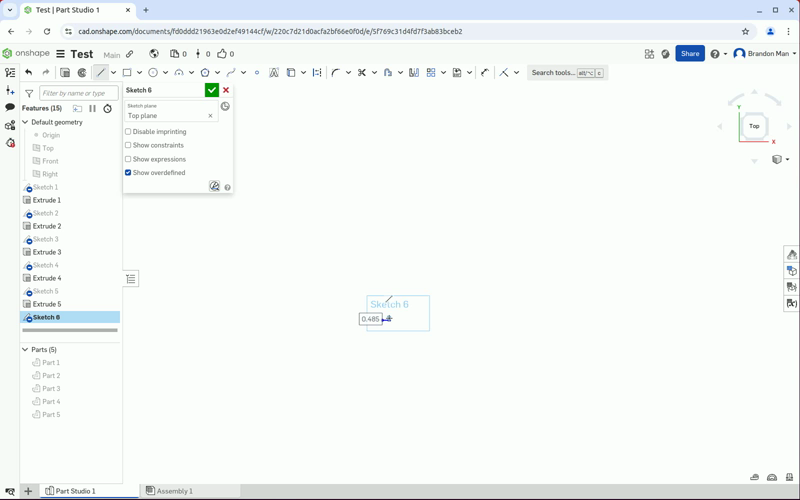
key_up(shift)
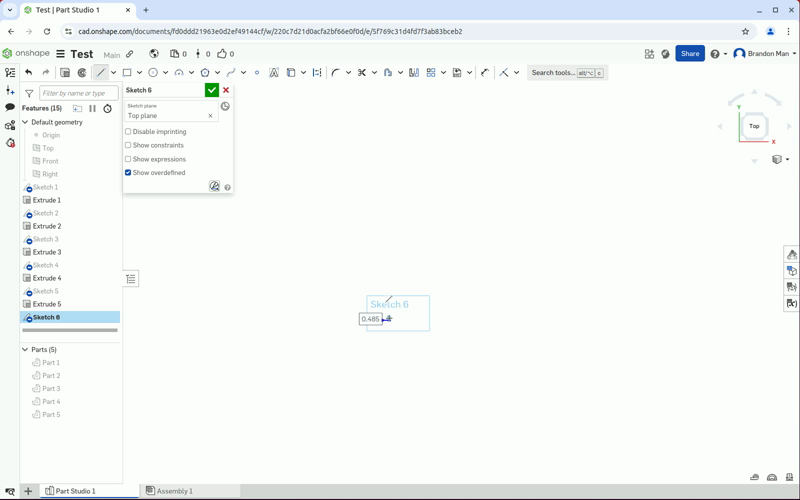
key_down(shift)
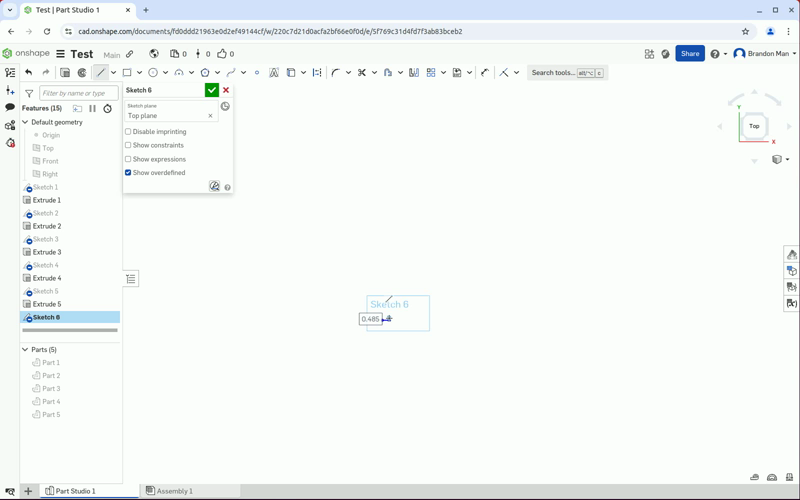
mouse_move(419, 317)
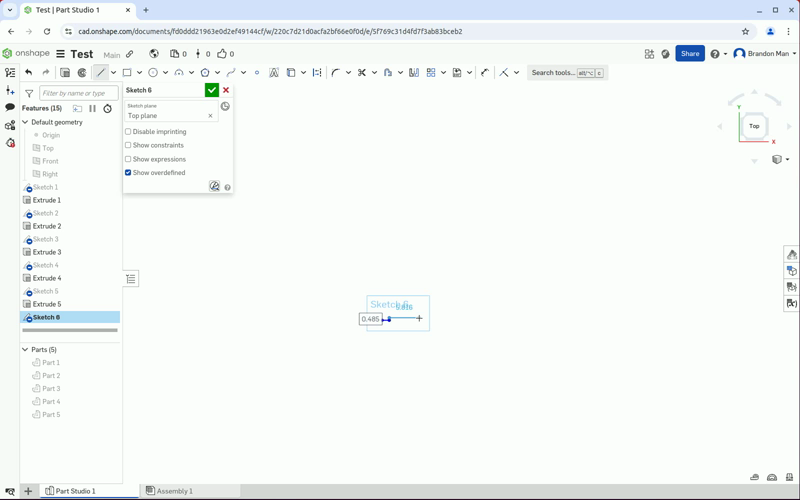
mouse_move(382, 317)
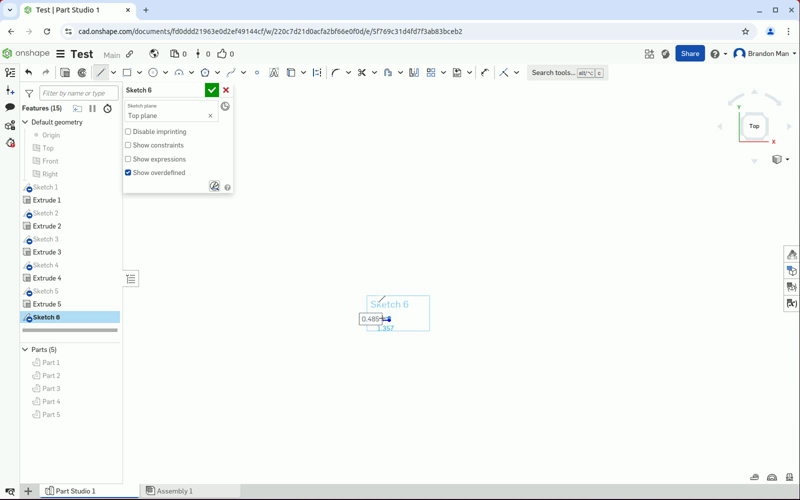
scroll(6)
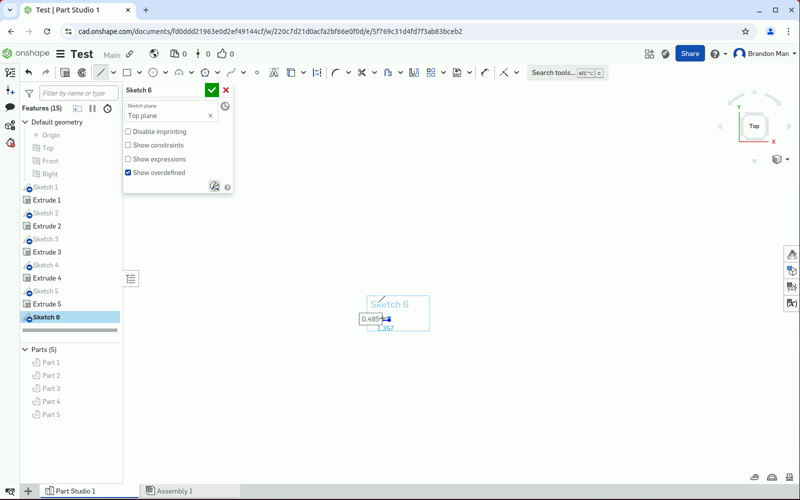
scroll(6)
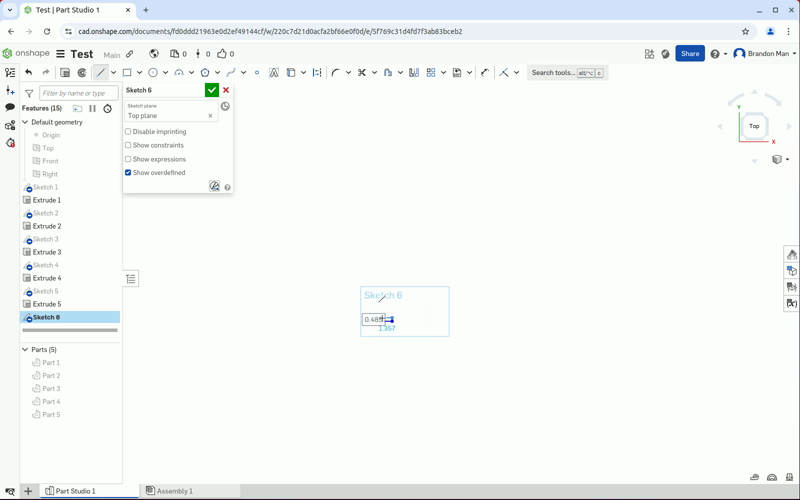
scroll(6)
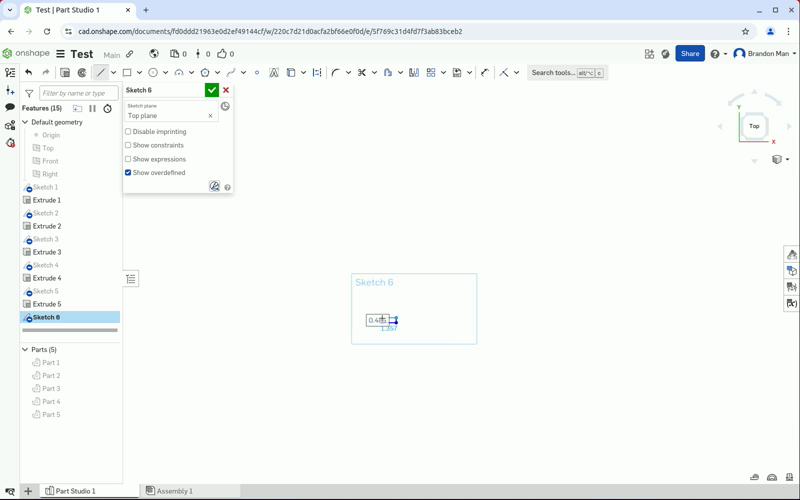
scroll(6)
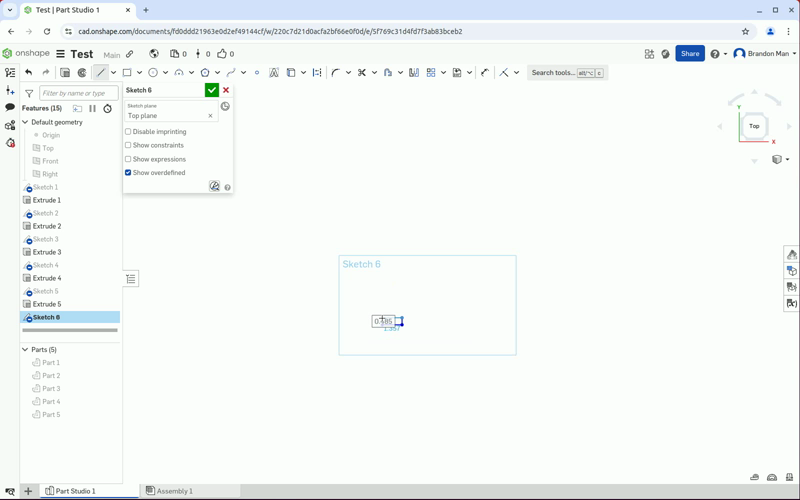
scroll(6)
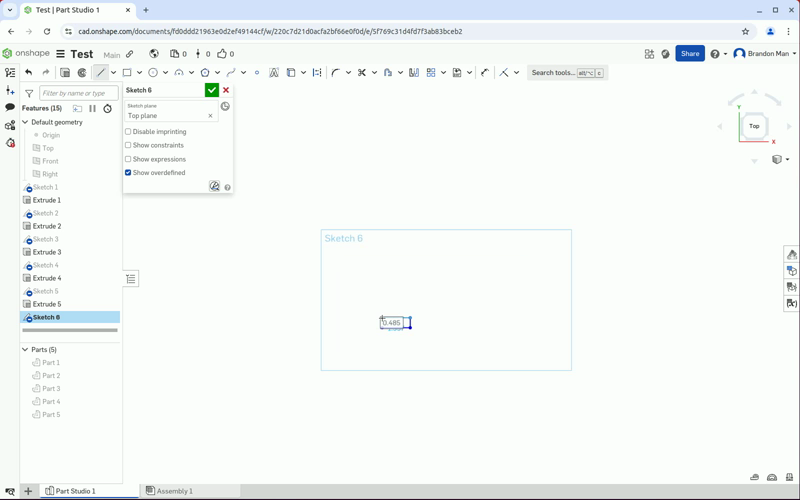
scroll(6)
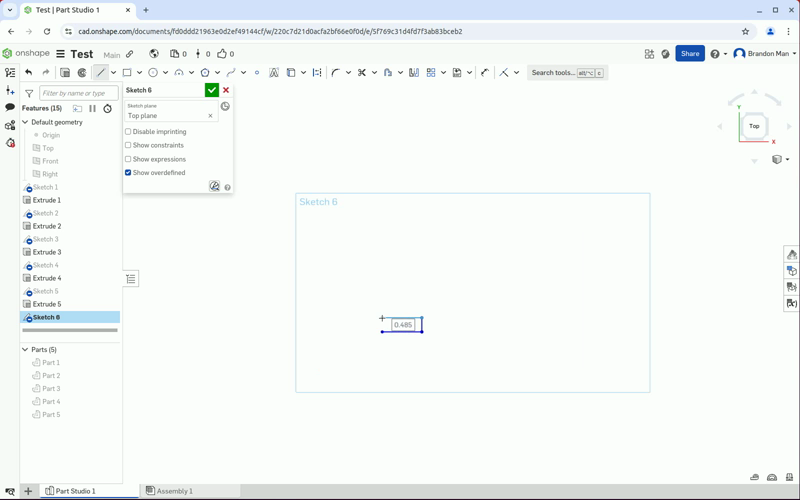
scroll(6)
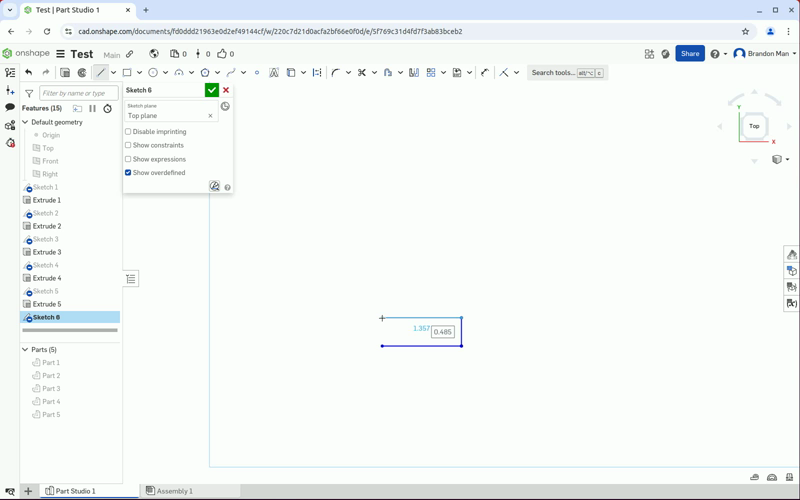
click(382, 317)
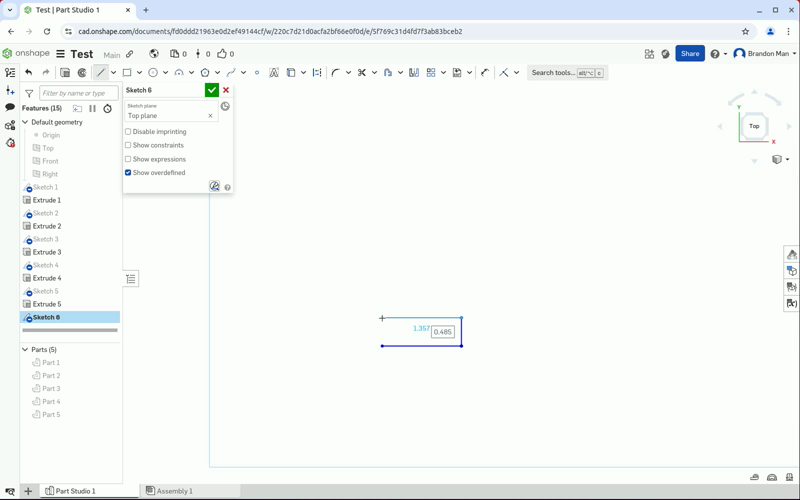
scroll(-6)
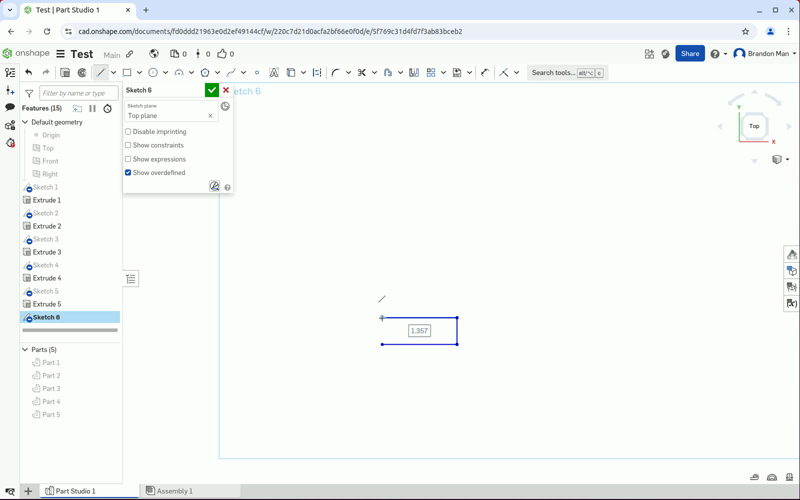
scroll(-6)
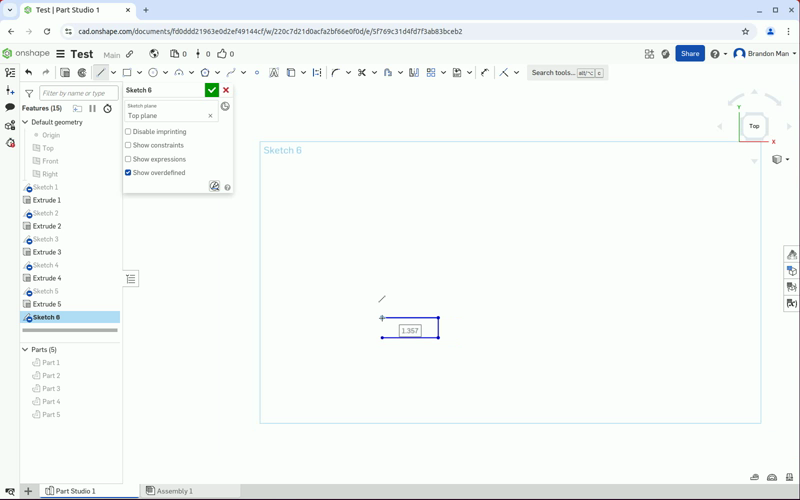
scroll(-6)
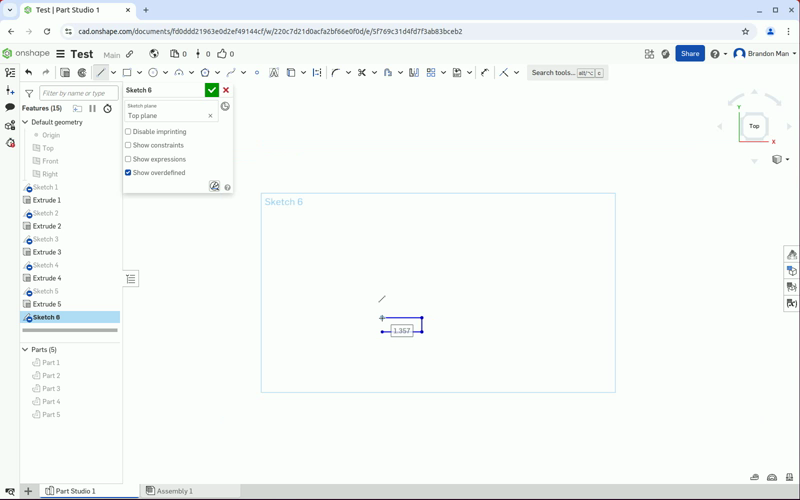
scroll(-6)
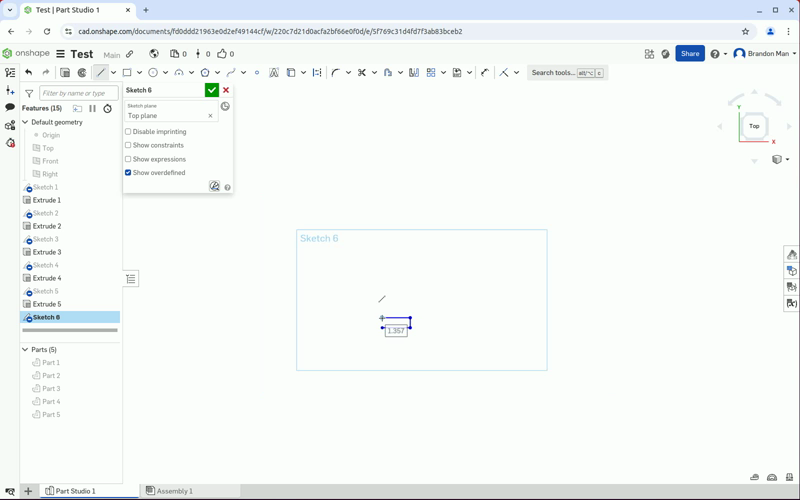
scroll(-6)
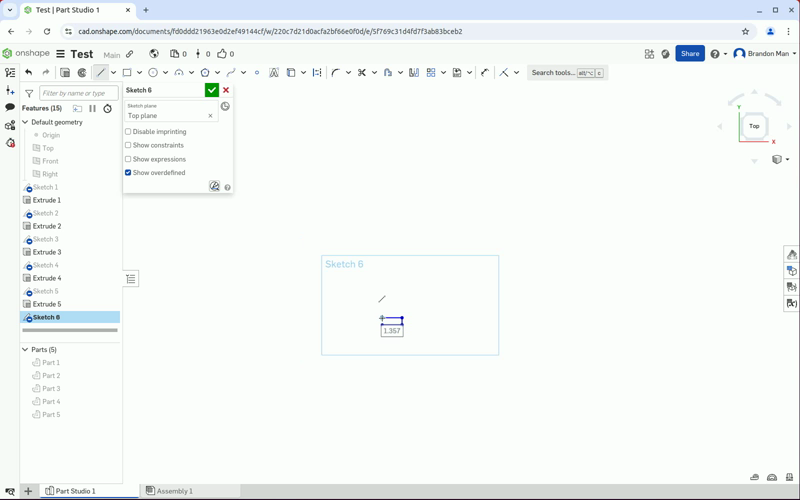
scroll(-6)
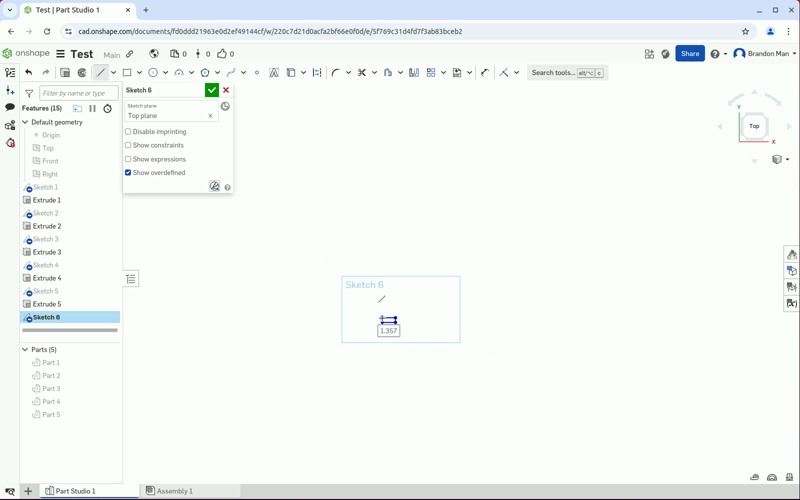
scroll(-6)
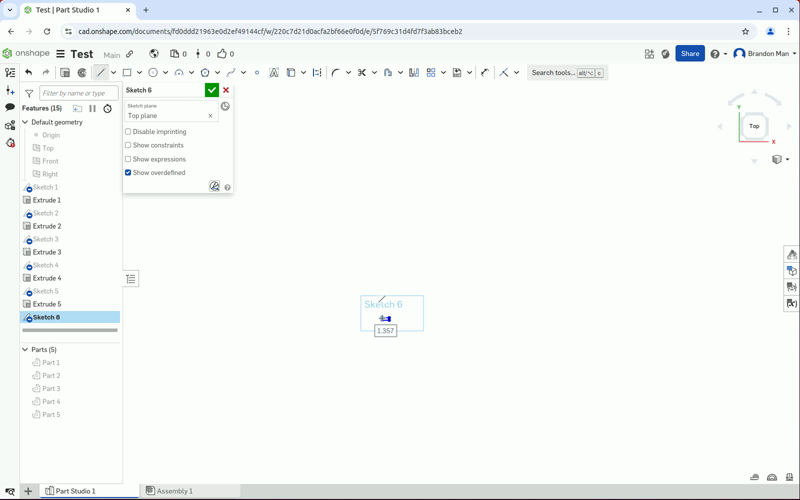
key_up(shift)
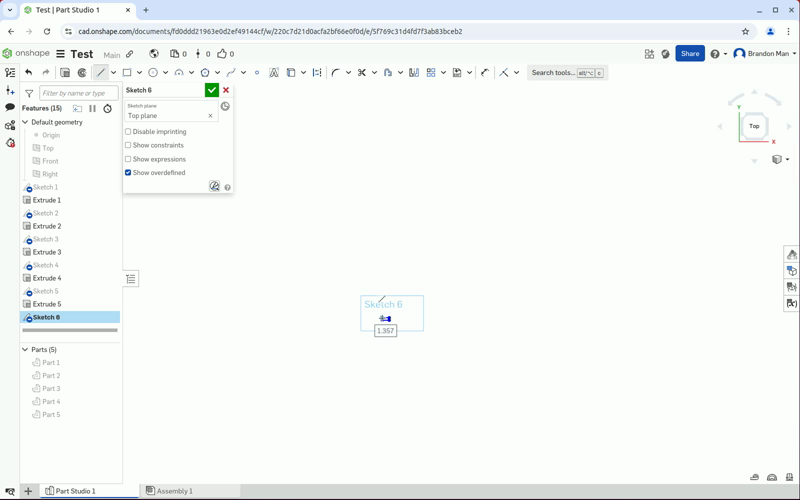
mouse_move(412, 317)
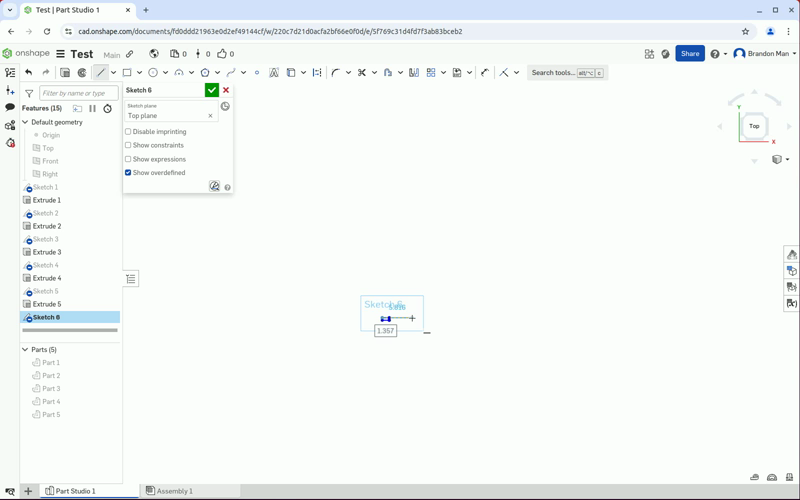
key_down(shift)
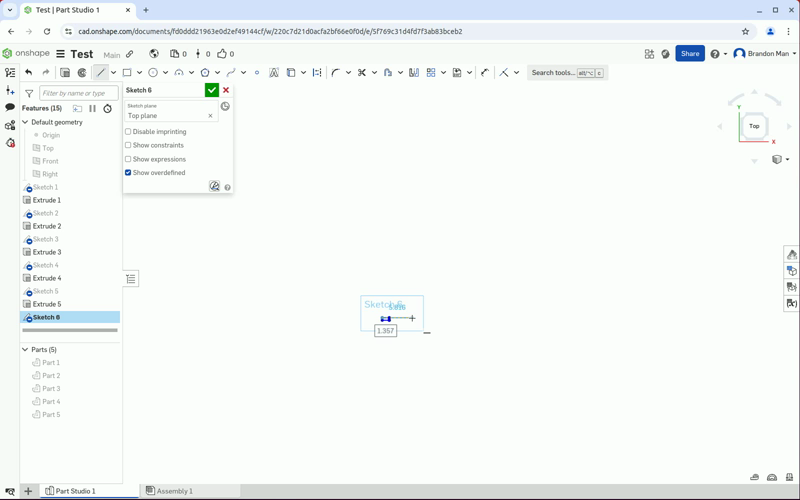
mouse_move(382, 320)
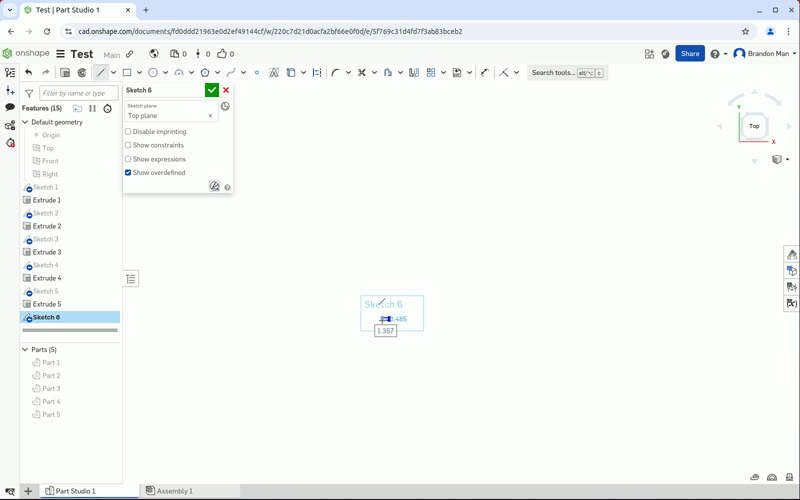
scroll(6)
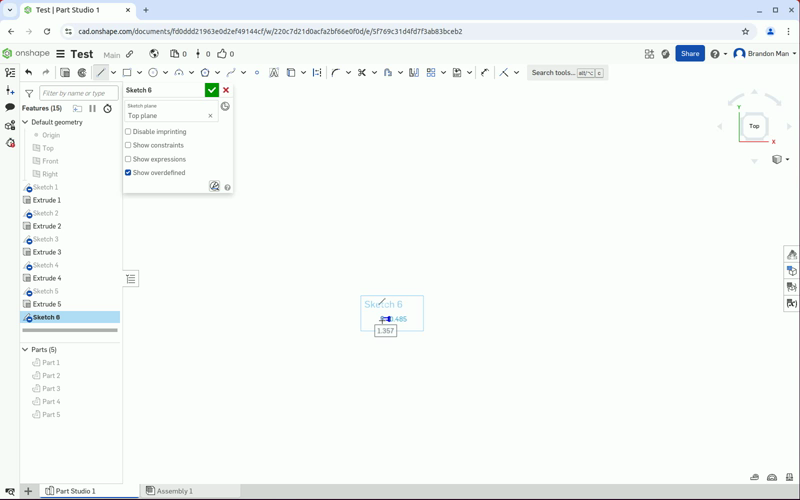
scroll(6)
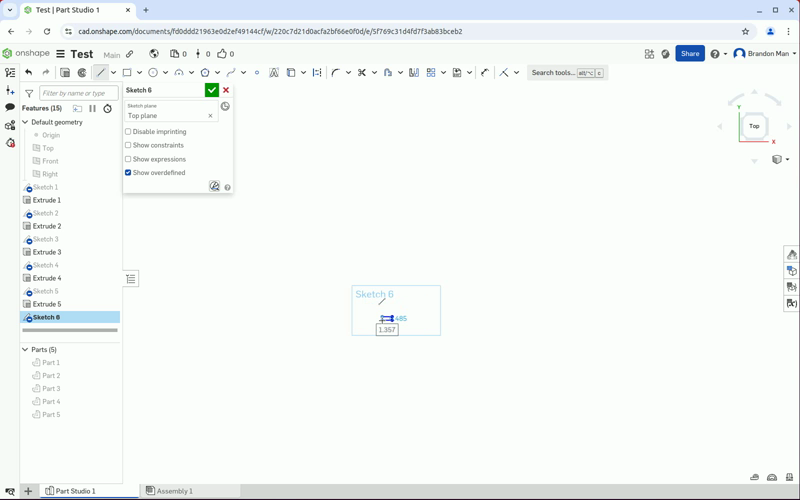
scroll(6)
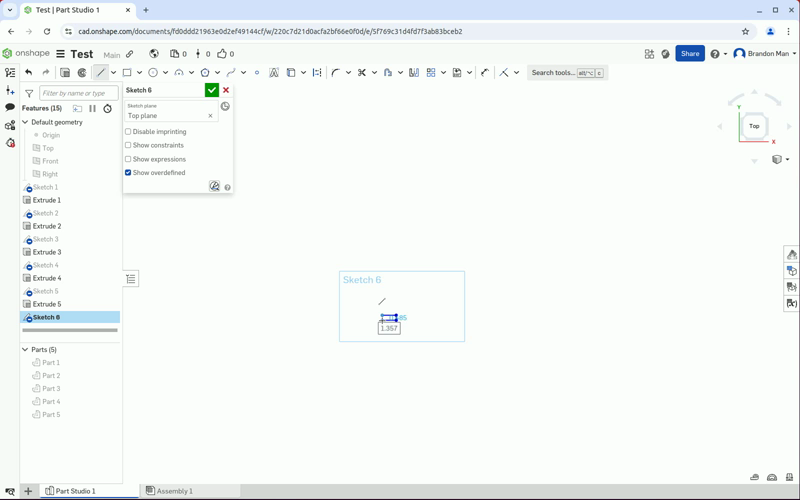
scroll(6)
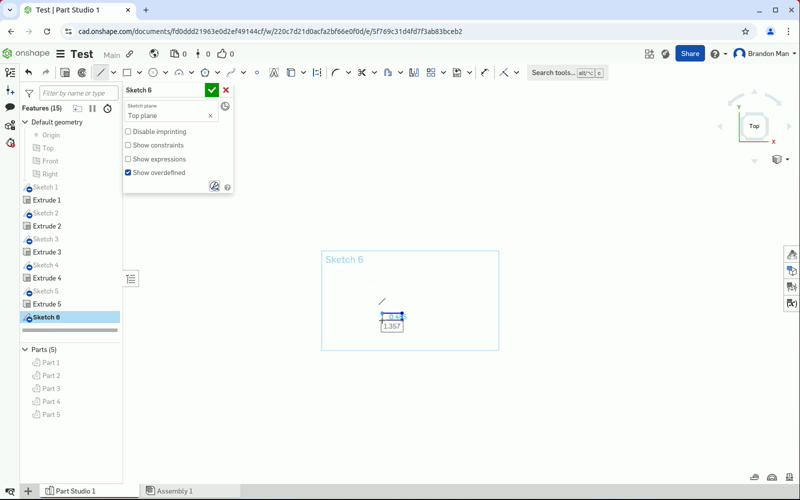
scroll(6)
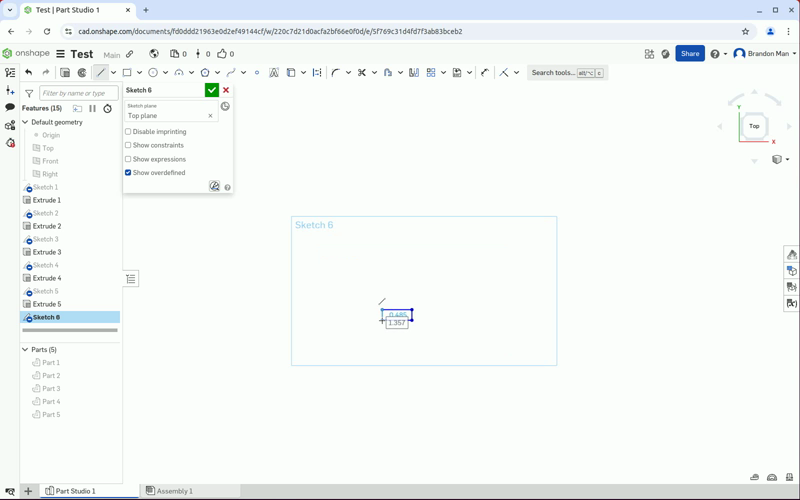
scroll(6)
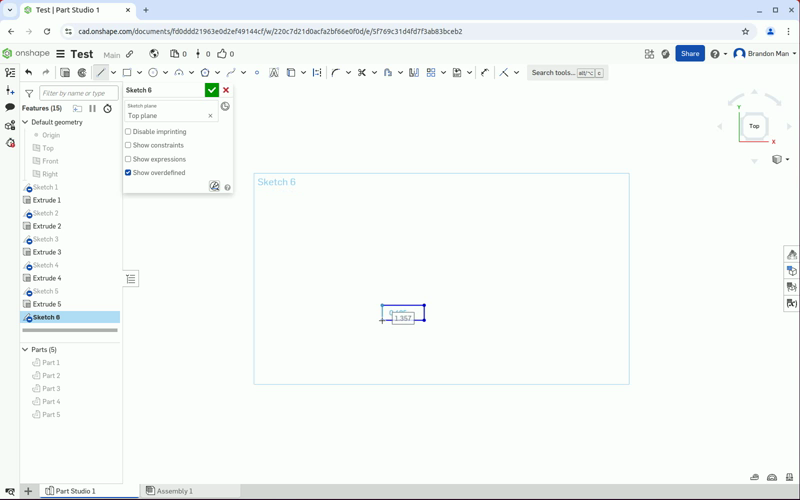
scroll(6)
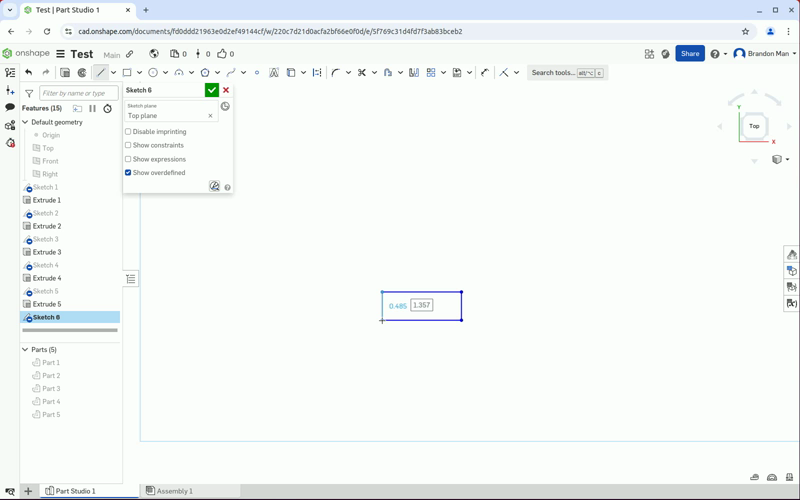
key_up(shift)
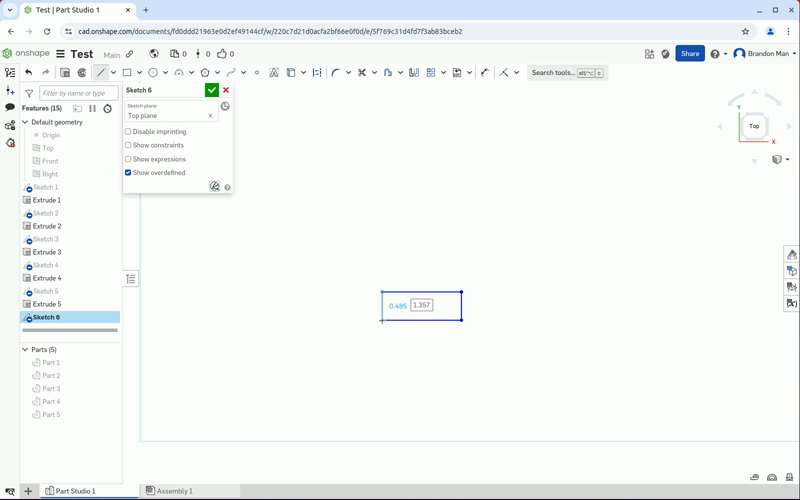
click(382, 320)
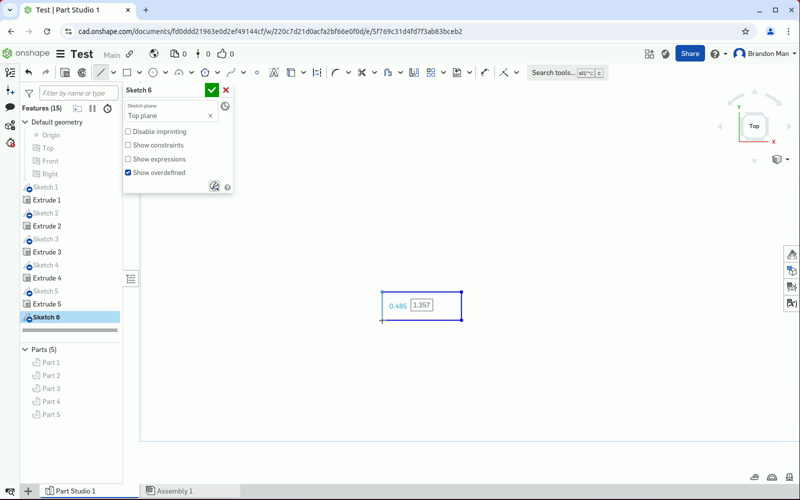
scroll(-6)
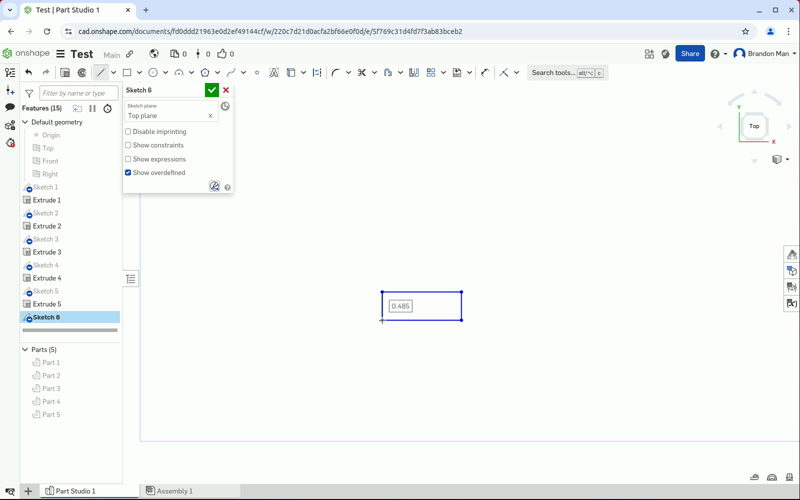
scroll(-6)
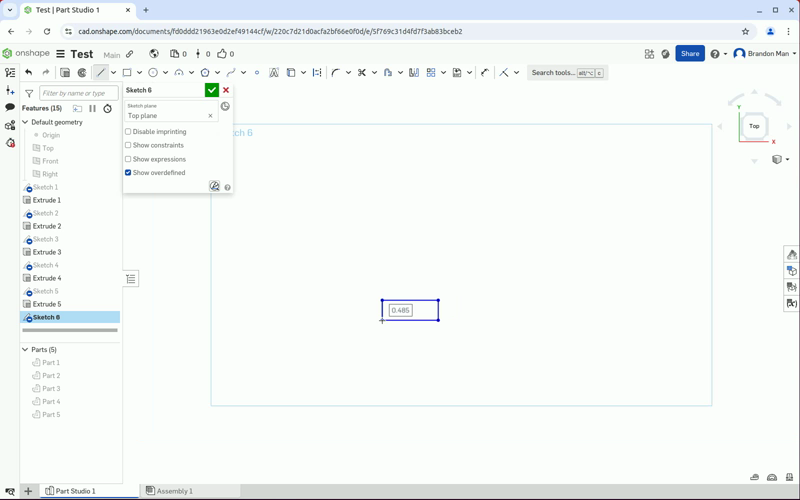
scroll(-6)
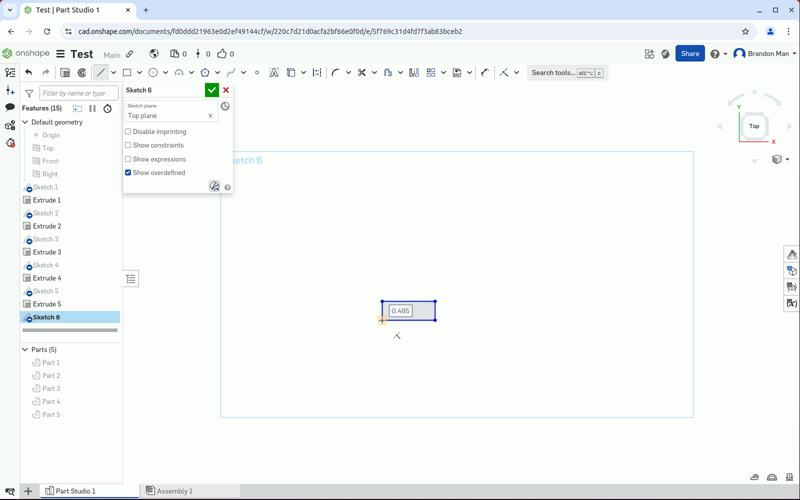
scroll(-6)
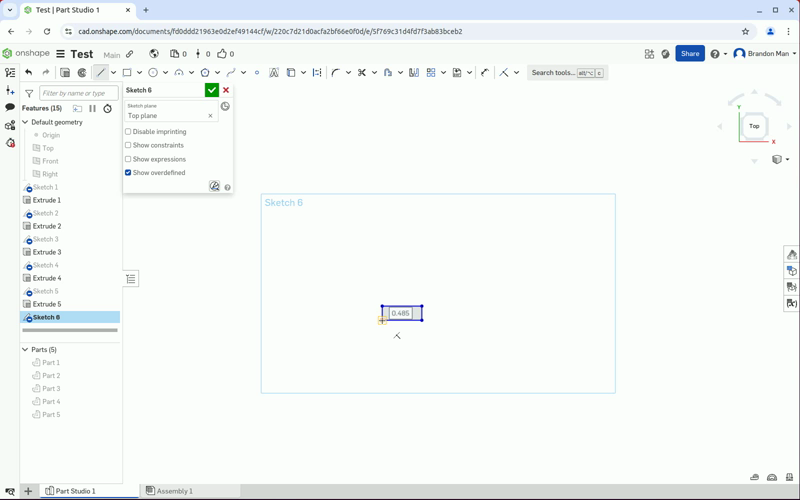
scroll(-6)
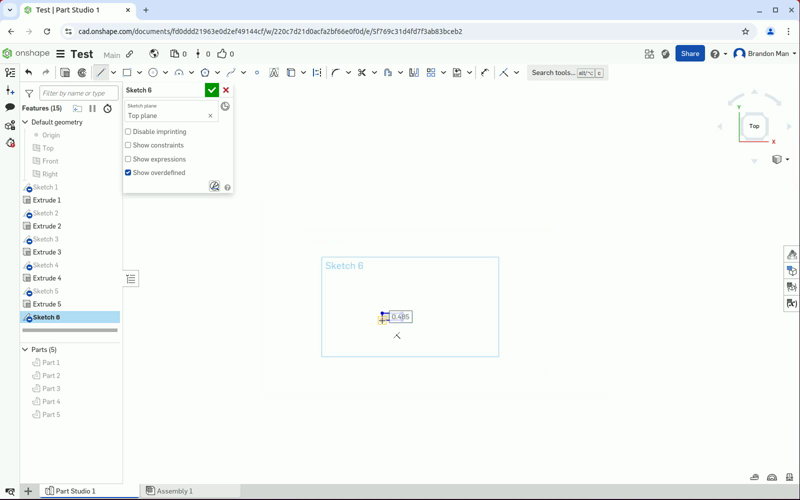
scroll(-6)
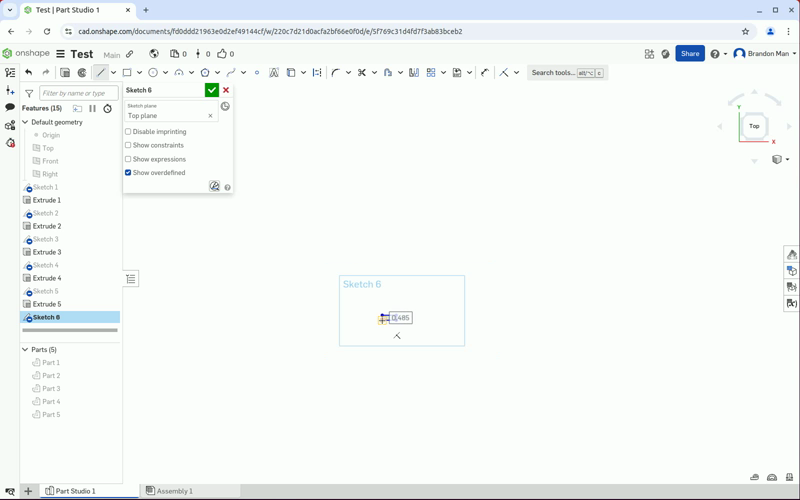
scroll(-6)
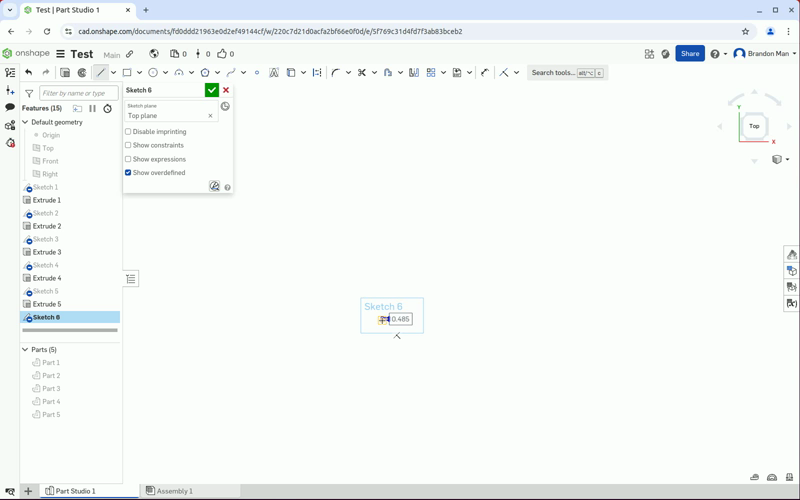
key(esc)
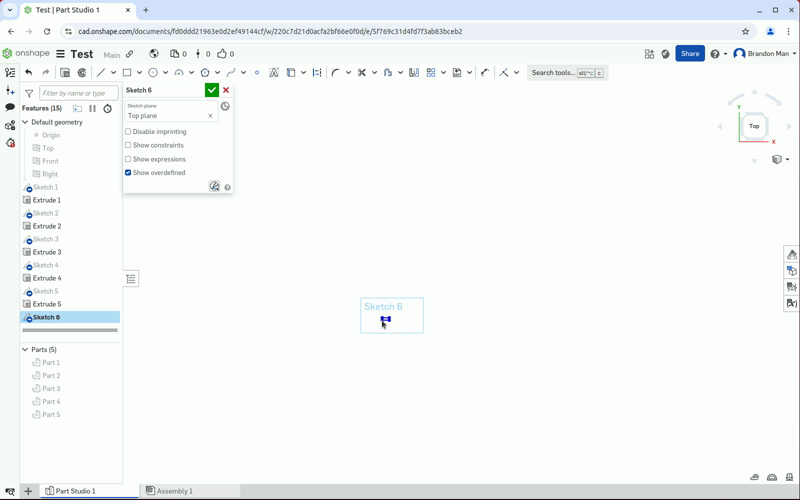
mouse_move(387, 318)
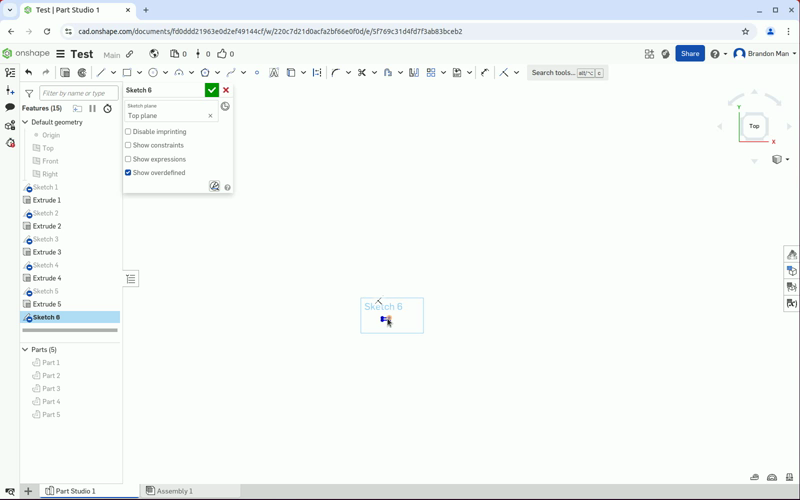
scroll(6)
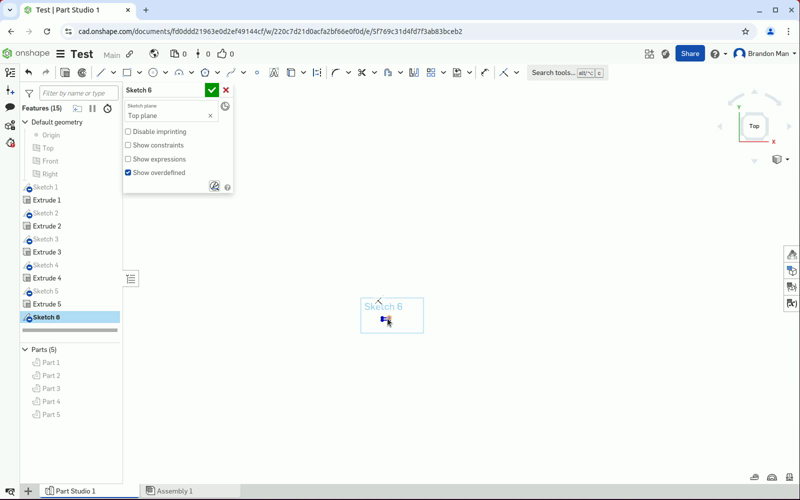
scroll(6)
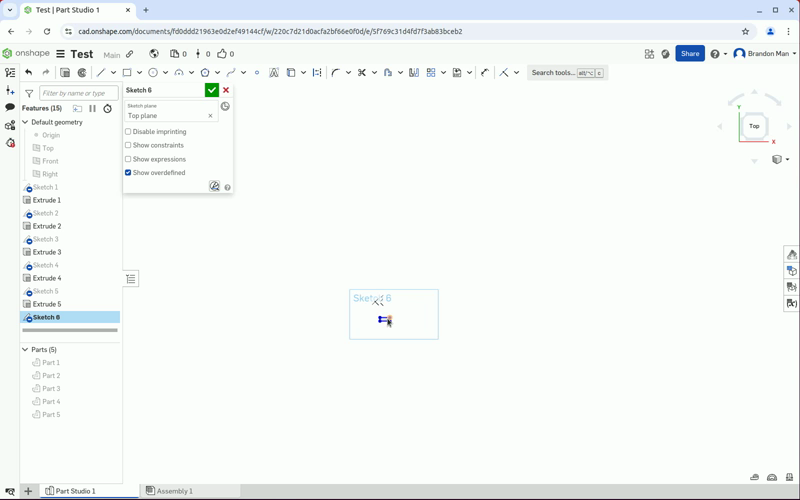
scroll(6)
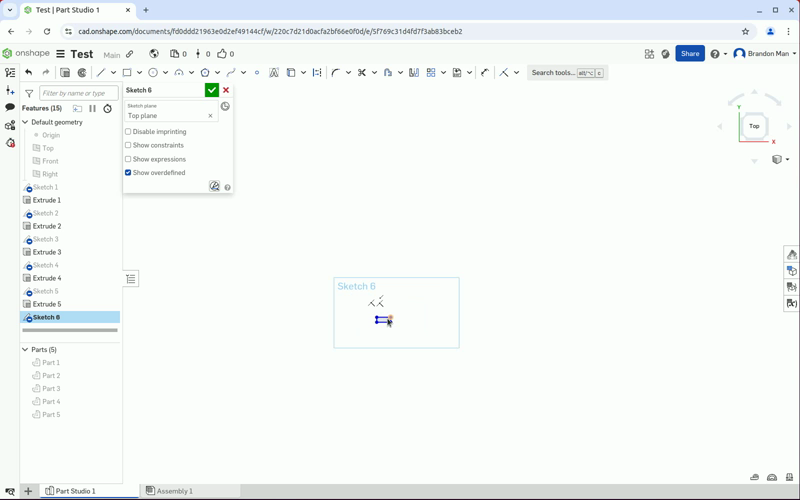
scroll(6)
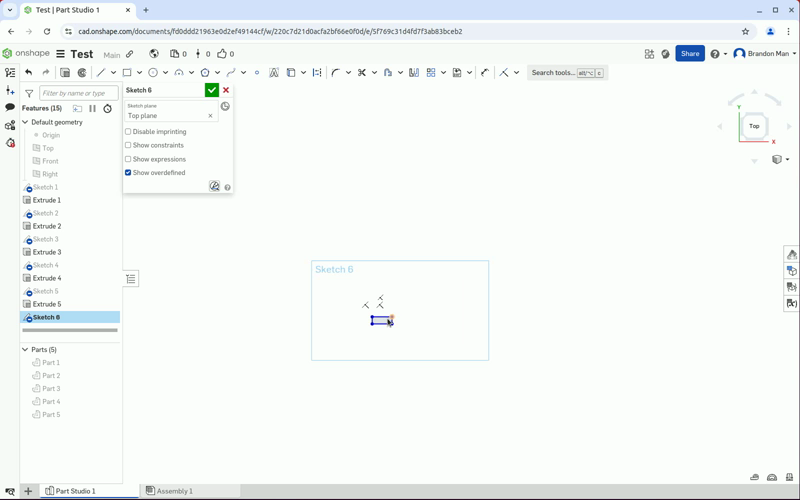
scroll(6)
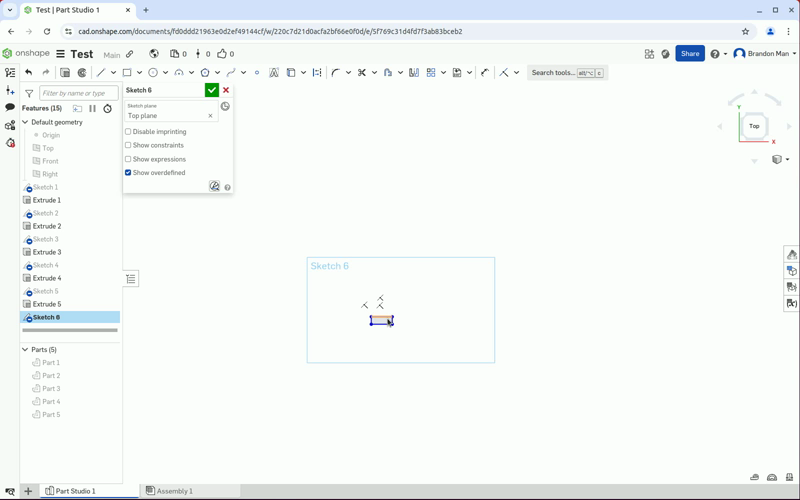
scroll(6)
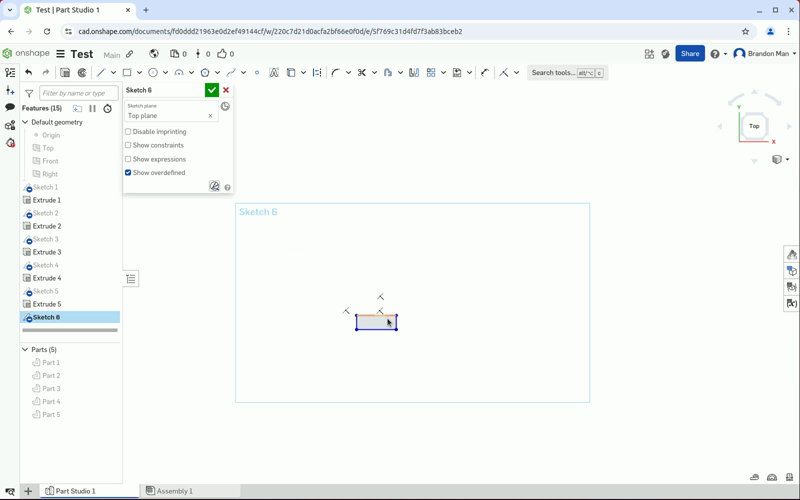
scroll(6)
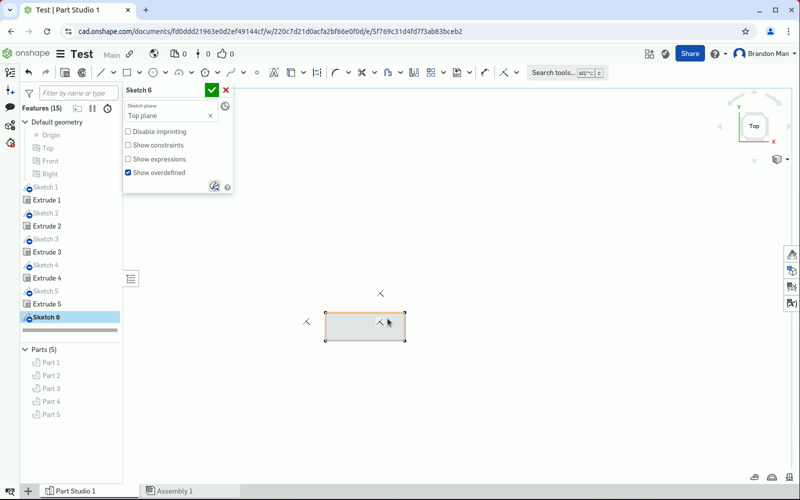
click(387, 318)
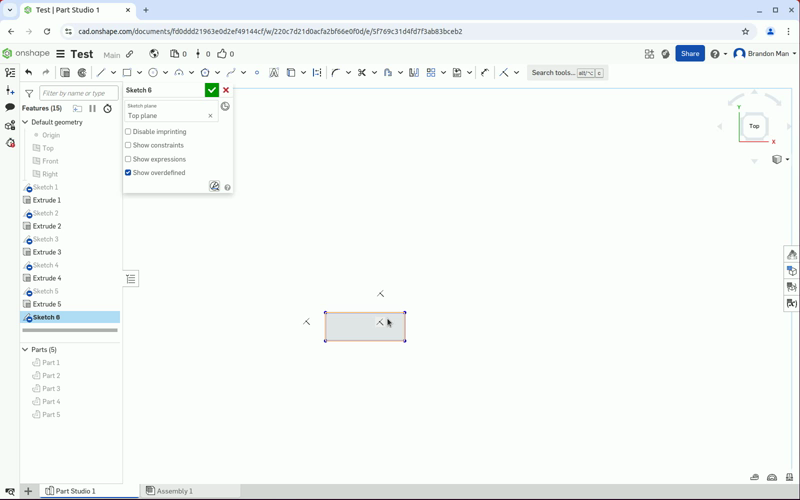
scroll(-6)
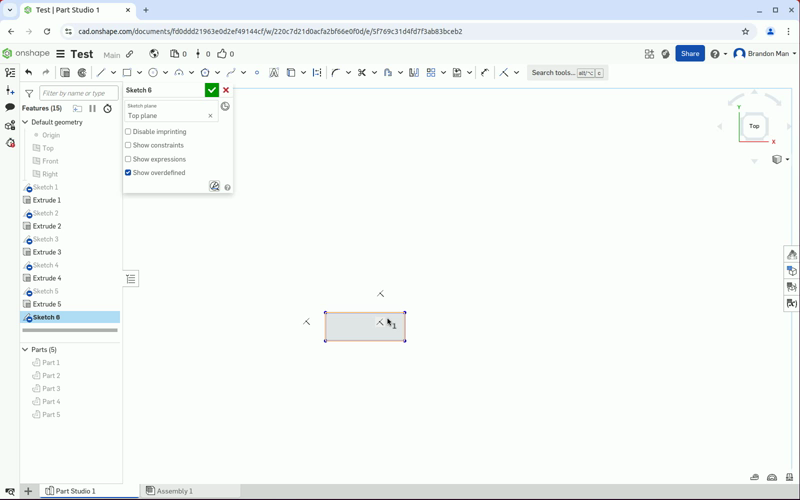
scroll(-6)
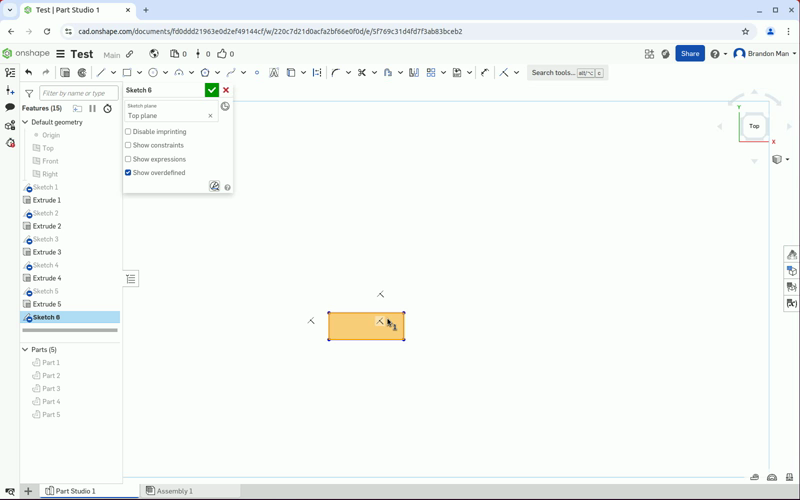
scroll(-6)
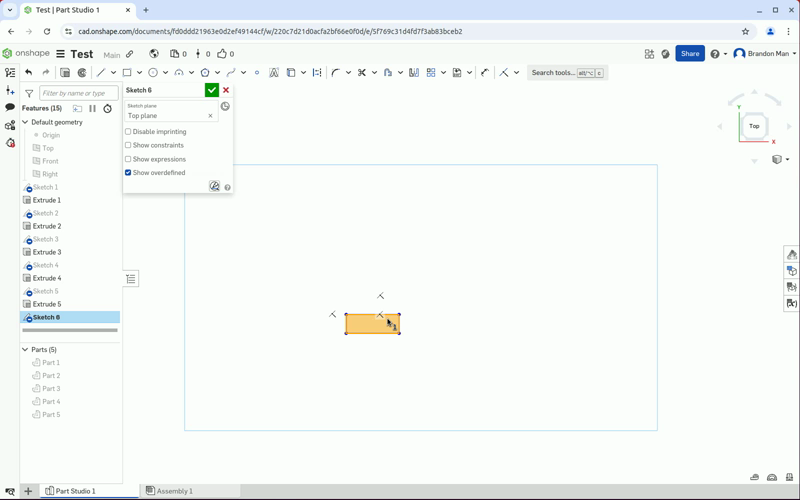
scroll(-6)
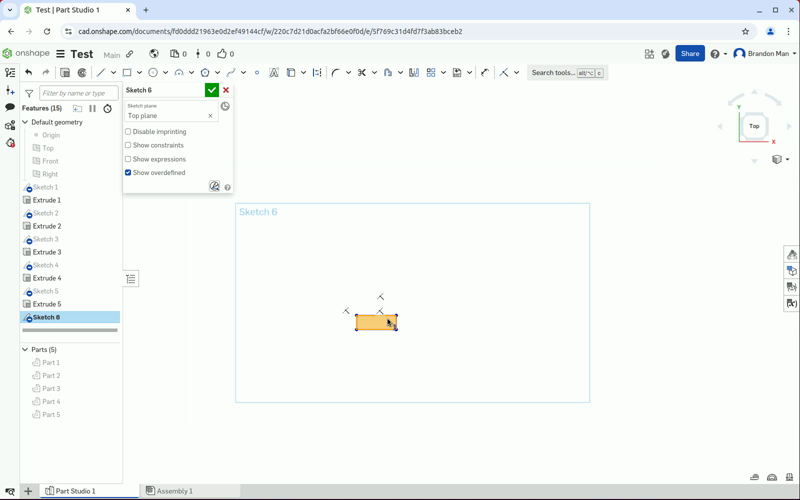
scroll(-6)
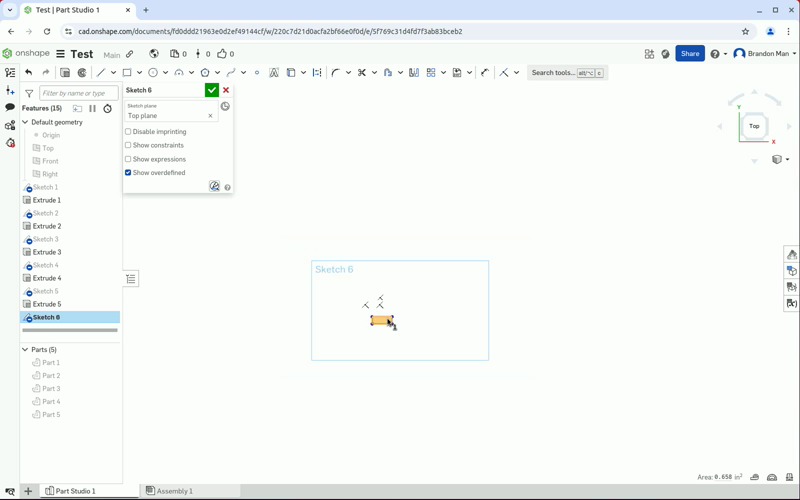
scroll(-6)
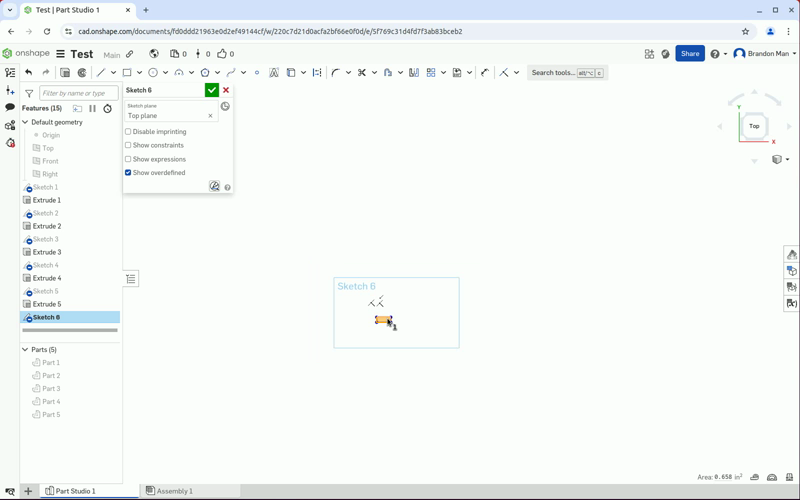
scroll(-6)
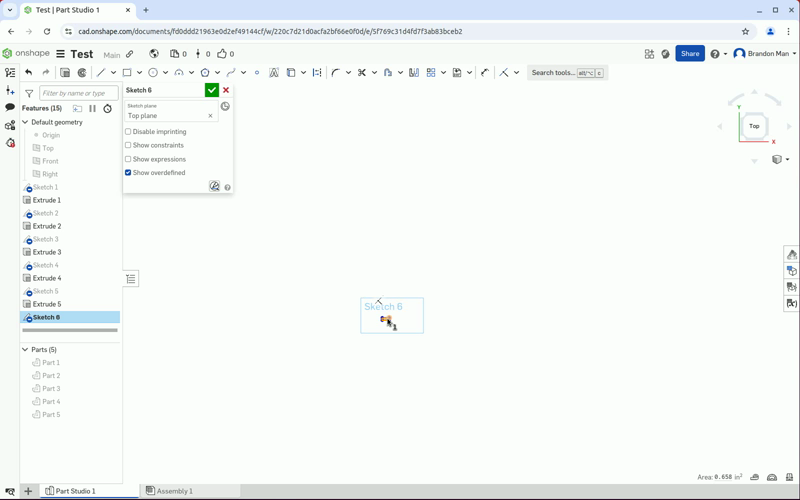
mouse_move(73, 352)
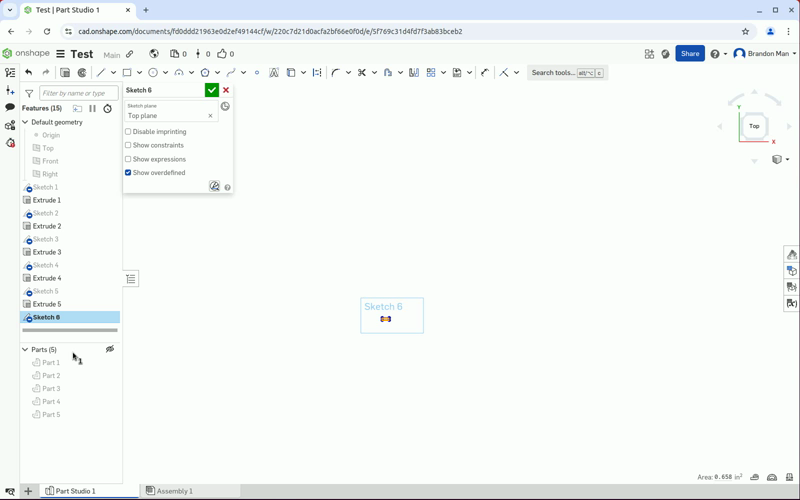
key(shift+y)
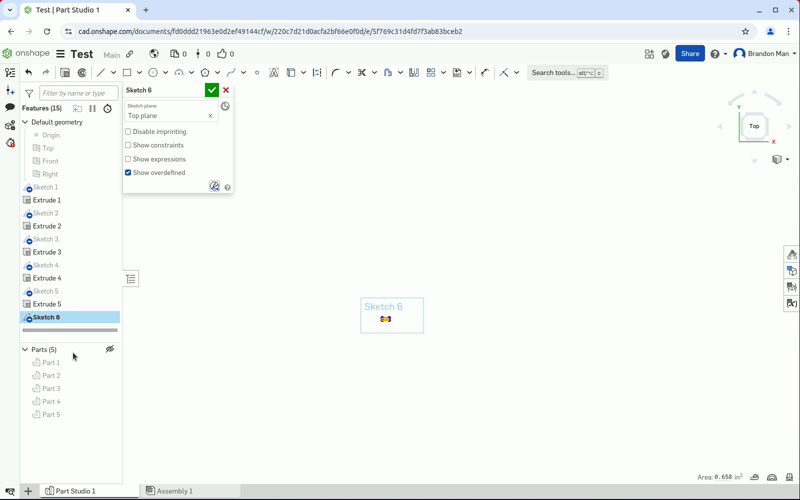
key(shift+e)
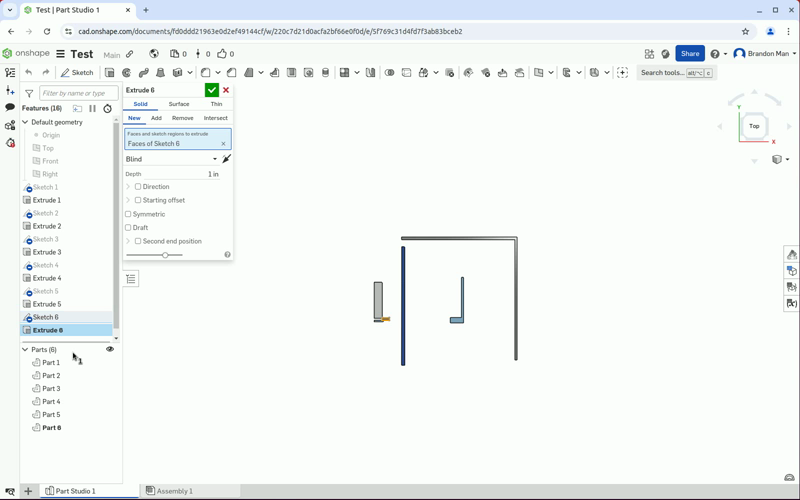
mouse_move(143, 106)
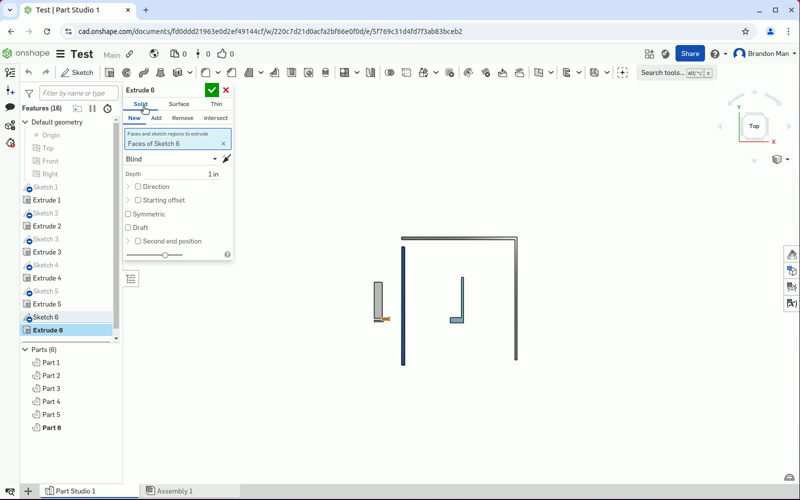
click(143, 106)
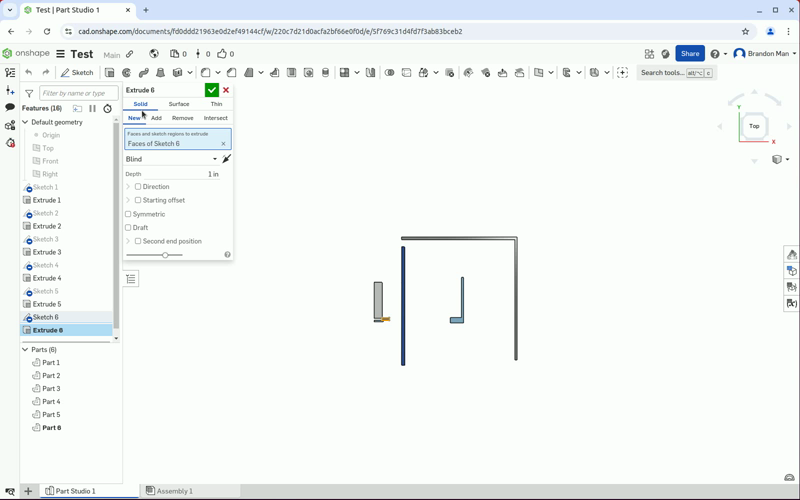
mouse_move(137, 120)
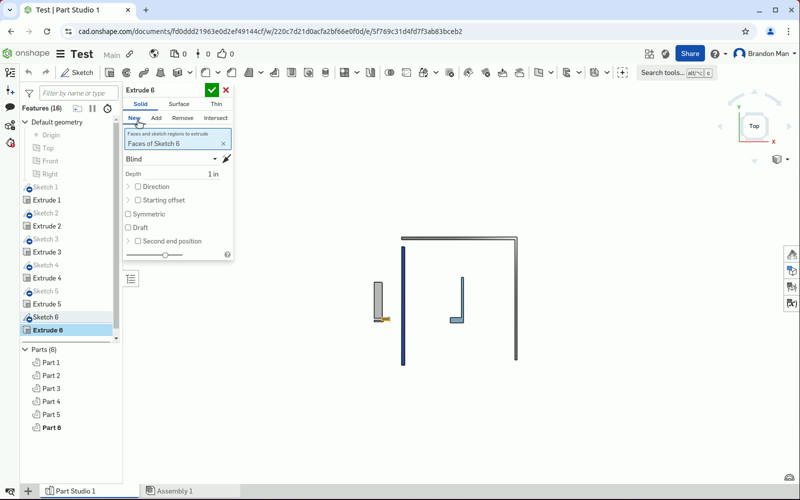
click(137, 120)
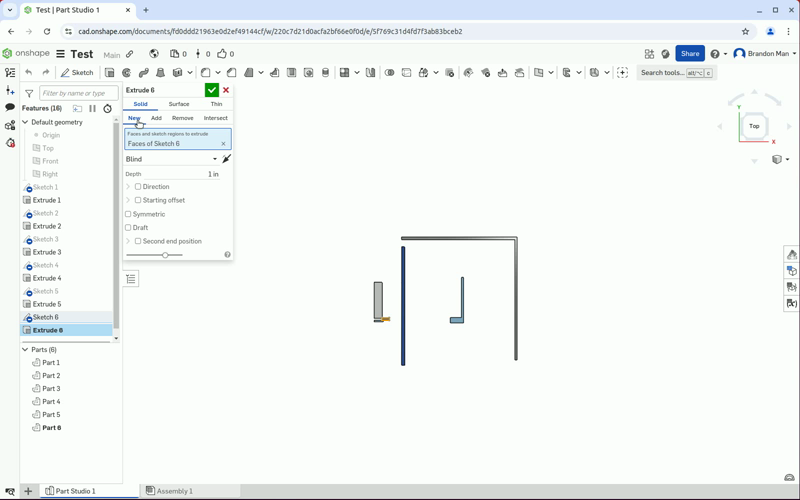
key(tab, 4)
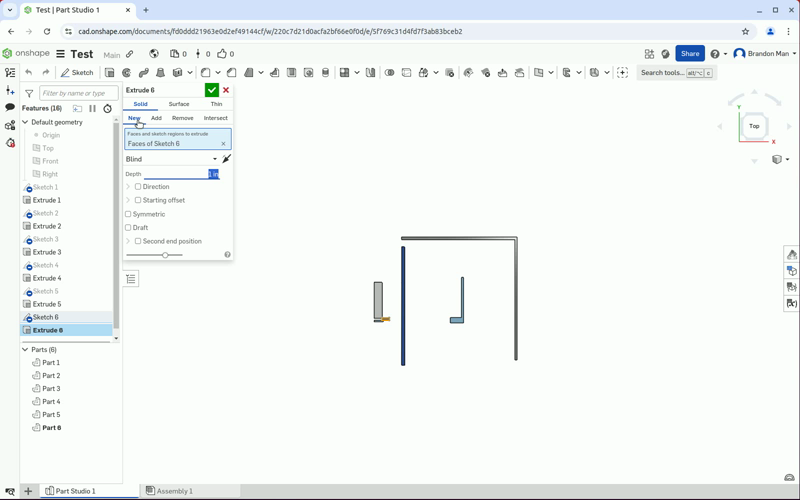
text(7.943)
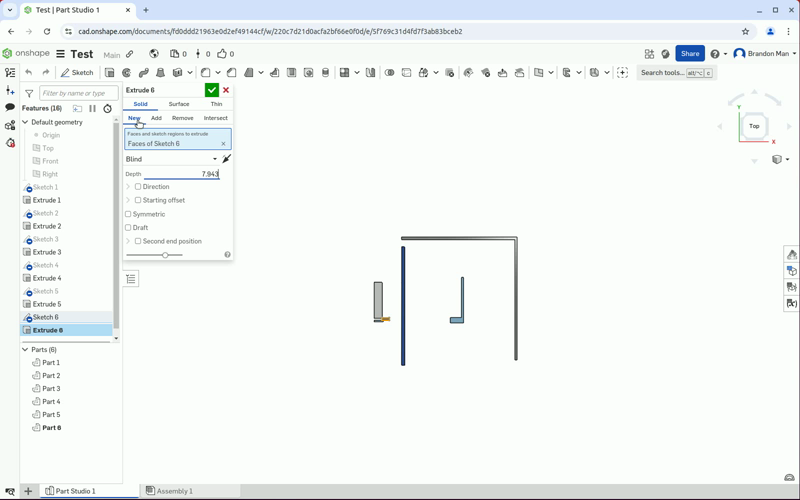
key(enter)
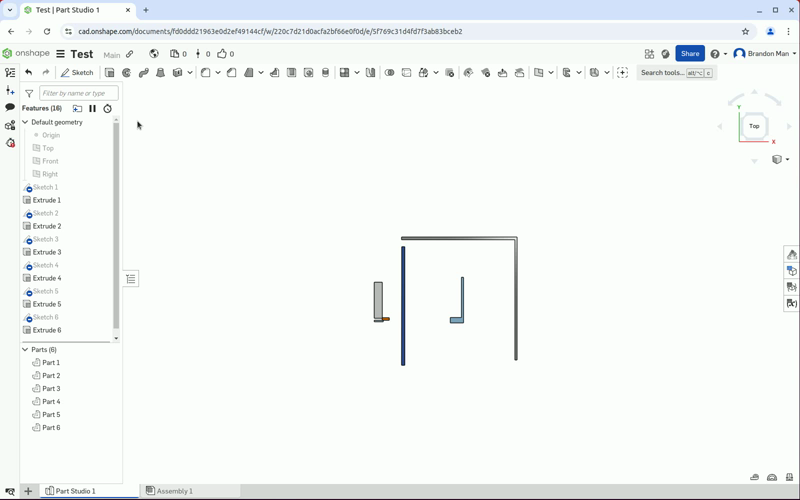
key(shift+h)
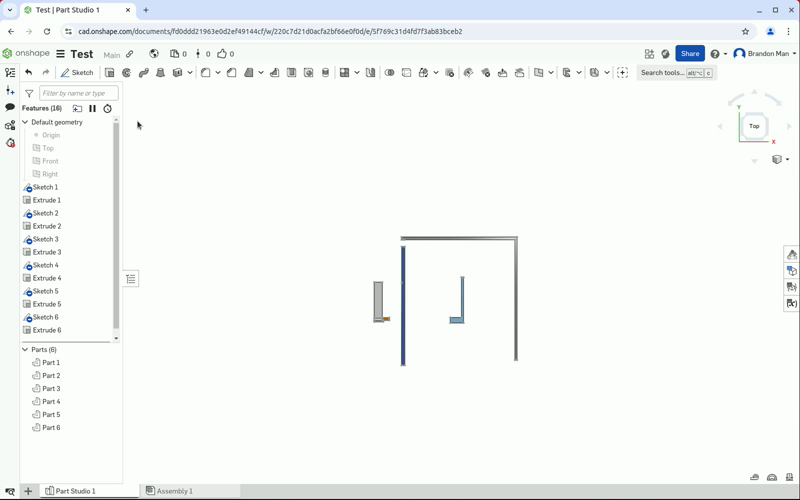
key(shift+h)
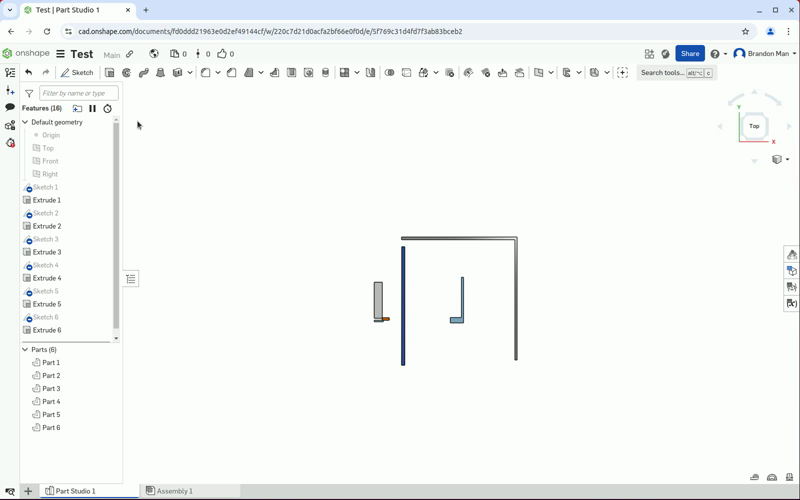
mouse_move(69, 189)
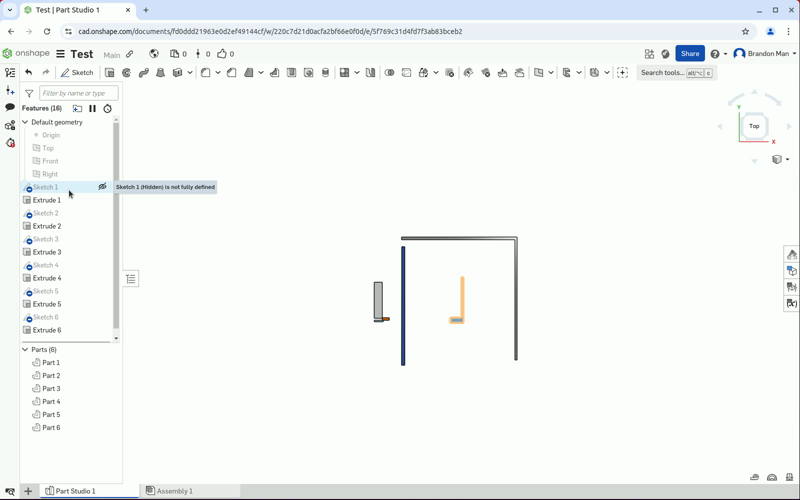
click(69, 189)
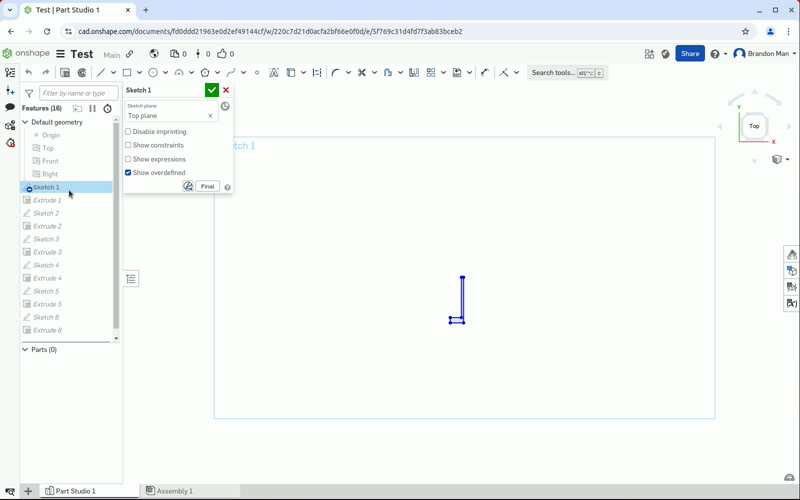
mouse_move(229, 92)
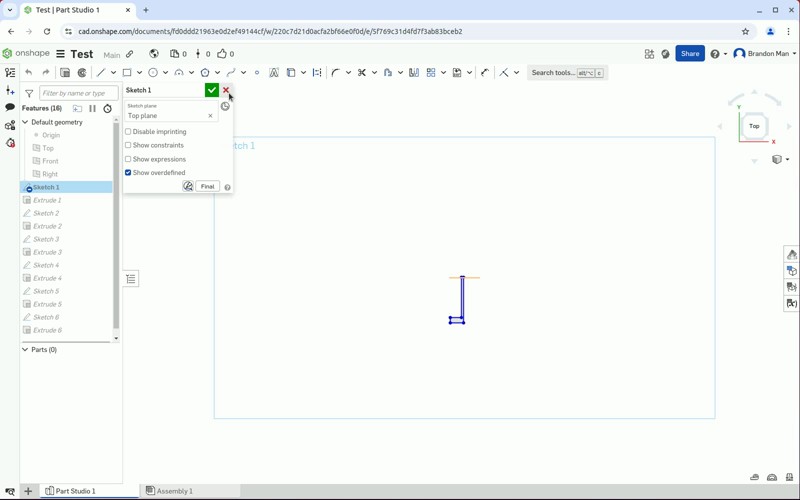
click(229, 92)
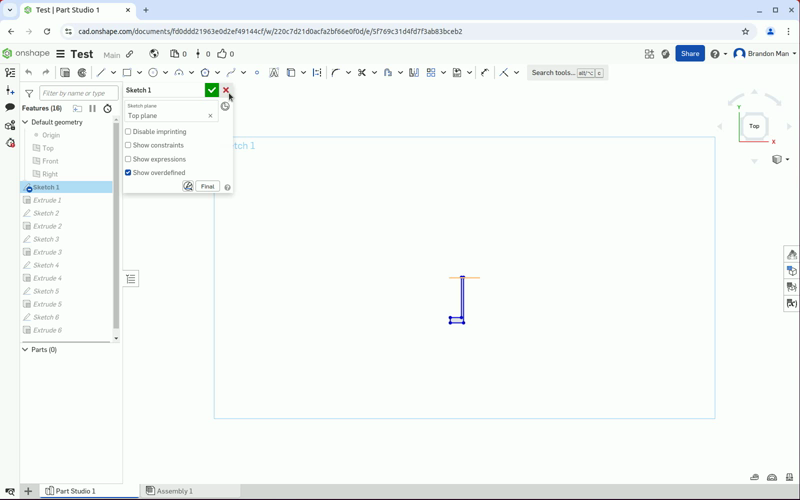
key(shift+s)
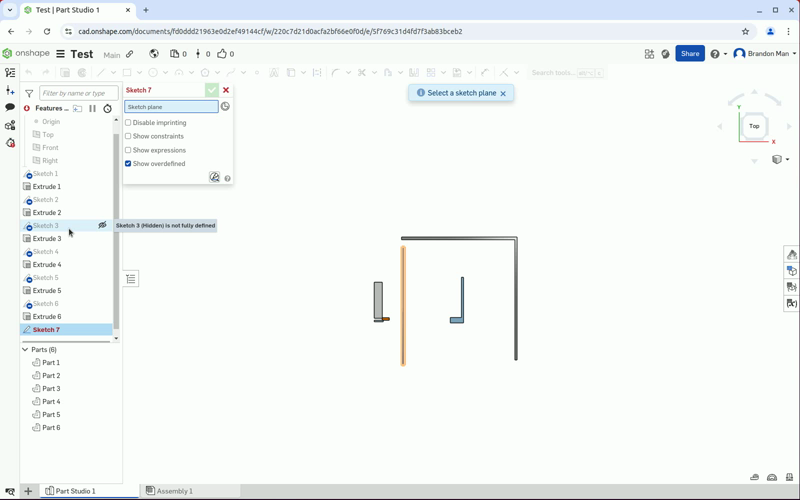
scroll(3)
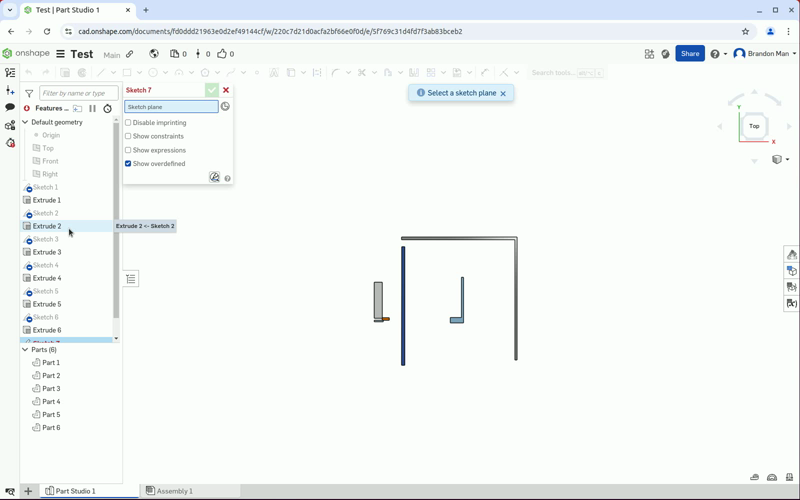
mouse_move(69, 150)
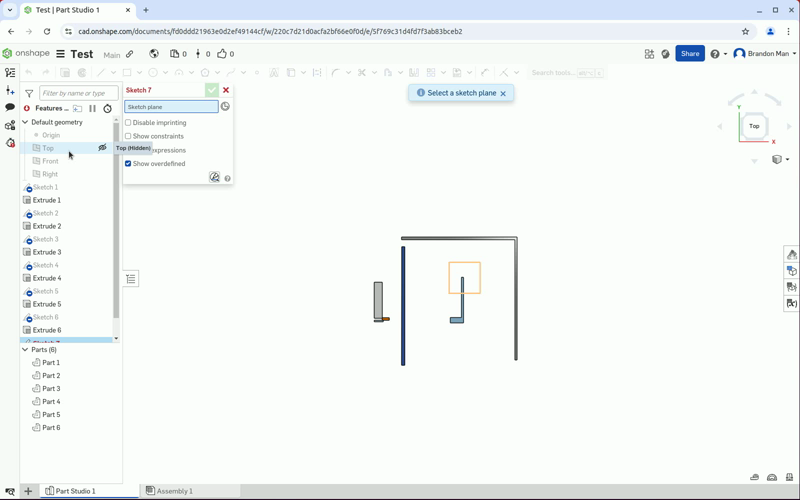
click(69, 150)
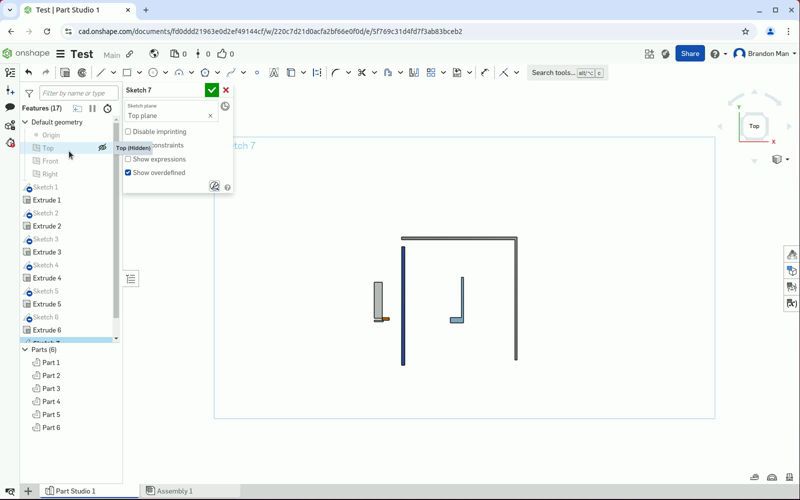
mouse_move(73, 352)
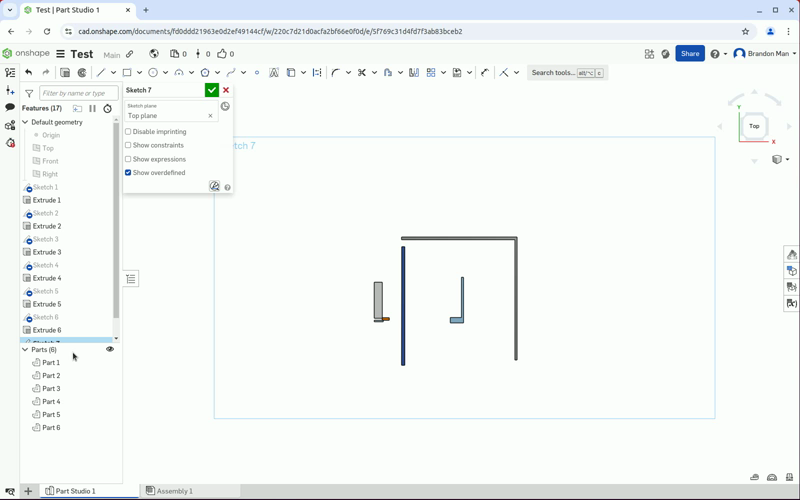
key(y)
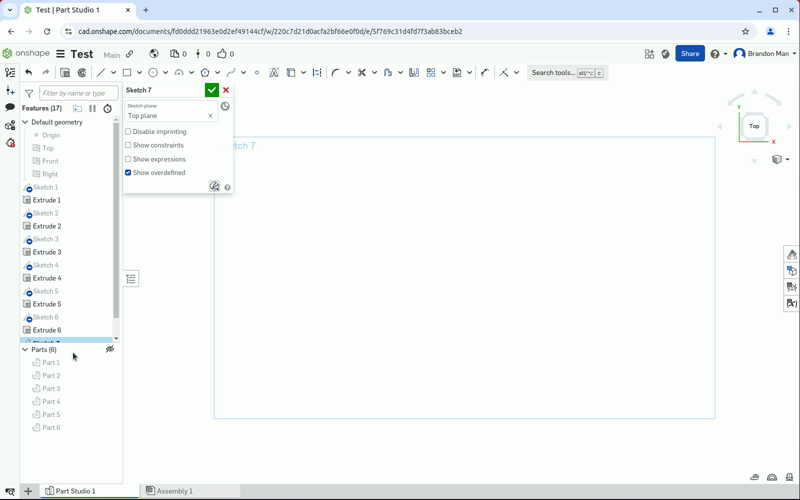
key(l)
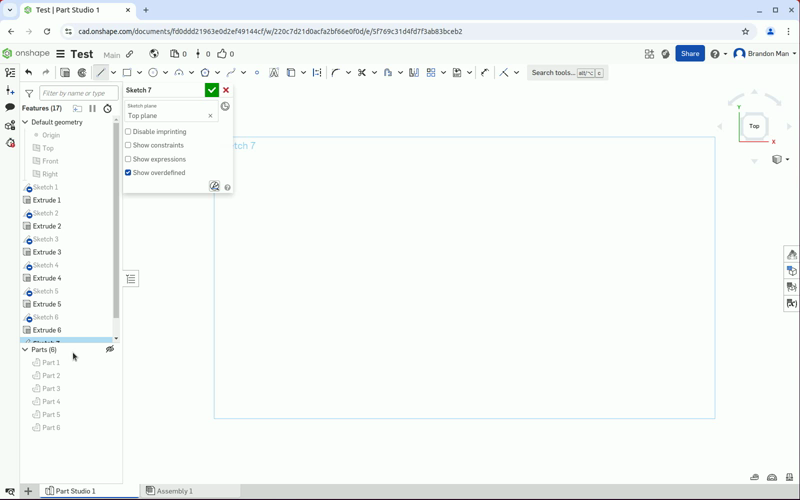
key_down(shift)
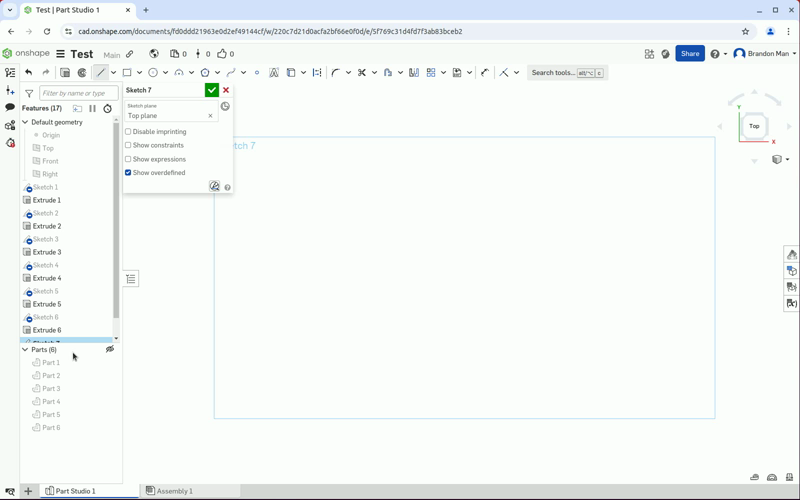
mouse_move(348, 320)
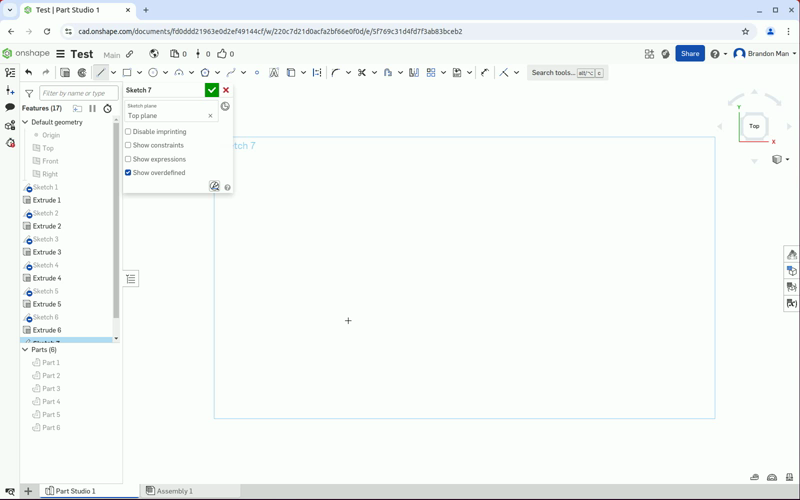
click(348, 320)
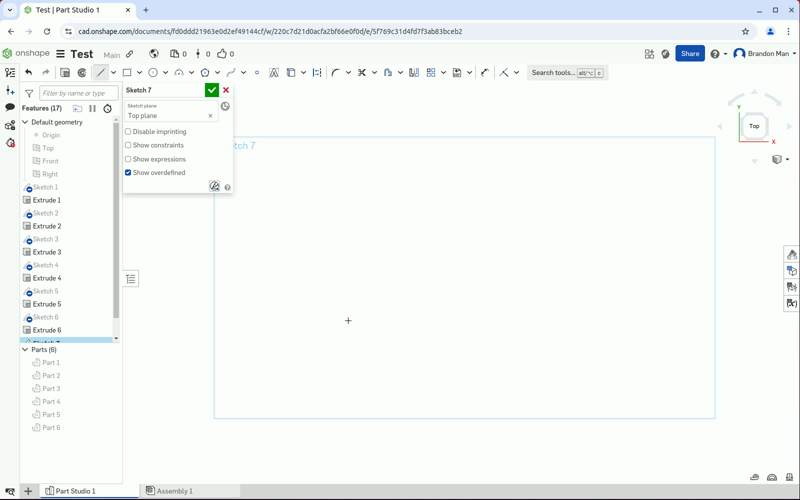
key_up(shift)
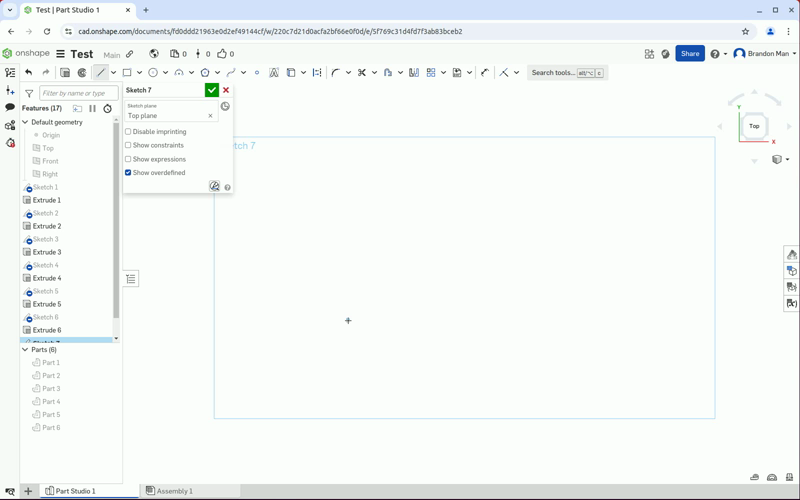
key_down(shift)
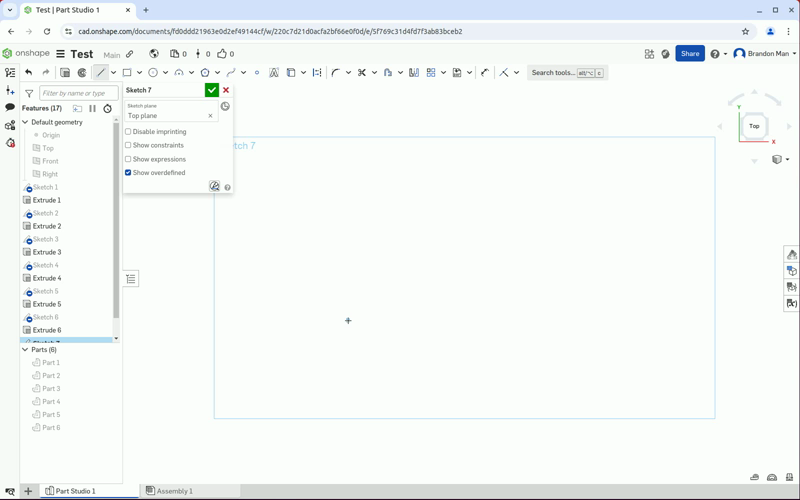
mouse_move(378, 320)
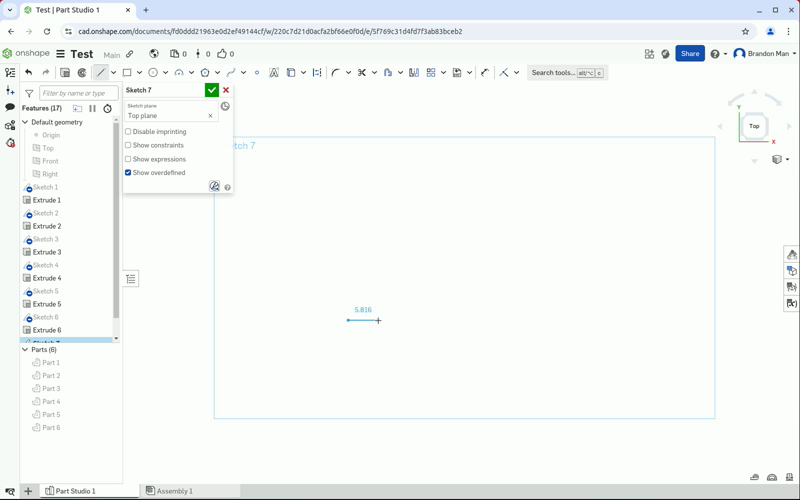
mouse_move(374, 320)
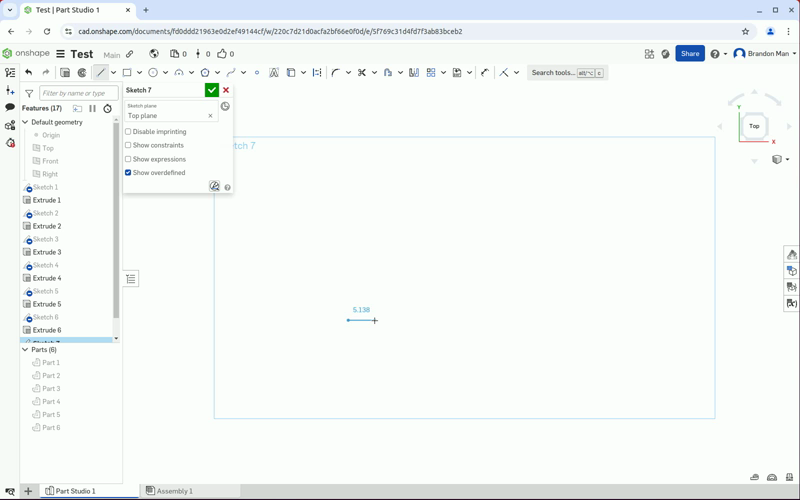
click(374, 320)
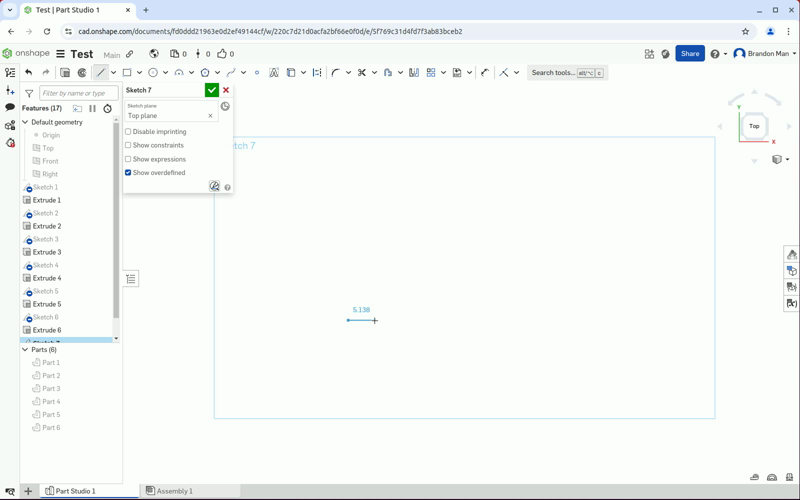
key_up(shift)
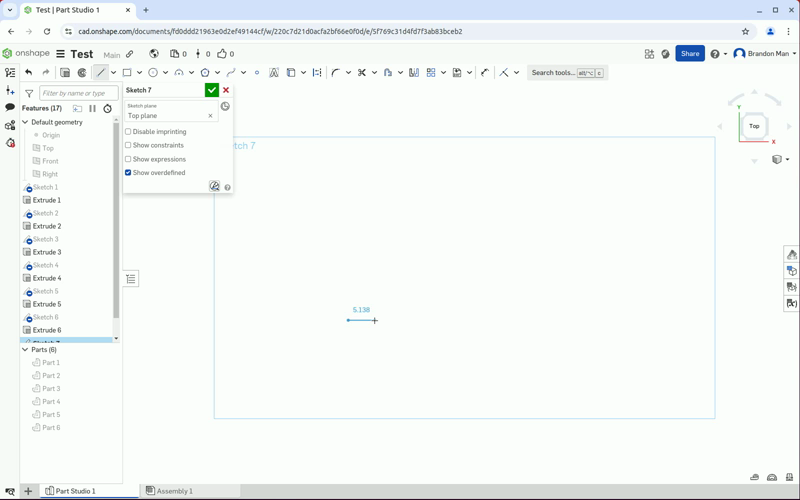
key_down(shift)
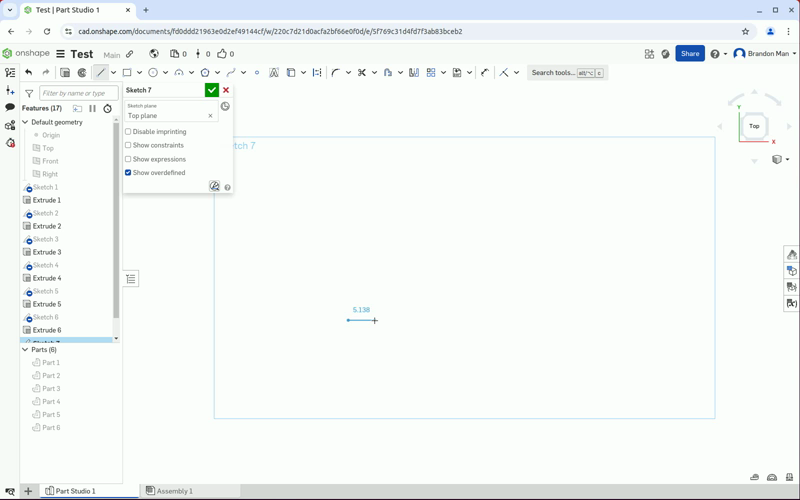
mouse_move(404, 320)
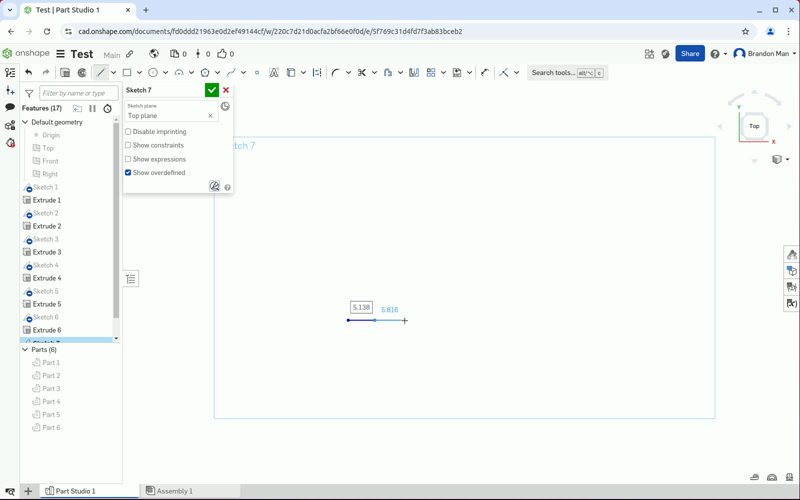
mouse_move(374, 318)
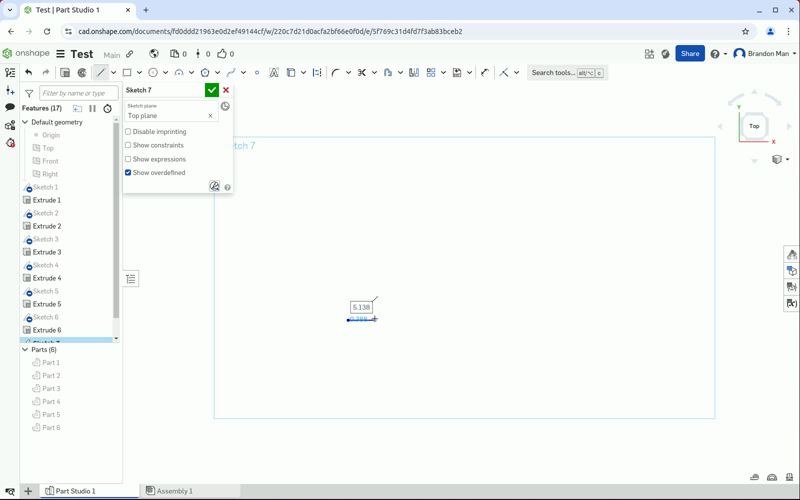
scroll(6)
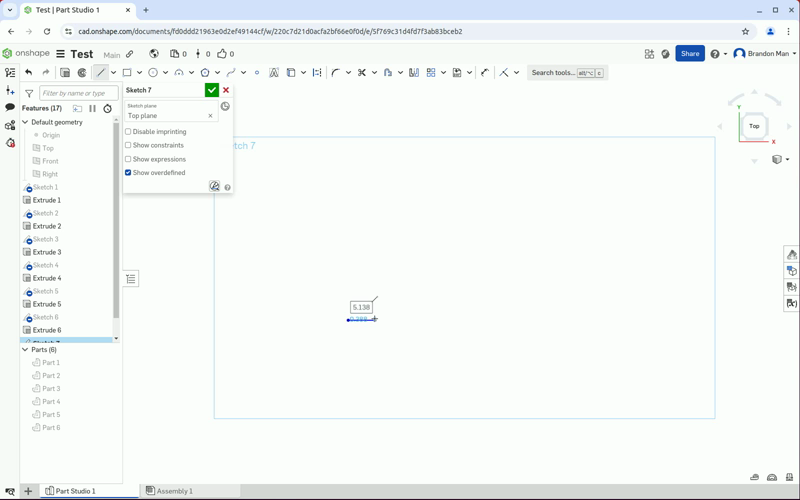
scroll(6)
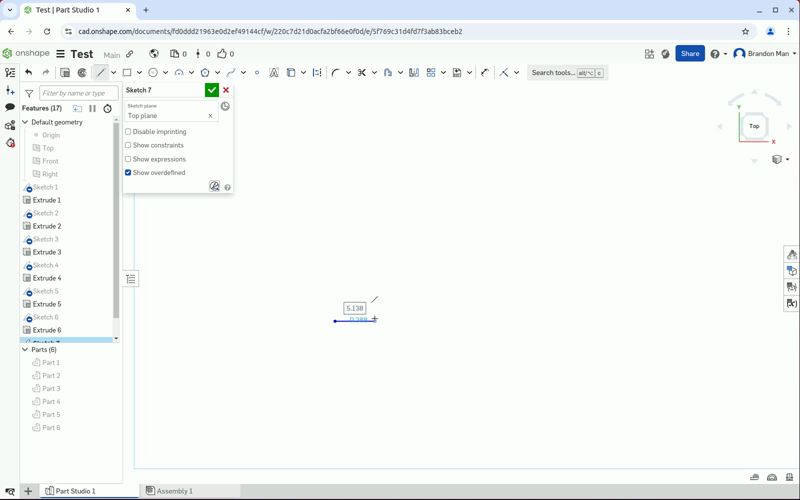
scroll(6)
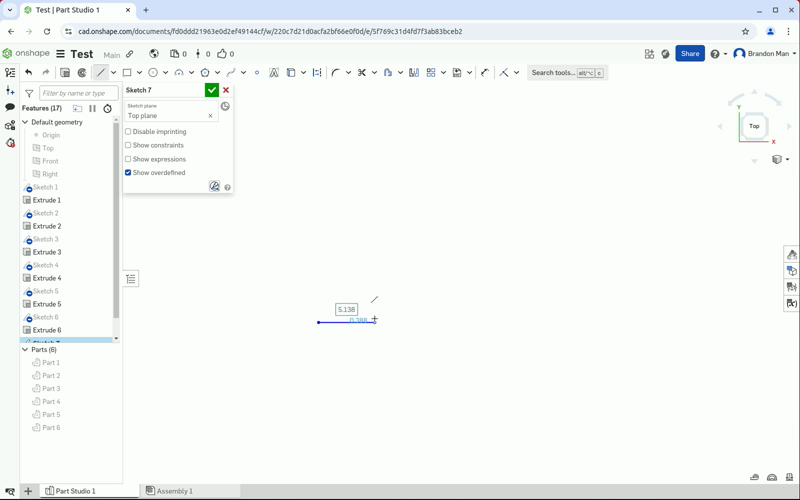
scroll(6)
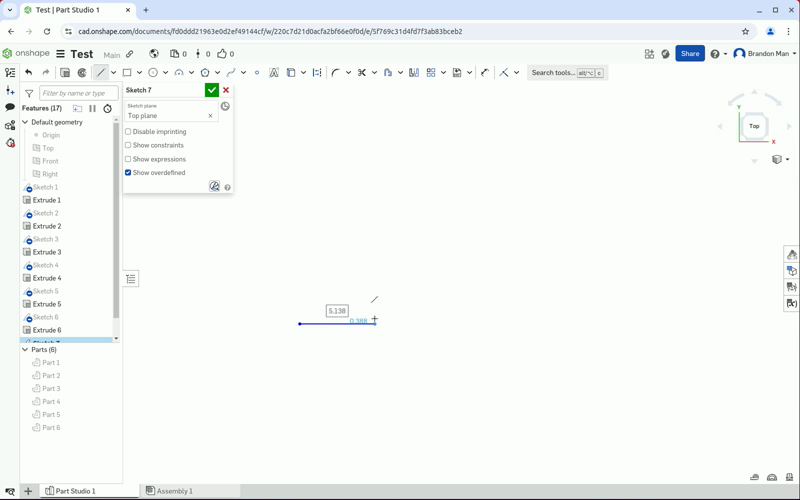
scroll(6)
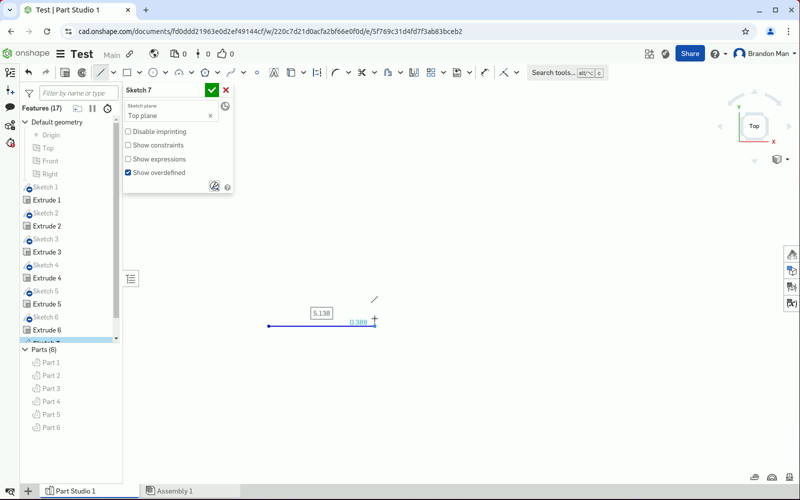
scroll(6)
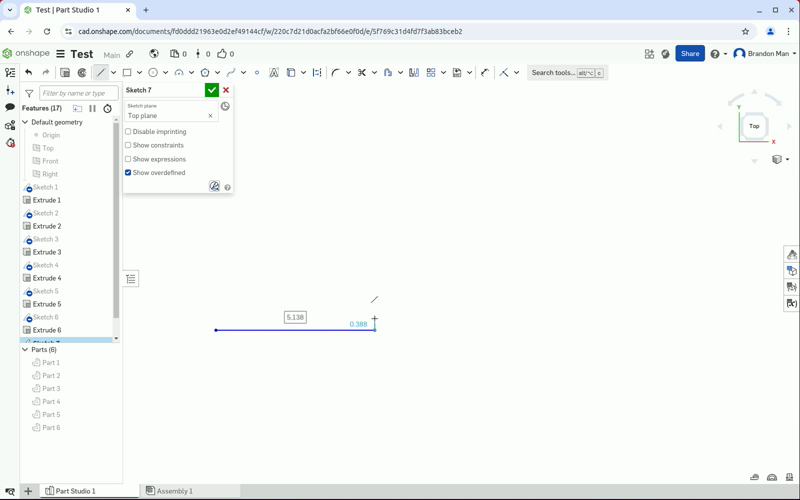
scroll(6)
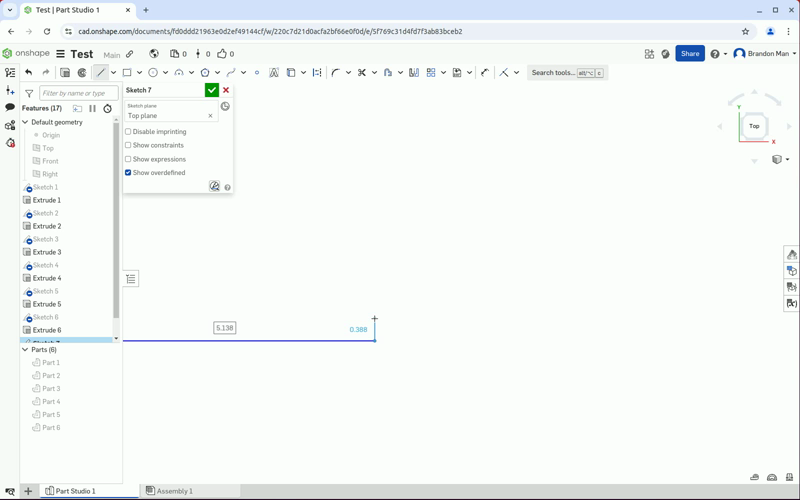
click(374, 318)
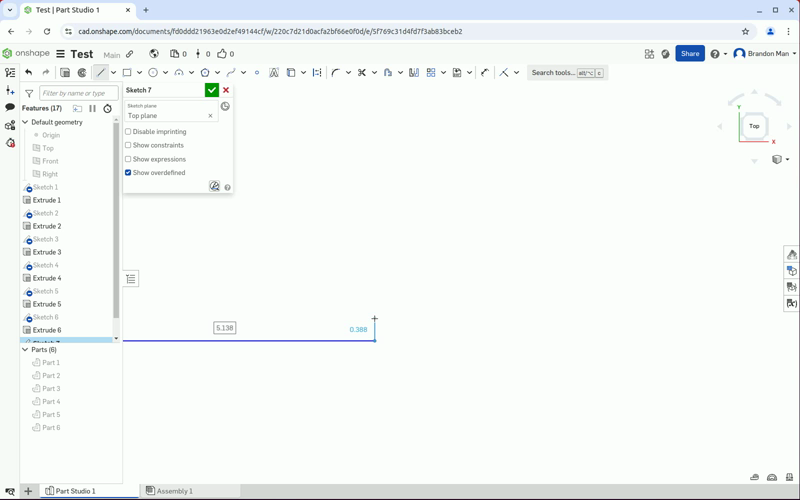
scroll(-6)
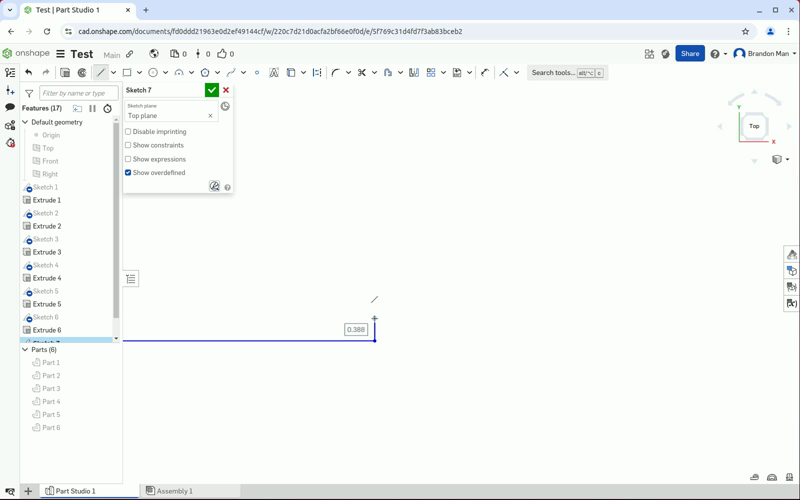
scroll(-6)
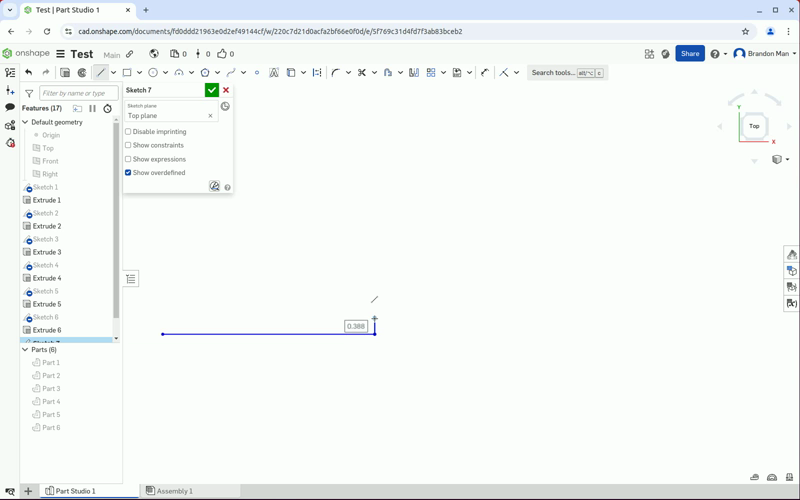
scroll(-6)
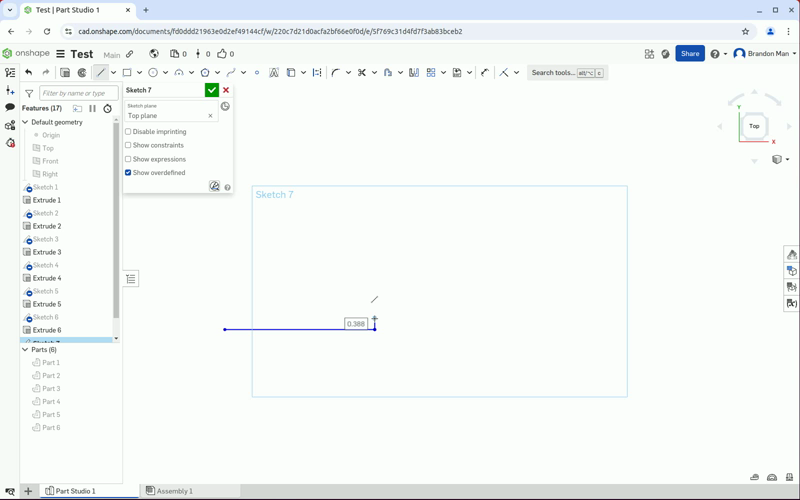
scroll(-6)
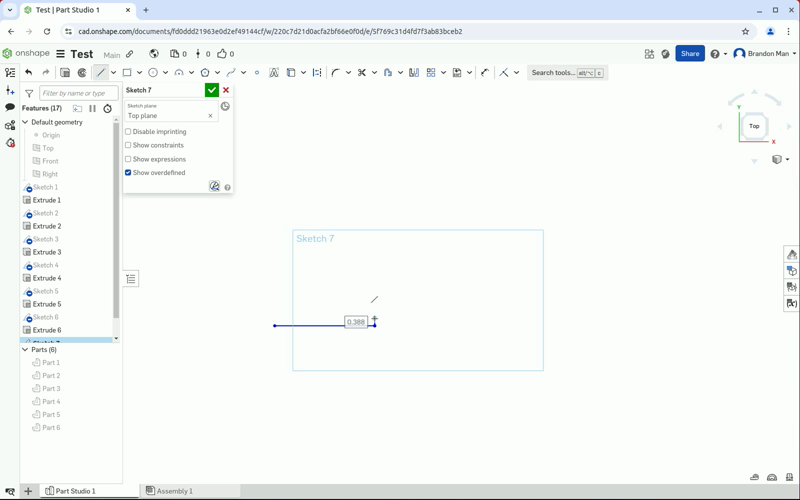
scroll(-6)
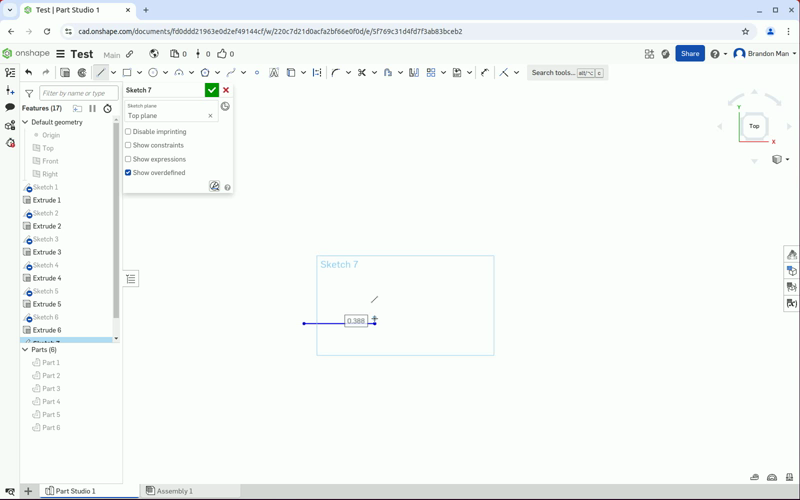
scroll(-6)
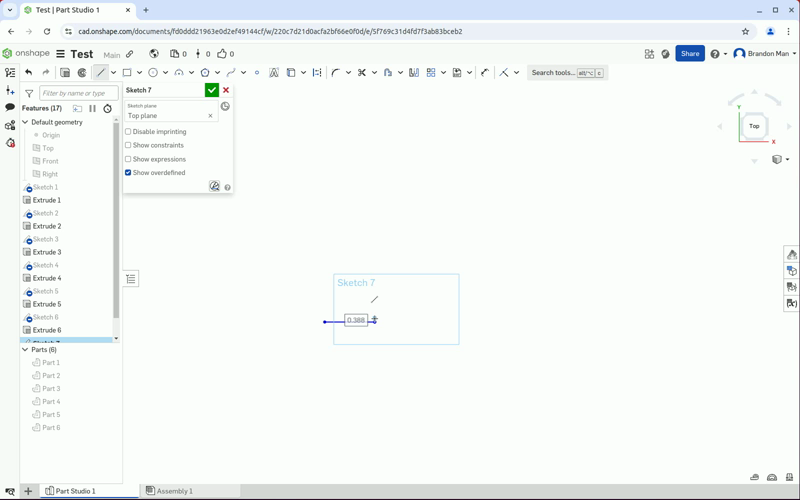
scroll(-6)
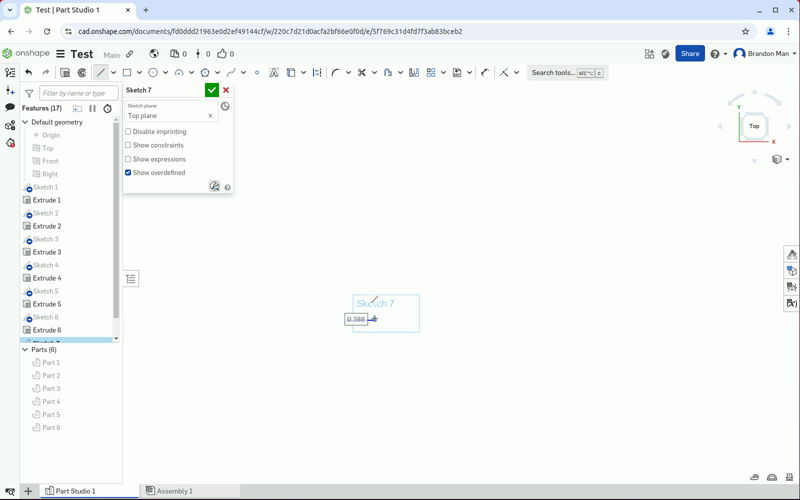
key_up(shift)
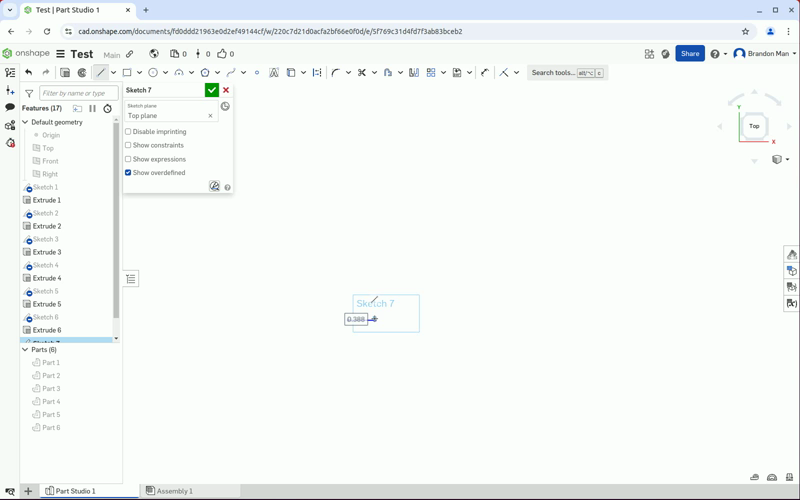
key_down(shift)
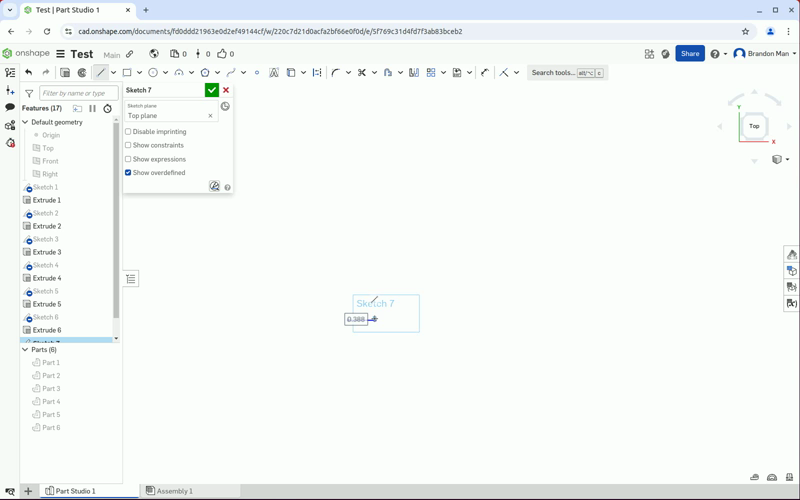
mouse_move(404, 318)
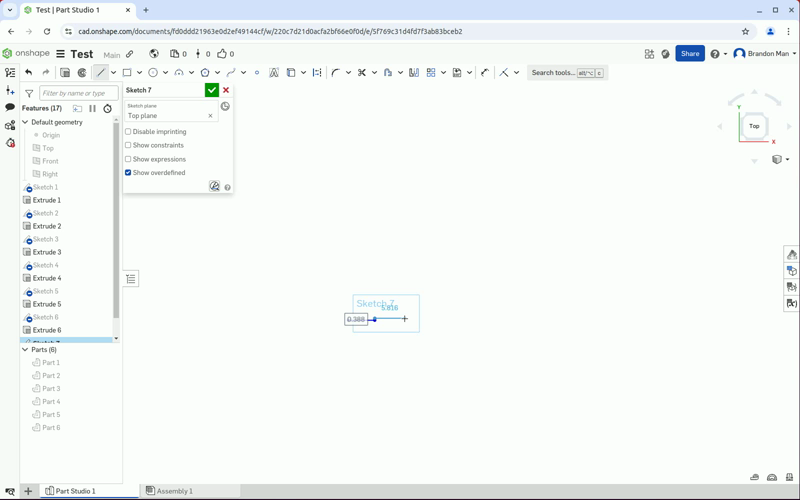
mouse_move(348, 318)
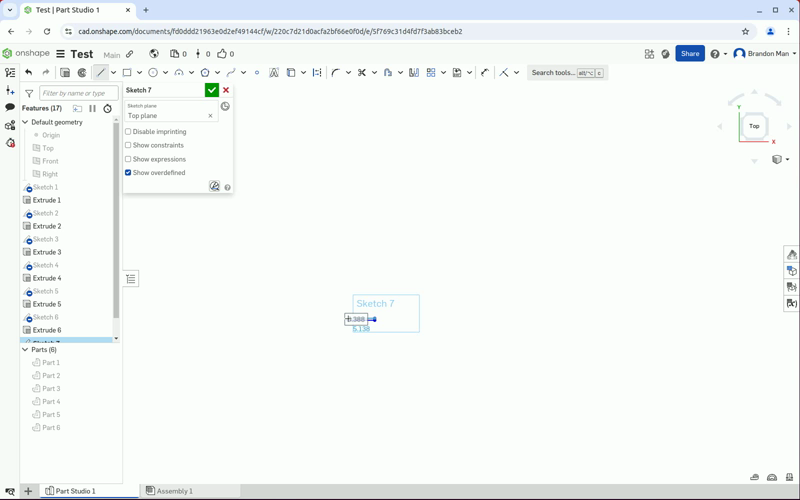
scroll(6)
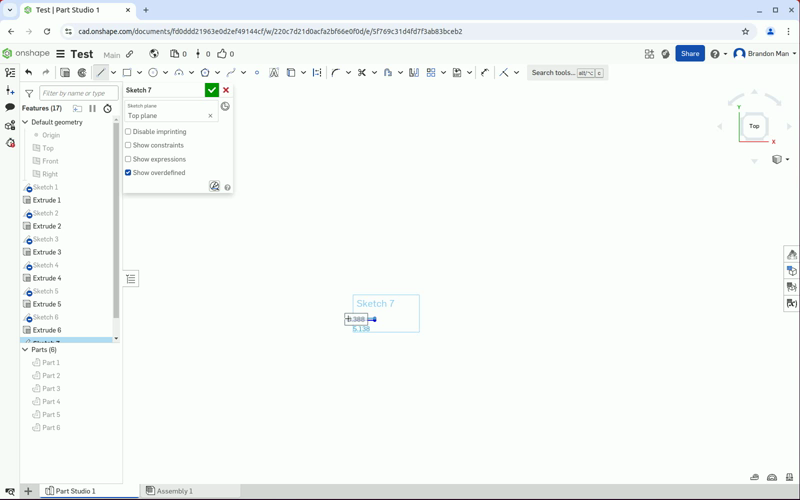
scroll(6)
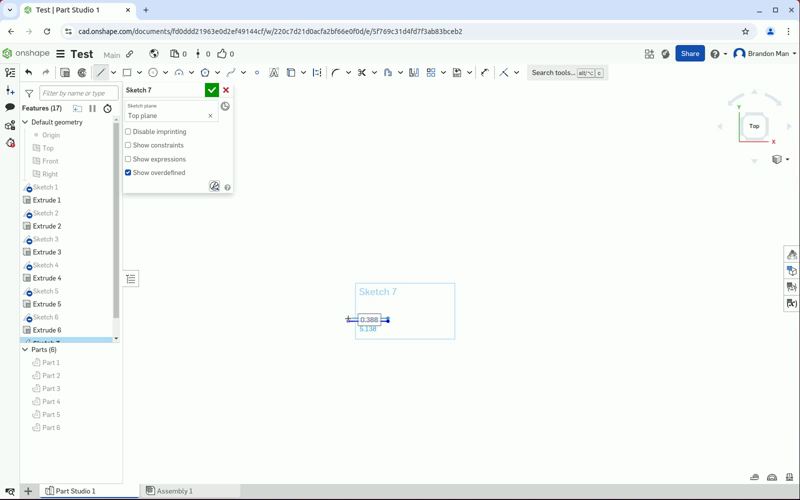
scroll(6)
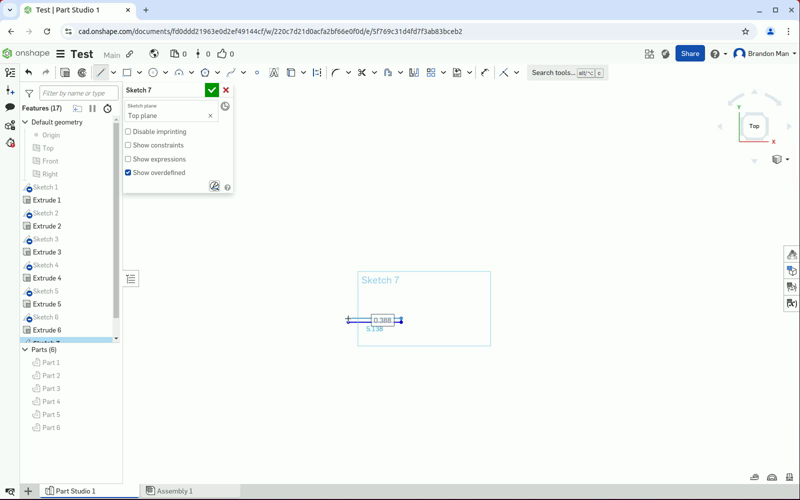
scroll(6)
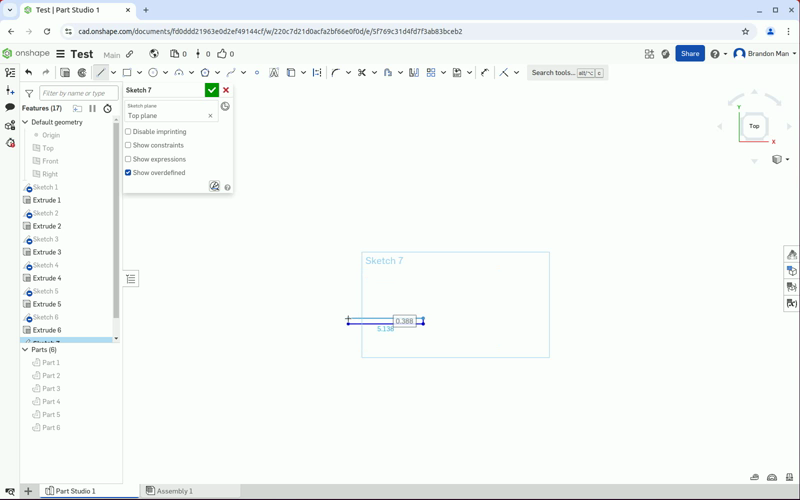
scroll(6)
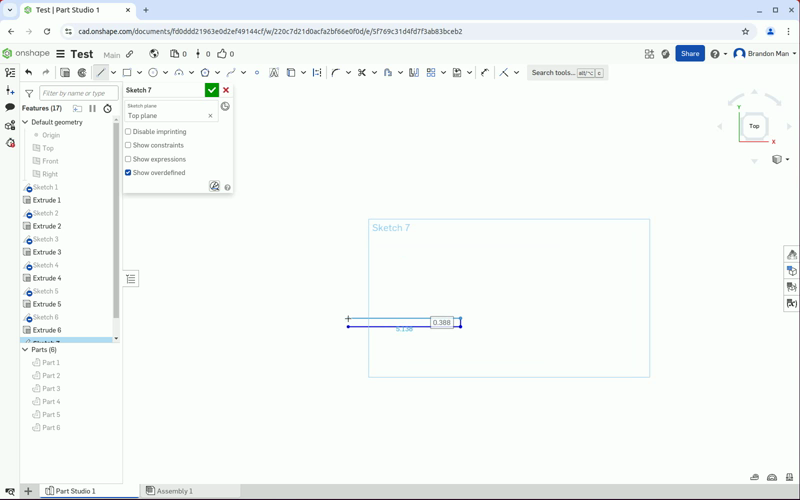
scroll(6)
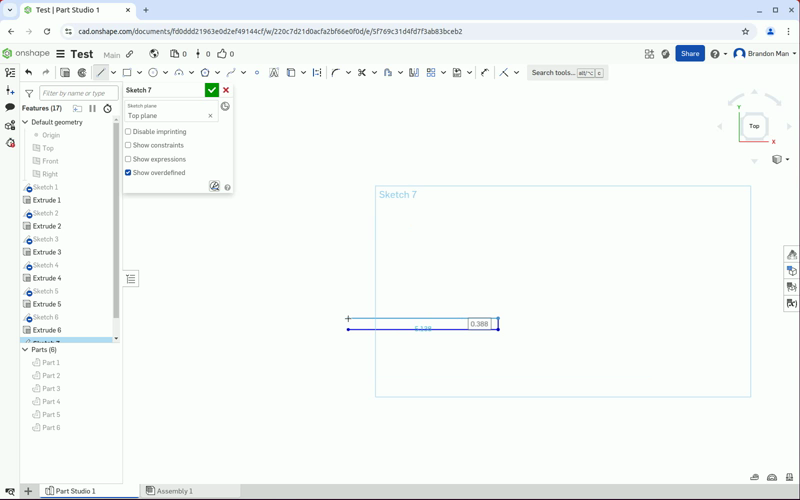
scroll(6)
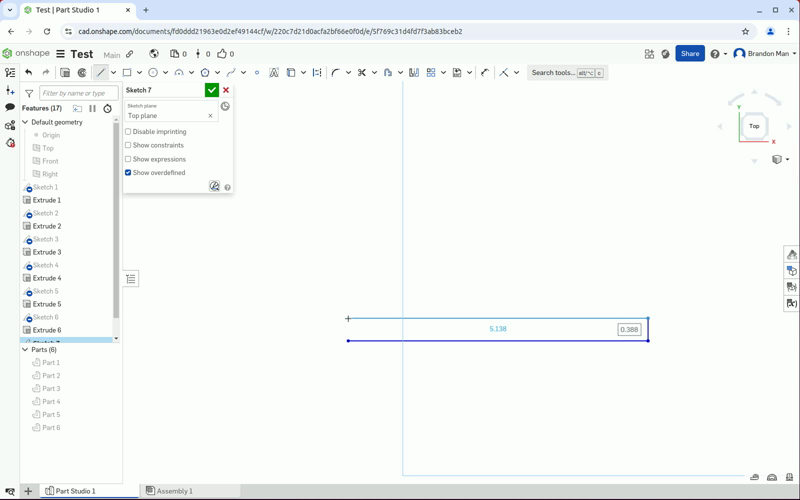
click(348, 318)
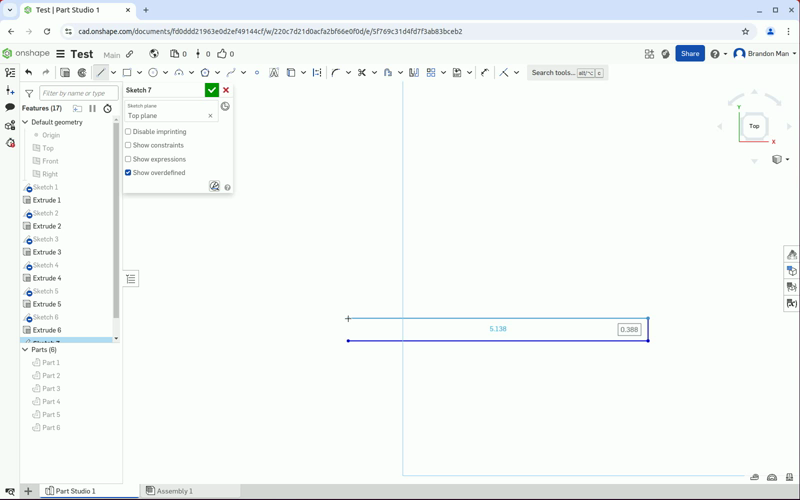
scroll(-6)
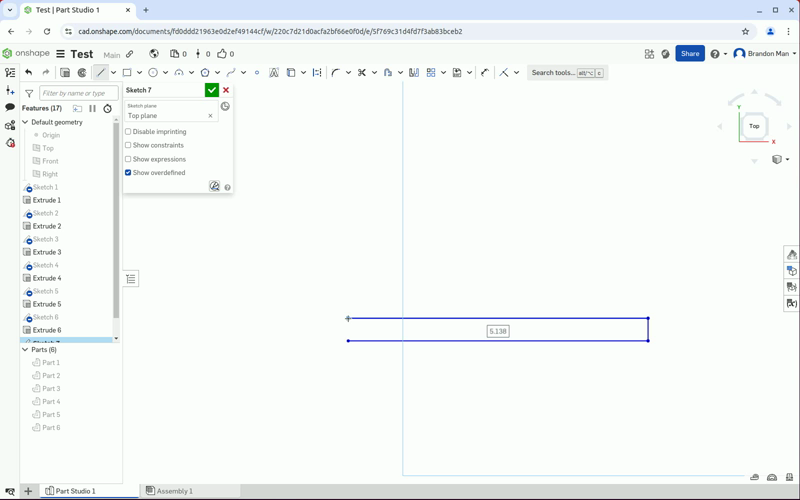
scroll(-6)
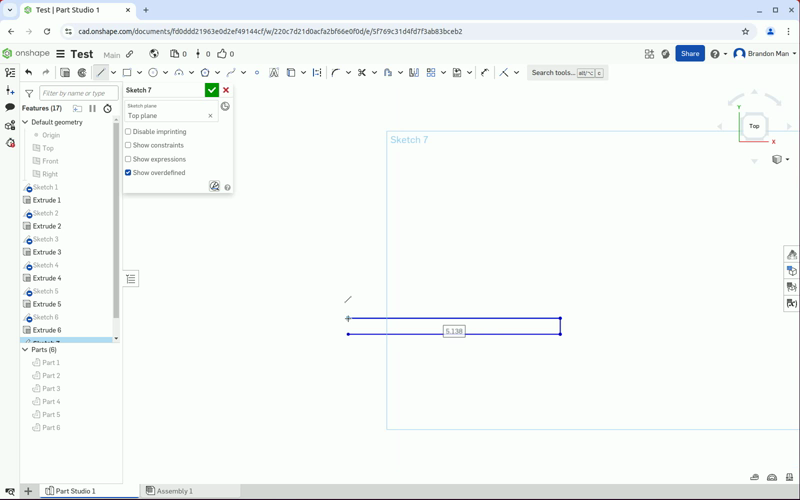
scroll(-6)
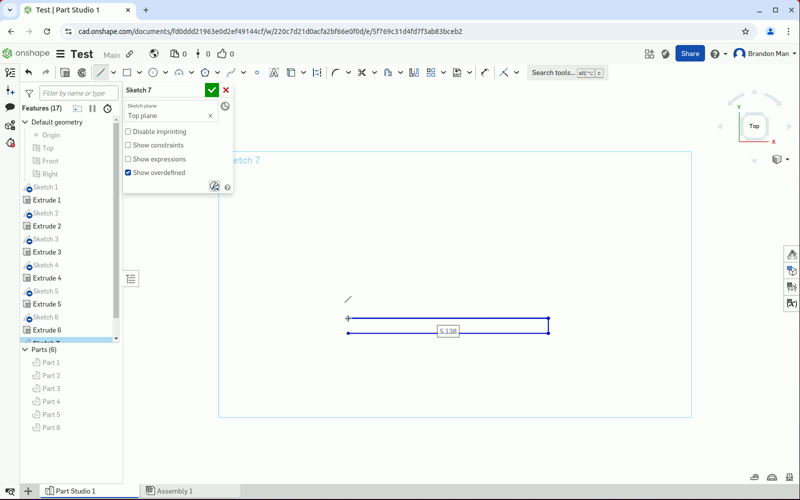
scroll(-6)
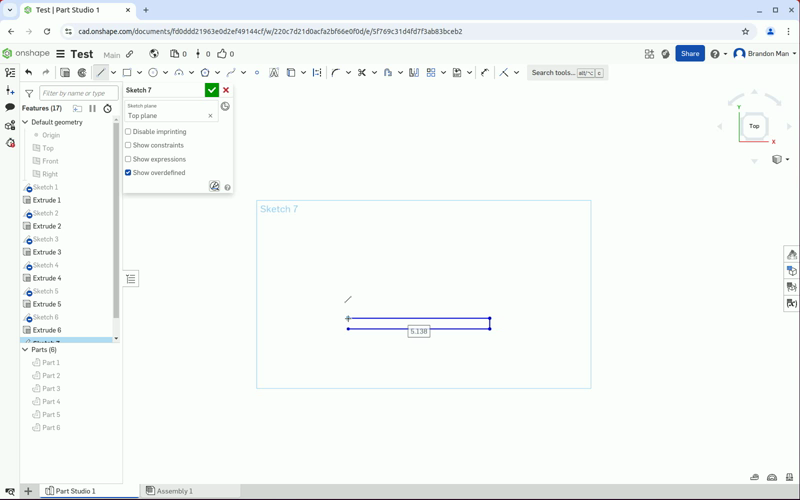
scroll(-6)
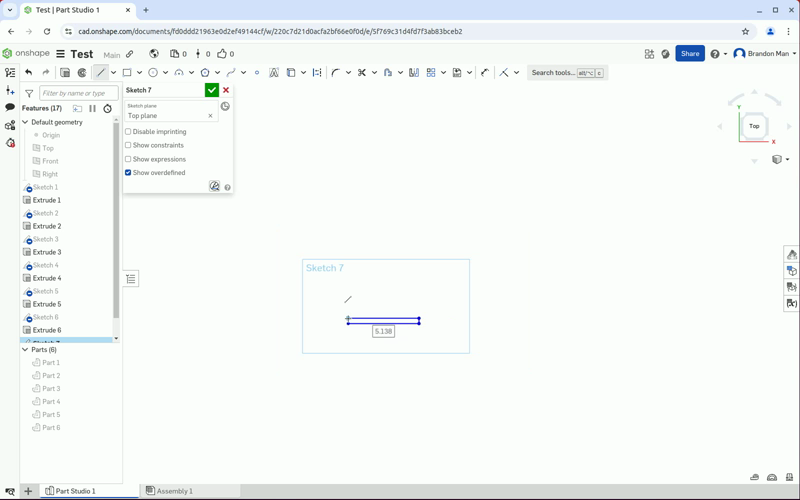
scroll(-6)
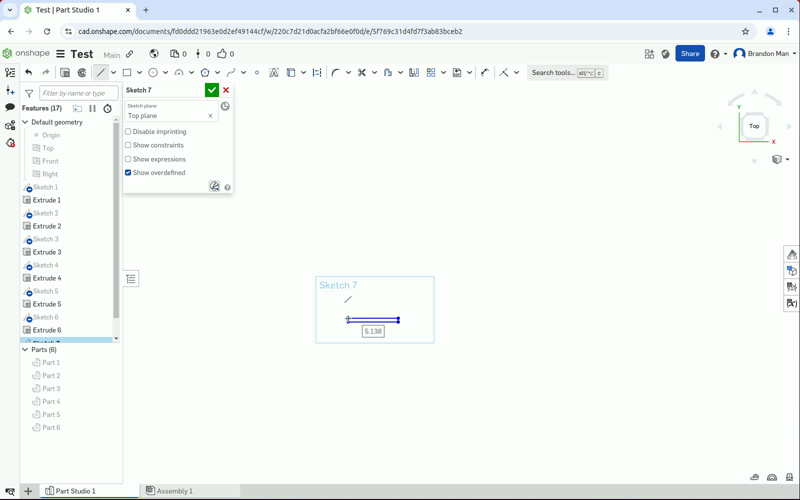
scroll(-6)
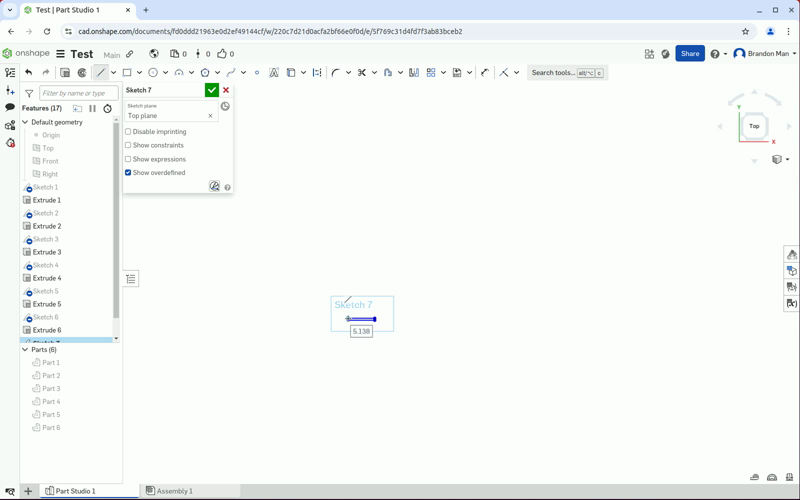
key_up(shift)
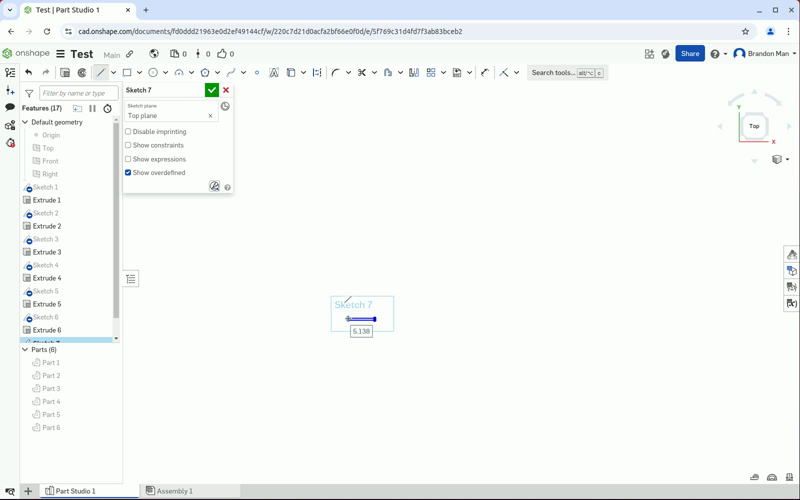
mouse_move(378, 318)
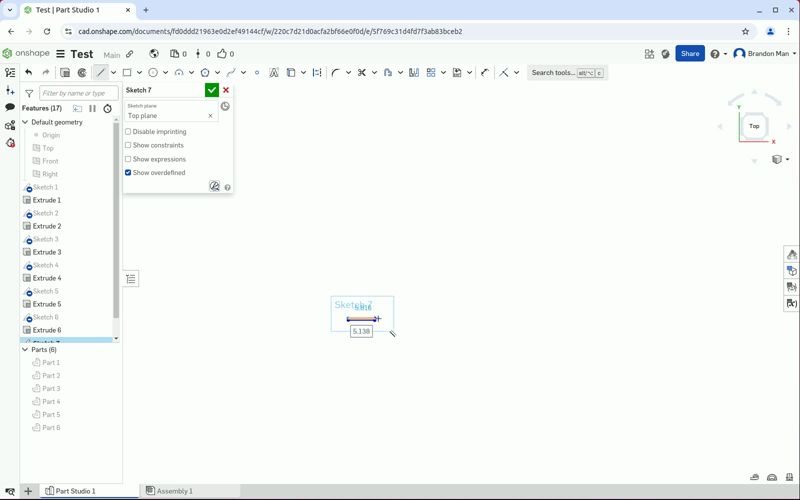
key_down(shift)
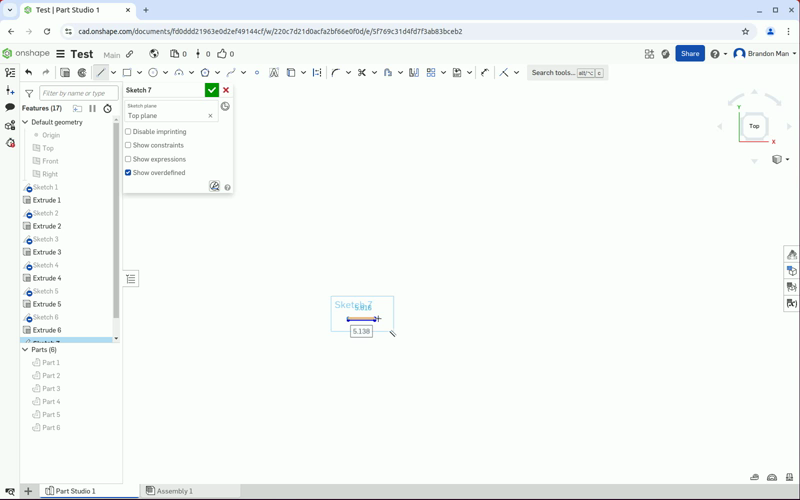
mouse_move(348, 320)
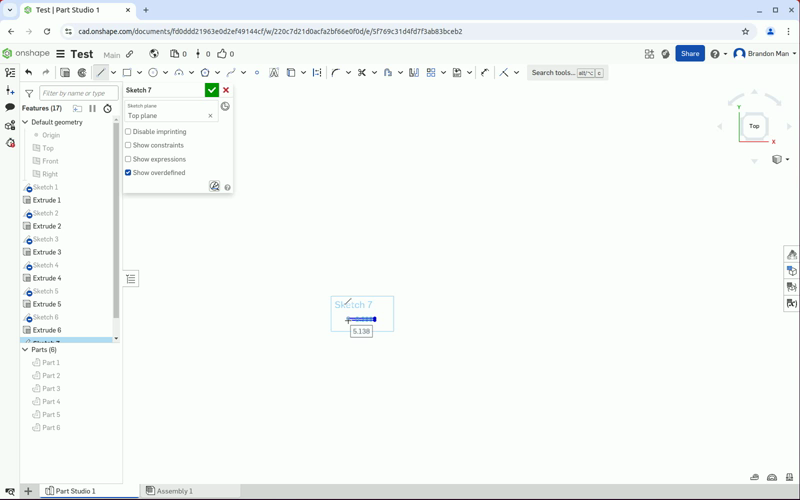
scroll(6)
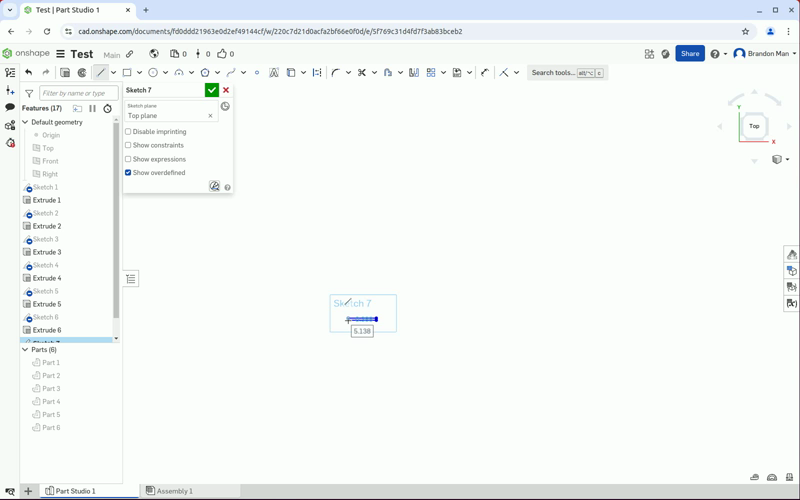
scroll(6)
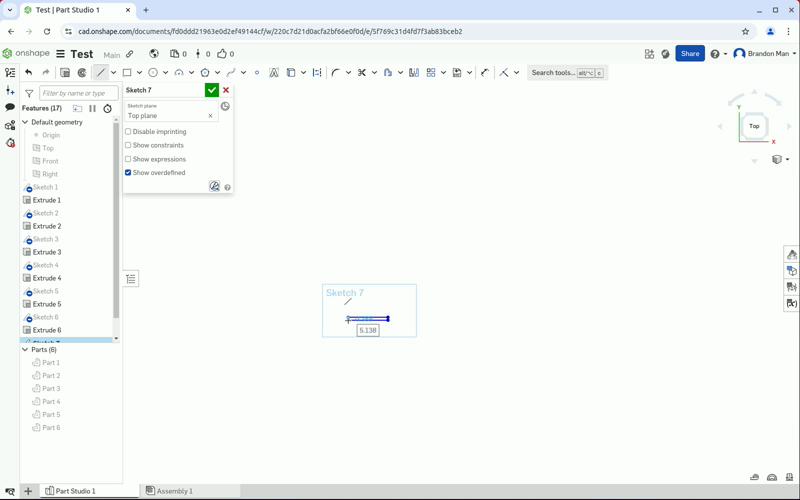
scroll(6)
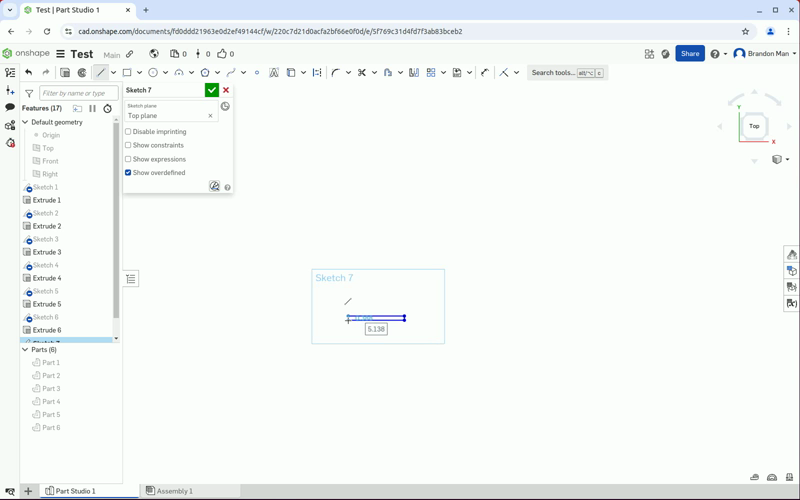
scroll(6)
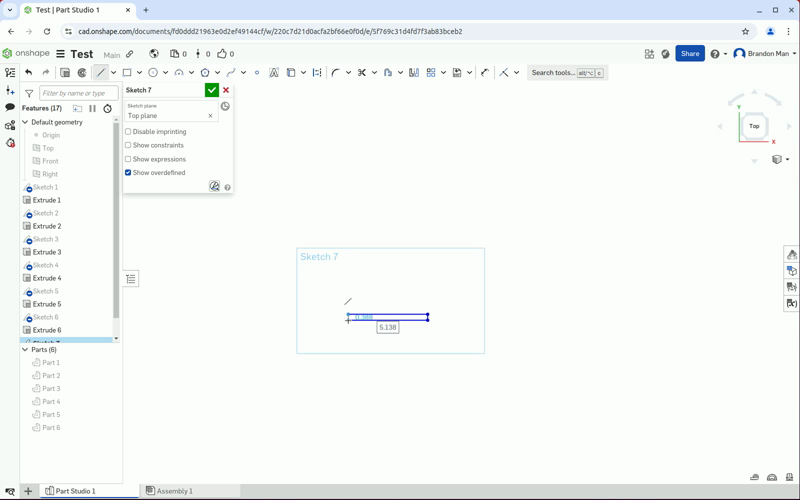
scroll(6)
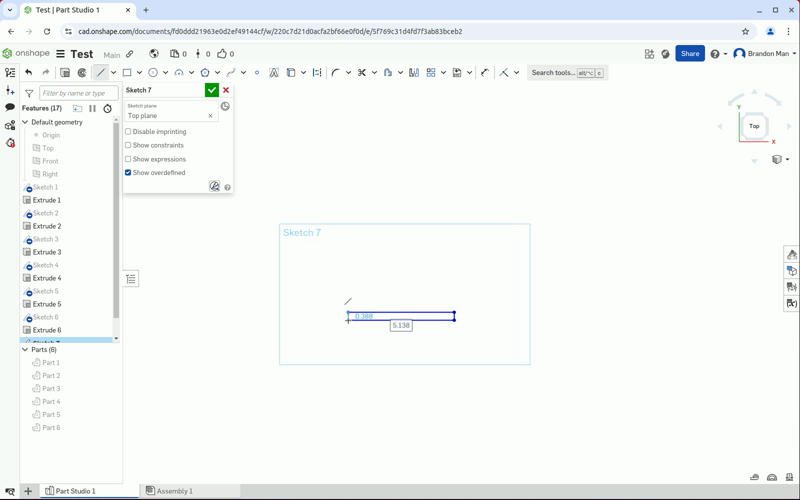
scroll(6)
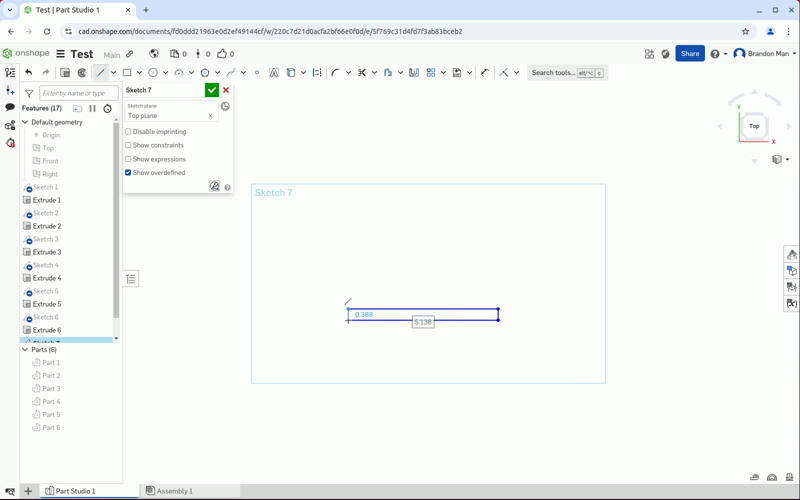
scroll(6)
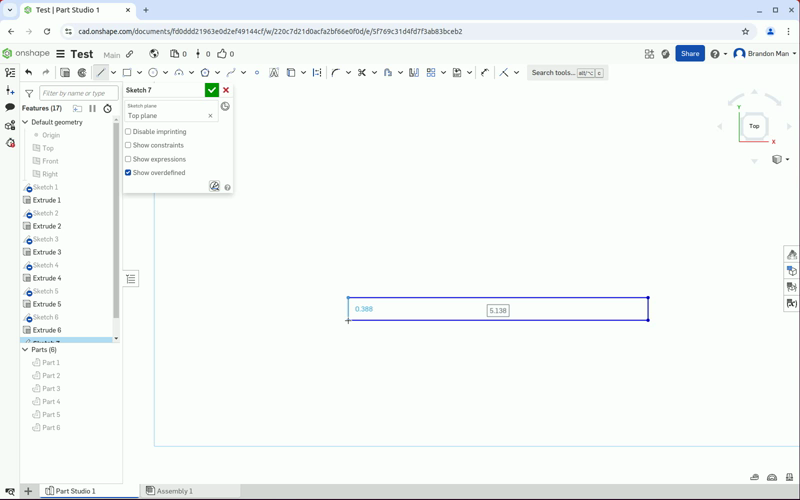
key_up(shift)
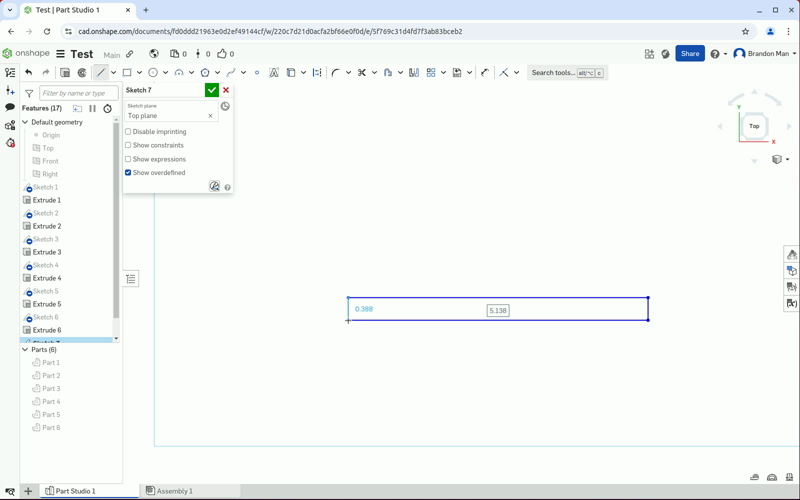
click(348, 320)
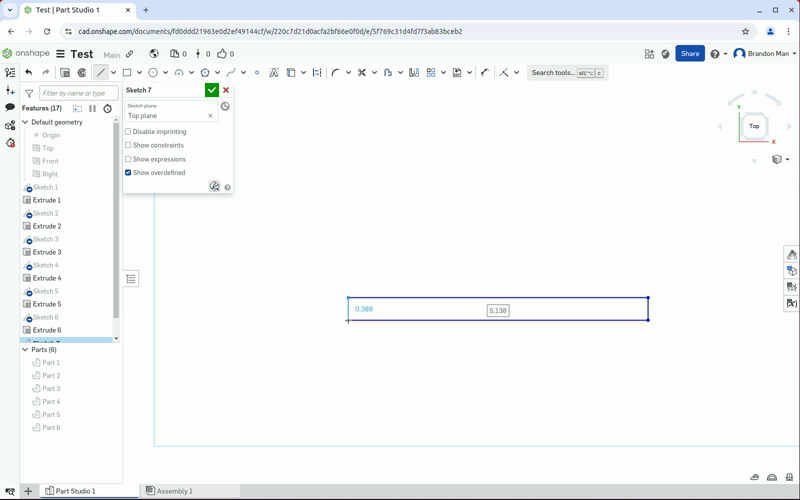
scroll(-6)
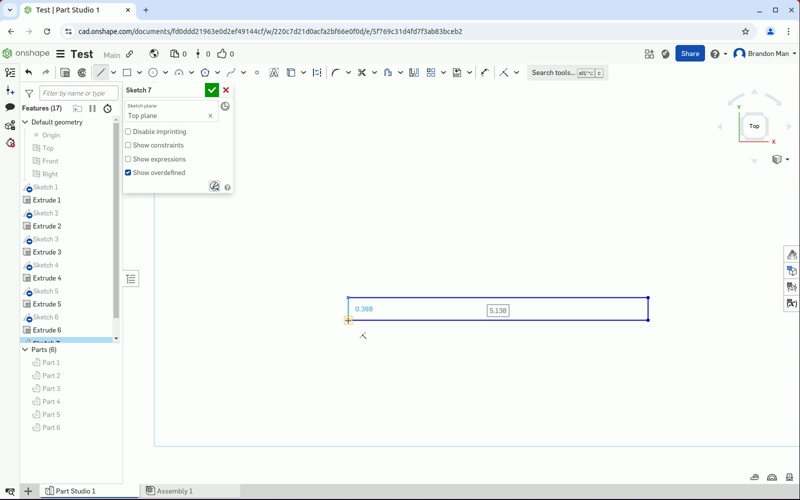
scroll(-6)
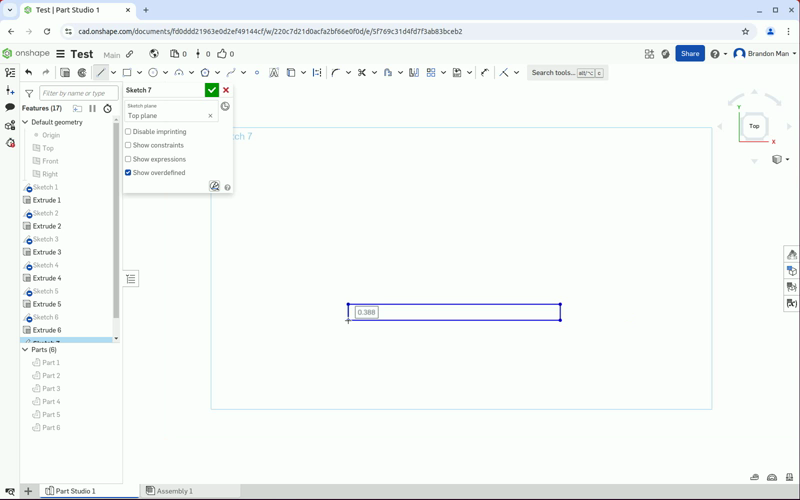
scroll(-6)
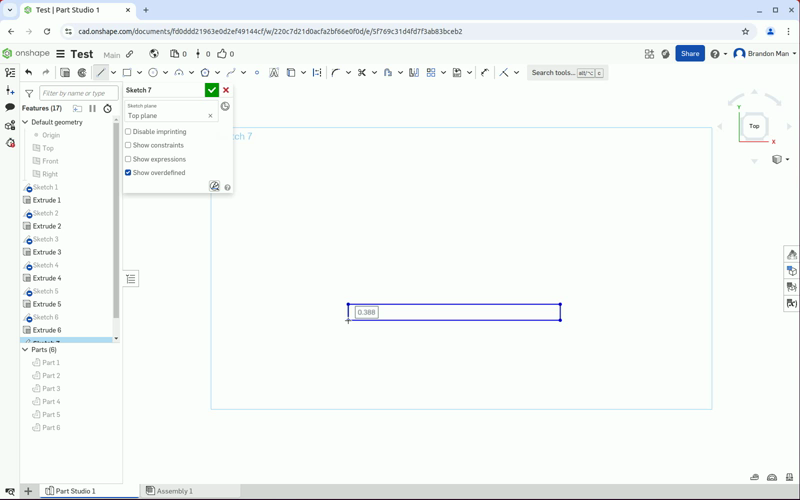
scroll(-6)
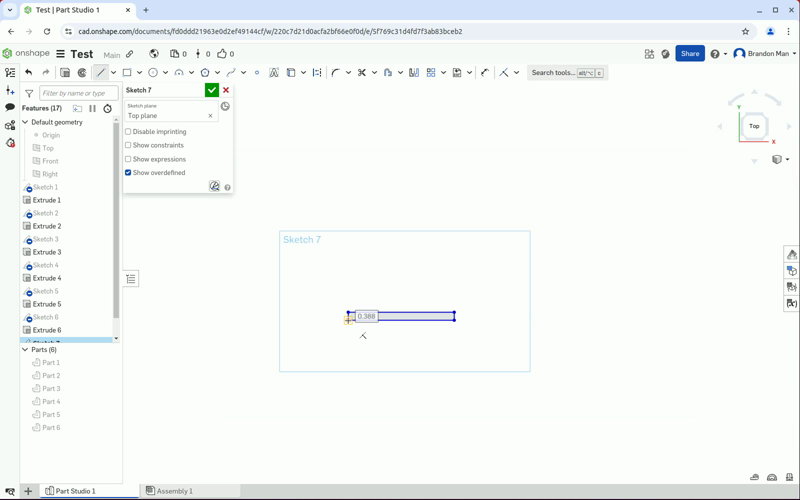
scroll(-6)
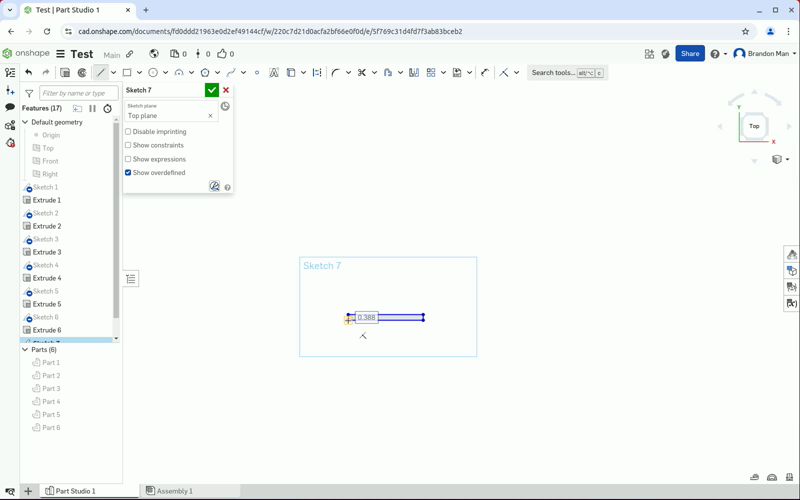
scroll(-6)
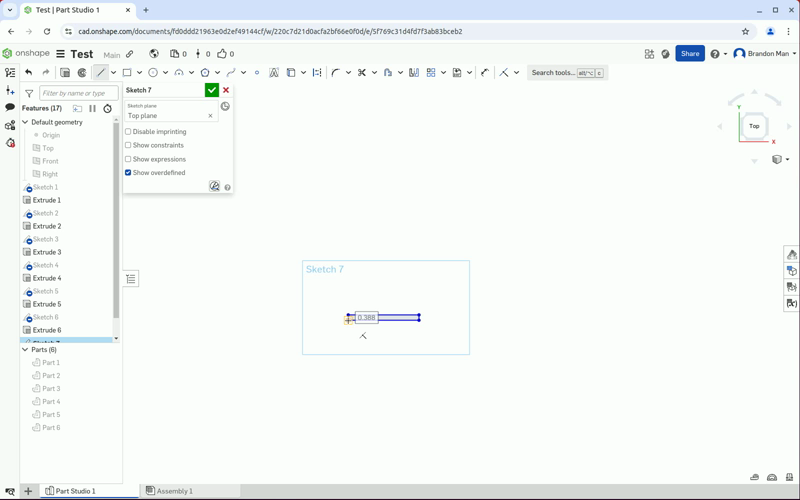
scroll(-6)
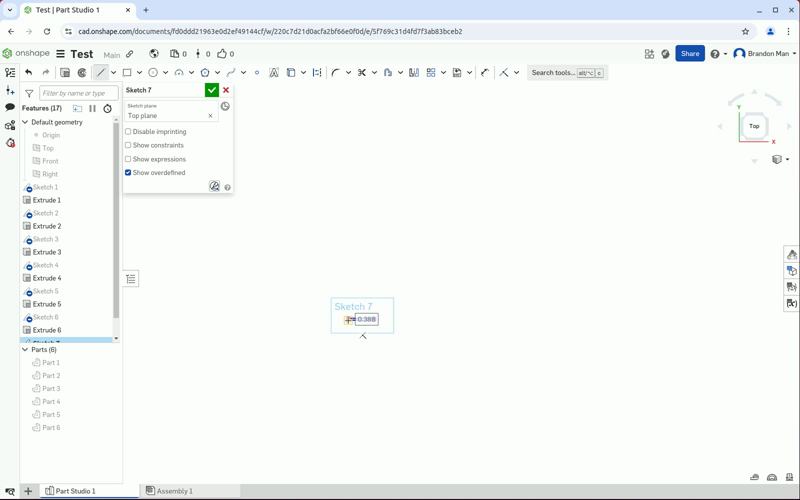
key(esc)
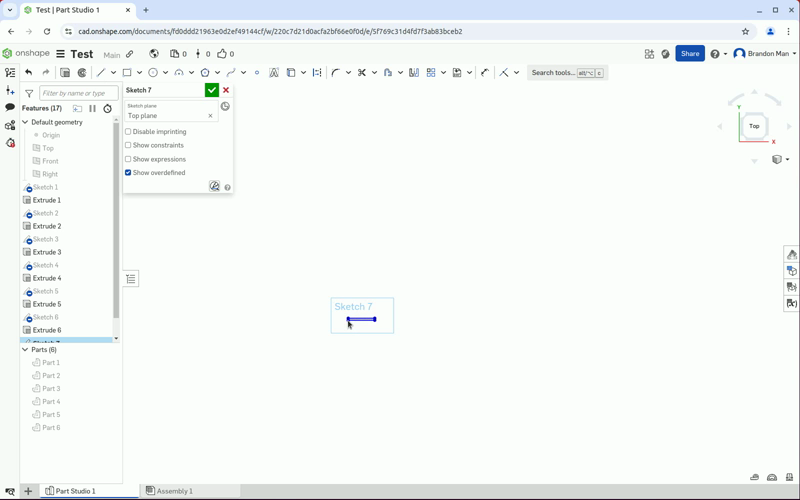
mouse_move(356, 319)
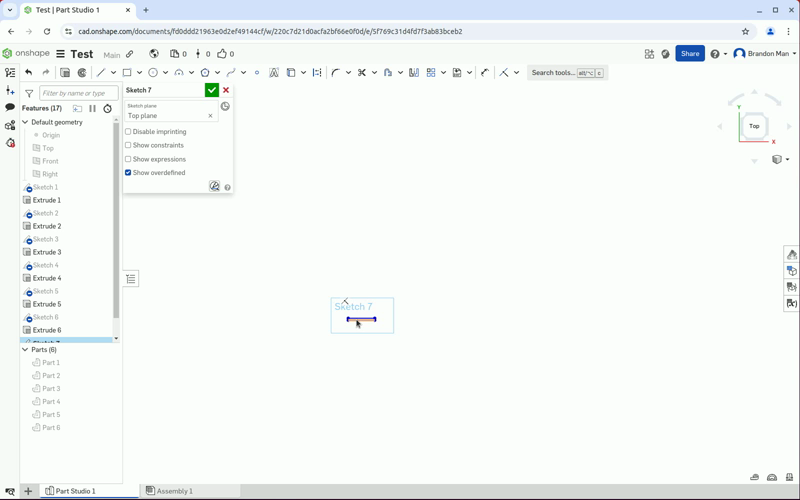
scroll(6)
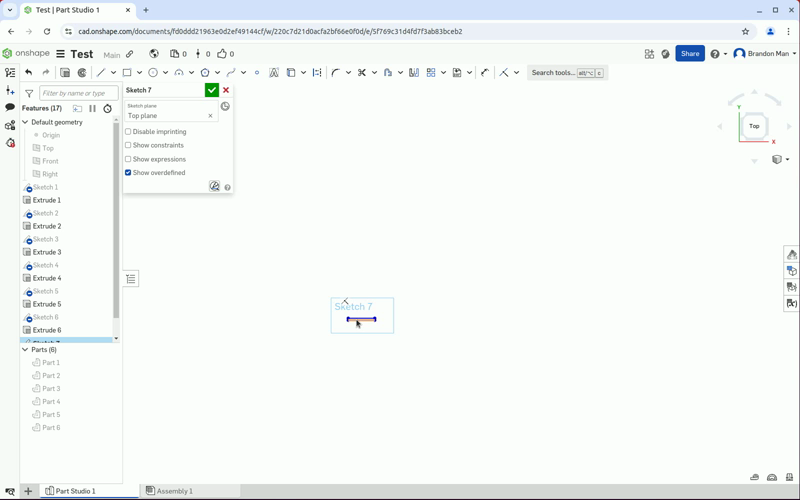
scroll(6)
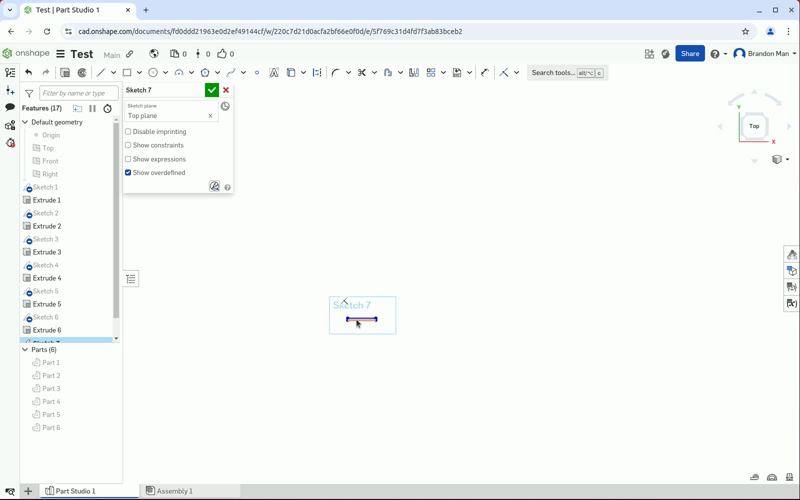
scroll(6)
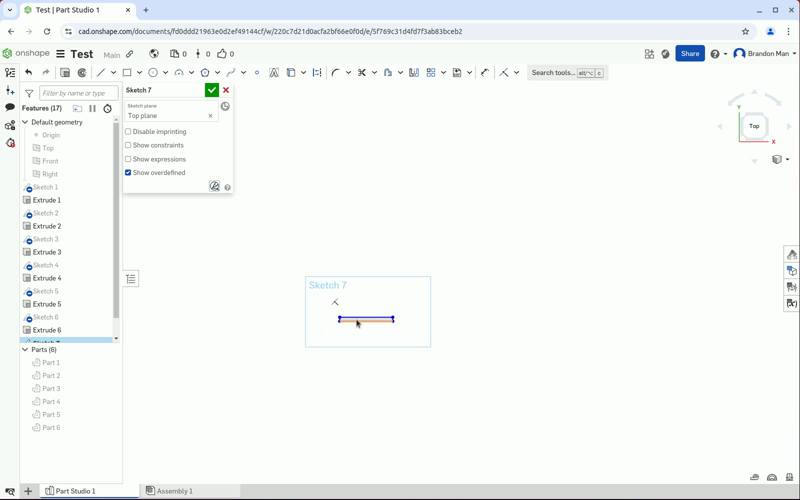
scroll(6)
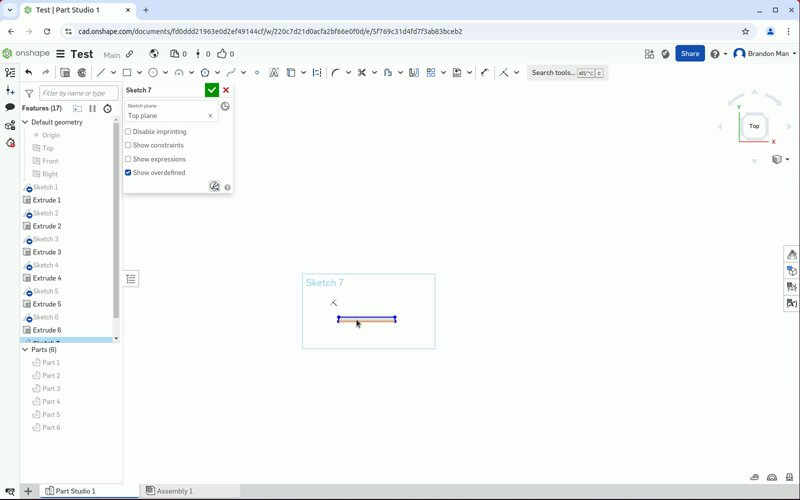
scroll(6)
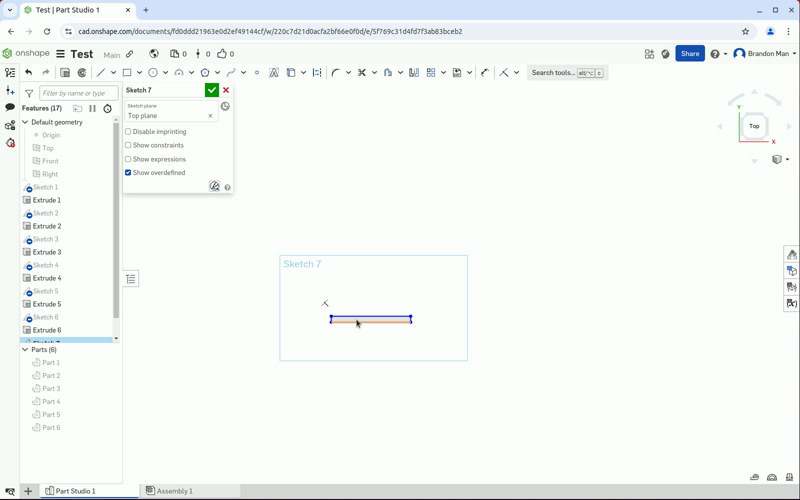
scroll(6)
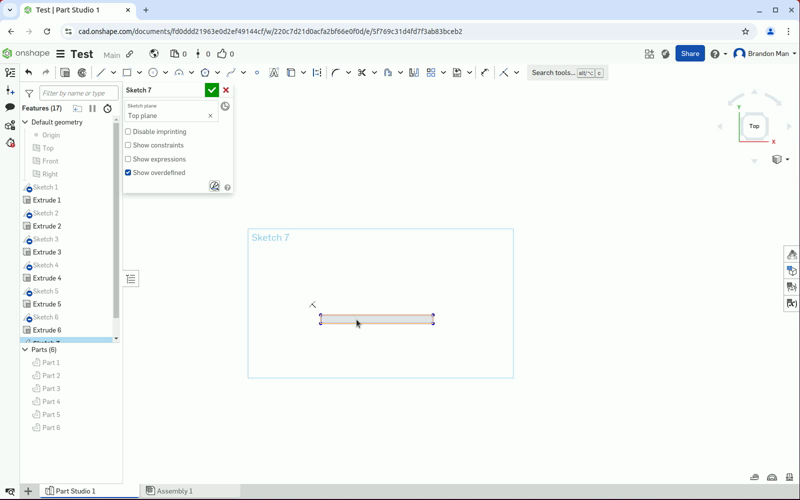
scroll(6)
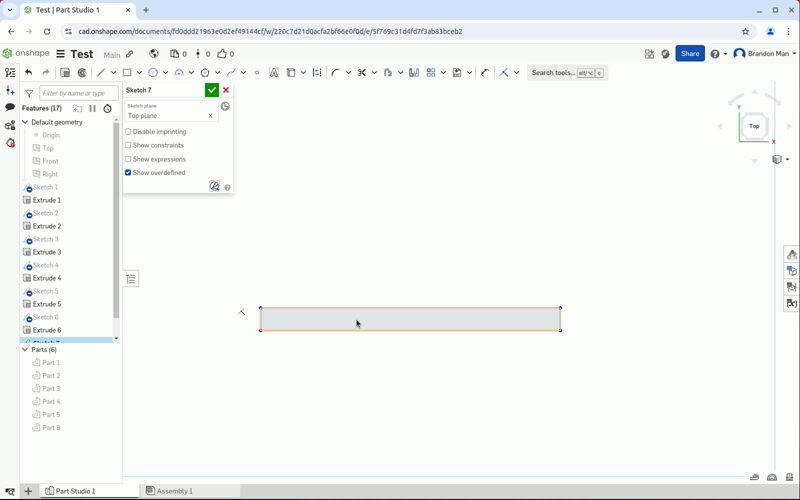
click(356, 319)
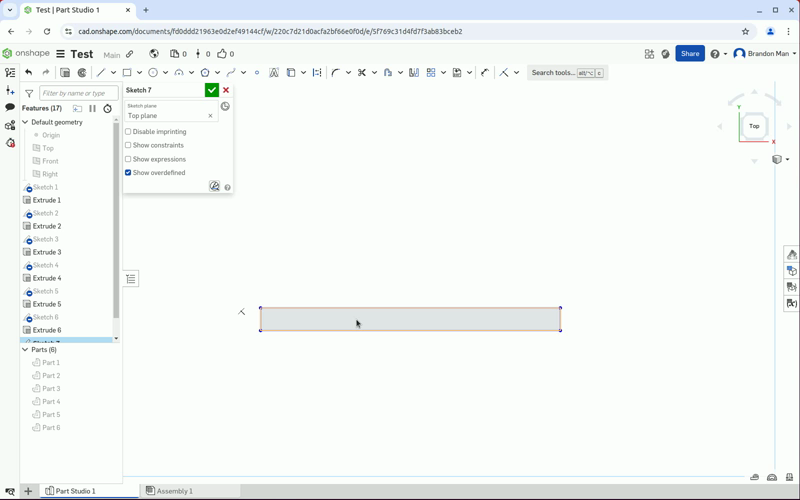
scroll(-6)
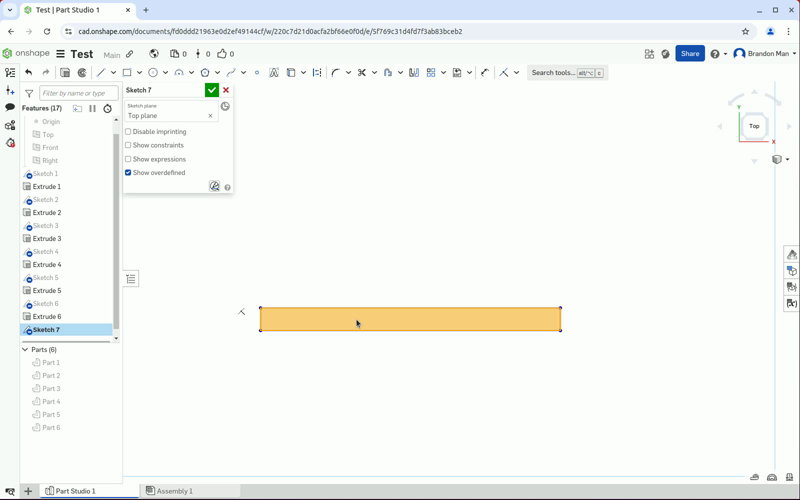
scroll(-6)
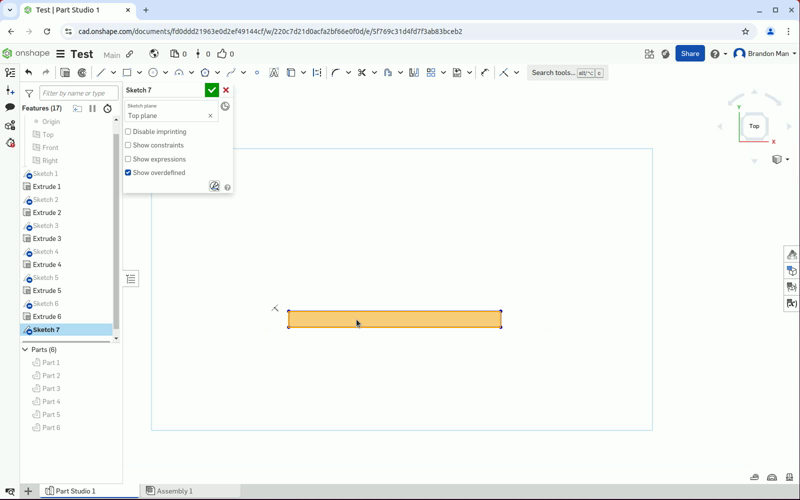
scroll(-6)
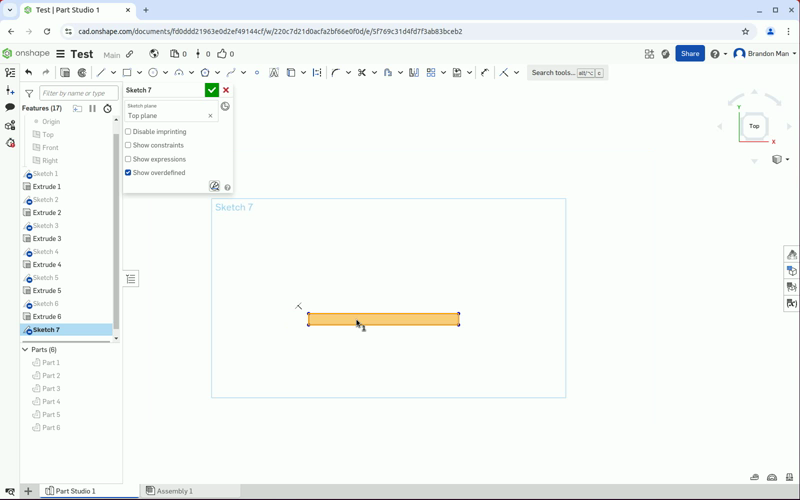
scroll(-6)
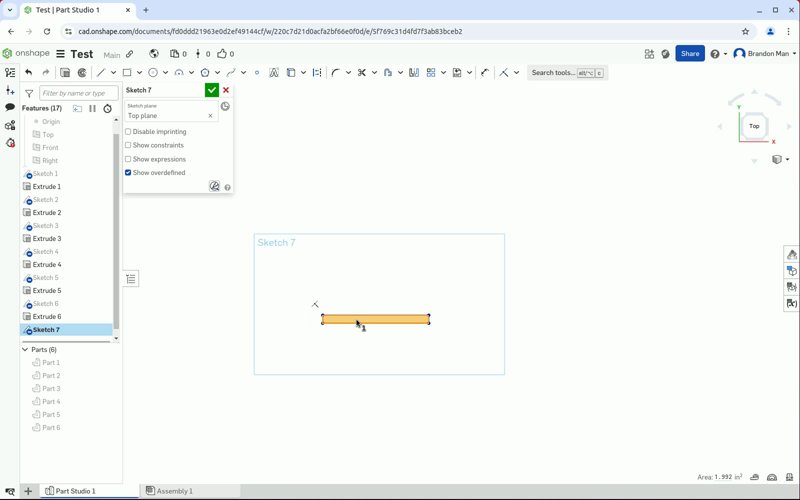
scroll(-6)
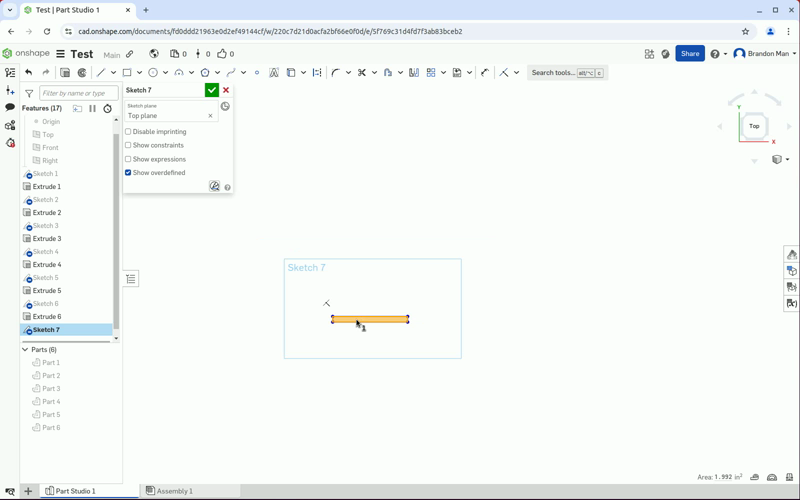
scroll(-6)
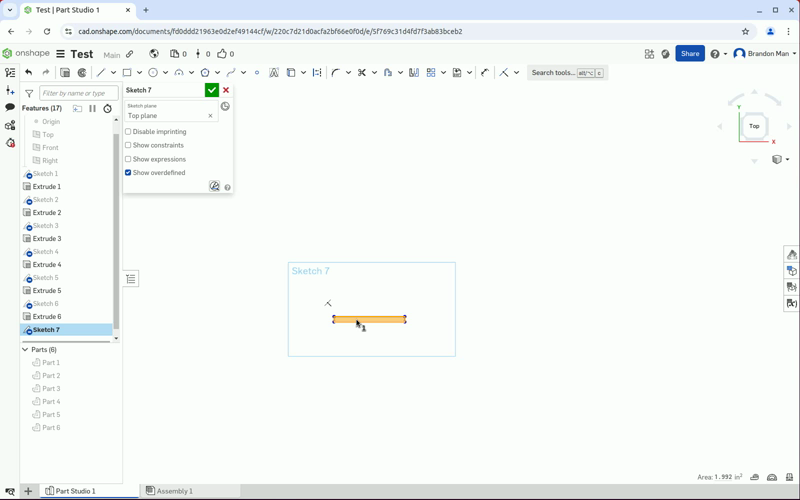
scroll(-6)
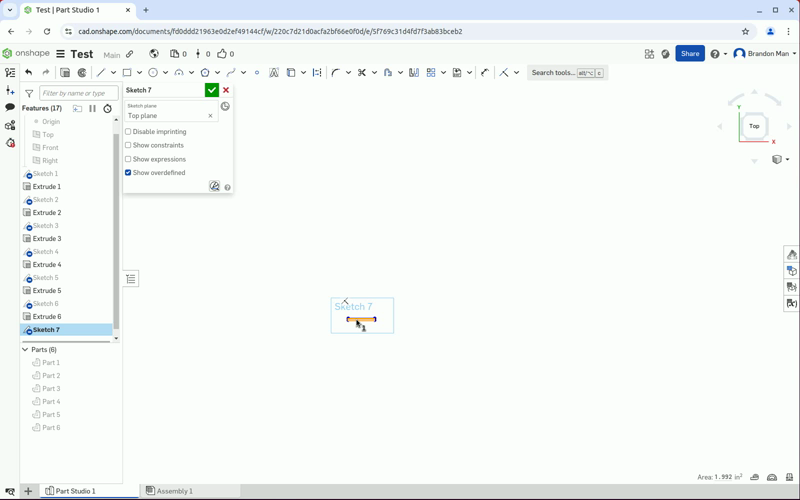
mouse_move(73, 352)
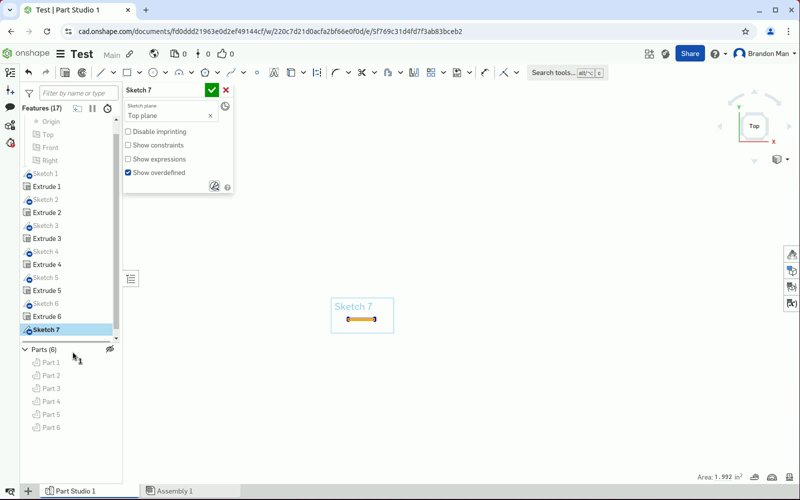
key(shift+y)
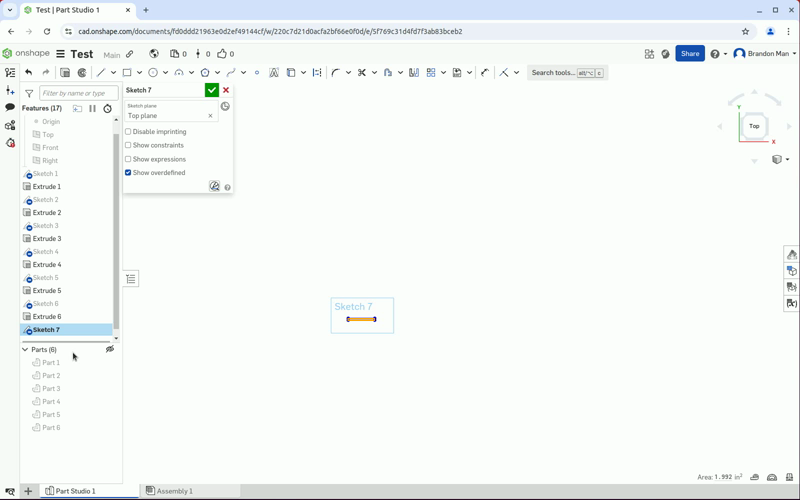
key(shift+e)
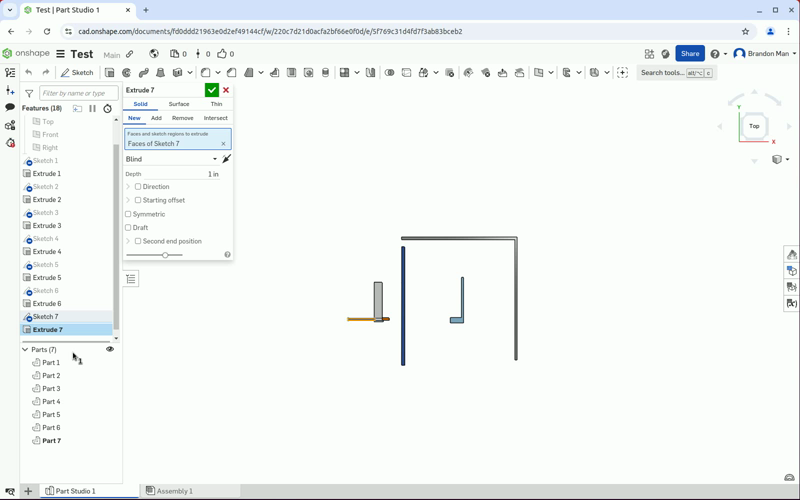
mouse_move(143, 106)
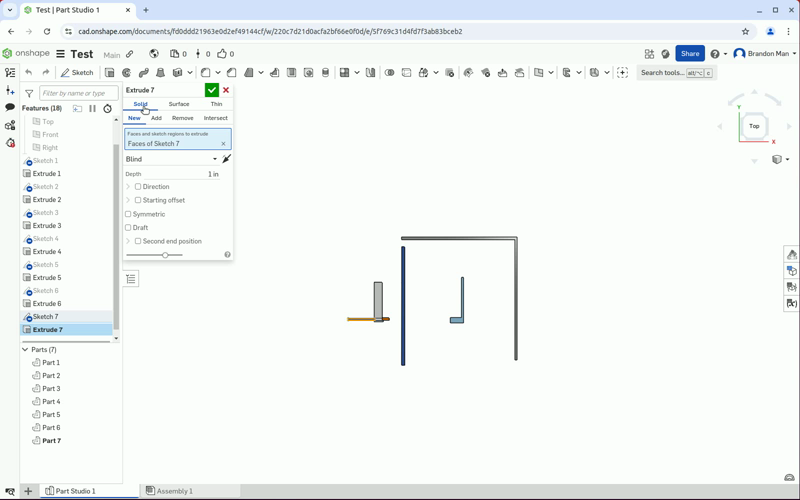
click(143, 106)
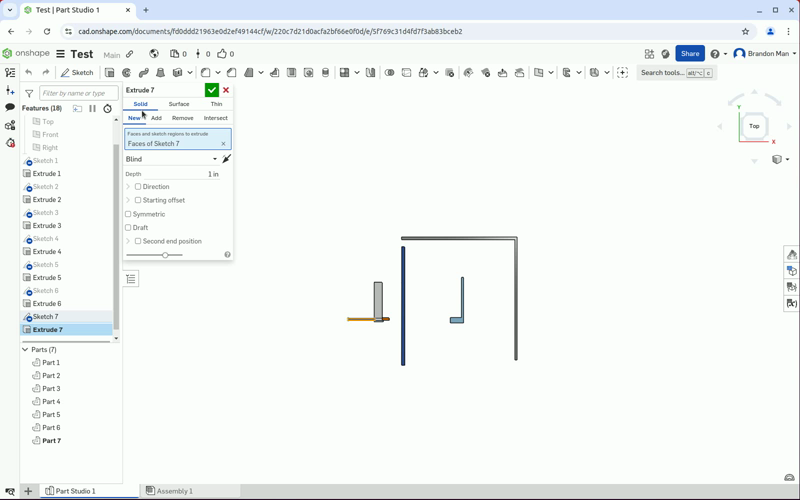
mouse_move(137, 120)
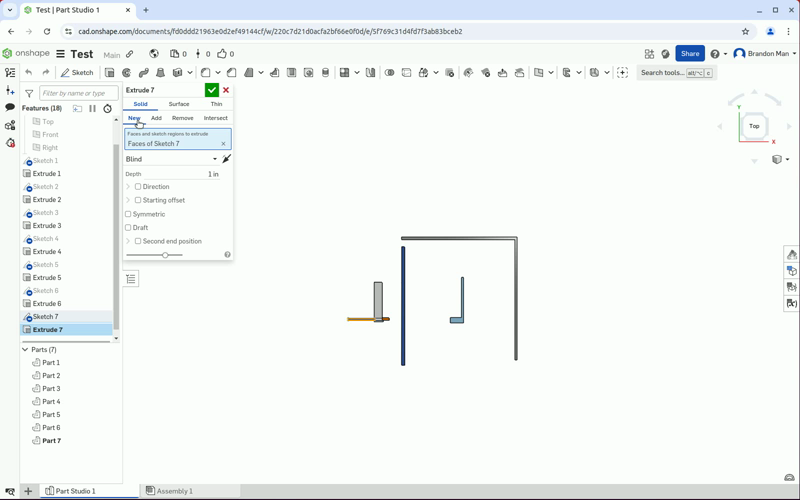
click(137, 120)
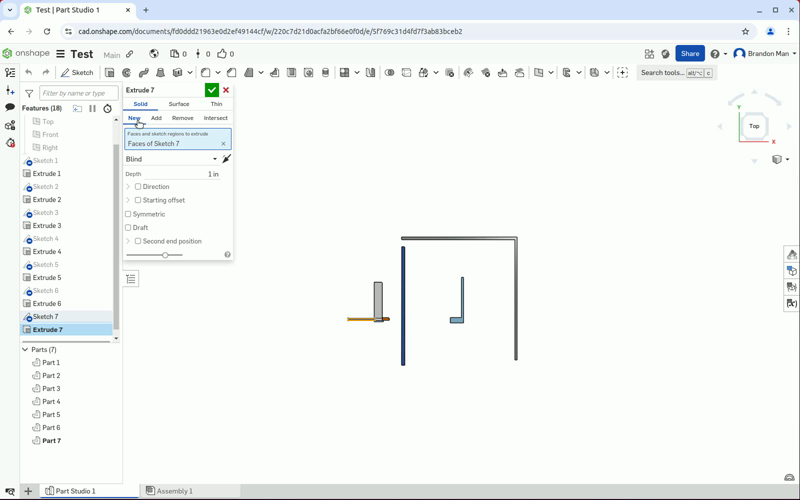
key(tab, 4)
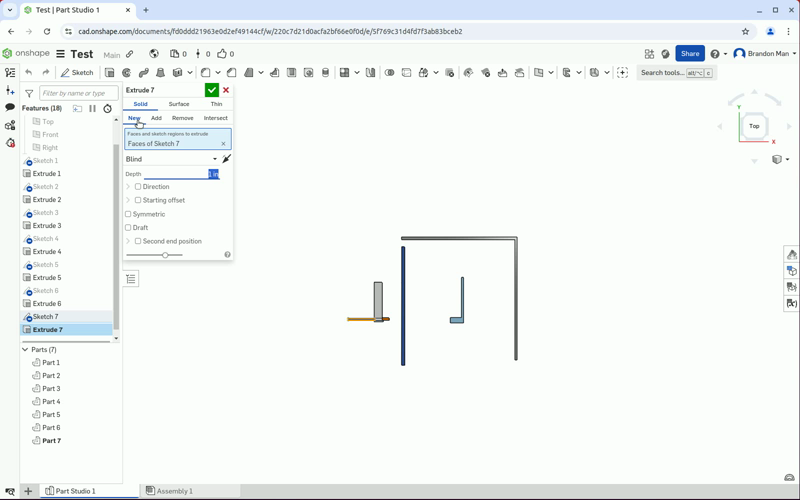
text(7.943)
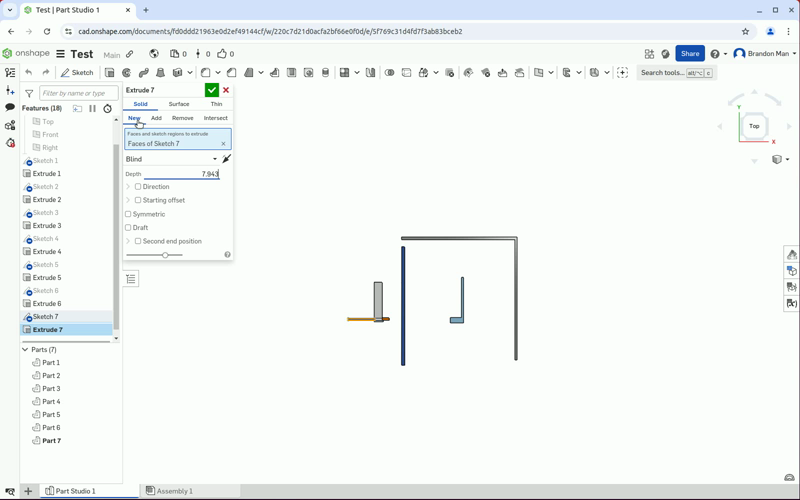
key(enter)
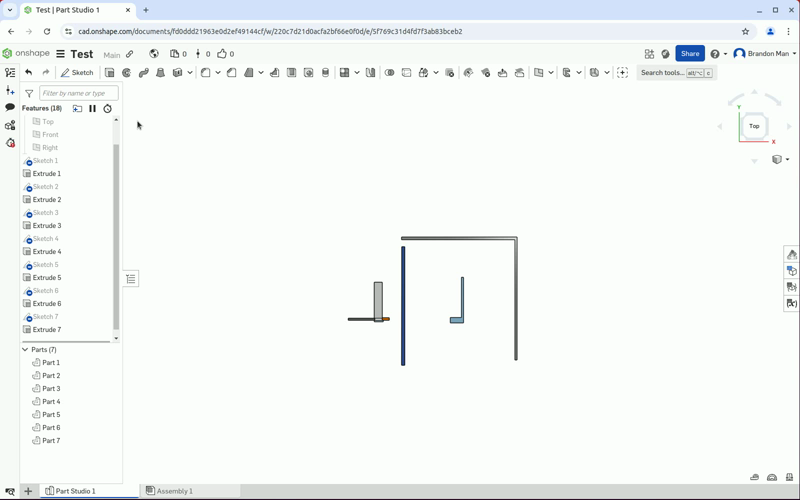
key(shift+h)
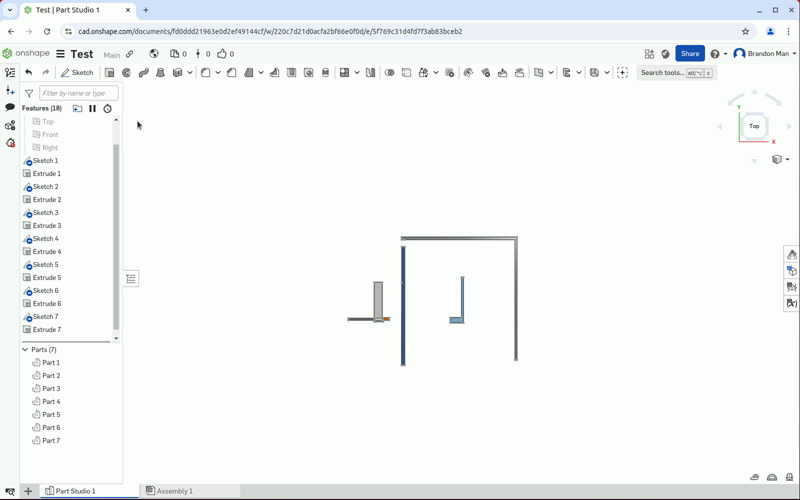
key(shift+h)
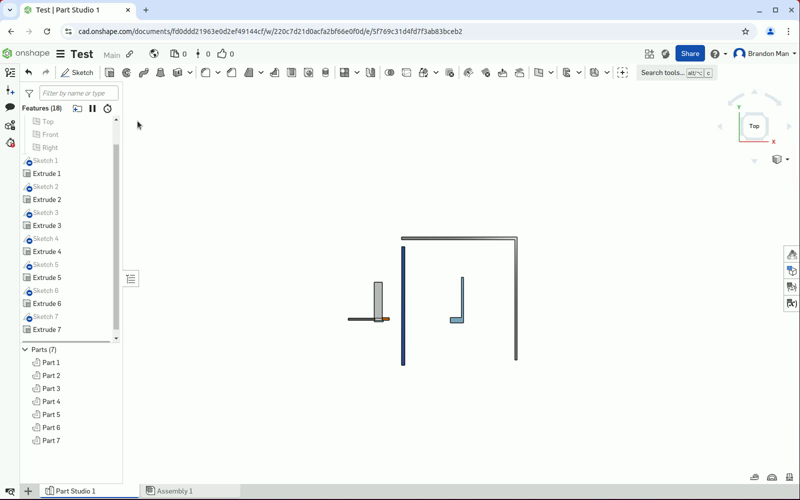
mouse_move(69, 163)
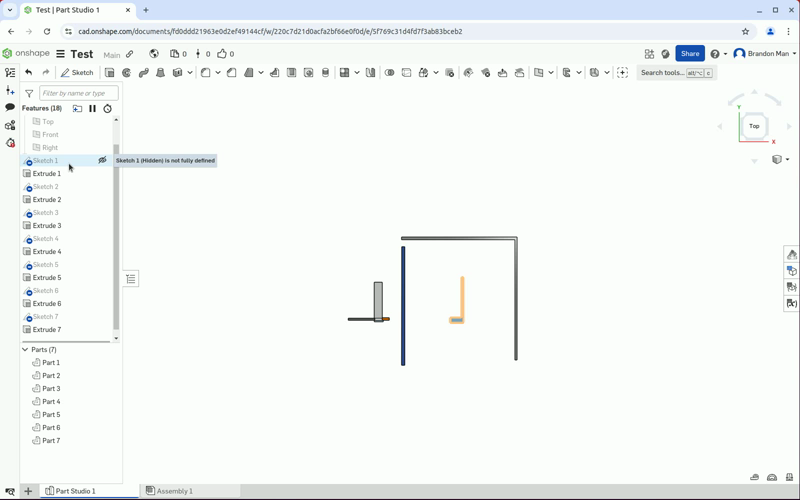
click(69, 163)
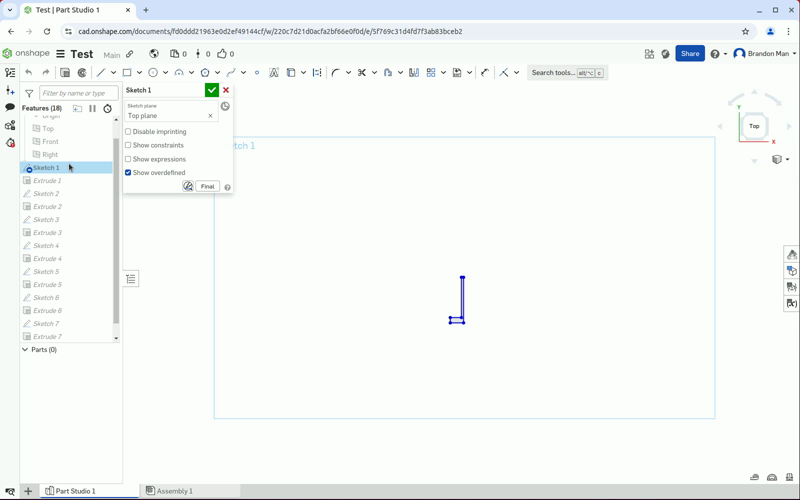
mouse_move(229, 92)
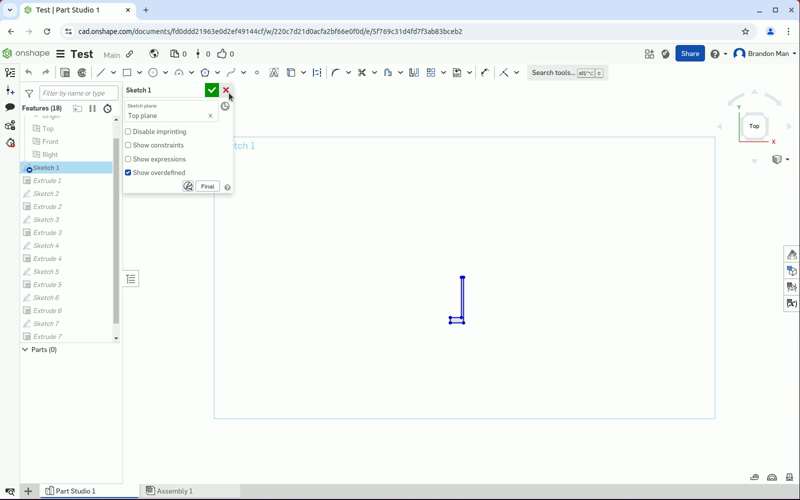
click(229, 92)
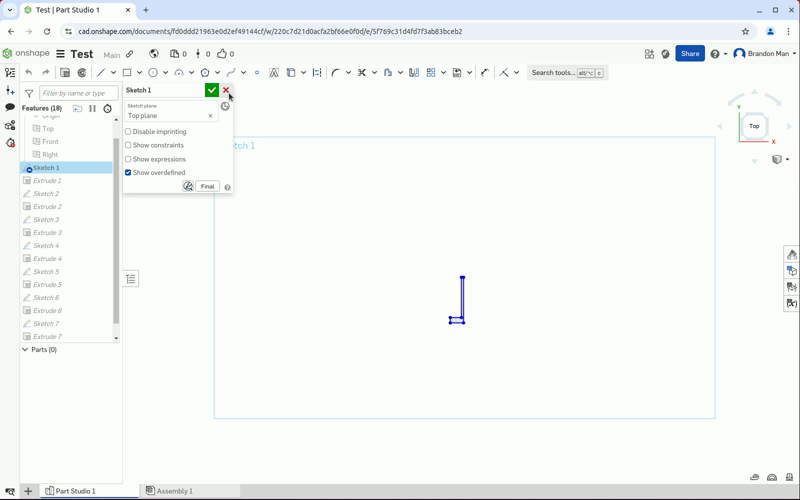
key(shift+s)
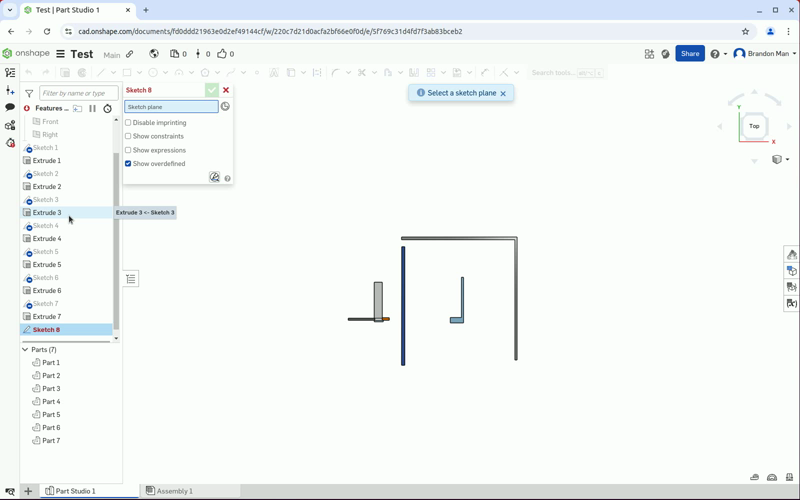
scroll(3)
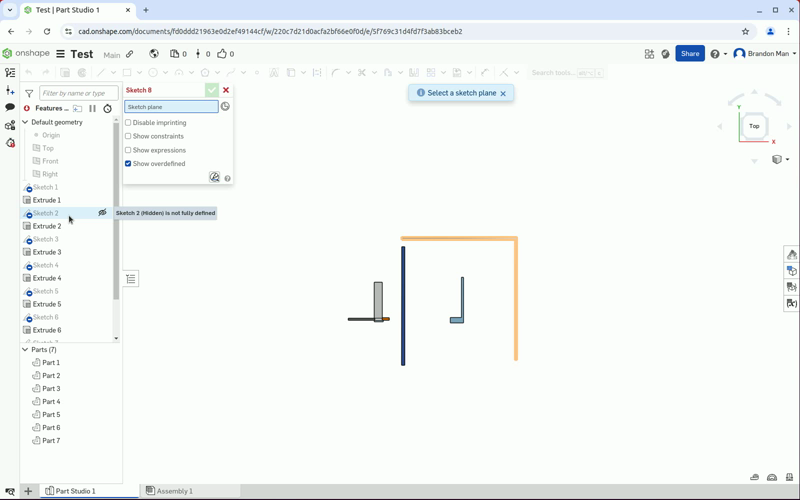
mouse_move(69, 150)
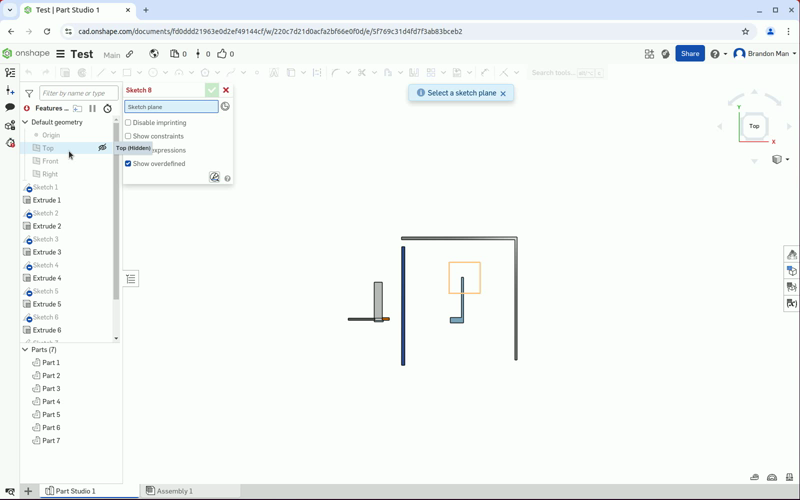
click(69, 150)
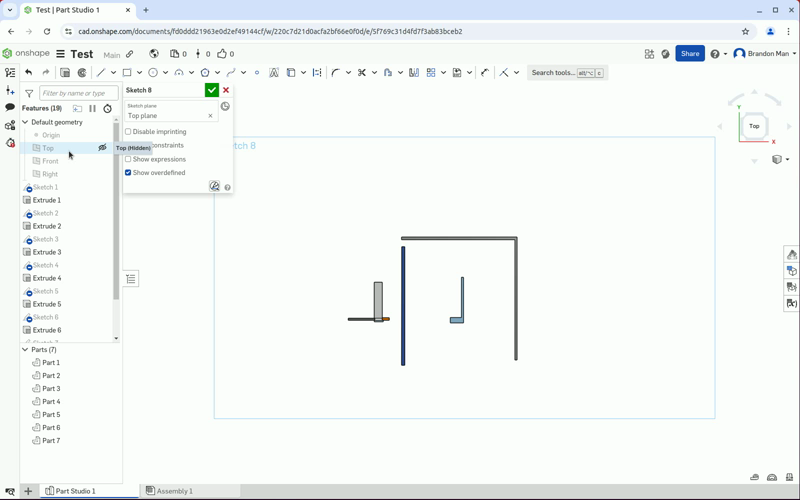
mouse_move(73, 352)
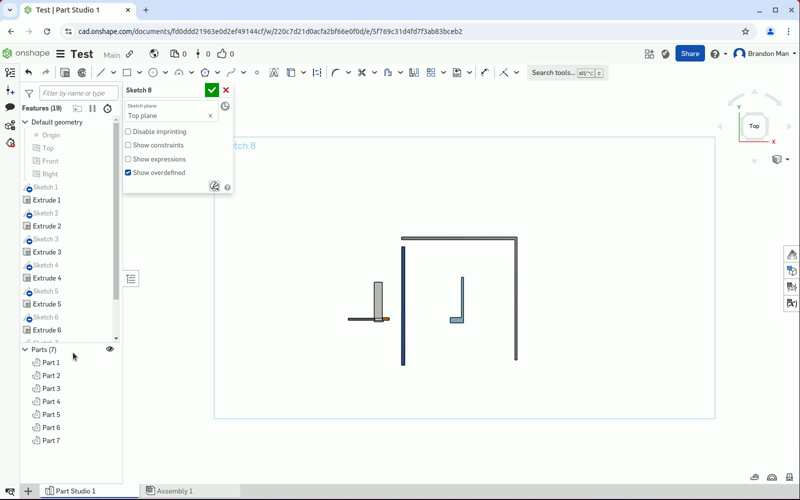
key(y)
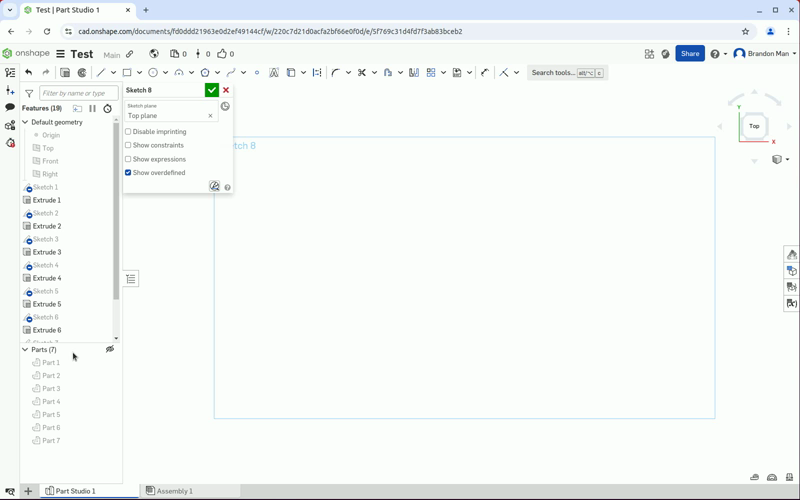
key(l)
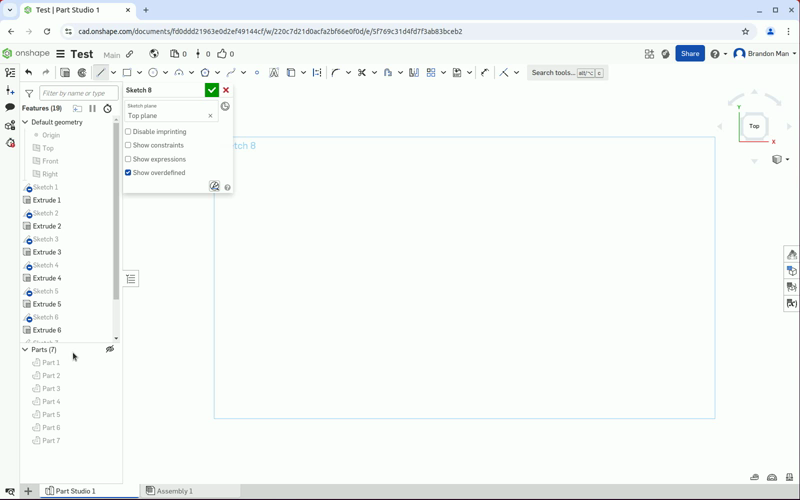
key_down(shift)
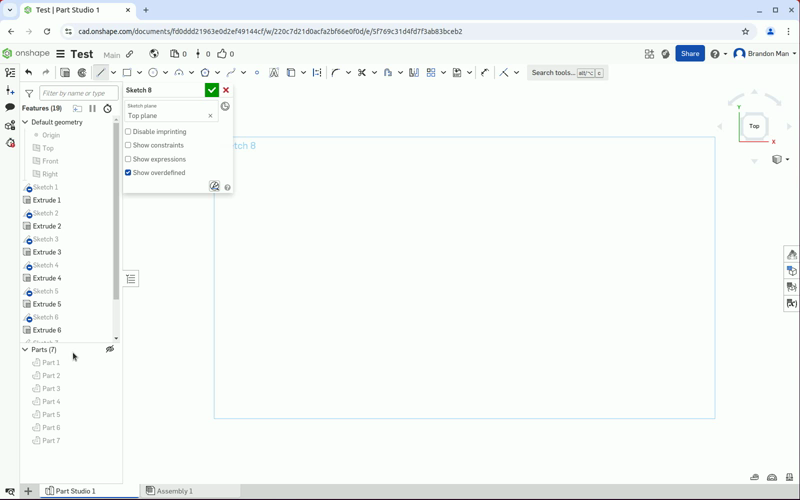
mouse_move(374, 320)
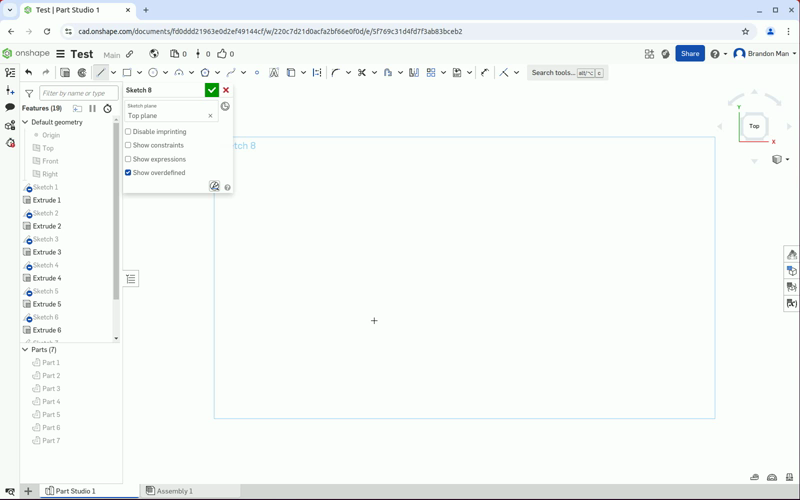
click(374, 320)
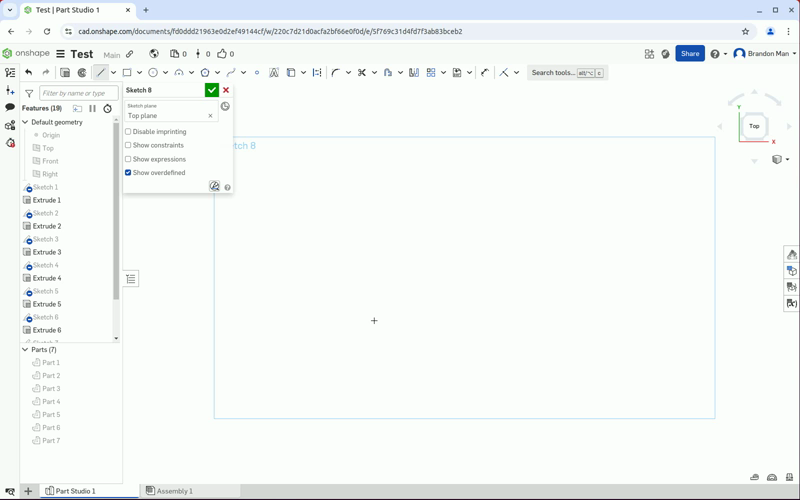
key_up(shift)
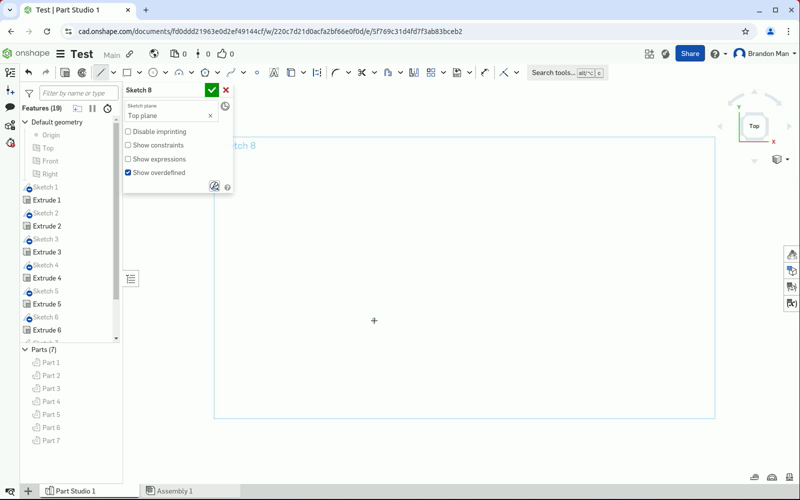
key_down(shift)
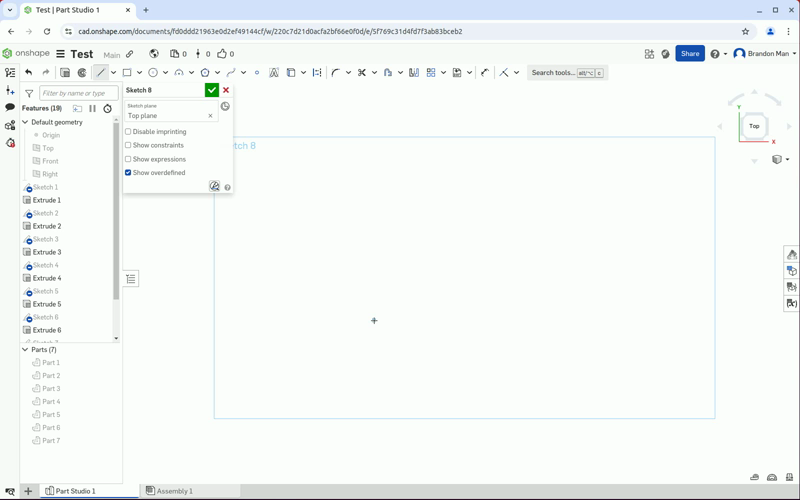
mouse_move(404, 320)
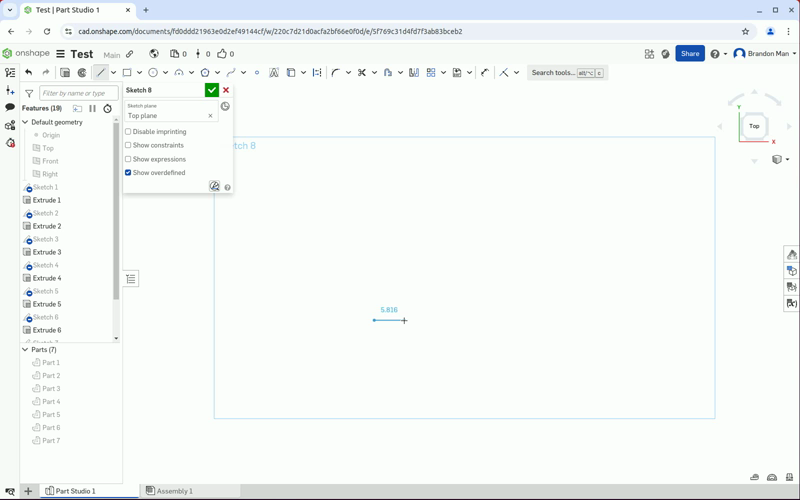
mouse_move(383, 320)
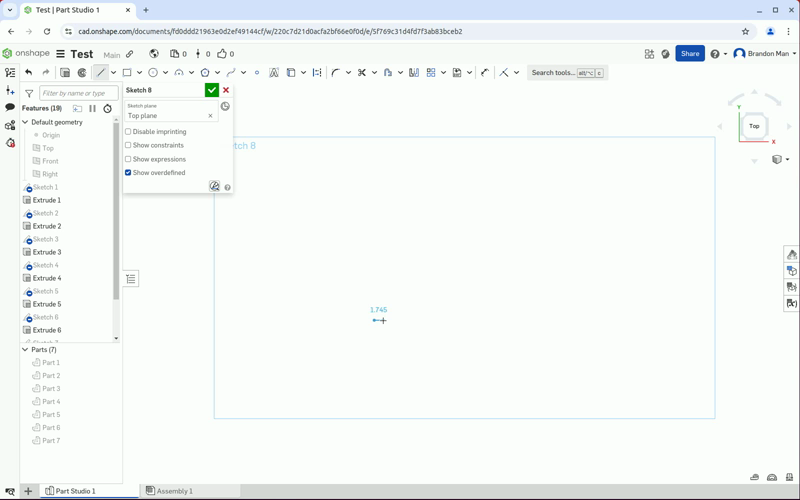
click(383, 320)
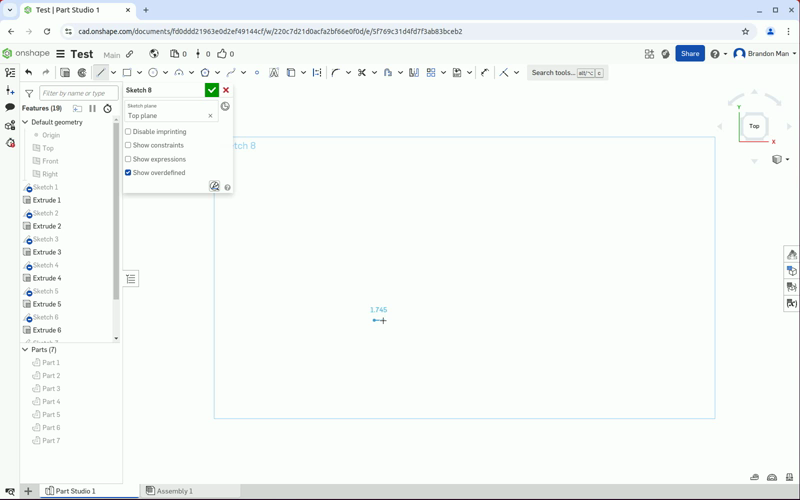
key_up(shift)
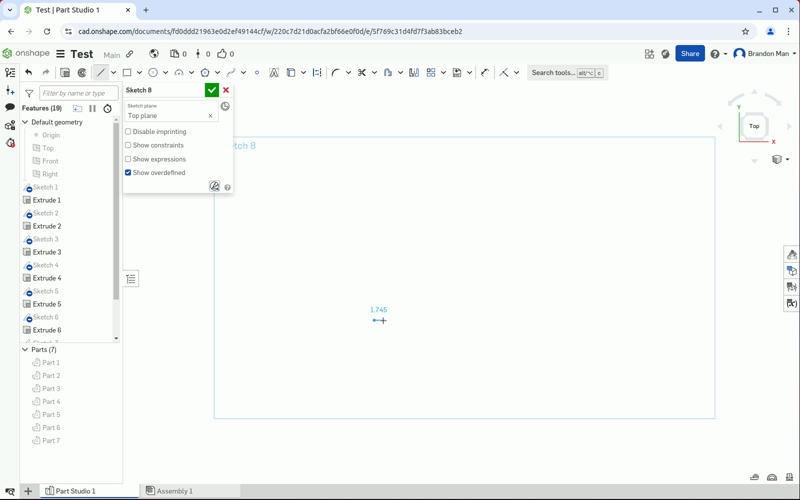
key_down(shift)
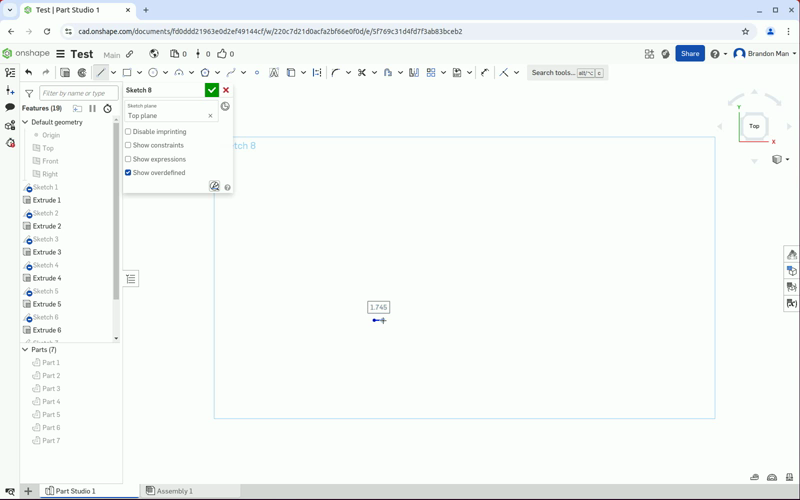
mouse_move(413, 320)
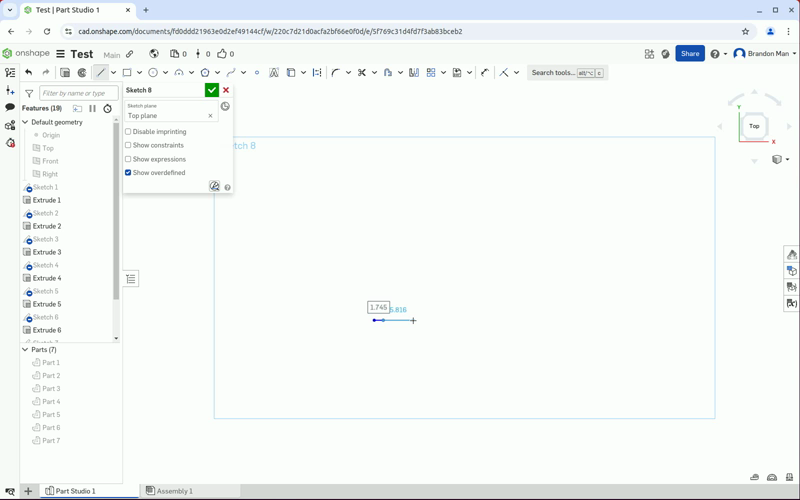
mouse_move(383, 318)
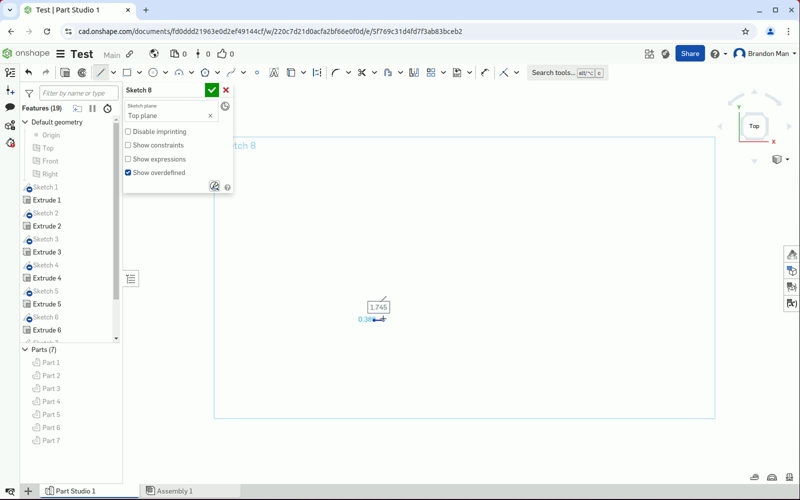
scroll(6)
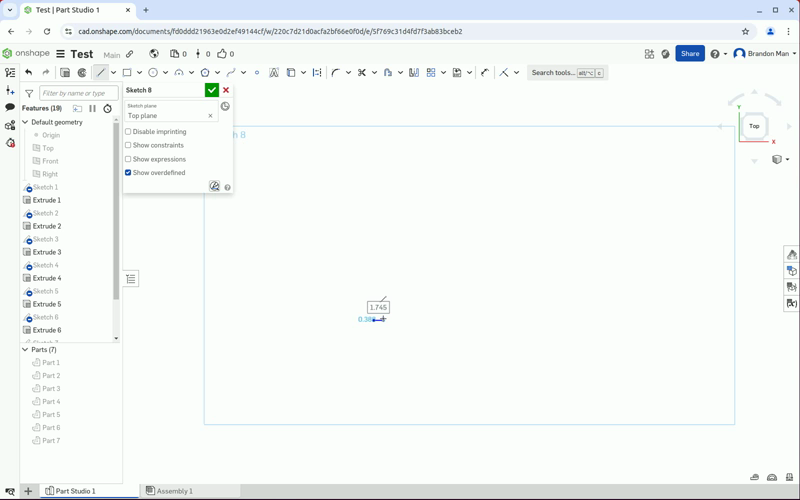
scroll(6)
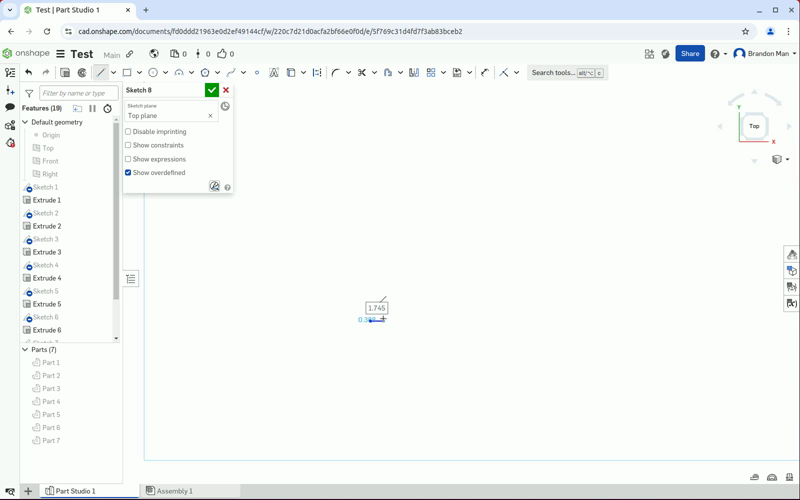
scroll(6)
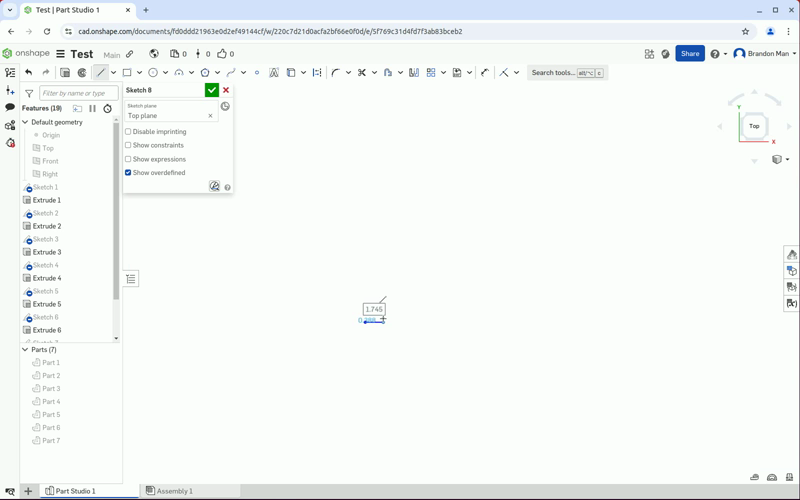
scroll(6)
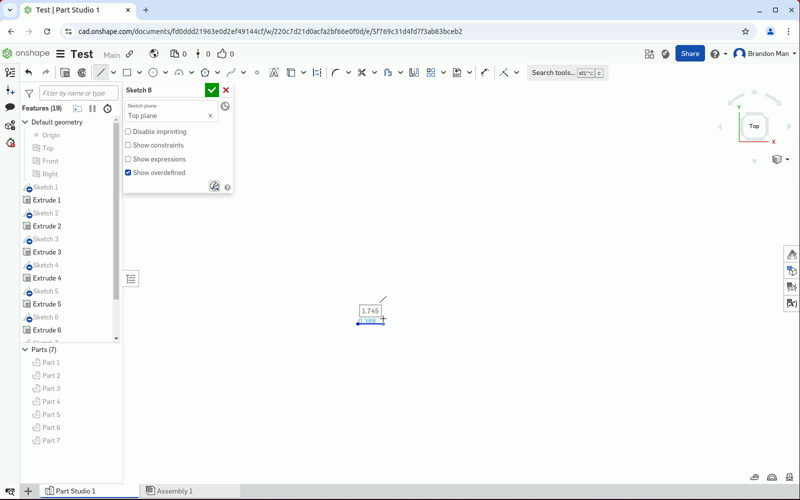
scroll(6)
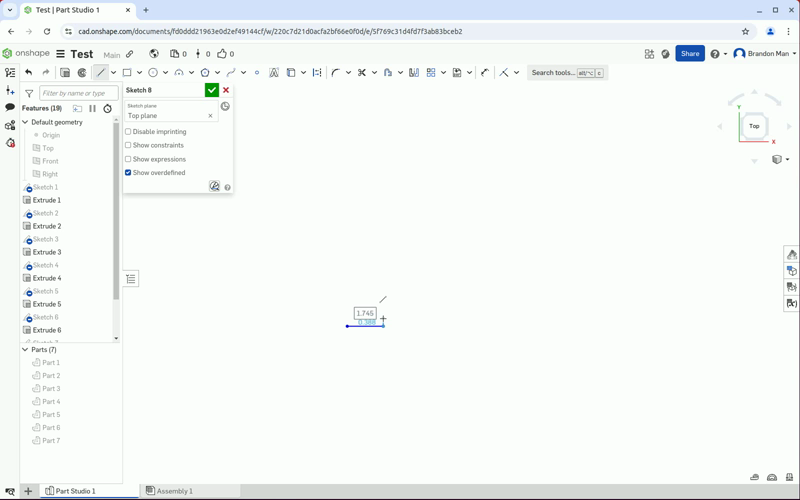
scroll(6)
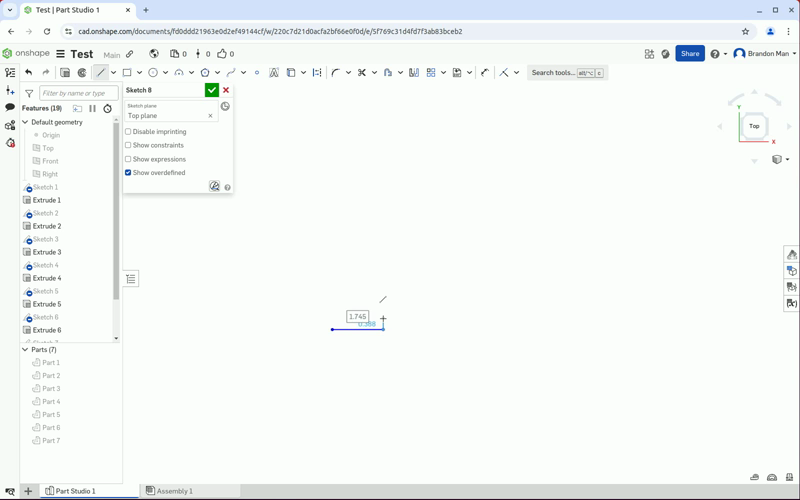
scroll(6)
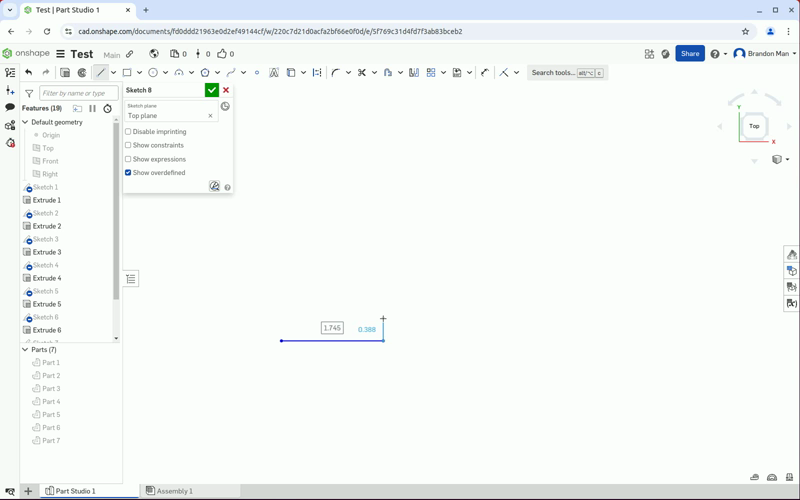
click(383, 318)
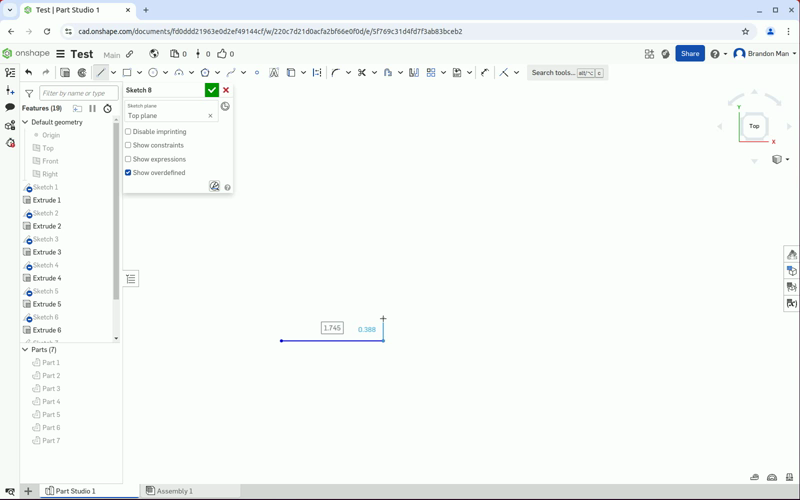
scroll(-6)
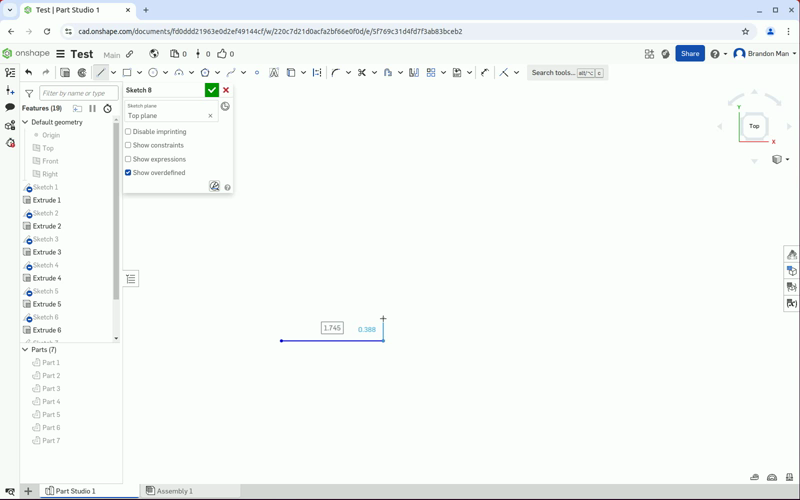
scroll(-6)
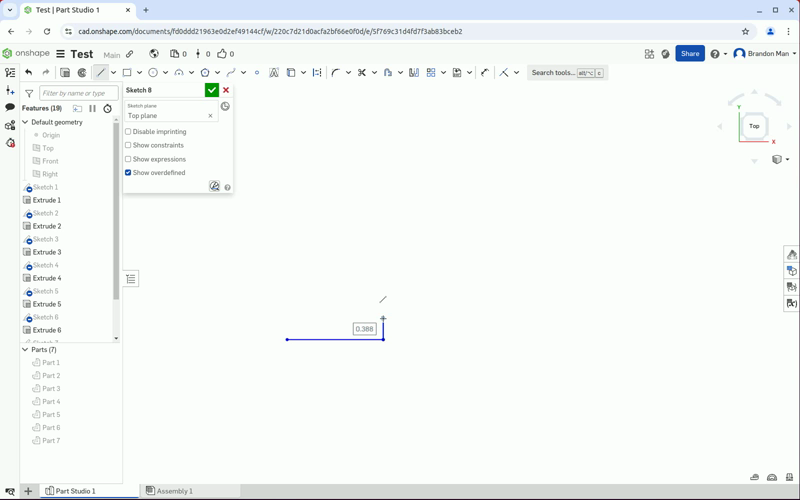
scroll(-6)
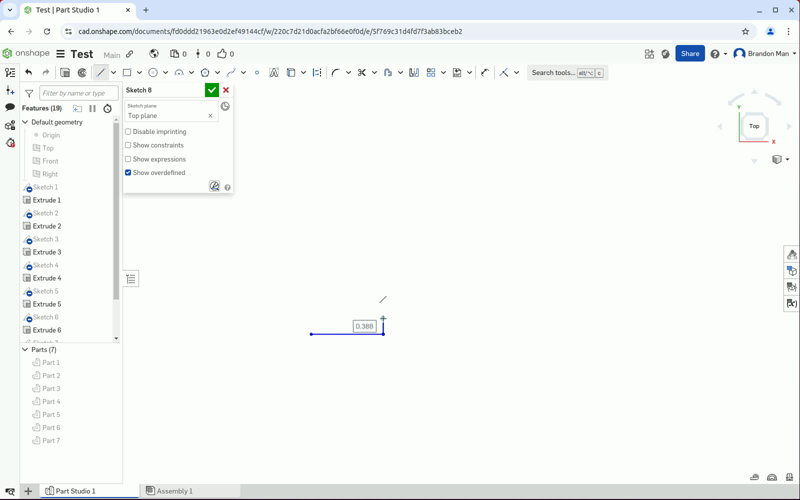
scroll(-6)
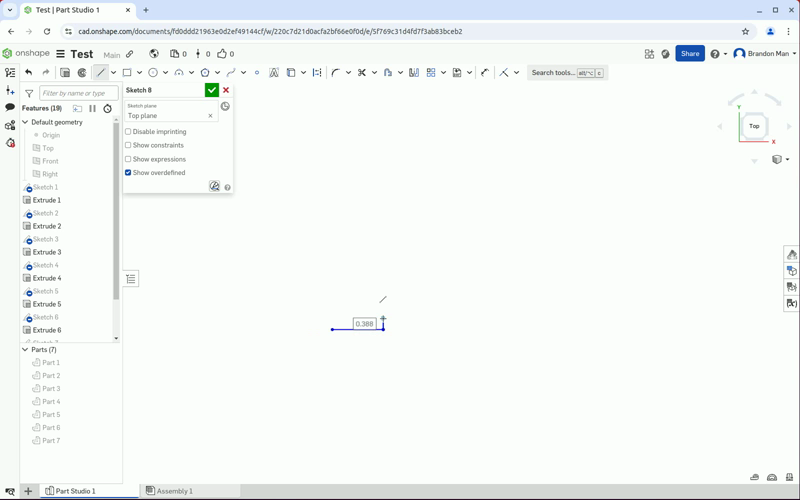
scroll(-6)
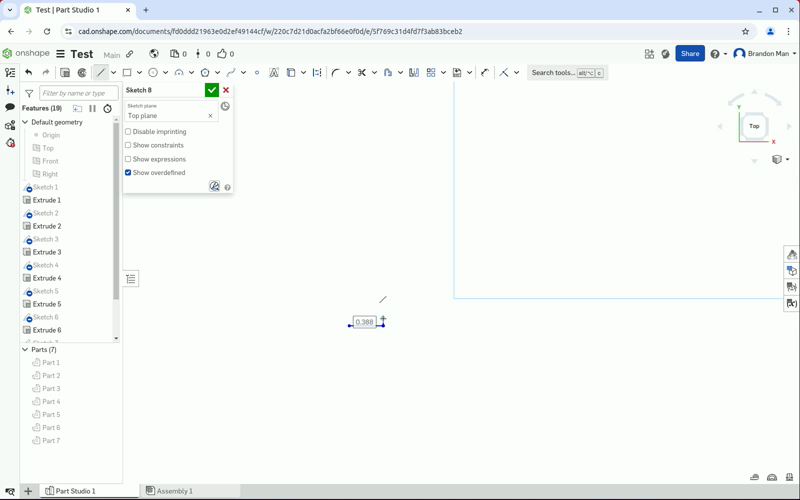
scroll(-6)
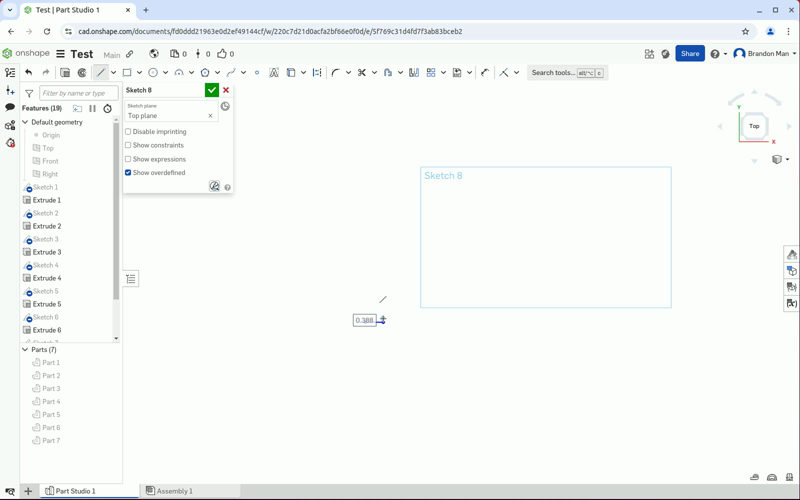
scroll(-6)
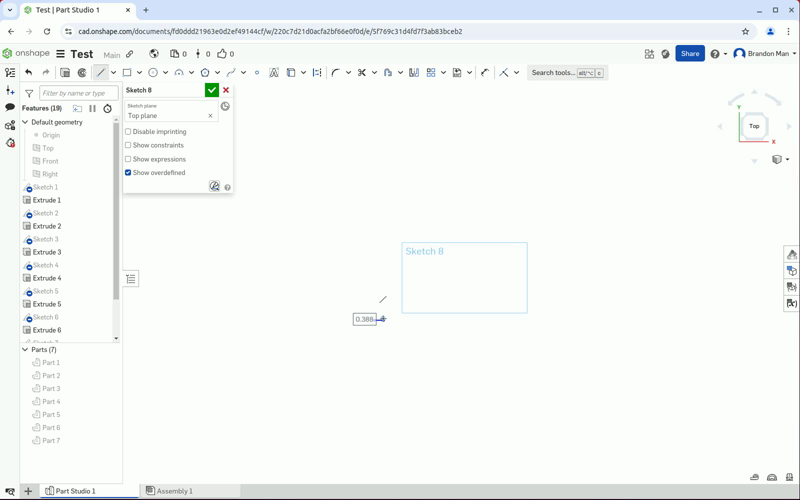
key_up(shift)
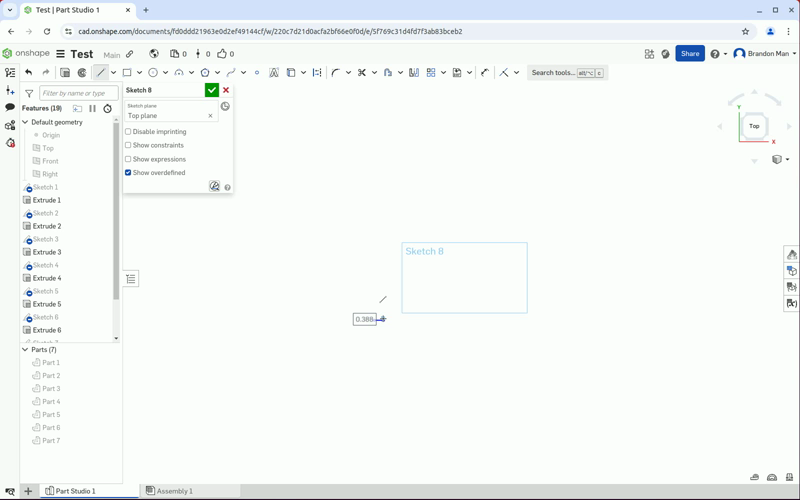
key_down(shift)
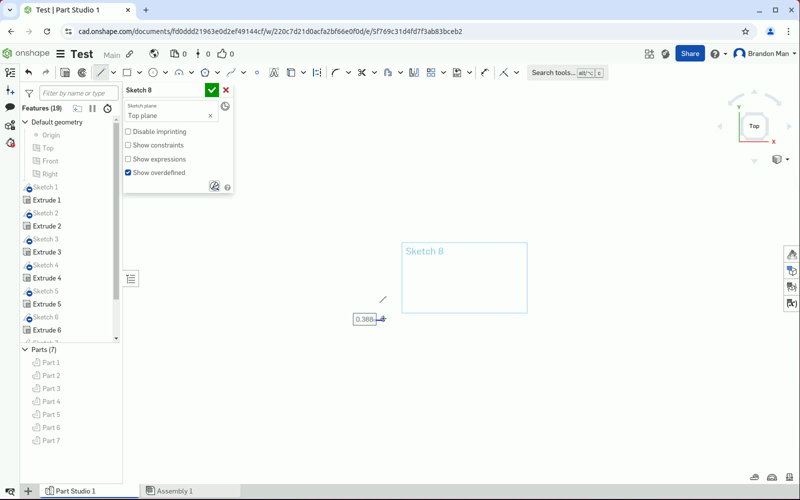
mouse_move(413, 318)
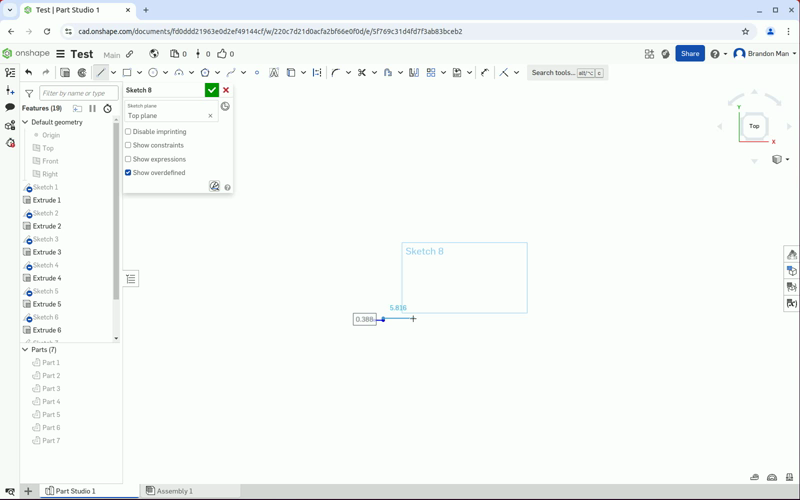
mouse_move(374, 318)
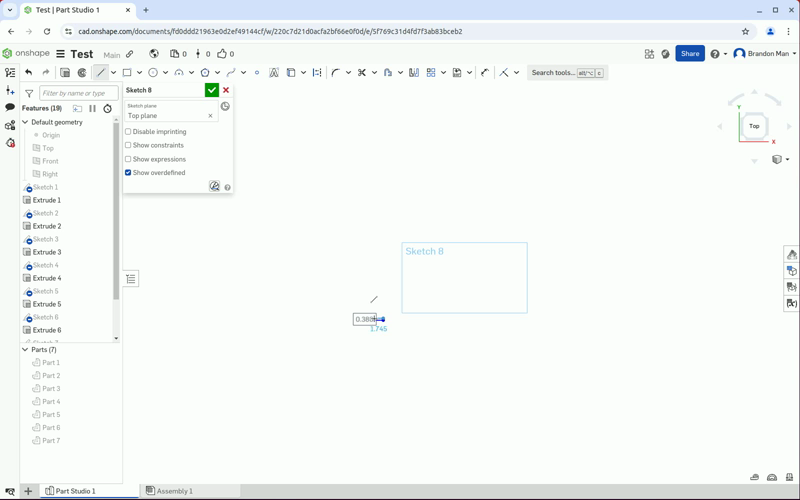
scroll(6)
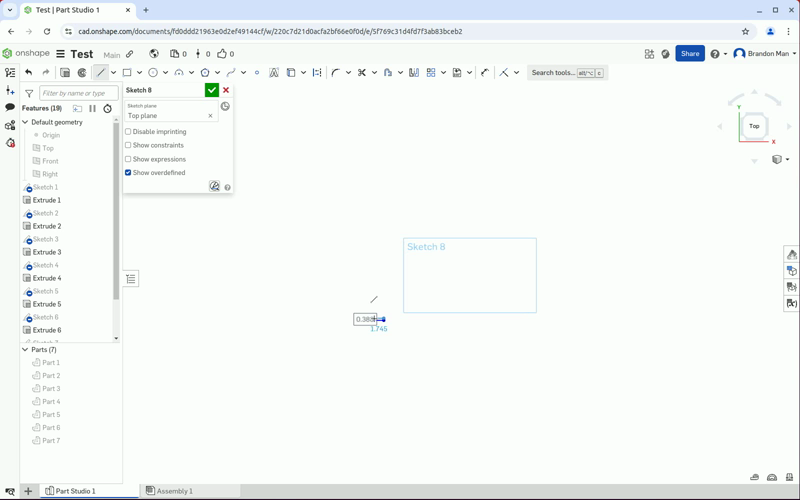
scroll(6)
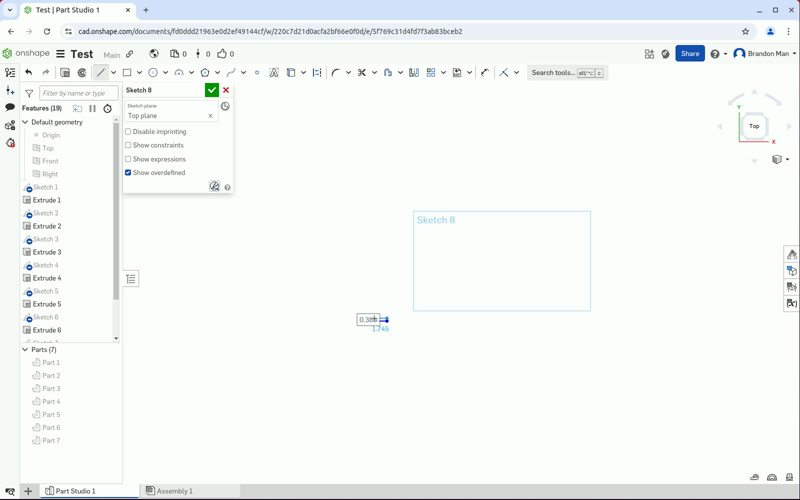
scroll(6)
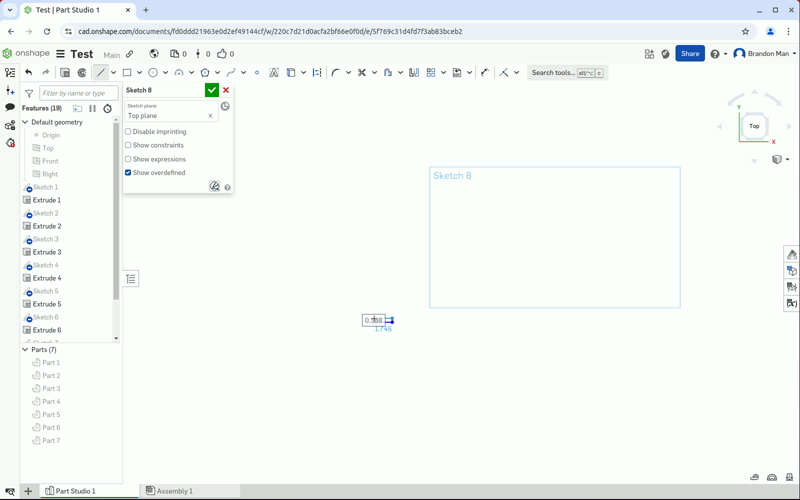
scroll(6)
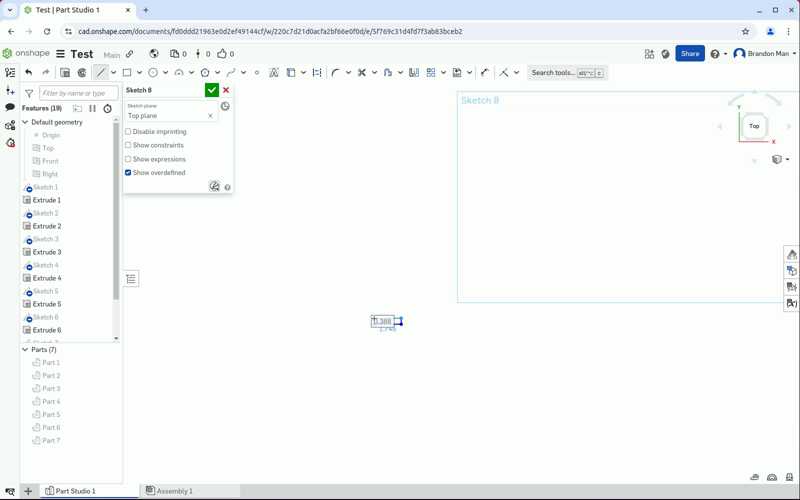
scroll(6)
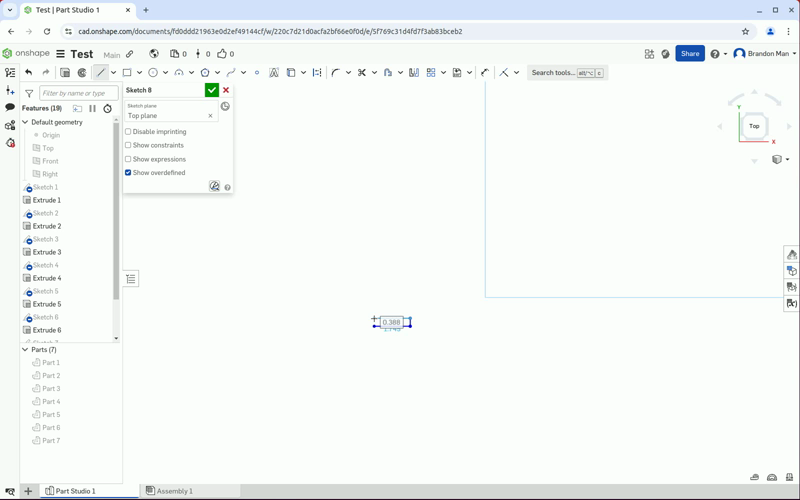
scroll(6)
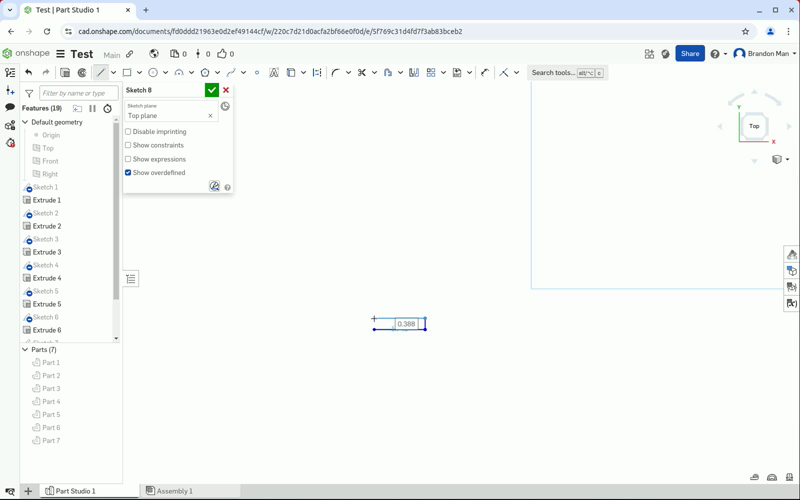
scroll(6)
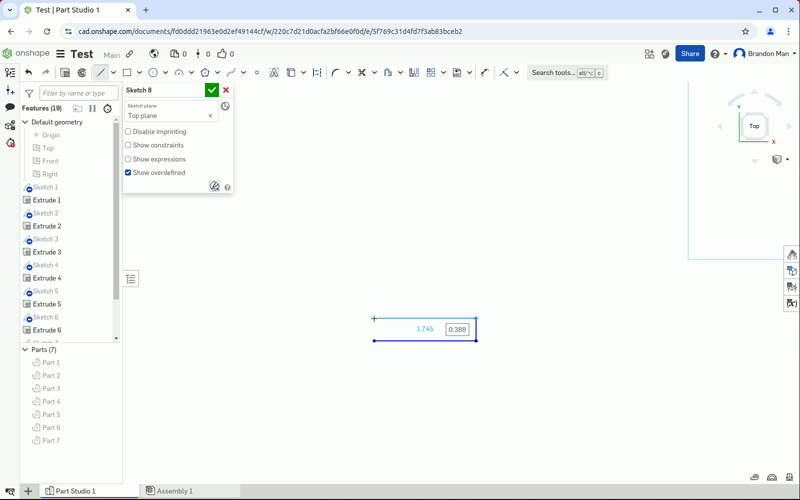
click(374, 318)
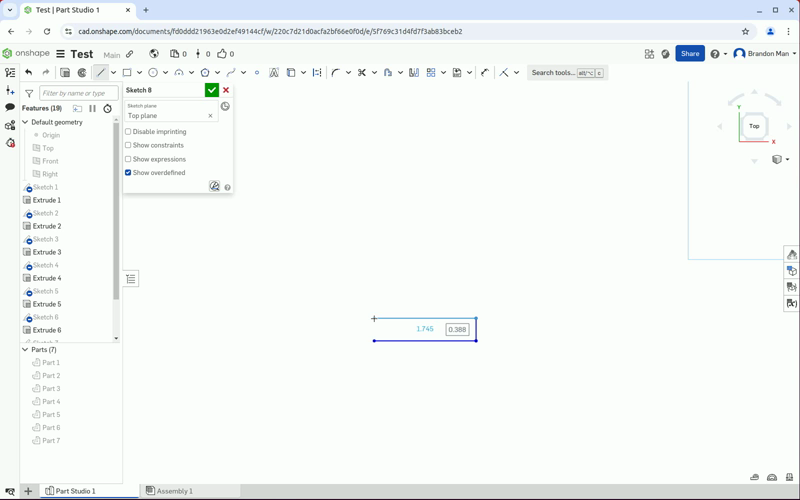
scroll(-6)
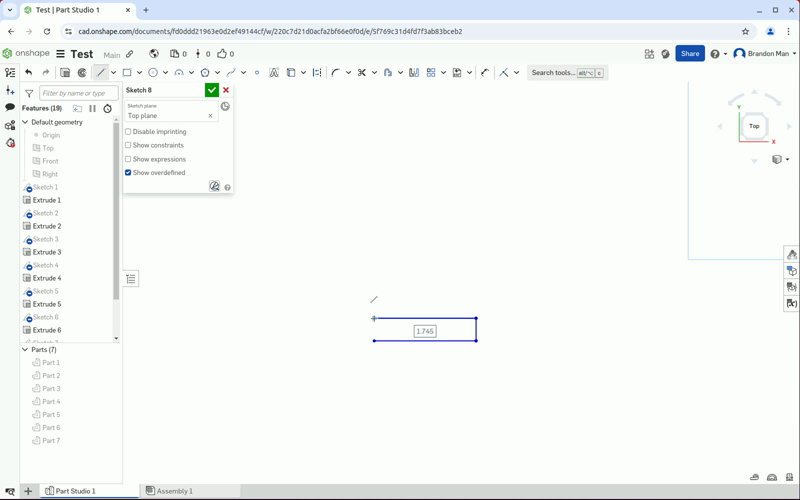
scroll(-6)
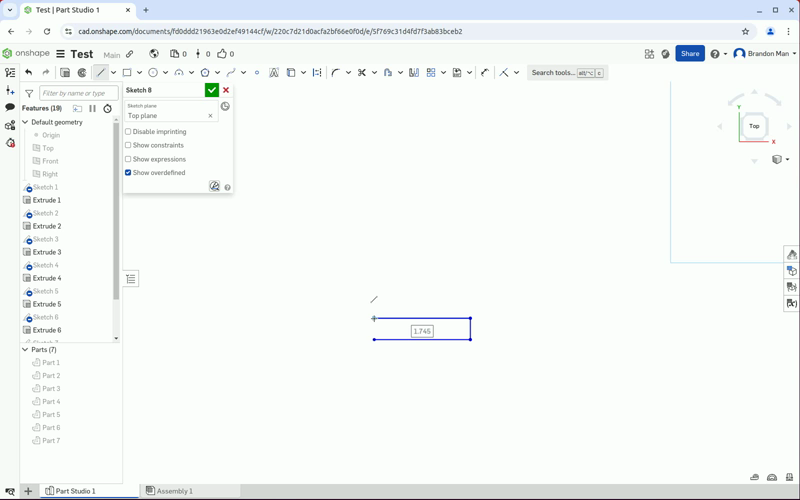
scroll(-6)
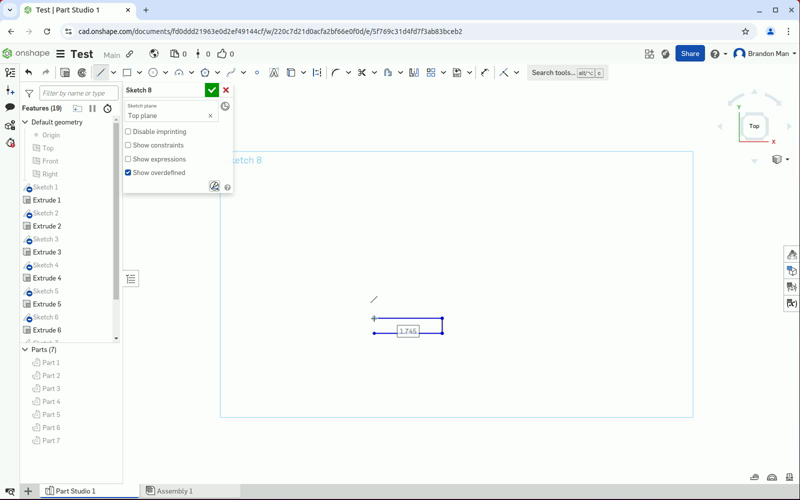
scroll(-6)
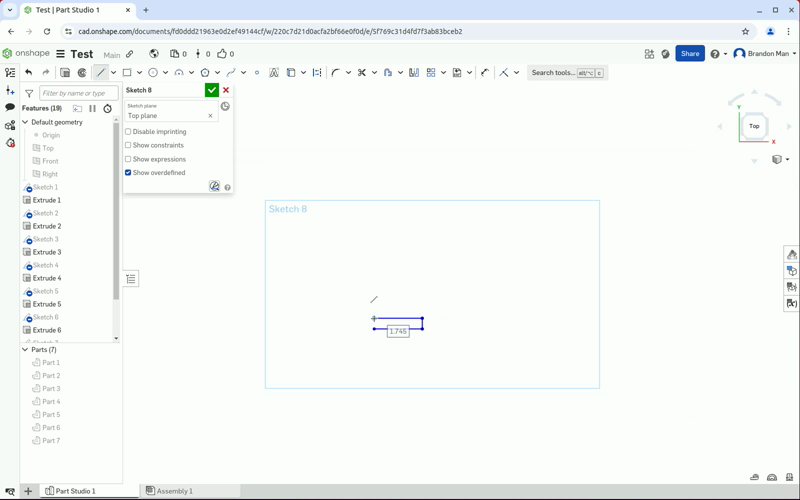
scroll(-6)
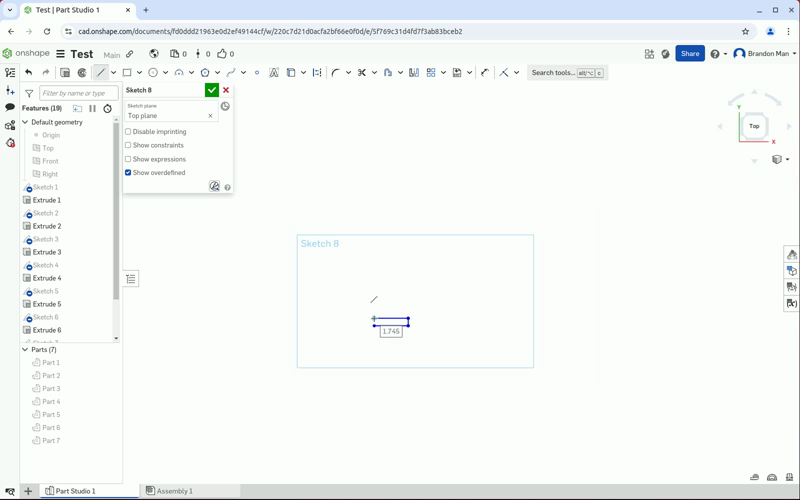
scroll(-6)
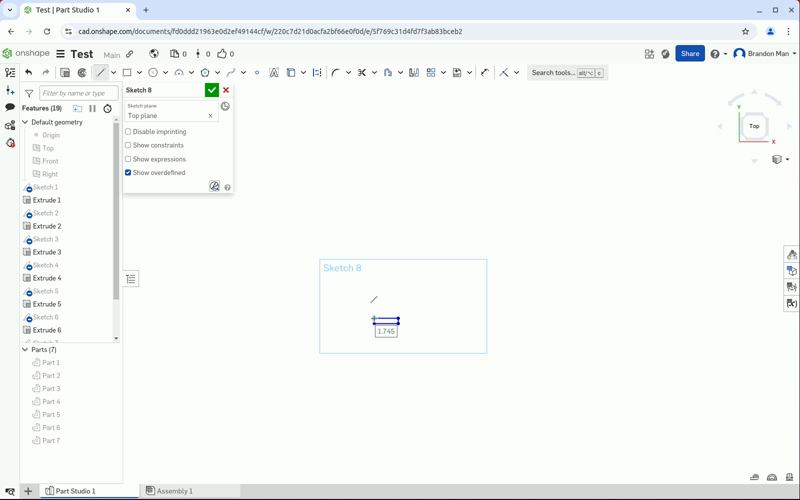
scroll(-6)
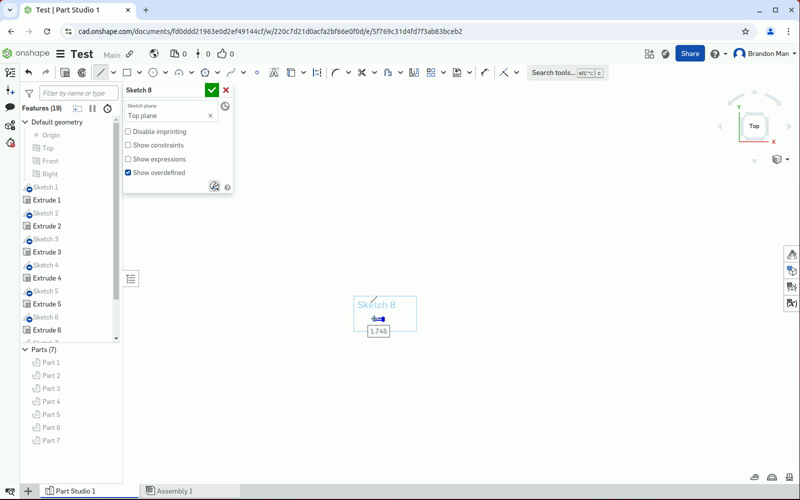
key_up(shift)
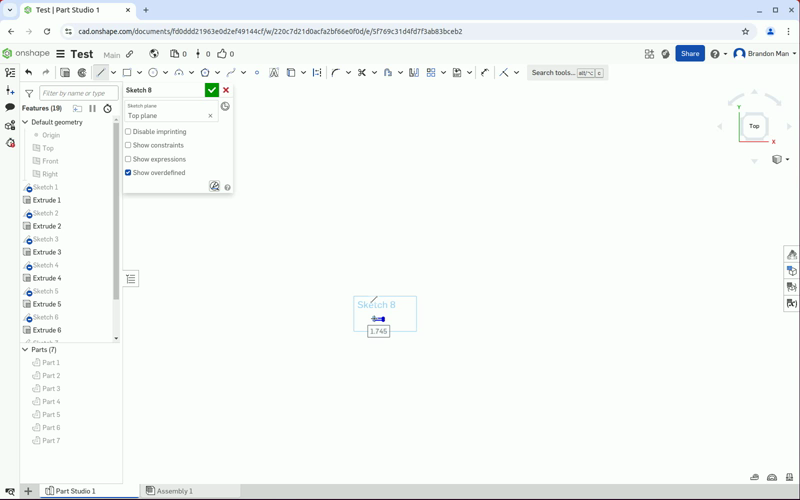
mouse_move(404, 318)
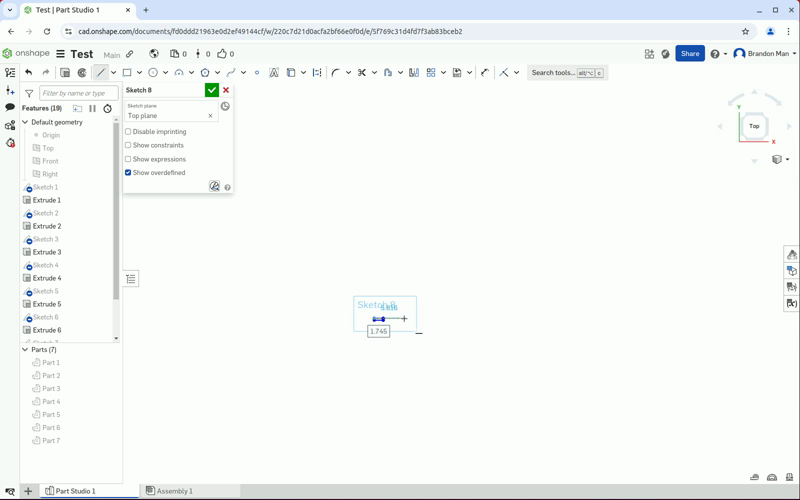
key_down(shift)
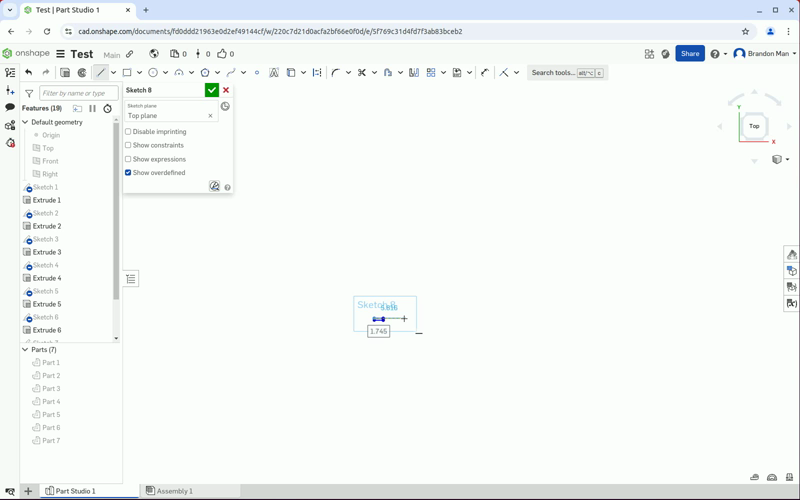
mouse_move(374, 320)
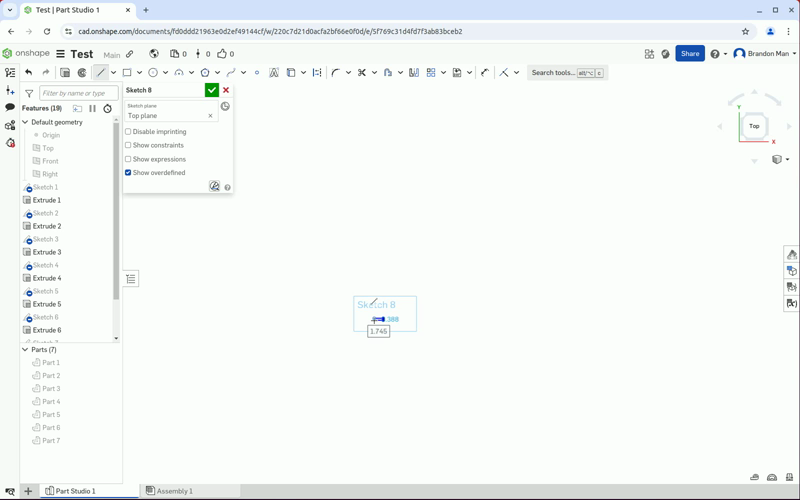
scroll(6)
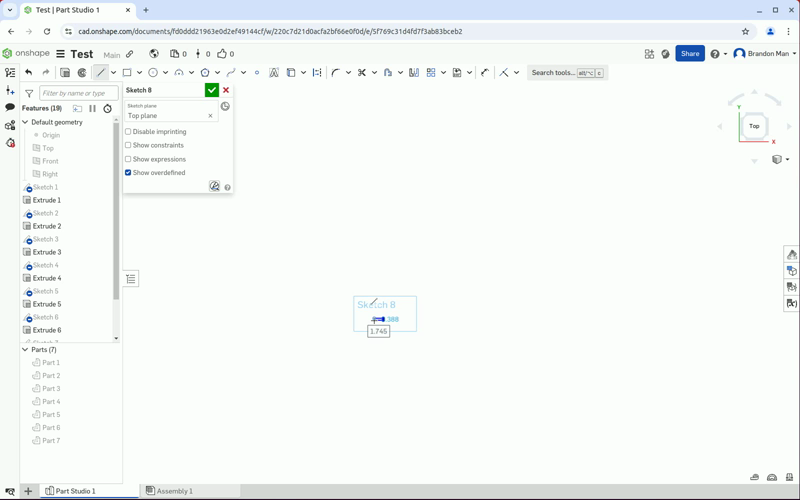
scroll(6)
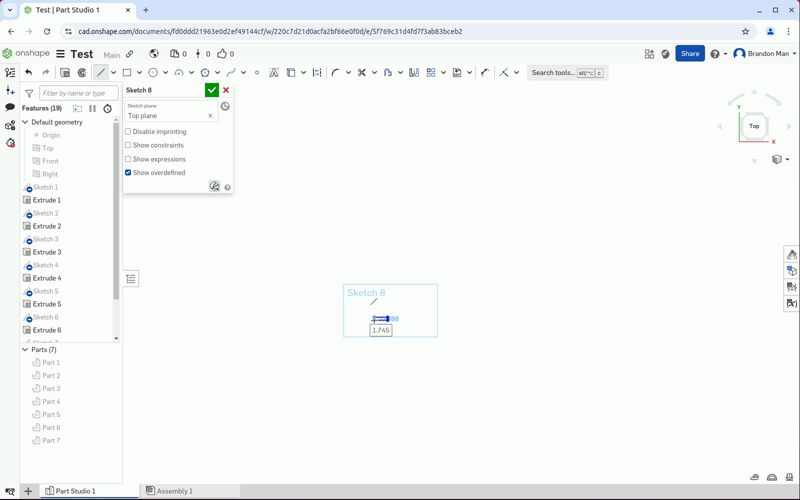
scroll(6)
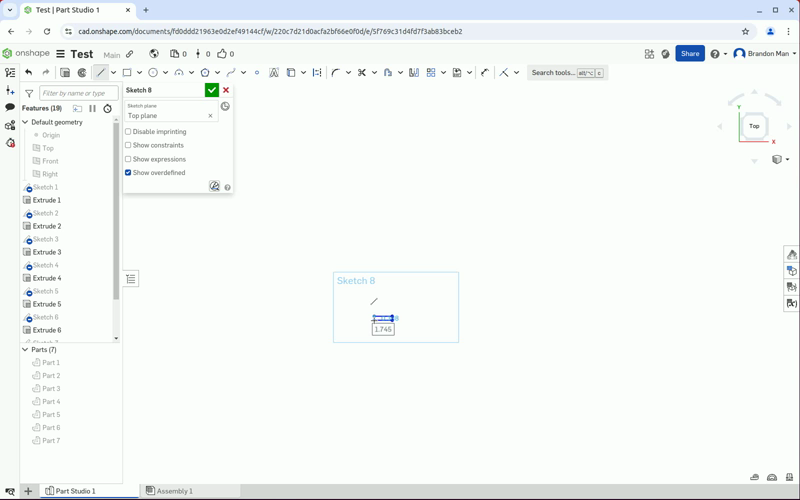
scroll(6)
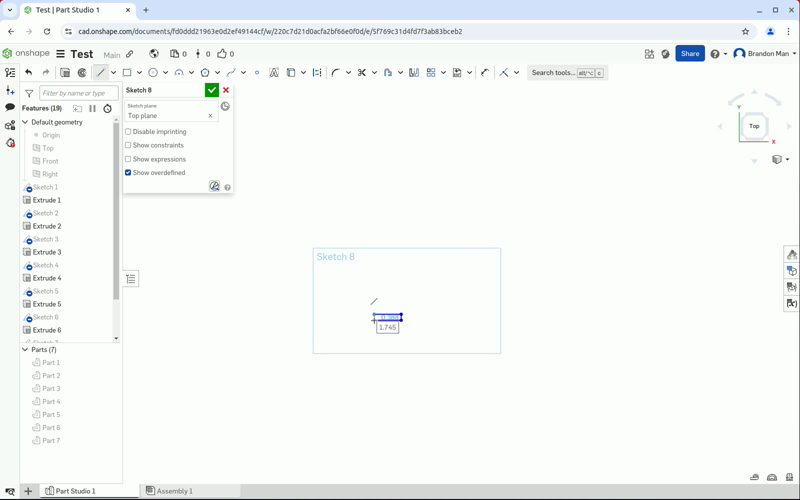
scroll(6)
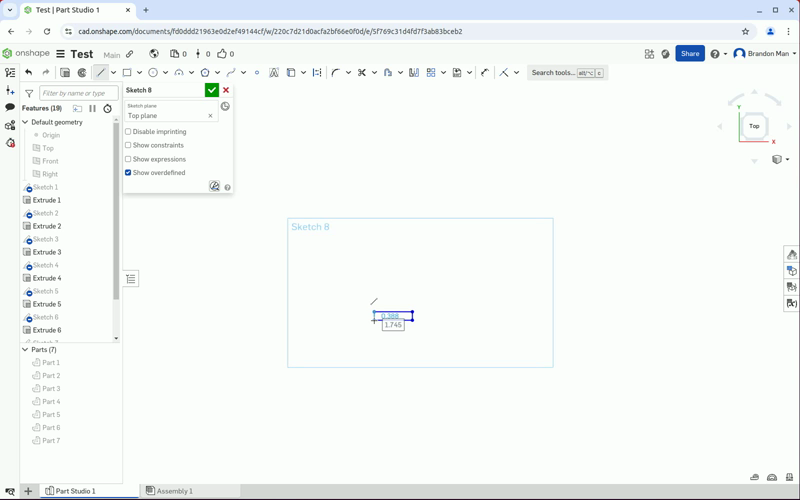
scroll(6)
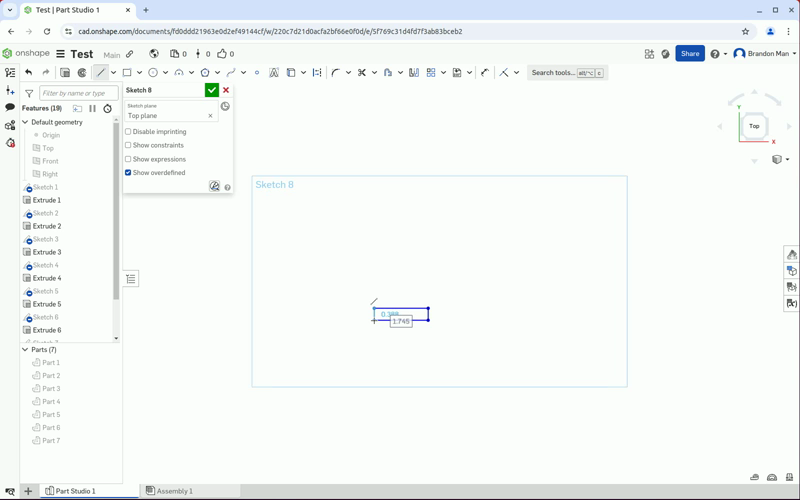
scroll(6)
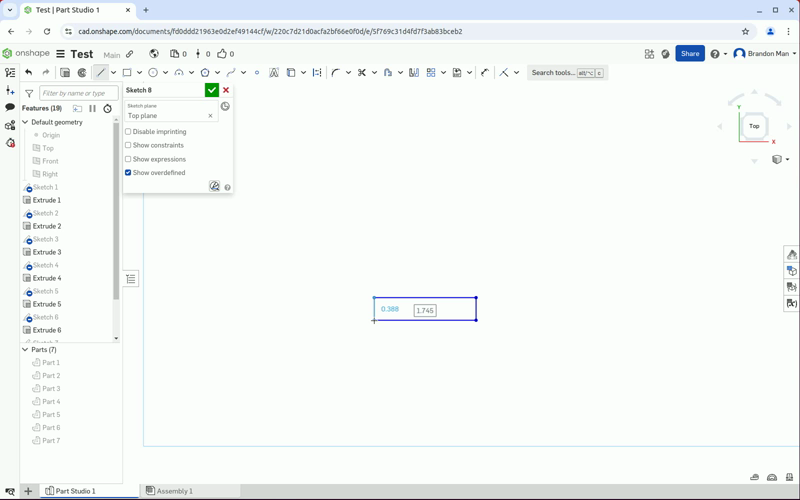
key_up(shift)
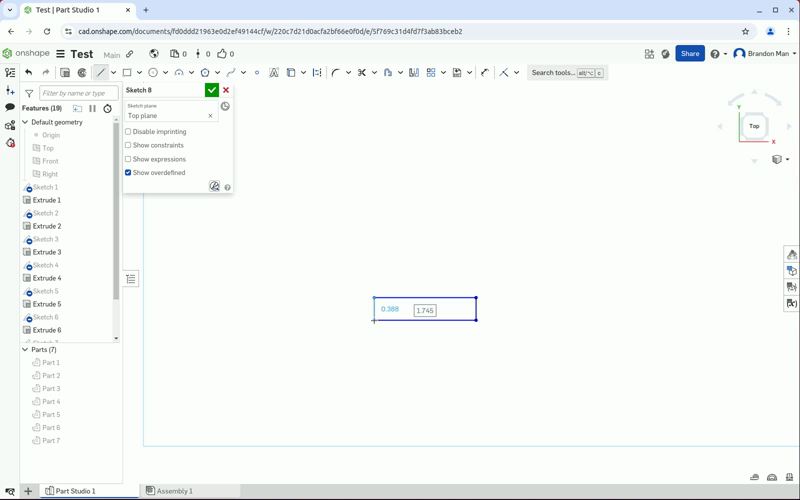
click(374, 320)
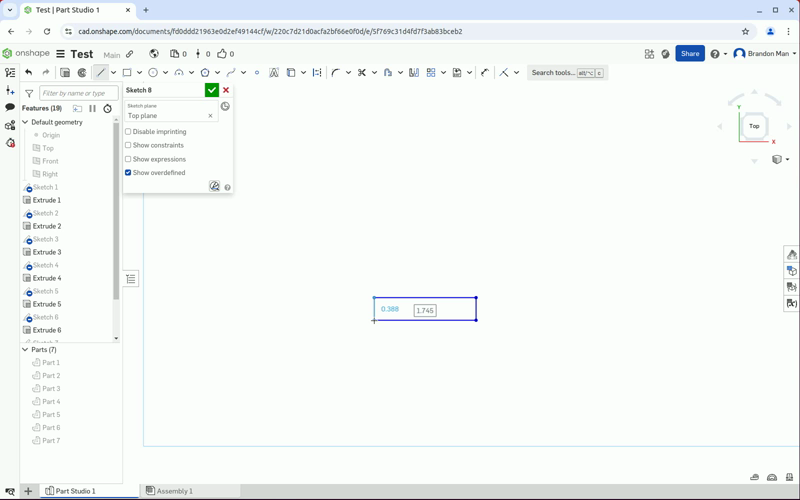
scroll(-6)
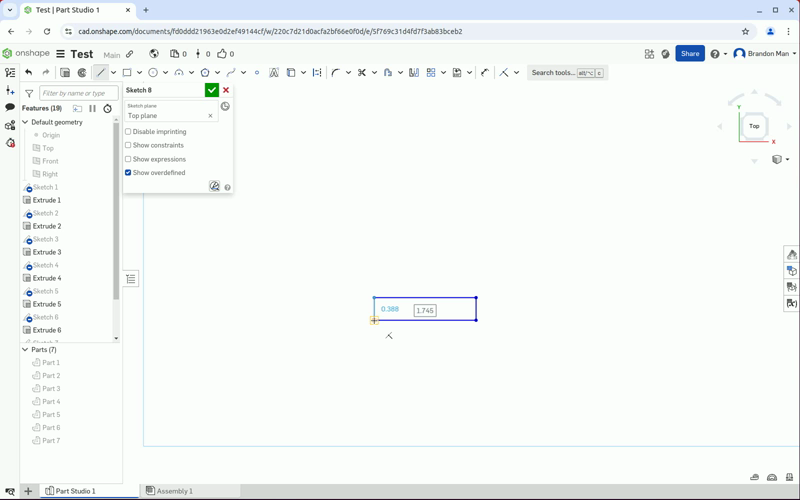
scroll(-6)
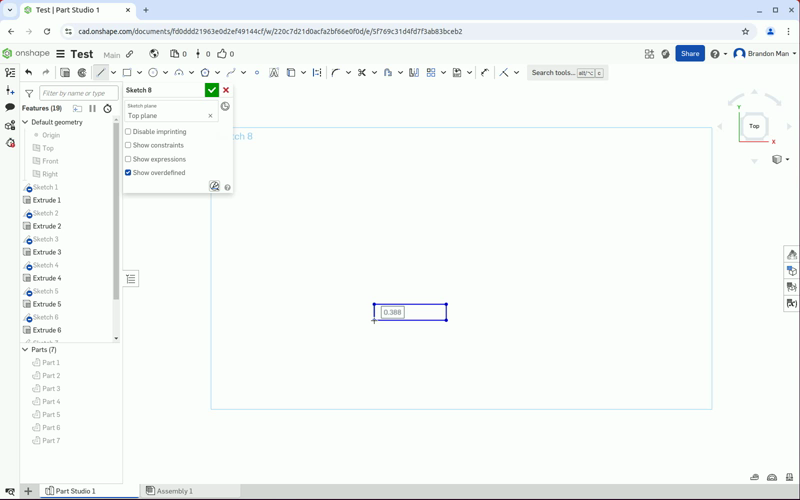
scroll(-6)
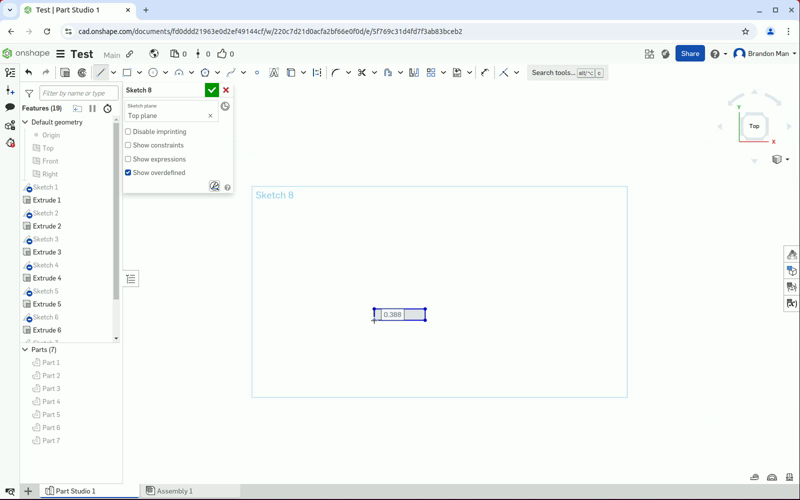
scroll(-6)
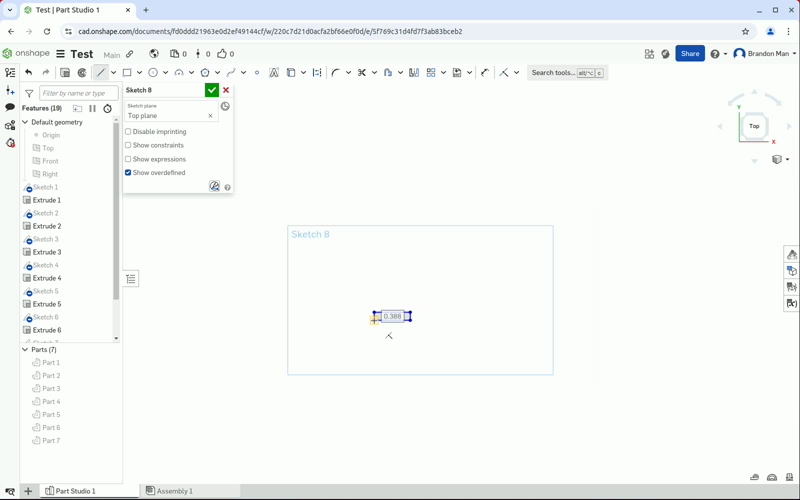
scroll(-6)
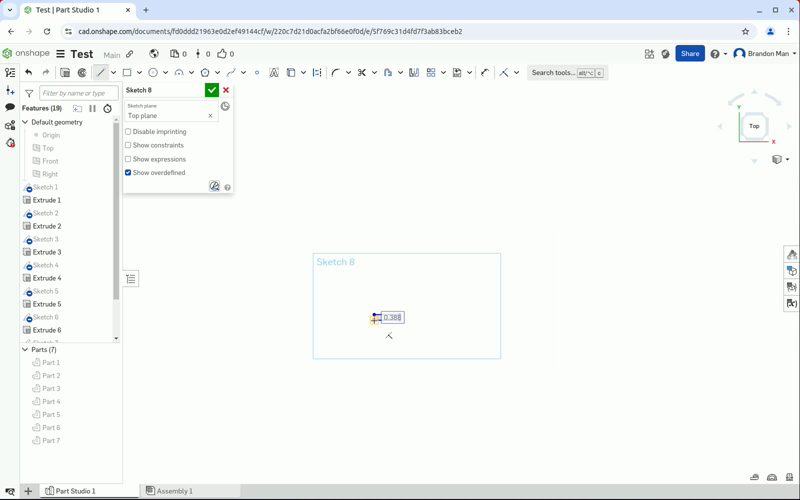
scroll(-6)
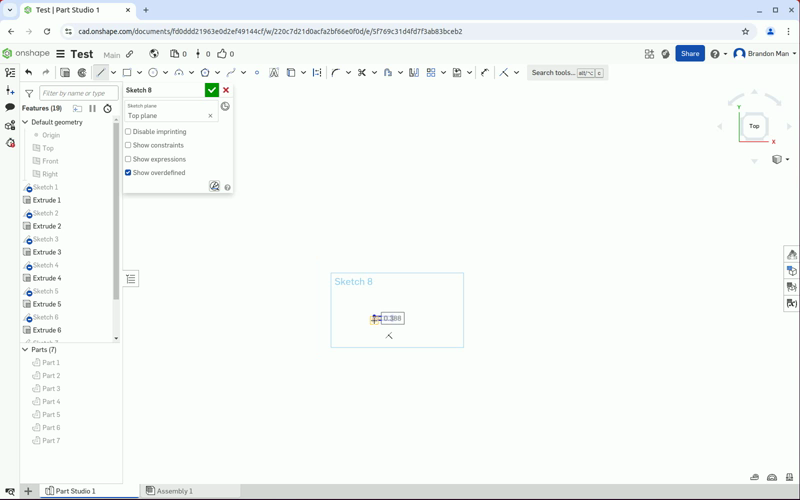
scroll(-6)
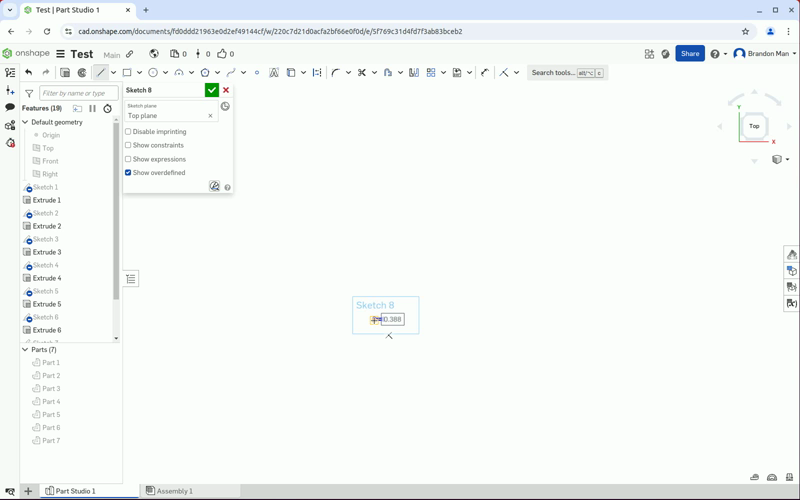
key(esc)
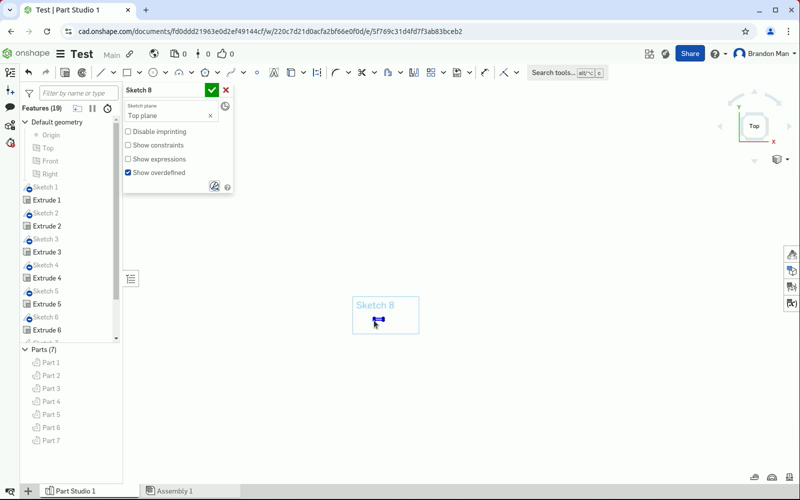
mouse_move(375, 319)
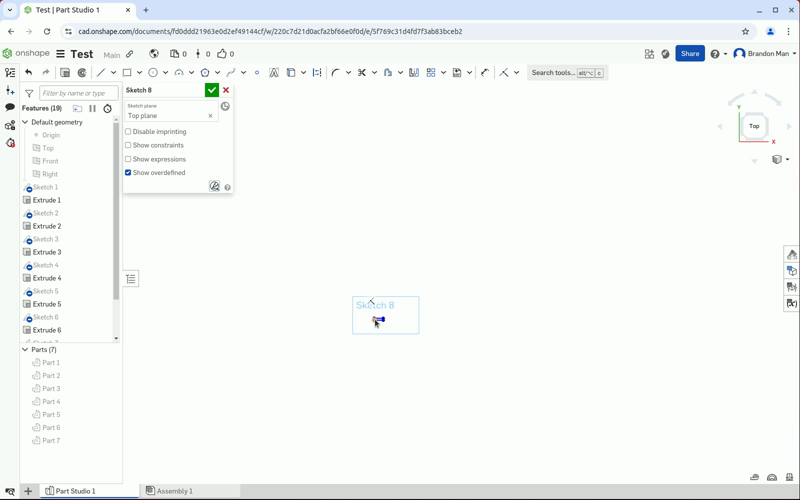
scroll(6)
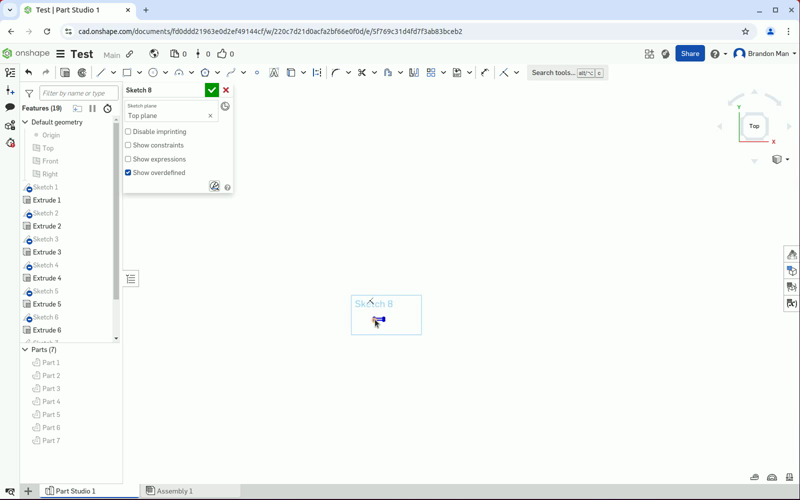
scroll(6)
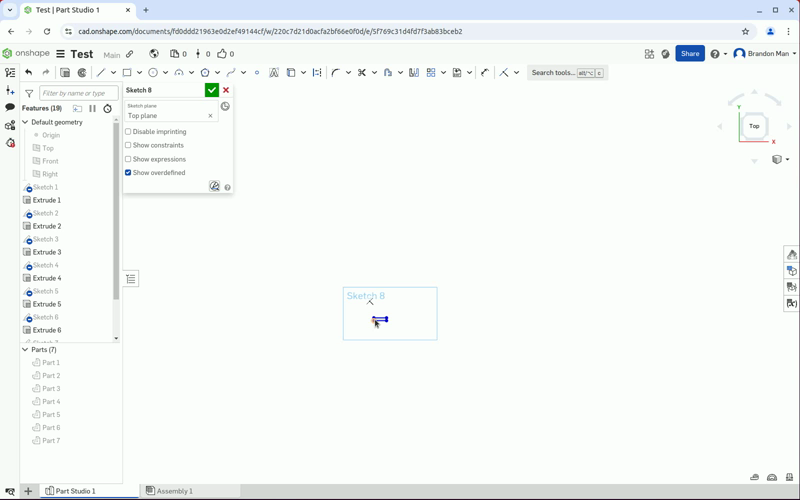
scroll(6)
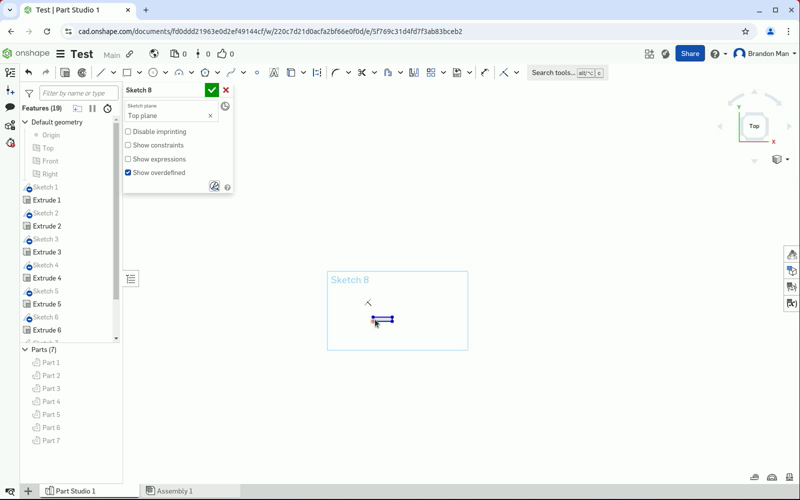
scroll(6)
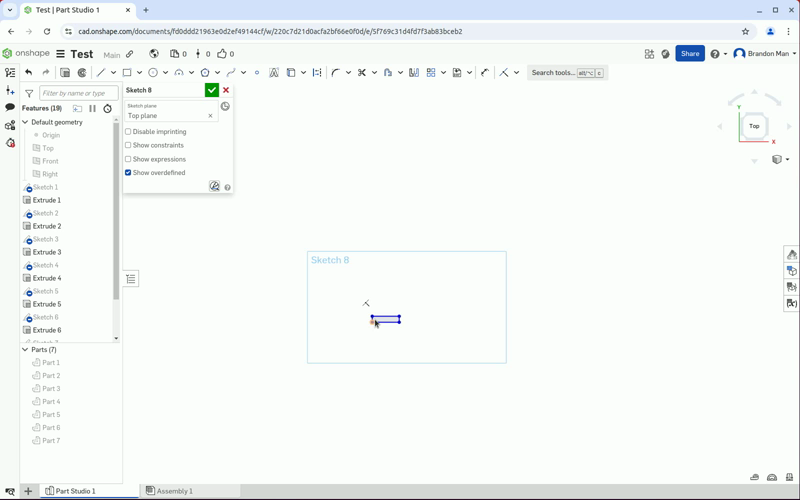
scroll(6)
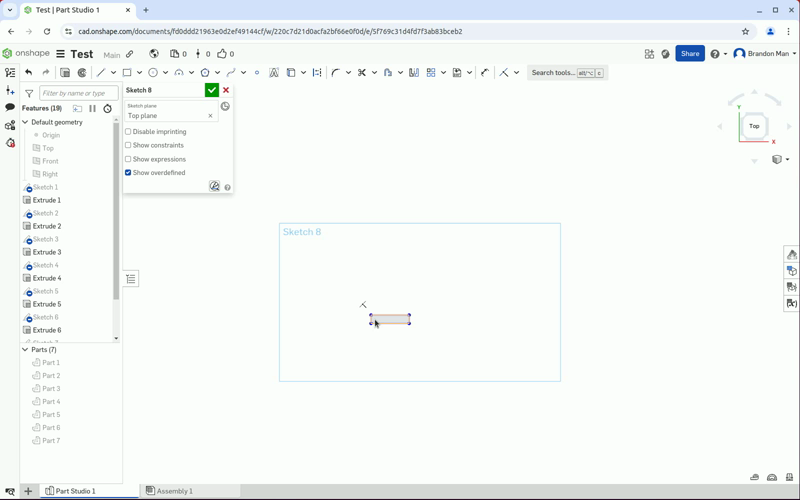
scroll(6)
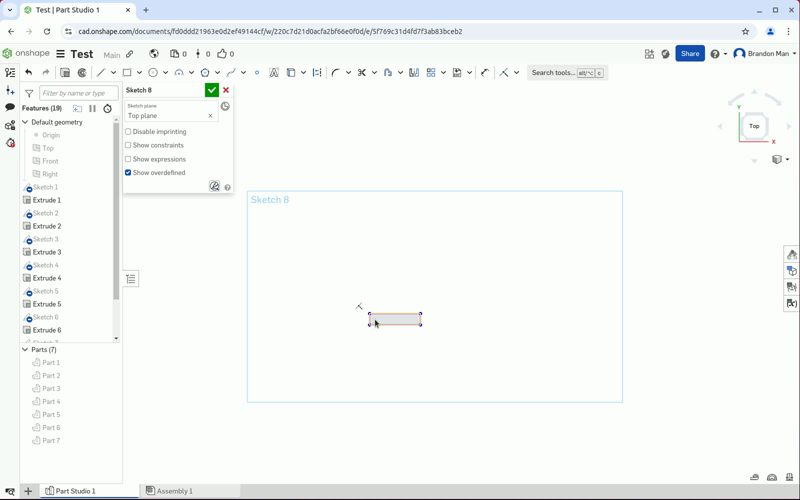
scroll(6)
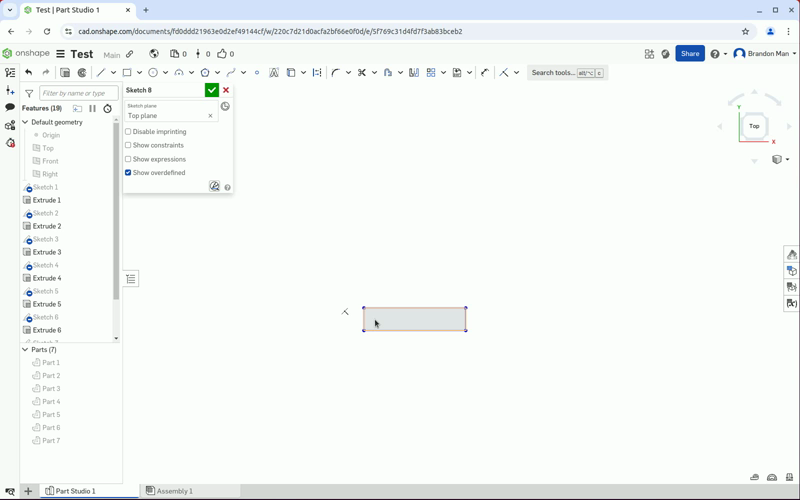
click(375, 319)
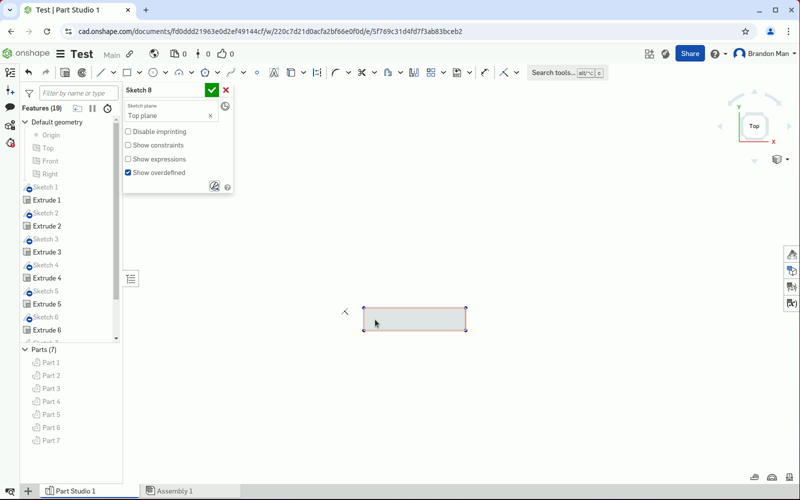
scroll(-6)
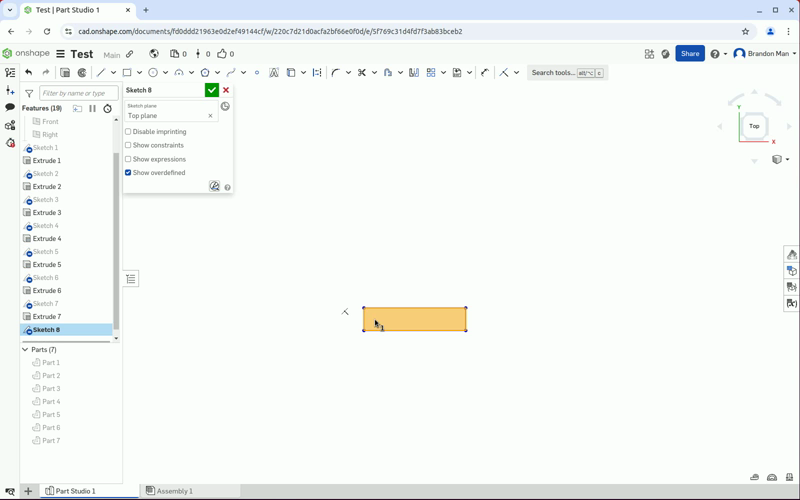
scroll(-6)
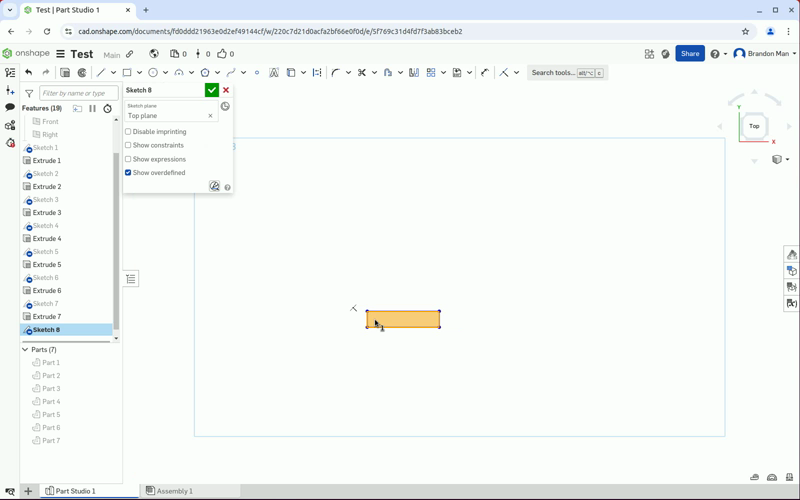
scroll(-6)
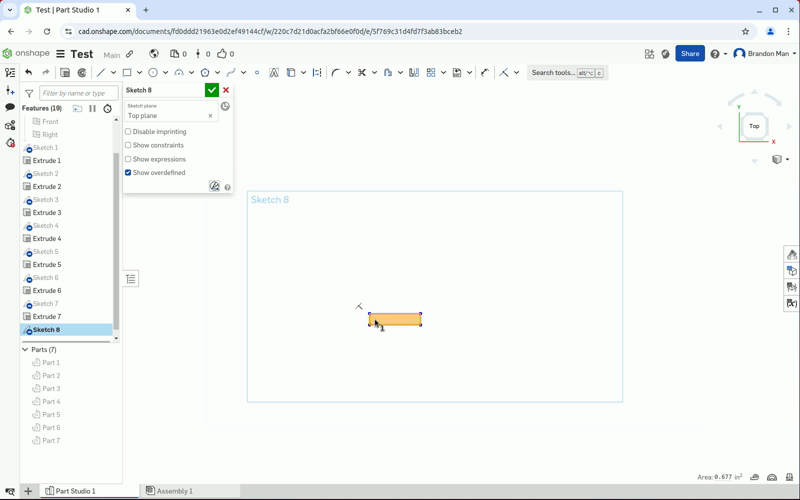
scroll(-6)
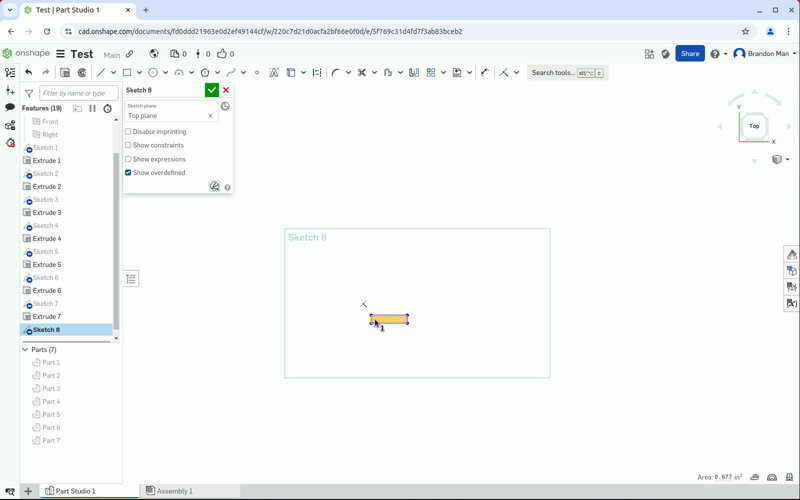
scroll(-6)
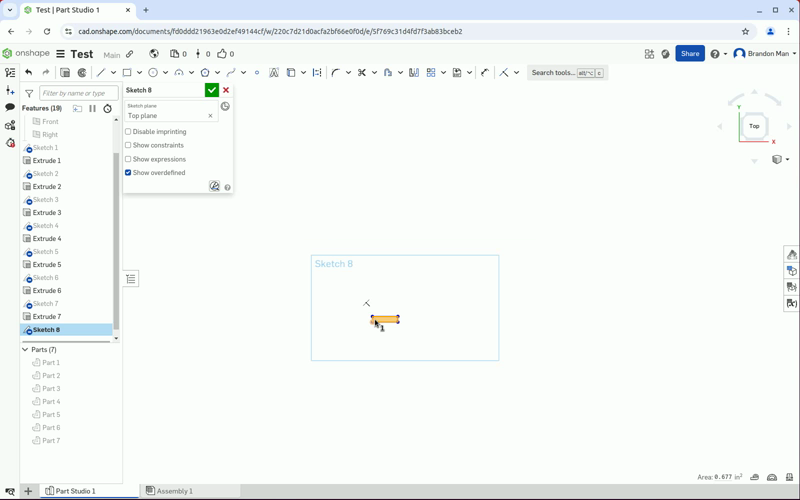
scroll(-6)
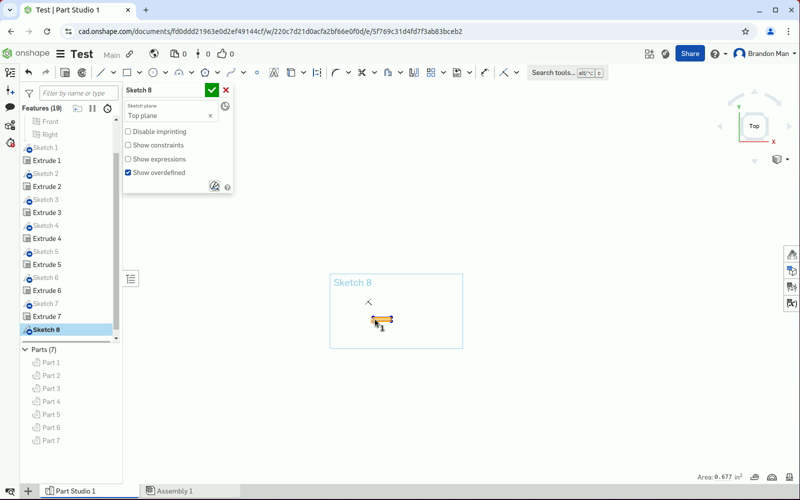
scroll(-6)
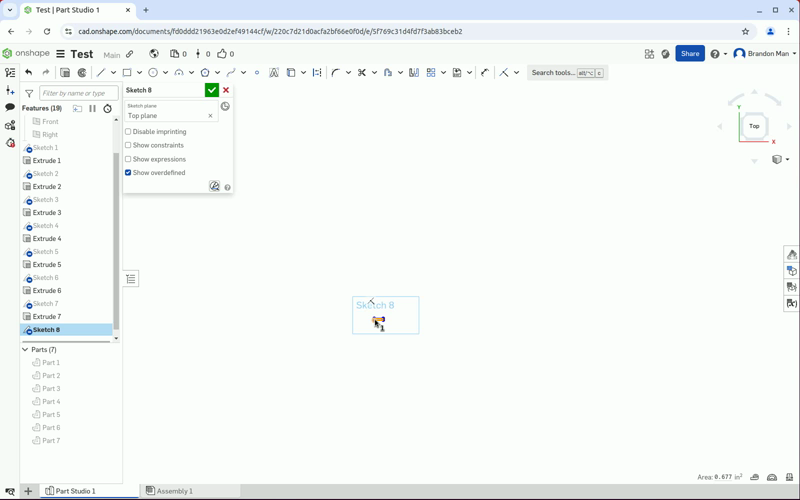
mouse_move(73, 352)
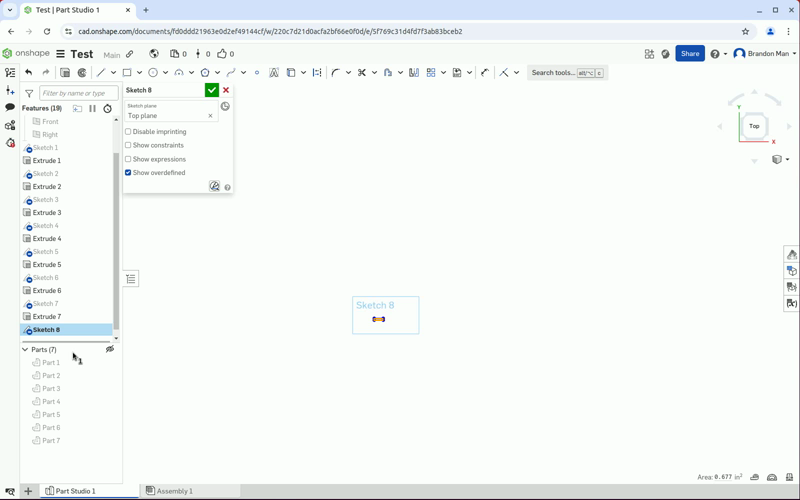
key(shift+y)
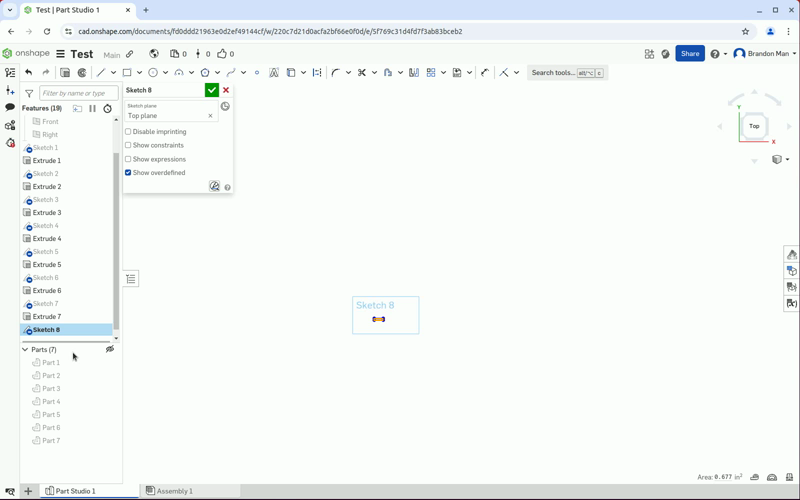
key(shift+e)
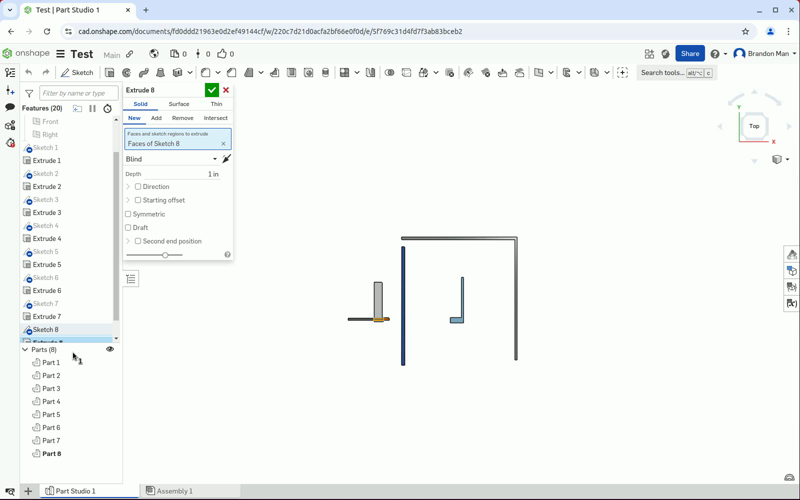
mouse_move(143, 106)
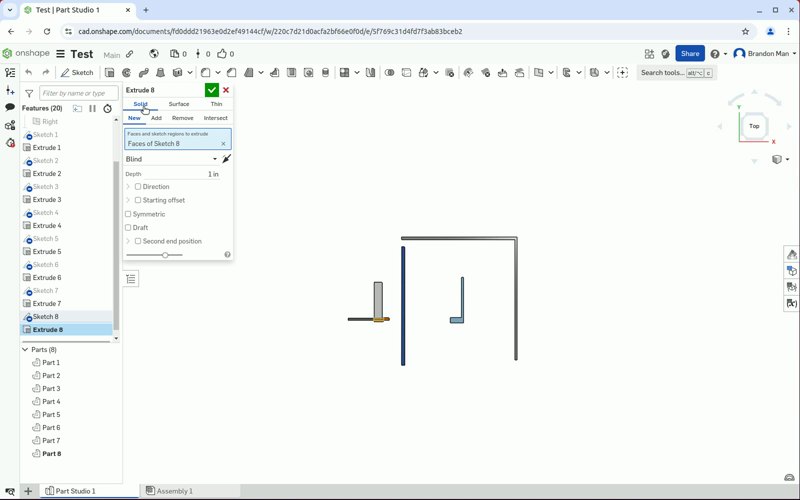
click(143, 106)
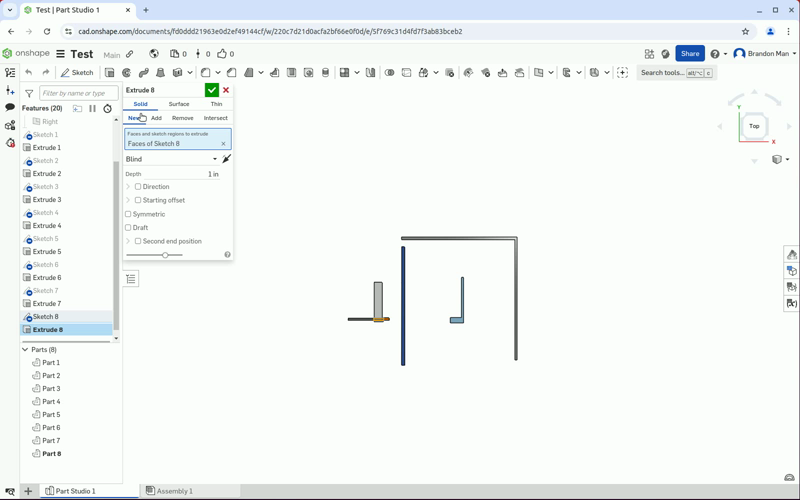
mouse_move(137, 120)
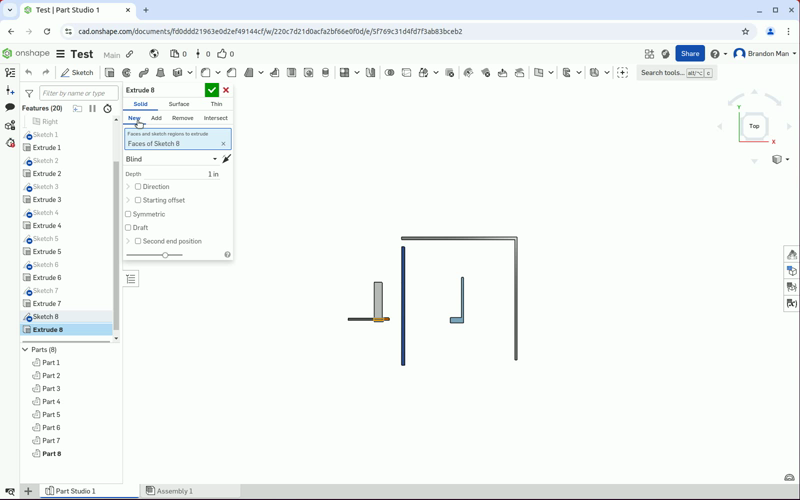
click(137, 120)
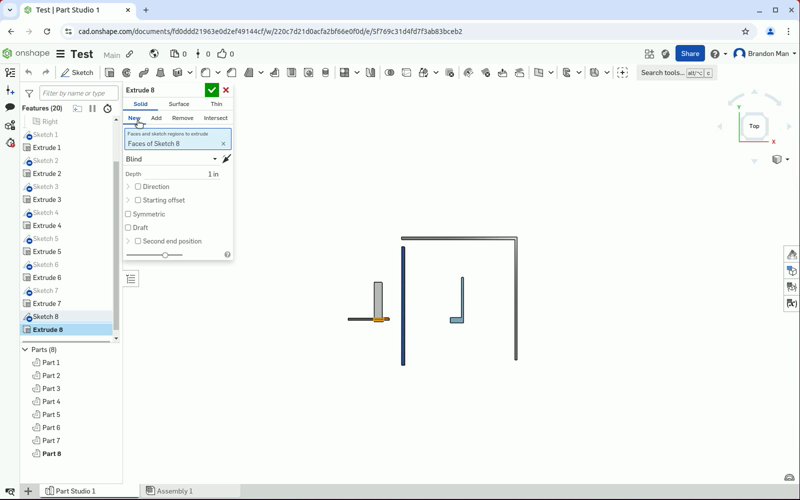
key(tab, 4)
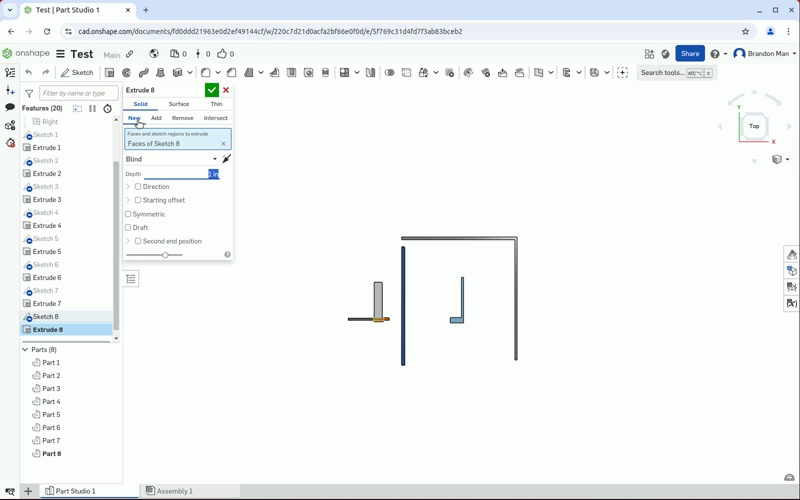
text(7.943)
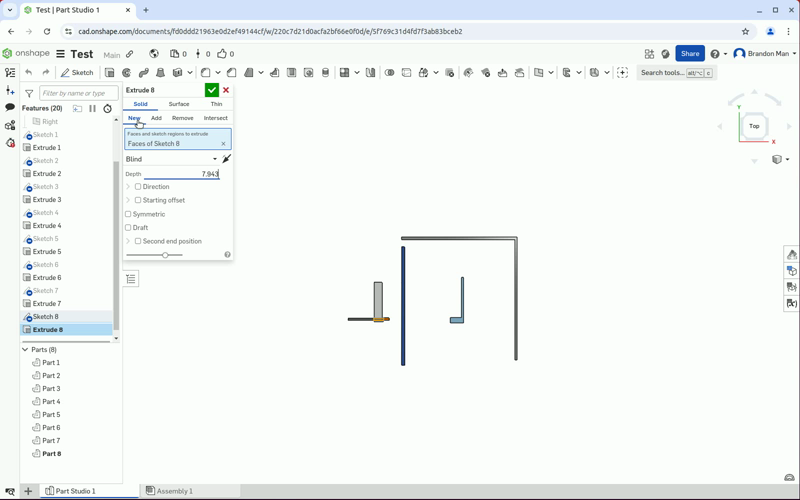
key(enter)
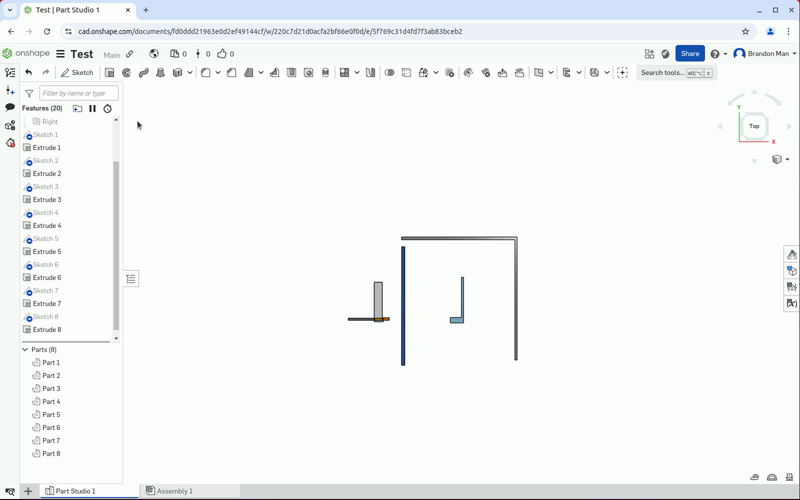
key(shift+h)
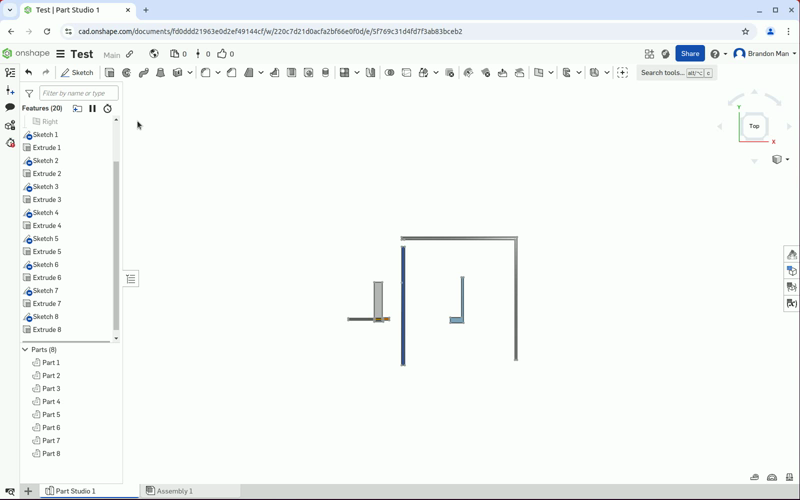
key(shift+h)
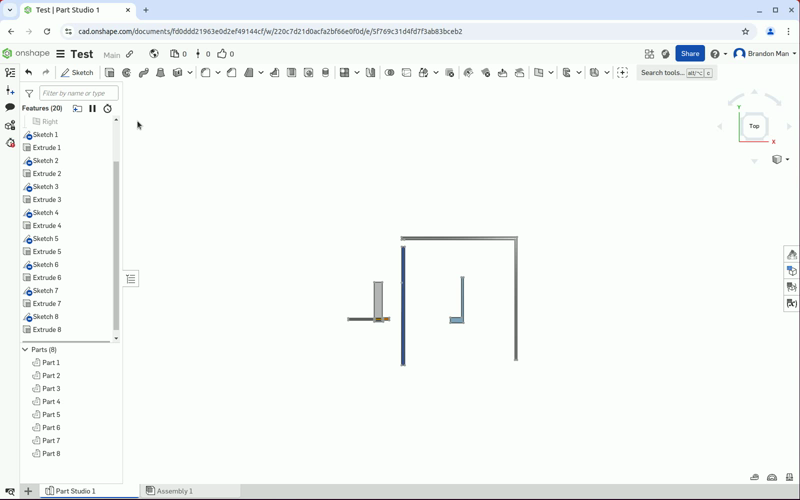
key(shift+7)
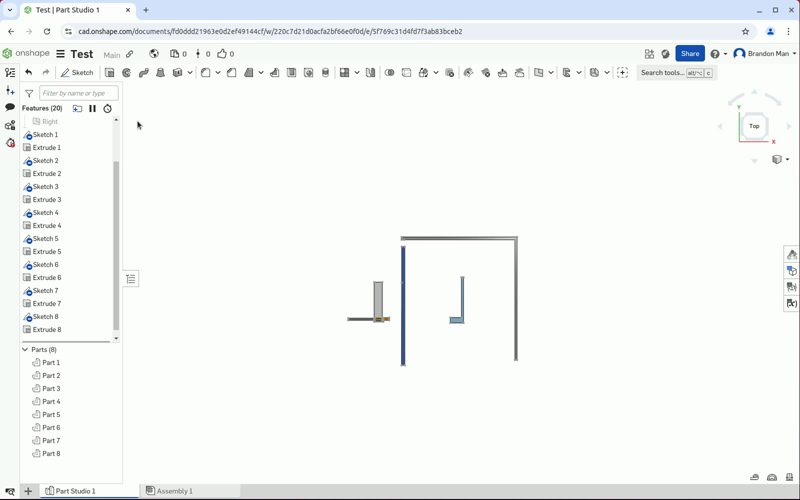
key(up, 3)
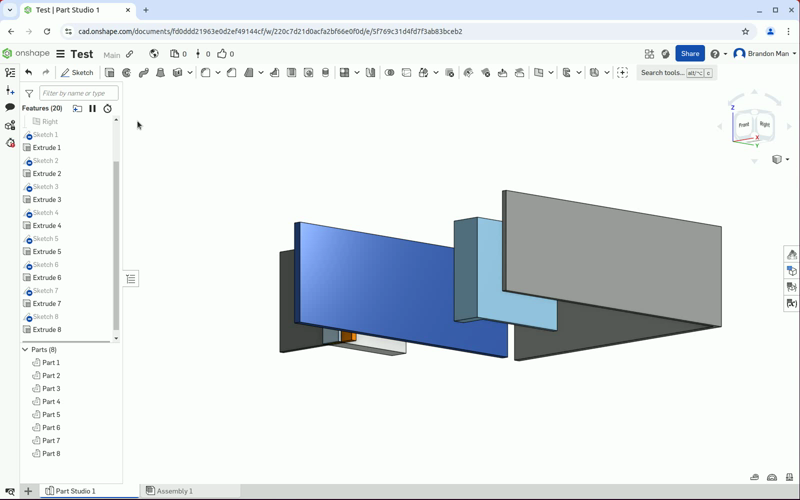
key(left, 3)
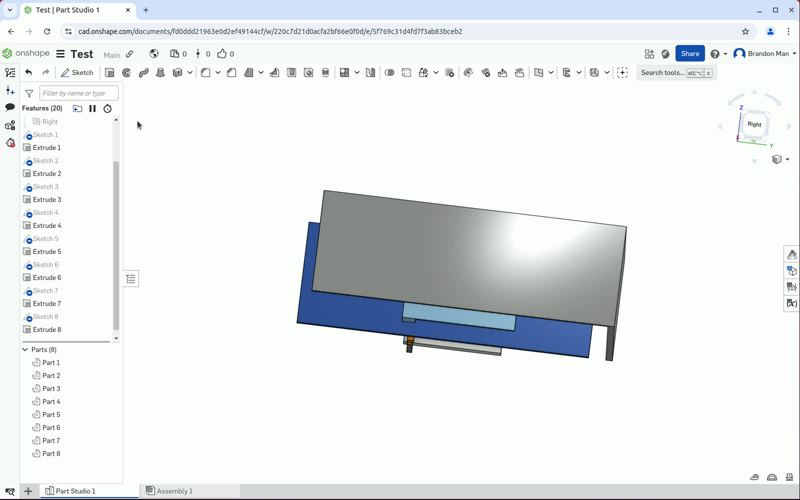
key(right, 3)
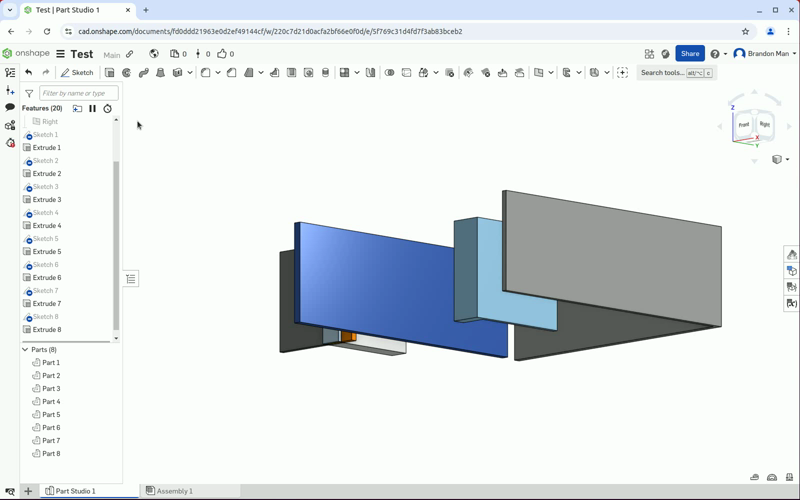
key(down, 3)
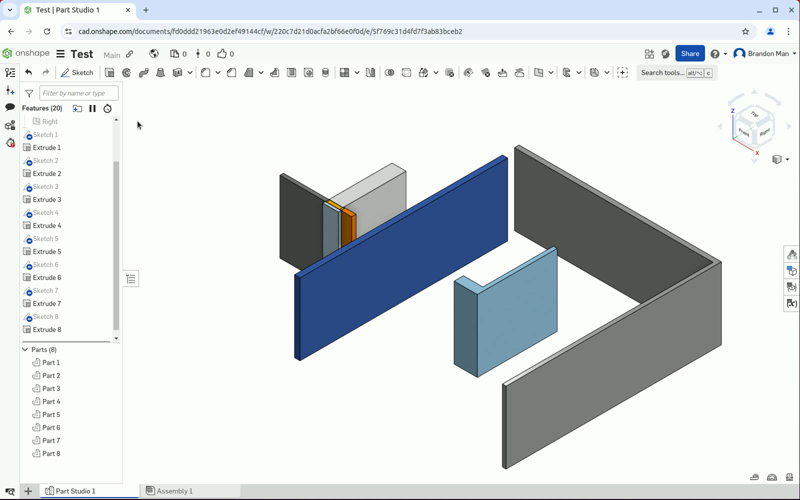
mouse_move(69, 137)
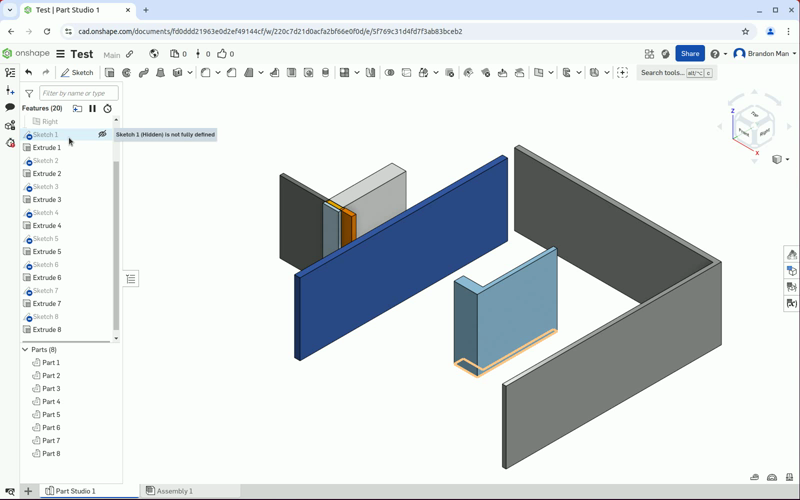
click(69, 137)